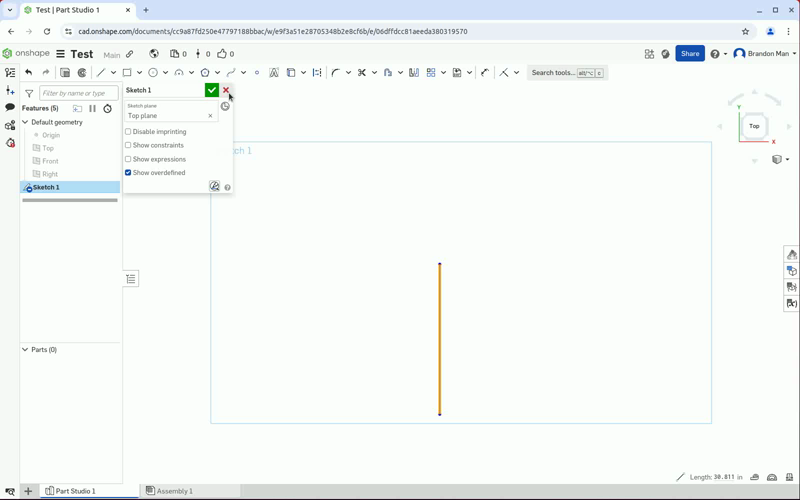
key(shift+h)
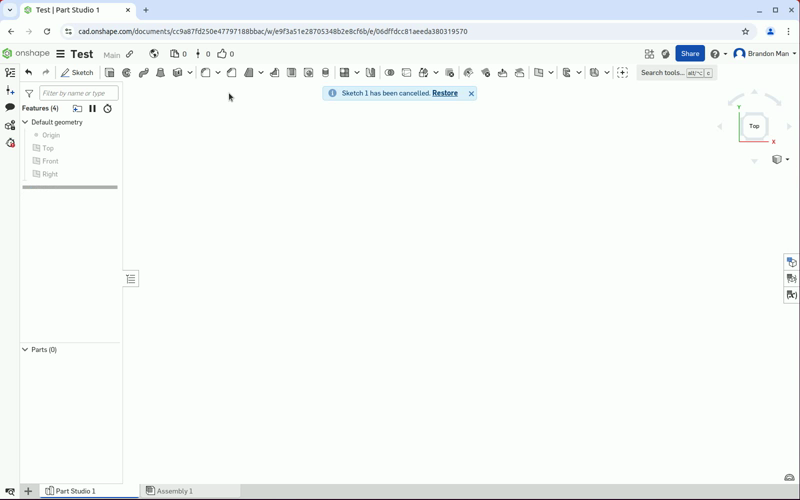
mouse_move(73, 352)
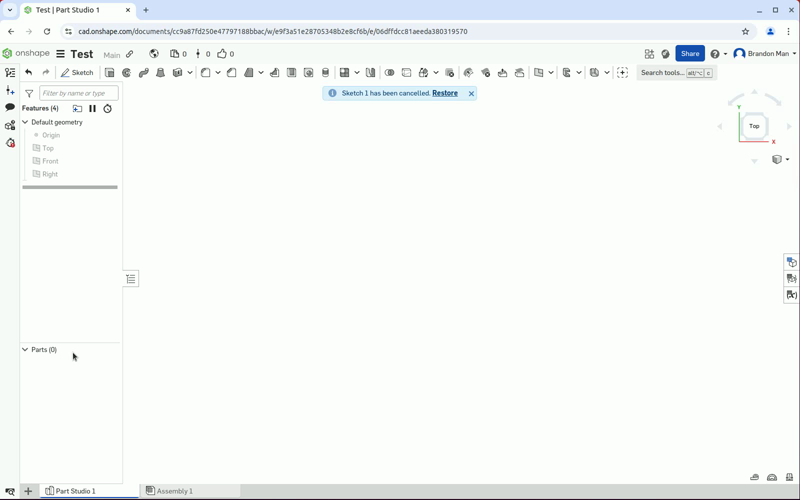
key(y)
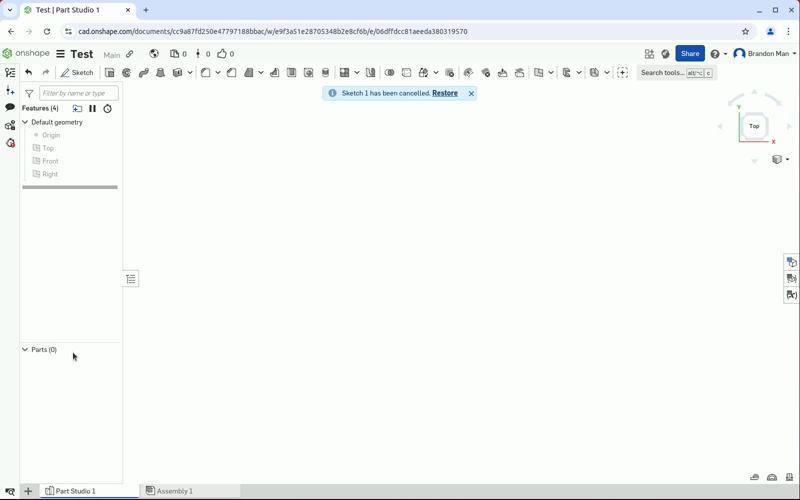
key(shift+p)
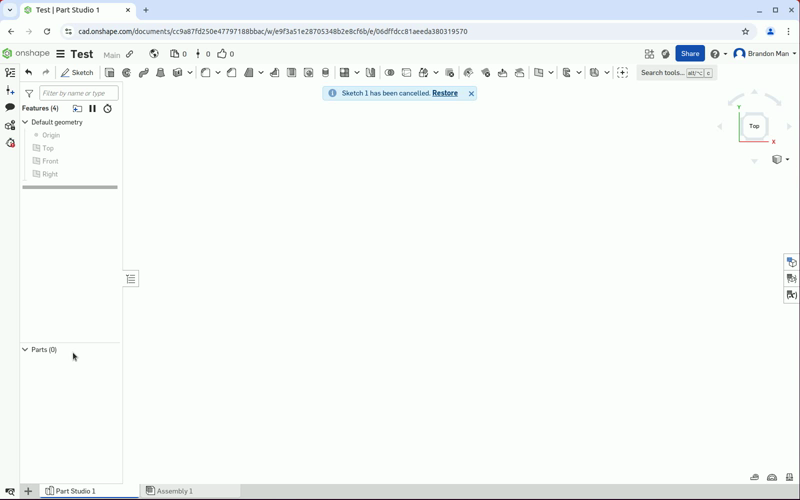
key(space)
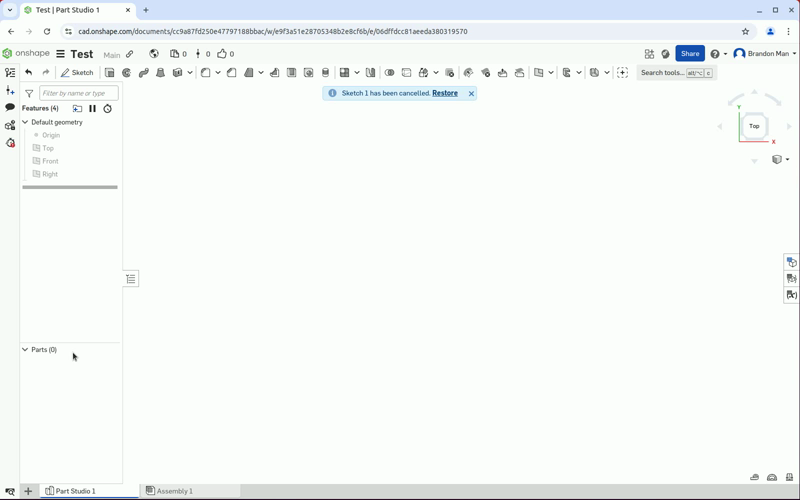
key_down(shift)
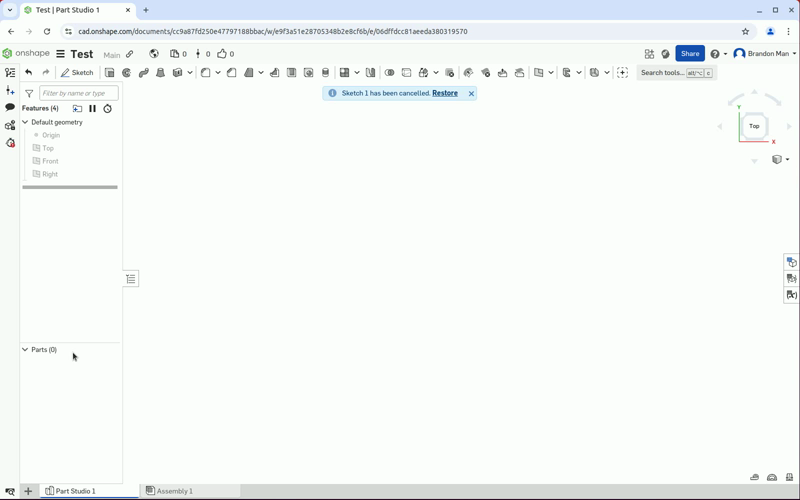
key(up)
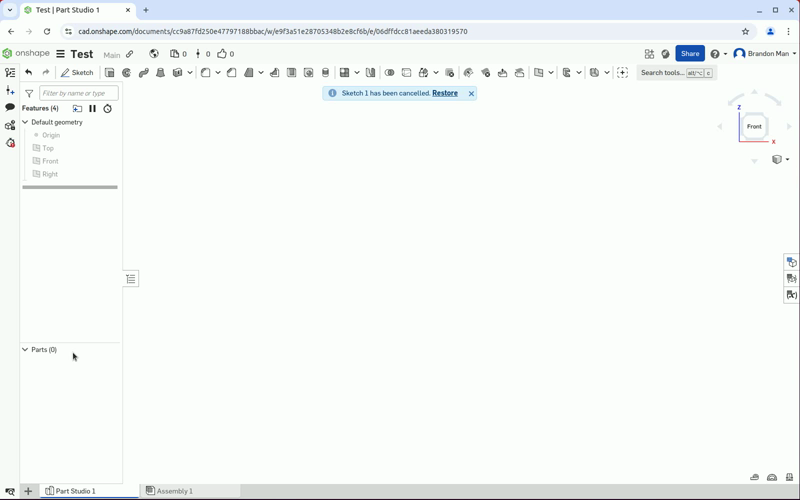
key_up(shift)
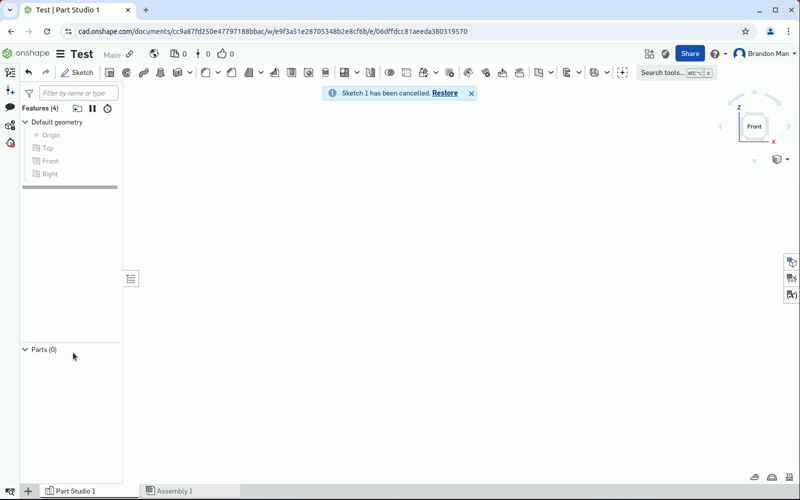
mouse_move(73, 352)
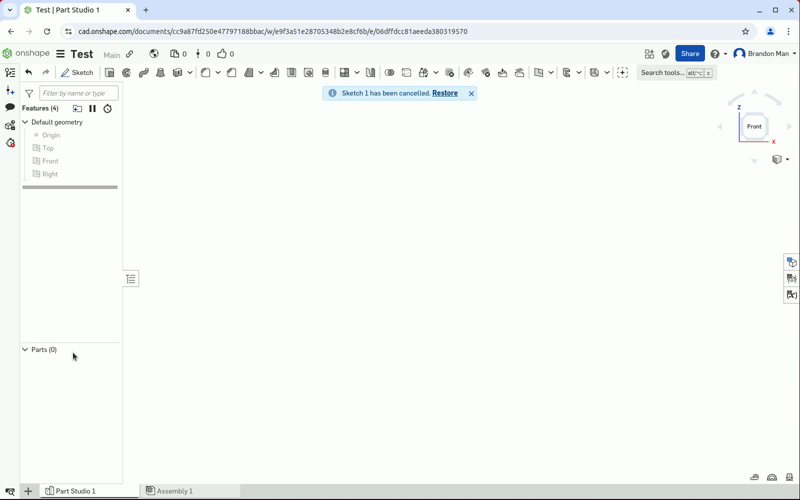
key(shift+y)
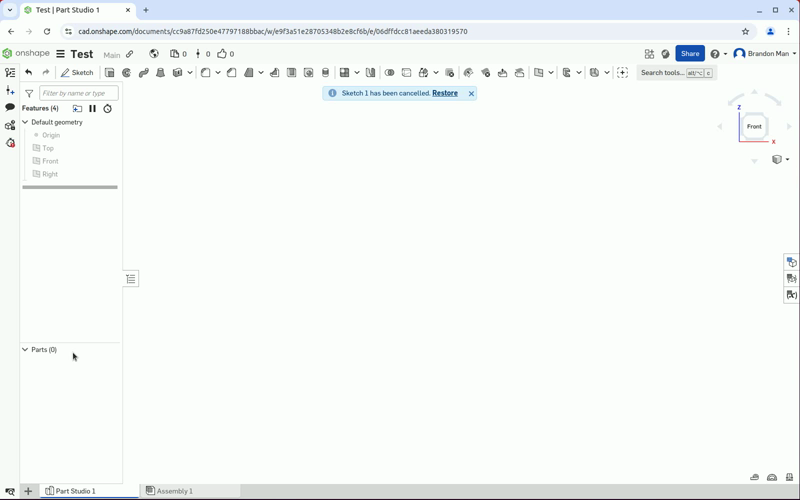
key(shift+s)
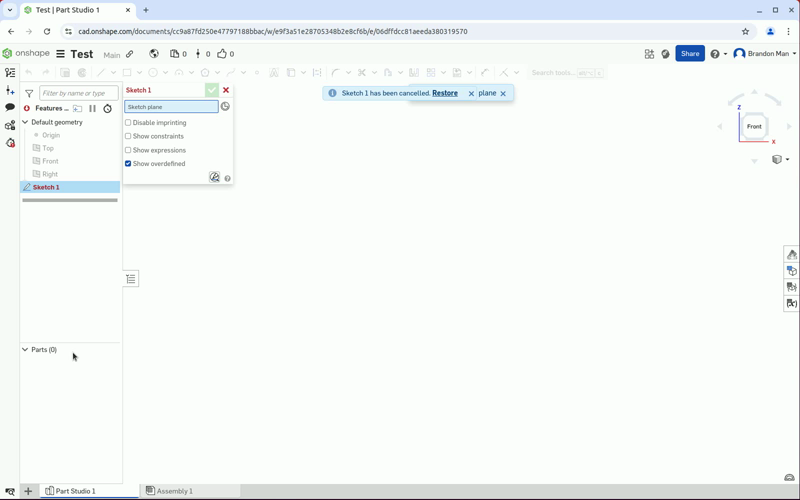
mouse_move(73, 163)
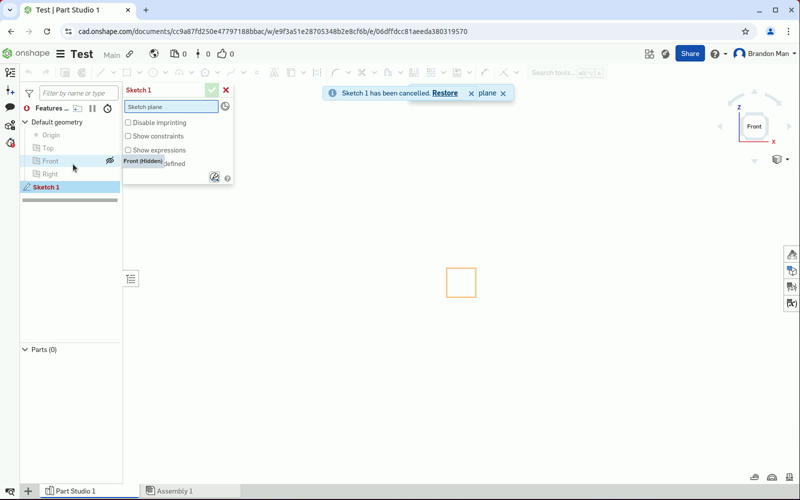
click(73, 163)
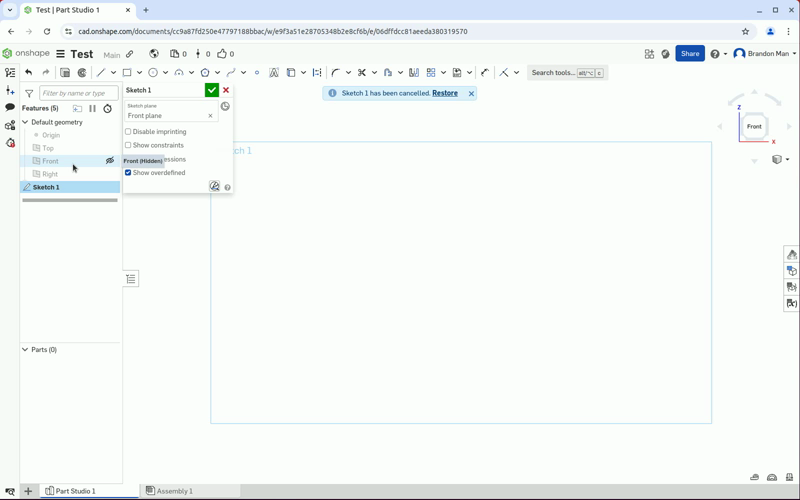
mouse_move(73, 352)
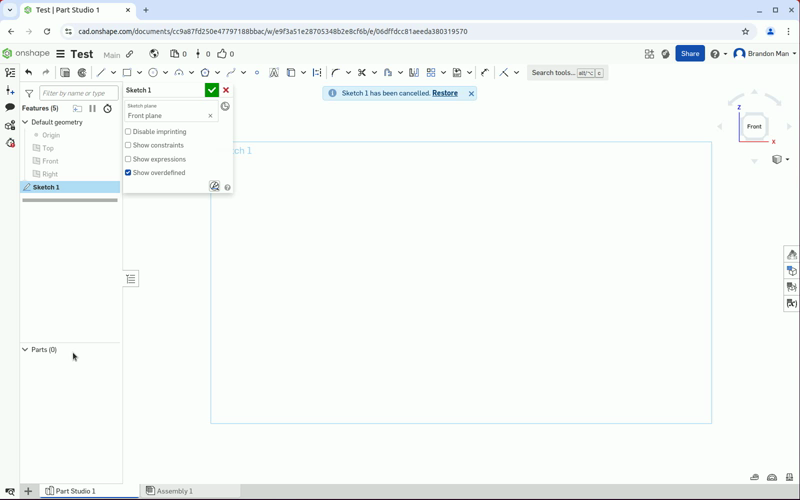
key(y)
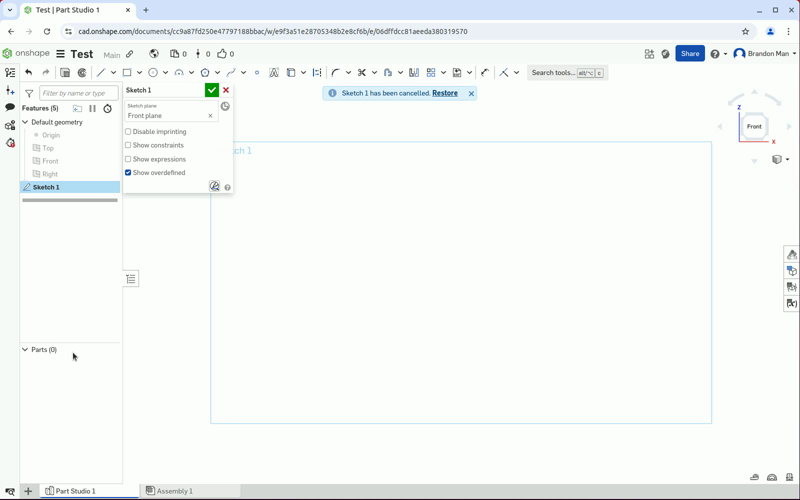
key(a)
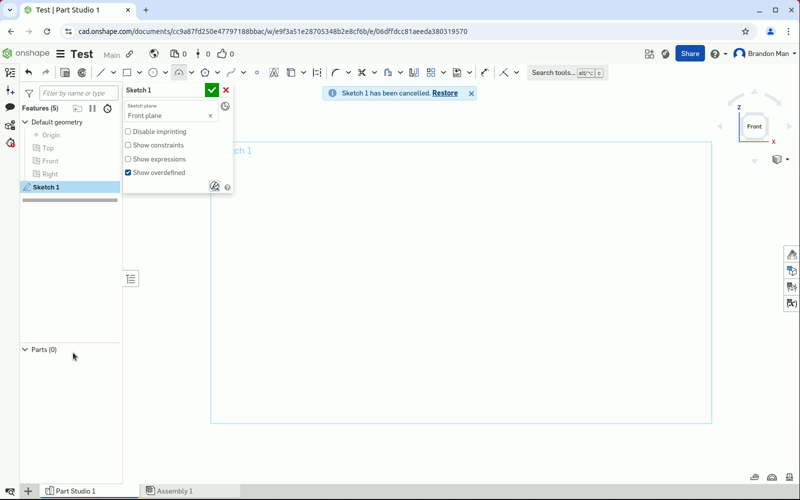
key_down(shift)
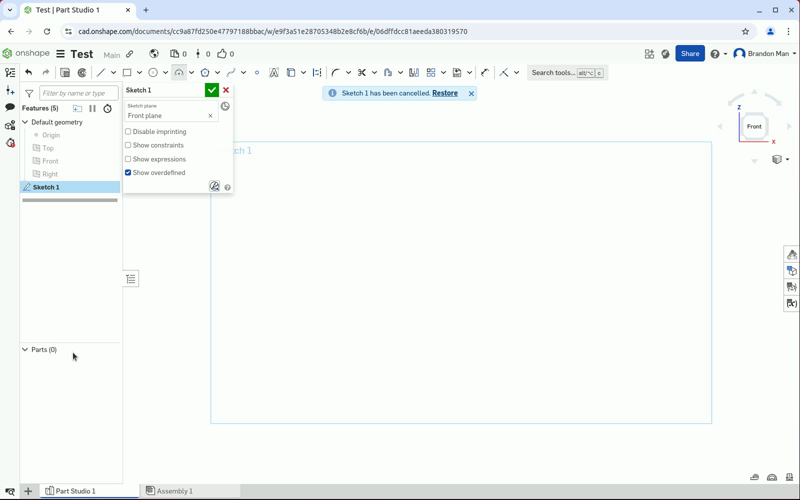
mouse_move(376, 389)
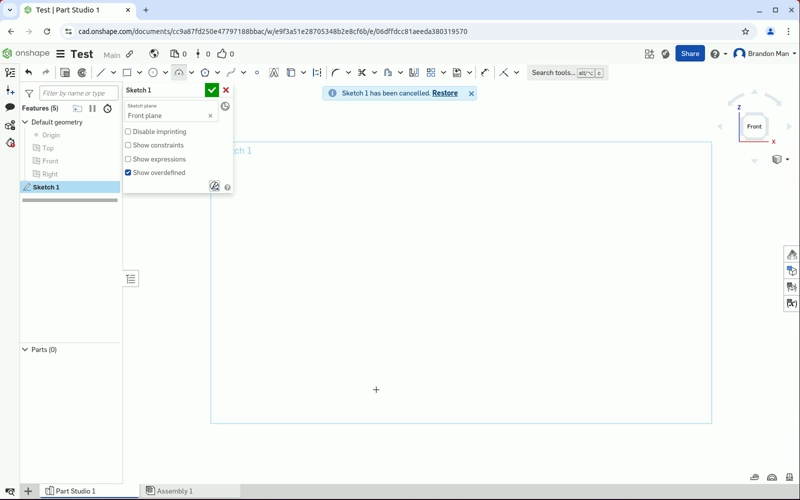
click(376, 389)
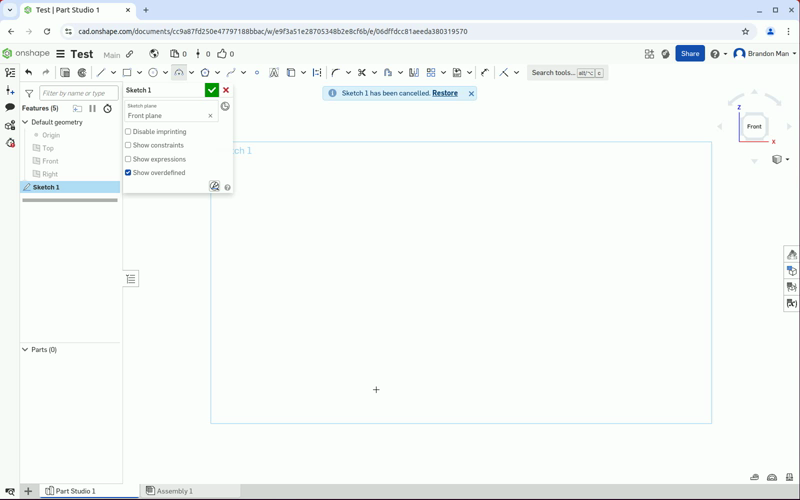
key_up(shift)
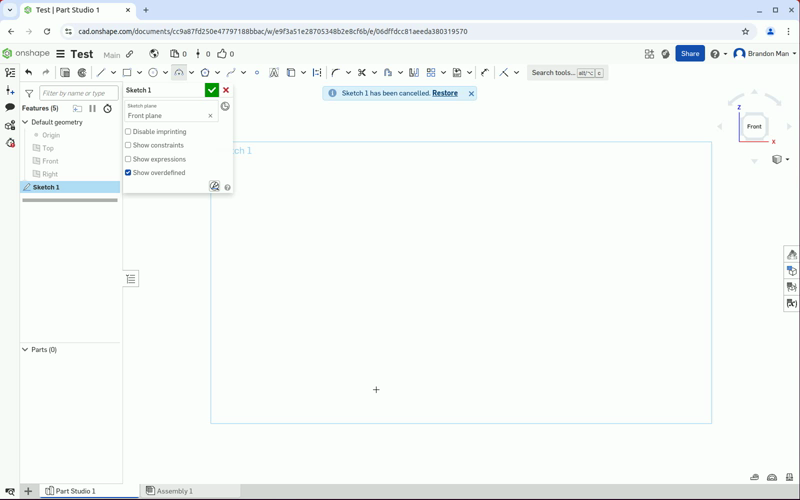
key_down(shift)
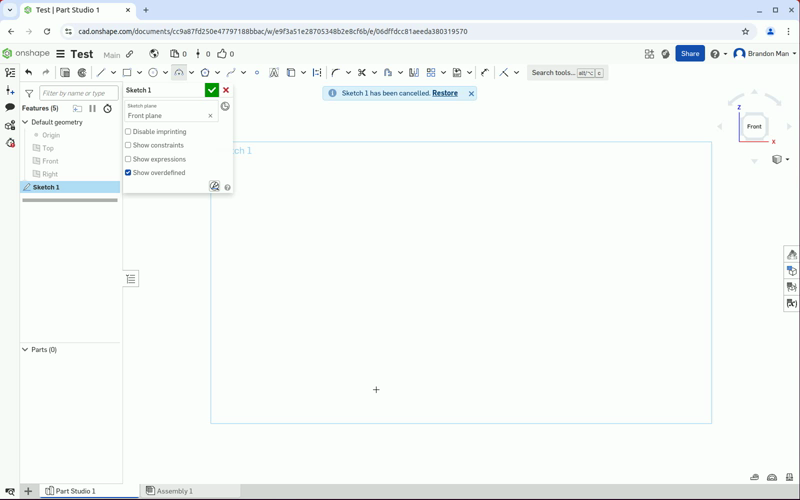
mouse_move(380, 394)
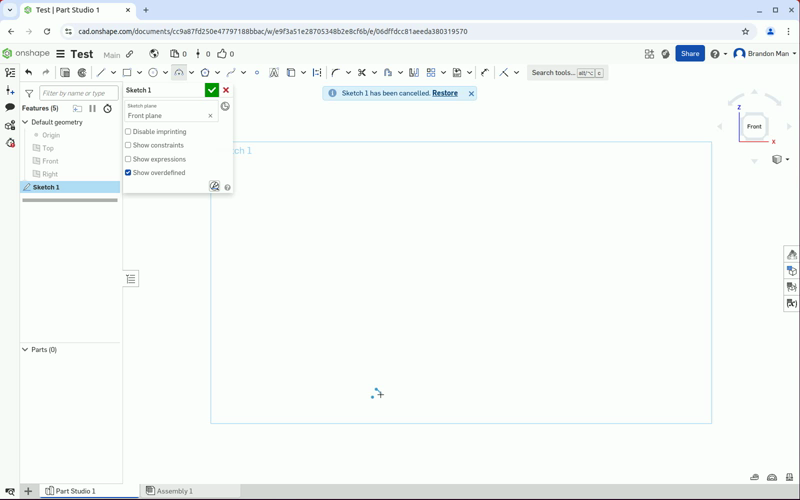
scroll(6)
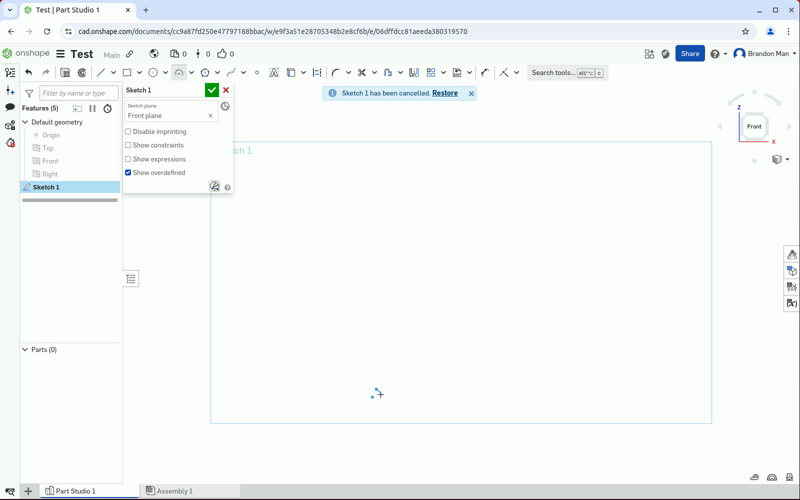
scroll(6)
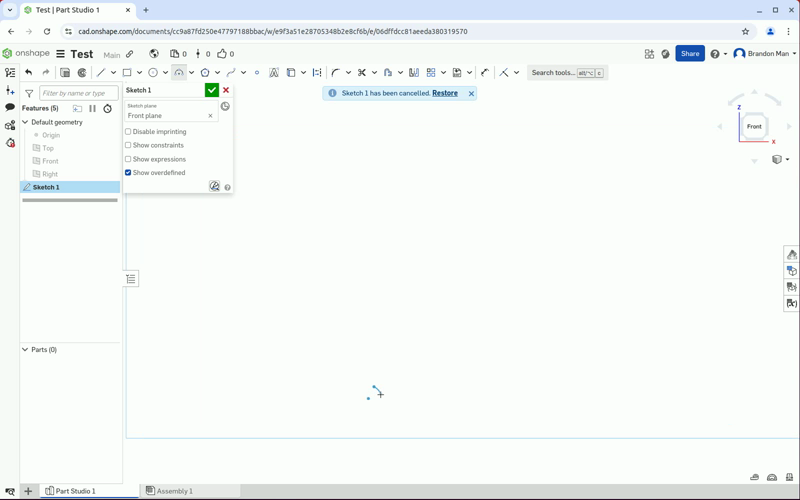
scroll(6)
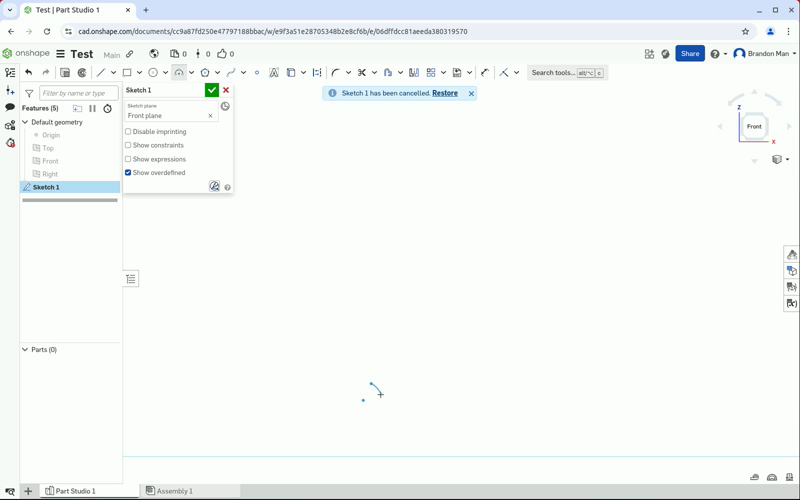
scroll(6)
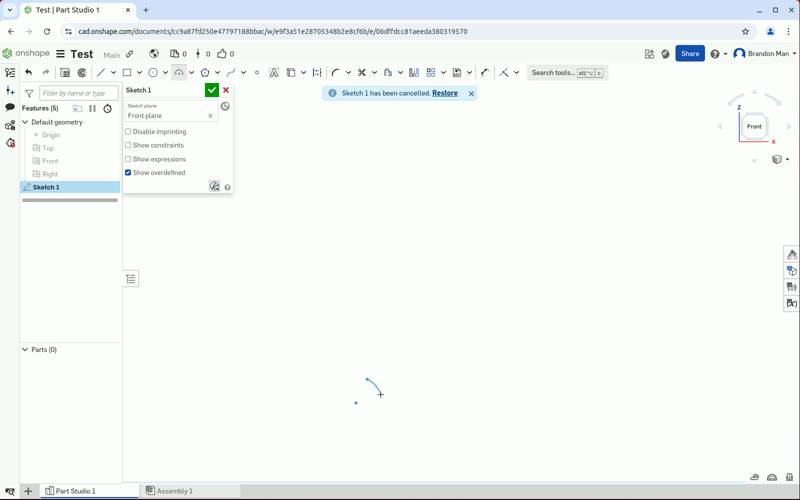
scroll(6)
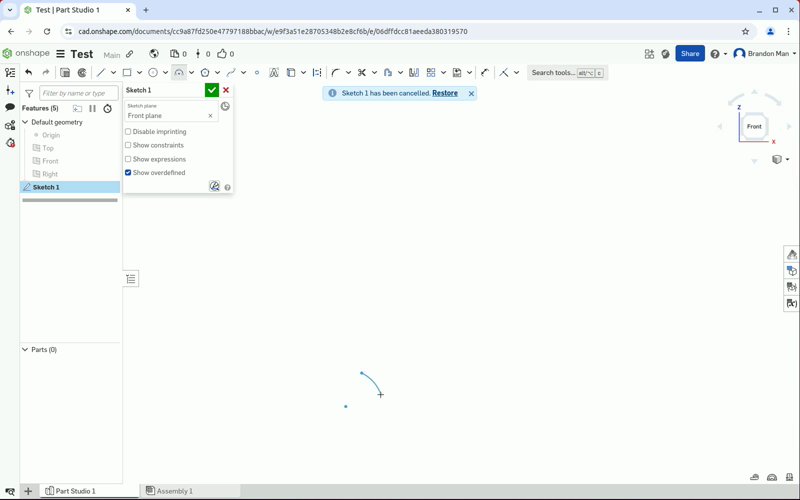
scroll(6)
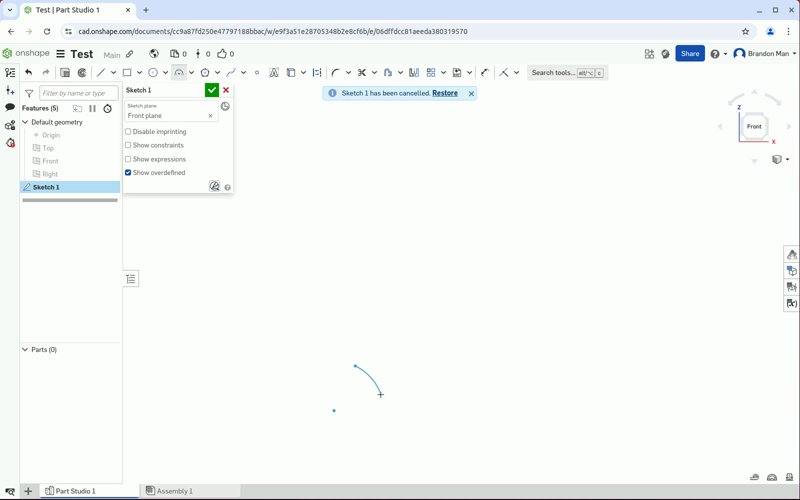
scroll(6)
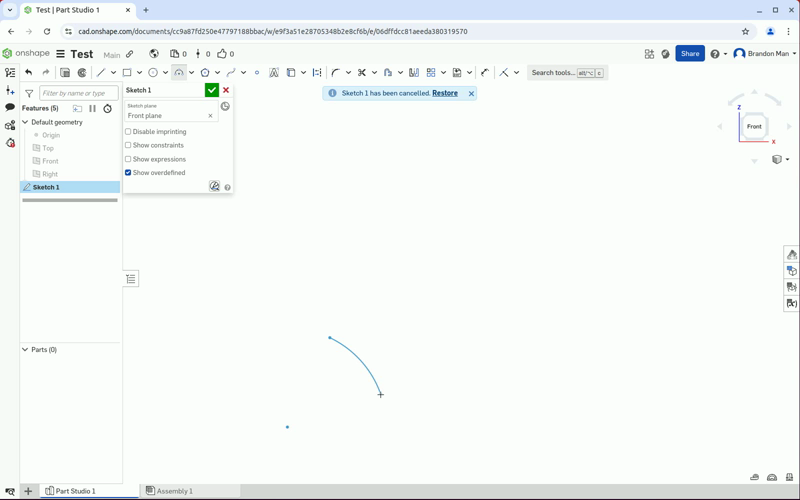
click(380, 394)
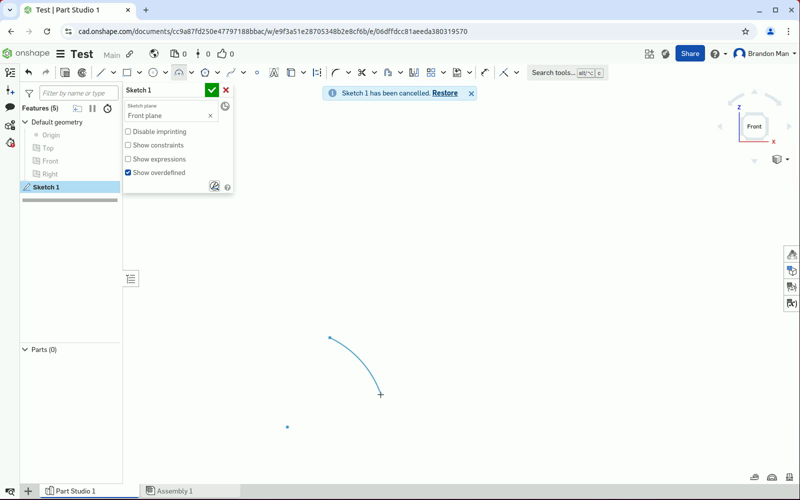
scroll(-6)
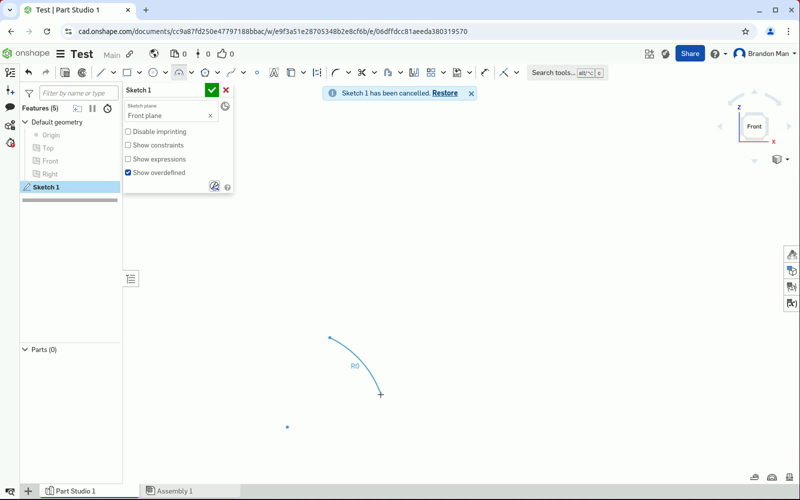
scroll(-6)
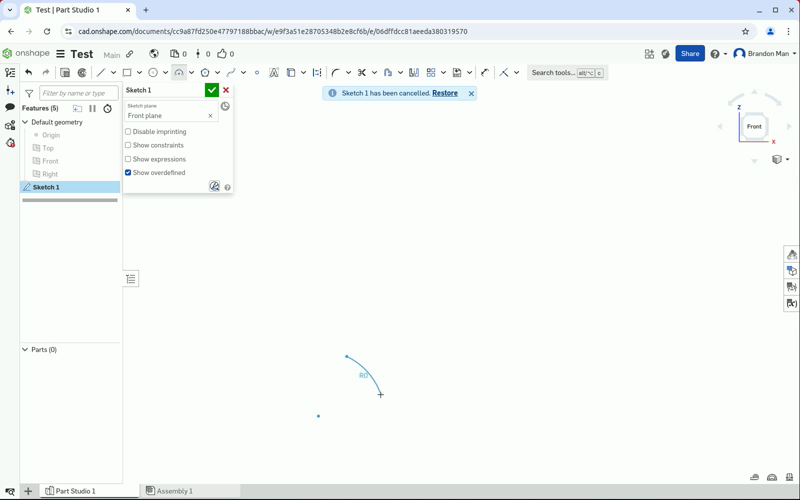
scroll(-6)
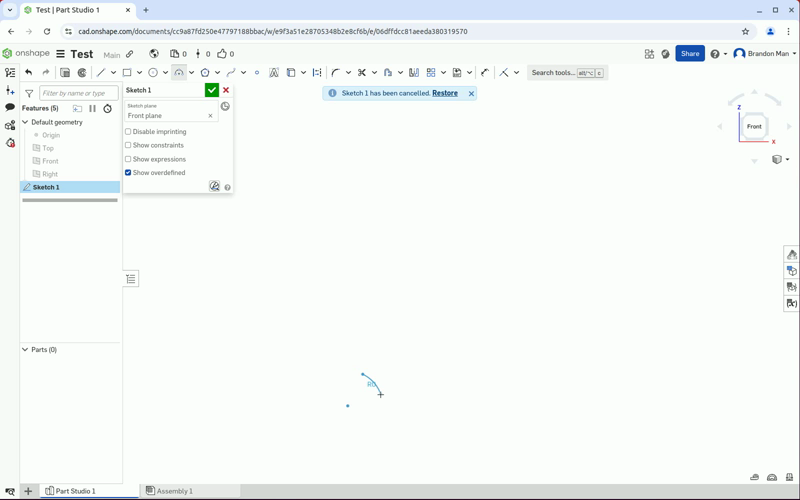
scroll(-6)
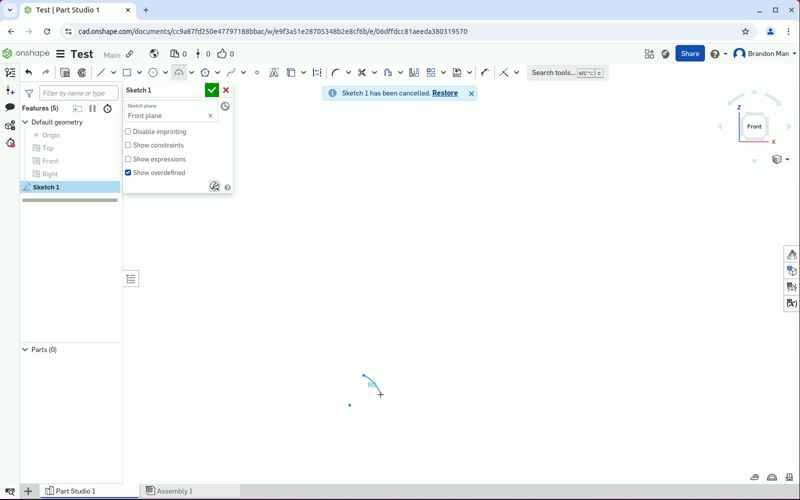
scroll(-6)
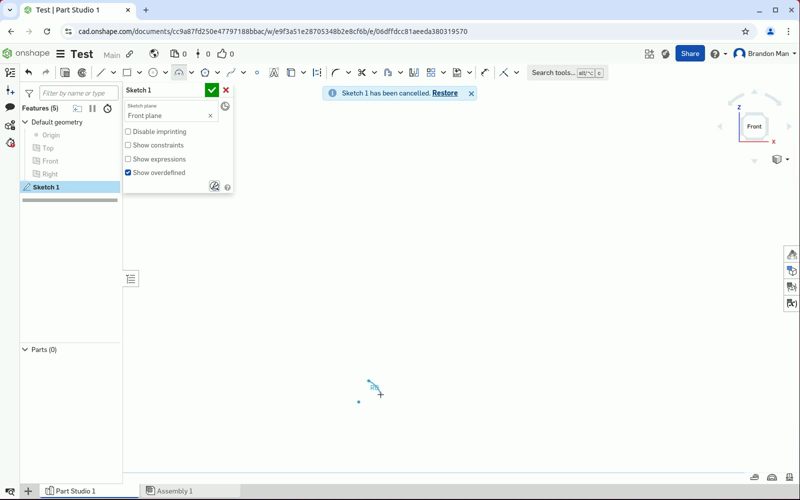
scroll(-6)
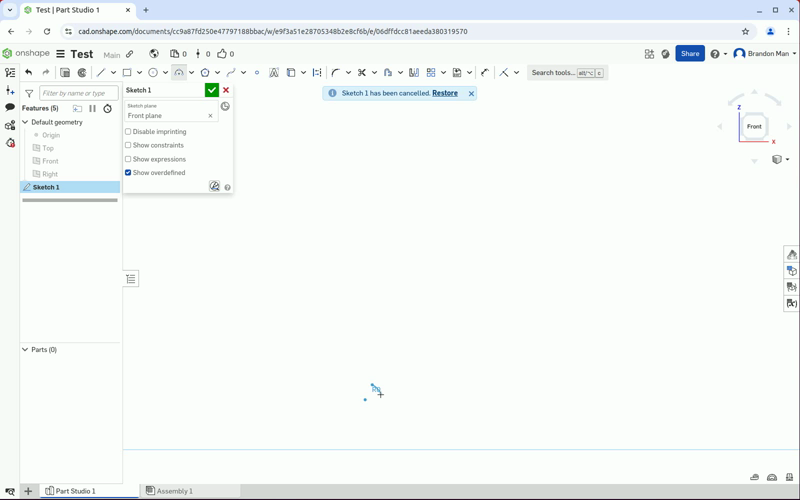
scroll(-6)
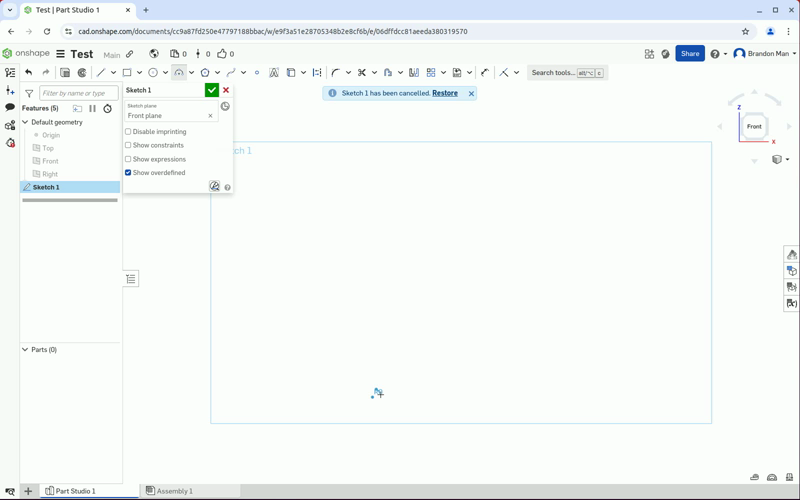
mouse_move(377, 392)
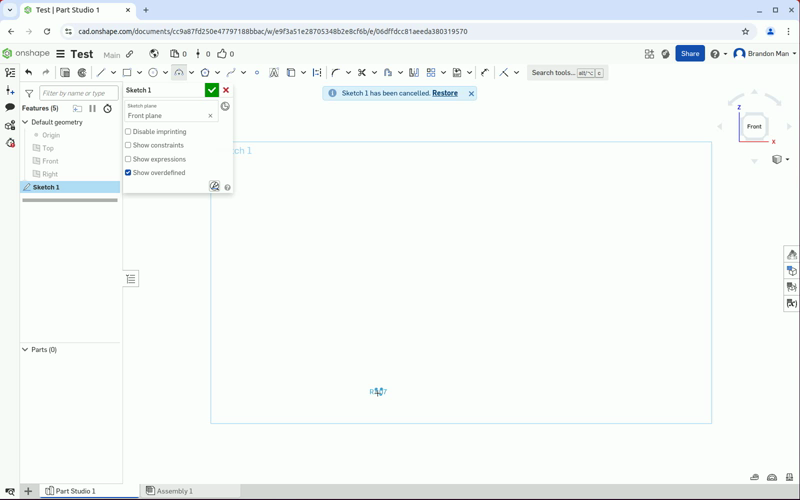
scroll(6)
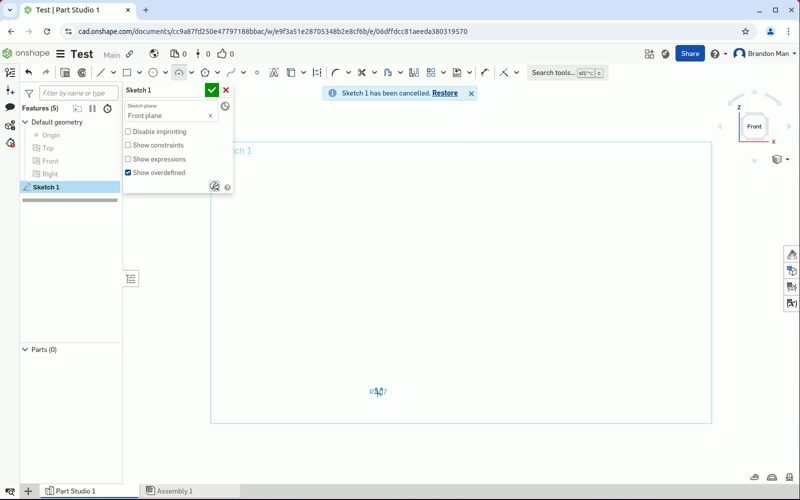
scroll(6)
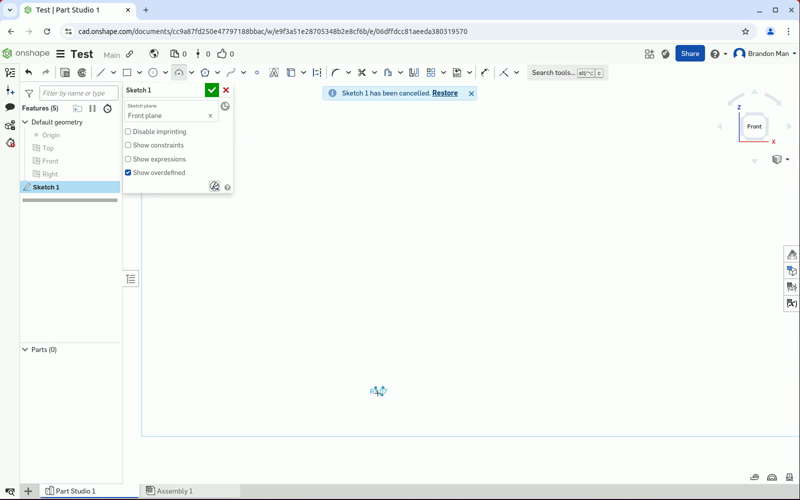
scroll(6)
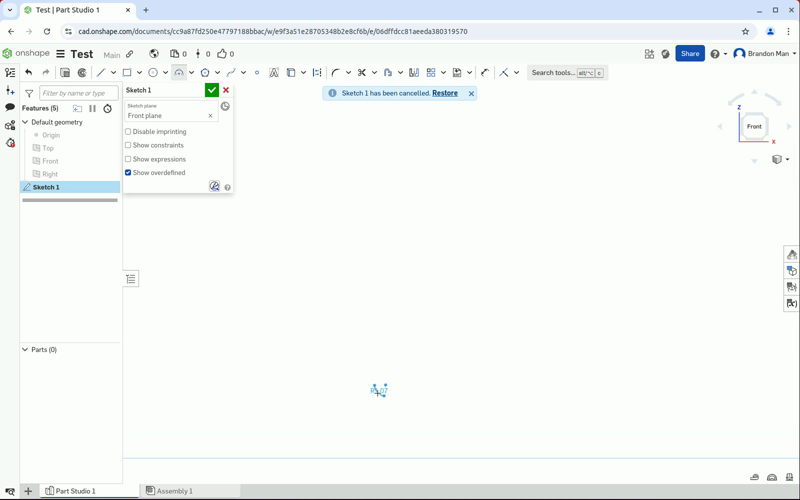
scroll(6)
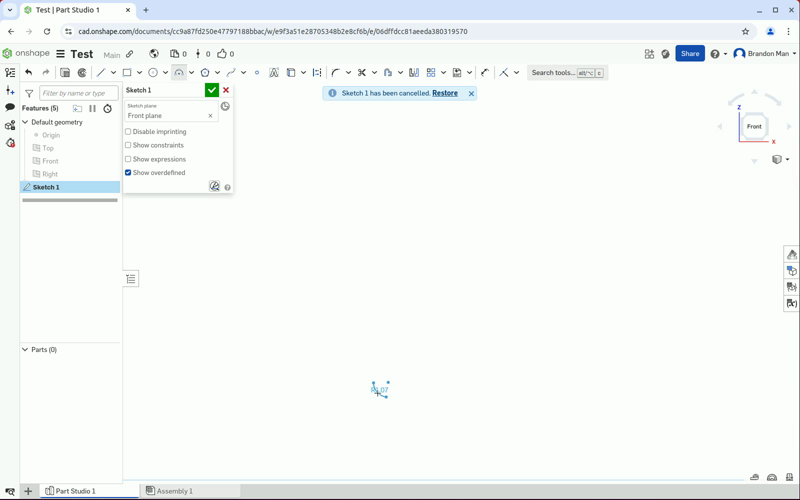
scroll(6)
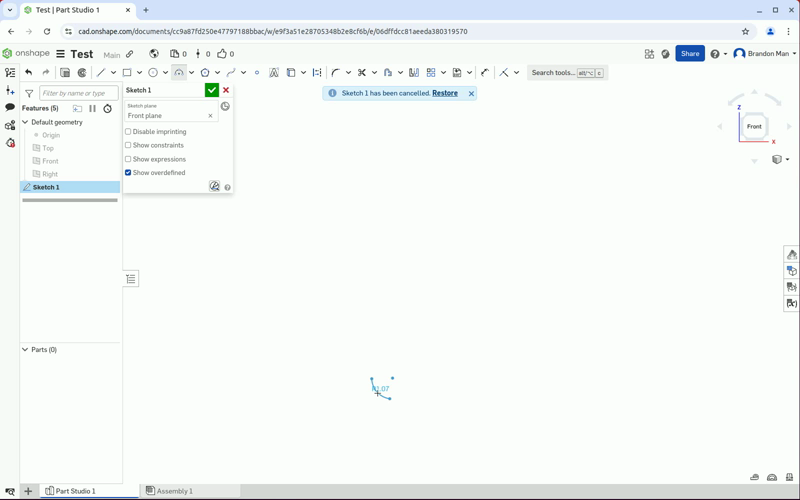
scroll(6)
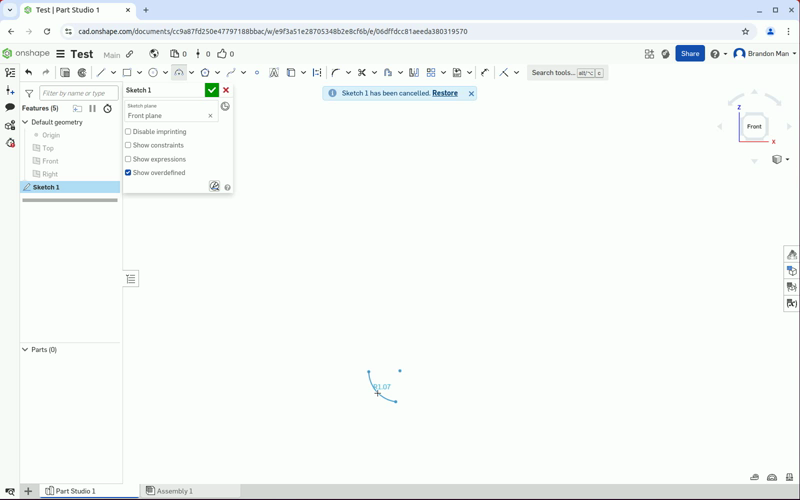
scroll(6)
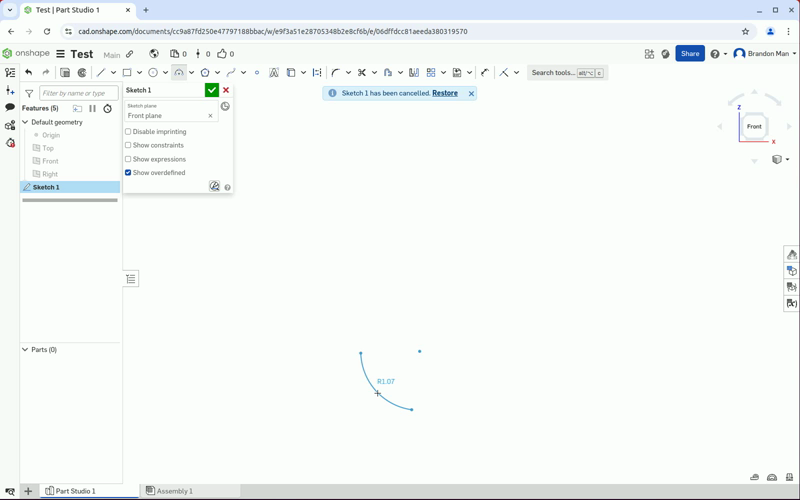
click(377, 392)
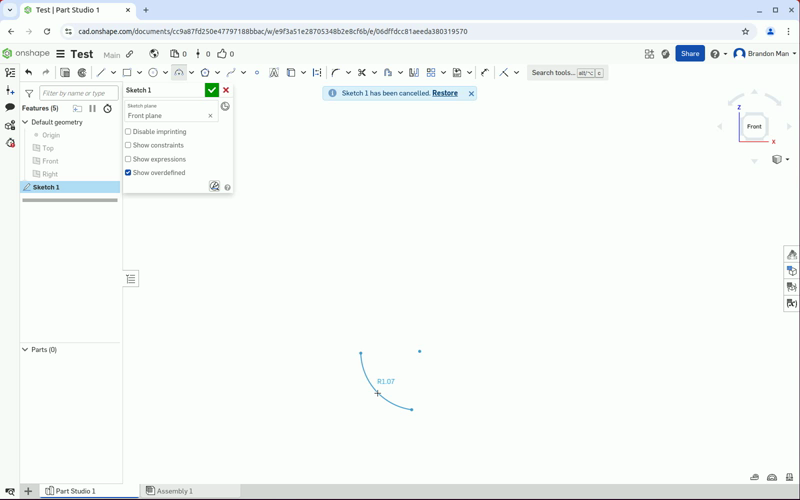
scroll(-6)
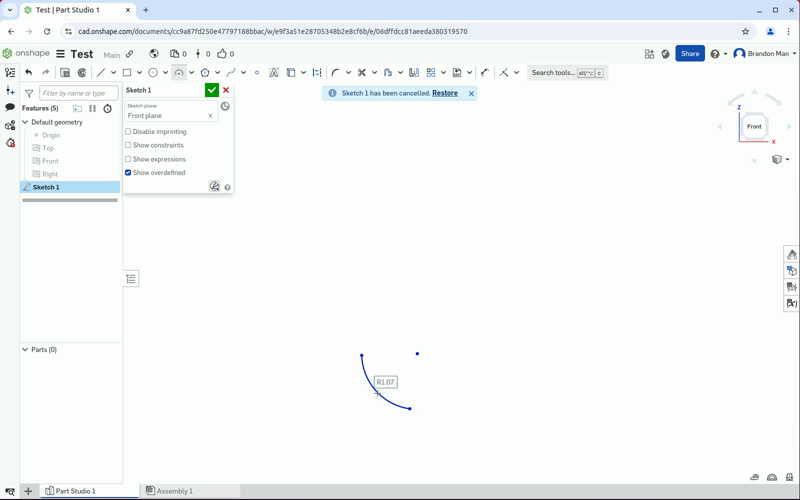
scroll(-6)
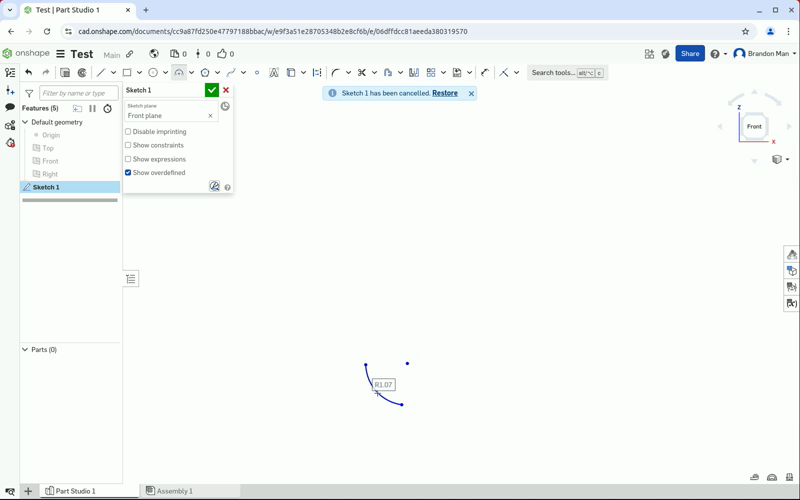
scroll(-6)
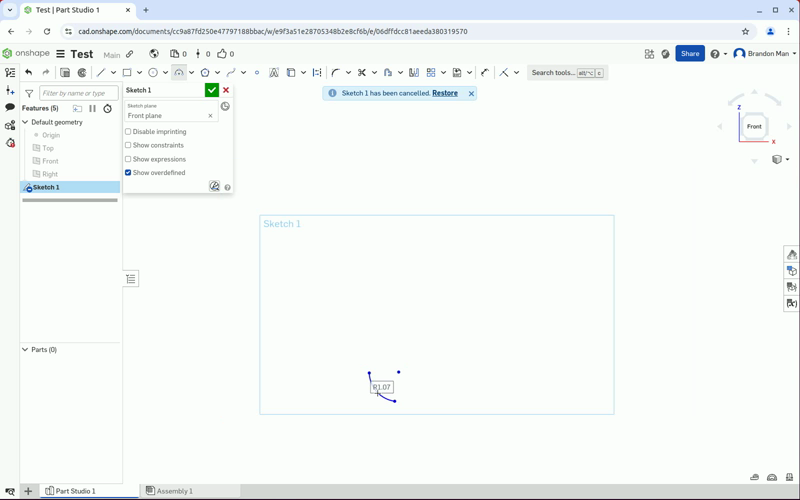
scroll(-6)
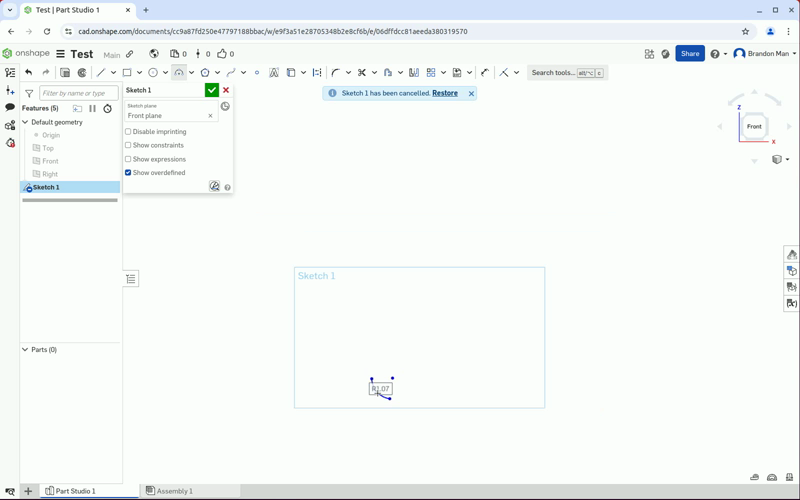
scroll(-6)
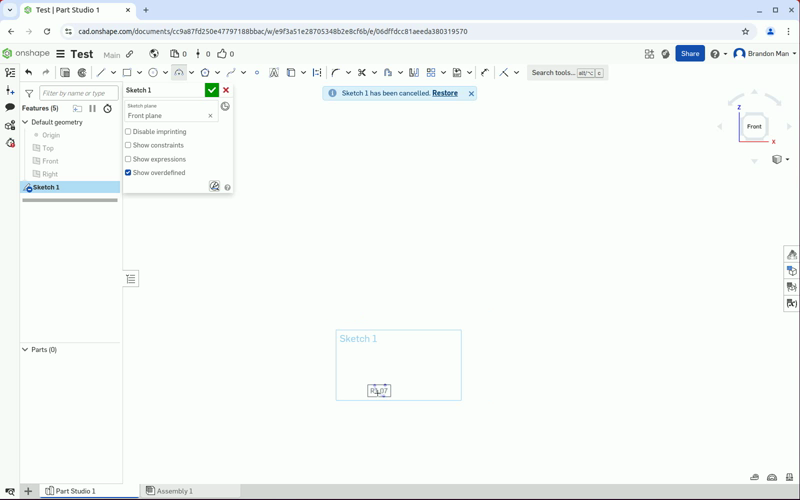
scroll(-6)
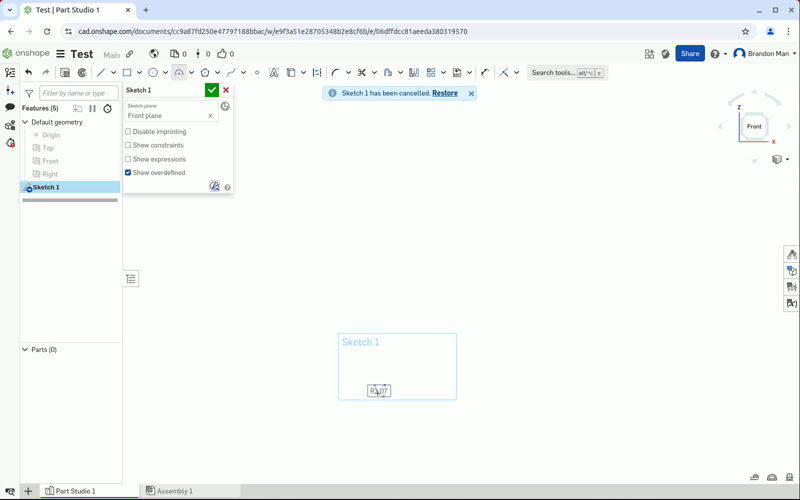
scroll(-6)
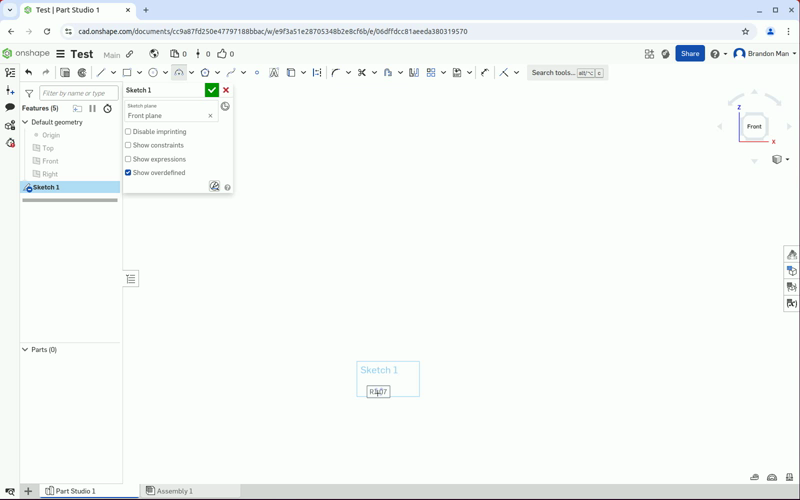
key_up(shift)
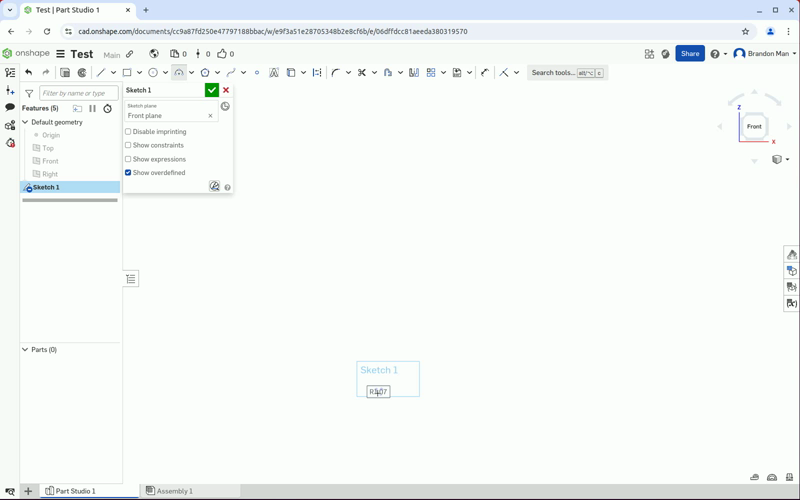
key(esc)
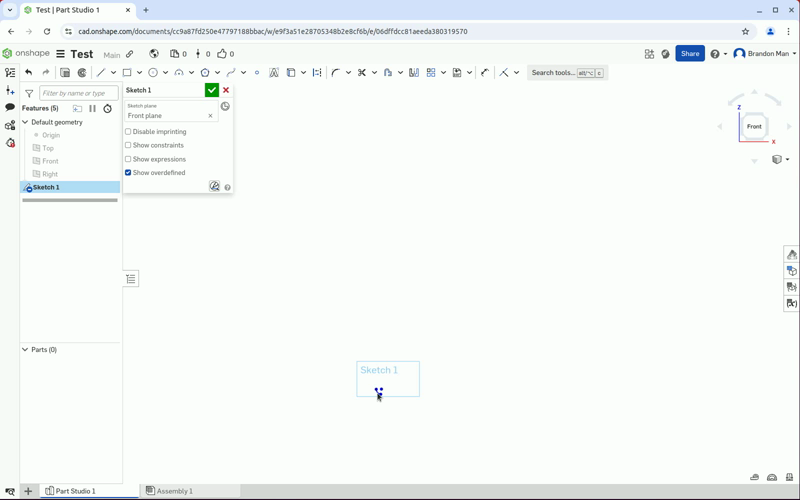
key(l)
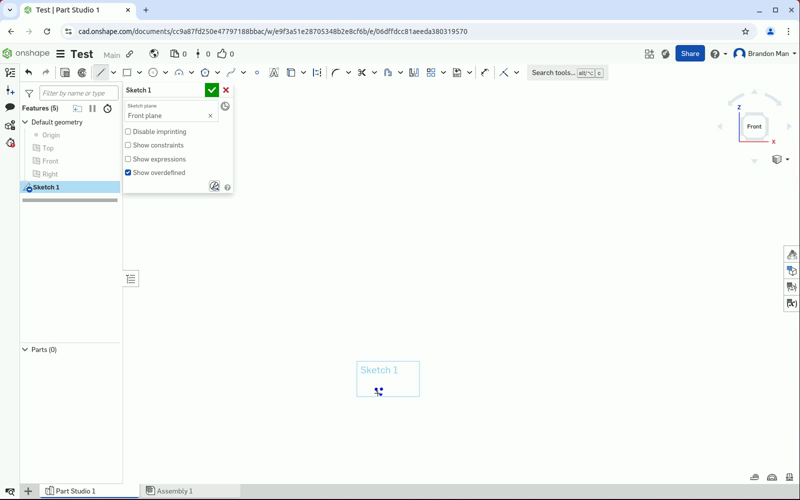
mouse_move(380, 394)
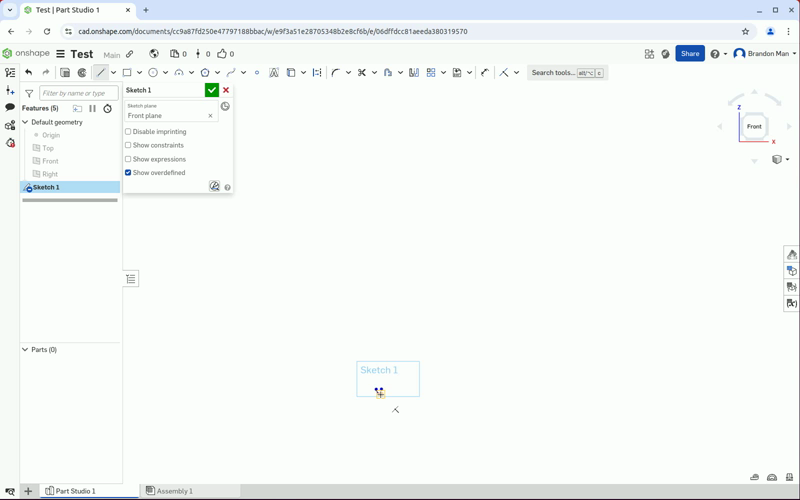
scroll(6)
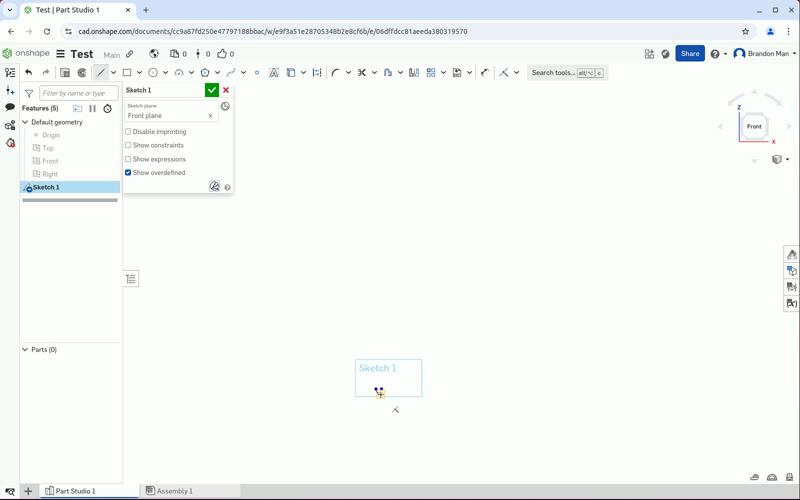
scroll(6)
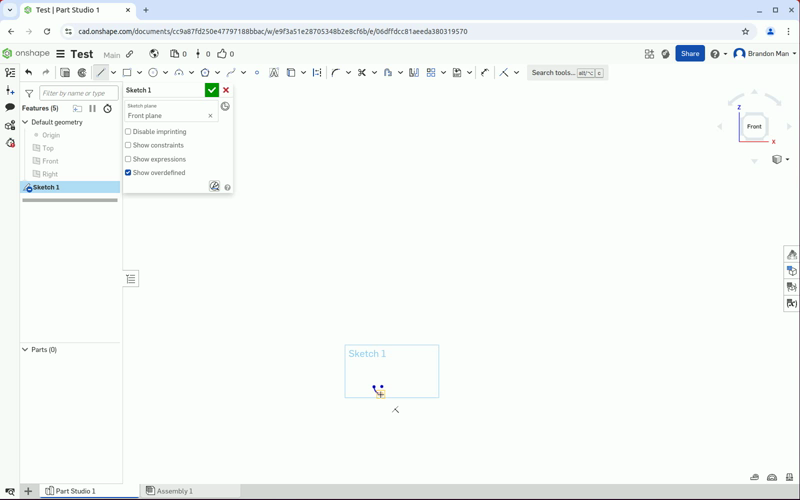
scroll(6)
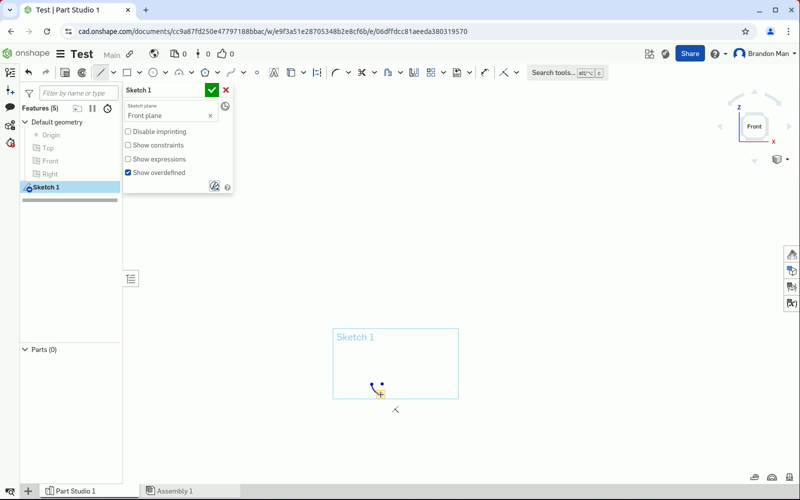
scroll(6)
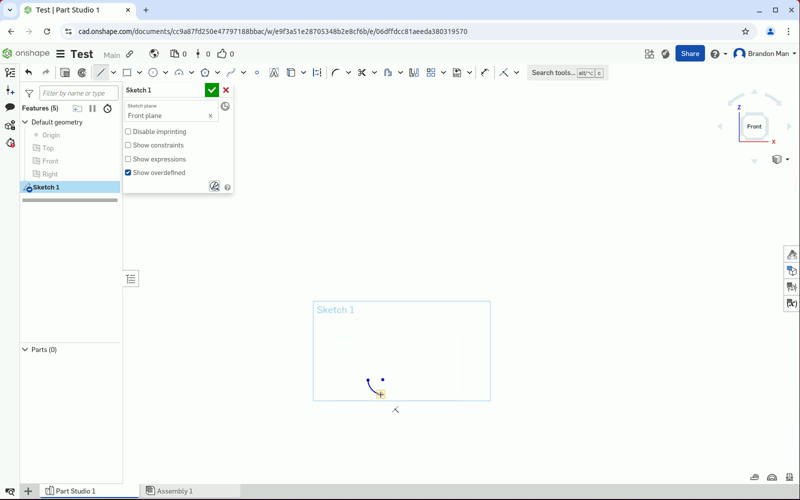
scroll(6)
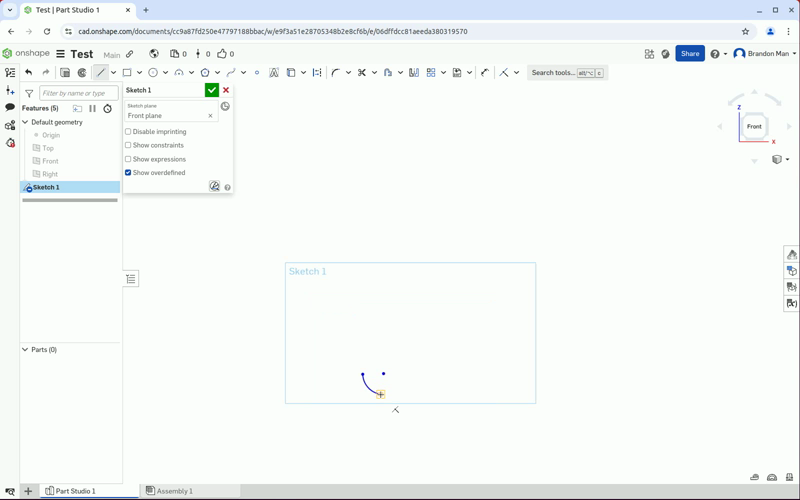
scroll(6)
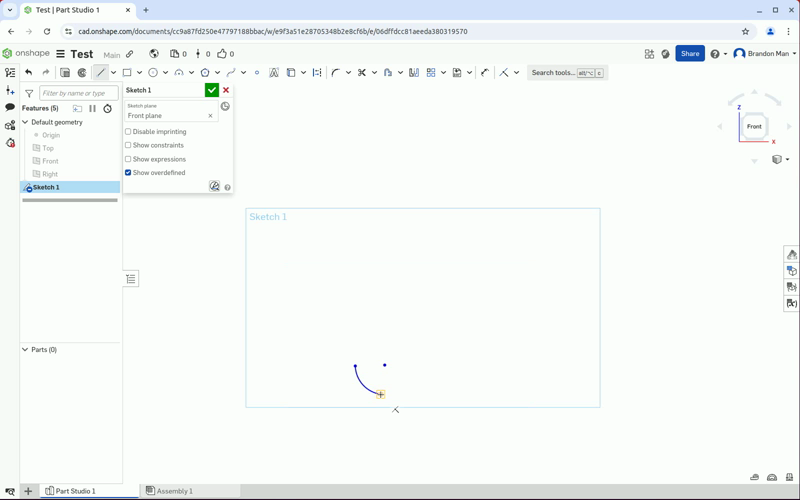
scroll(6)
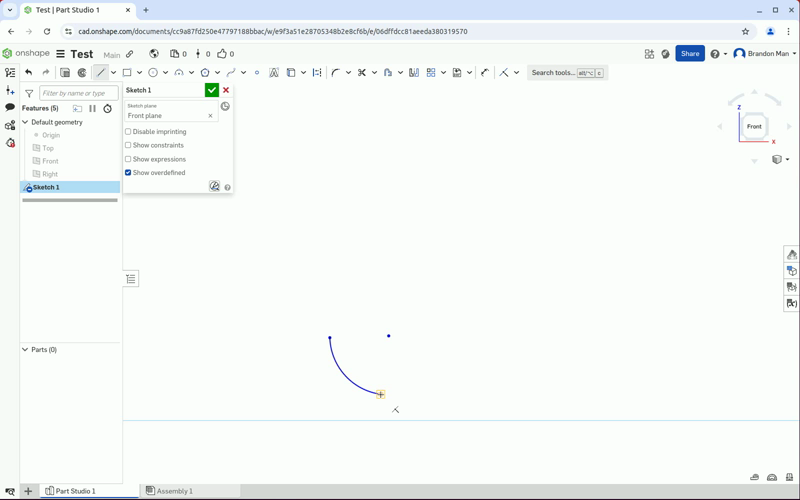
click(380, 394)
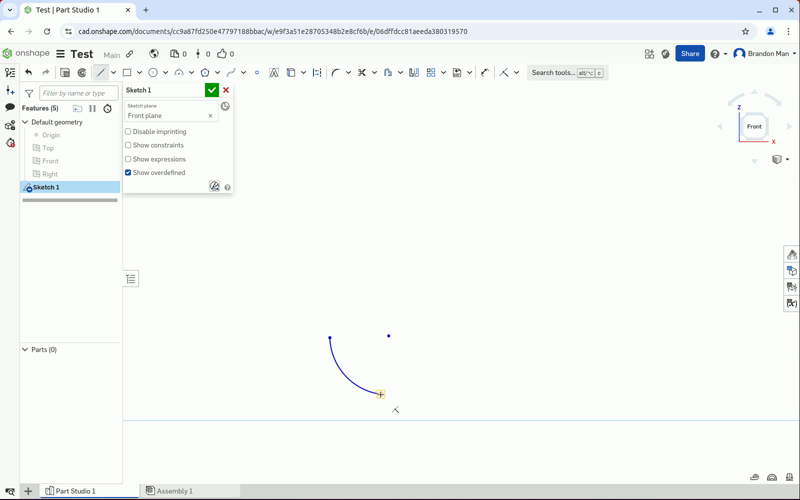
scroll(-6)
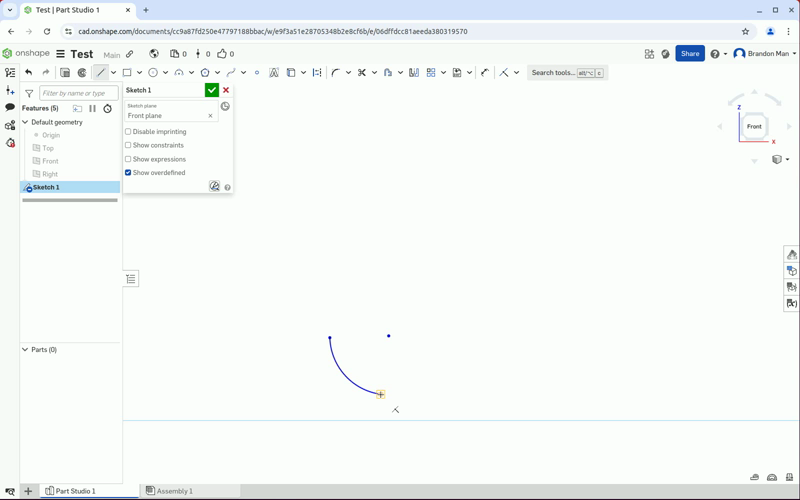
scroll(-6)
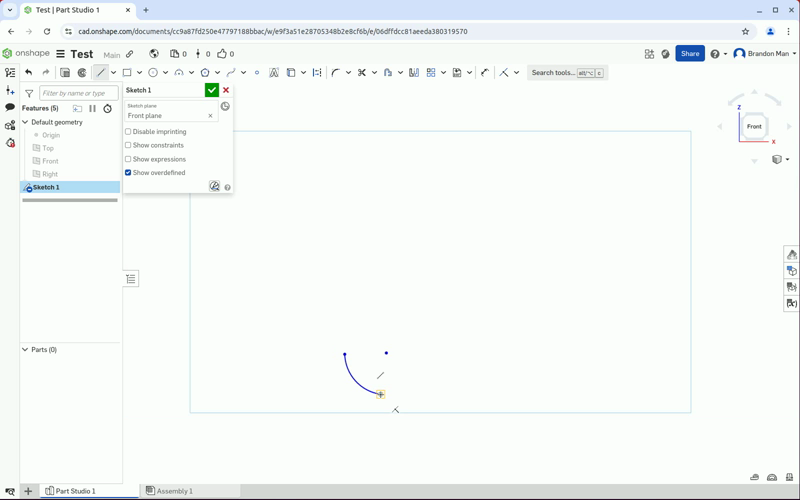
scroll(-6)
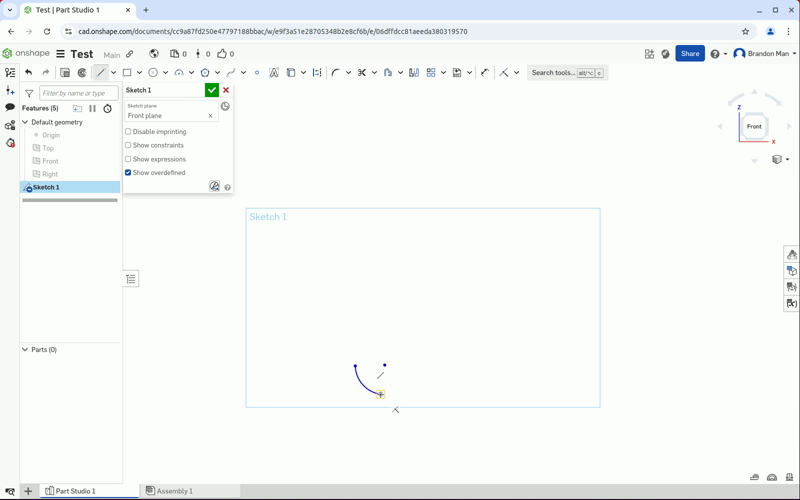
scroll(-6)
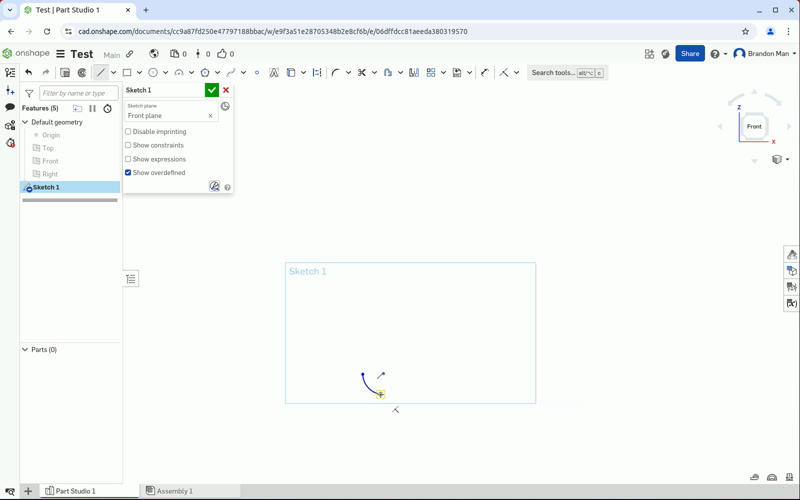
scroll(-6)
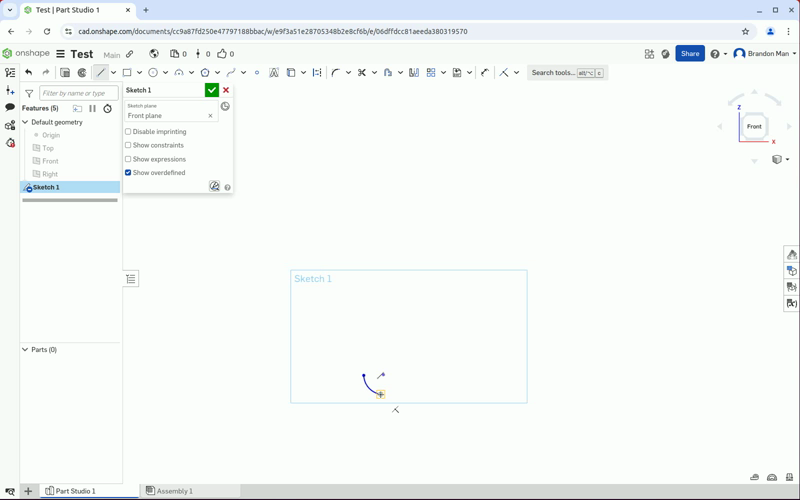
scroll(-6)
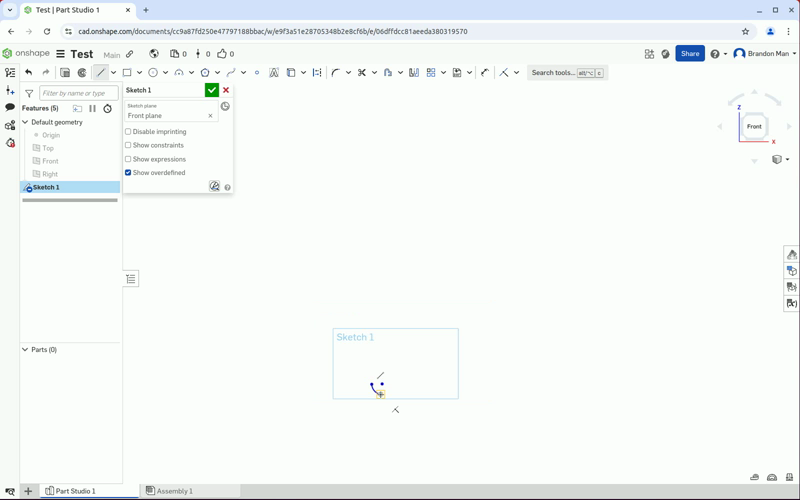
scroll(-6)
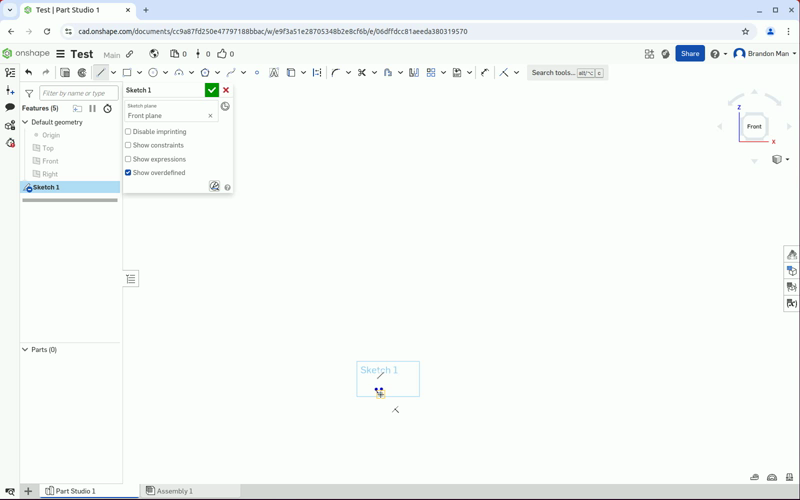
key_down(shift)
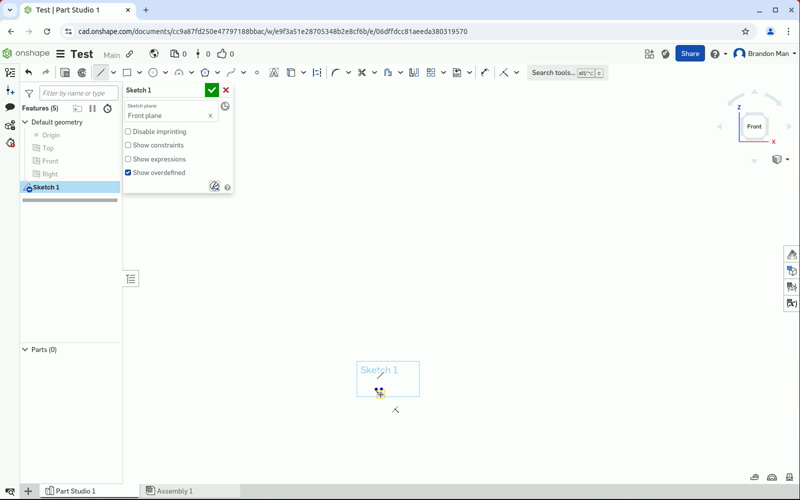
mouse_move(539, 394)
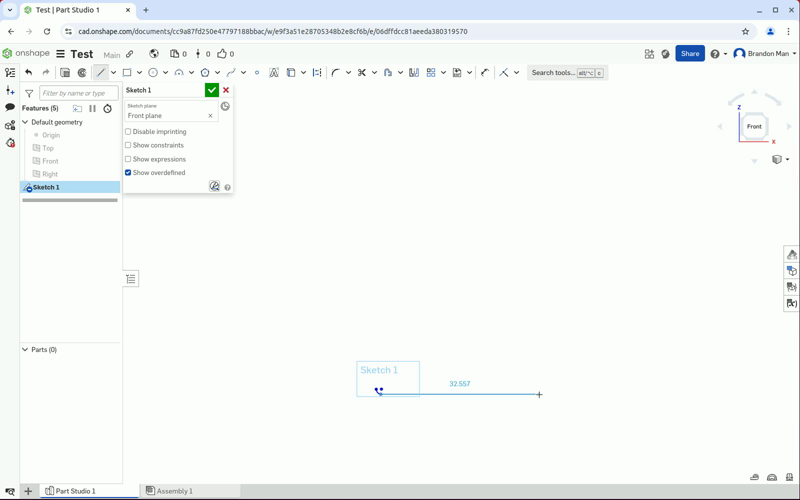
click(539, 394)
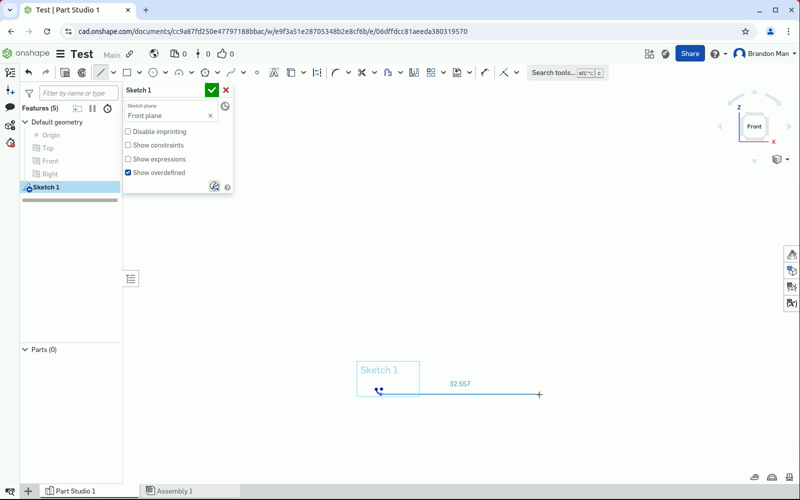
key_up(shift)
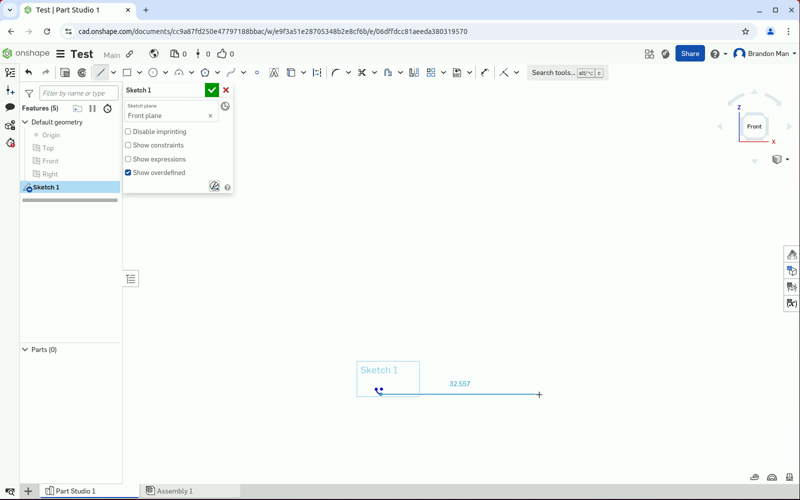
key(esc)
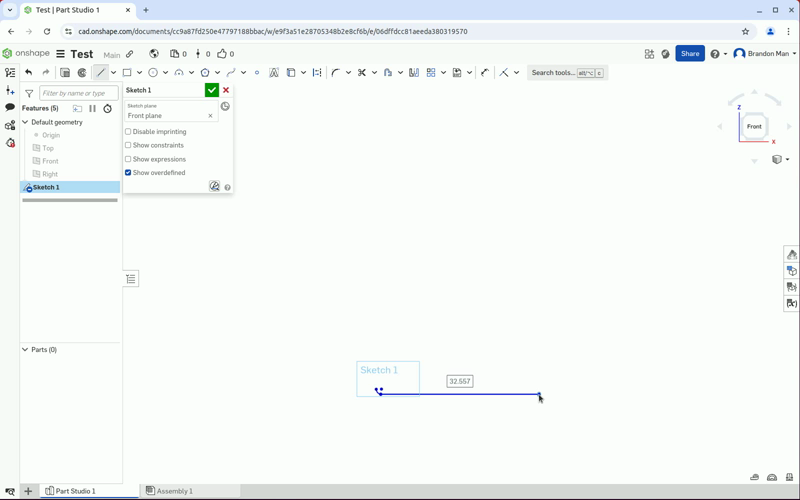
key(a)
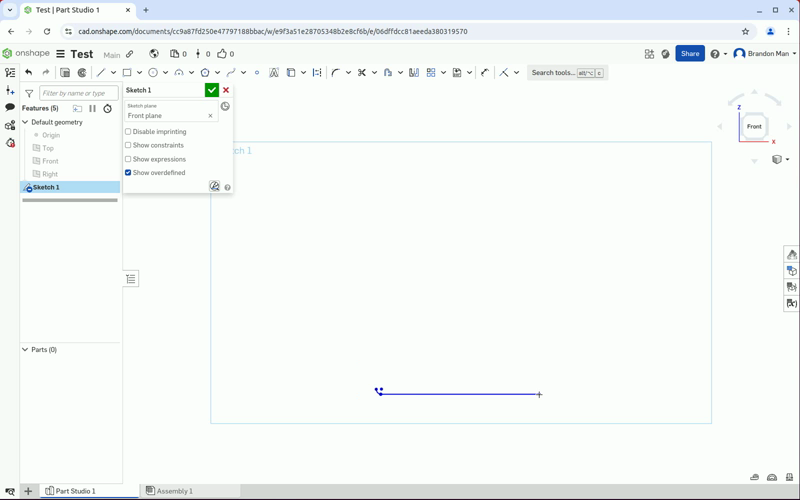
mouse_move(539, 394)
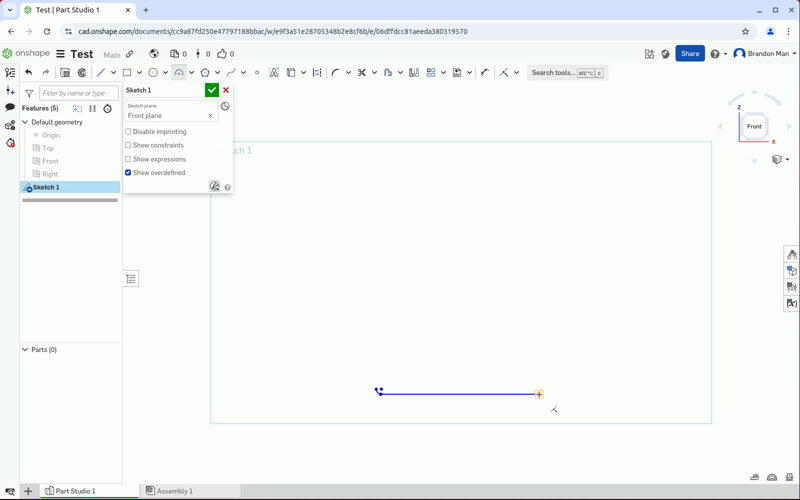
click(539, 394)
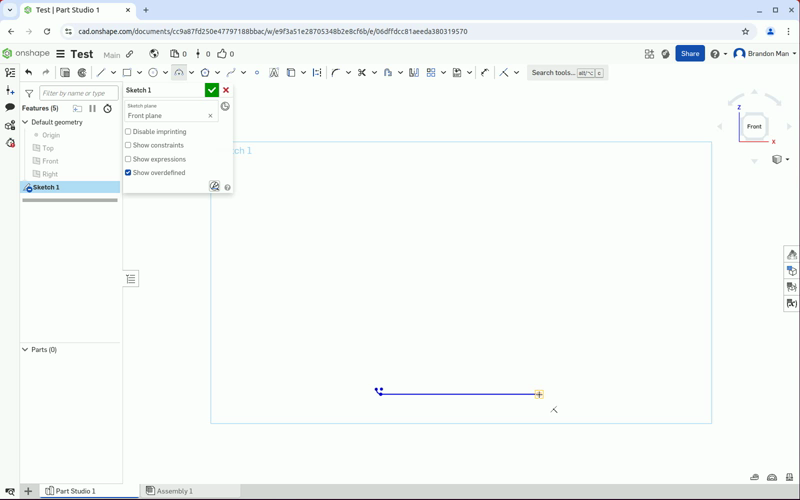
key_down(shift)
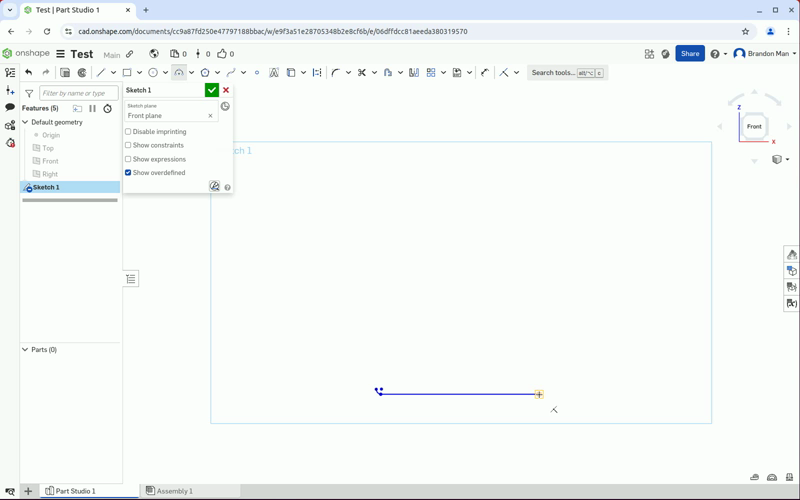
mouse_move(543, 389)
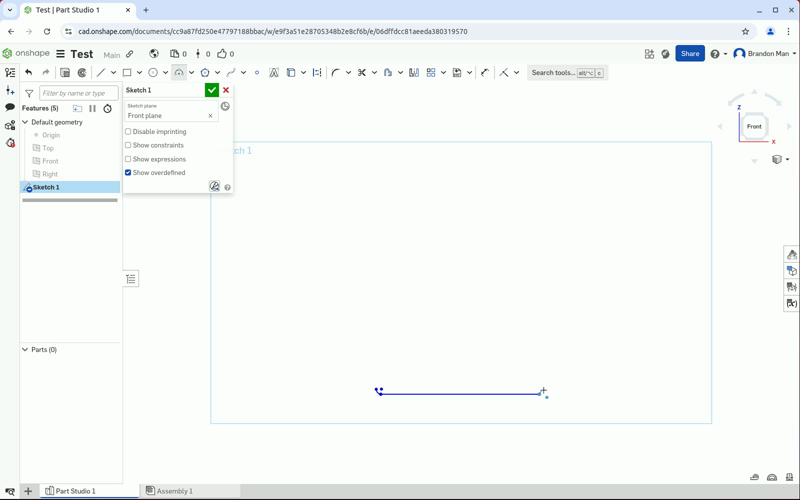
scroll(6)
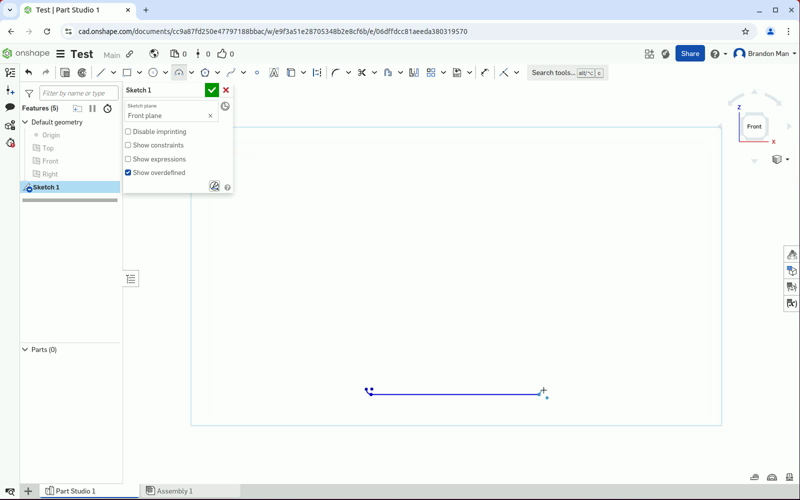
scroll(6)
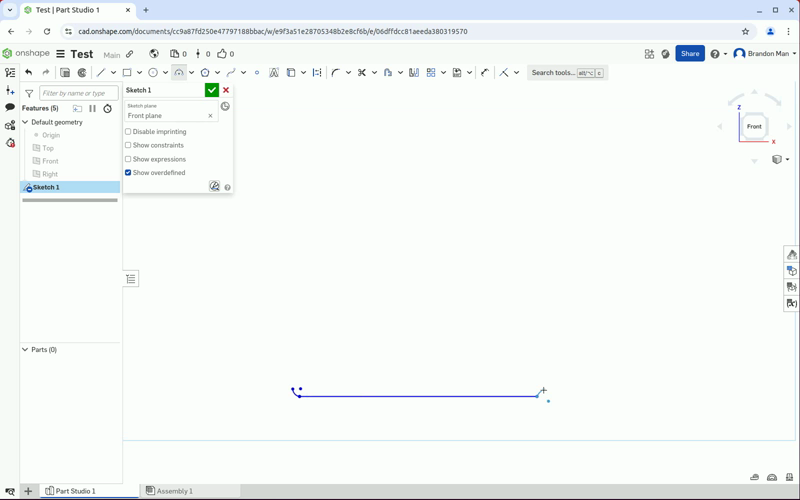
scroll(6)
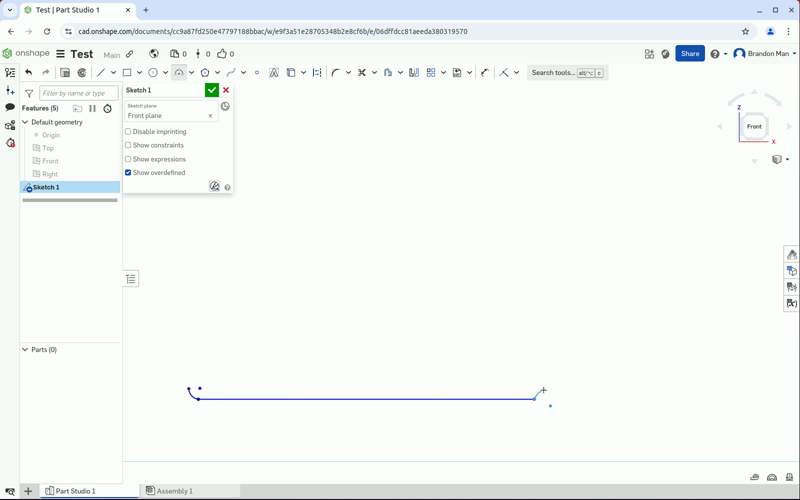
scroll(6)
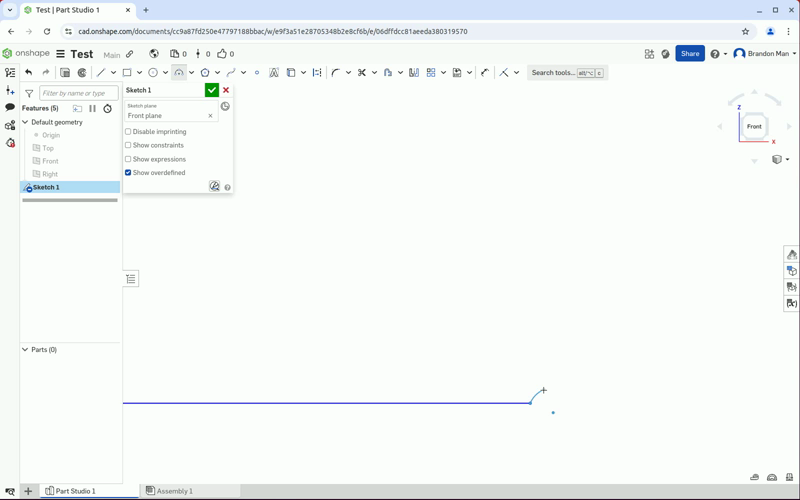
scroll(6)
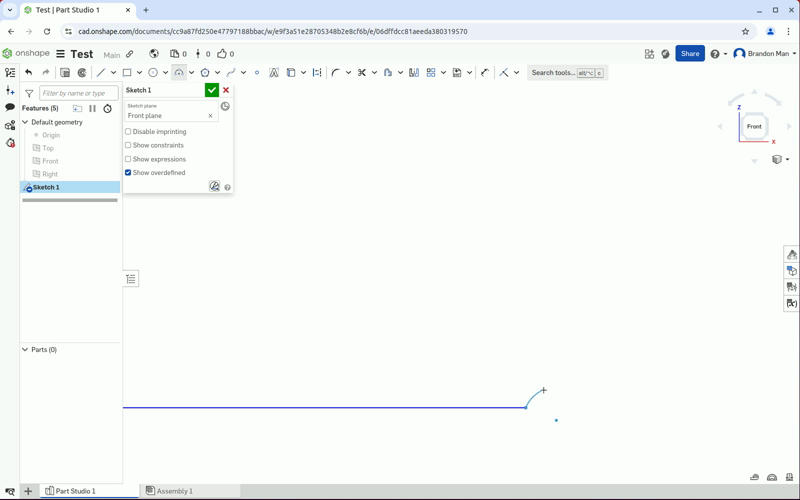
scroll(6)
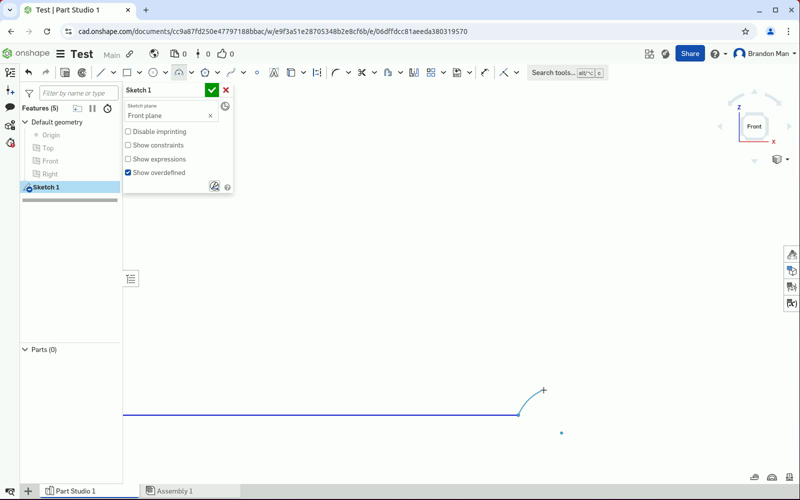
scroll(6)
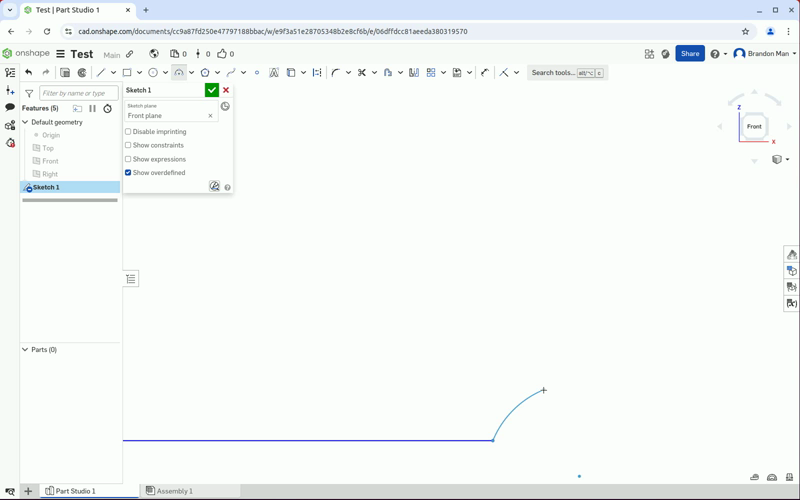
click(543, 389)
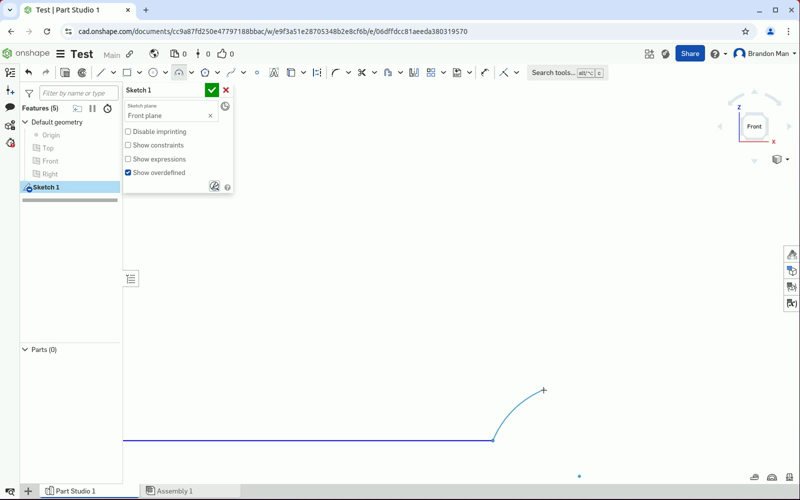
scroll(-6)
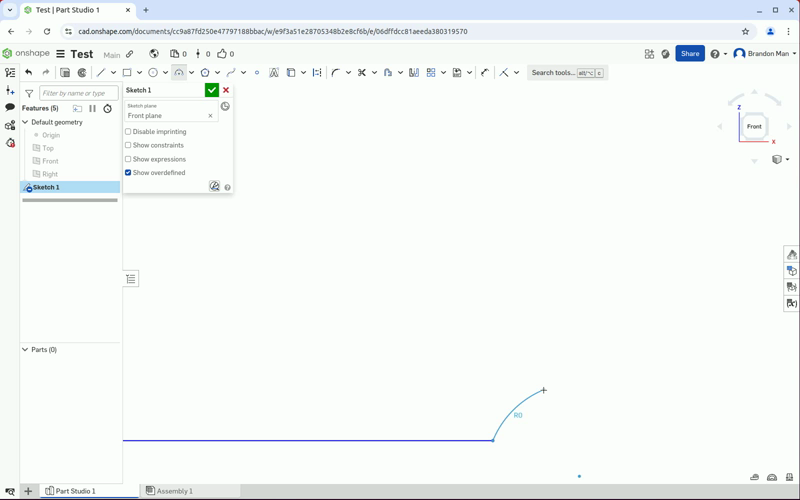
scroll(-6)
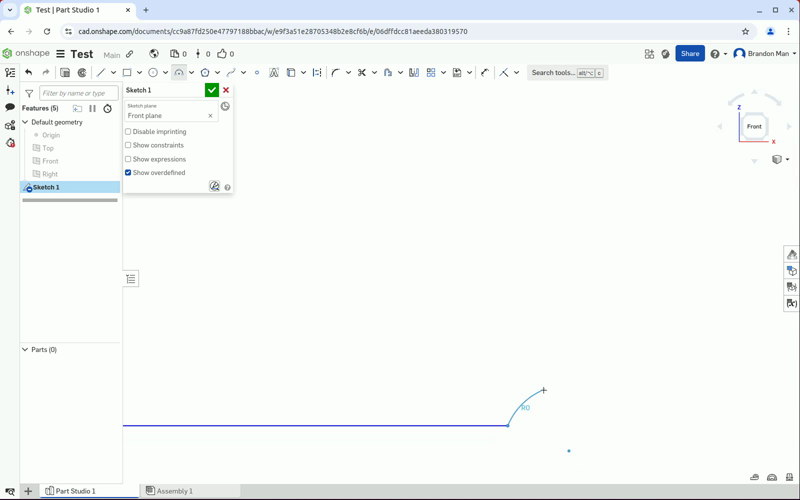
scroll(-6)
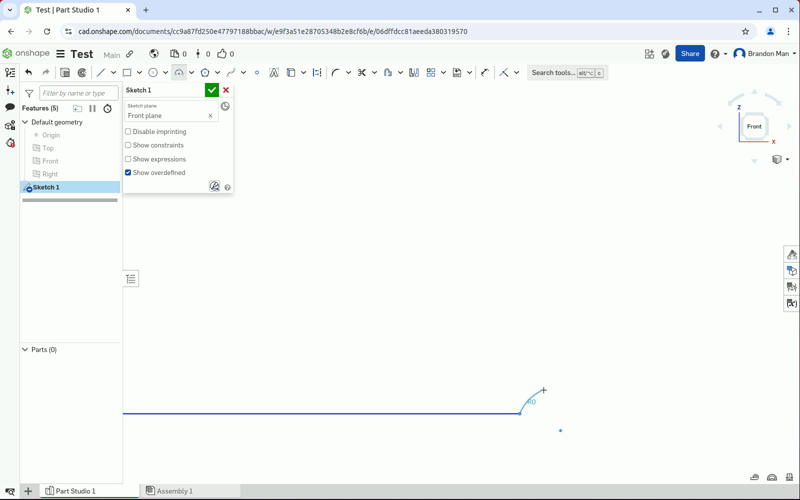
scroll(-6)
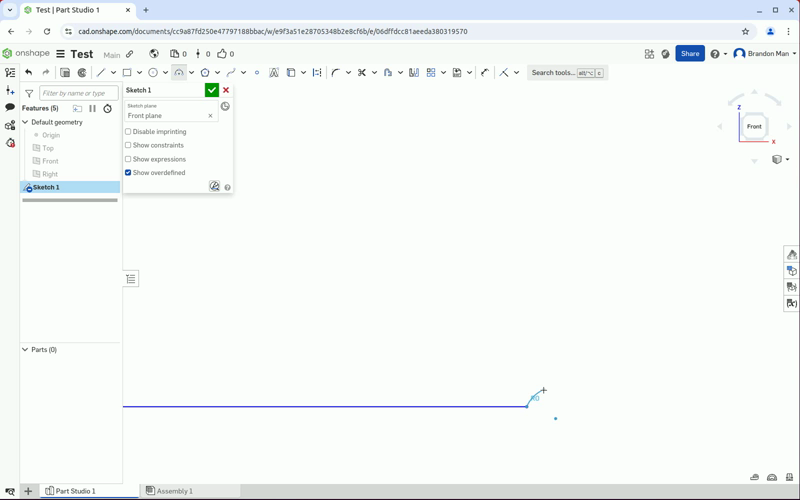
scroll(-6)
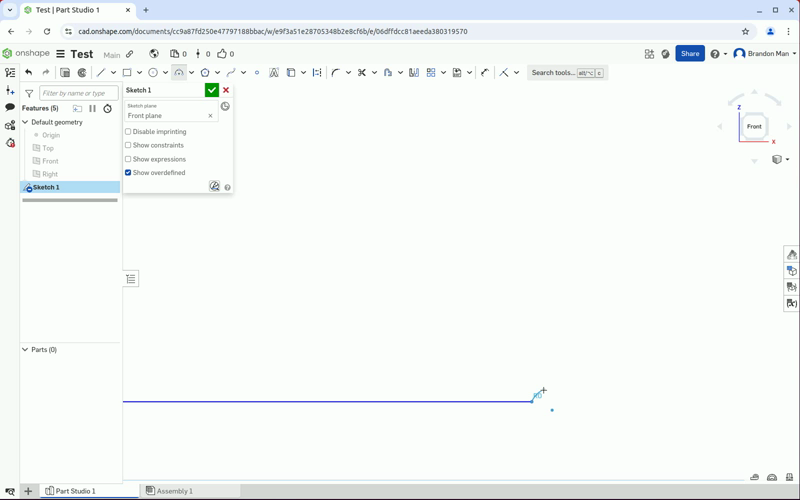
scroll(-6)
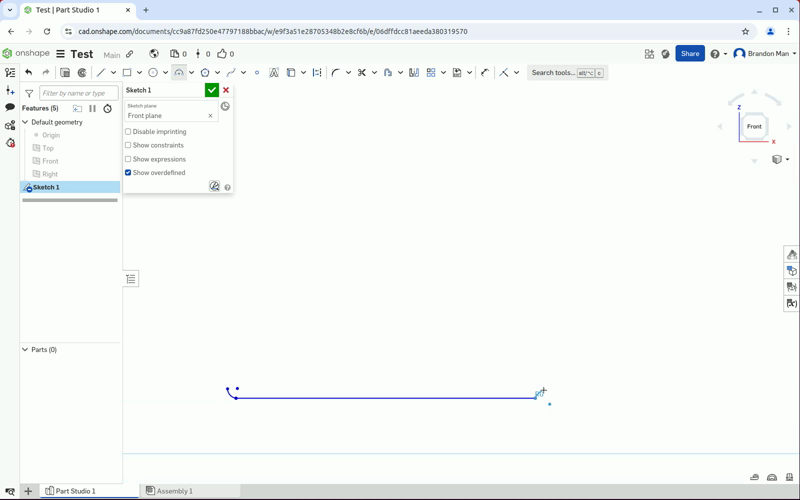
scroll(-6)
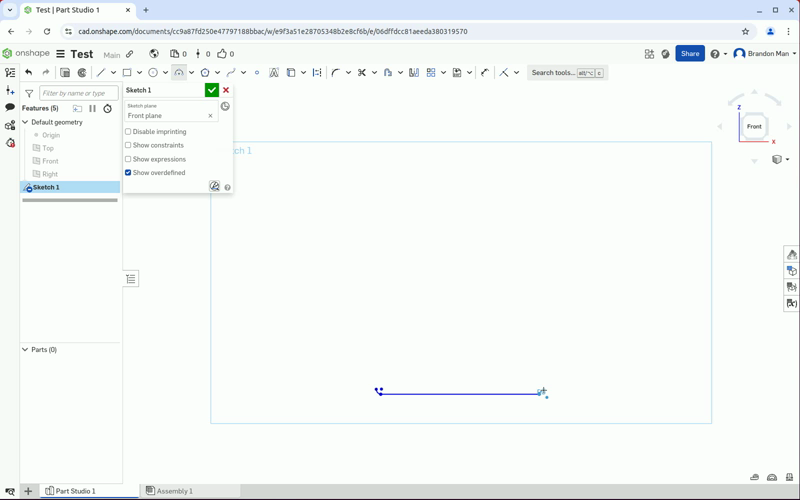
mouse_move(542, 392)
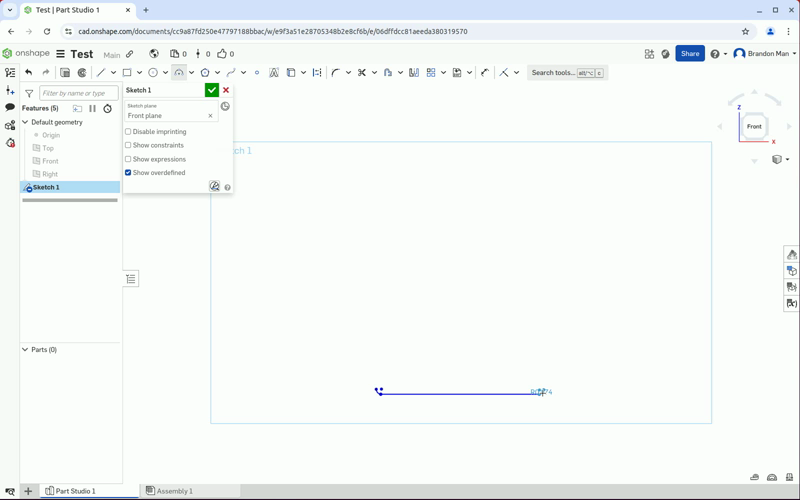
scroll(6)
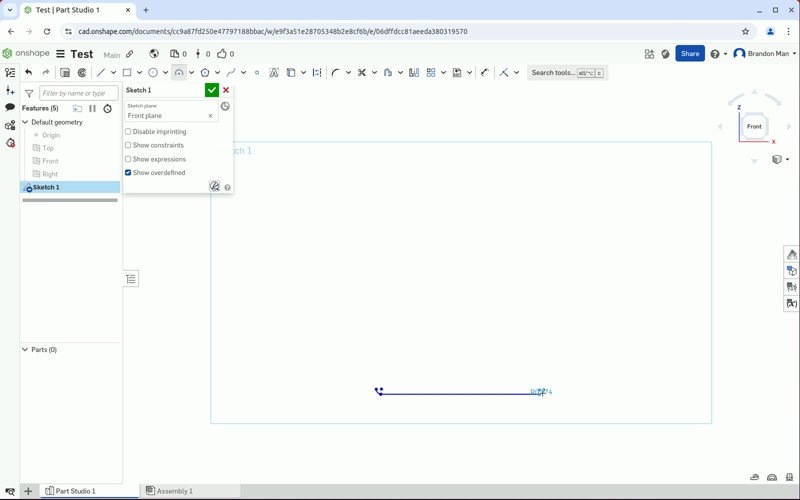
scroll(6)
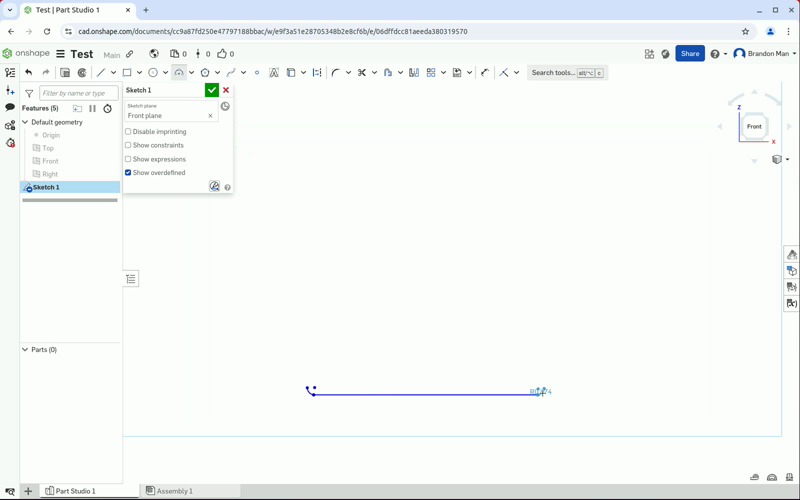
scroll(6)
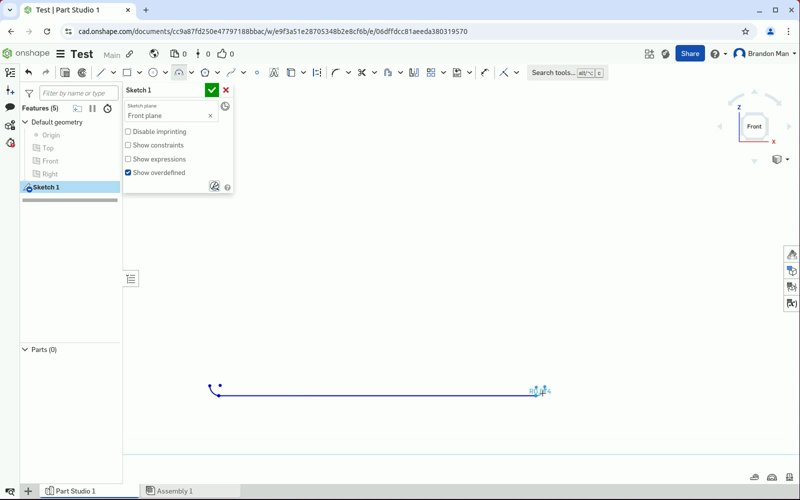
scroll(6)
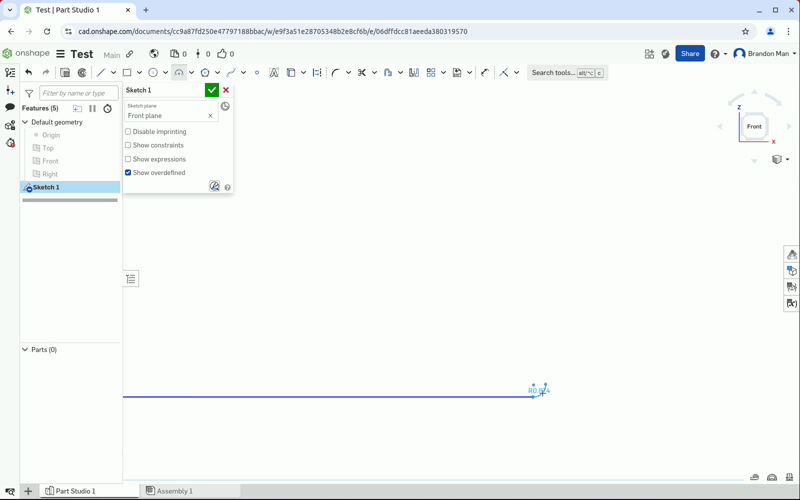
scroll(6)
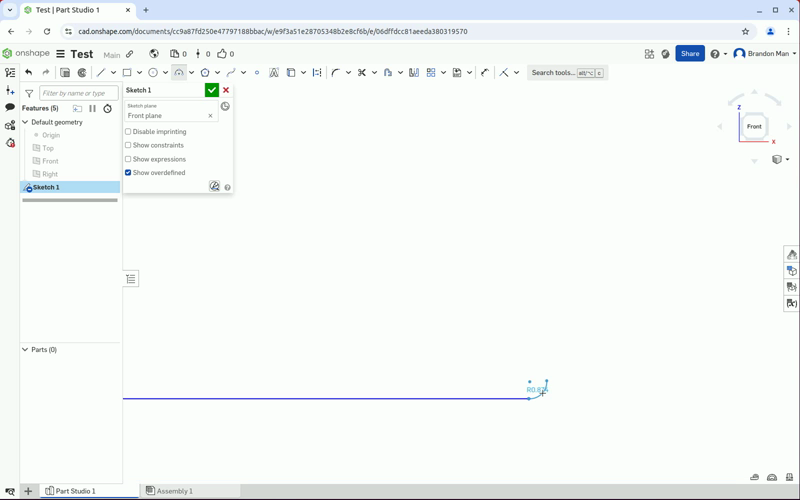
scroll(6)
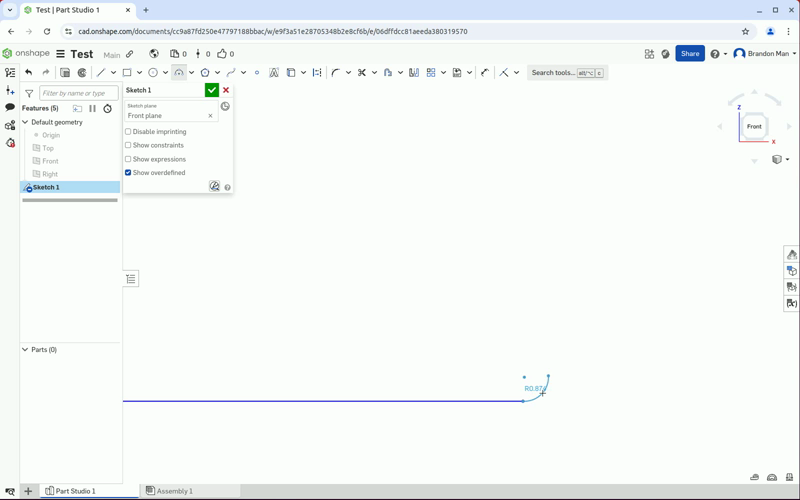
scroll(6)
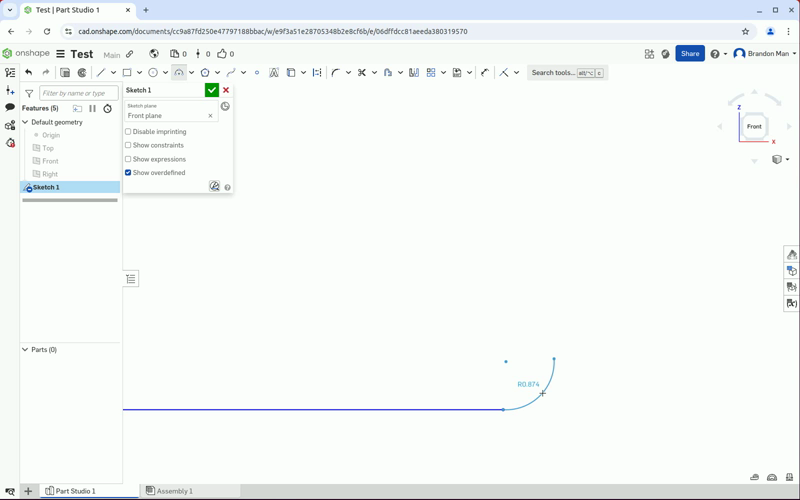
click(542, 392)
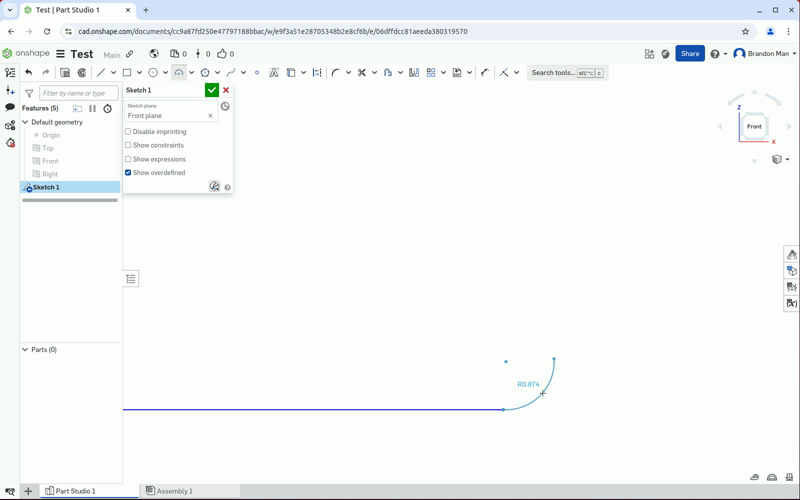
scroll(-6)
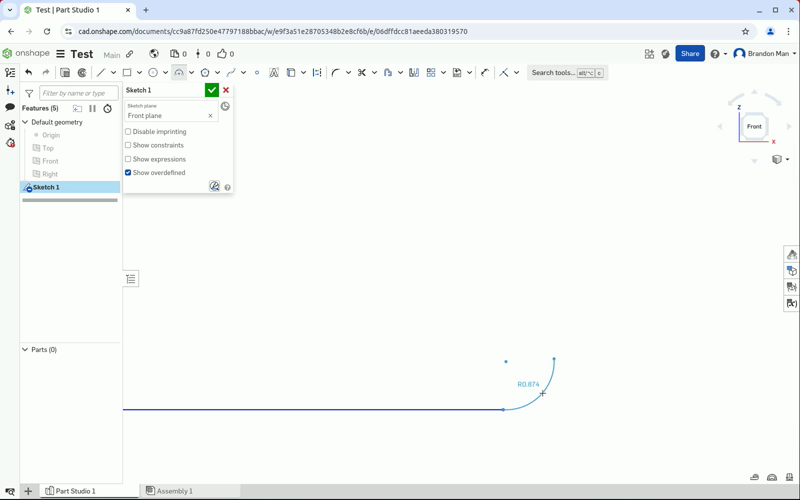
scroll(-6)
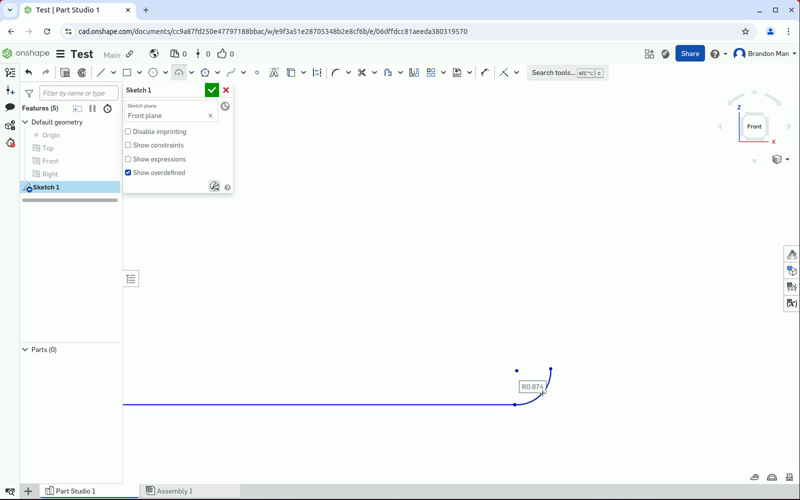
scroll(-6)
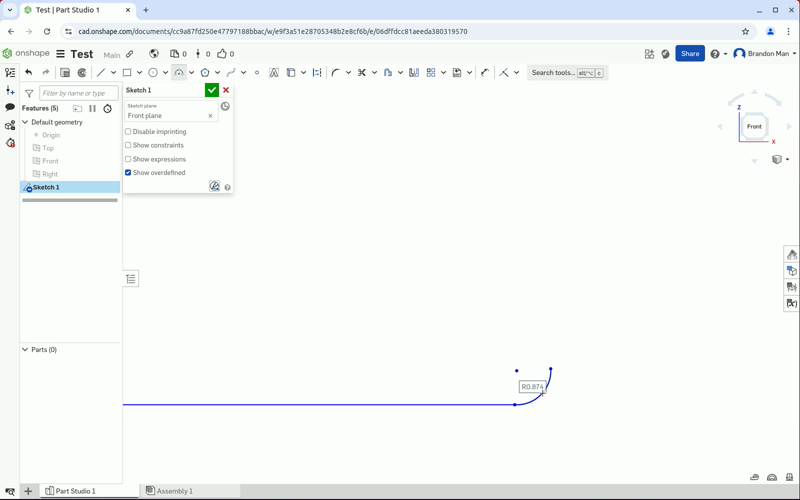
scroll(-6)
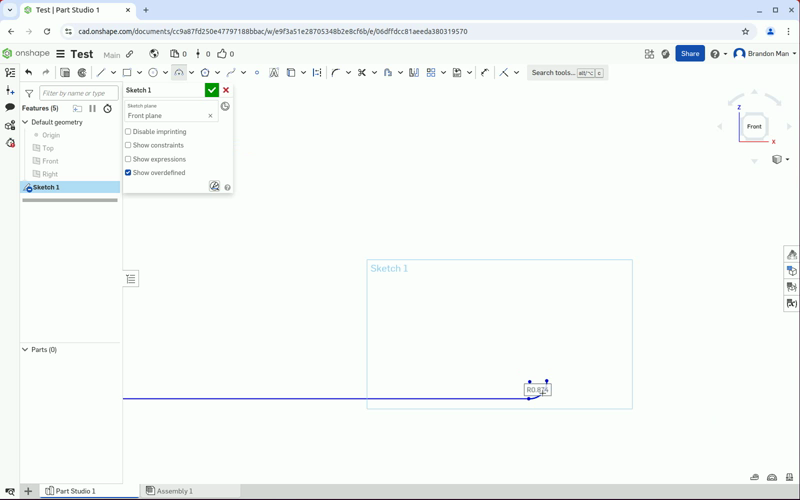
scroll(-6)
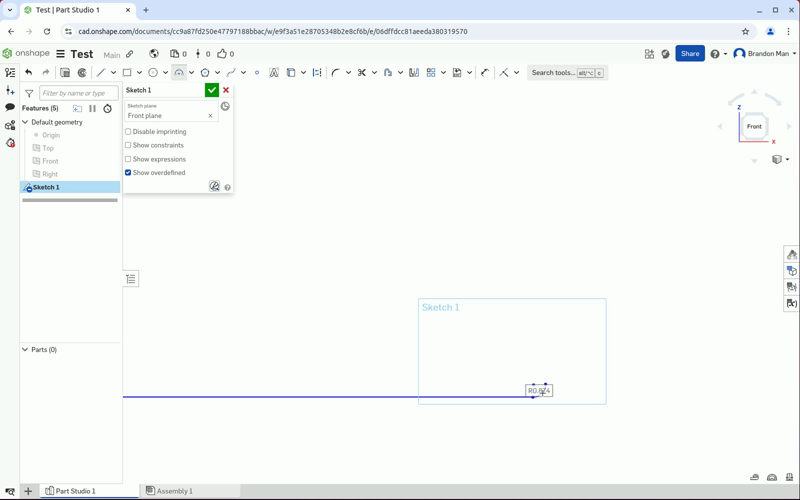
scroll(-6)
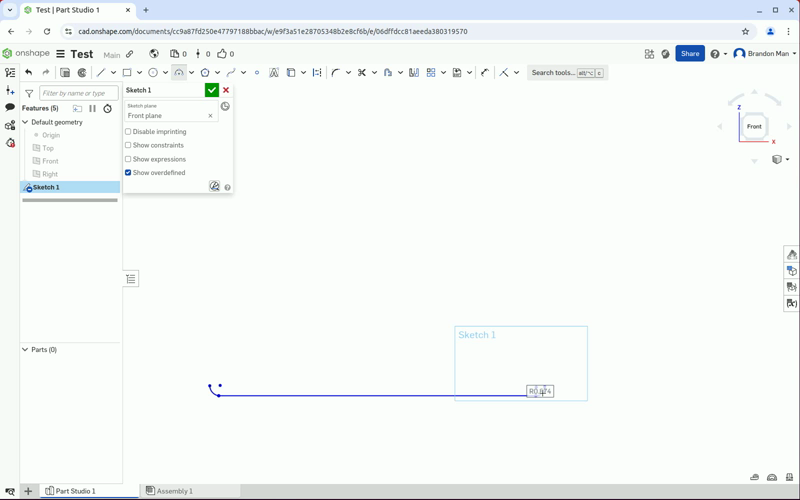
scroll(-6)
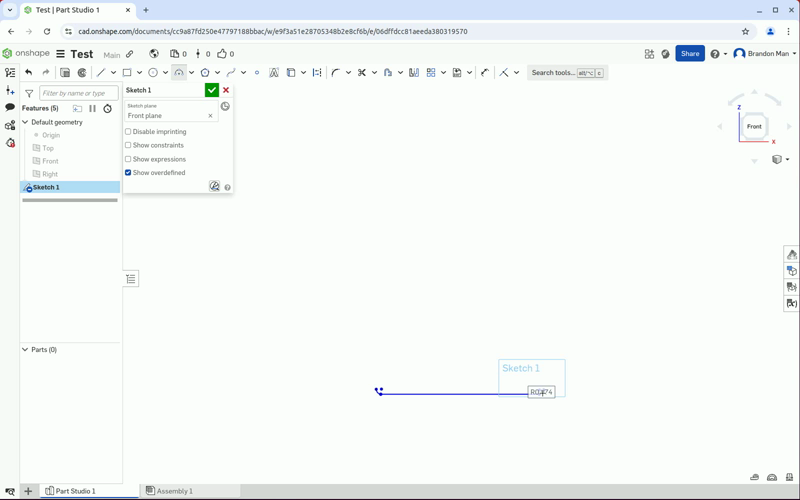
key_up(shift)
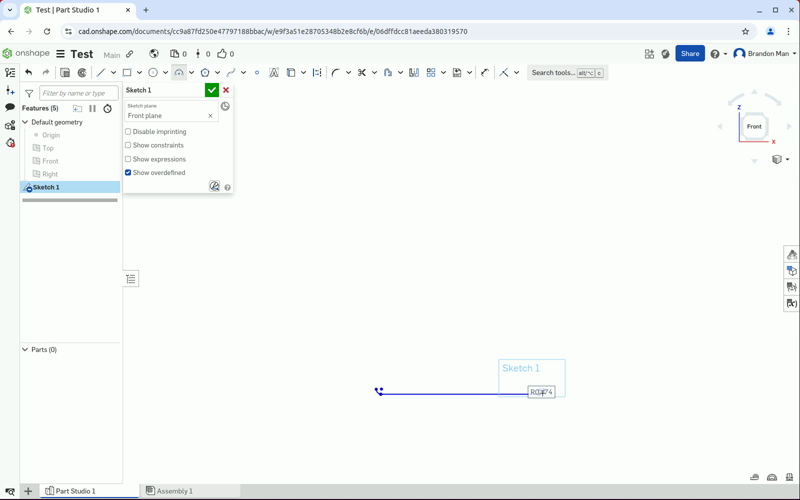
key(esc)
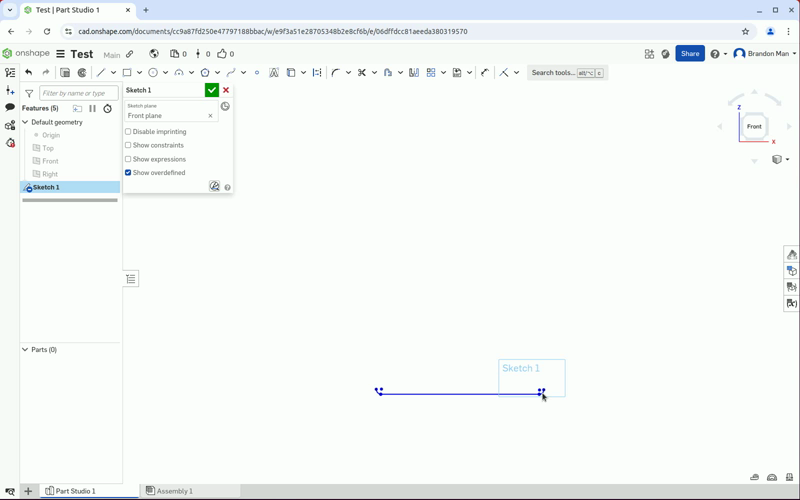
key(l)
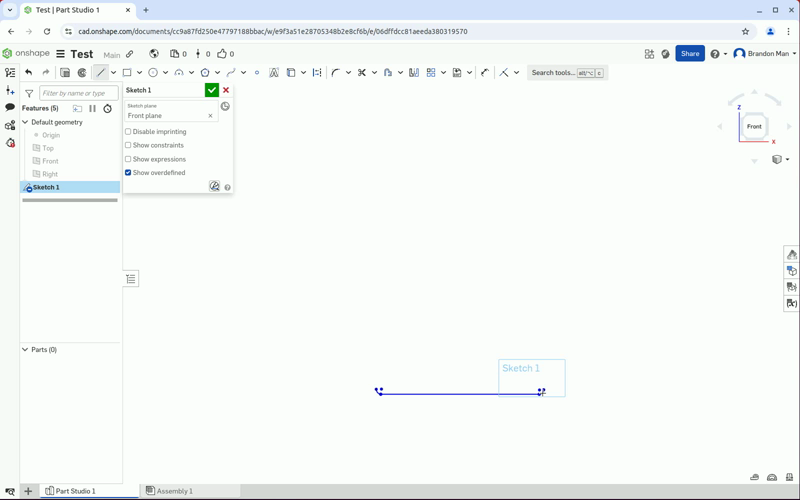
mouse_move(543, 389)
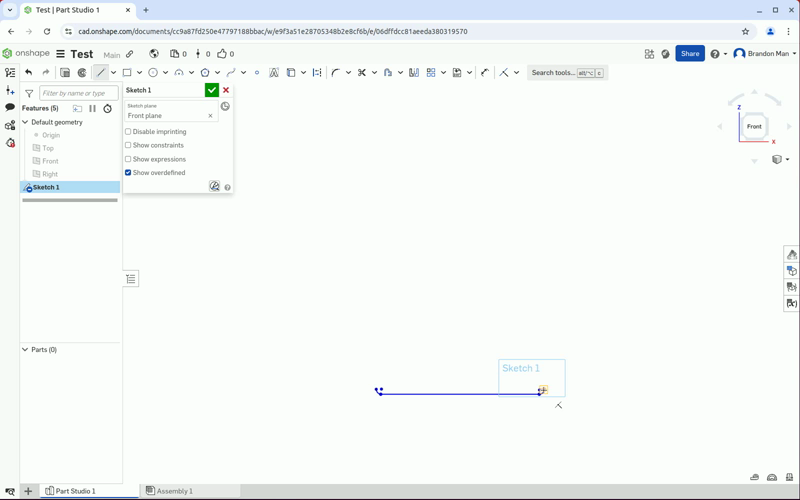
scroll(6)
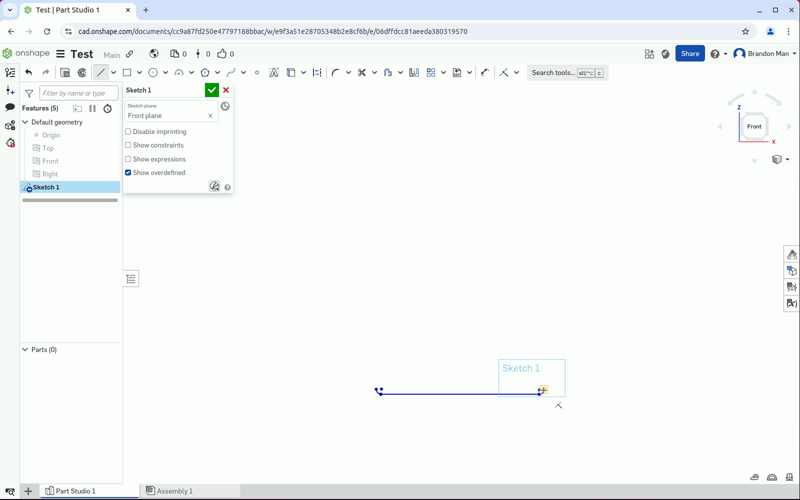
scroll(6)
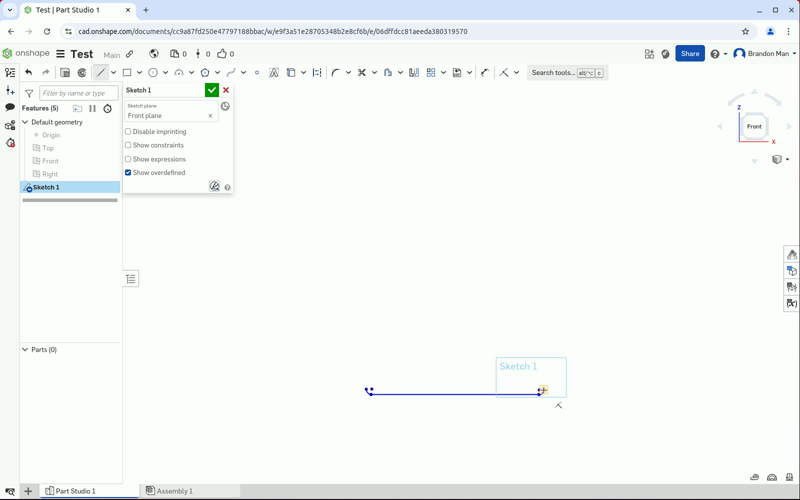
scroll(6)
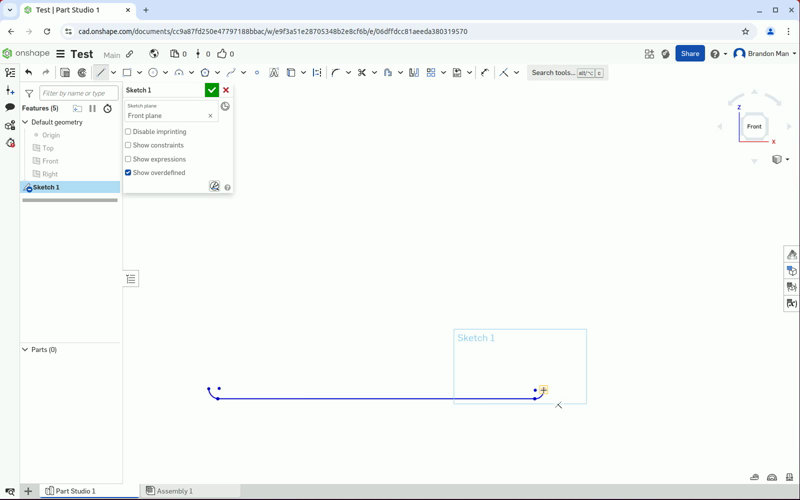
scroll(6)
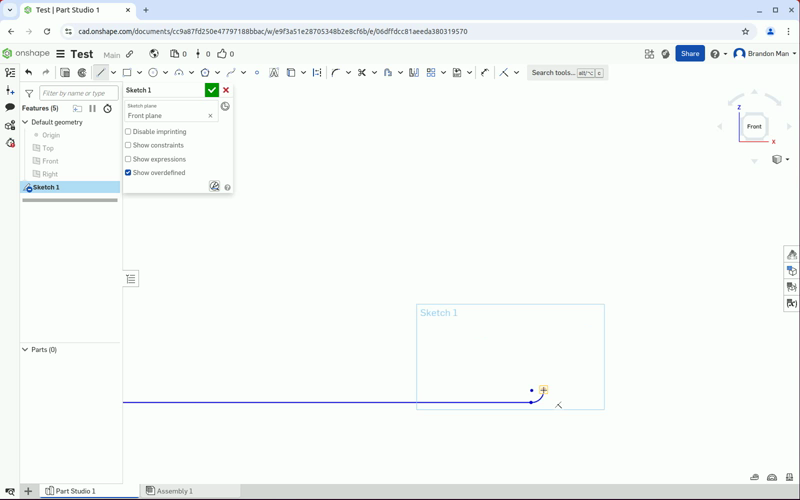
scroll(6)
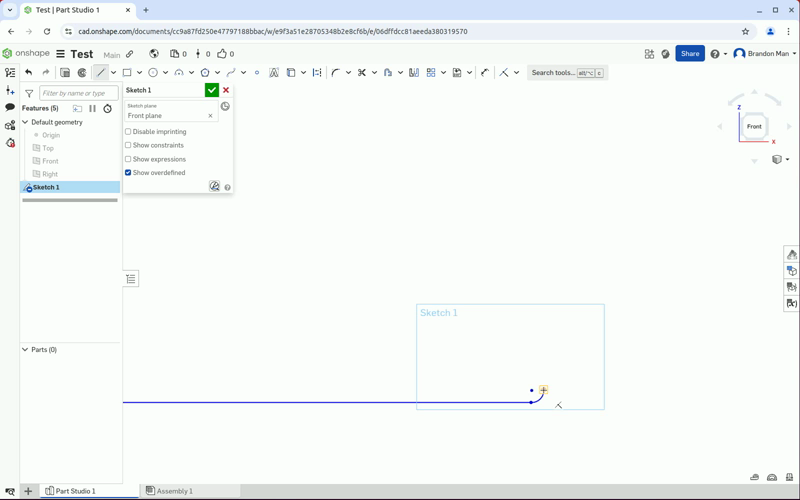
scroll(6)
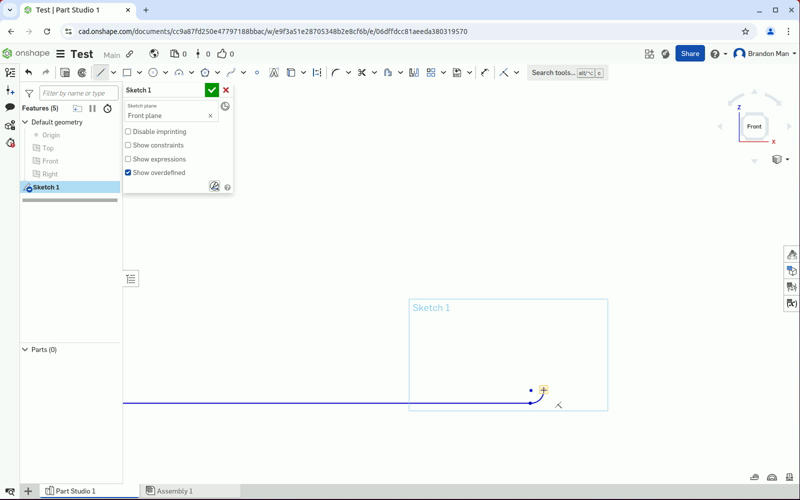
scroll(6)
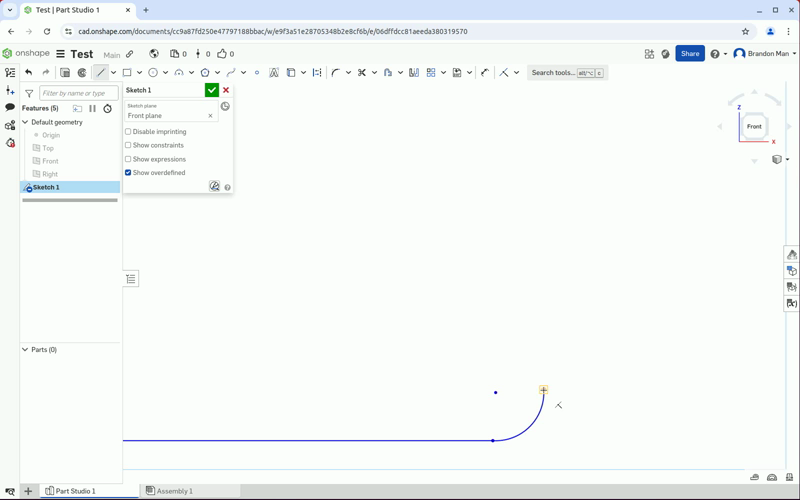
click(543, 389)
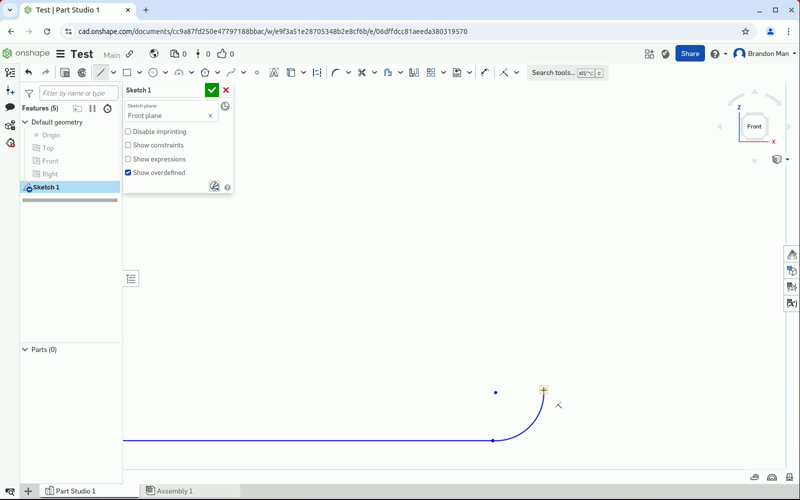
scroll(-6)
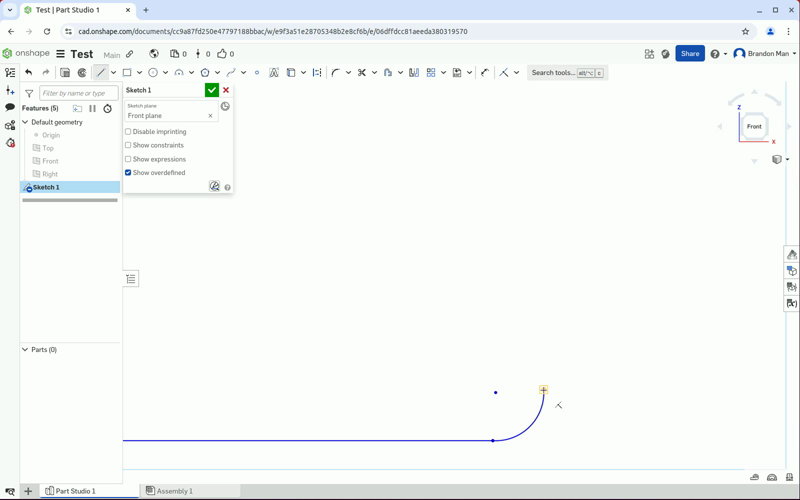
scroll(-6)
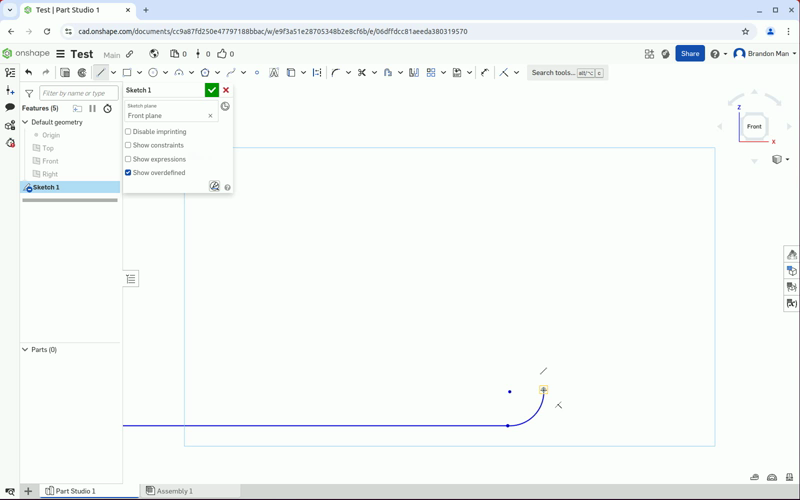
scroll(-6)
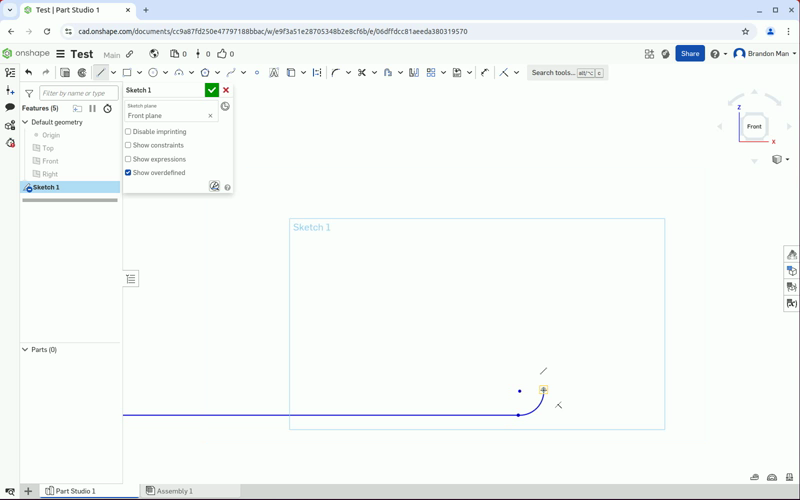
scroll(-6)
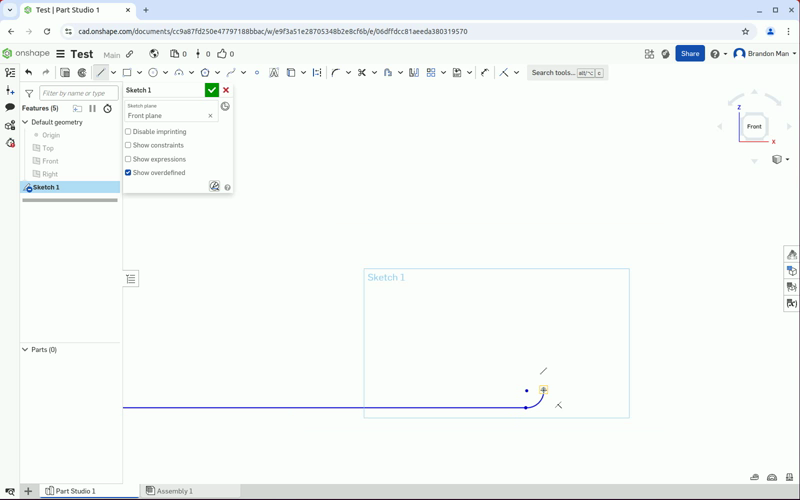
scroll(-6)
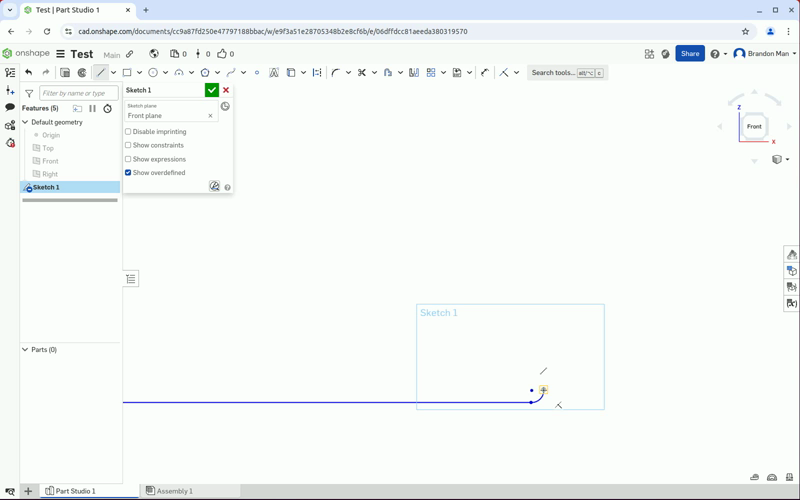
scroll(-6)
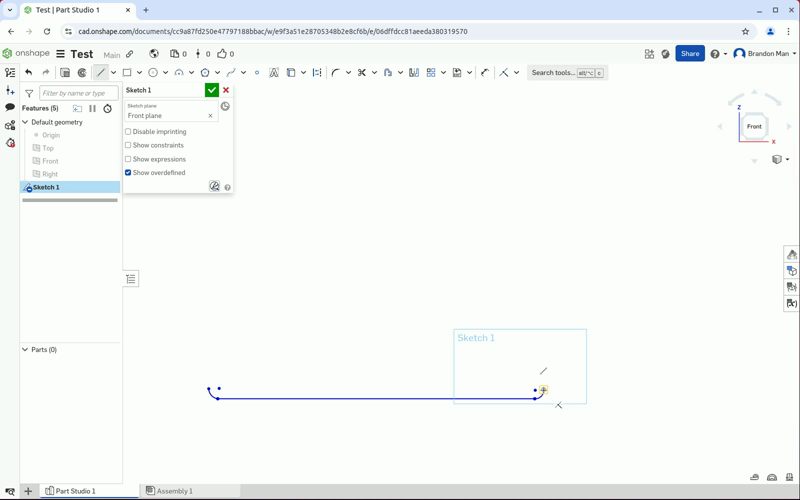
scroll(-6)
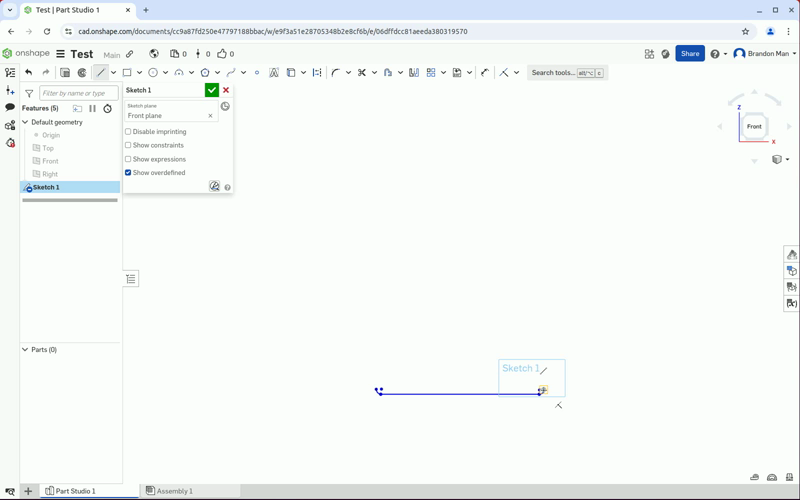
key_down(shift)
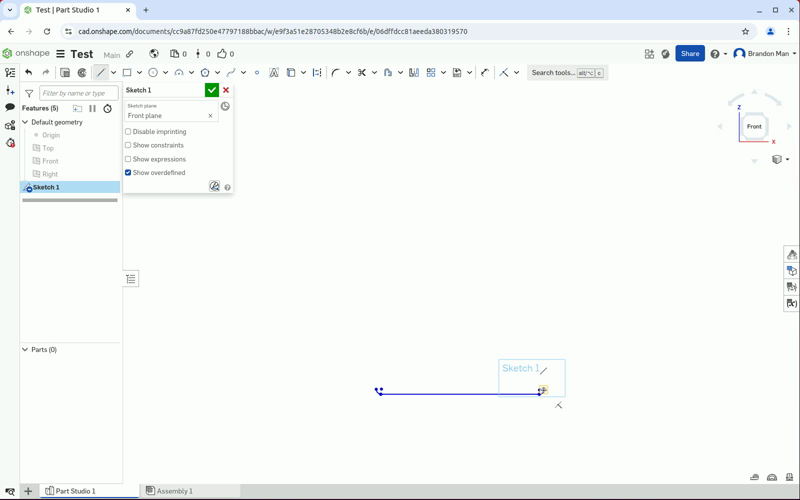
mouse_move(543, 176)
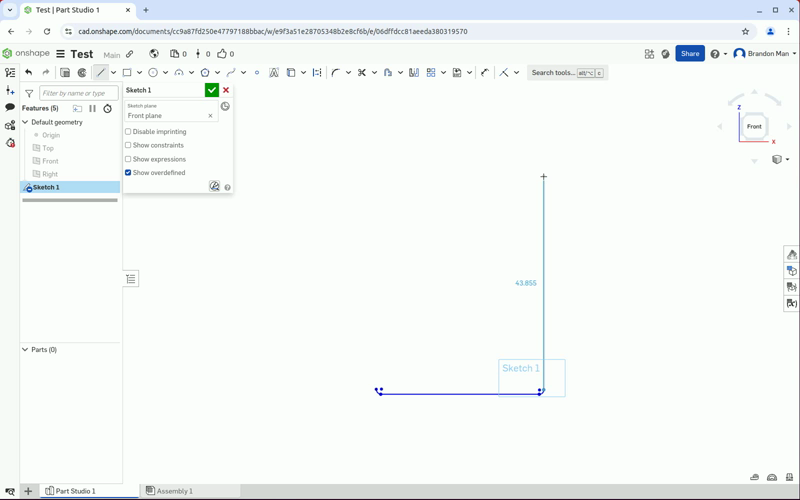
click(543, 176)
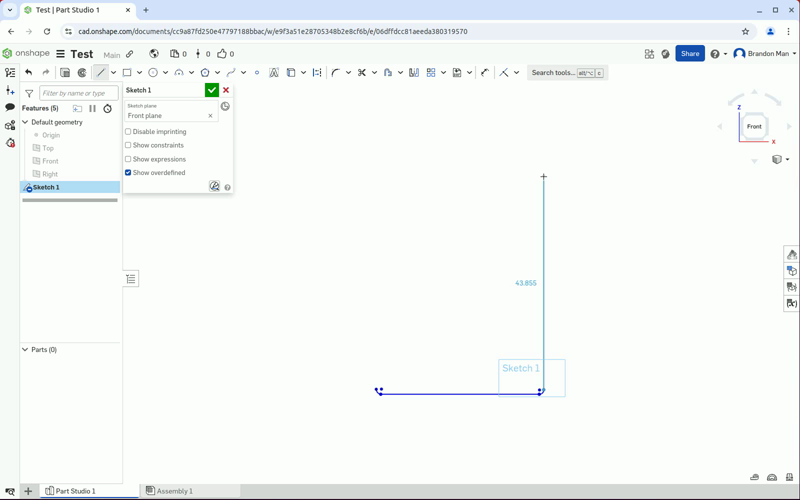
key_up(shift)
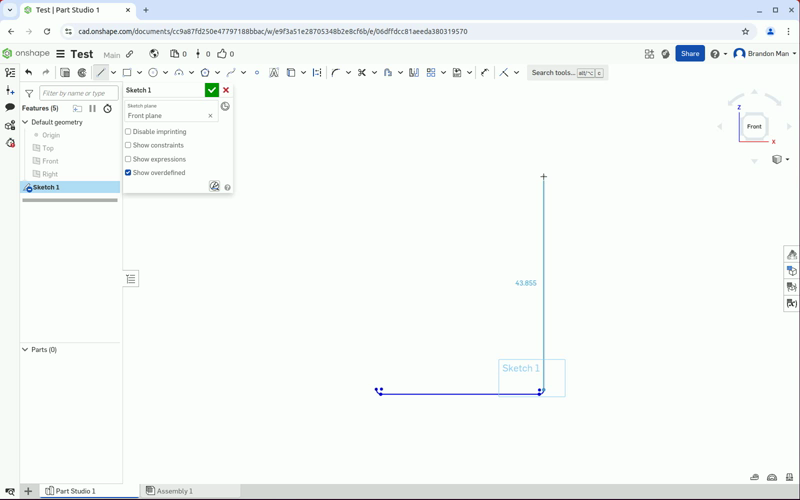
key(esc)
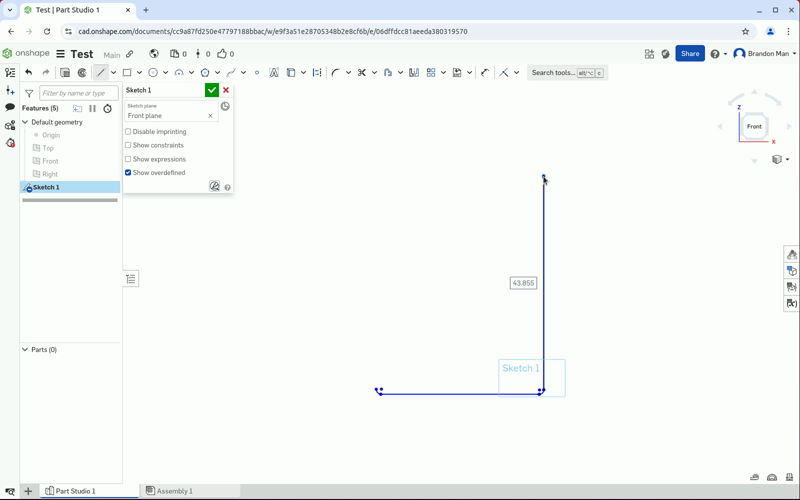
key(a)
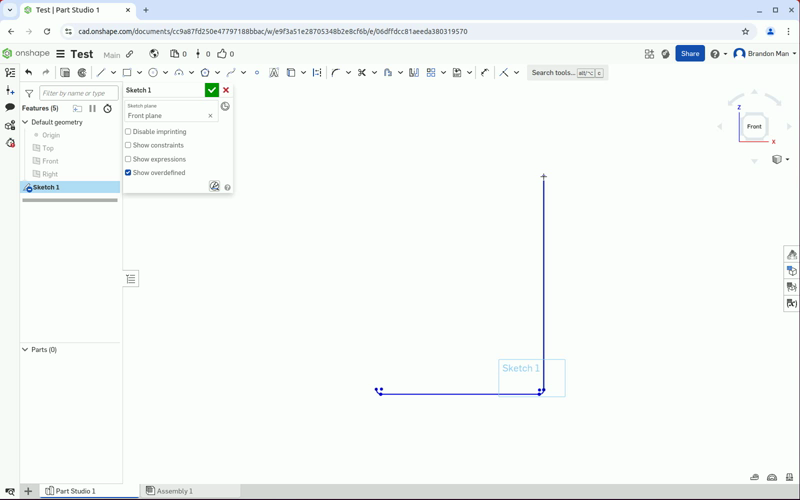
mouse_move(543, 176)
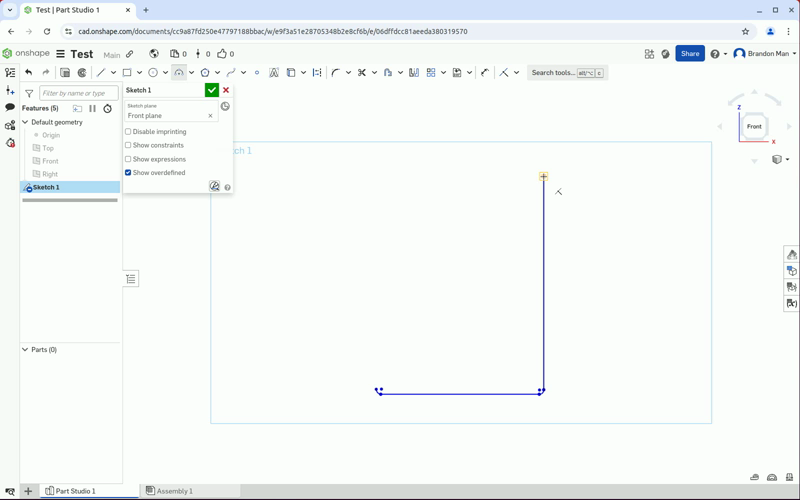
click(543, 176)
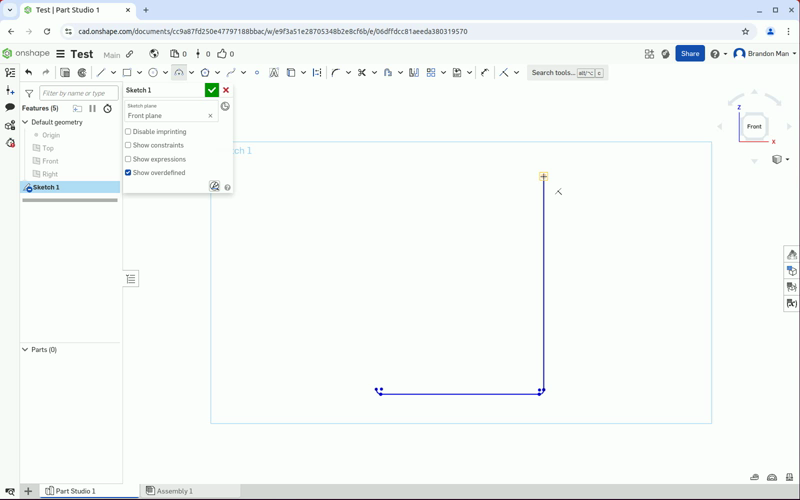
key_down(shift)
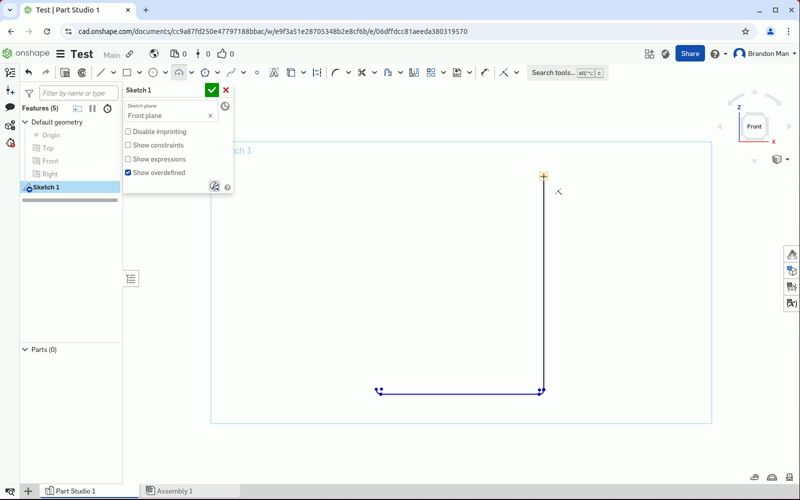
mouse_move(539, 171)
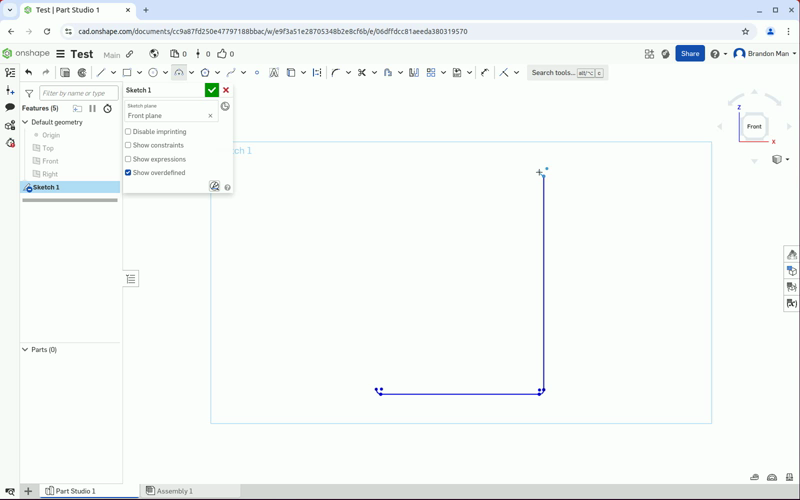
scroll(6)
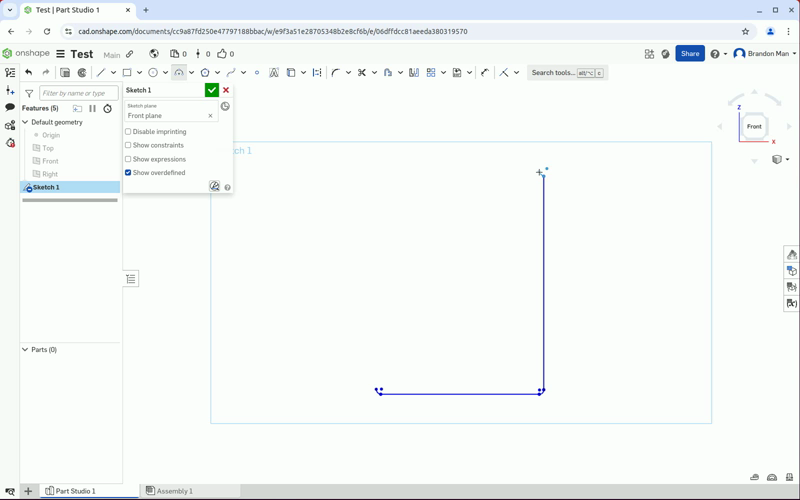
scroll(6)
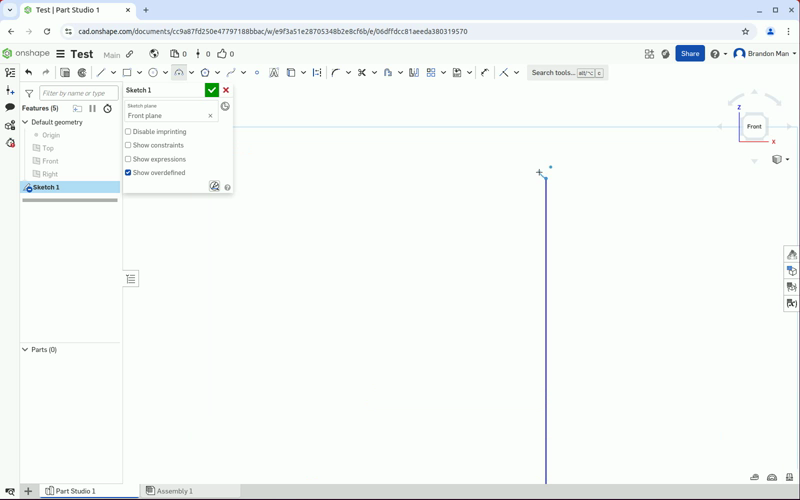
scroll(6)
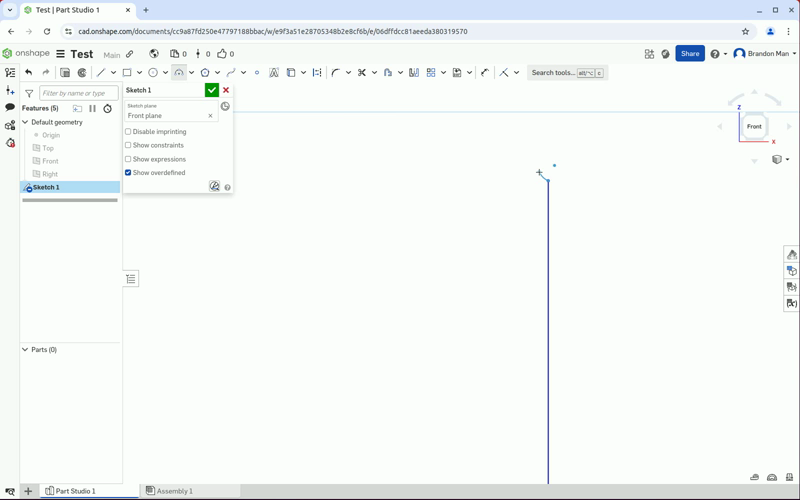
scroll(6)
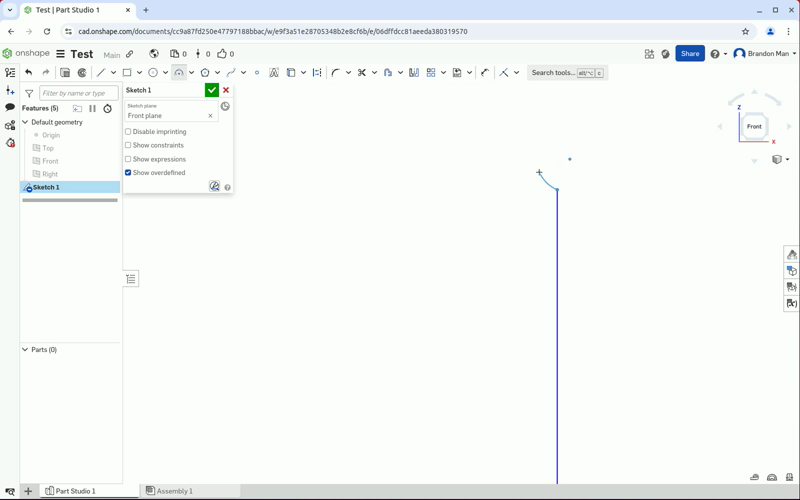
scroll(6)
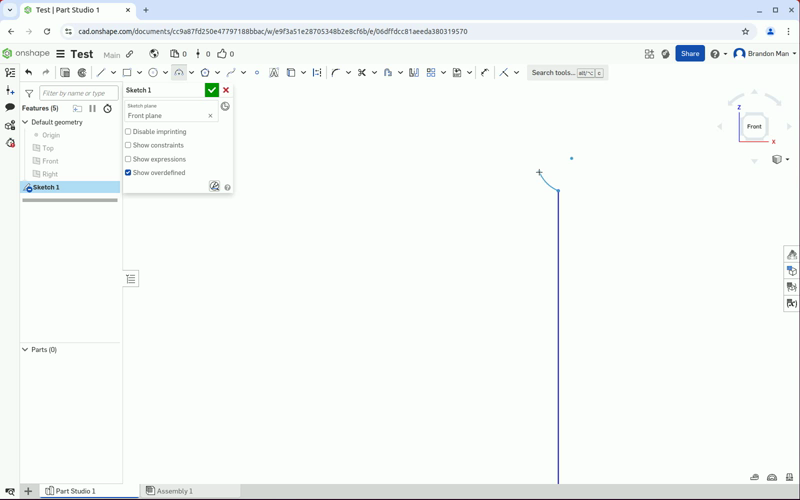
scroll(6)
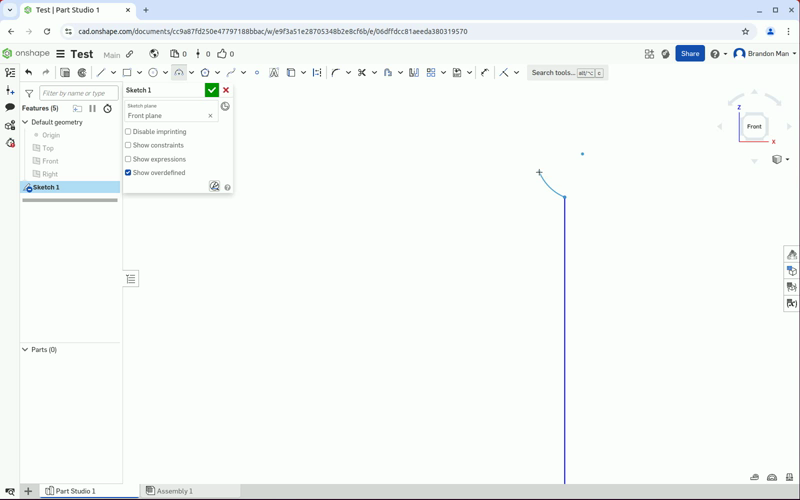
scroll(6)
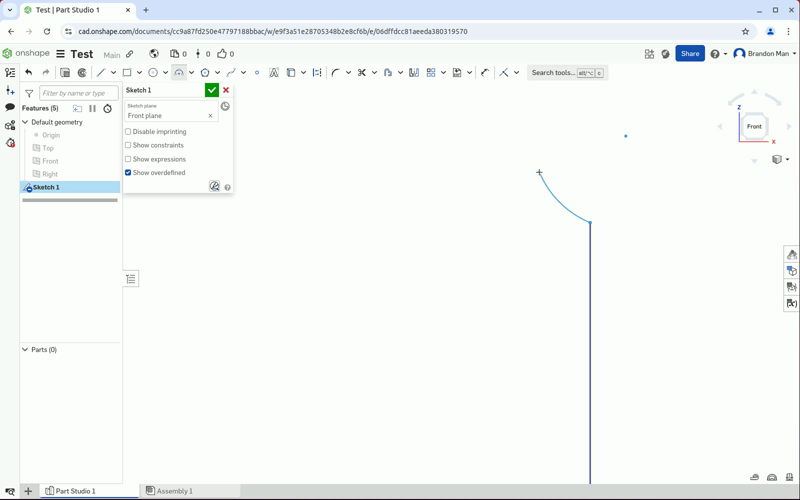
click(539, 171)
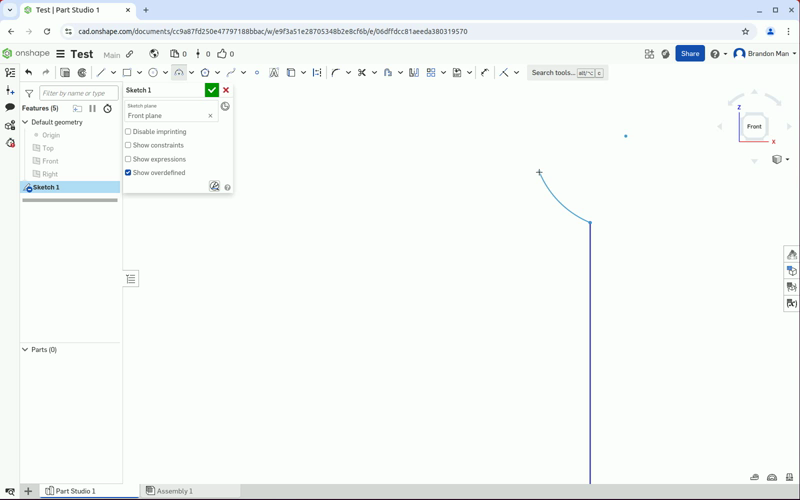
scroll(-6)
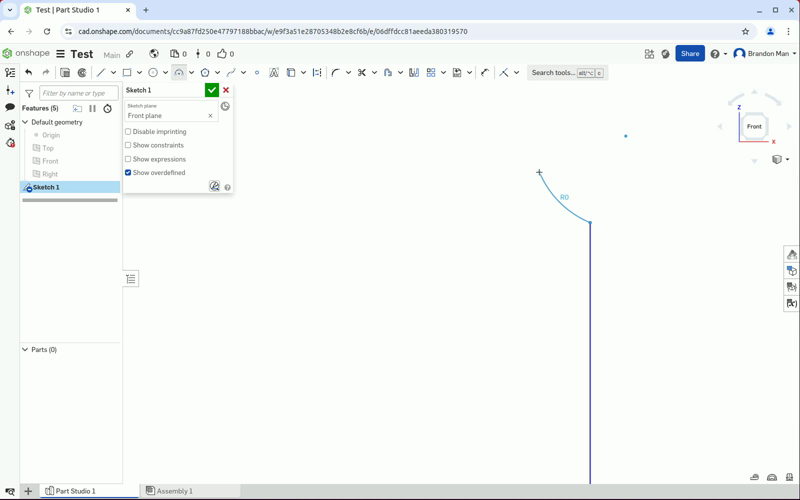
scroll(-6)
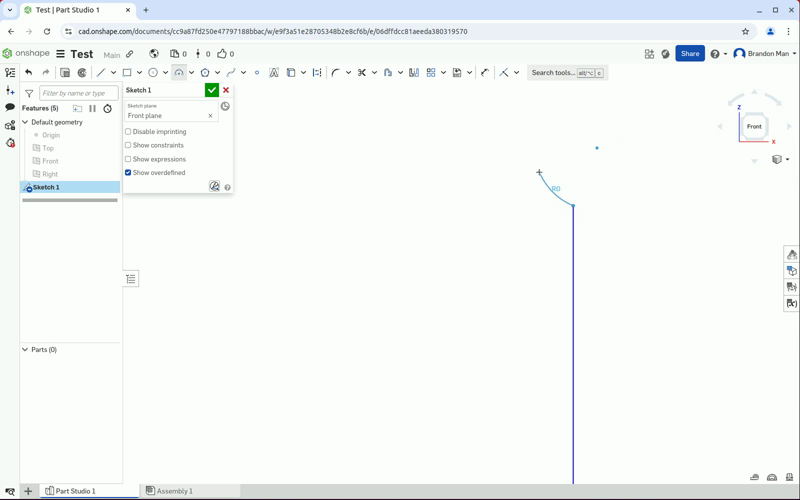
scroll(-6)
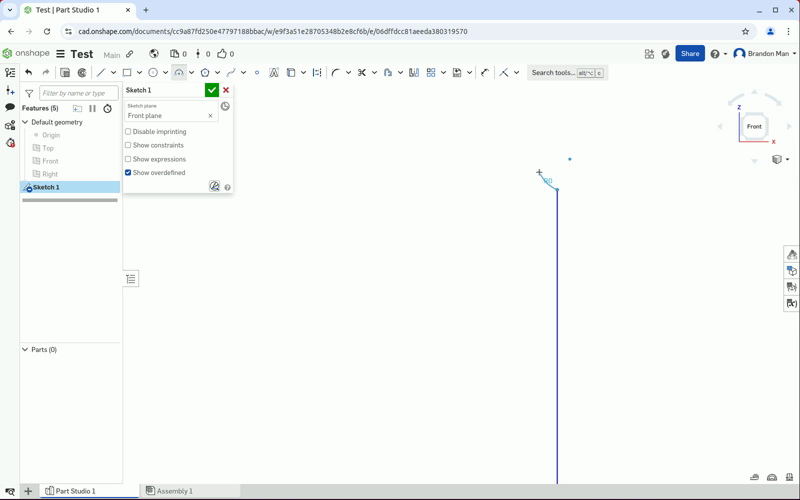
scroll(-6)
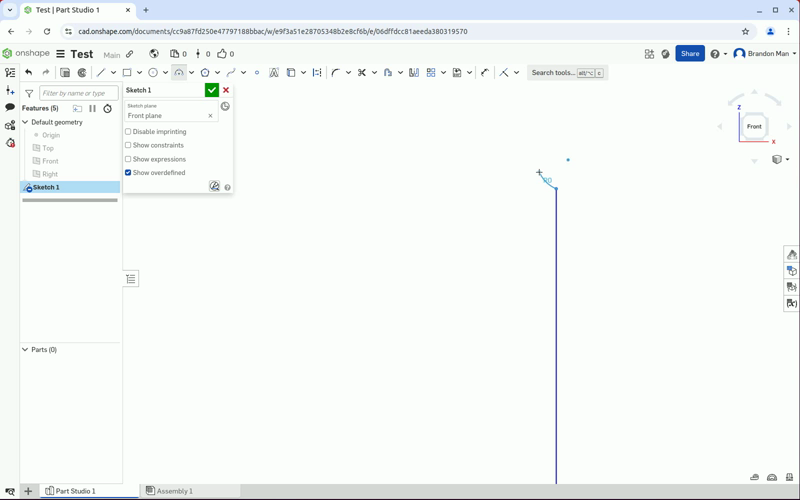
scroll(-6)
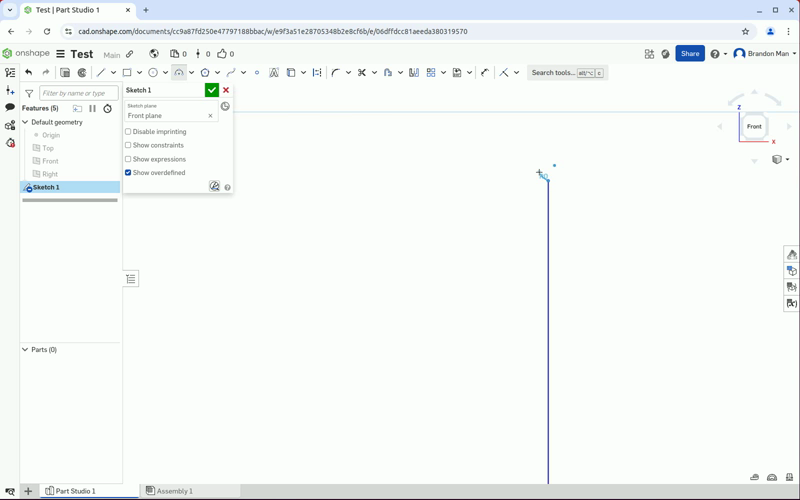
scroll(-6)
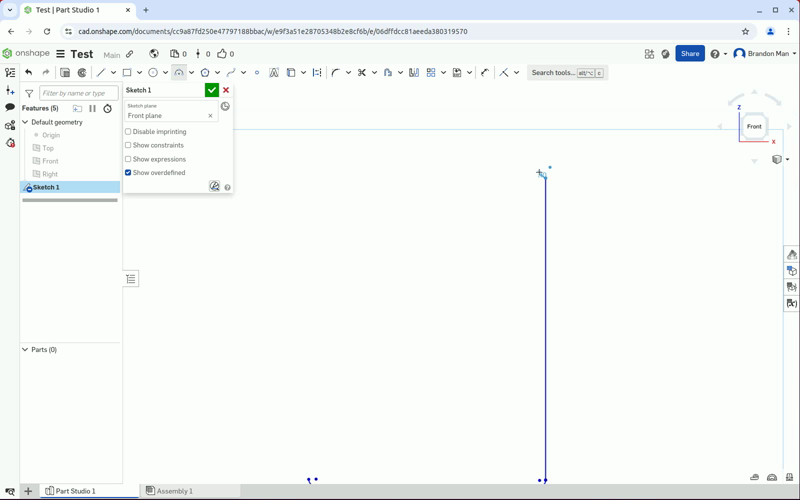
scroll(-6)
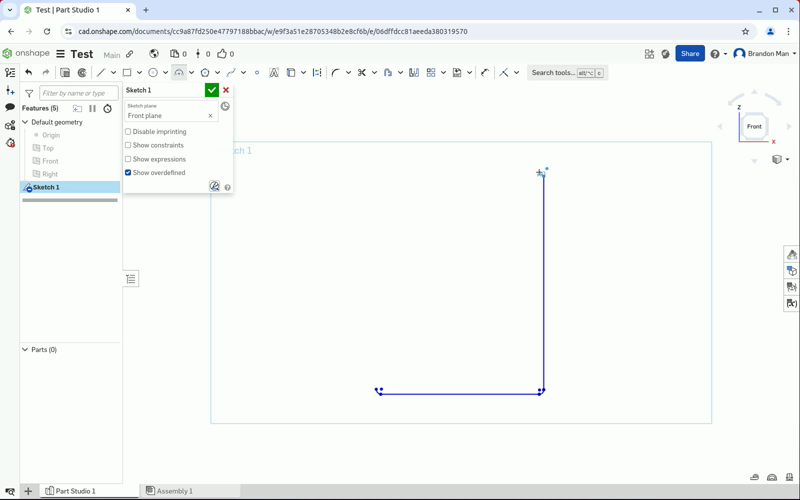
mouse_move(542, 172)
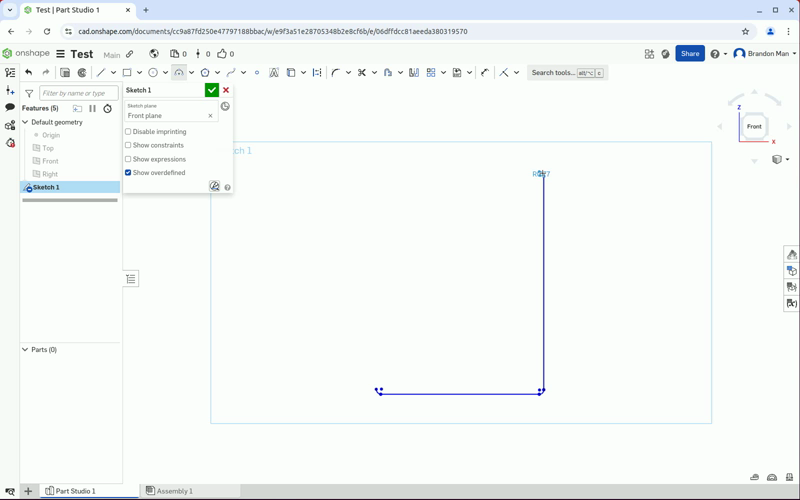
scroll(6)
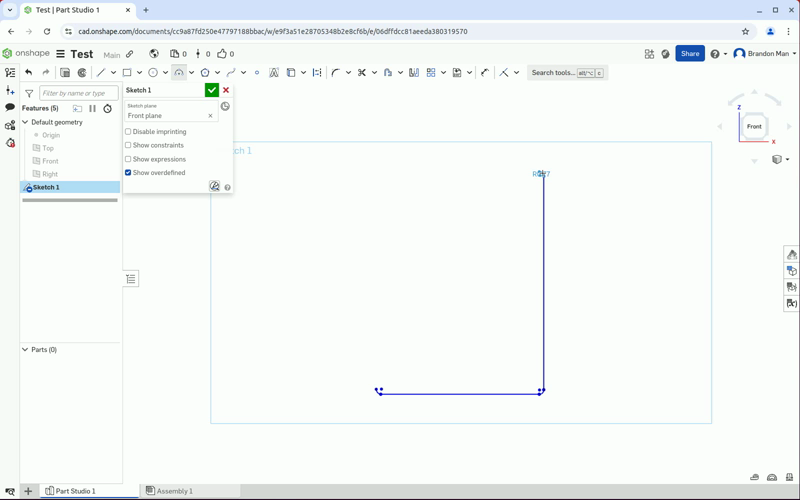
scroll(6)
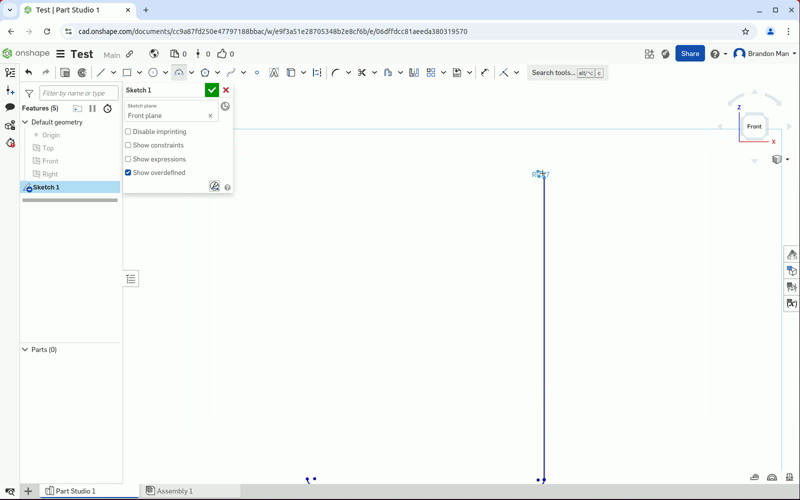
scroll(6)
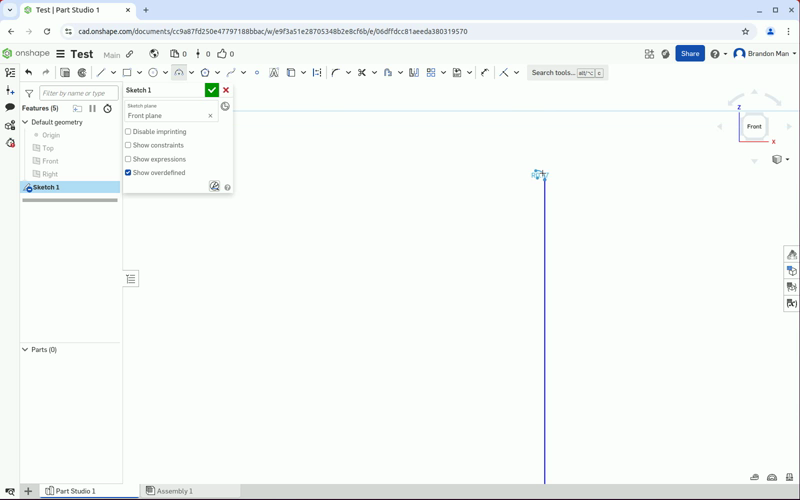
scroll(6)
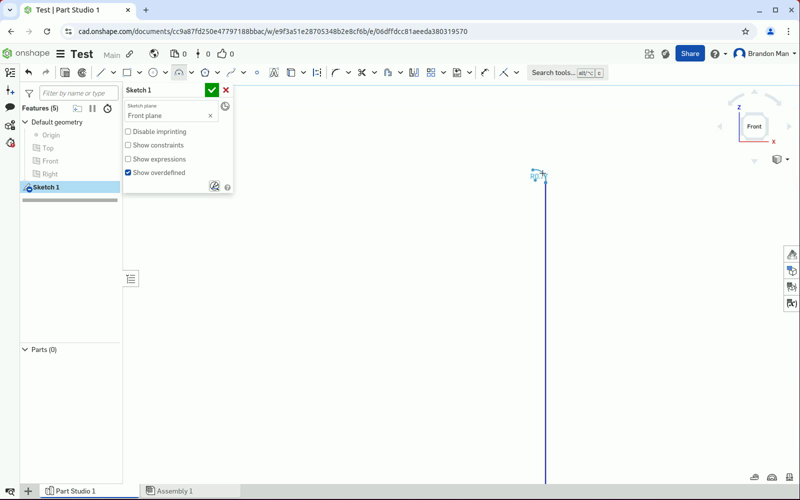
scroll(6)
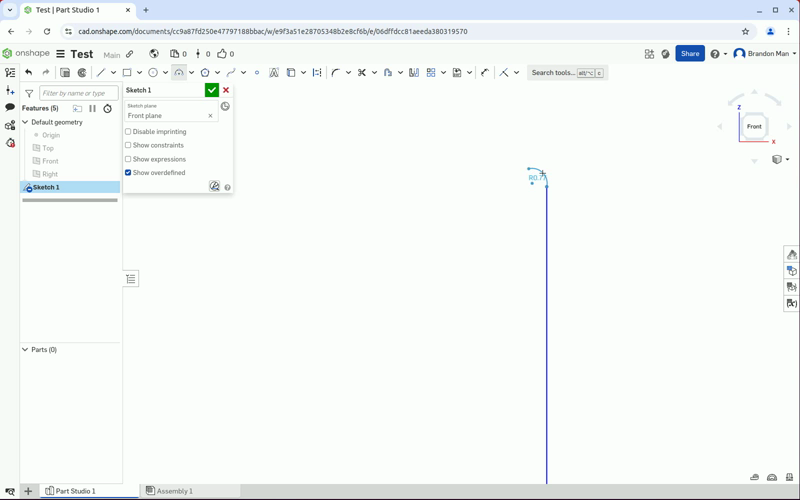
scroll(6)
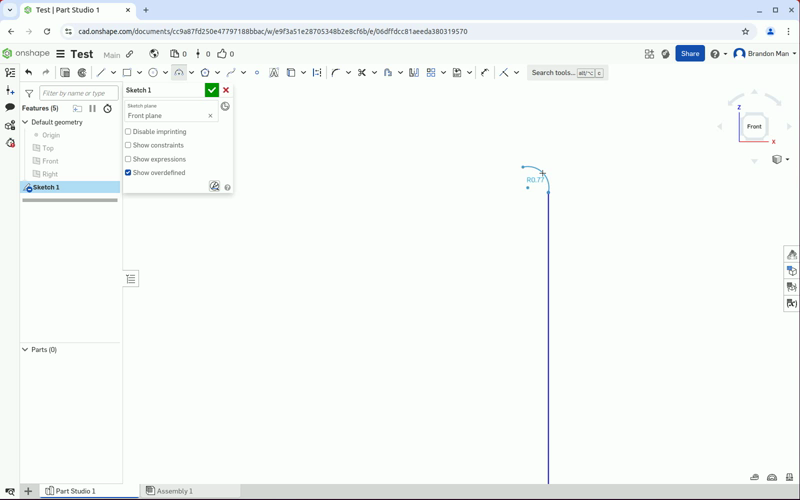
scroll(6)
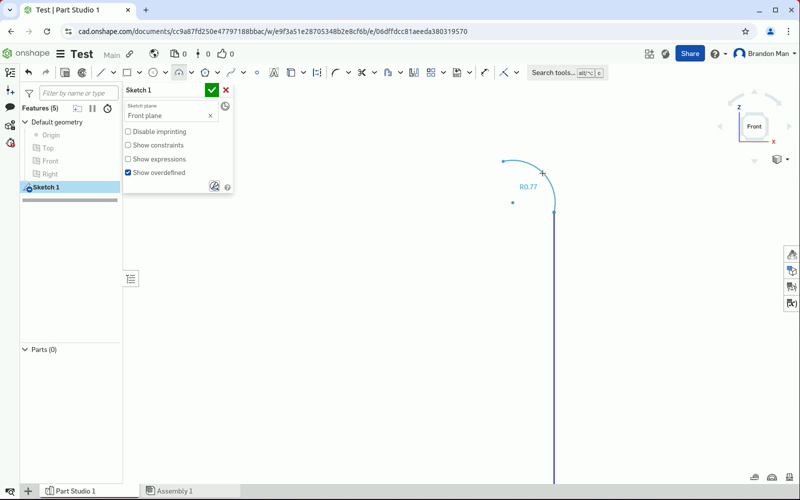
click(542, 172)
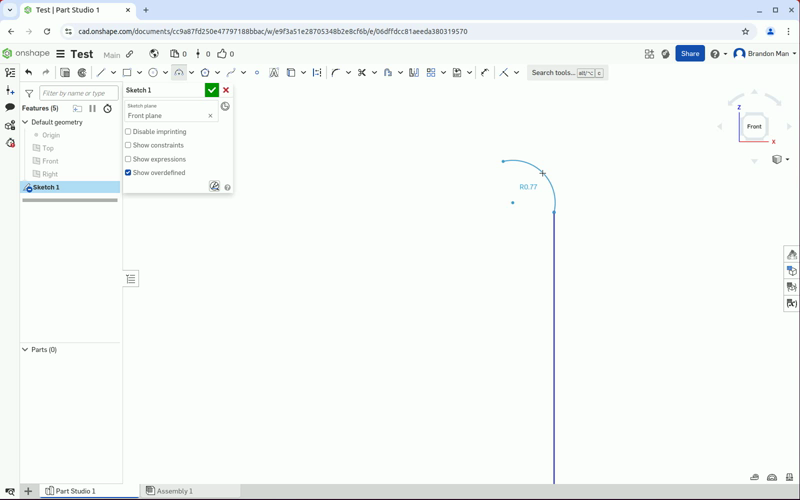
scroll(-6)
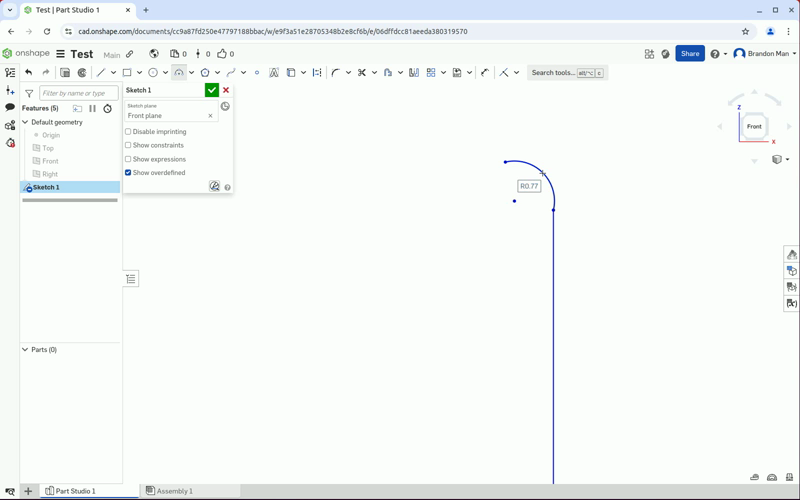
scroll(-6)
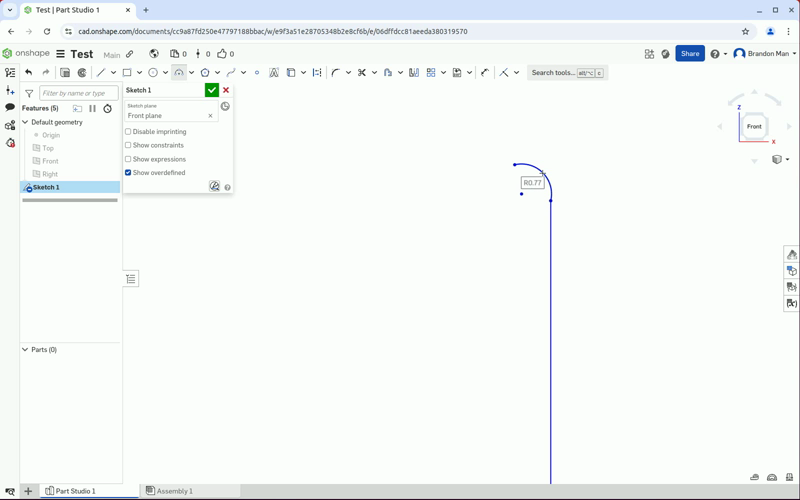
scroll(-6)
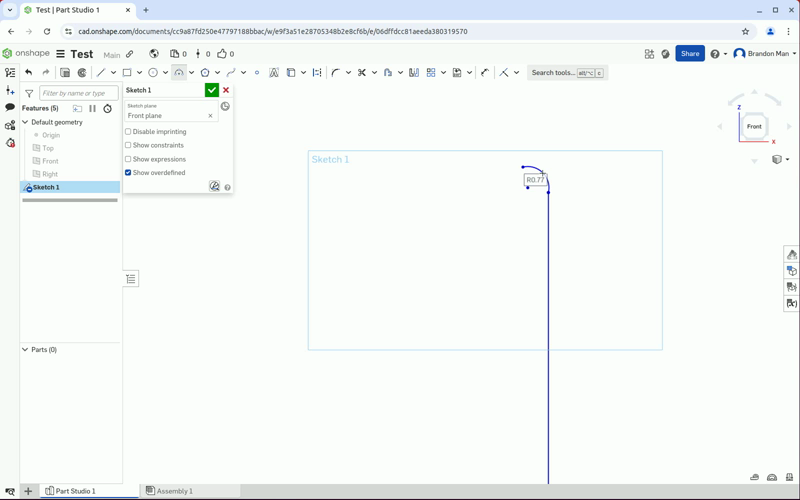
scroll(-6)
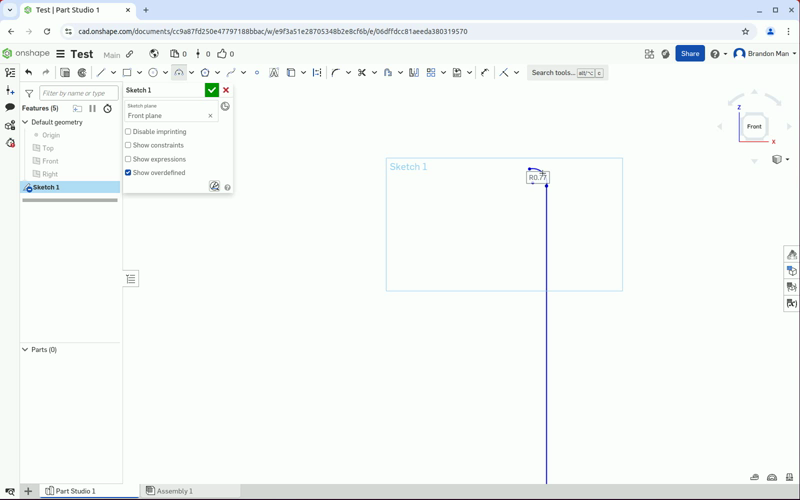
scroll(-6)
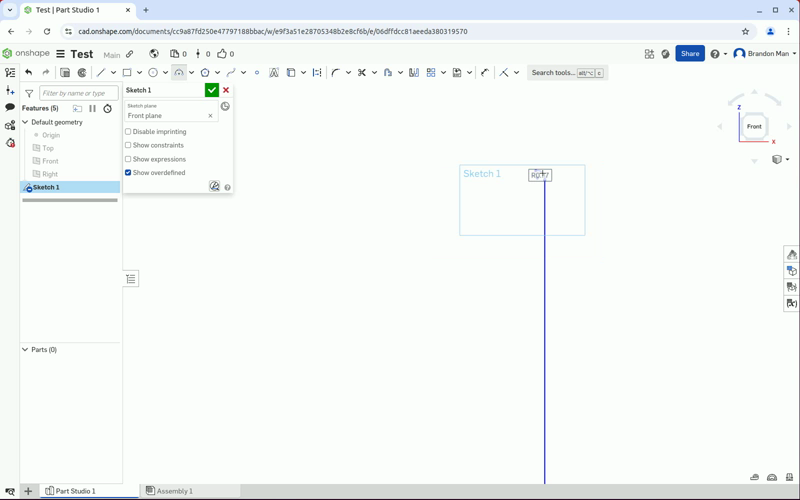
scroll(-6)
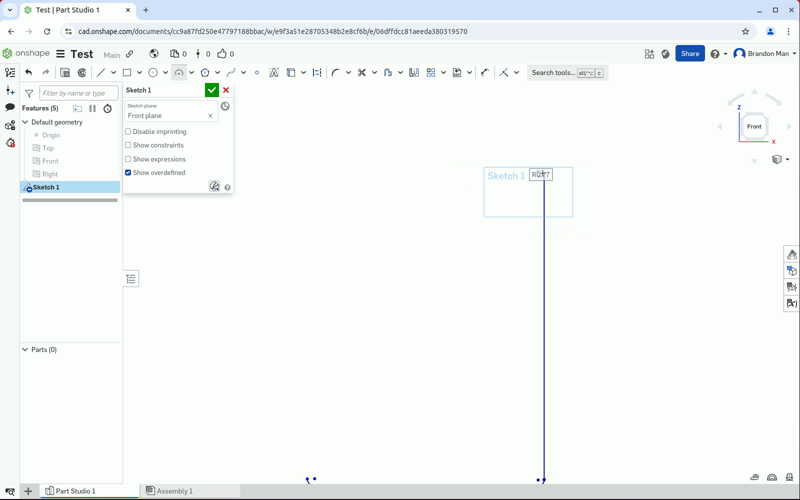
scroll(-6)
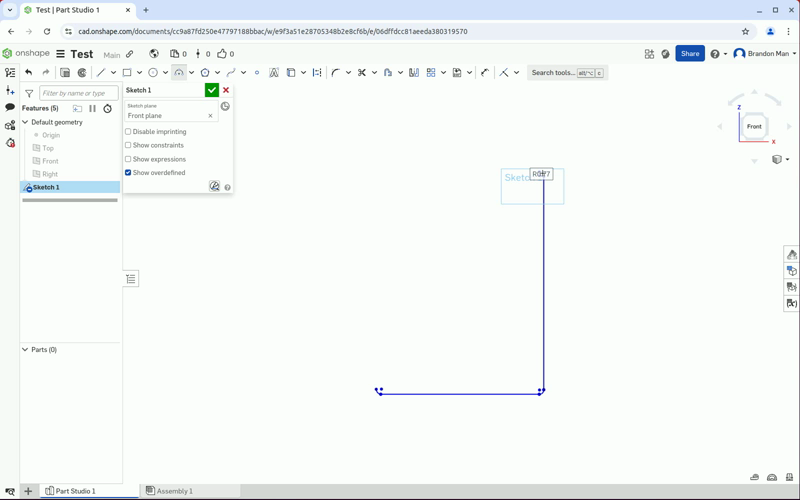
key_up(shift)
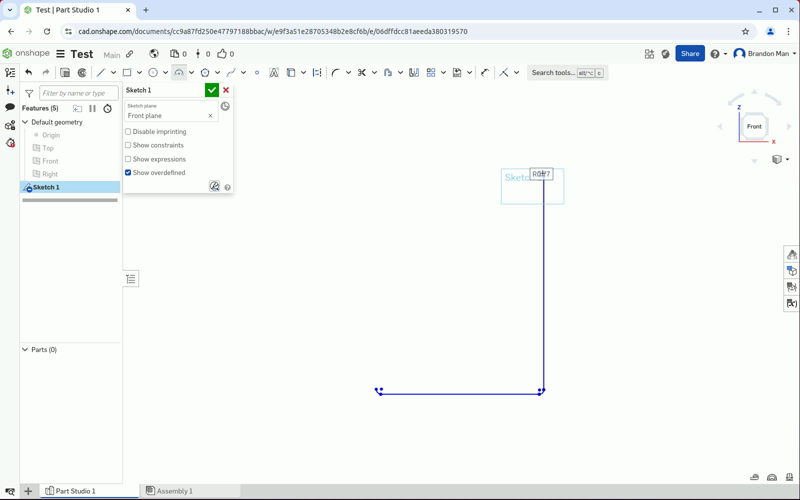
key(esc)
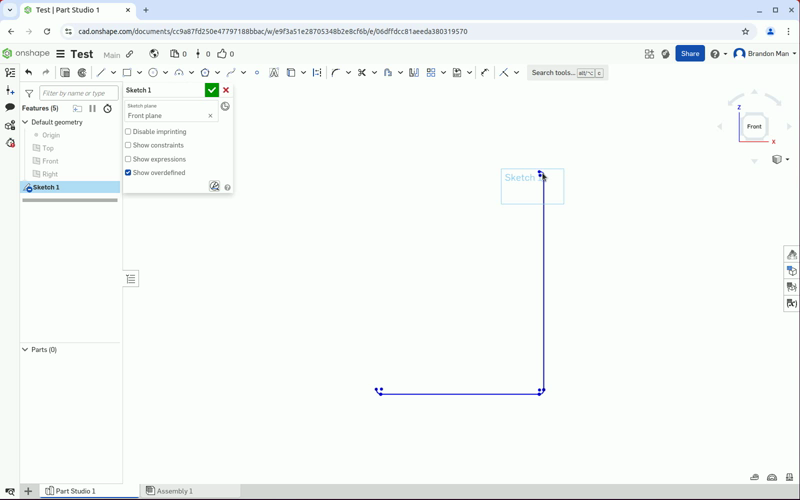
key(l)
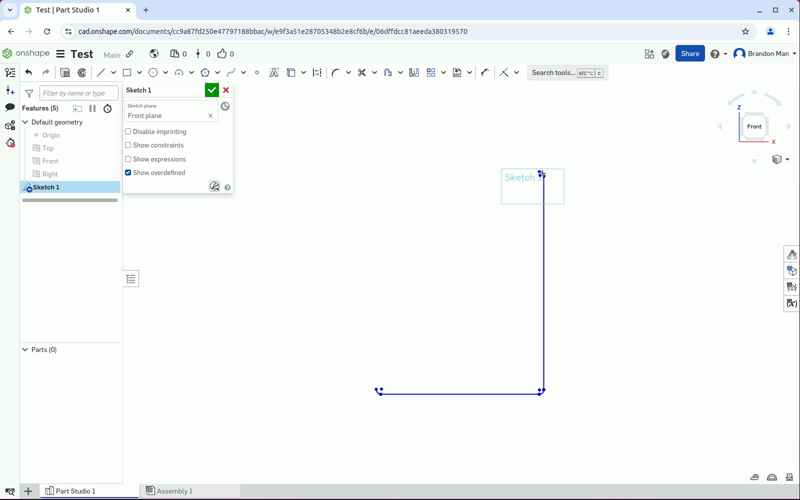
mouse_move(539, 171)
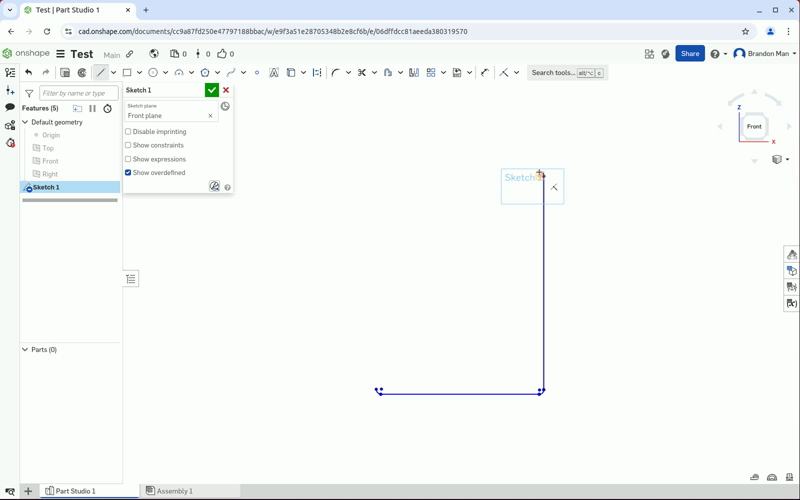
scroll(6)
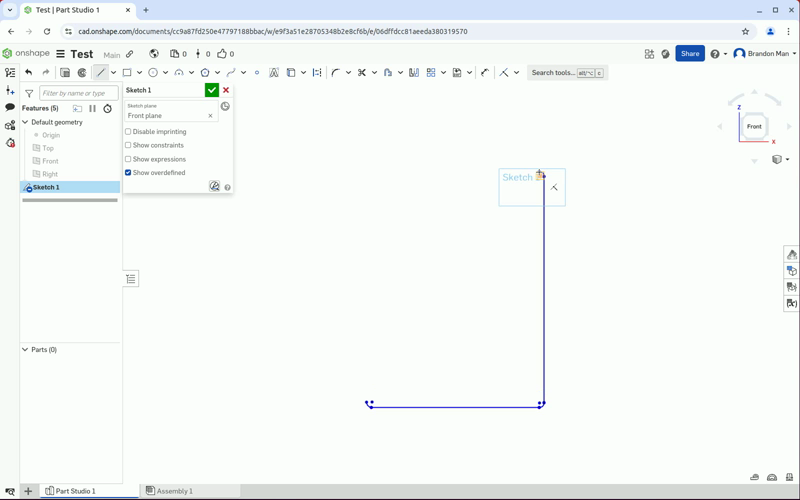
scroll(6)
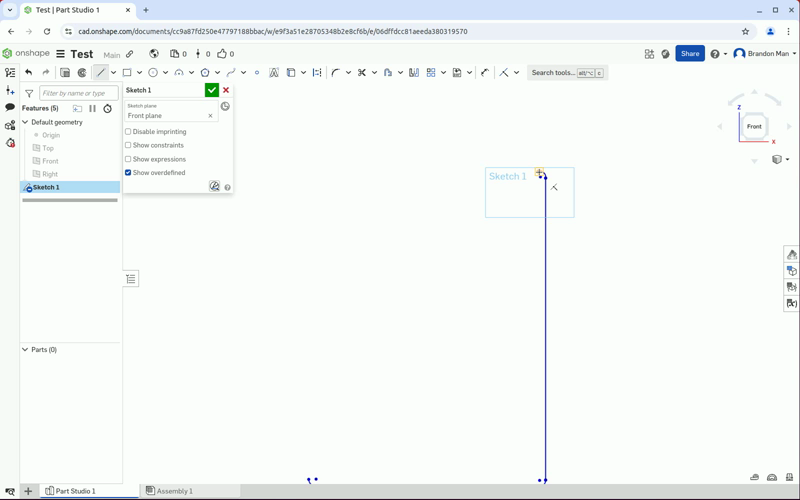
scroll(6)
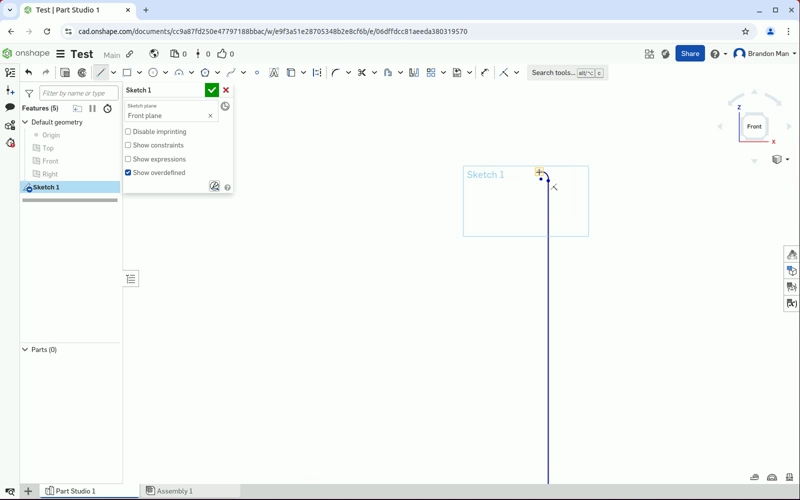
scroll(6)
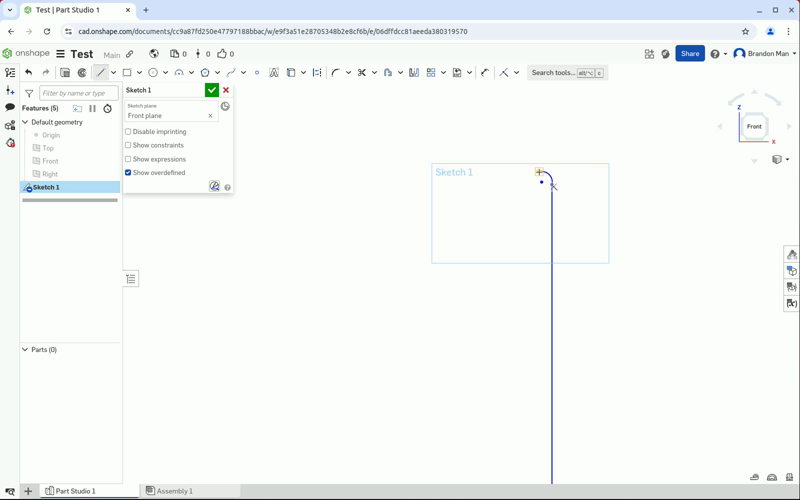
scroll(6)
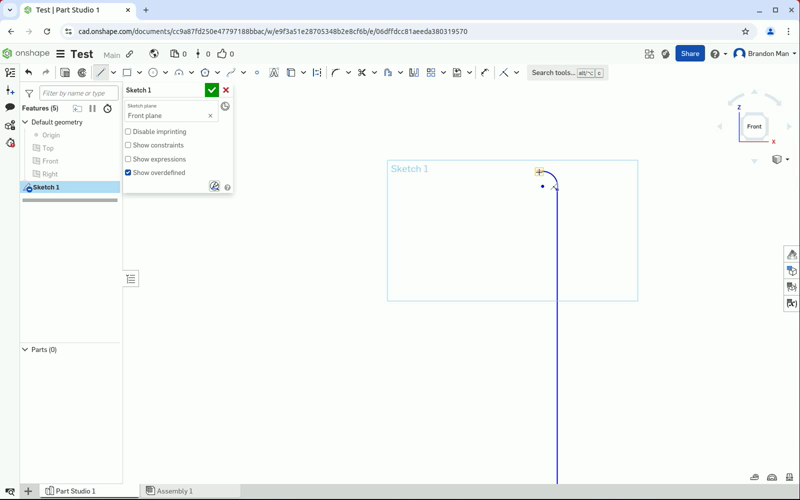
scroll(6)
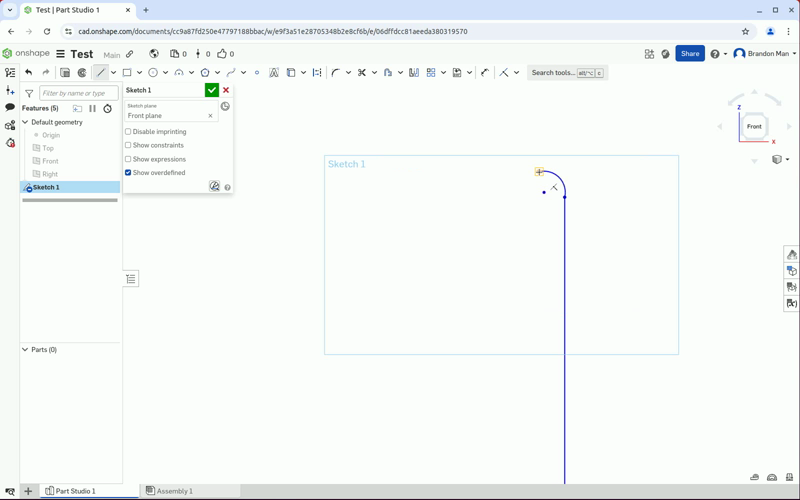
scroll(6)
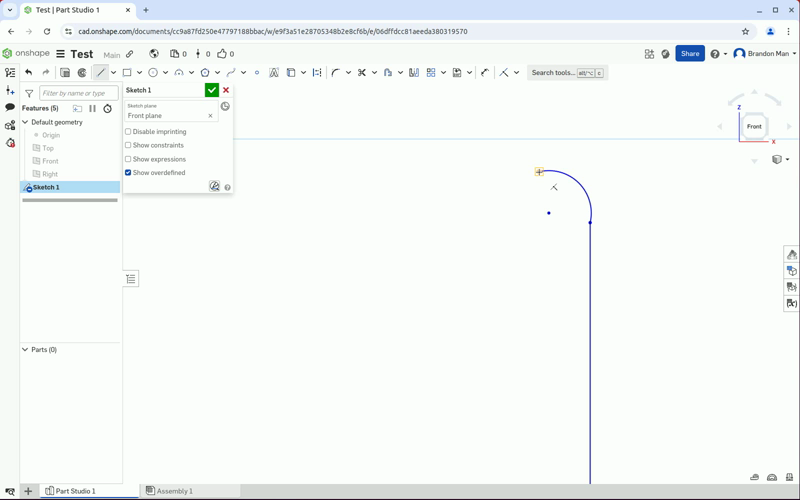
click(539, 171)
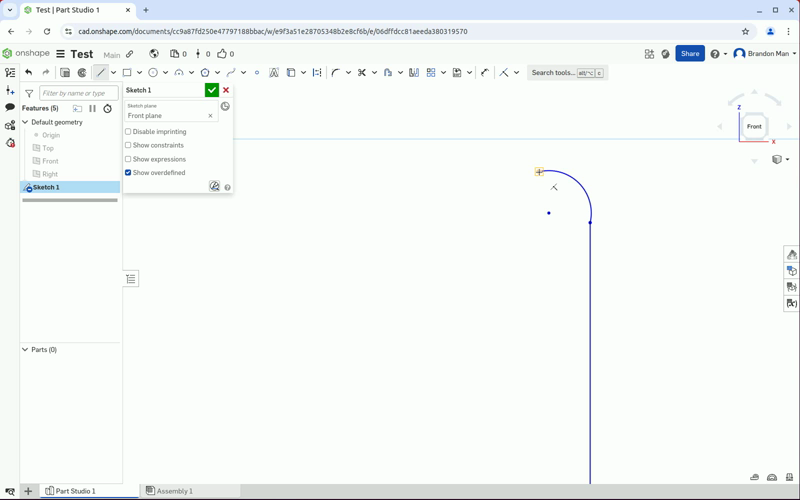
scroll(-6)
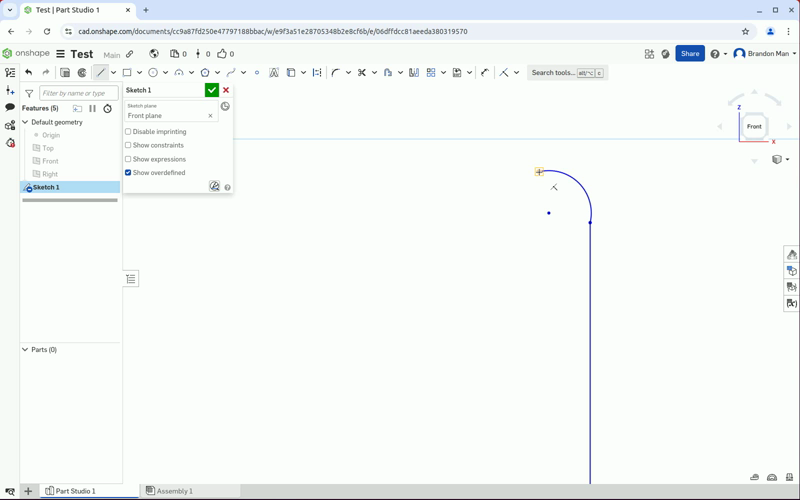
scroll(-6)
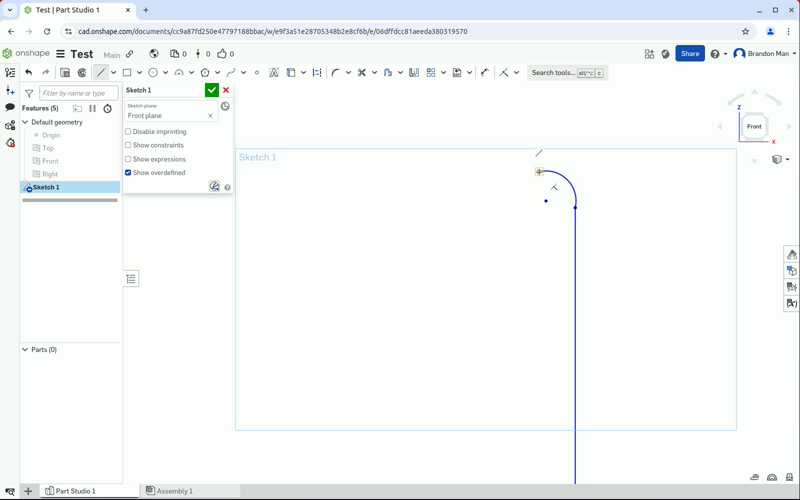
scroll(-6)
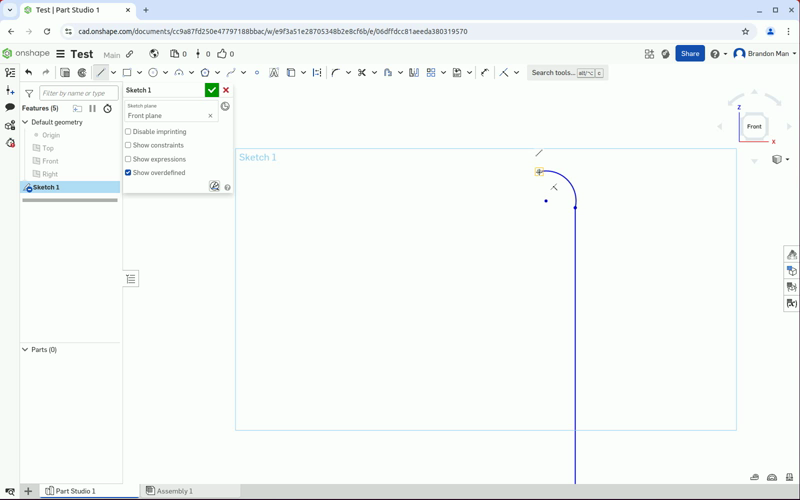
scroll(-6)
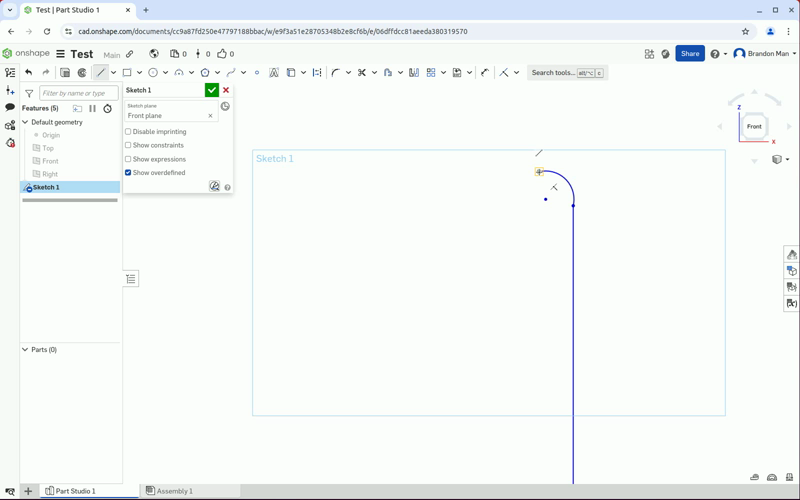
scroll(-6)
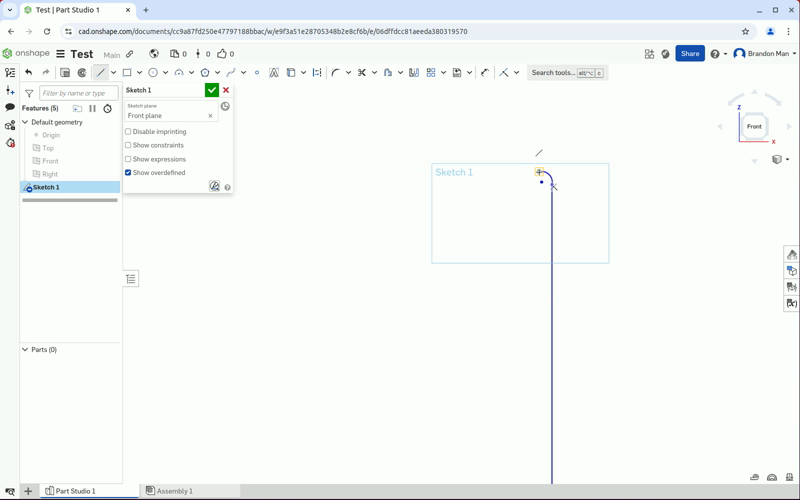
scroll(-6)
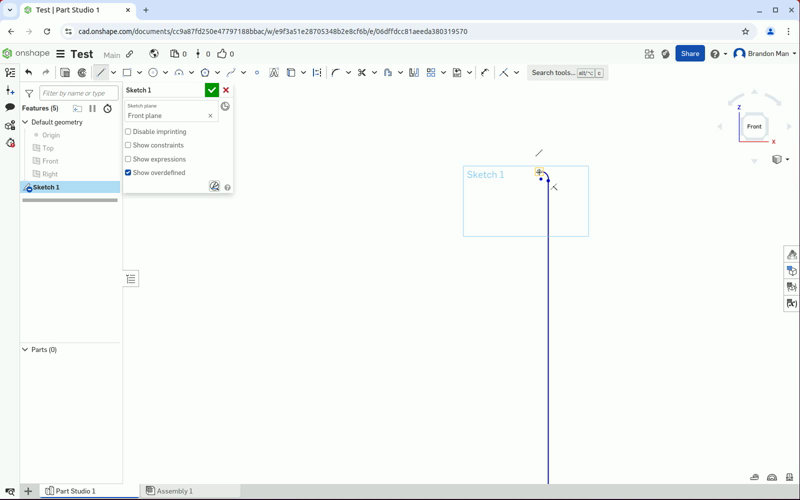
scroll(-6)
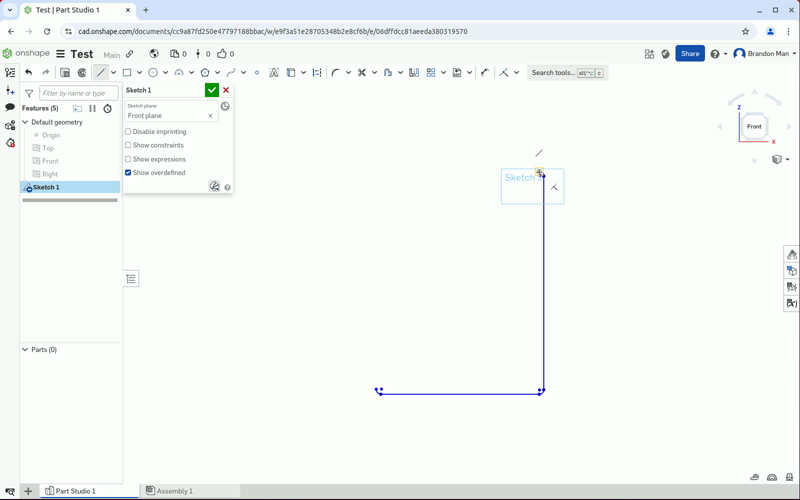
key_down(shift)
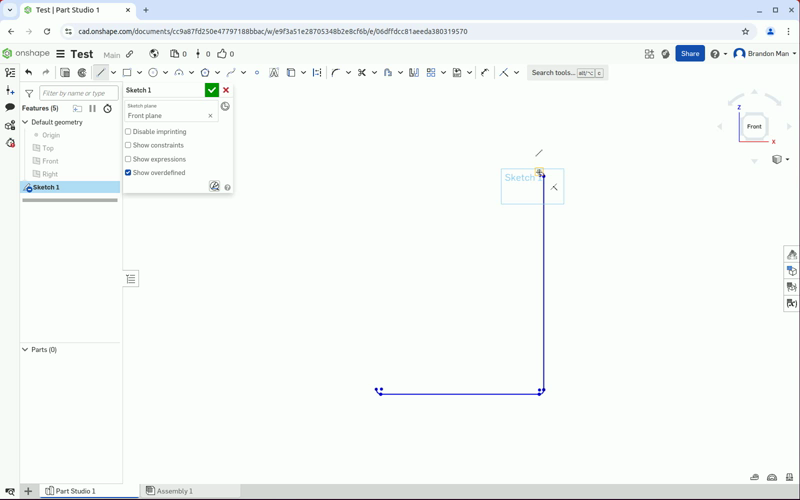
mouse_move(380, 171)
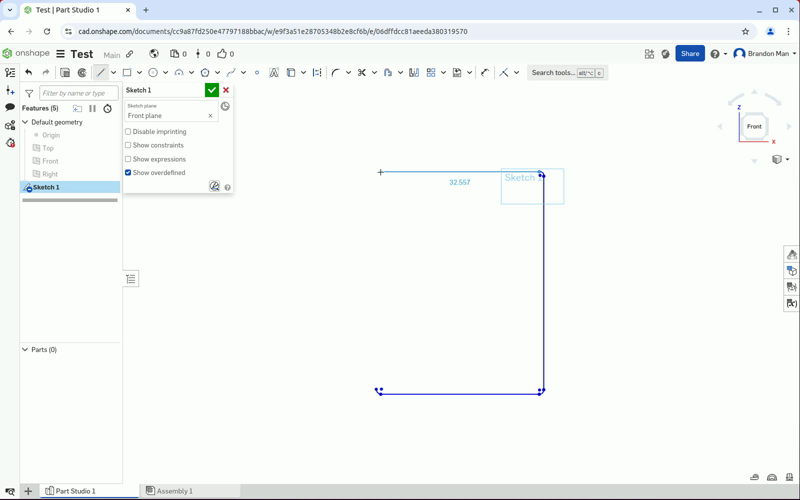
click(380, 171)
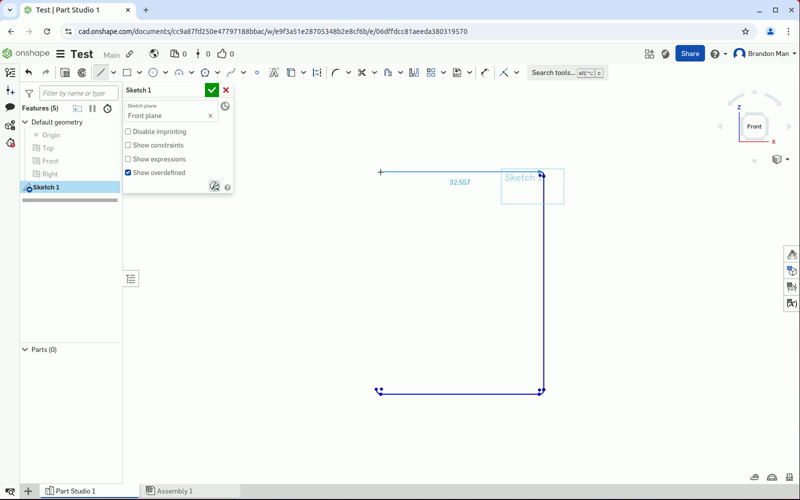
key_up(shift)
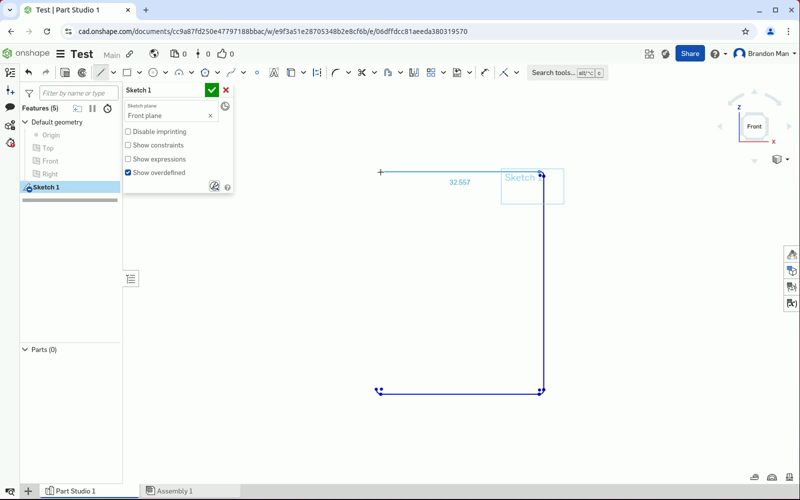
key(esc)
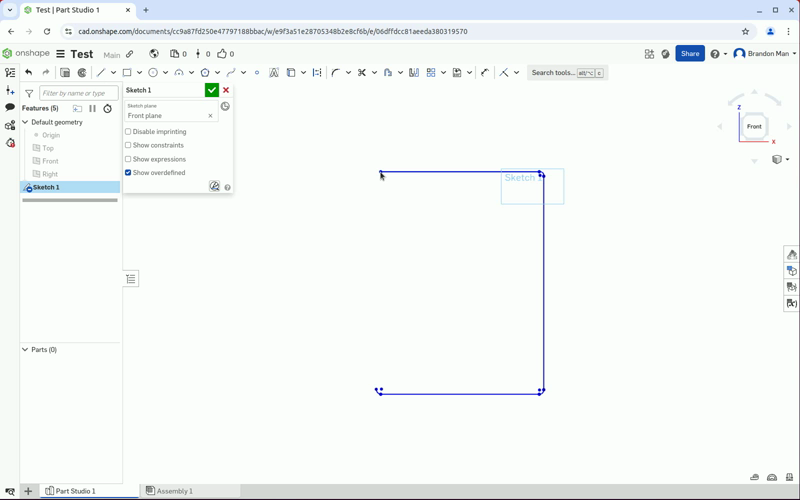
key(a)
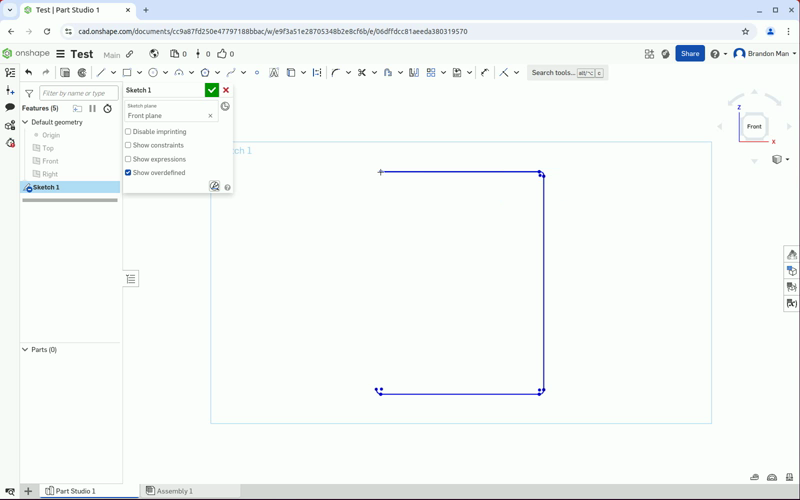
mouse_move(380, 171)
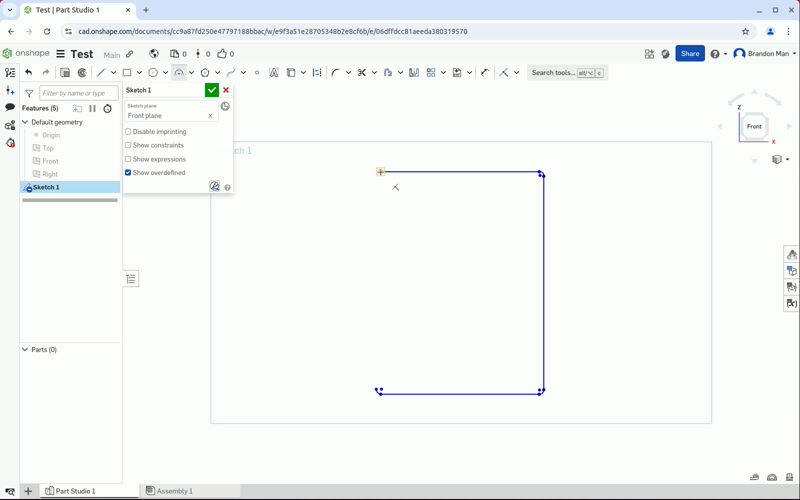
click(380, 171)
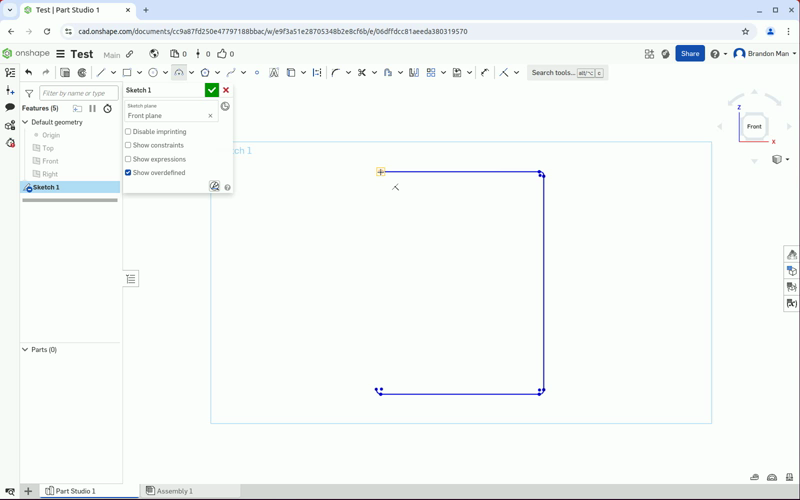
key_down(shift)
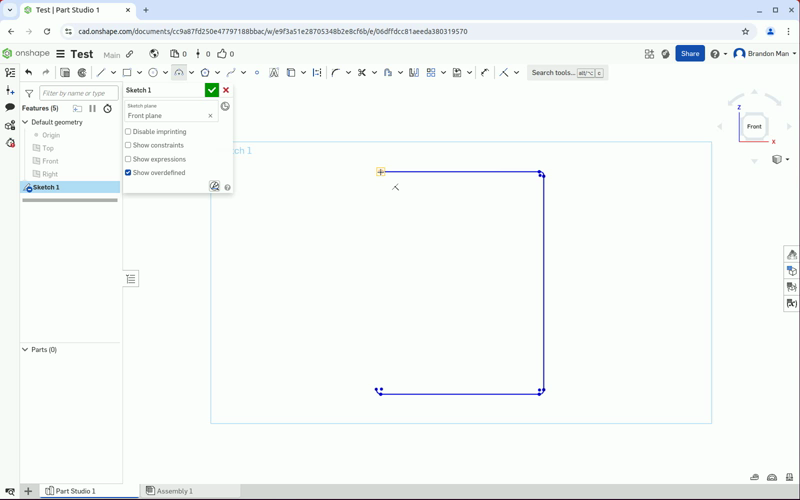
mouse_move(376, 176)
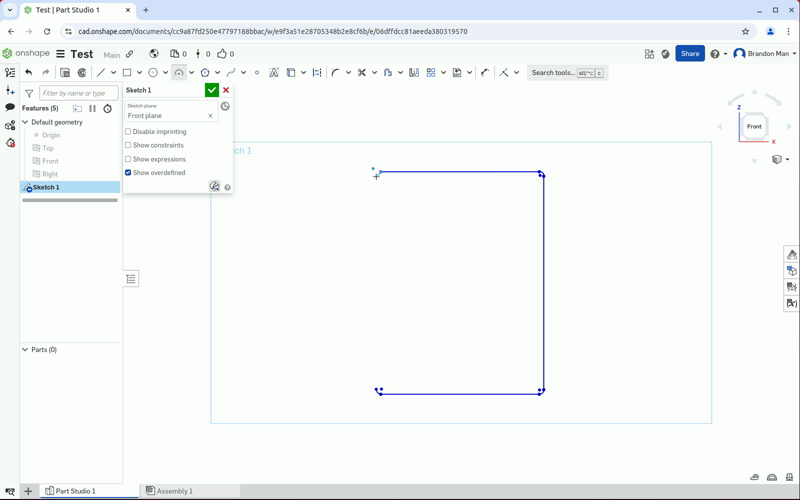
scroll(6)
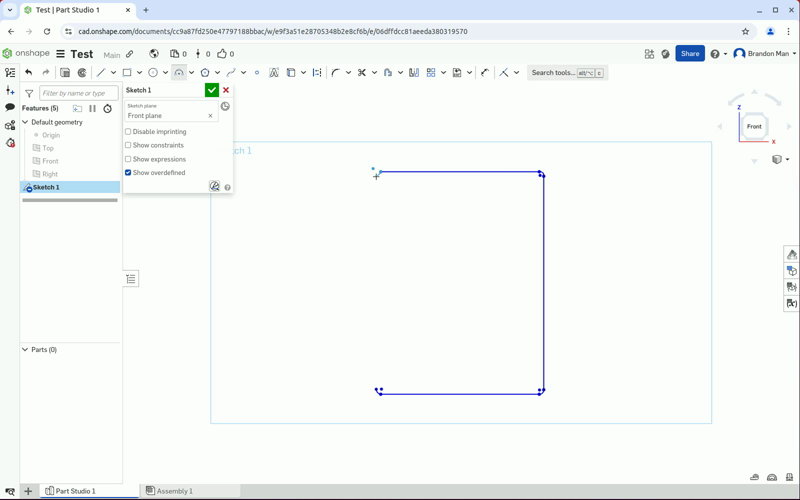
scroll(6)
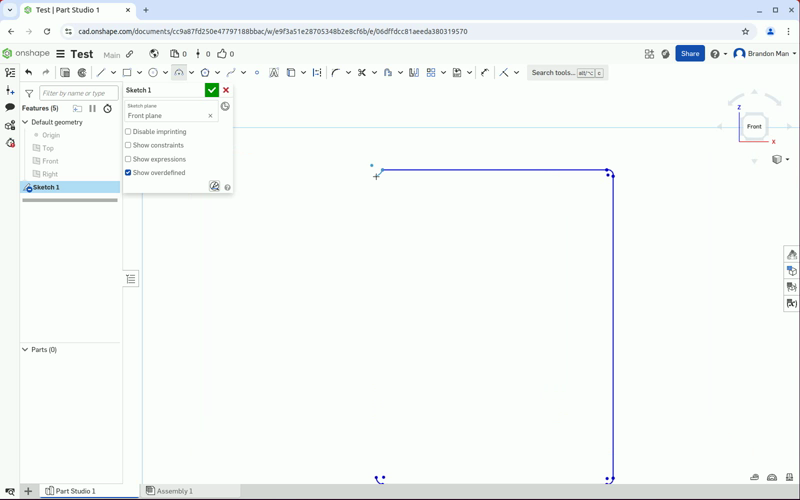
scroll(6)
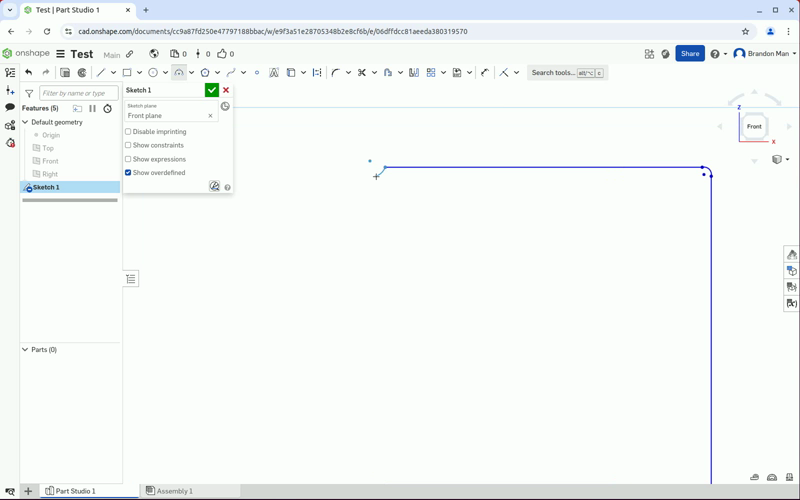
scroll(6)
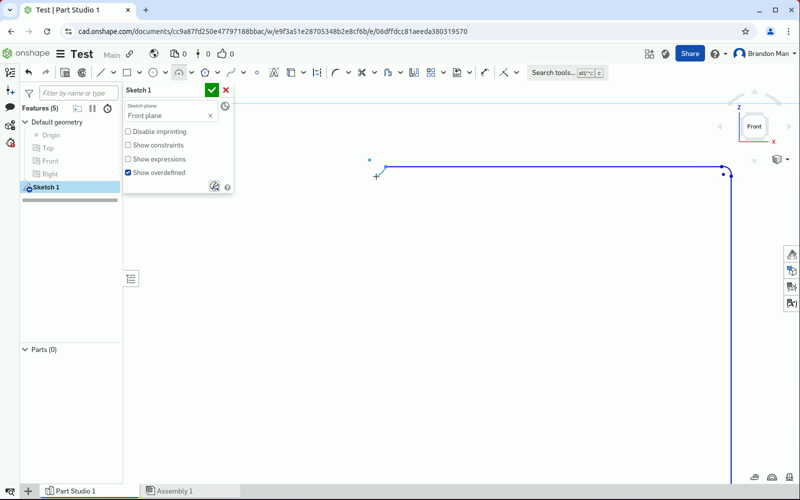
scroll(6)
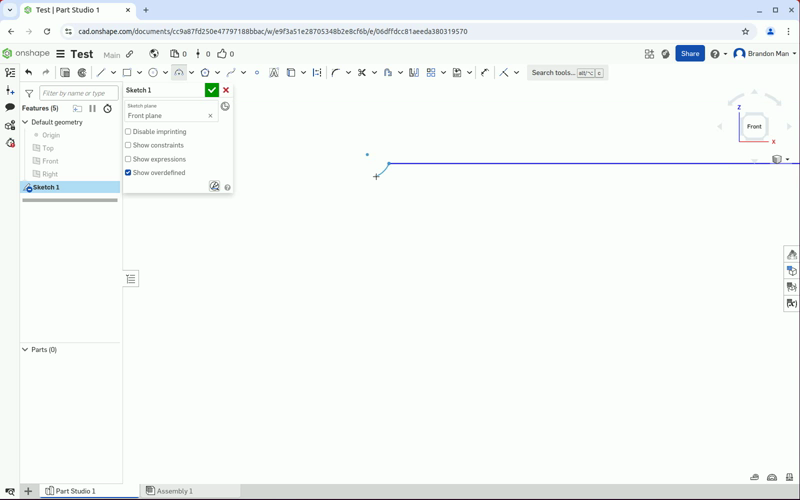
scroll(6)
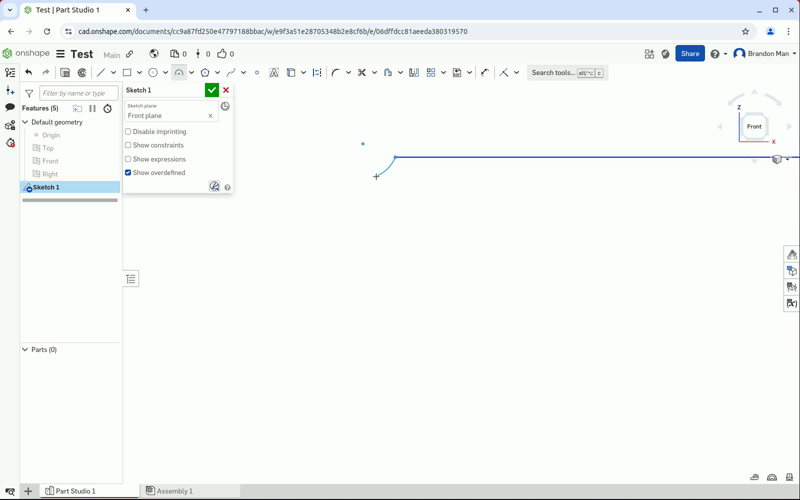
scroll(6)
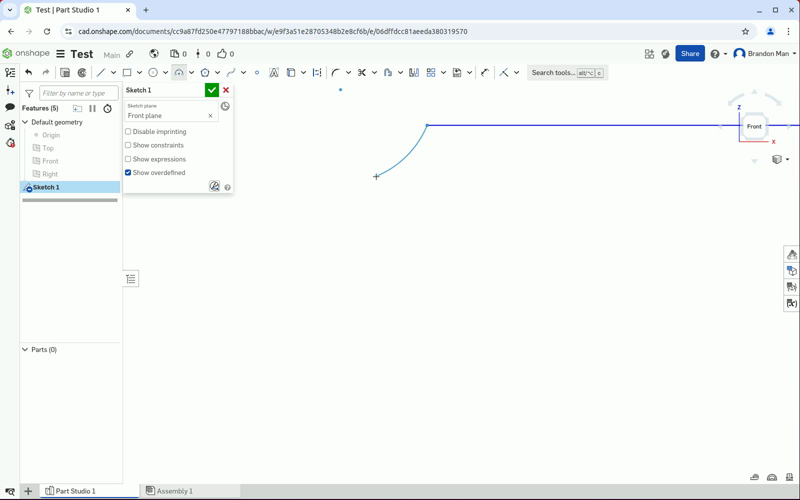
click(376, 176)
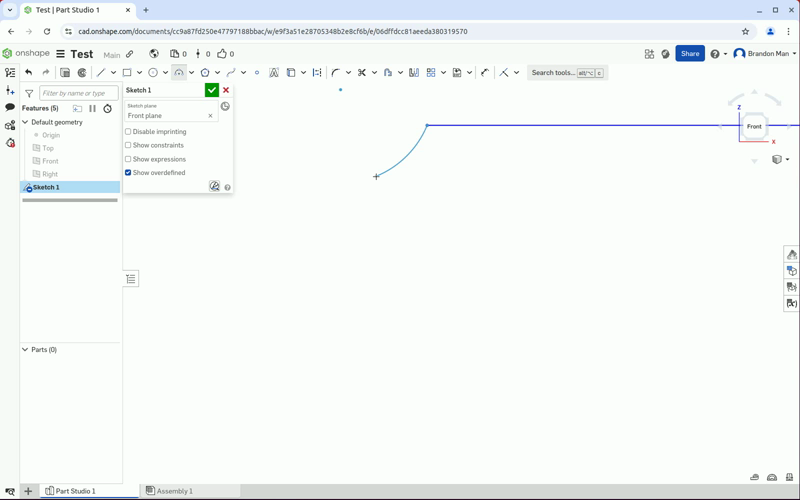
scroll(-6)
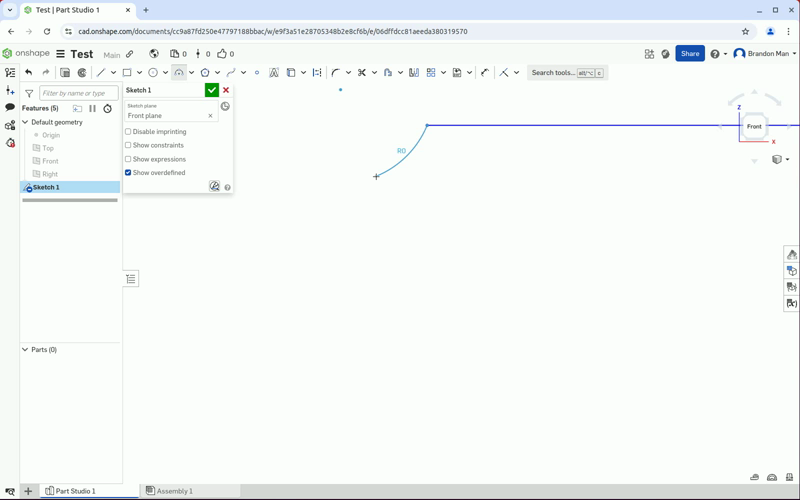
scroll(-6)
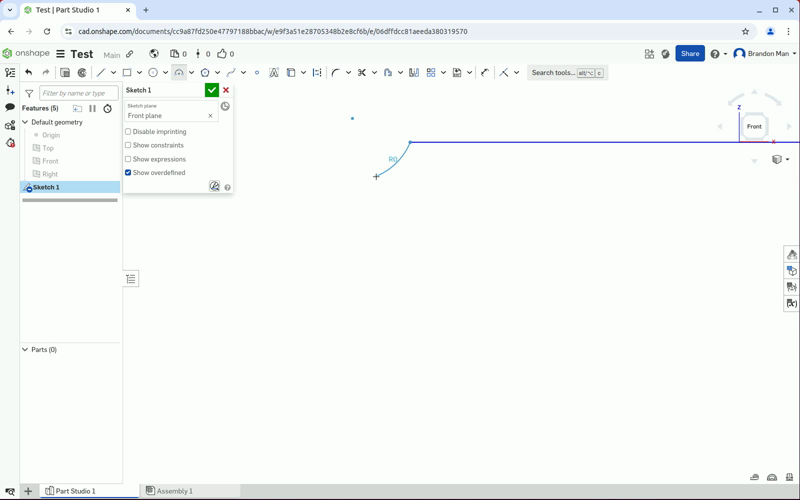
scroll(-6)
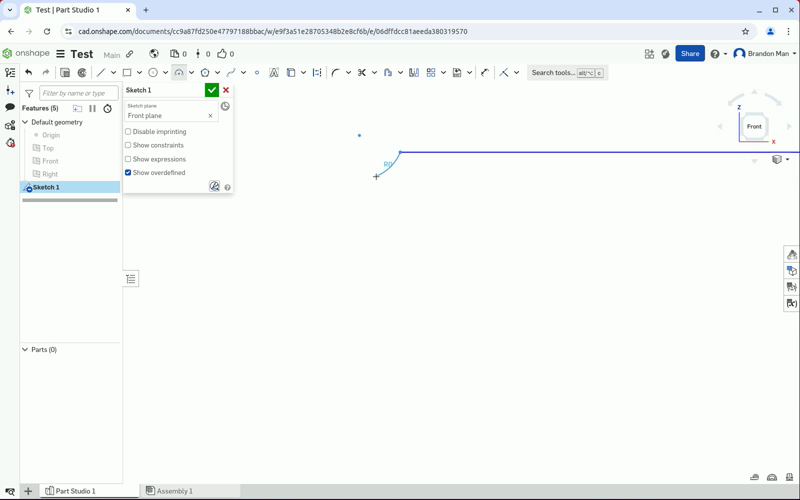
scroll(-6)
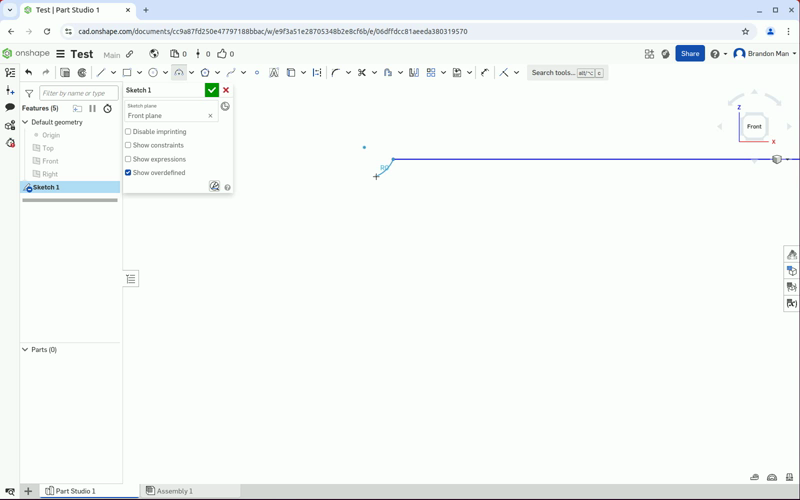
scroll(-6)
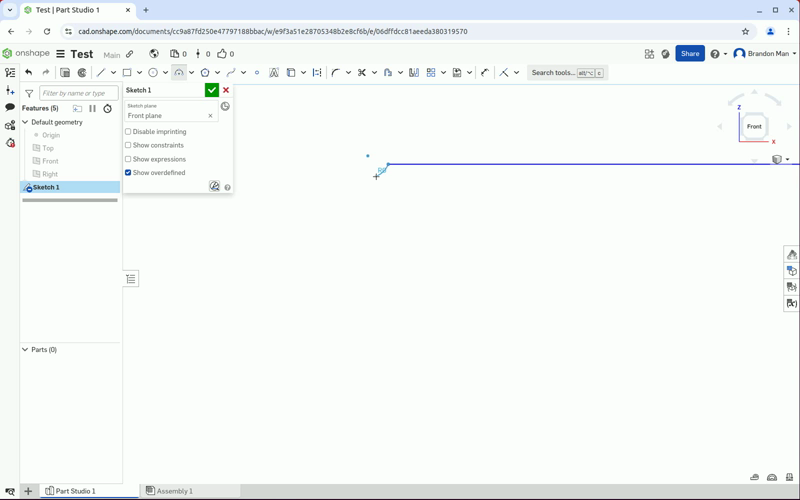
scroll(-6)
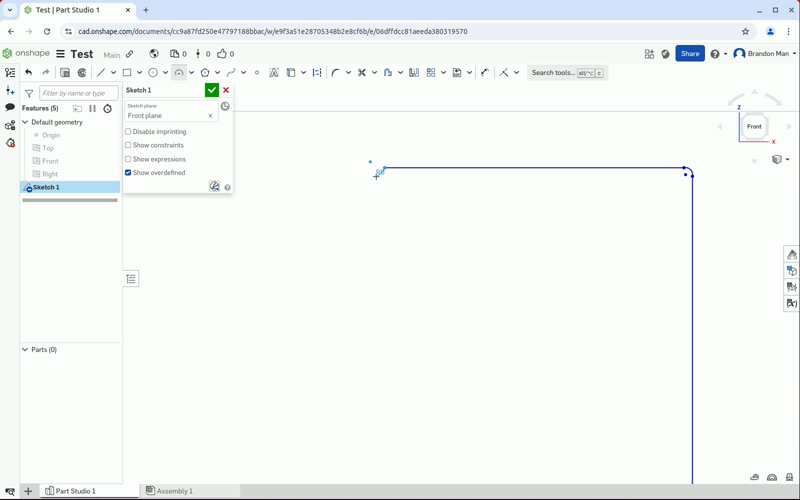
scroll(-6)
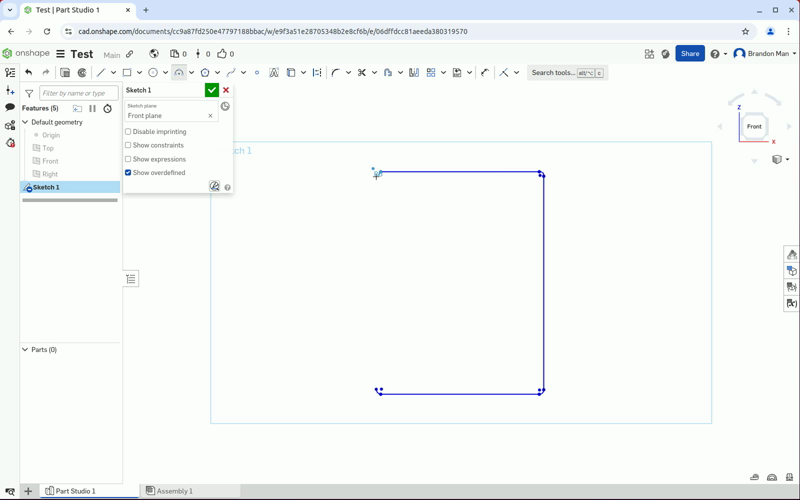
mouse_move(377, 172)
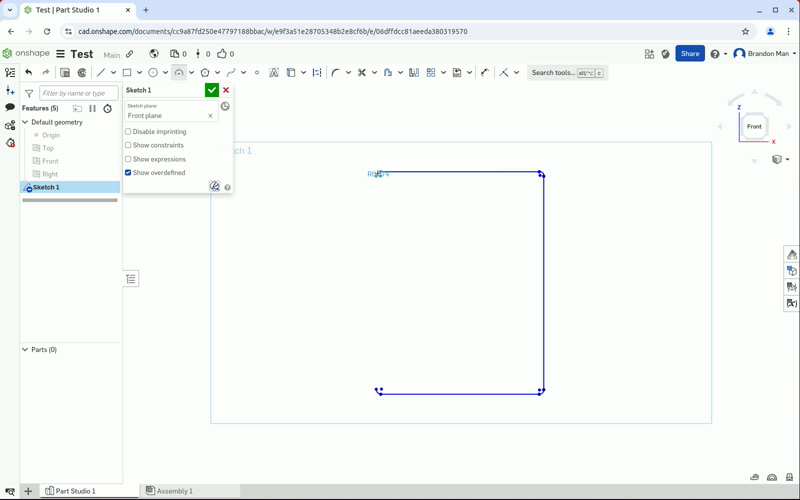
scroll(6)
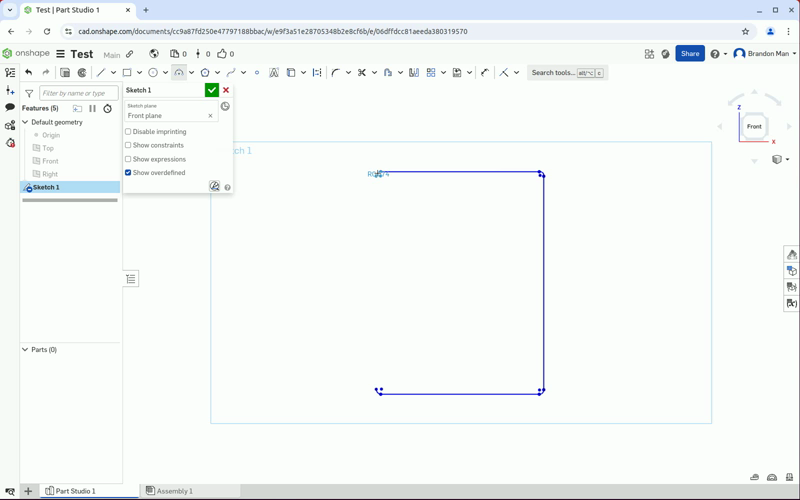
scroll(6)
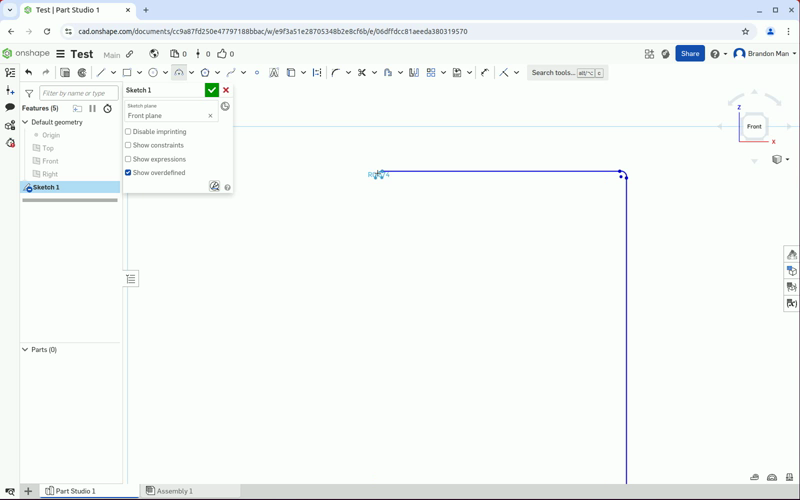
scroll(6)
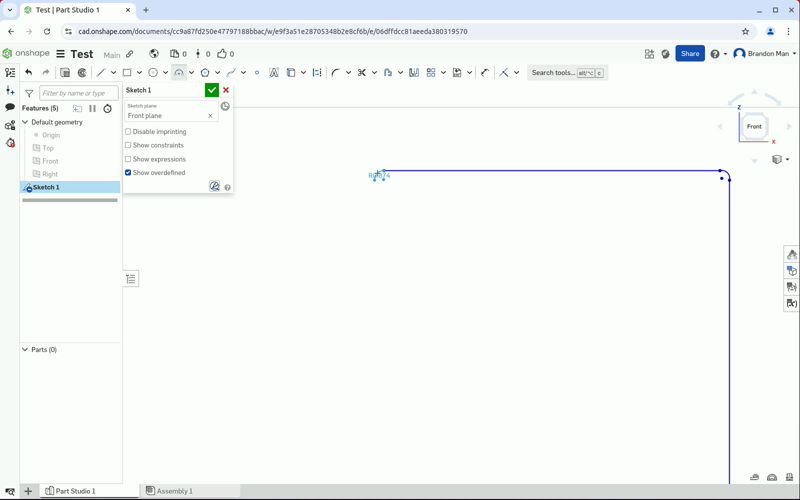
scroll(6)
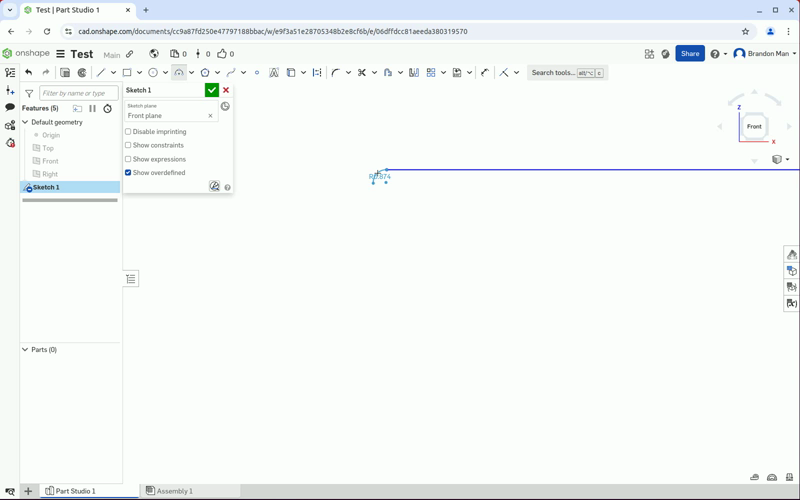
scroll(6)
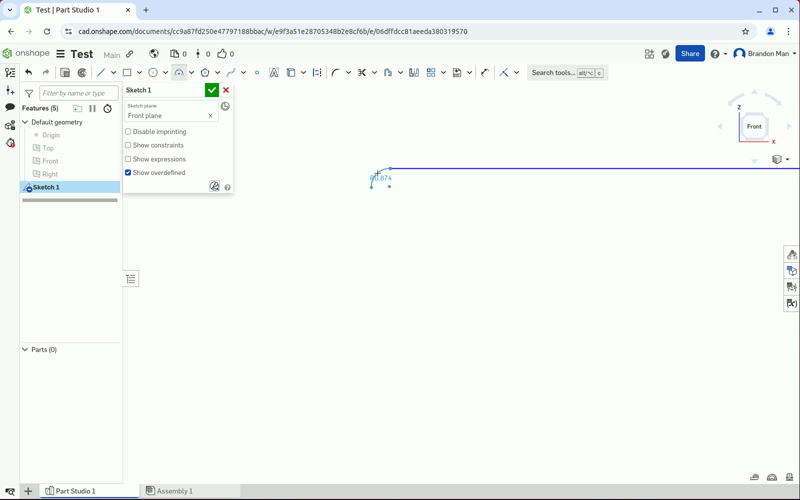
scroll(6)
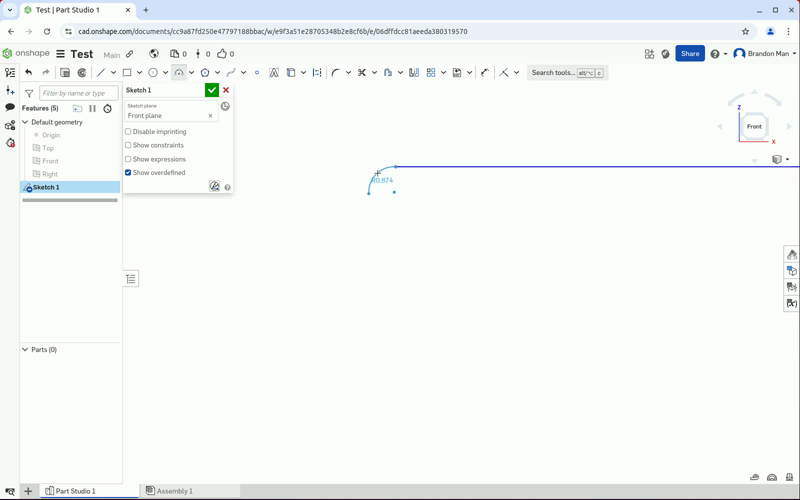
scroll(6)
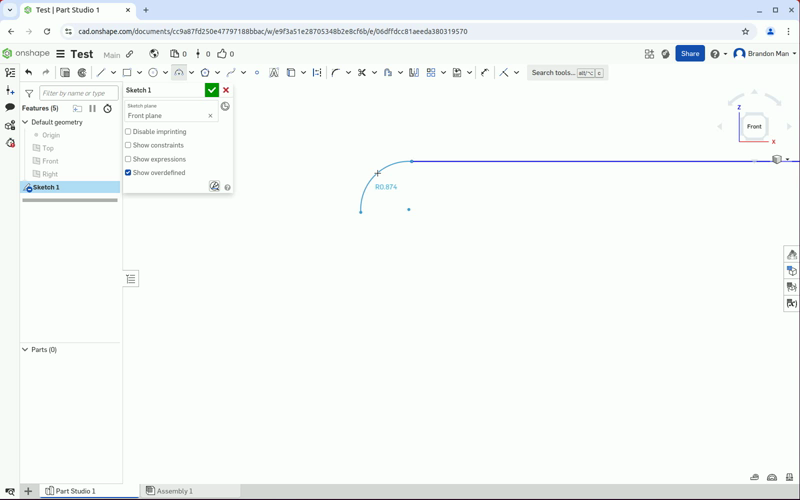
click(377, 172)
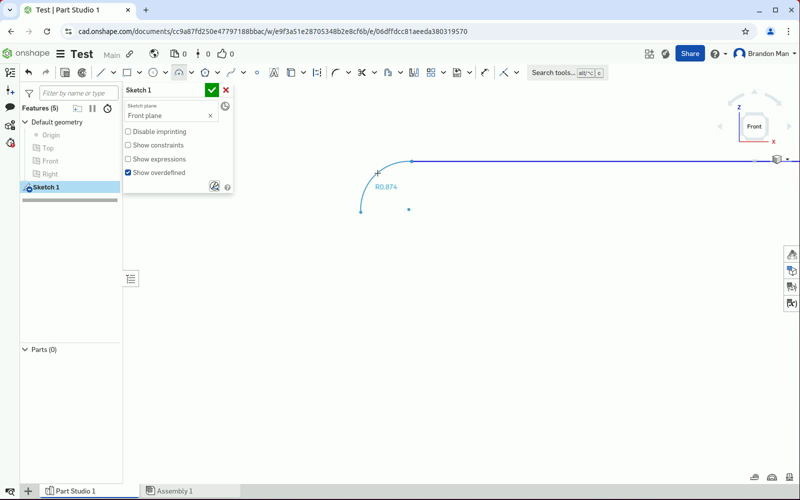
scroll(-6)
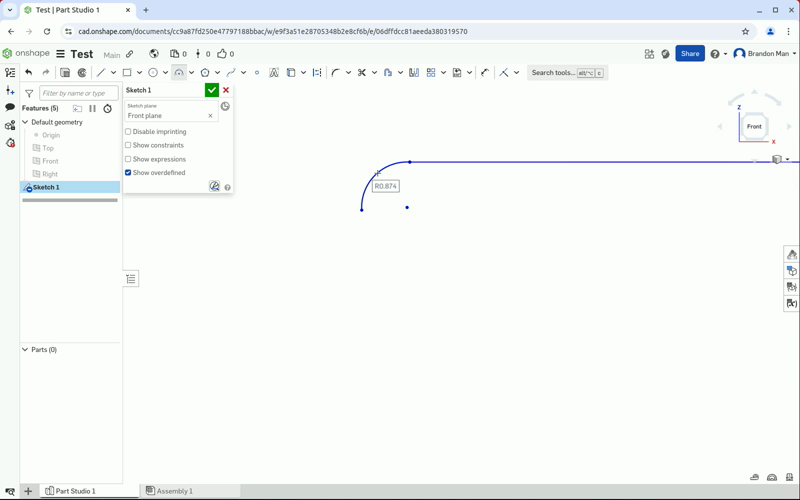
scroll(-6)
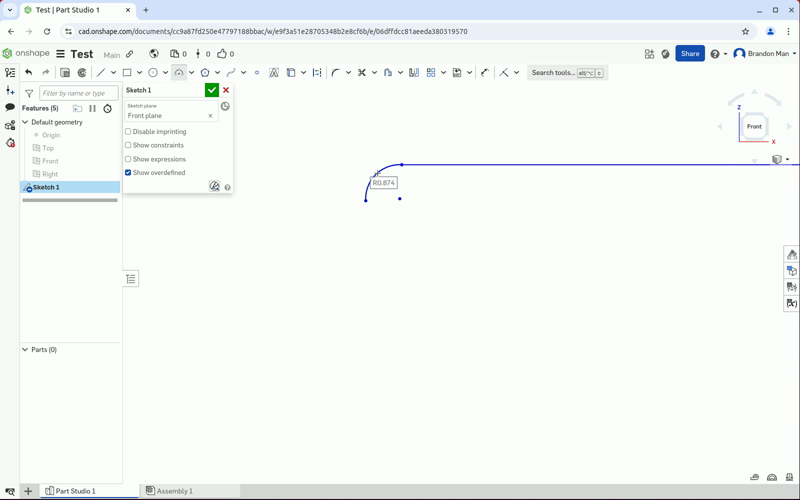
scroll(-6)
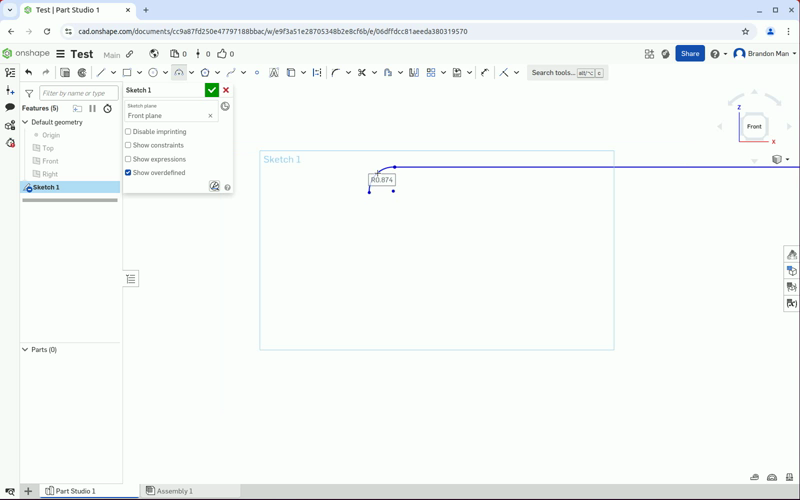
scroll(-6)
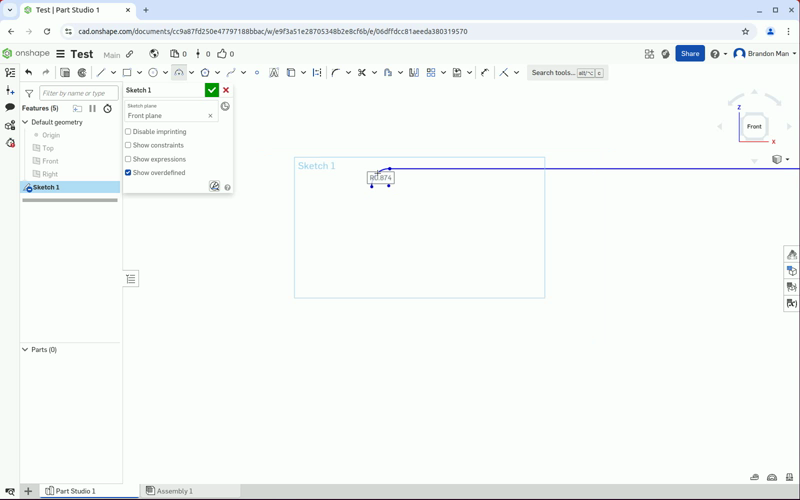
scroll(-6)
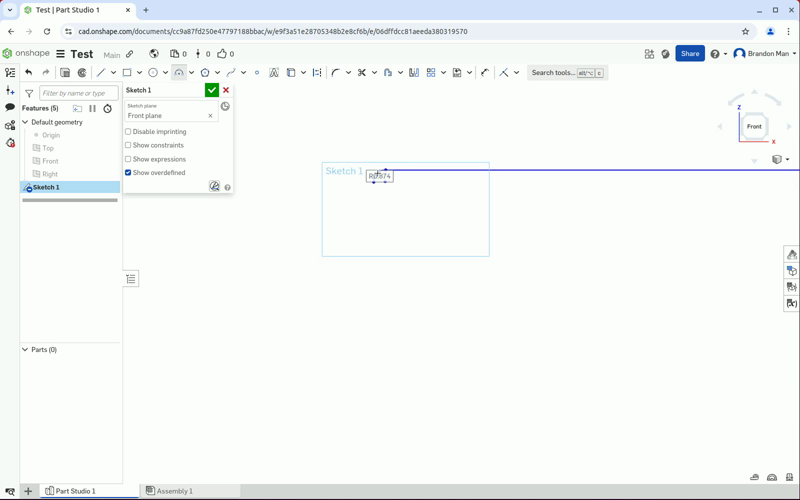
scroll(-6)
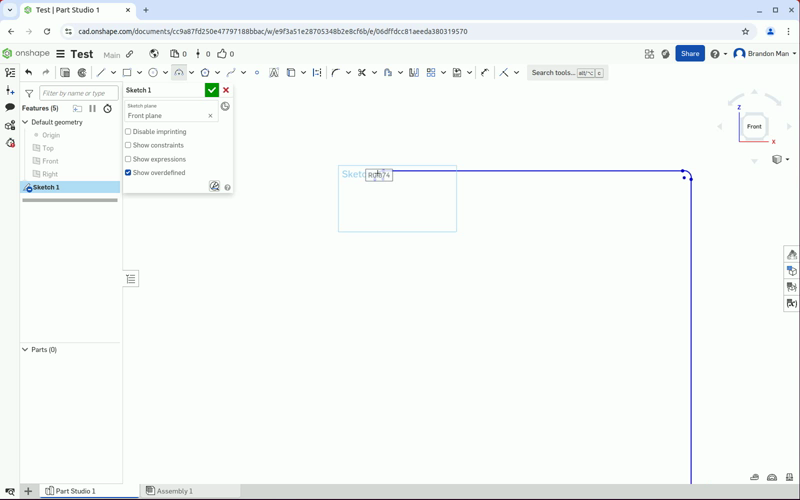
scroll(-6)
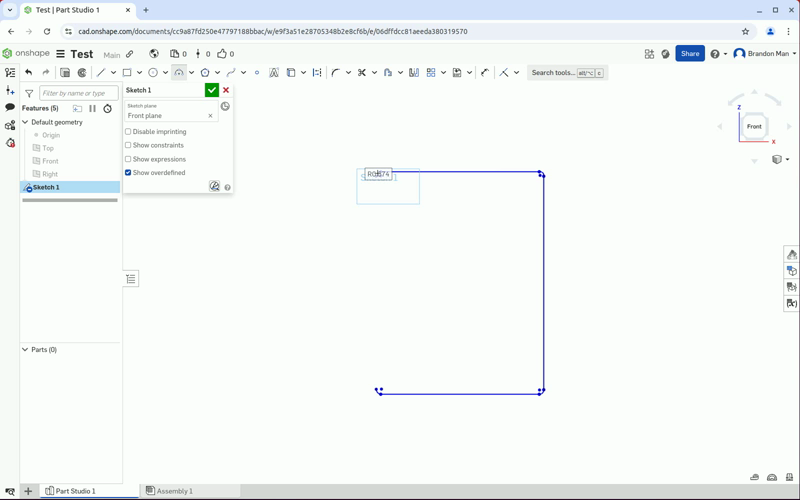
key_up(shift)
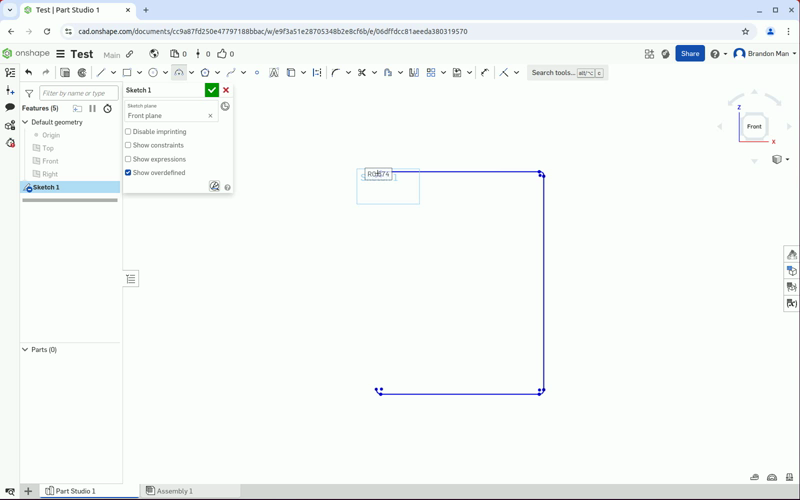
key(esc)
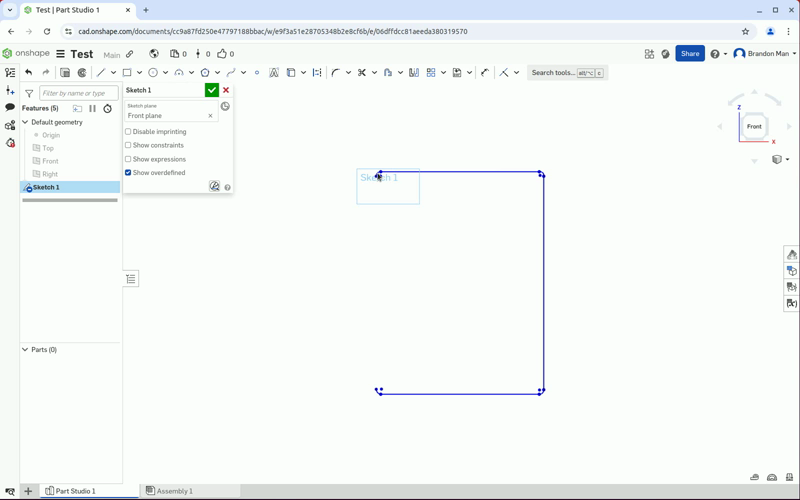
key(l)
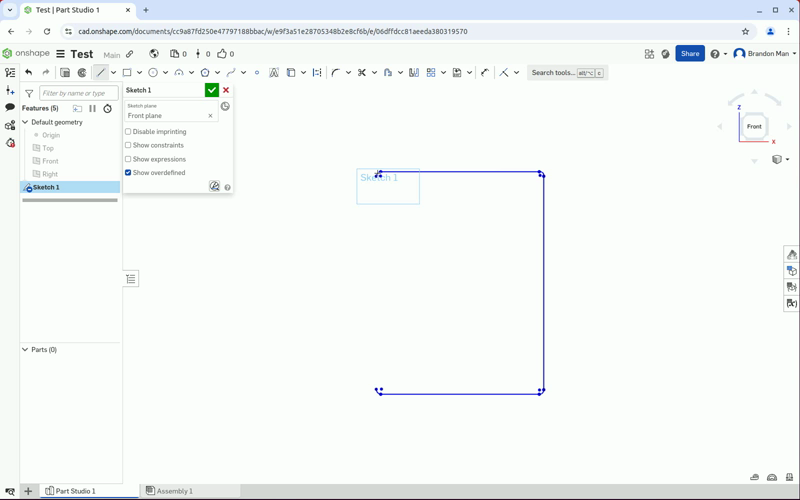
mouse_move(376, 176)
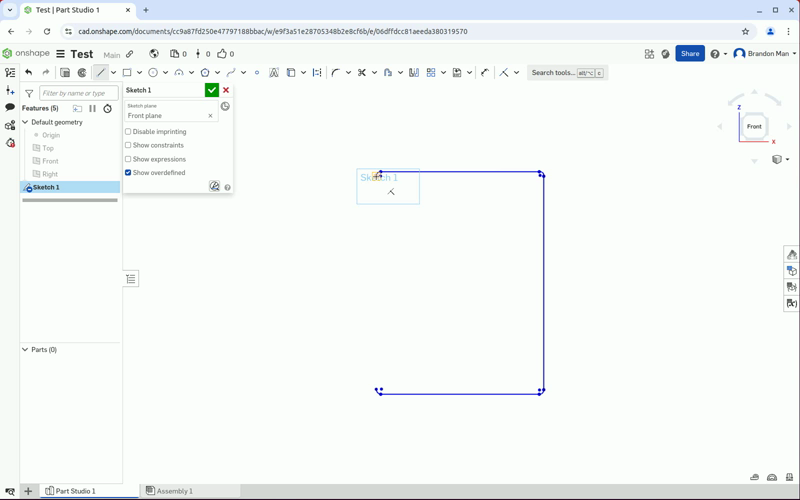
scroll(6)
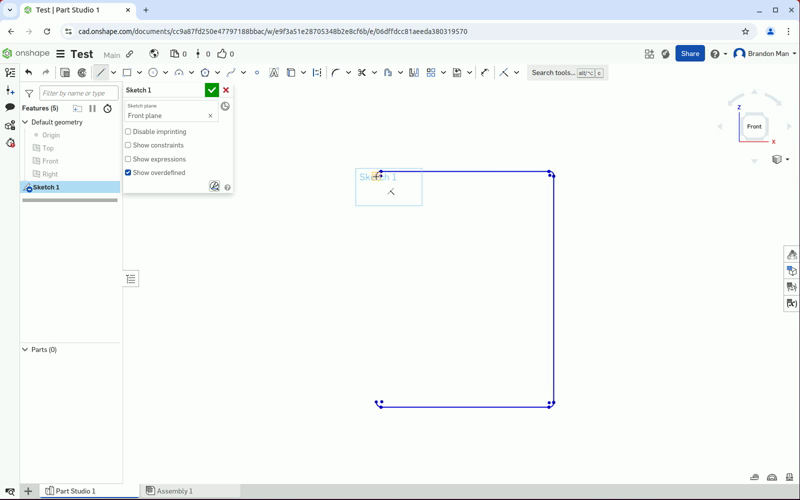
scroll(6)
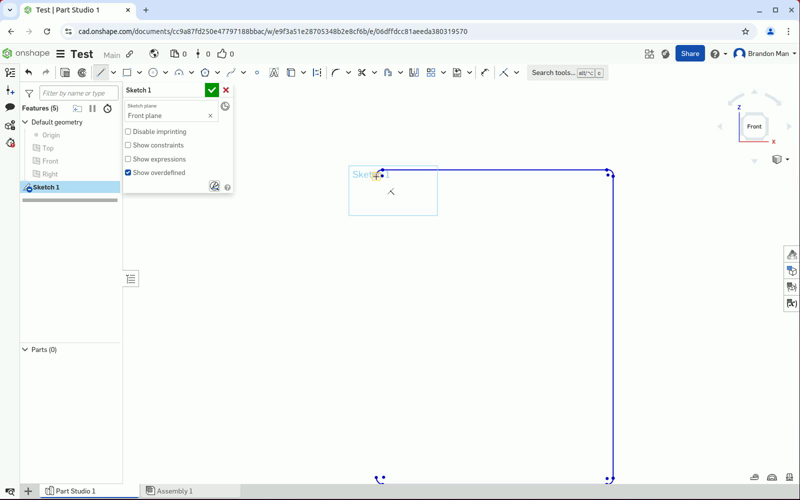
scroll(6)
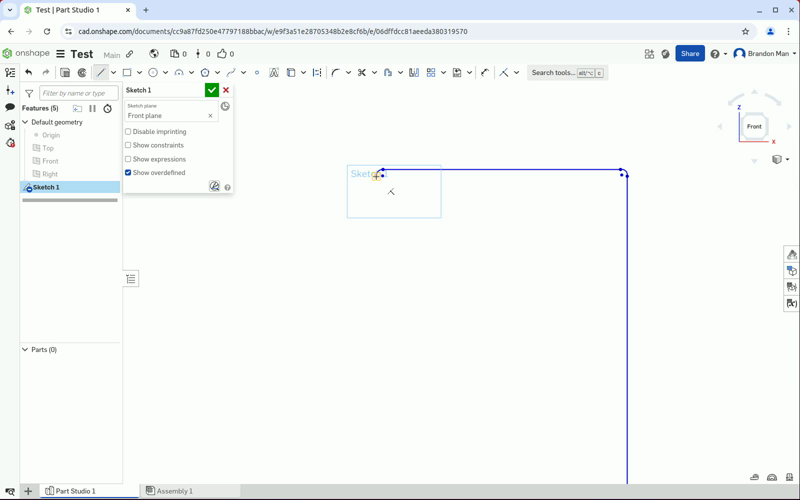
scroll(6)
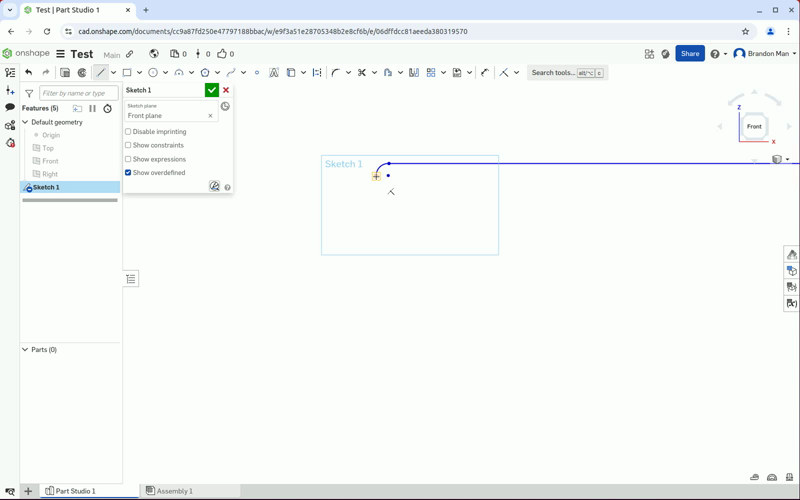
scroll(6)
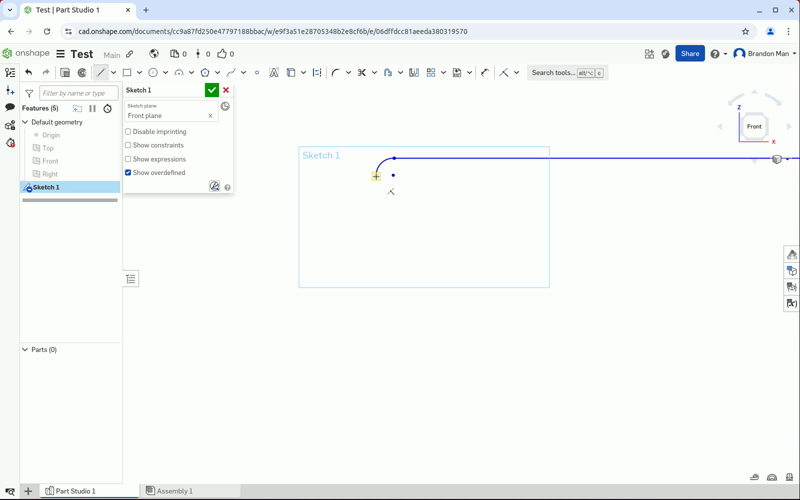
scroll(6)
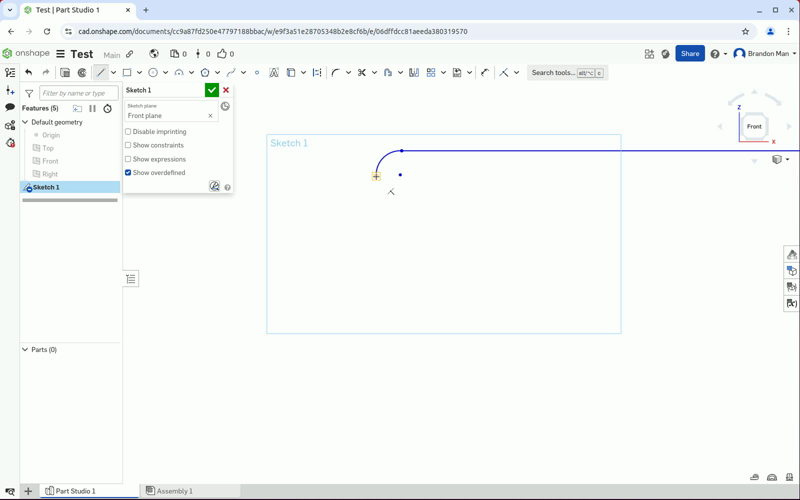
scroll(6)
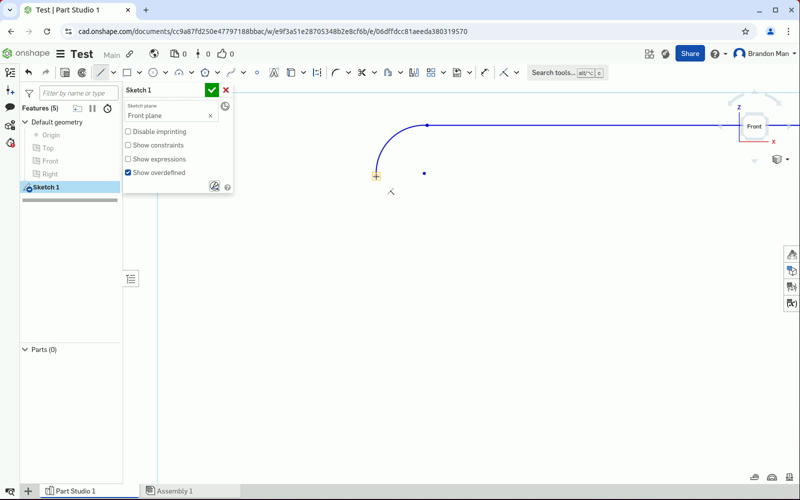
click(376, 176)
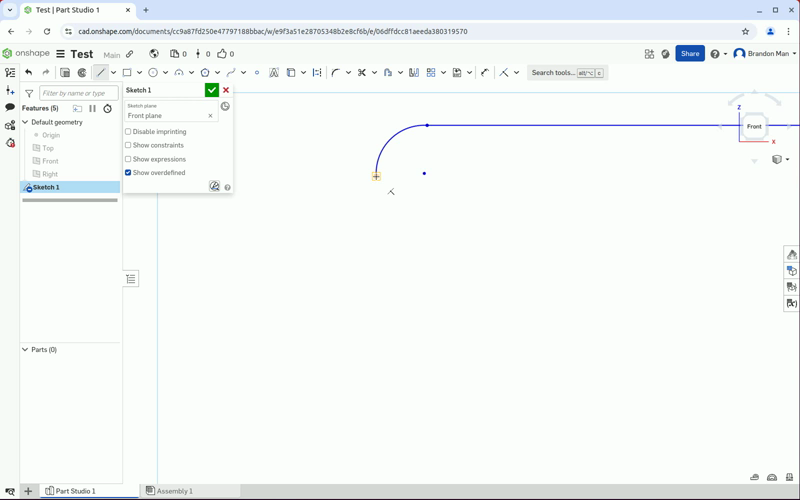
scroll(-6)
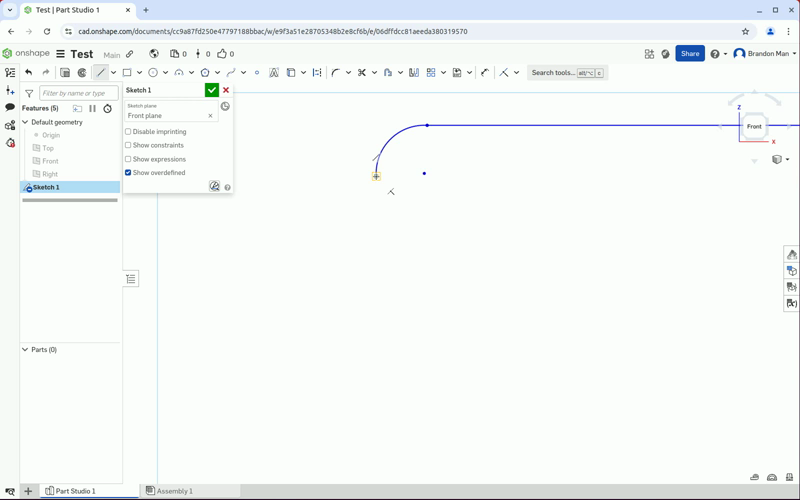
scroll(-6)
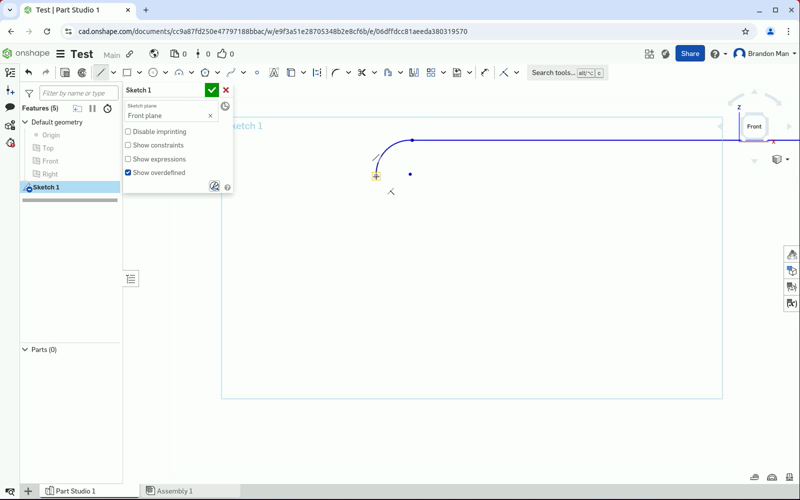
scroll(-6)
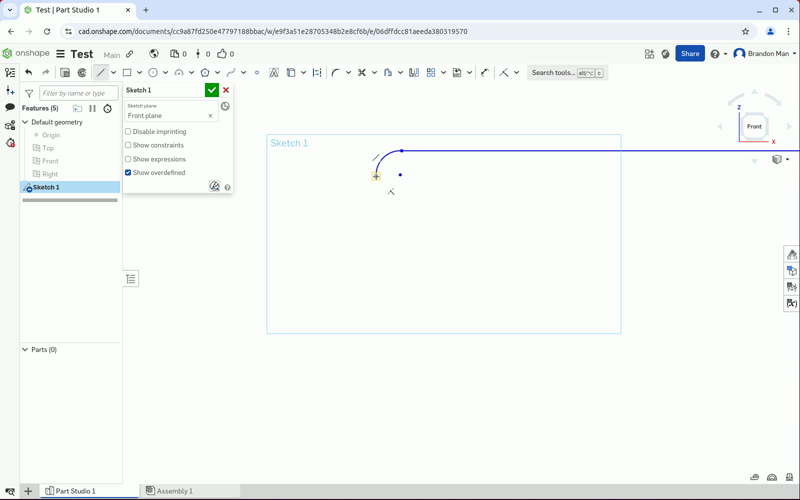
scroll(-6)
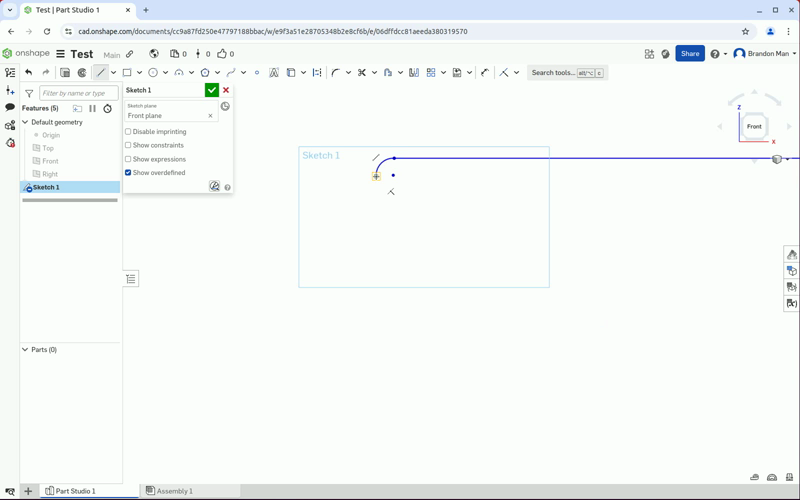
scroll(-6)
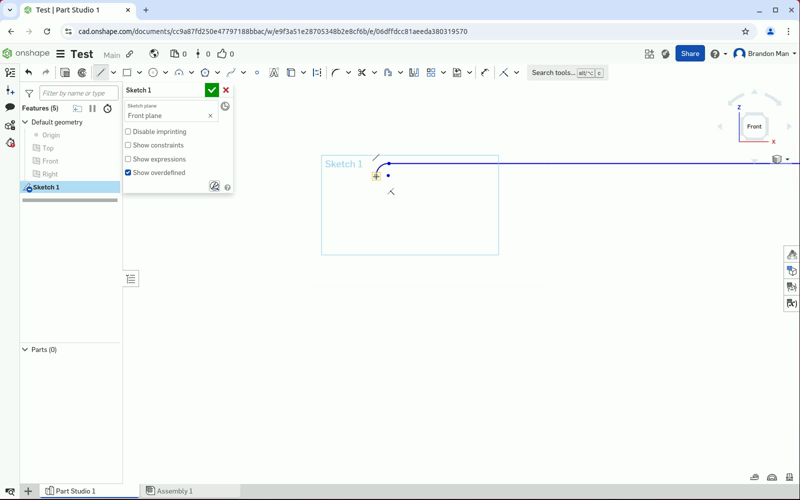
scroll(-6)
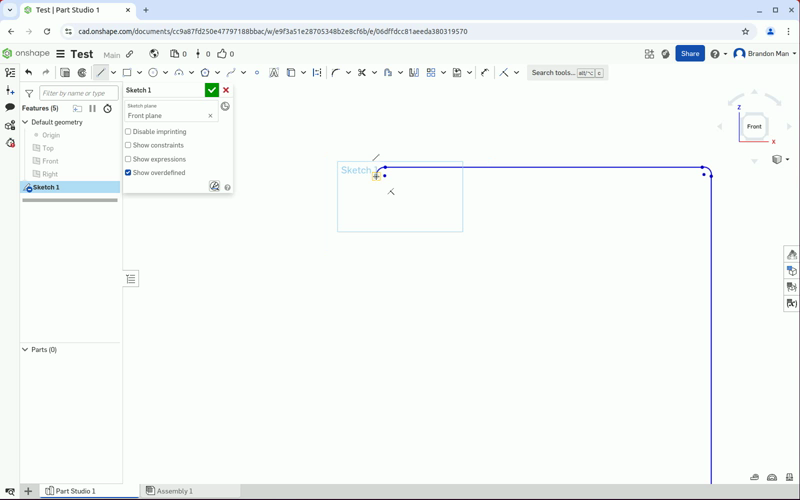
scroll(-6)
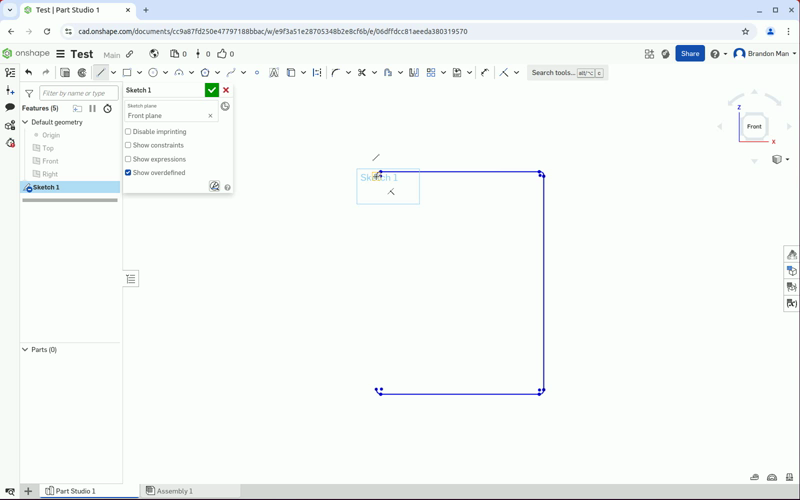
key_down(shift)
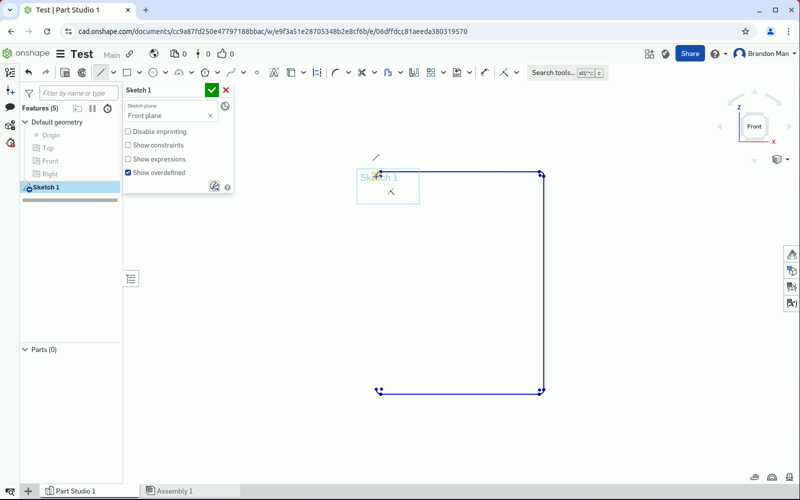
mouse_move(376, 389)
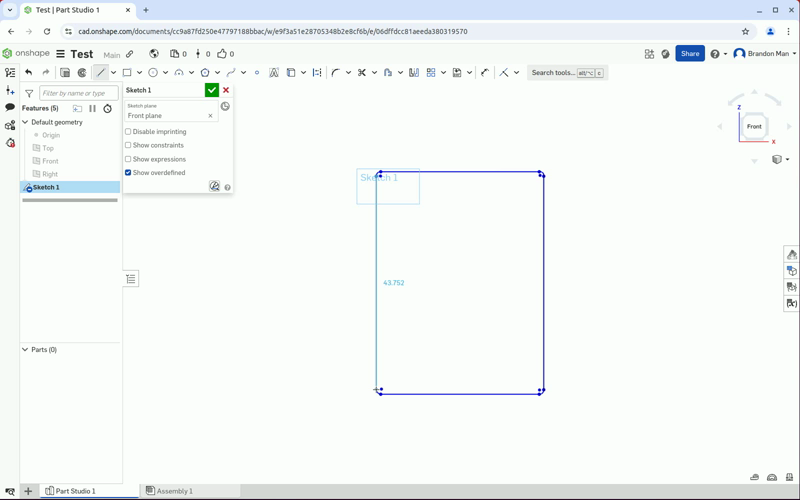
scroll(6)
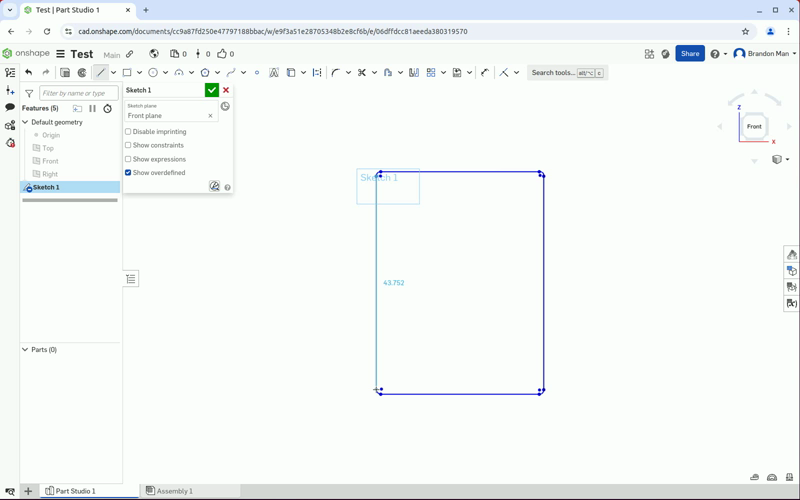
scroll(6)
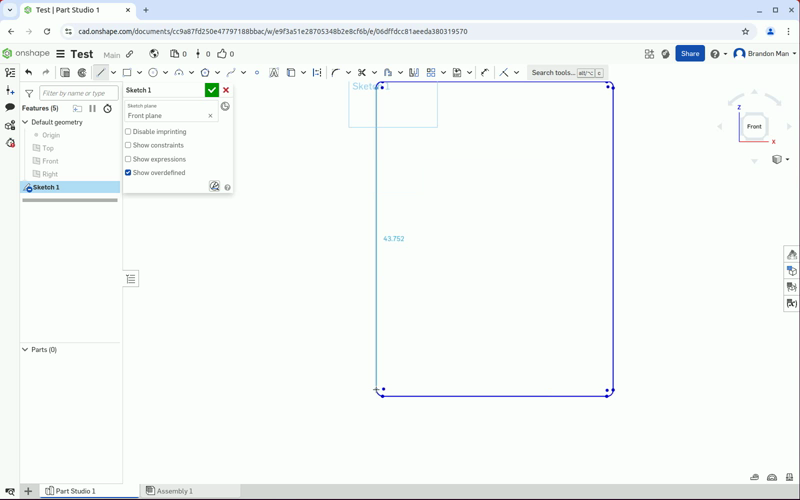
scroll(6)
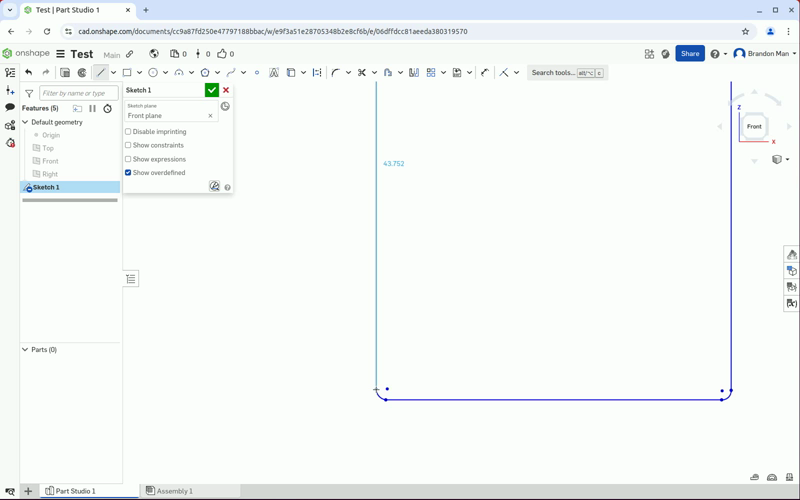
scroll(6)
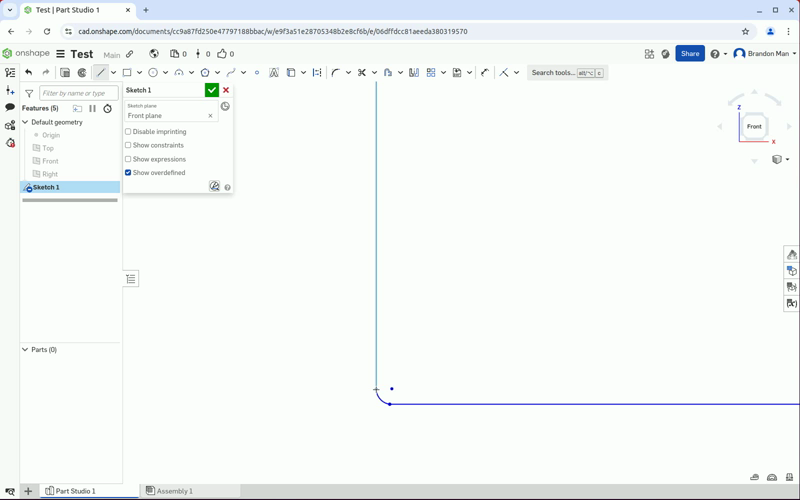
scroll(6)
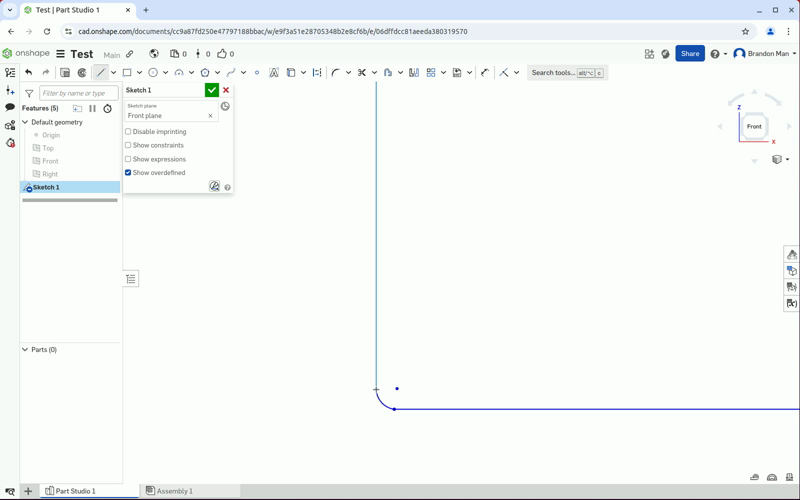
scroll(6)
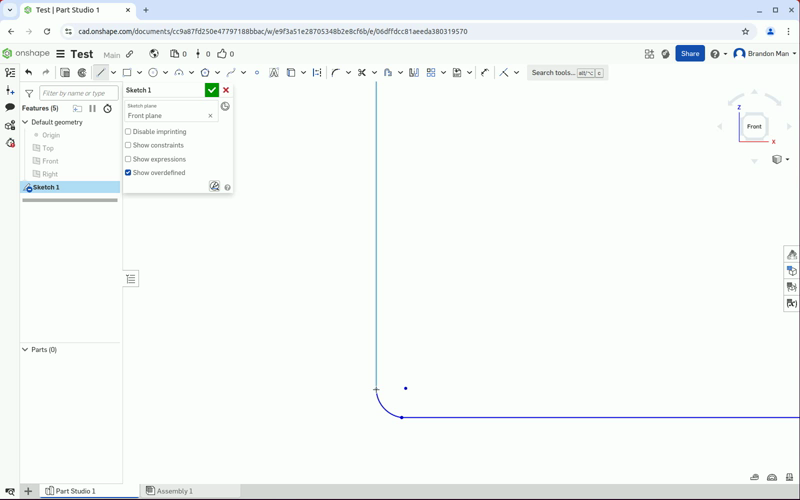
scroll(6)
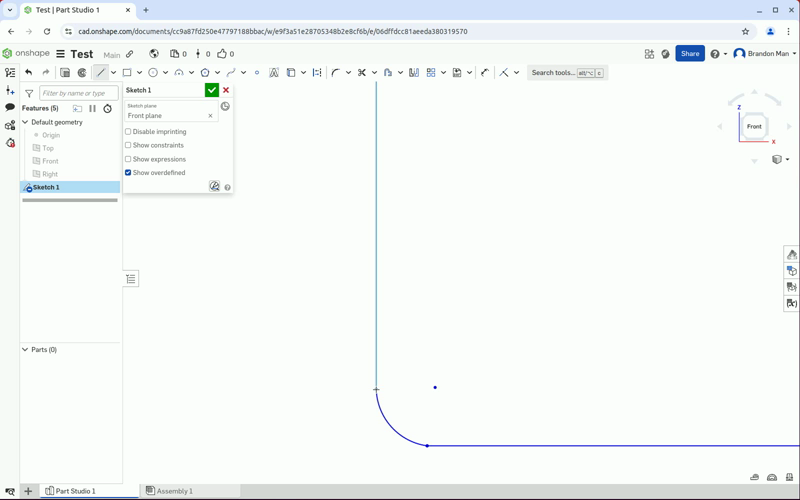
key_up(shift)
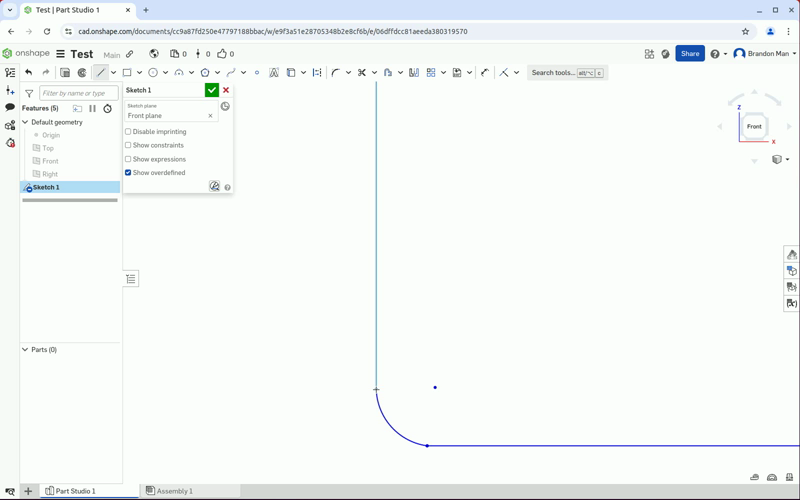
click(376, 389)
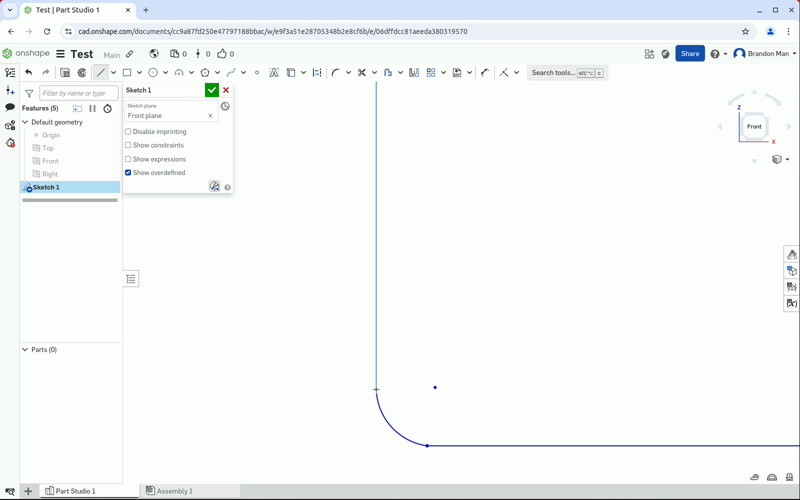
scroll(-6)
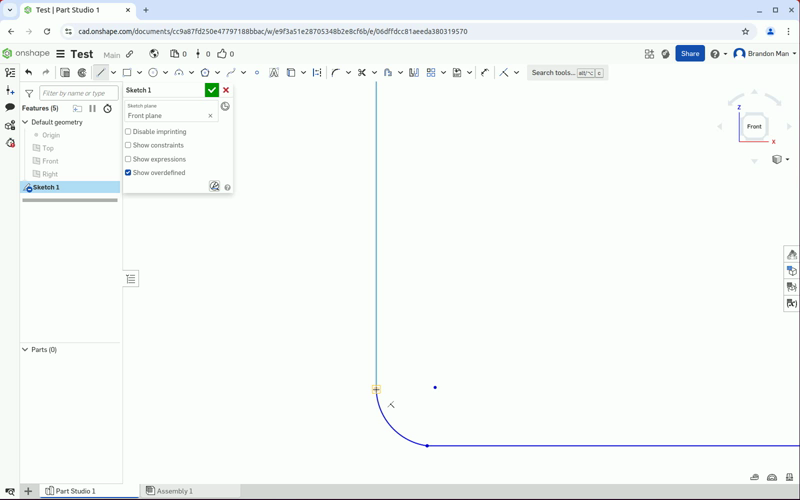
scroll(-6)
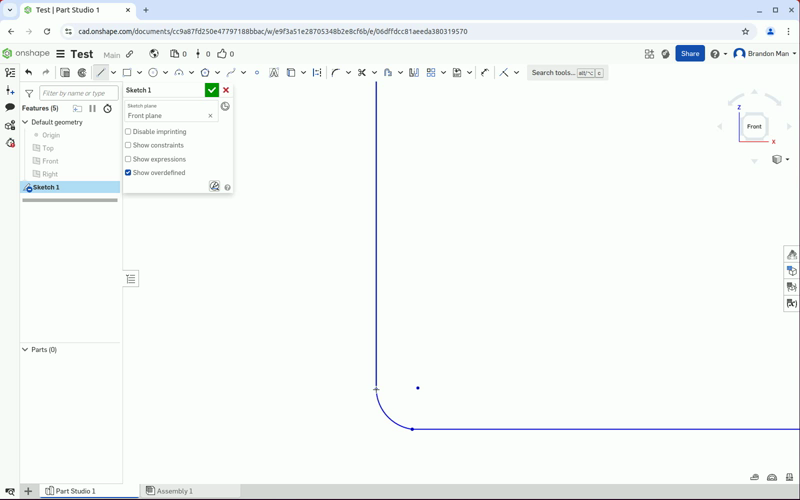
scroll(-6)
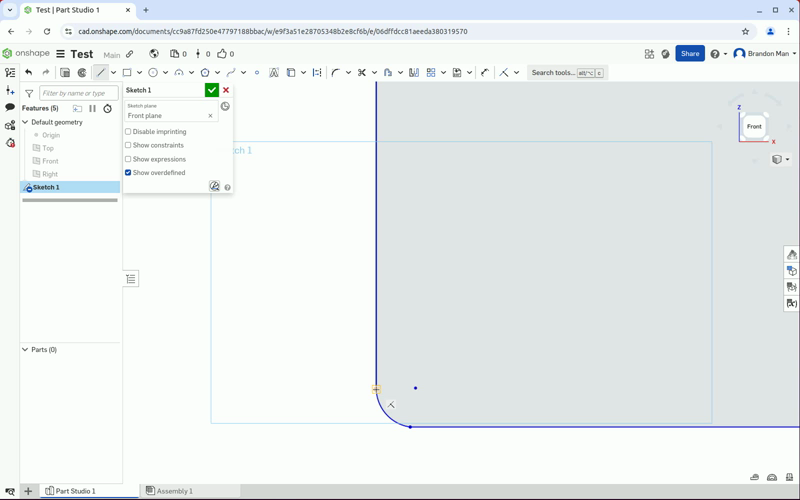
scroll(-6)
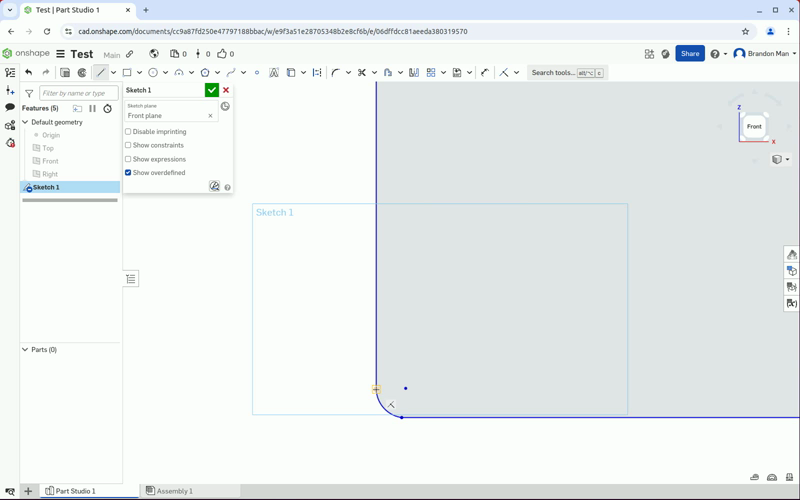
scroll(-6)
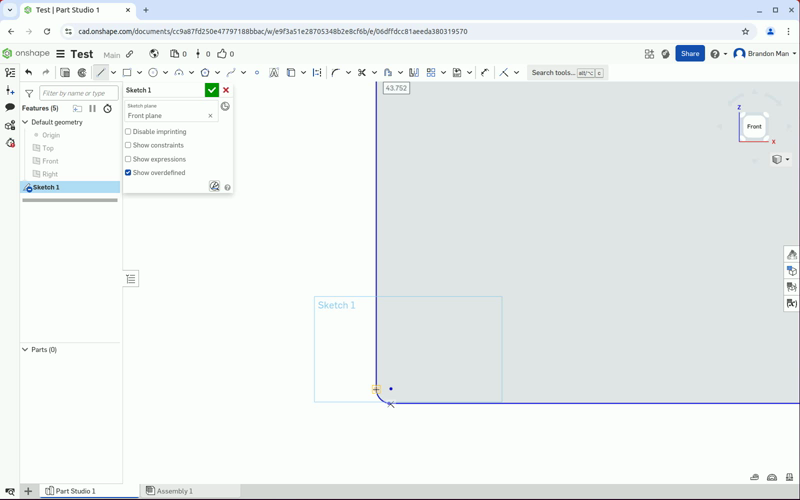
scroll(-6)
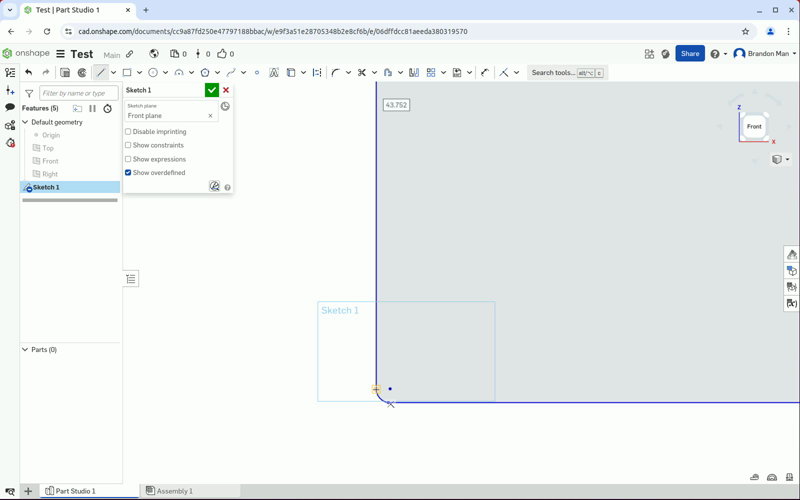
scroll(-6)
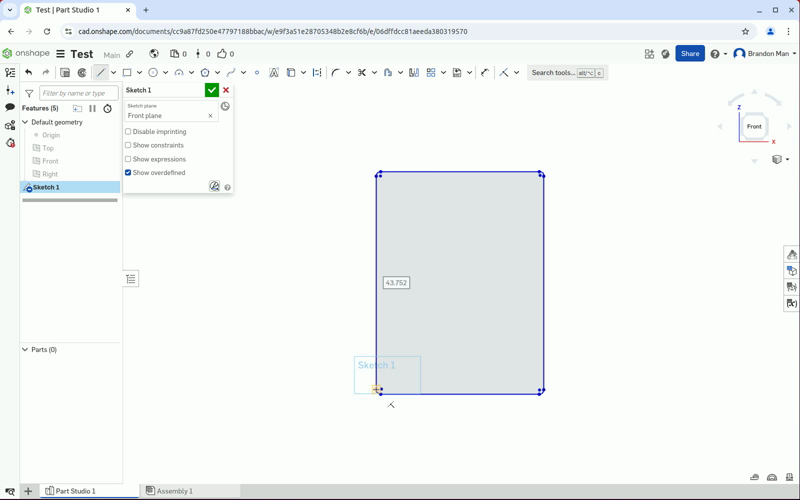
key(esc)
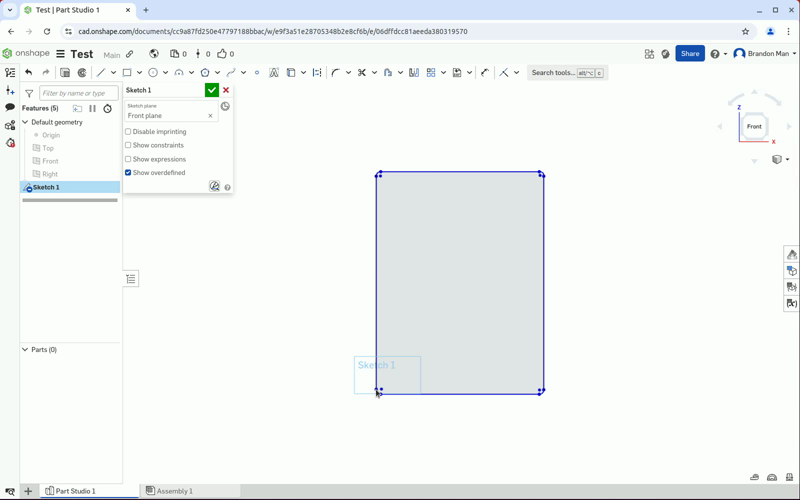
key(a)
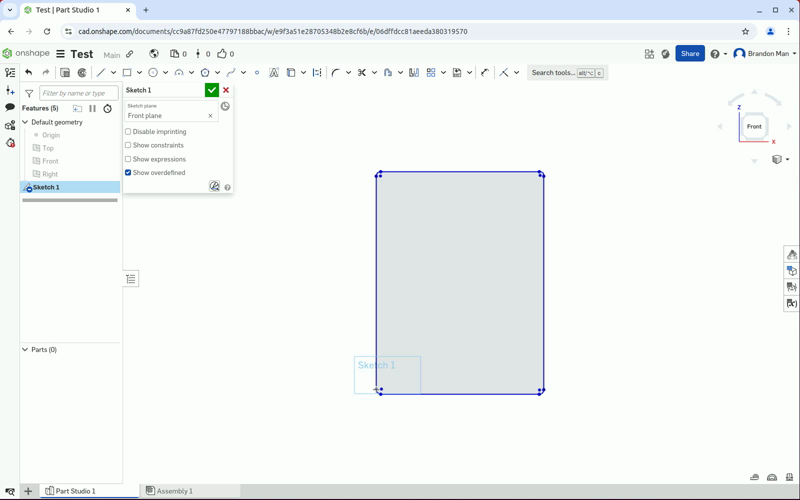
key_down(shift)
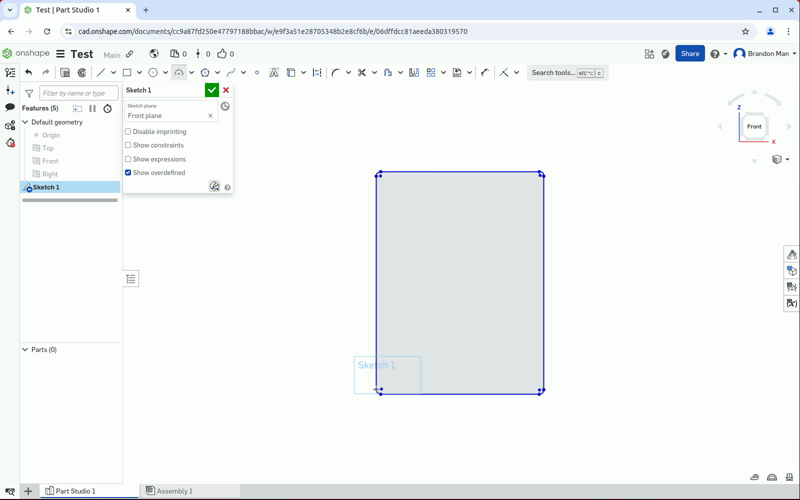
mouse_move(387, 366)
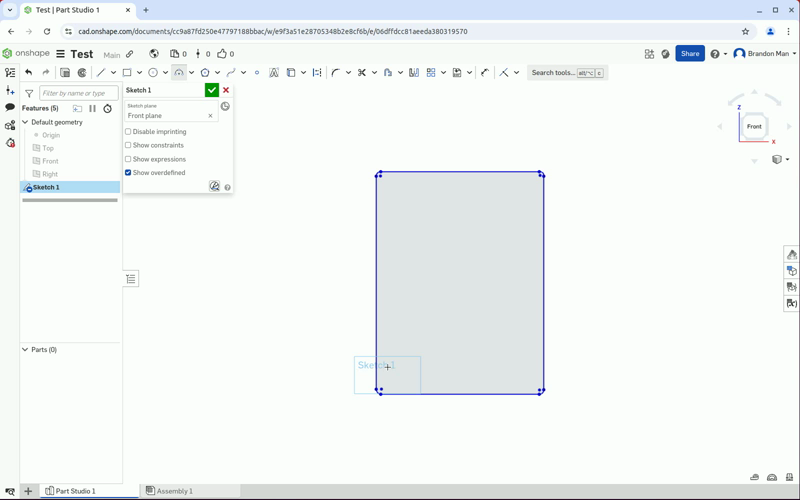
click(387, 366)
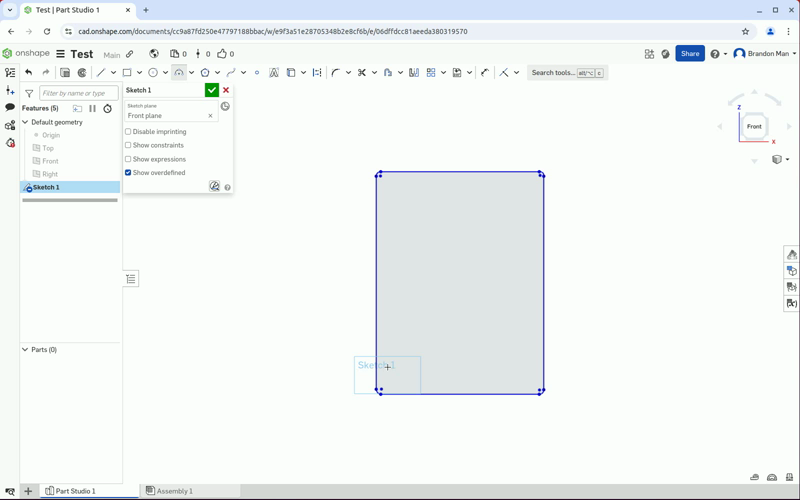
key_up(shift)
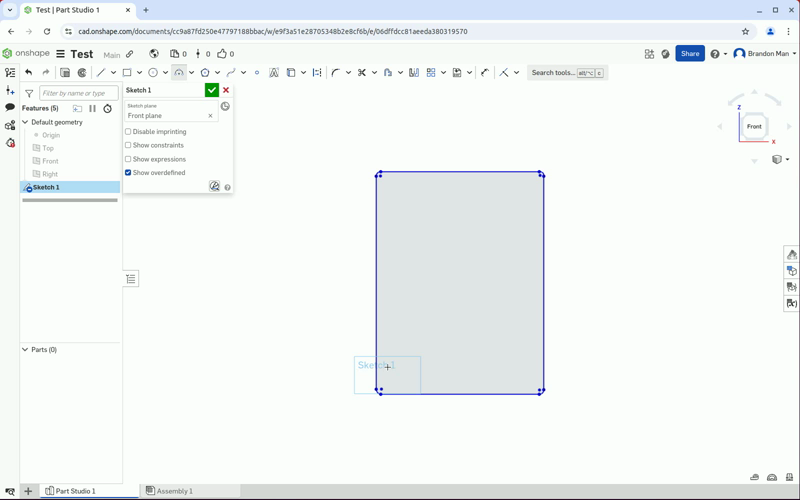
key_down(shift)
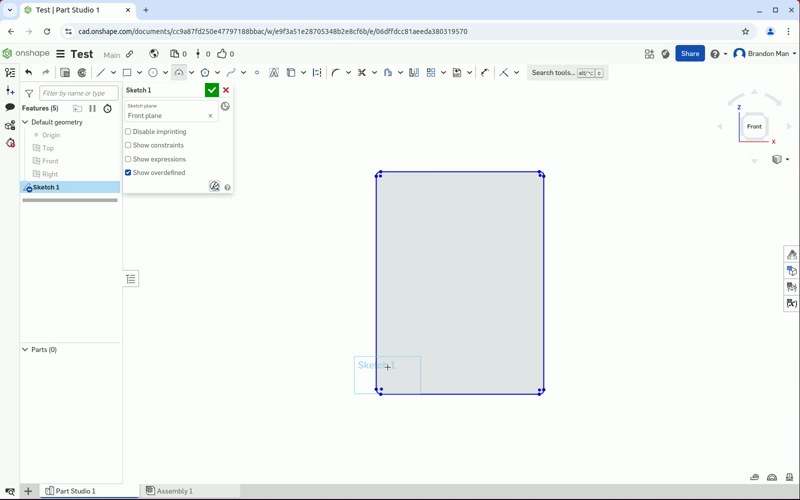
mouse_move(392, 373)
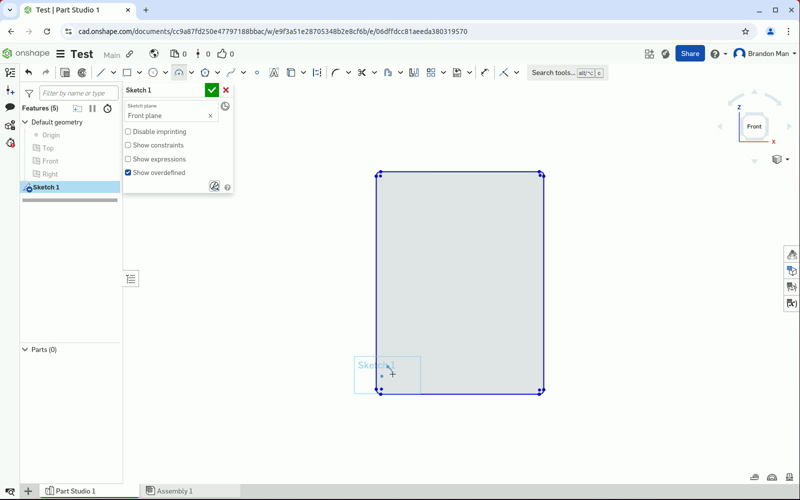
click(392, 373)
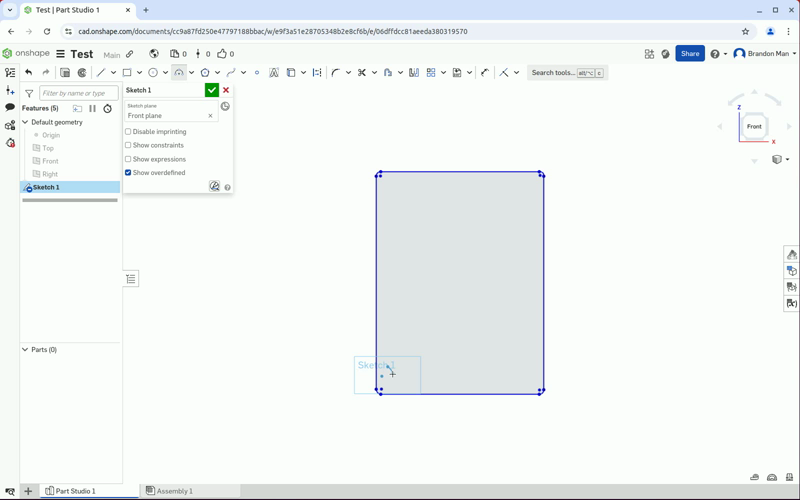
mouse_move(388, 371)
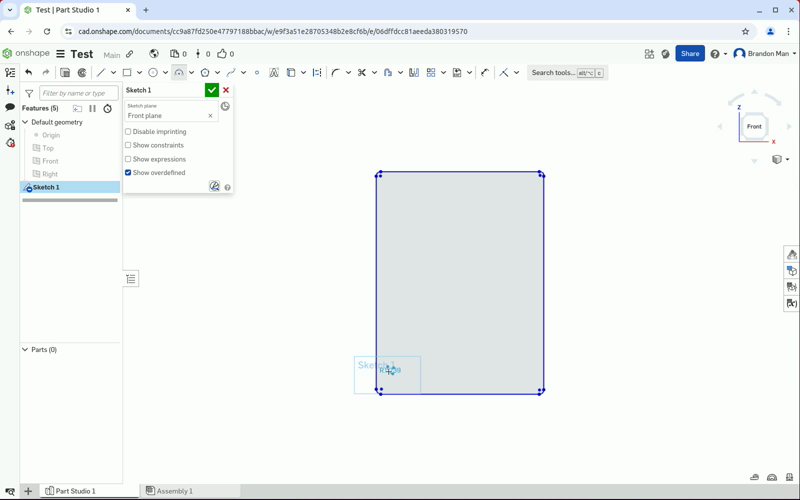
click(388, 371)
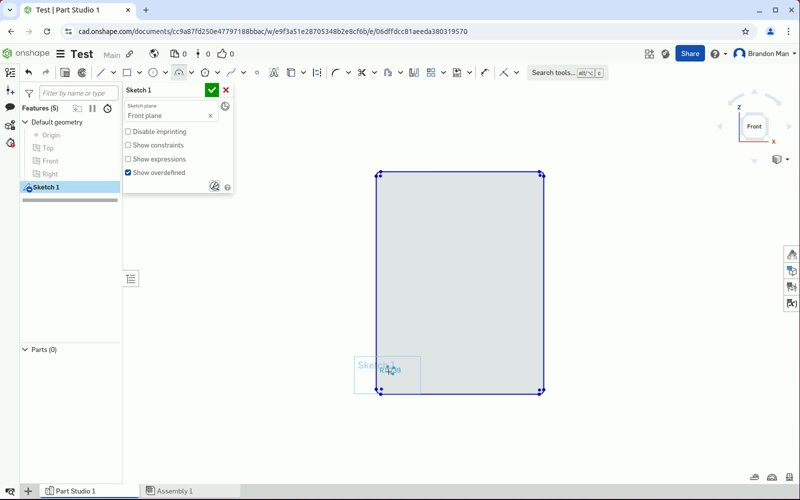
key_up(shift)
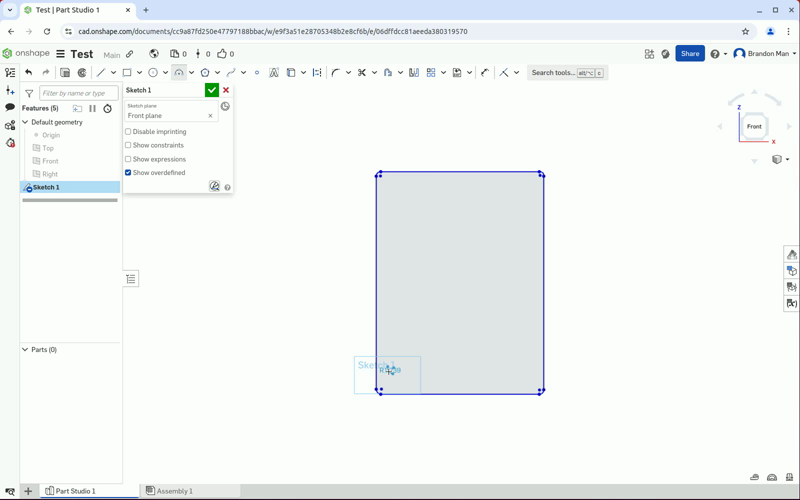
key(esc)
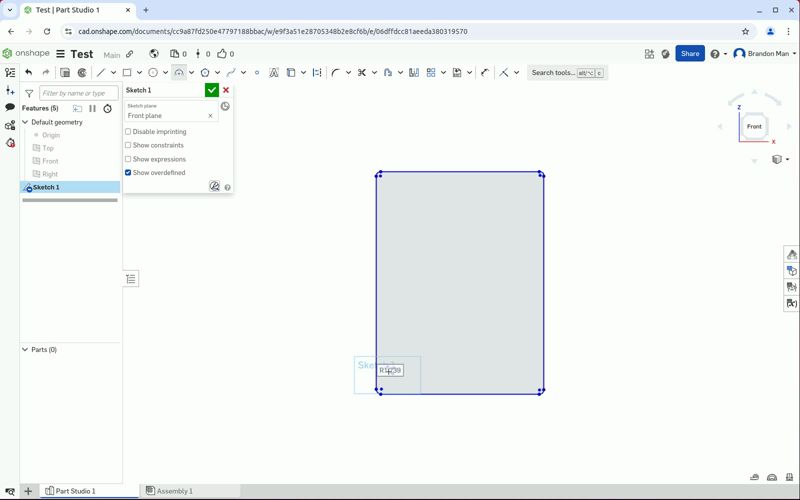
key(l)
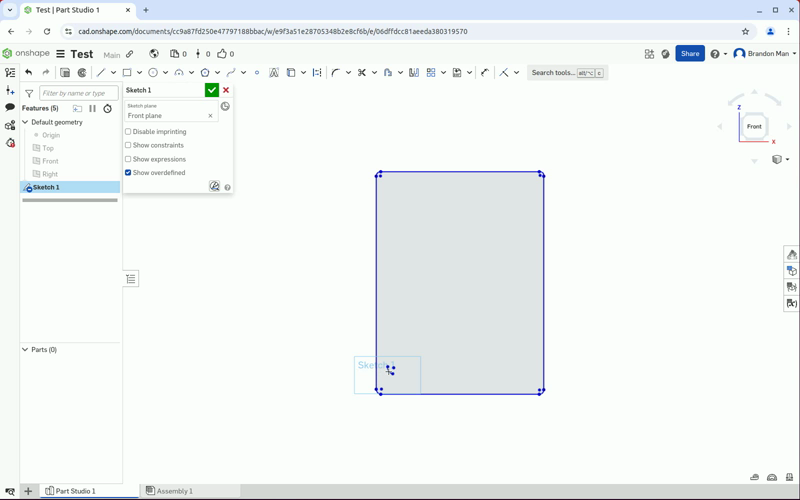
mouse_move(392, 373)
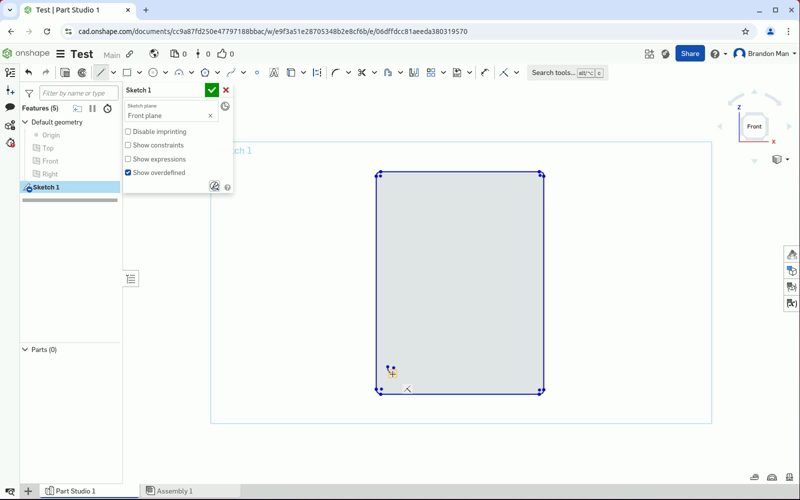
click(392, 373)
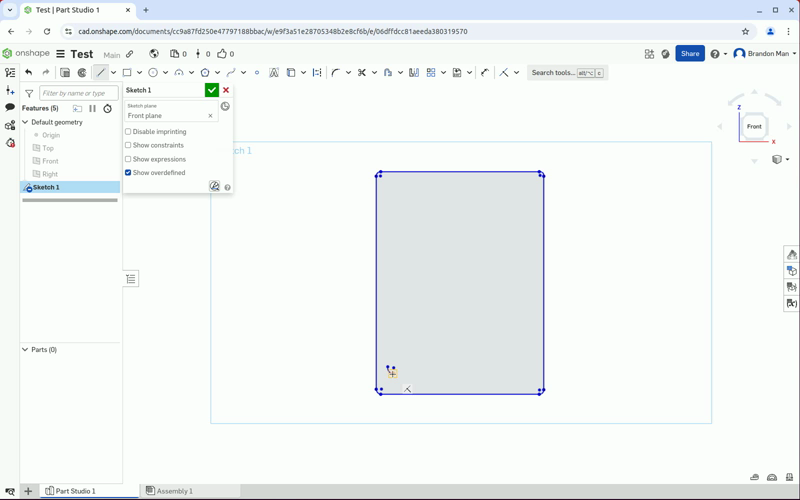
key_down(shift)
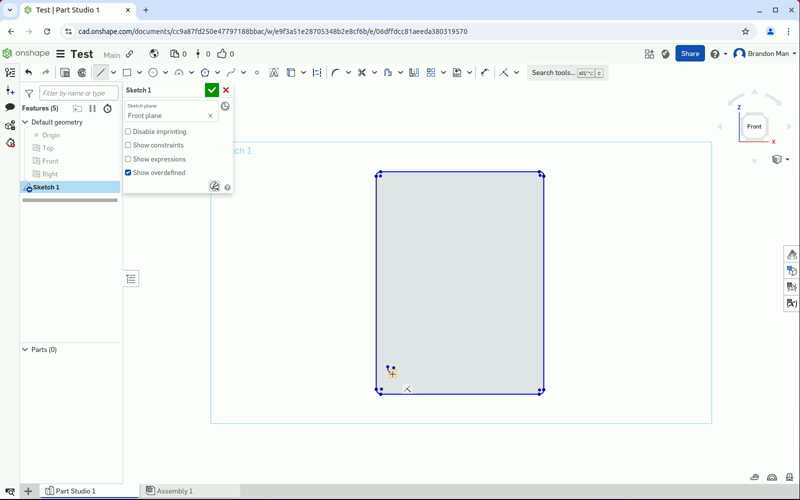
mouse_move(528, 373)
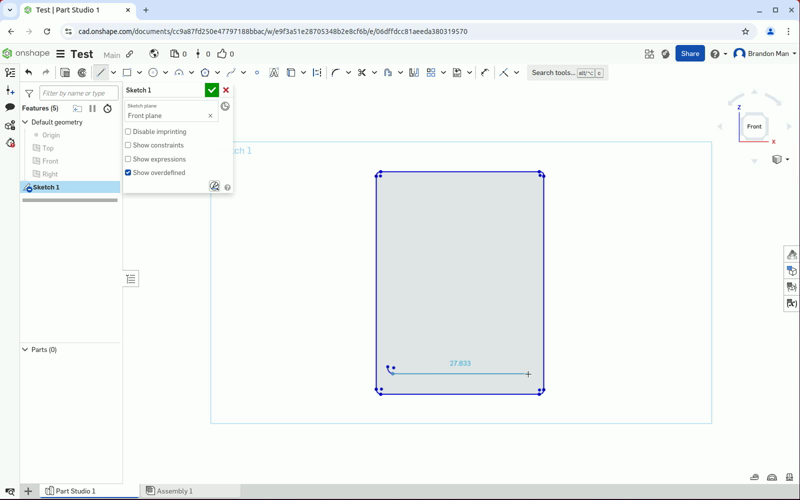
click(528, 373)
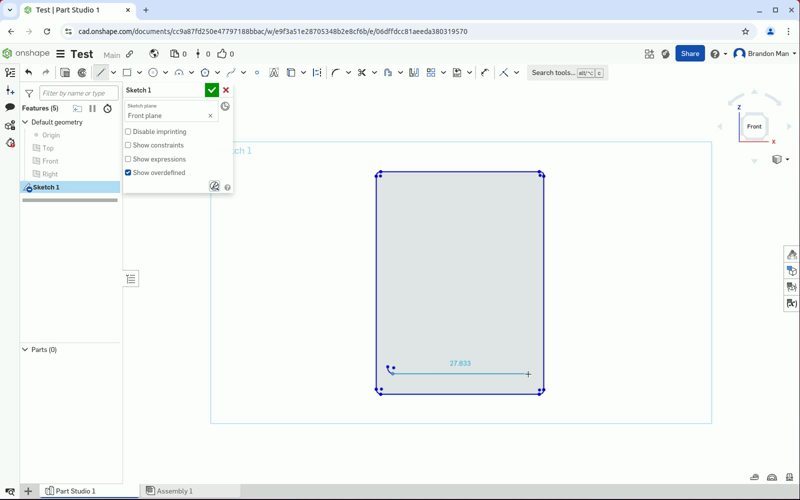
key_up(shift)
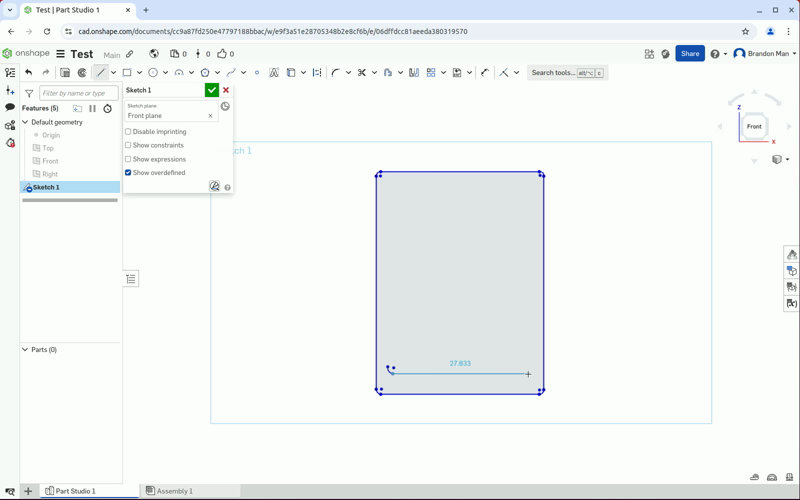
key(esc)
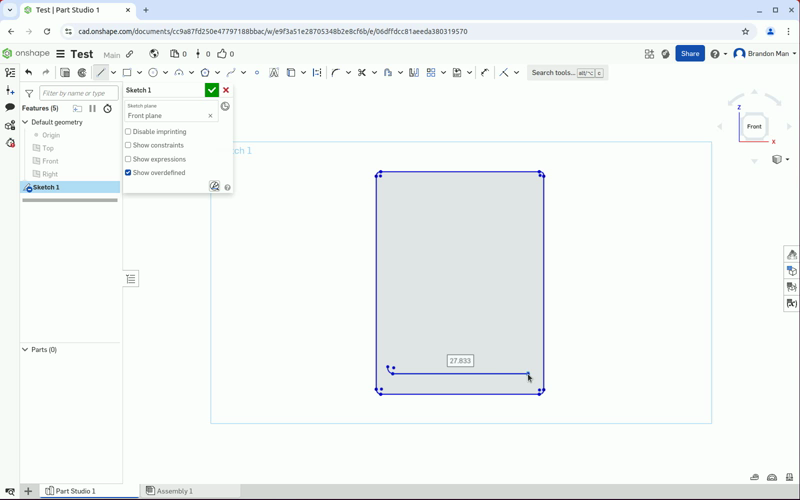
key(a)
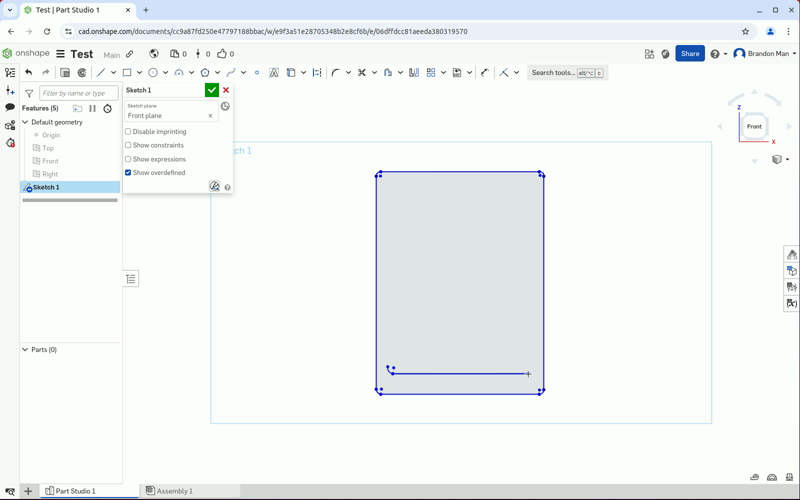
mouse_move(528, 373)
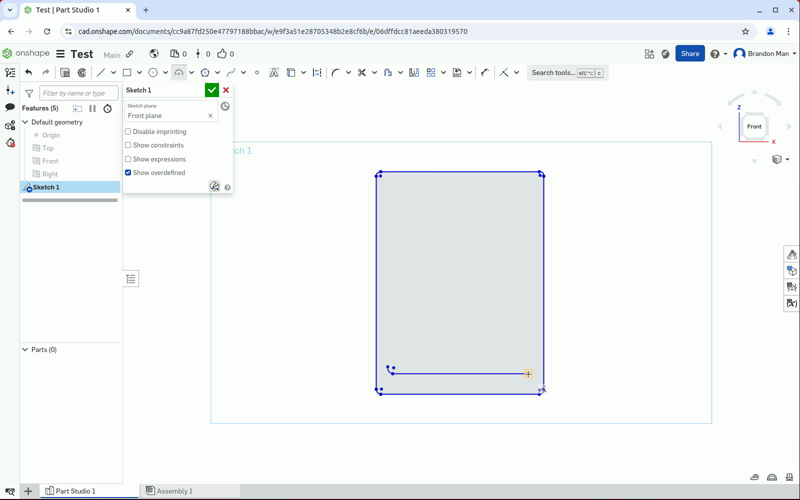
click(528, 373)
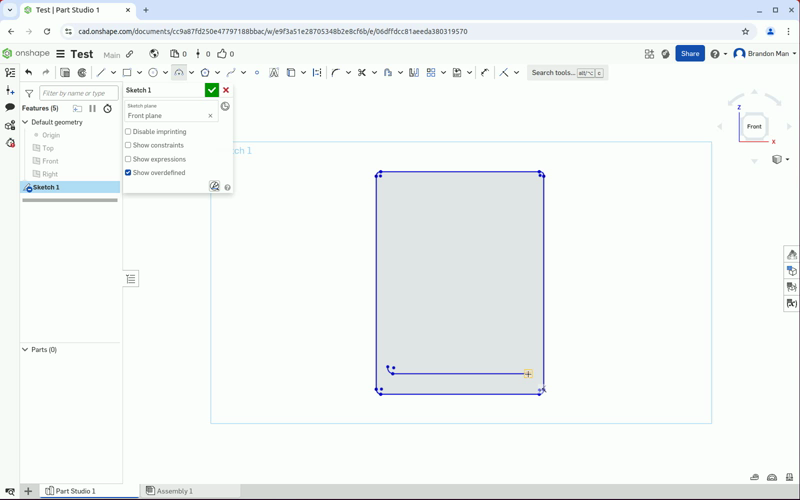
key_down(shift)
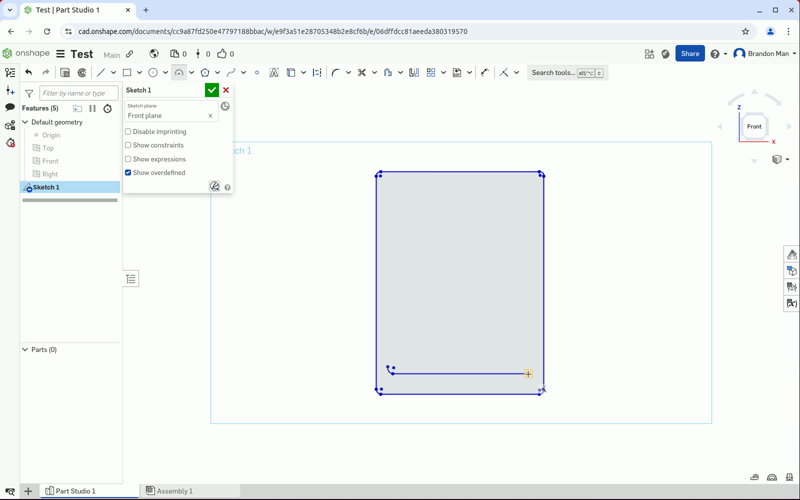
mouse_move(532, 366)
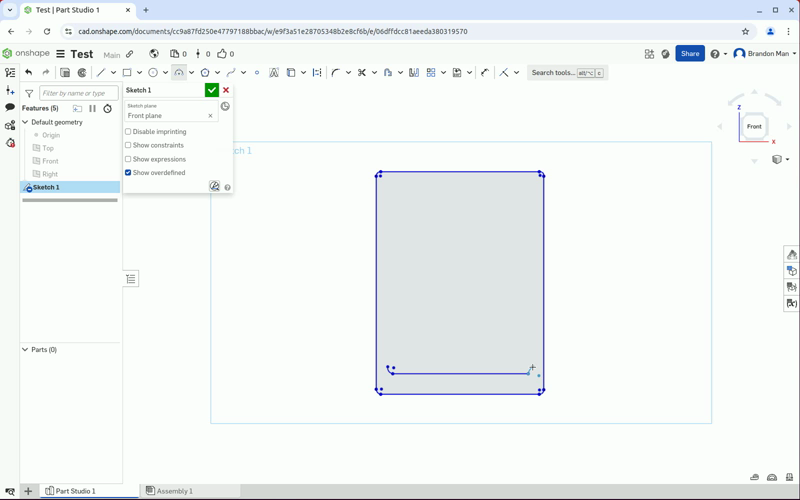
click(532, 366)
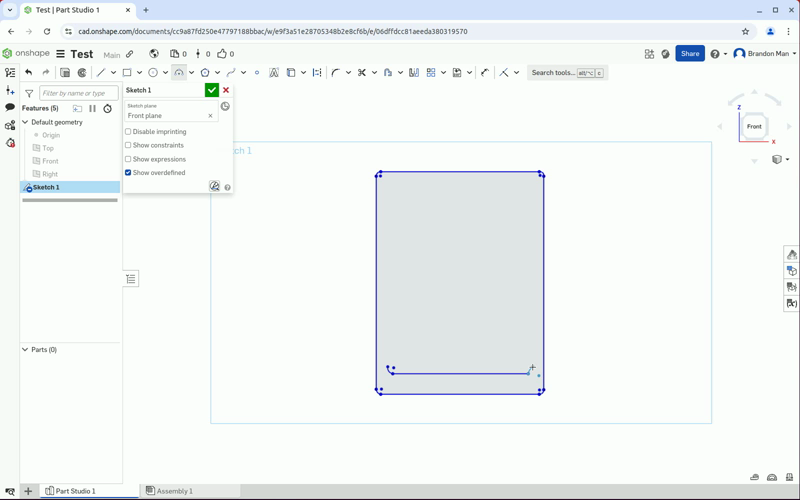
mouse_move(531, 371)
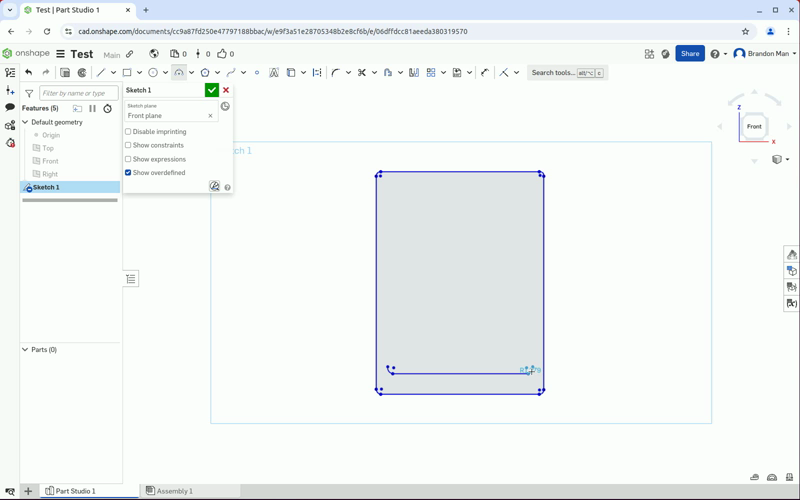
scroll(6)
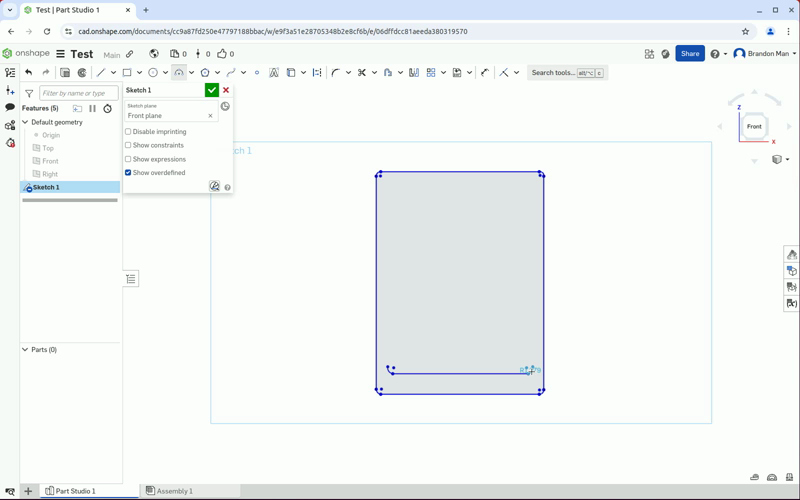
scroll(6)
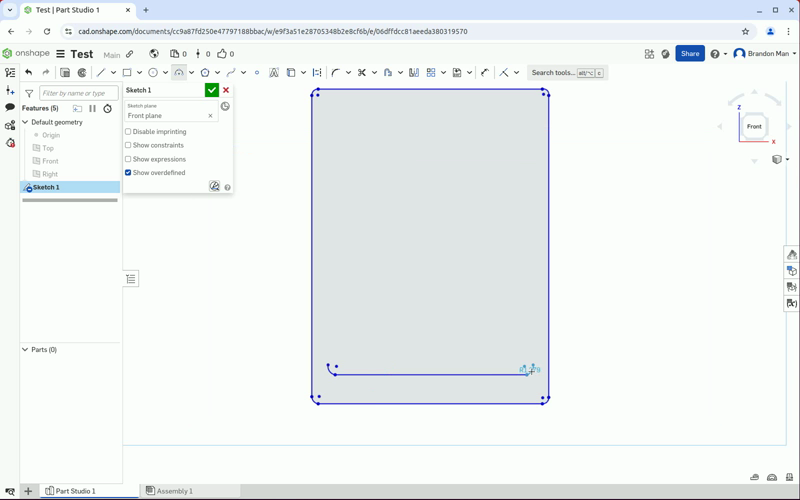
scroll(6)
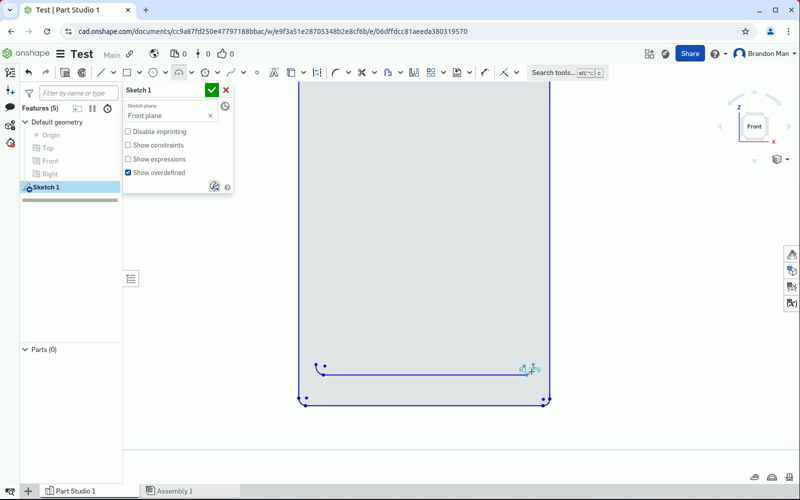
scroll(6)
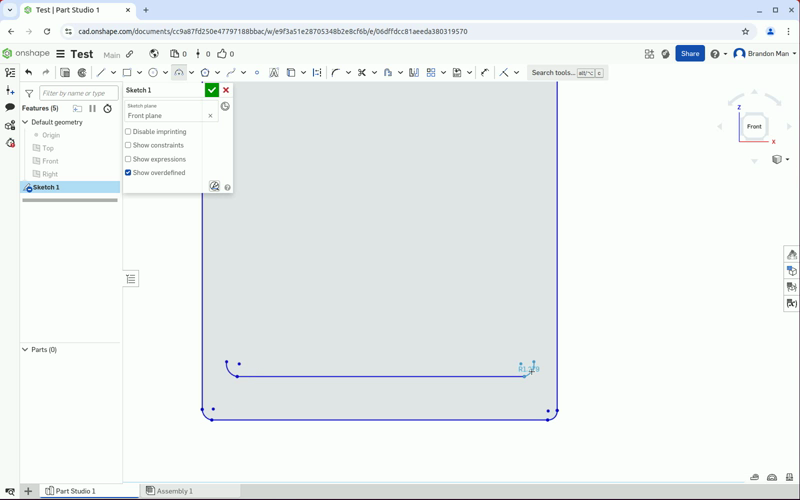
scroll(6)
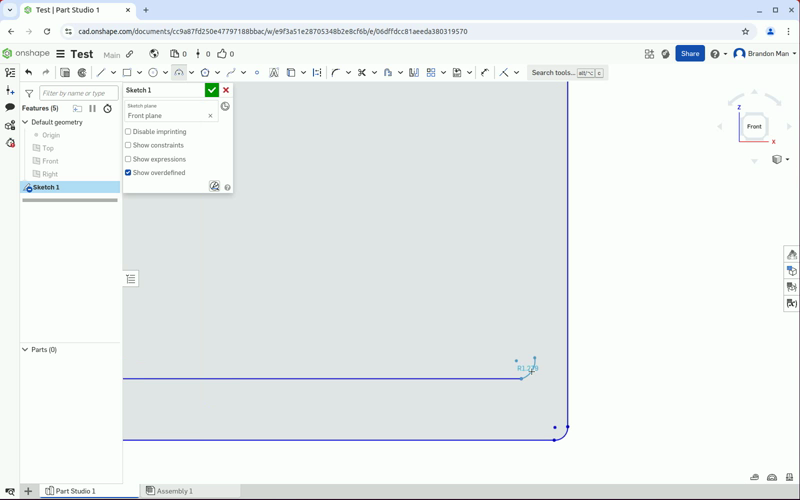
scroll(6)
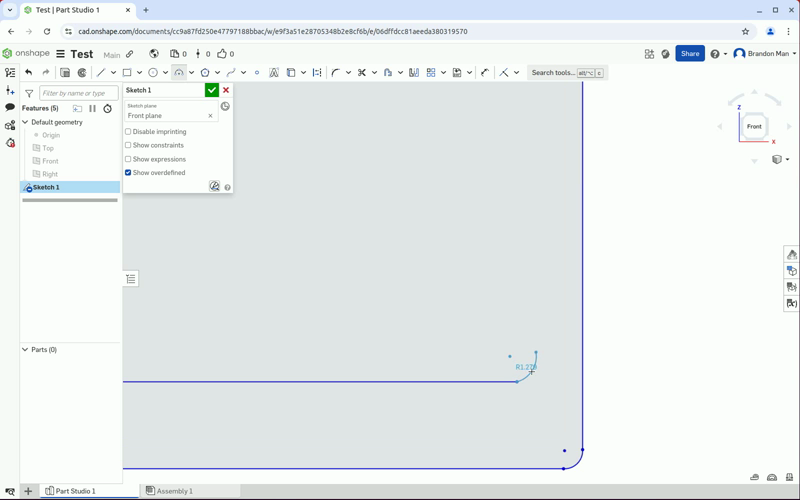
scroll(6)
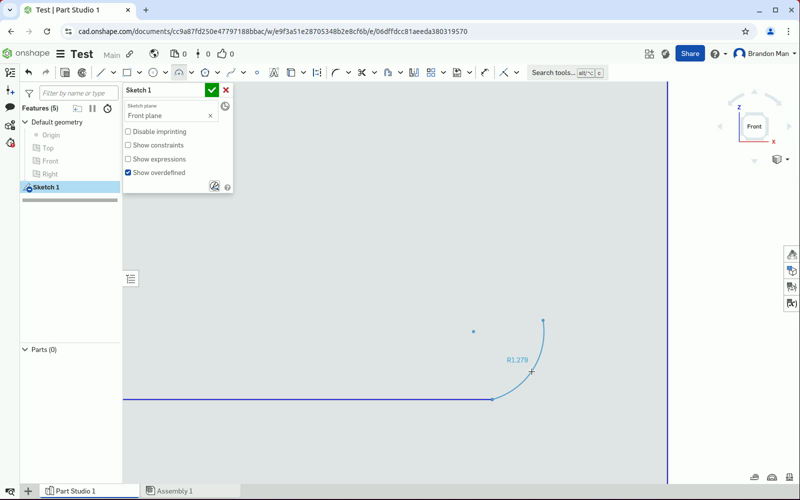
click(531, 371)
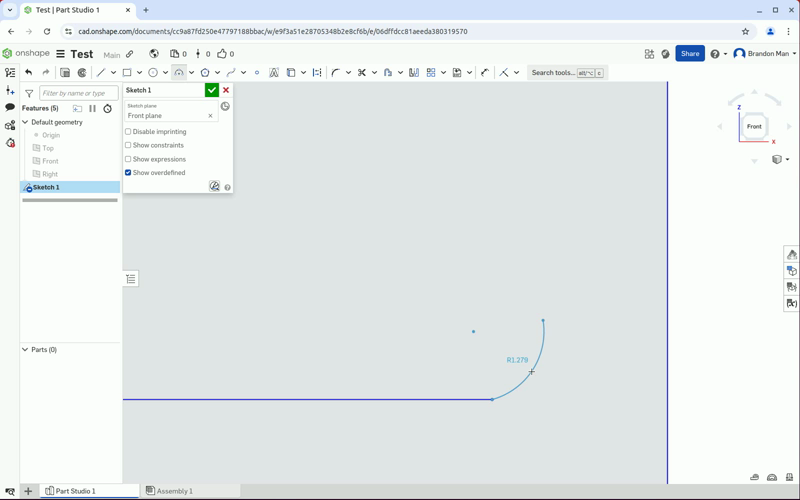
scroll(-6)
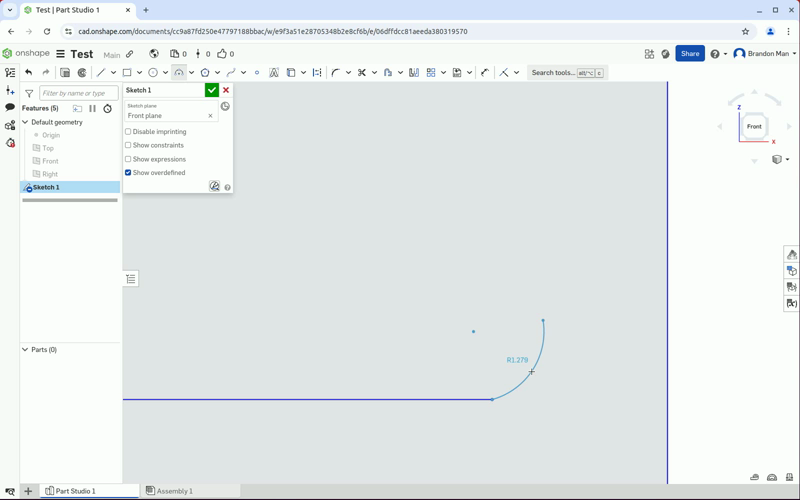
scroll(-6)
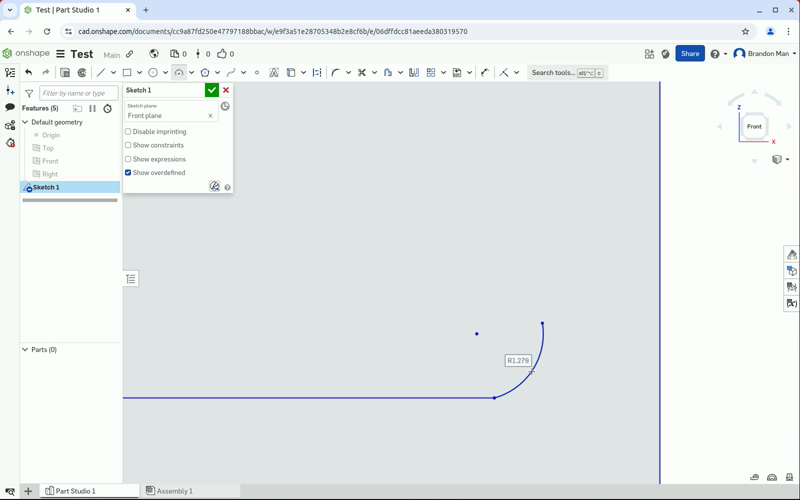
scroll(-6)
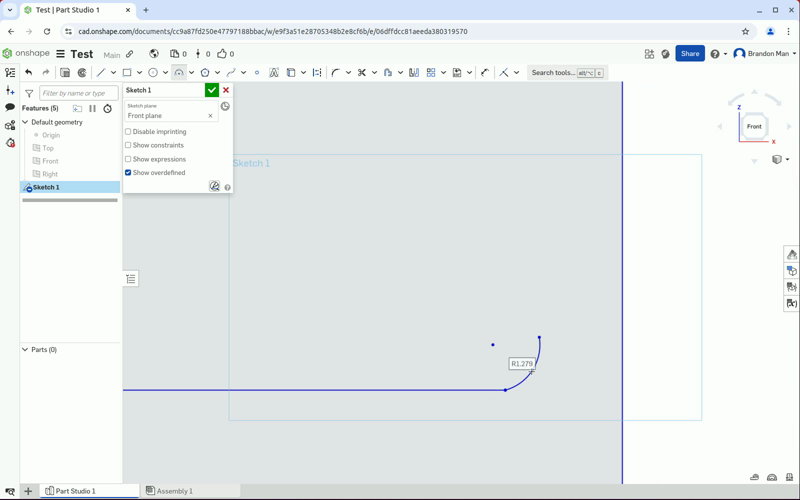
scroll(-6)
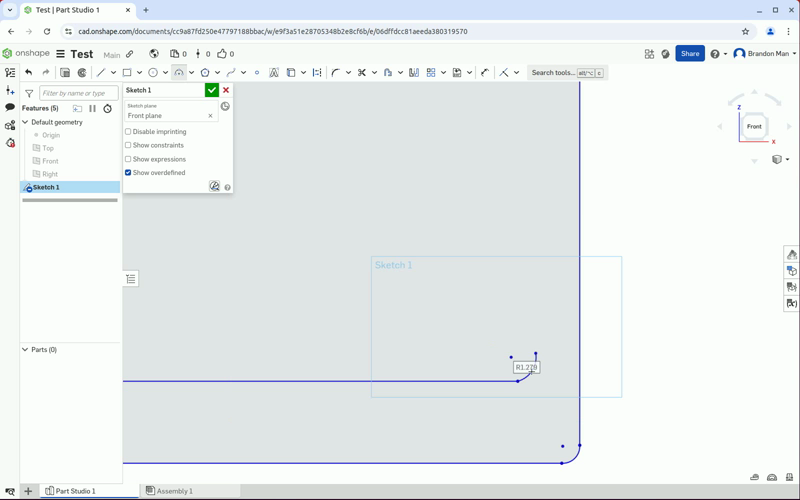
scroll(-6)
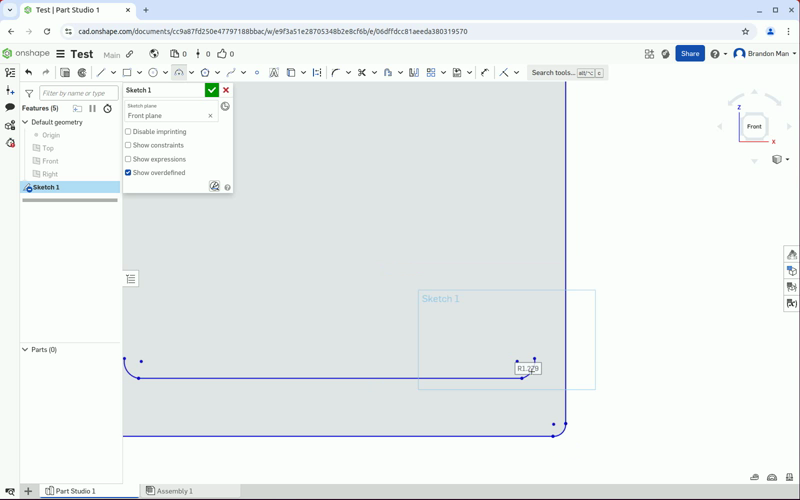
scroll(-6)
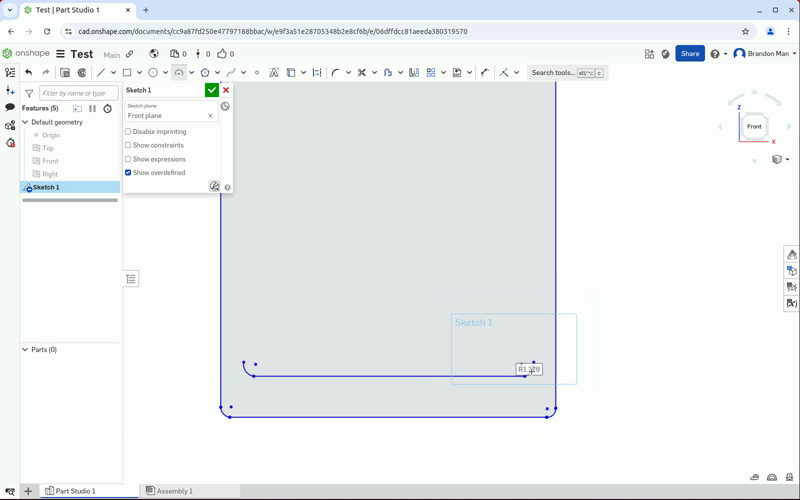
scroll(-6)
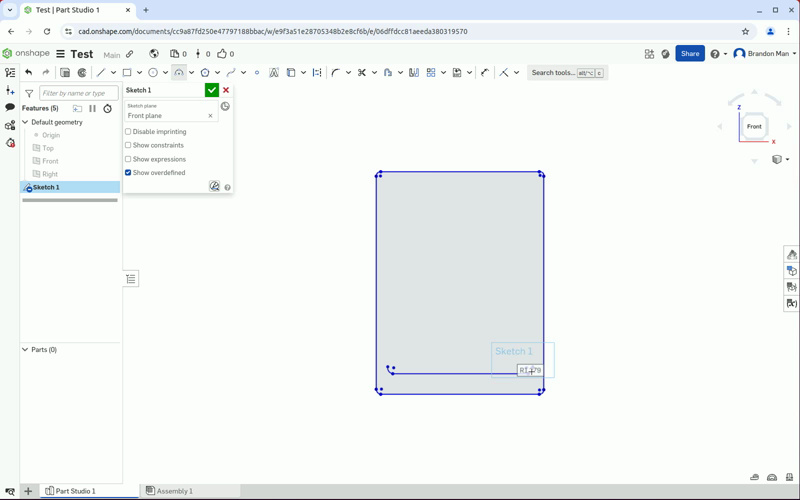
key_up(shift)
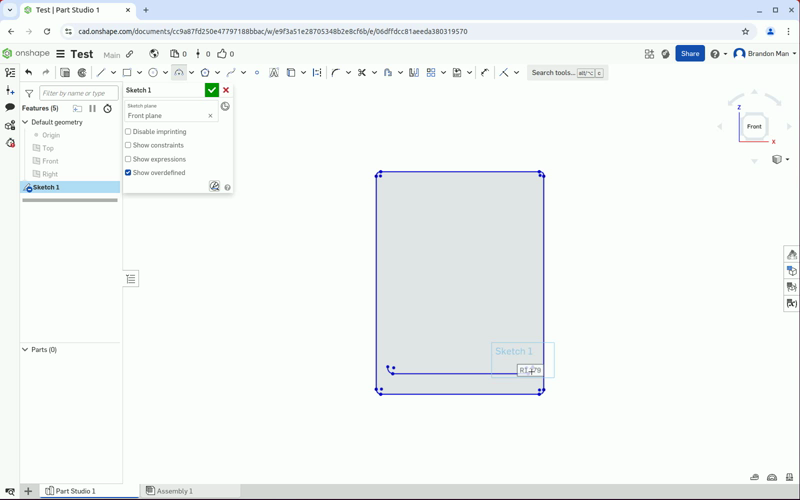
key(esc)
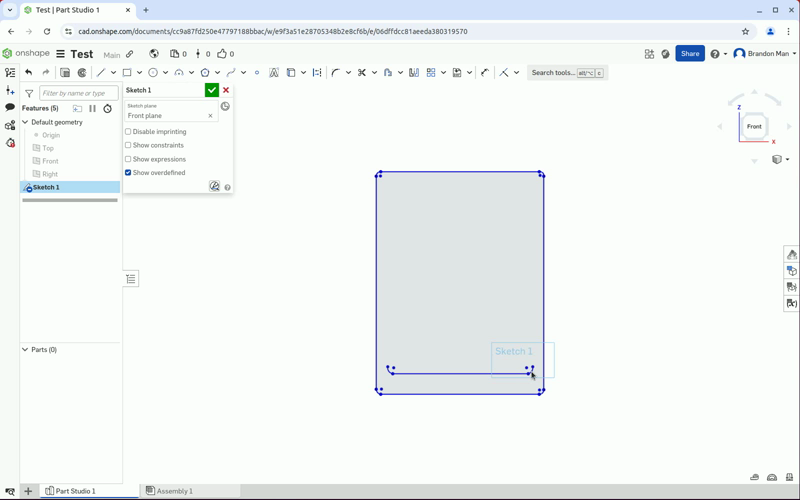
key(l)
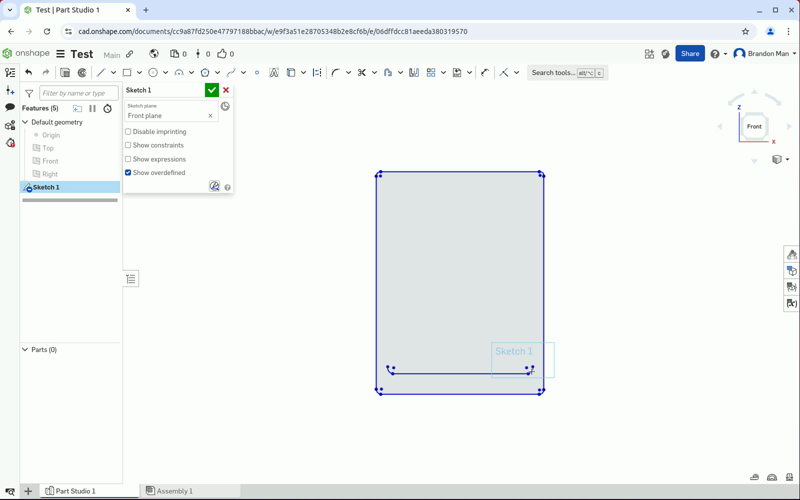
mouse_move(532, 366)
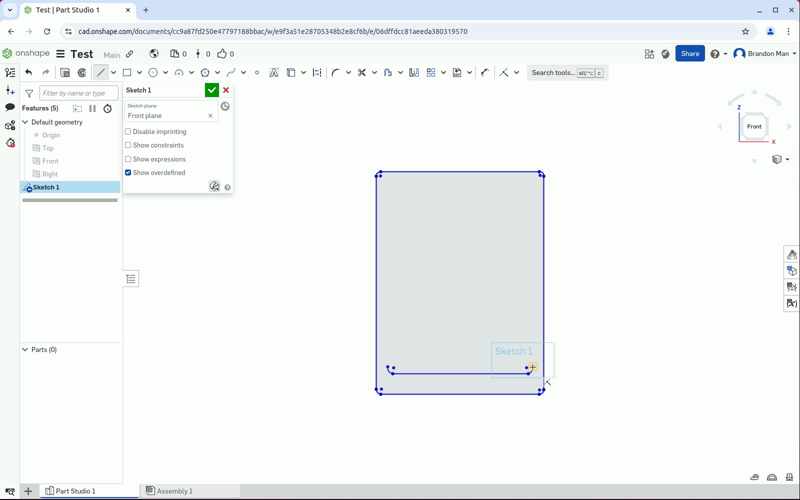
click(532, 366)
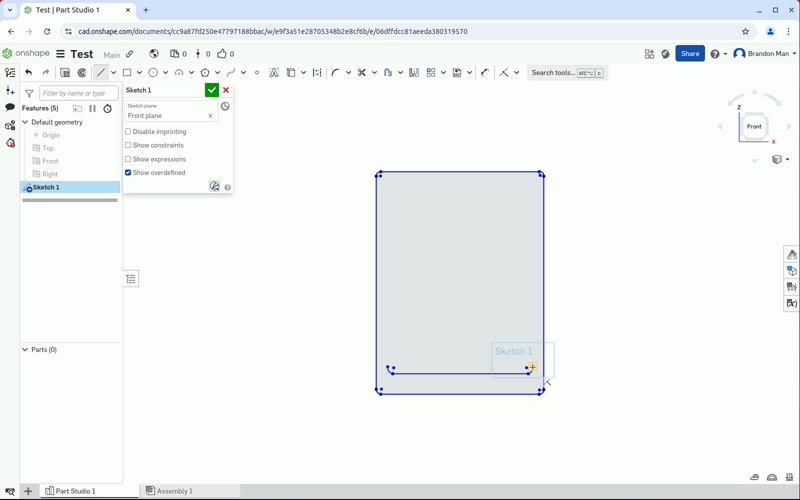
key_down(shift)
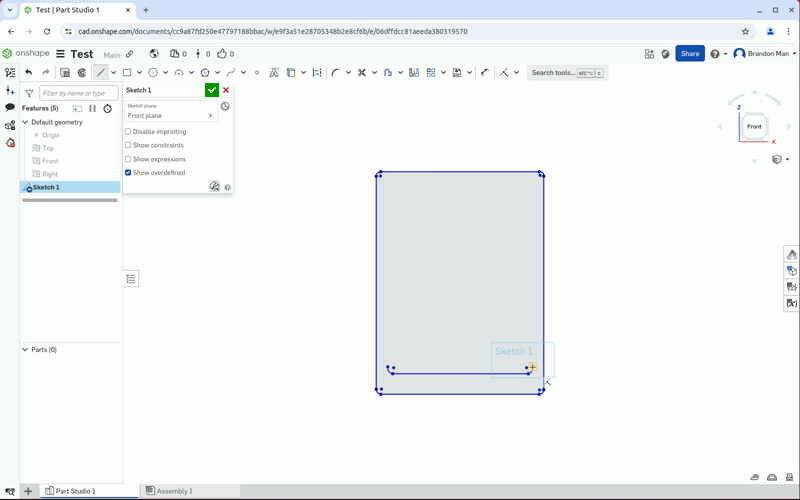
mouse_move(562, 366)
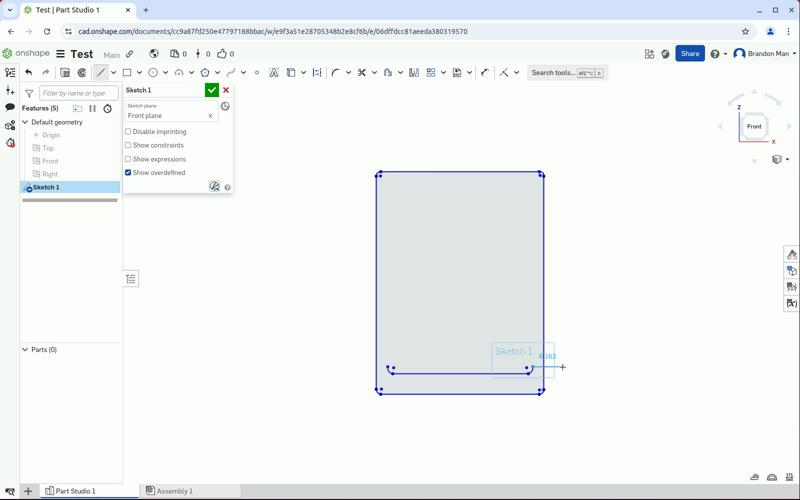
mouse_move(532, 323)
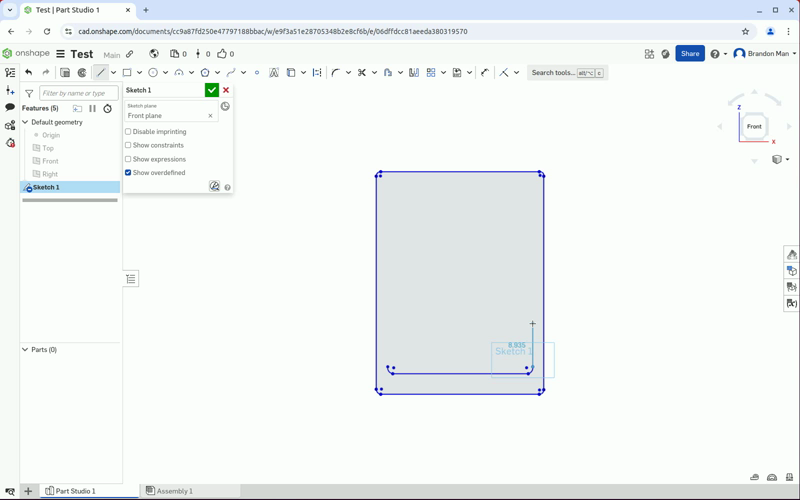
click(532, 323)
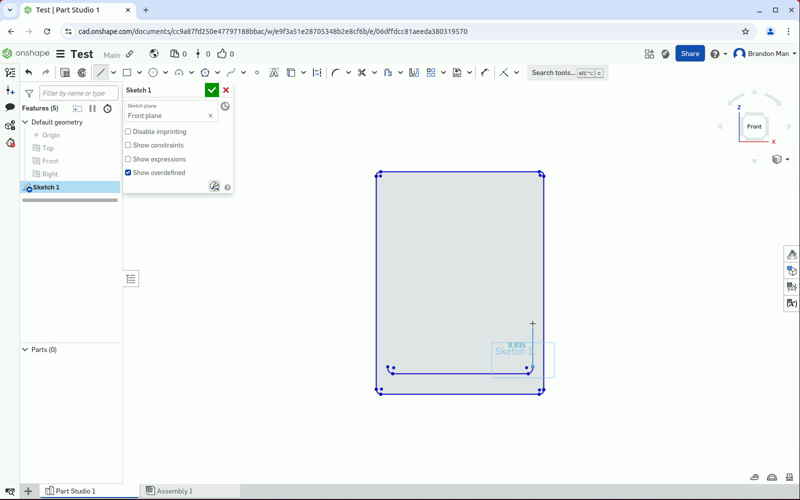
key_up(shift)
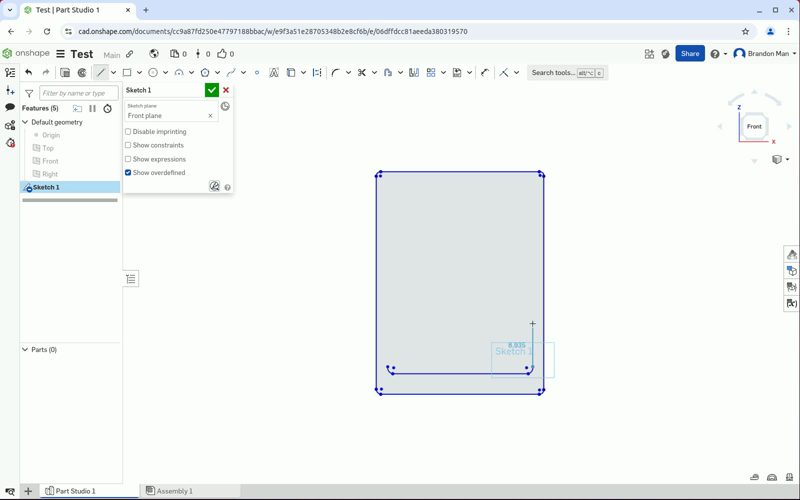
key(esc)
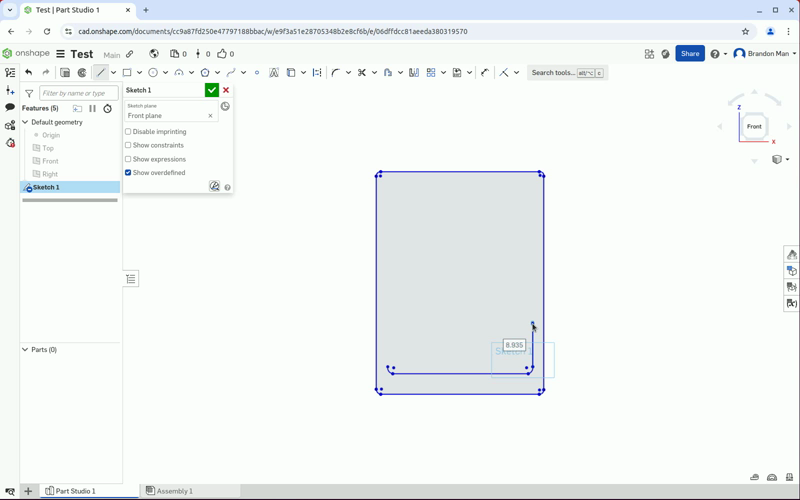
key(a)
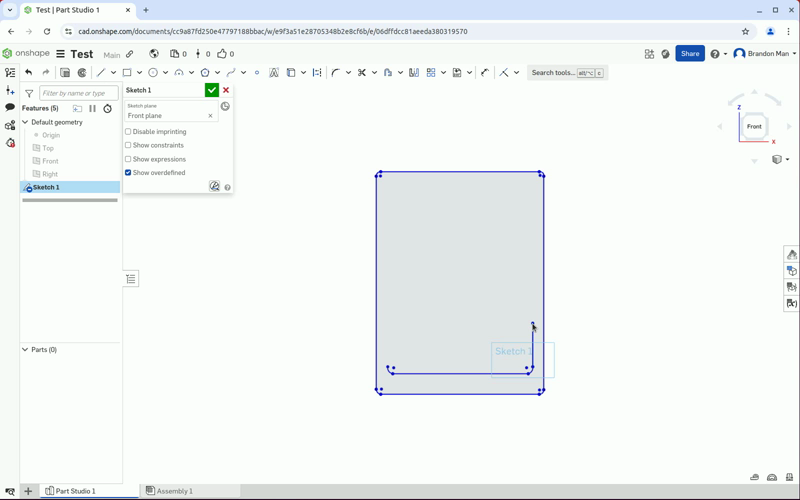
mouse_move(532, 323)
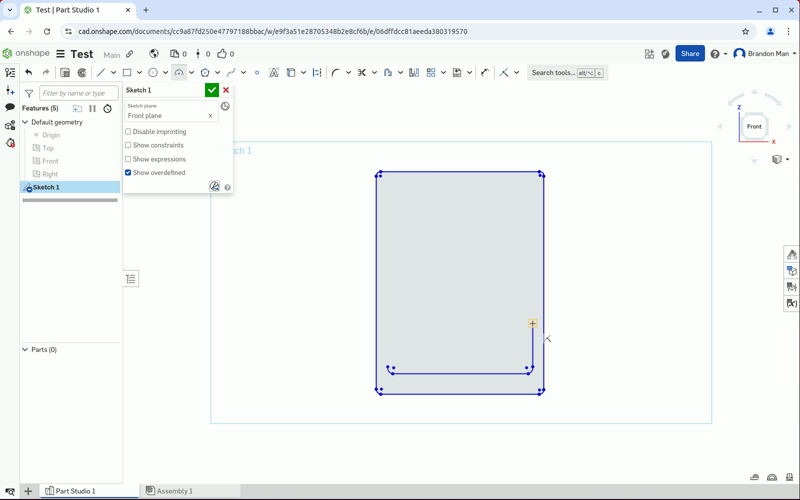
click(532, 323)
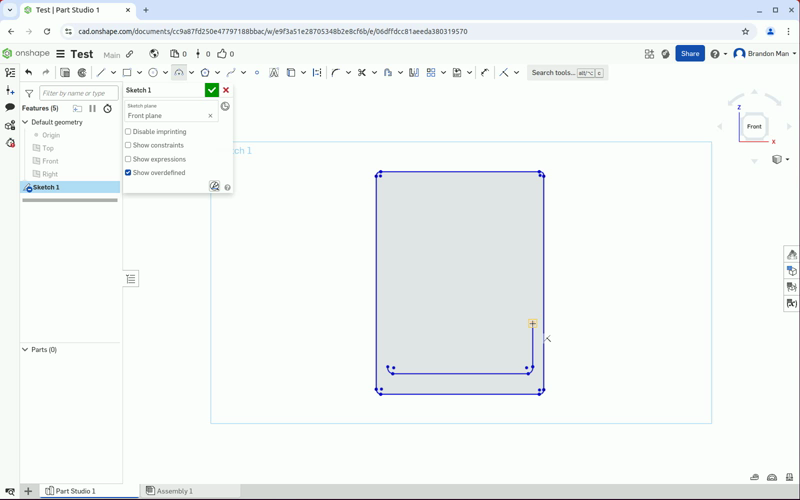
key_down(shift)
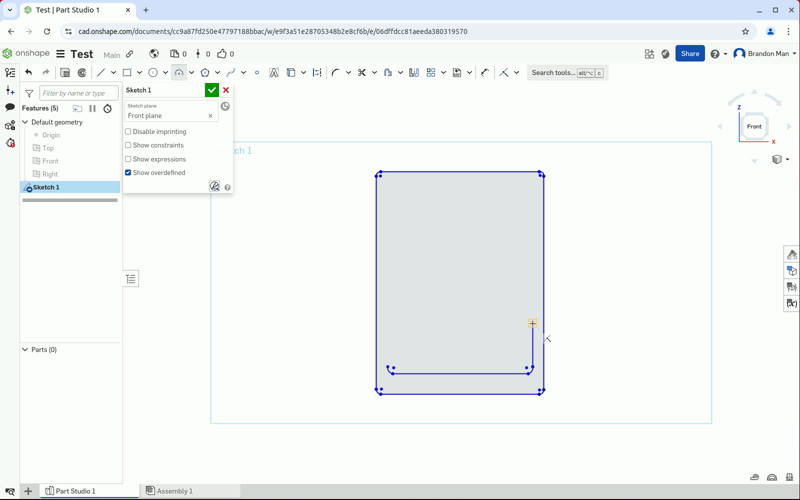
mouse_move(528, 316)
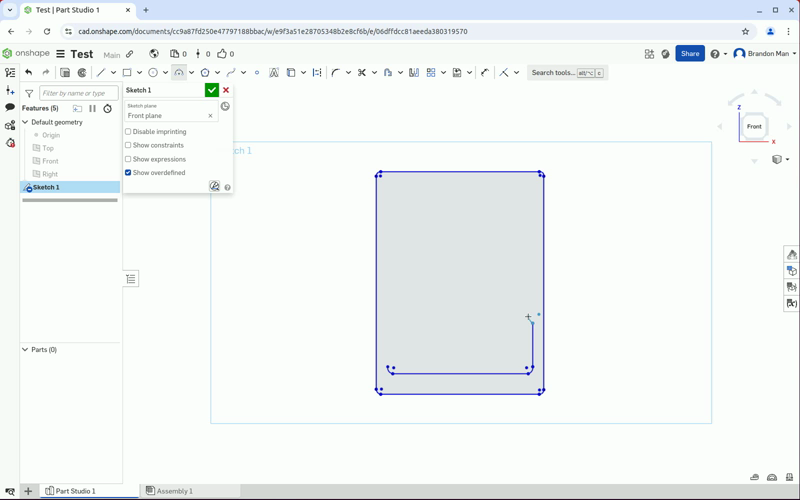
click(528, 316)
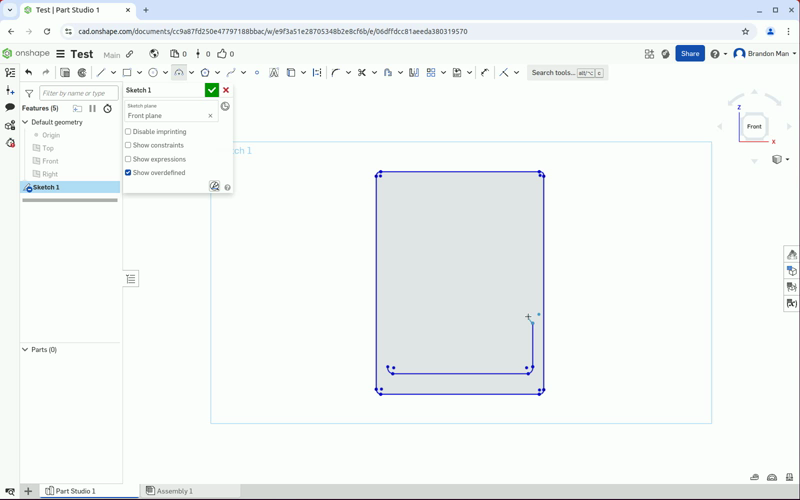
mouse_move(531, 318)
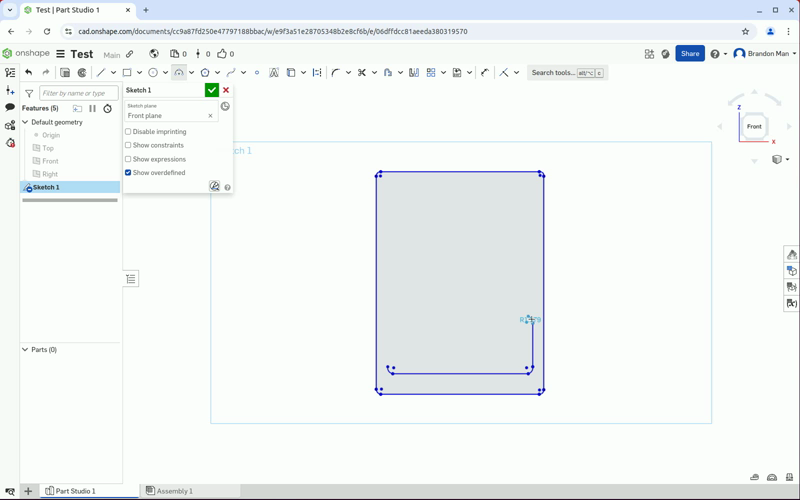
click(531, 318)
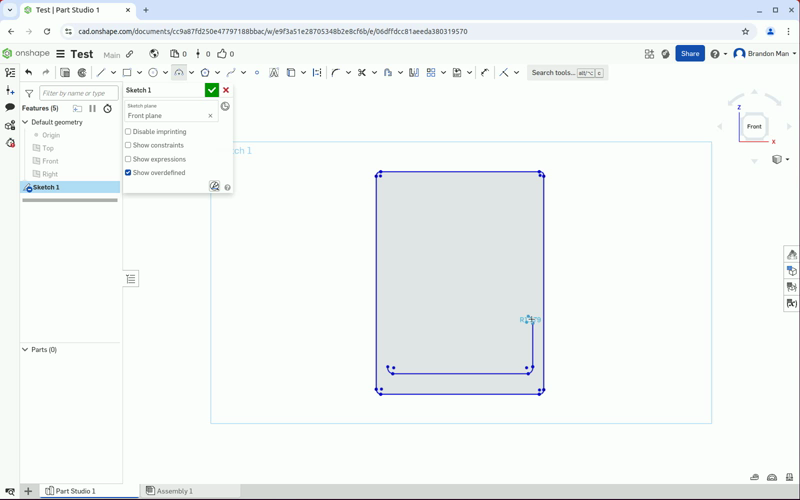
key_up(shift)
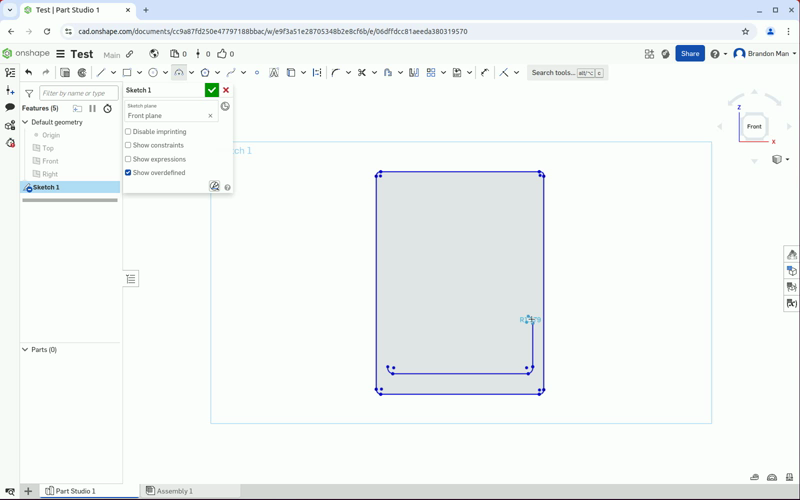
key(esc)
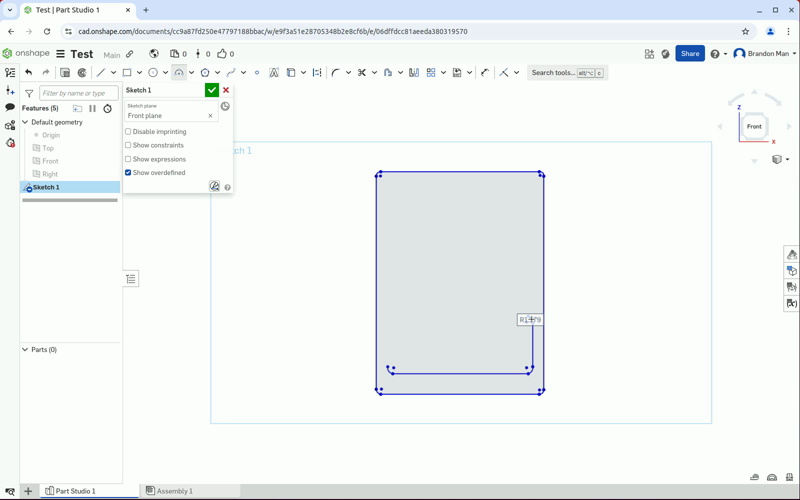
key(l)
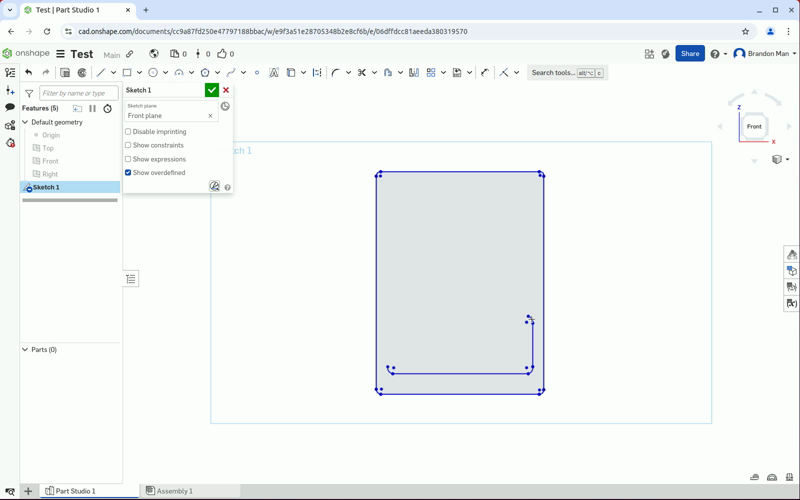
mouse_move(528, 316)
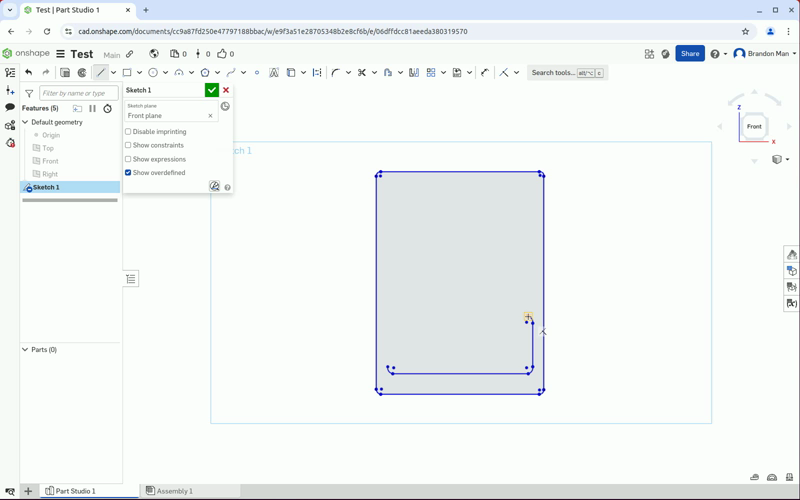
scroll(6)
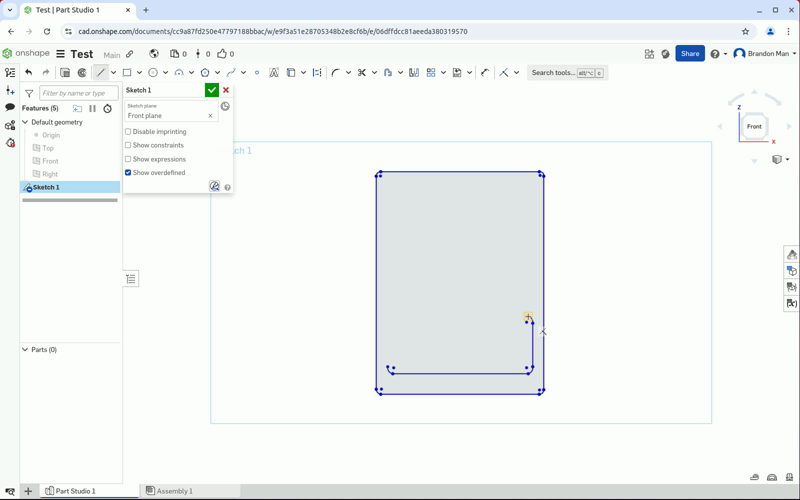
scroll(6)
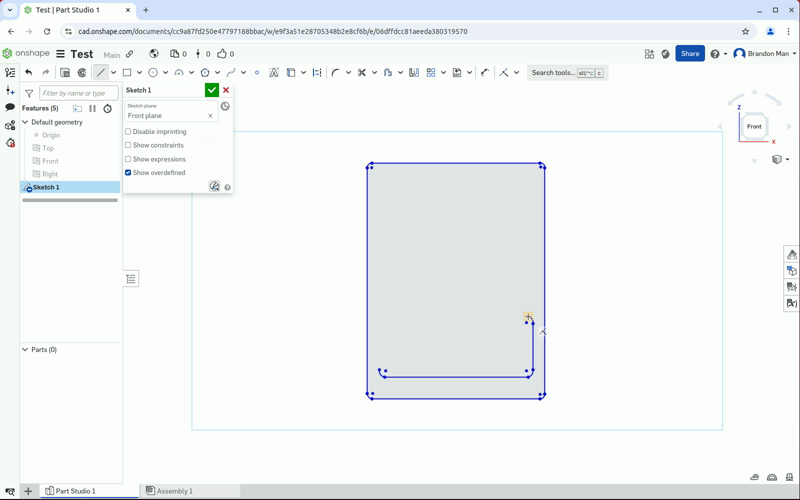
scroll(6)
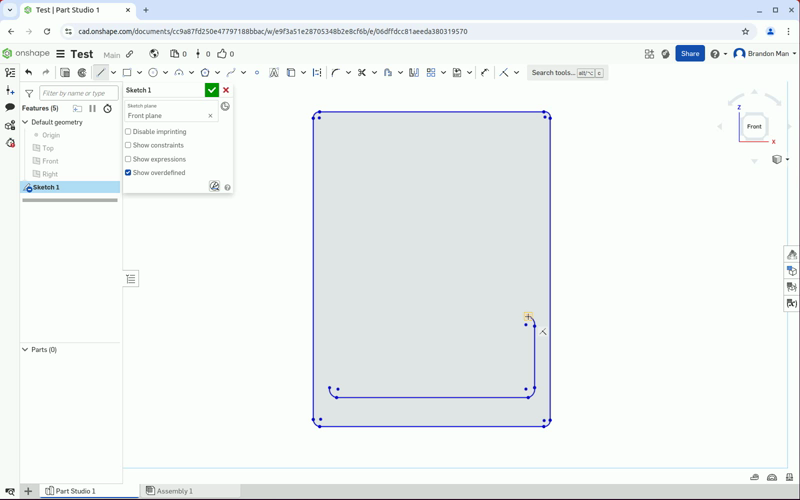
scroll(6)
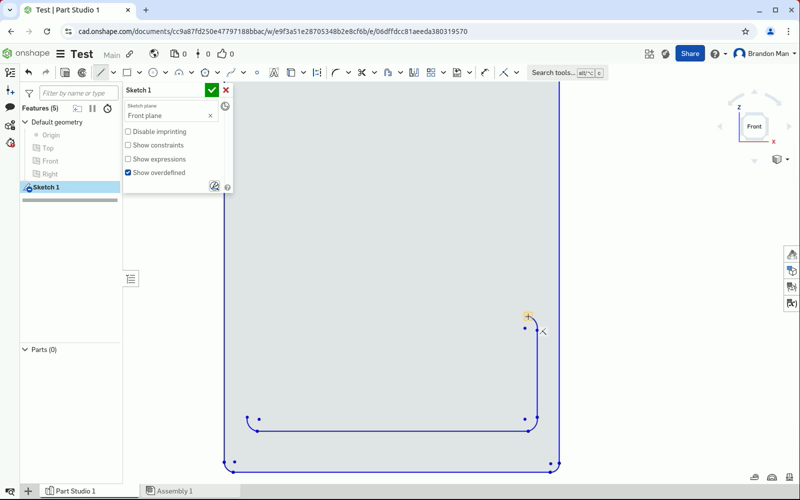
scroll(6)
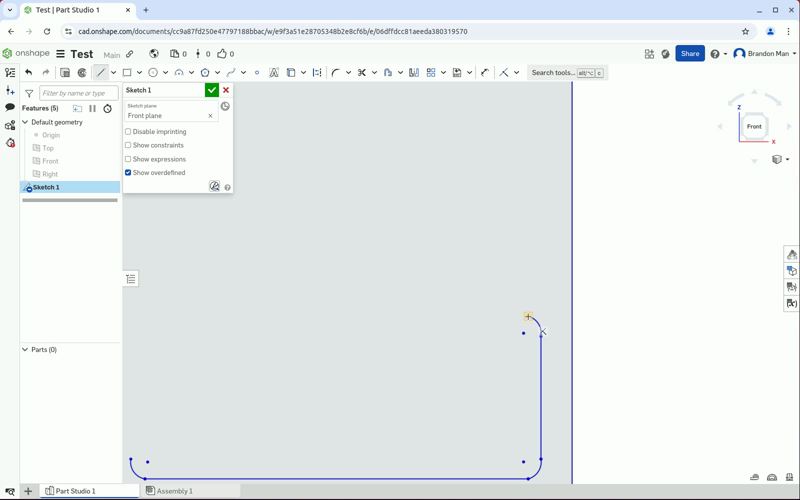
scroll(6)
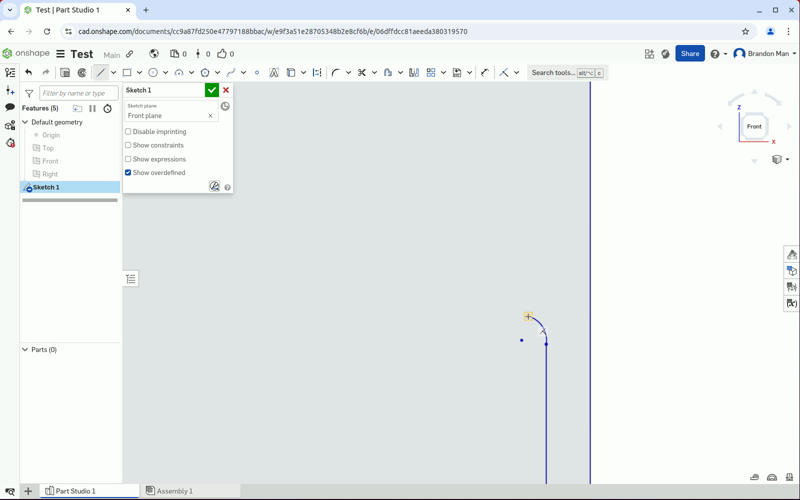
scroll(6)
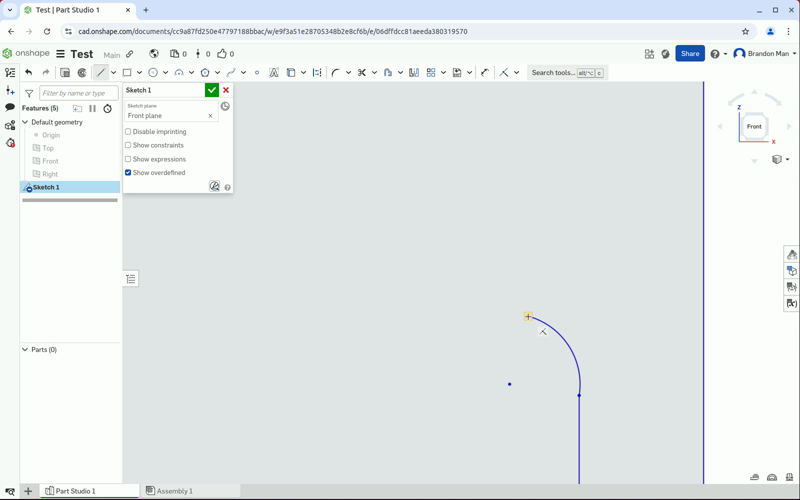
click(528, 316)
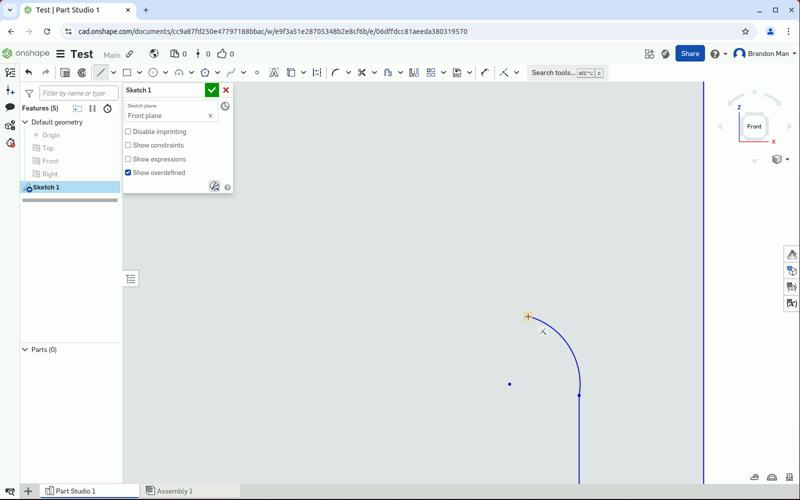
scroll(-6)
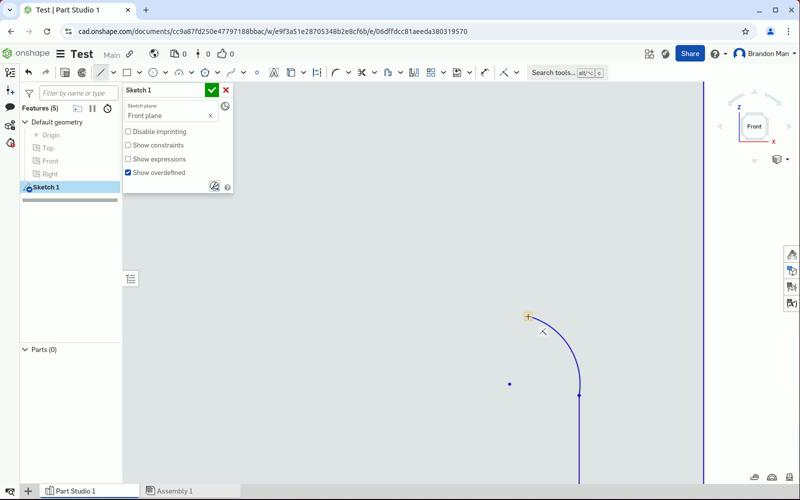
scroll(-6)
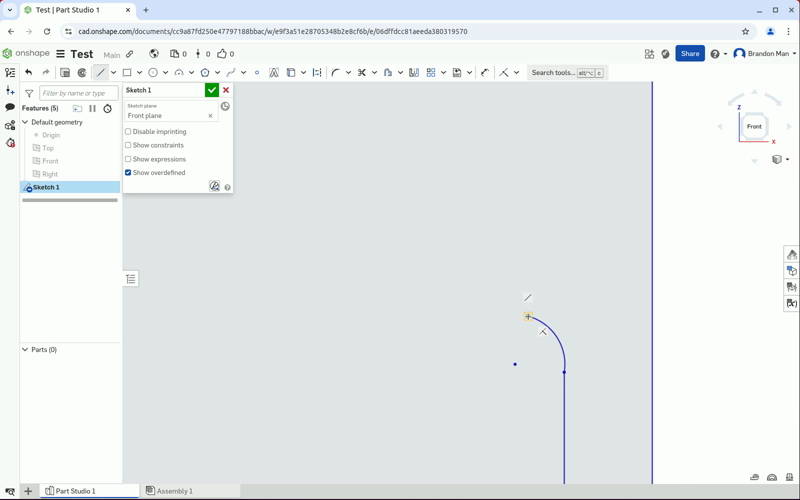
scroll(-6)
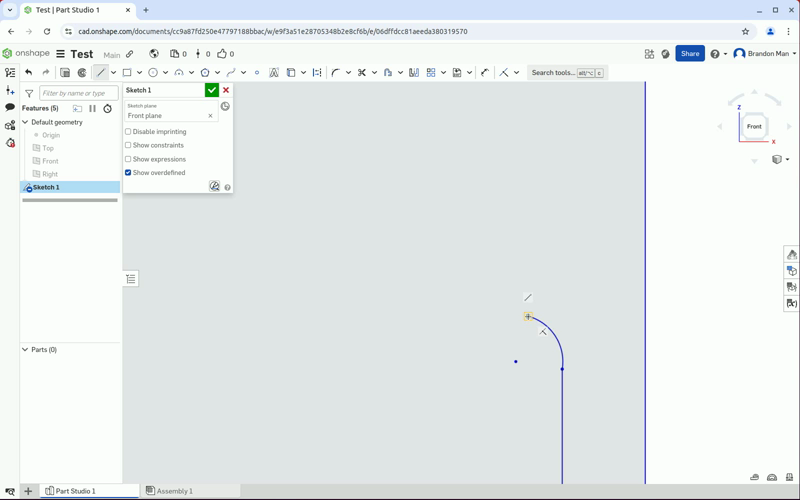
scroll(-6)
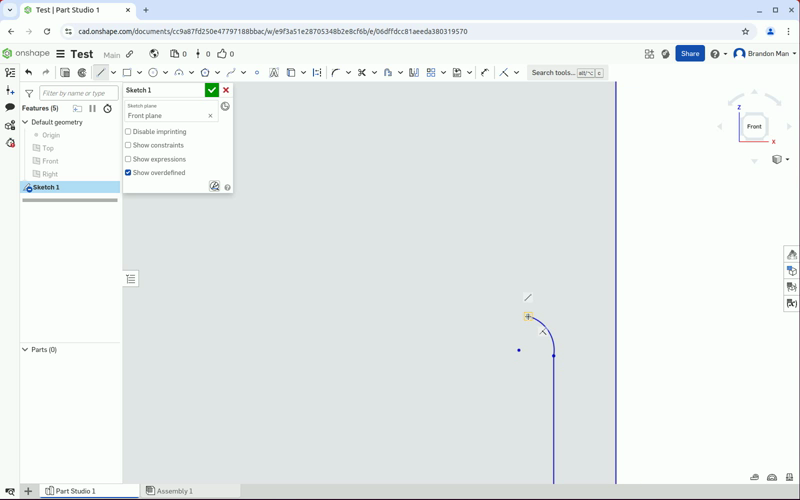
scroll(-6)
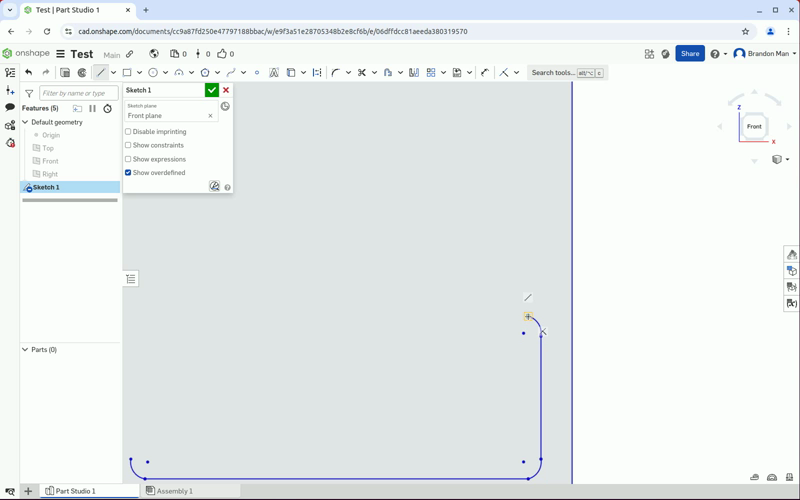
scroll(-6)
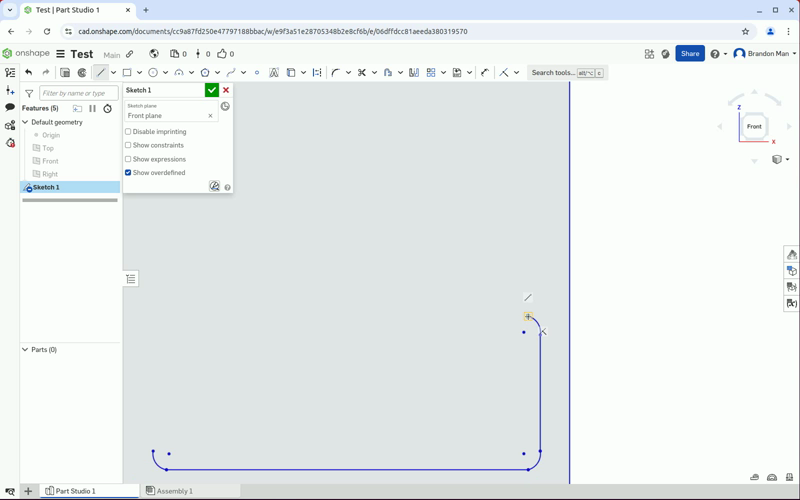
scroll(-6)
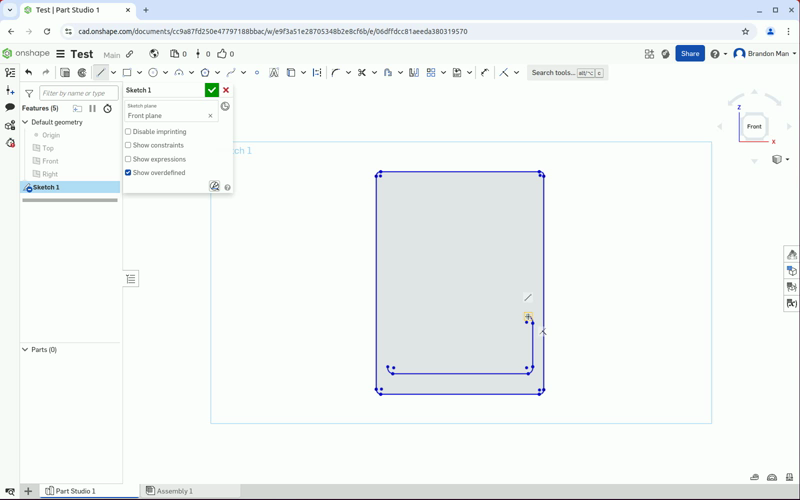
key_down(shift)
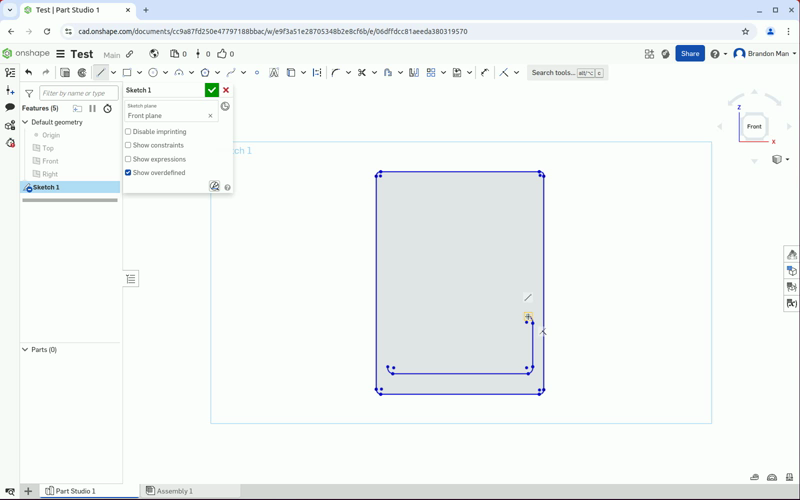
mouse_move(392, 316)
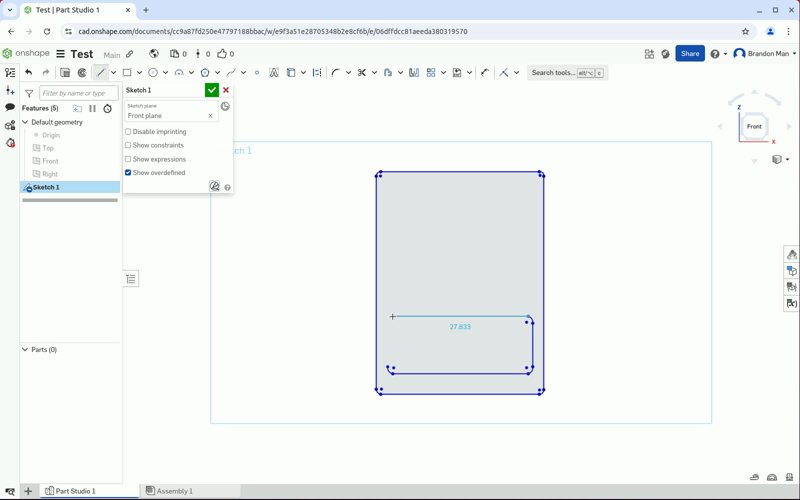
click(392, 316)
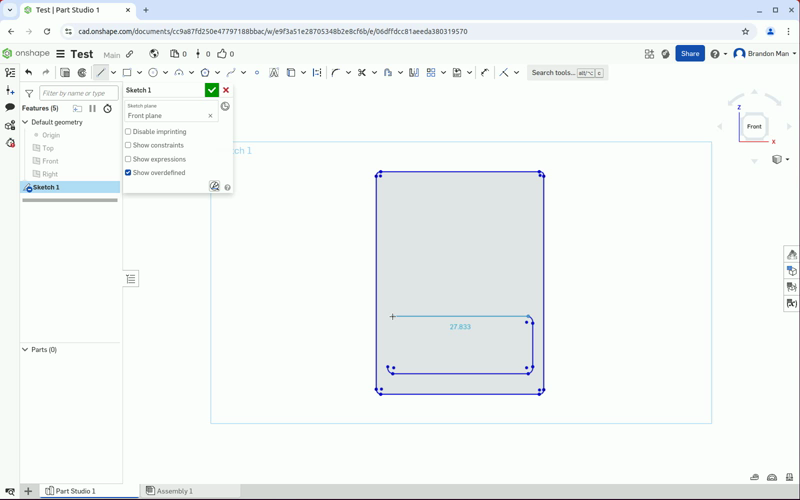
key_up(shift)
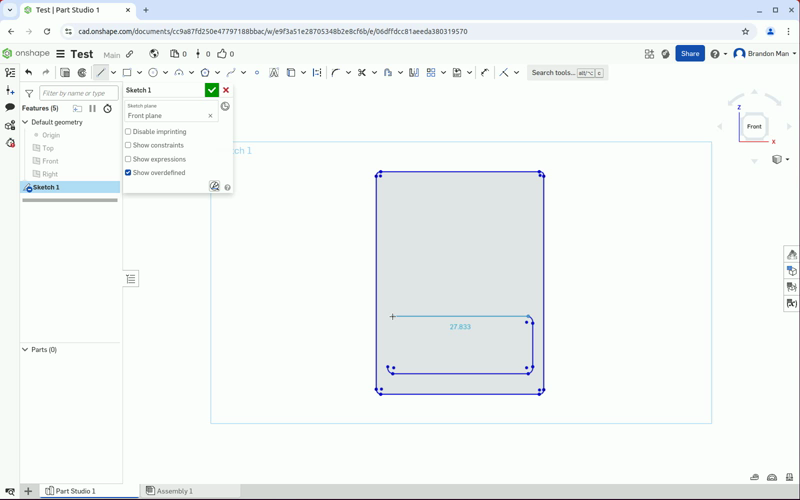
key(esc)
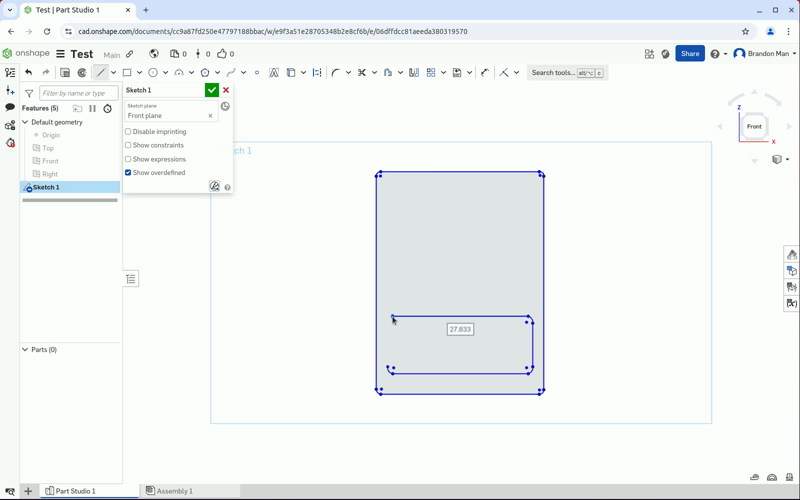
key(a)
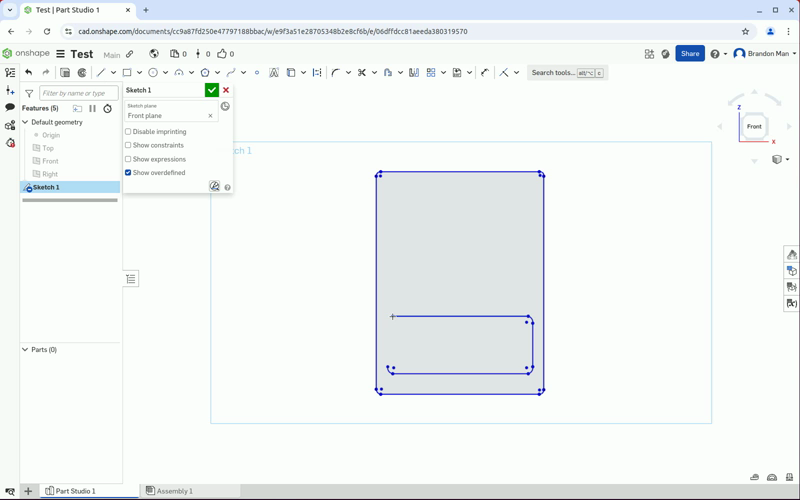
mouse_move(392, 316)
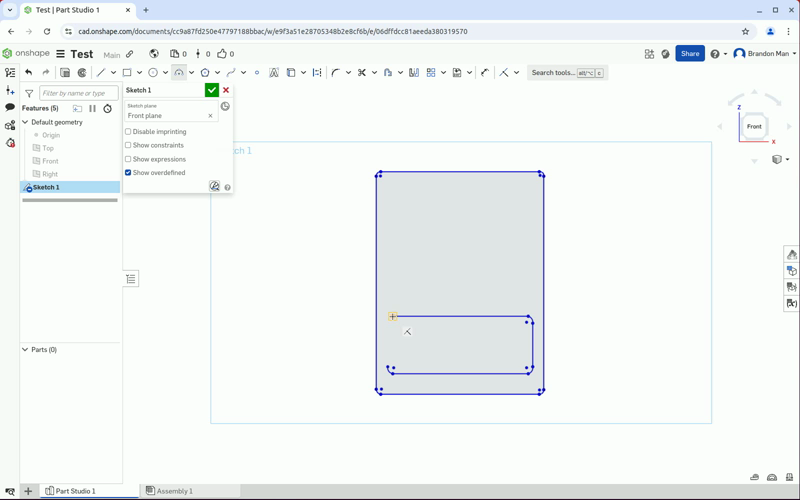
click(392, 316)
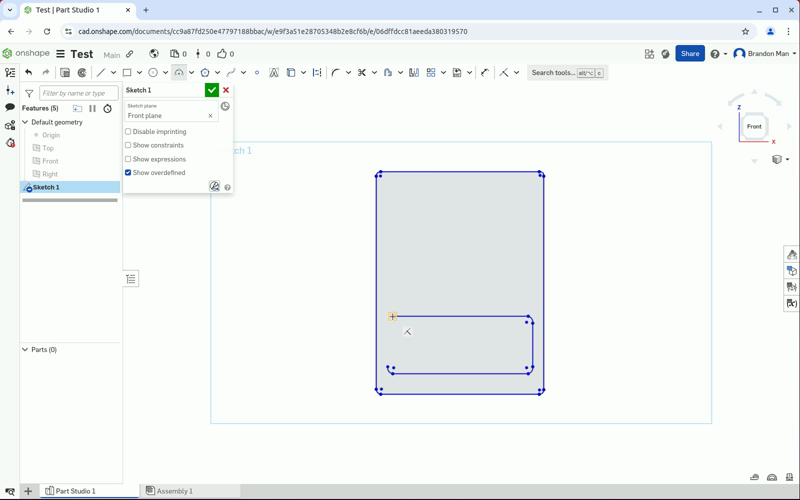
key_down(shift)
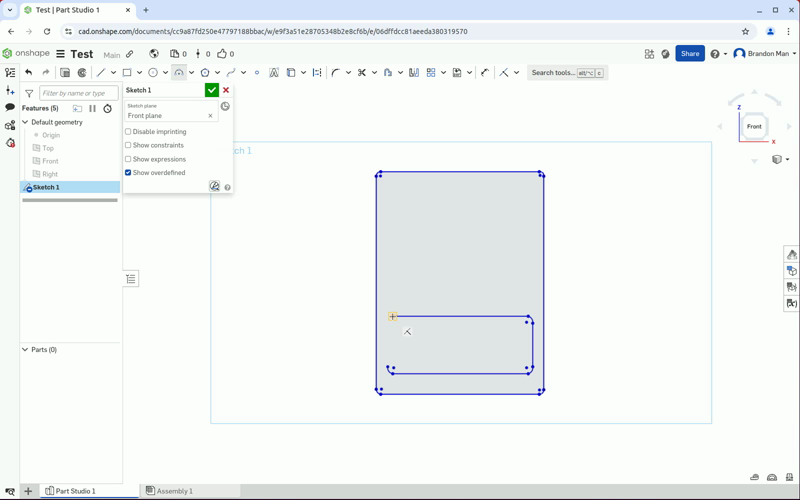
mouse_move(387, 323)
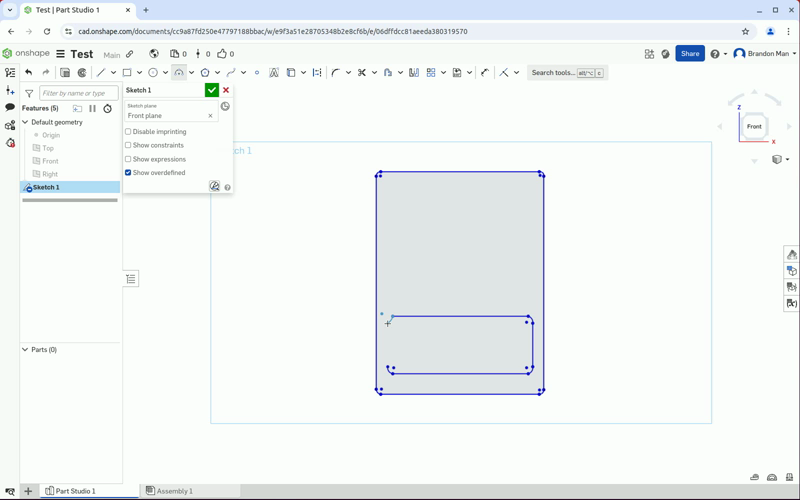
click(387, 323)
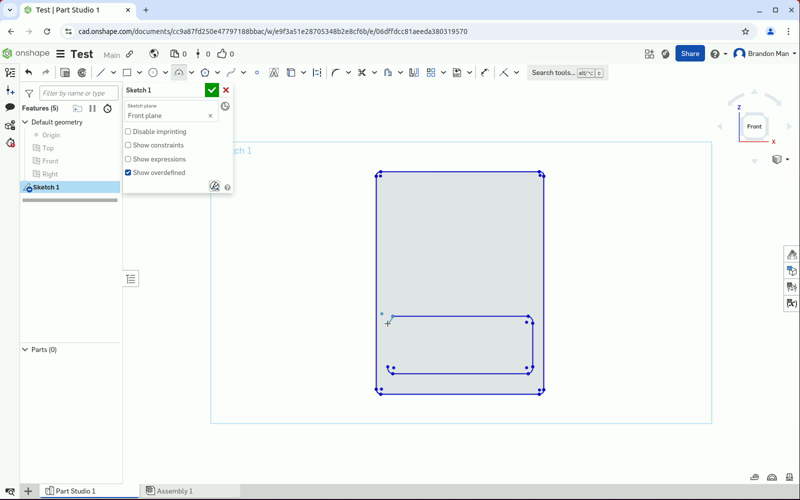
mouse_move(388, 318)
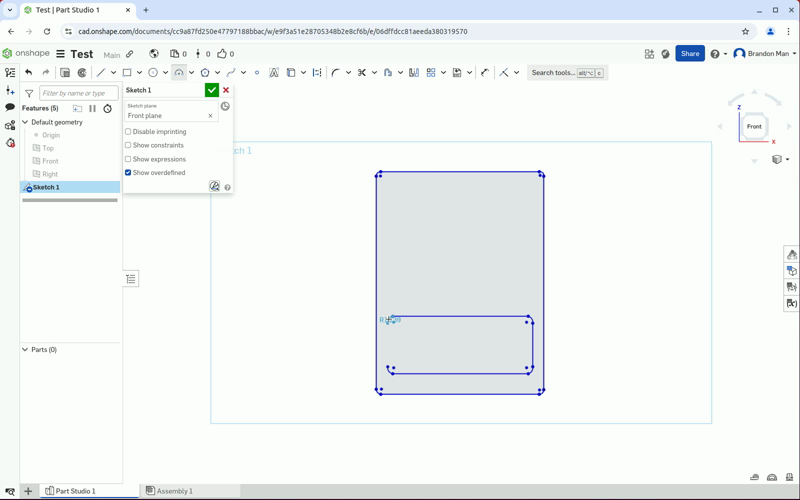
click(388, 318)
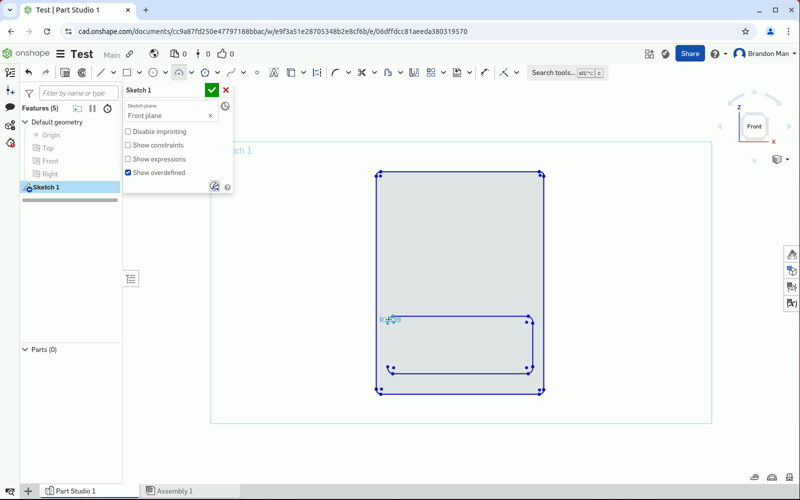
key_up(shift)
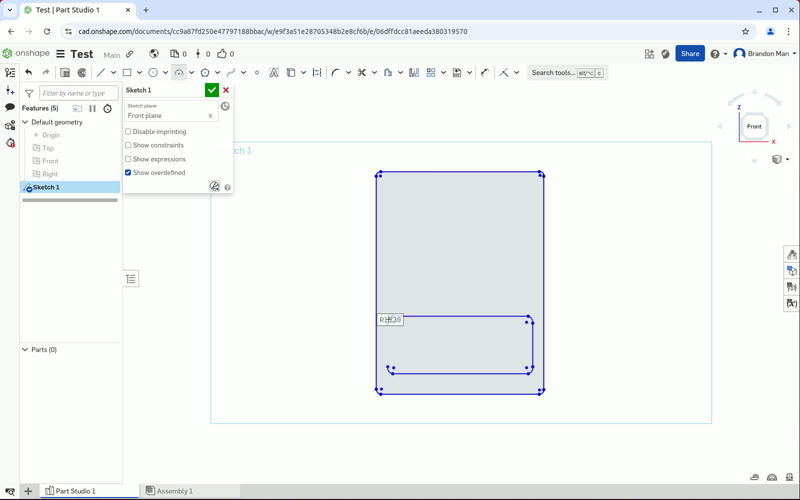
key(esc)
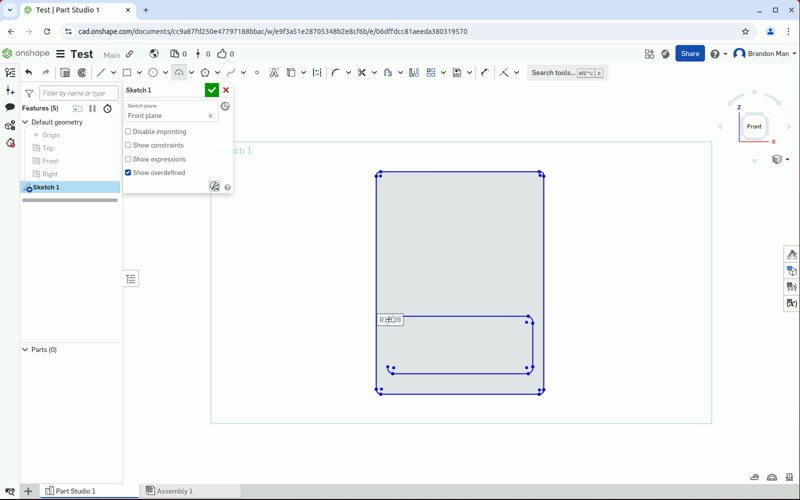
key(l)
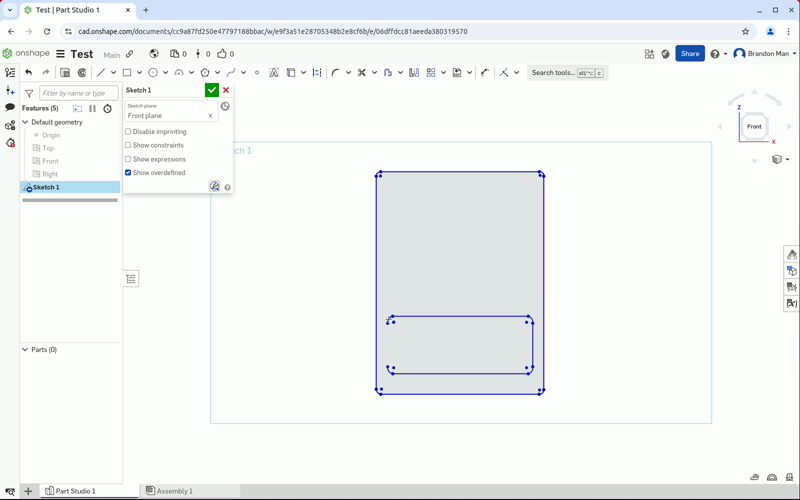
mouse_move(387, 323)
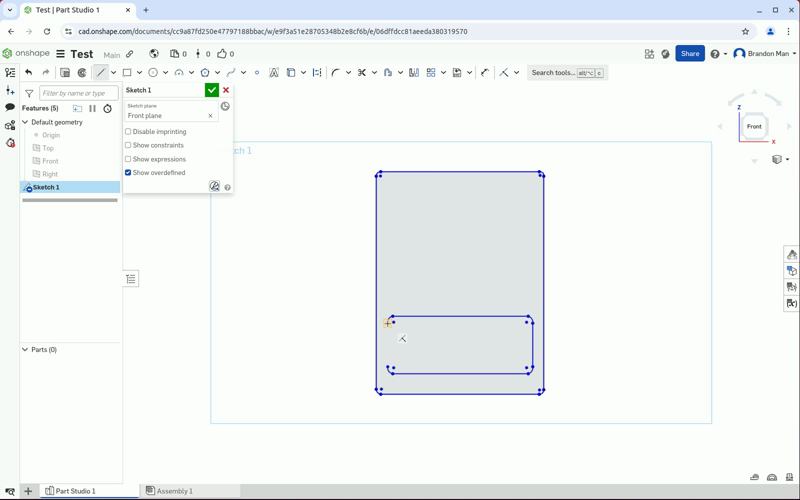
click(387, 323)
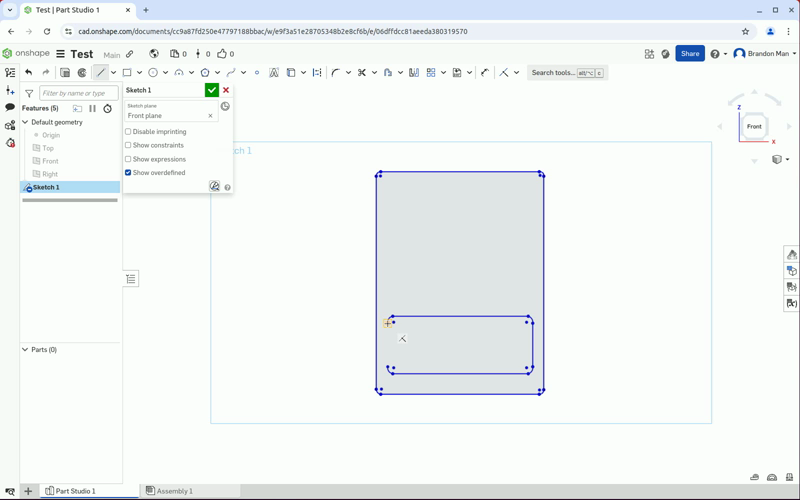
mouse_move(417, 323)
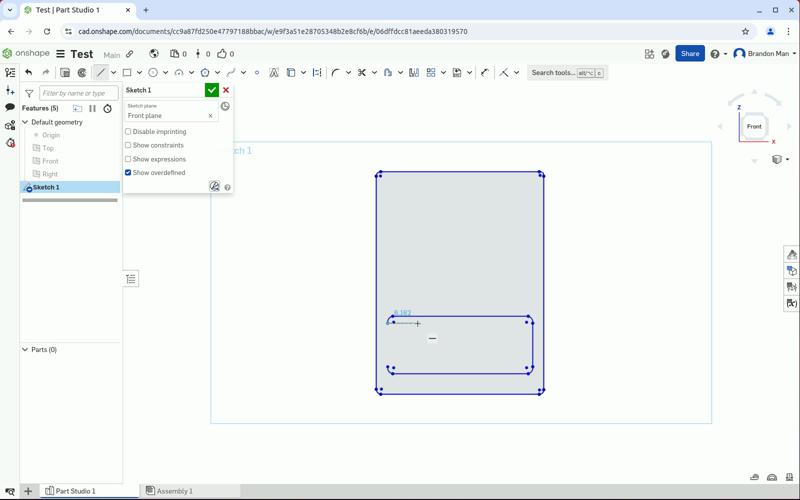
key_down(shift)
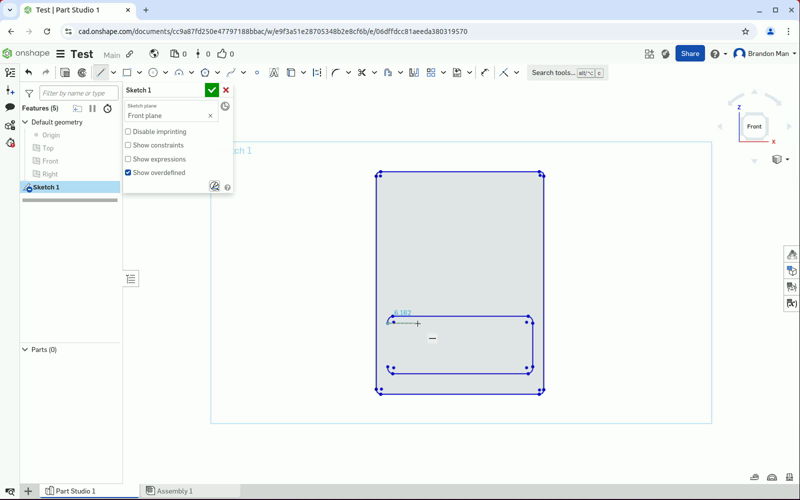
mouse_move(387, 366)
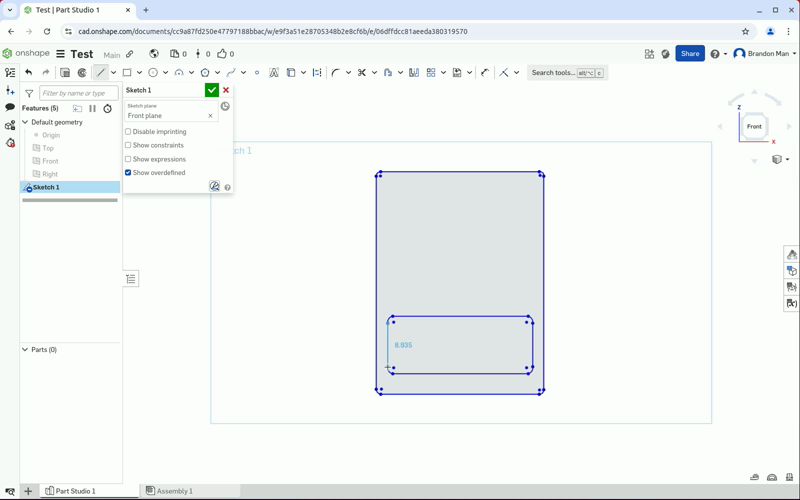
key_up(shift)
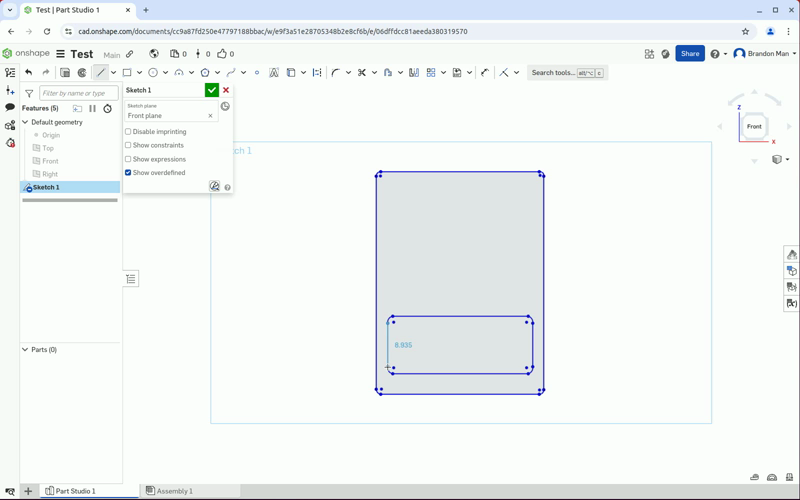
click(387, 366)
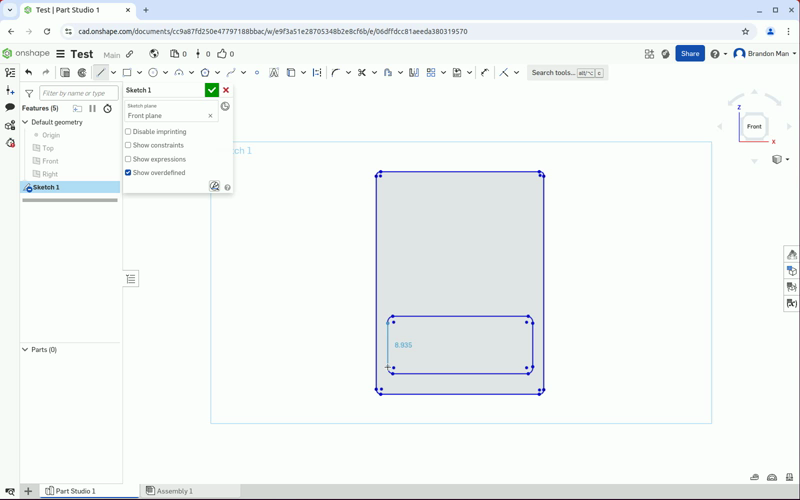
key(esc)
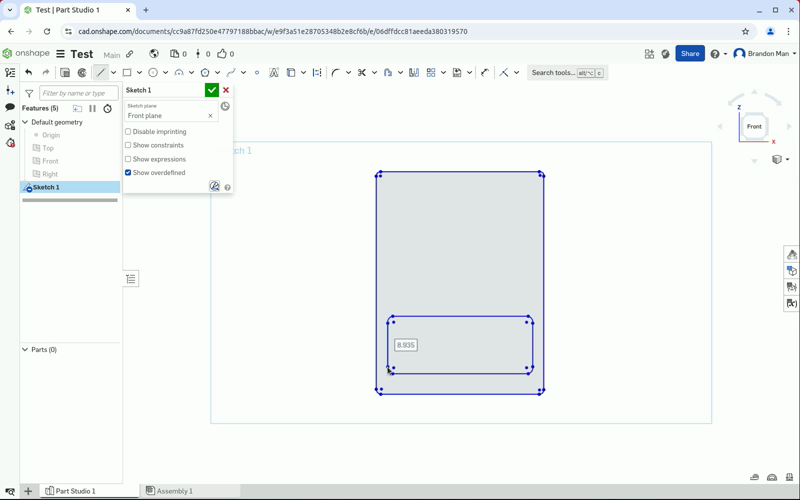
mouse_move(514, 215)
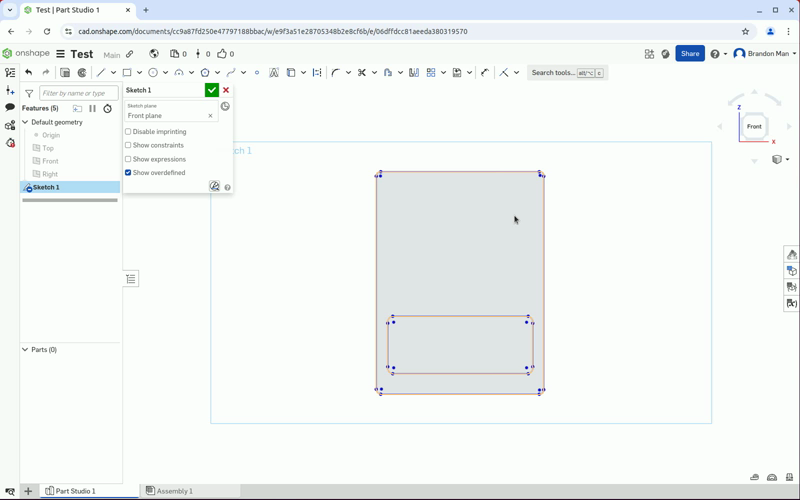
click(514, 215)
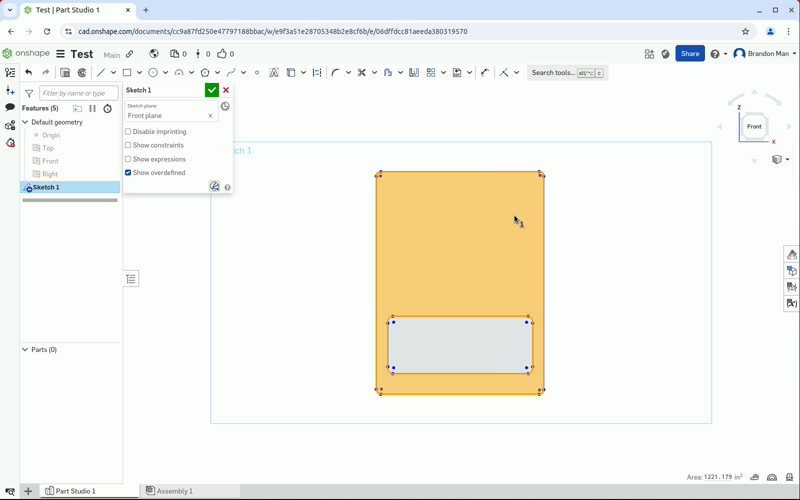
mouse_move(73, 352)
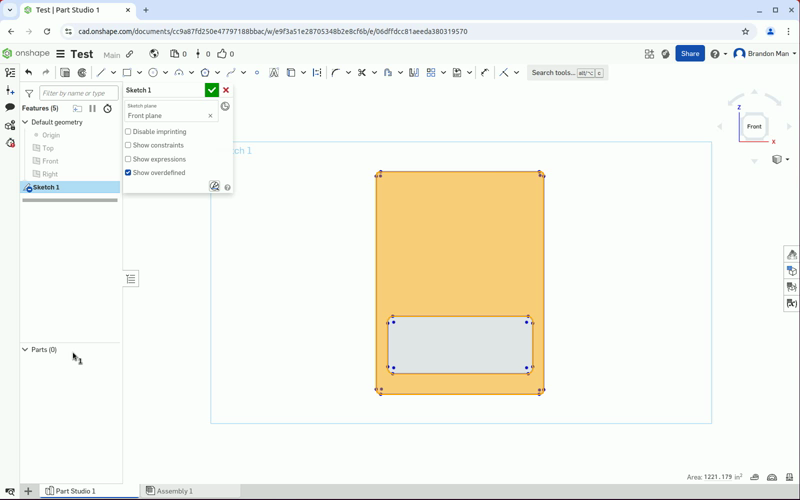
key(shift+y)
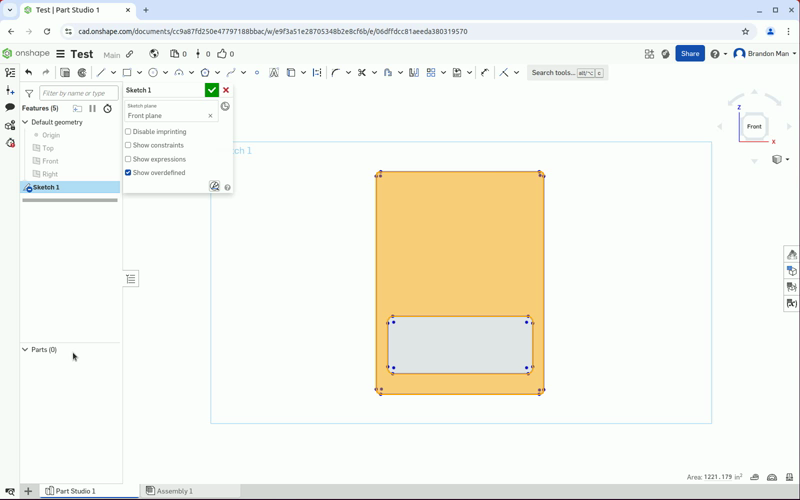
key(shift+e)
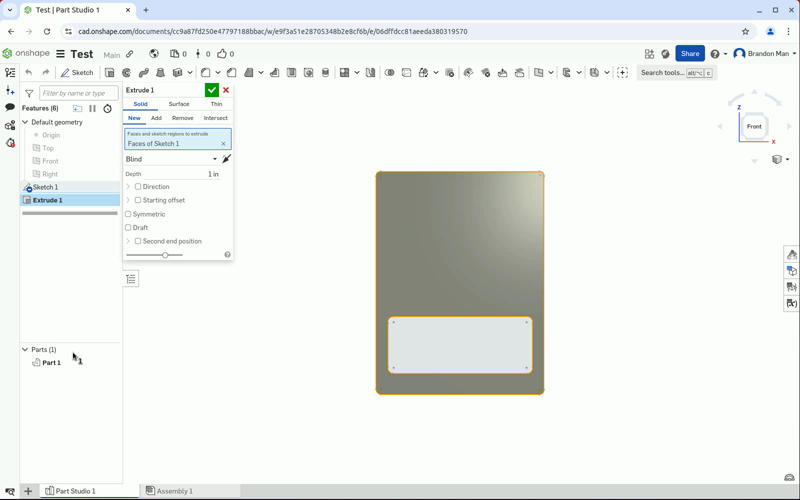
mouse_move(143, 106)
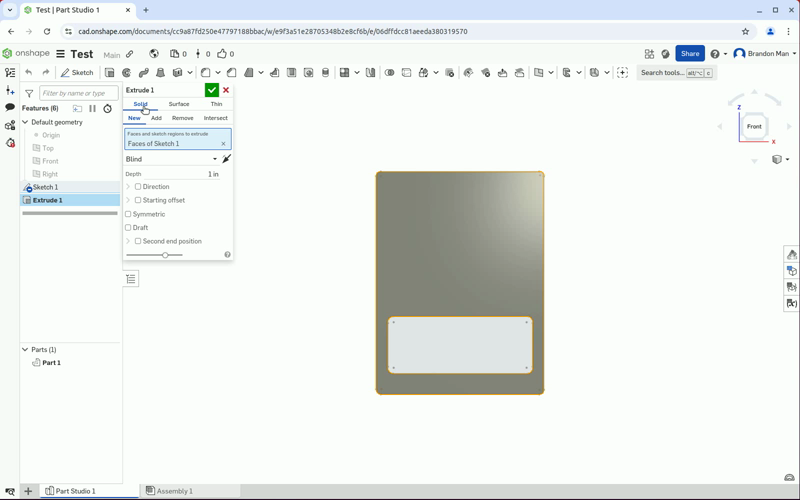
click(143, 106)
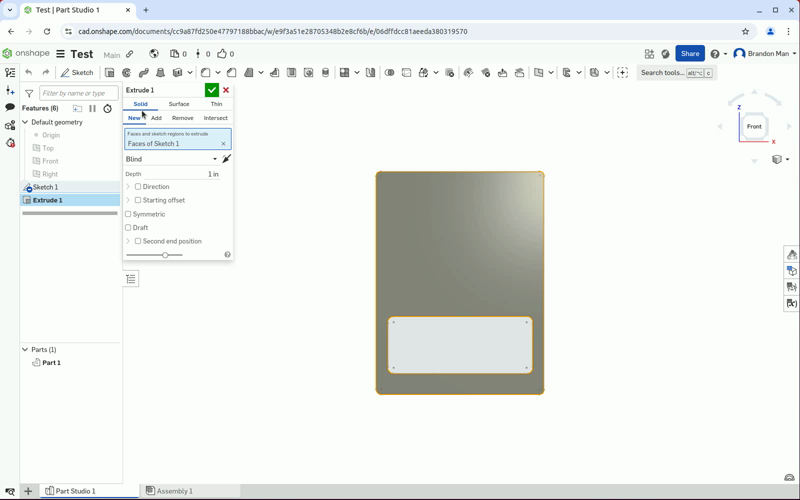
mouse_move(137, 120)
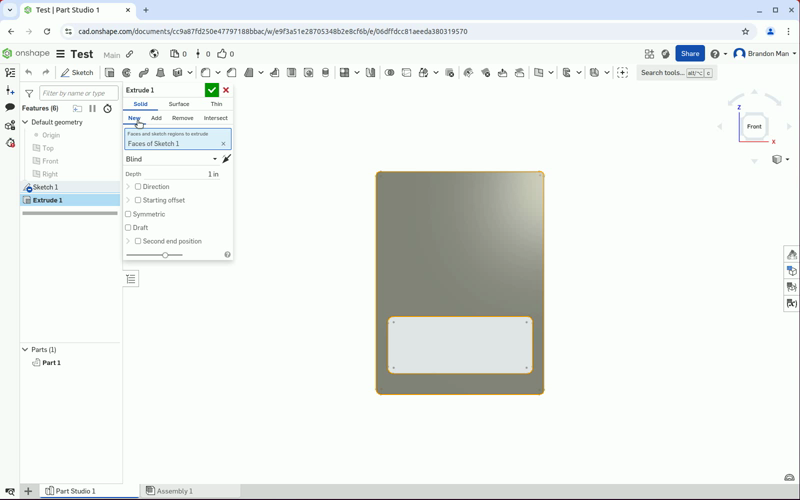
click(137, 120)
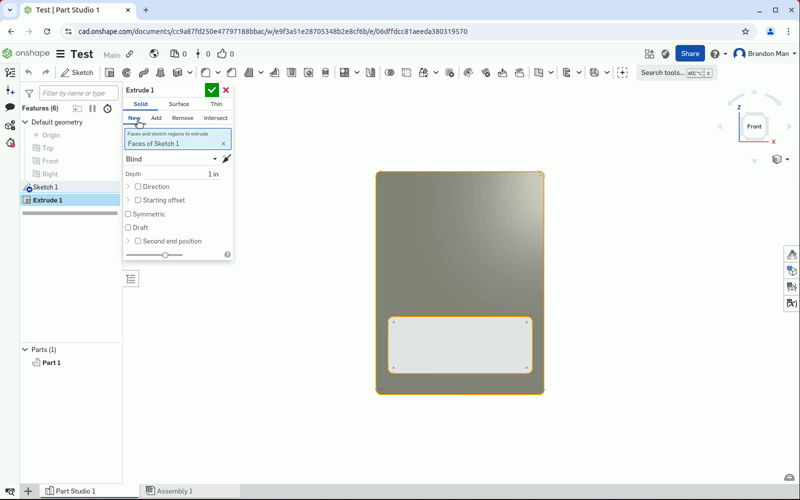
key(tab, 4)
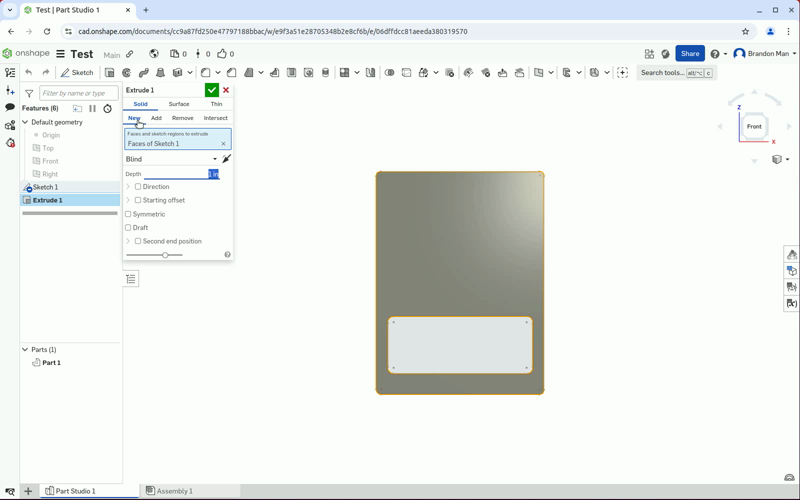
text(0.722)
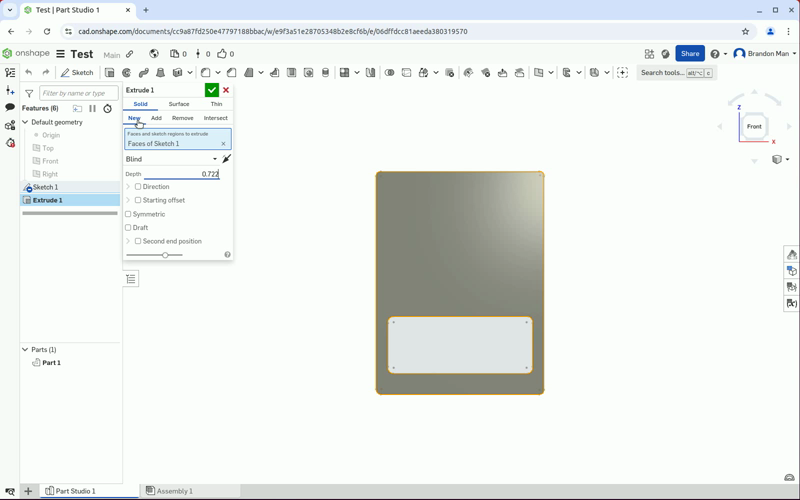
key(enter)
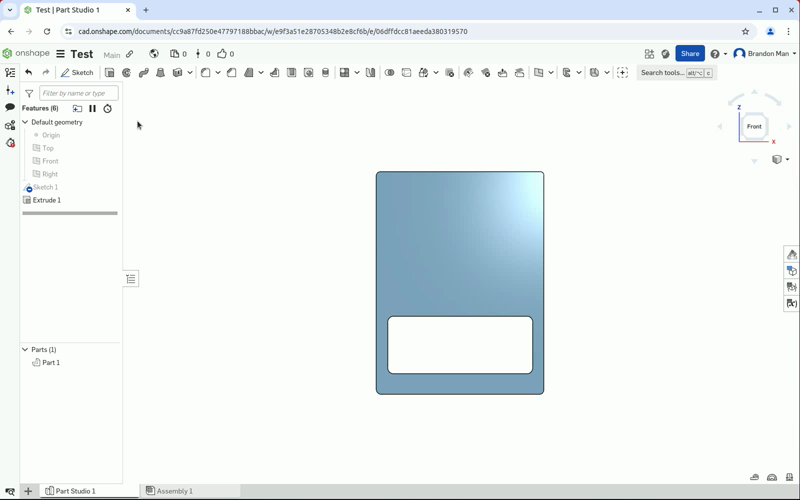
key(shift+h)
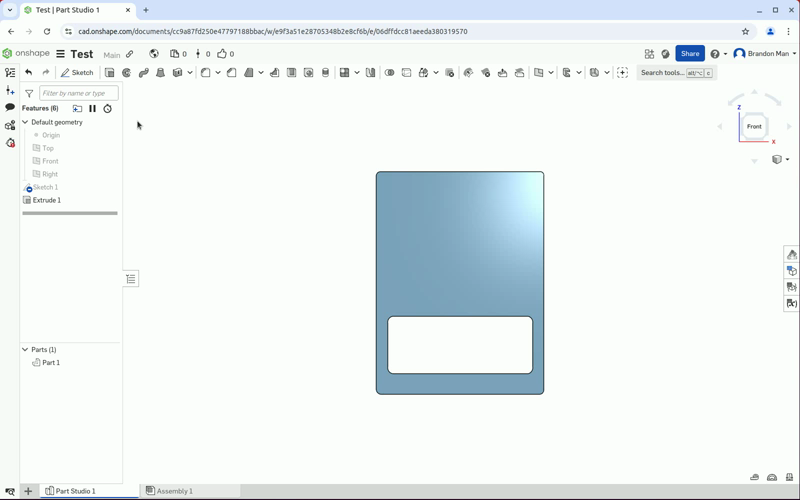
key(shift+h)
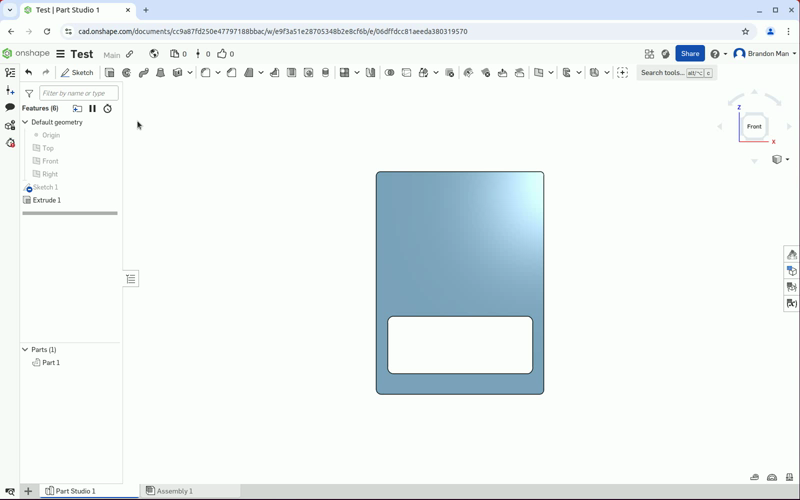
mouse_move(73, 189)
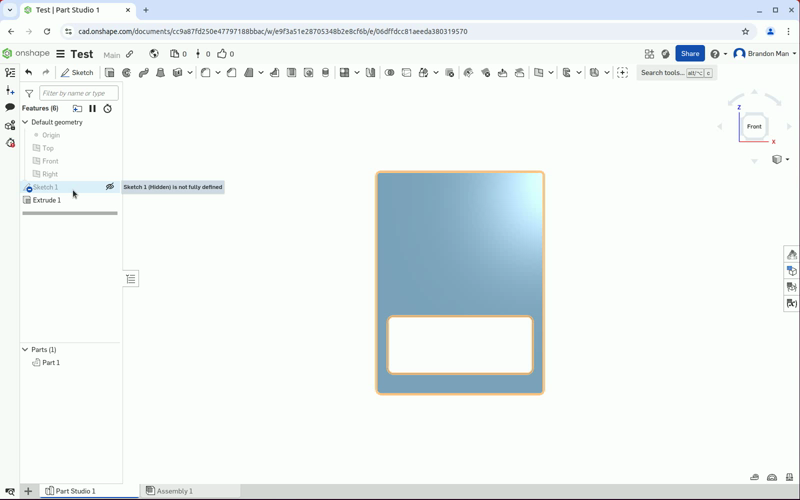
click(73, 189)
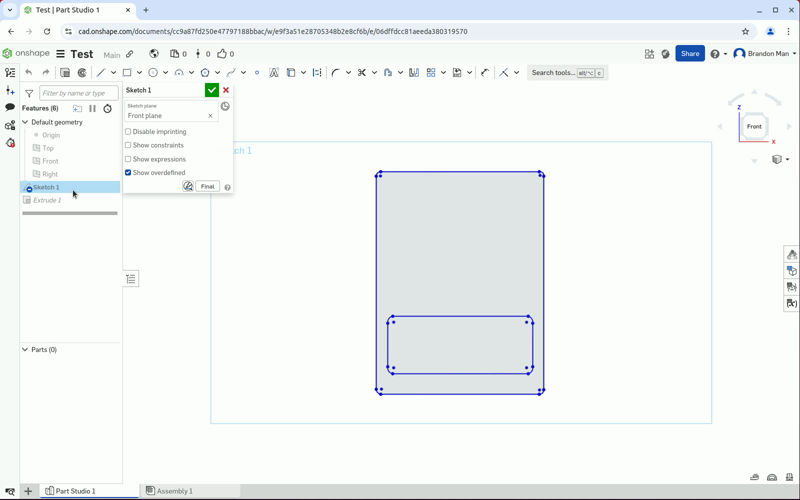
mouse_move(229, 92)
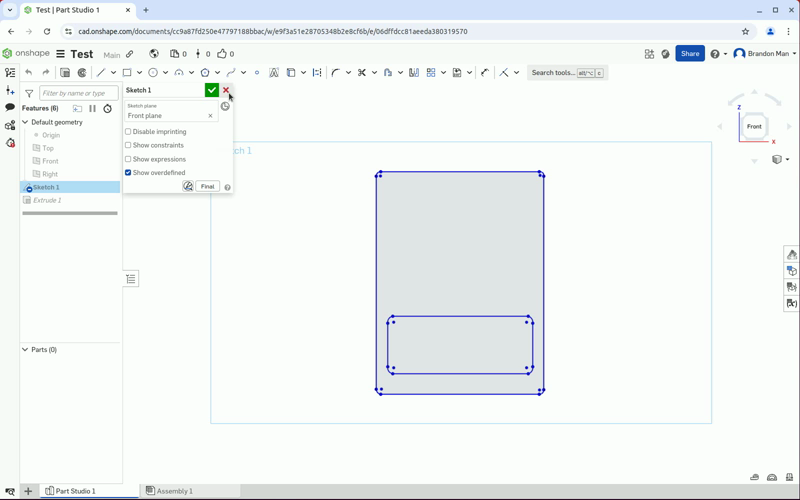
click(229, 92)
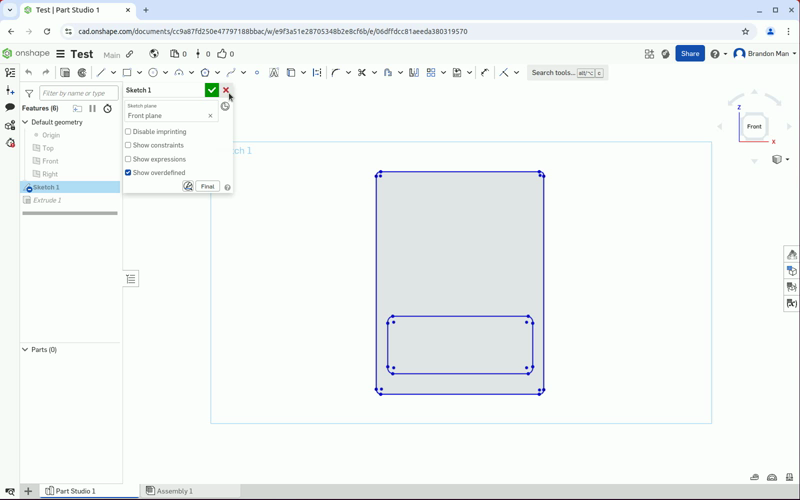
key(shift+s)
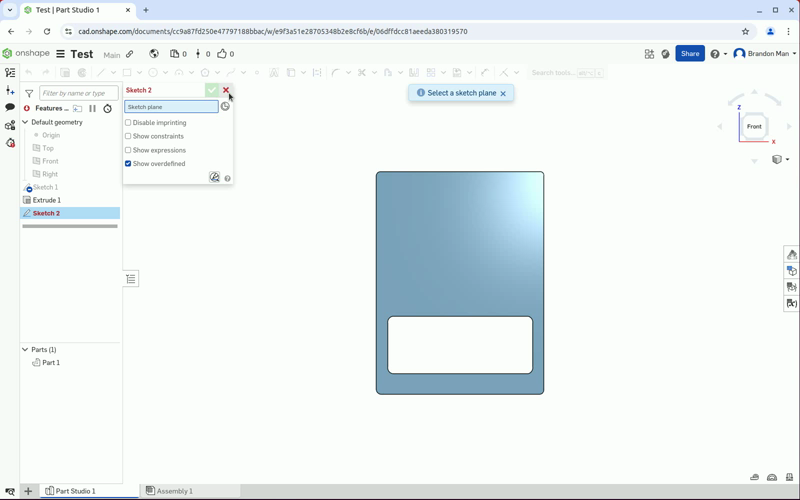
mouse_move(73, 163)
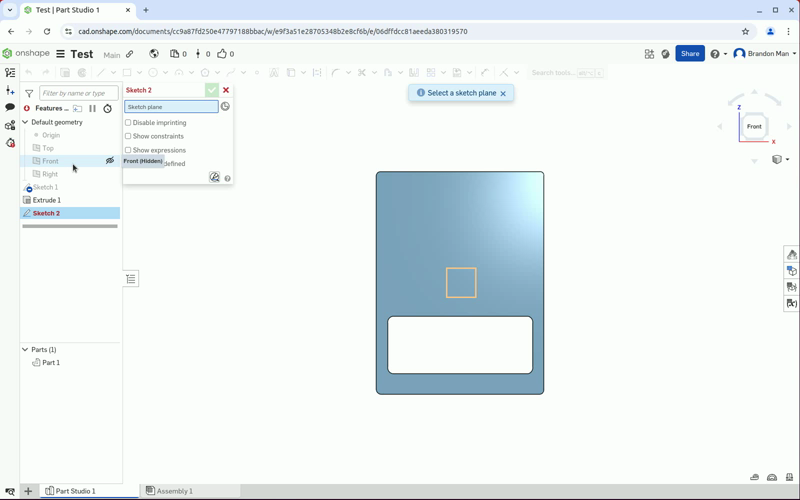
click(73, 163)
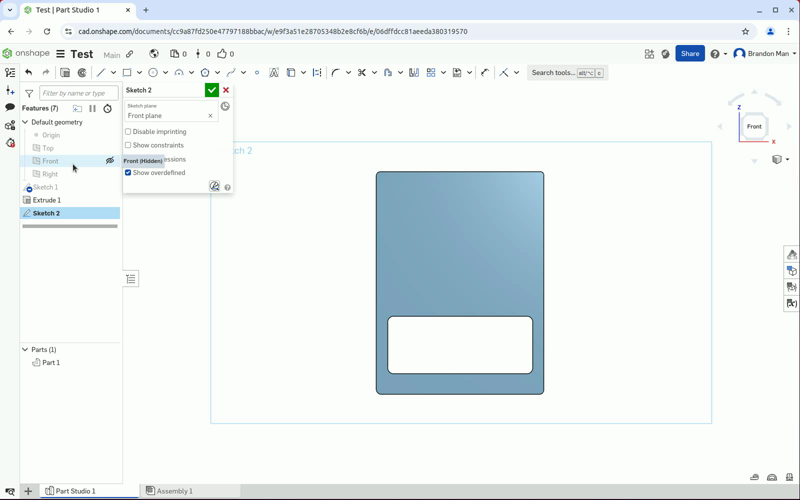
mouse_move(73, 352)
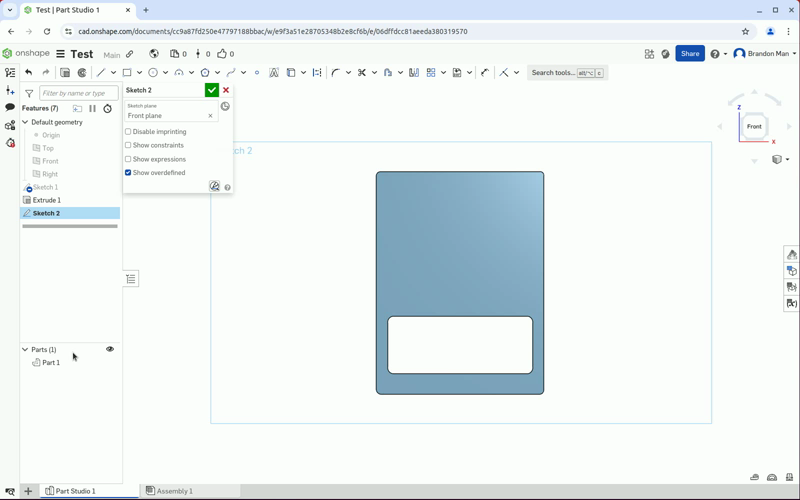
key(y)
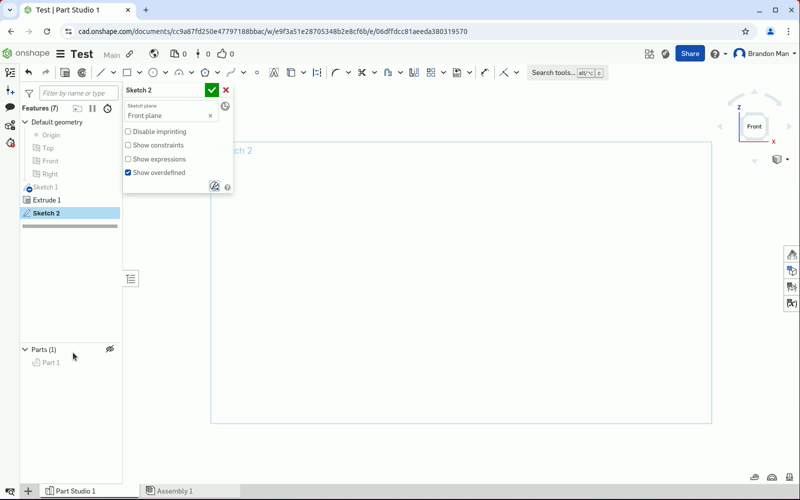
key(a)
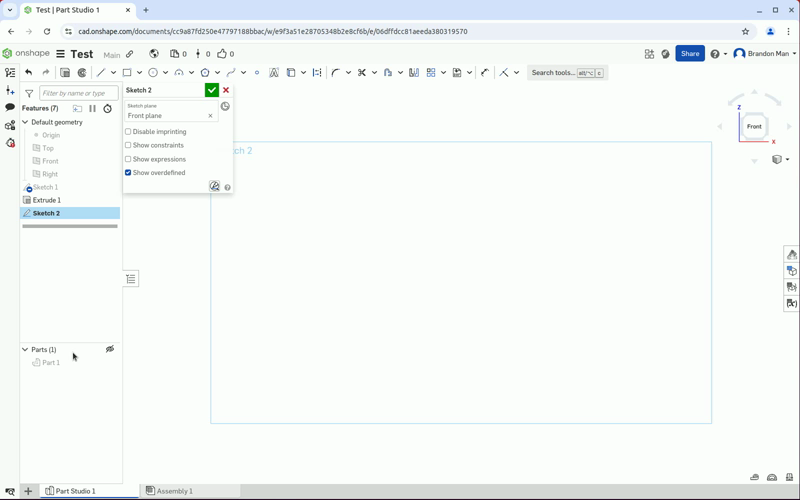
key_down(shift)
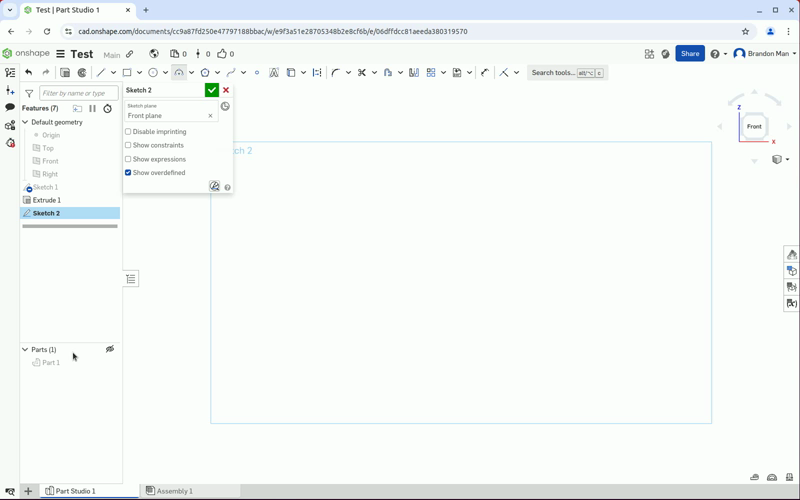
mouse_move(376, 389)
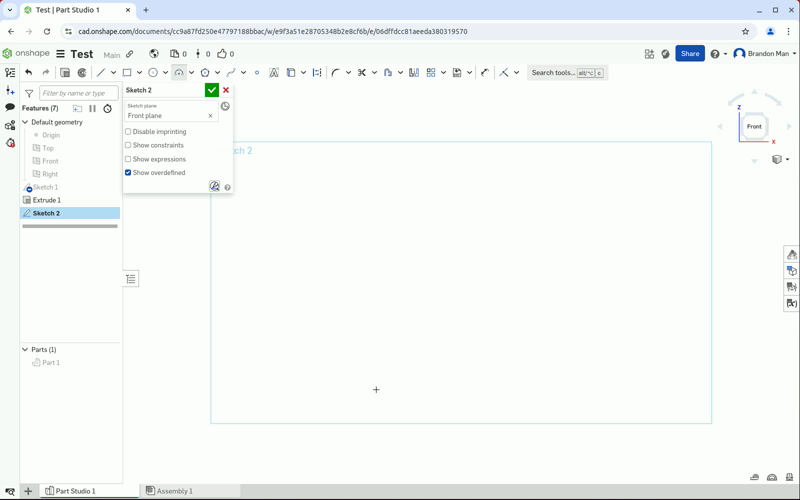
click(376, 389)
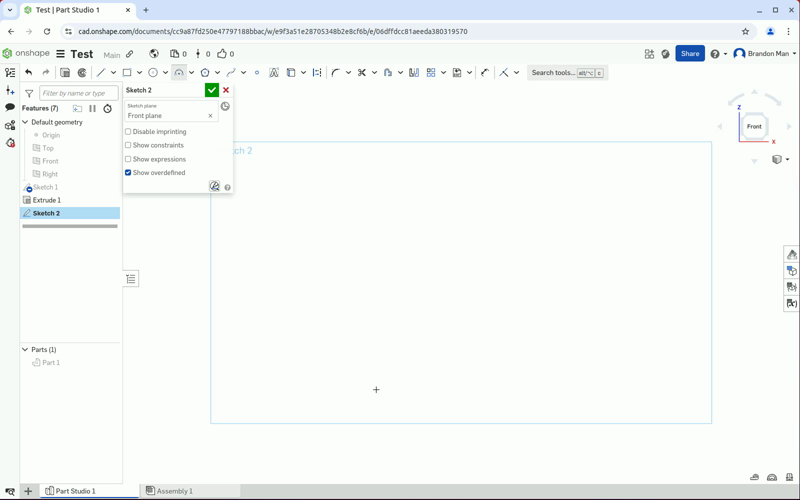
key_up(shift)
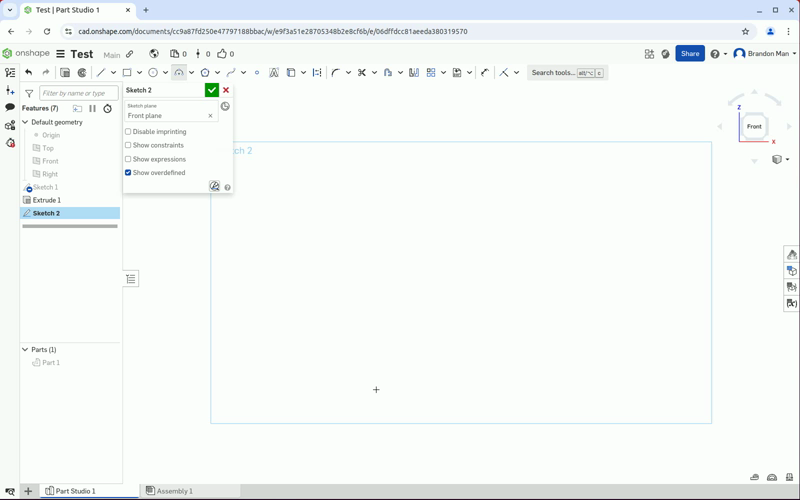
key_down(shift)
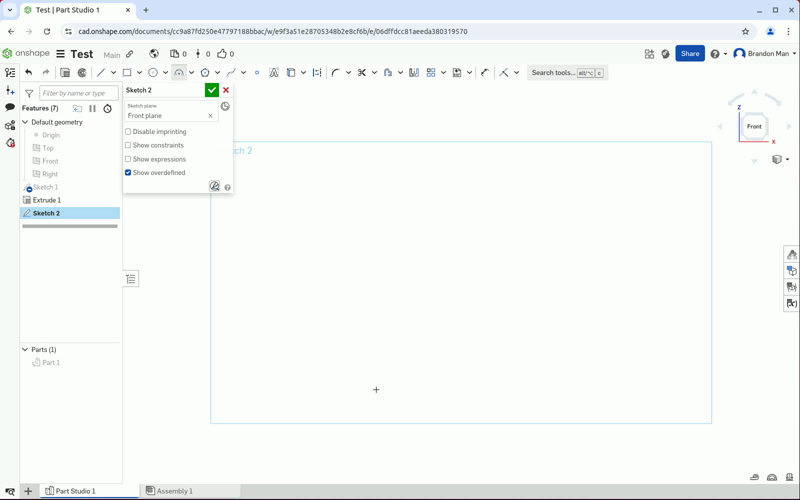
mouse_move(380, 394)
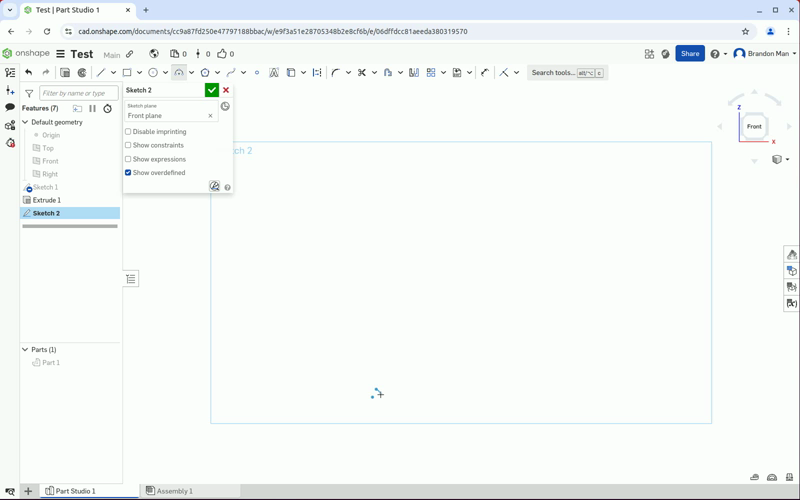
scroll(6)
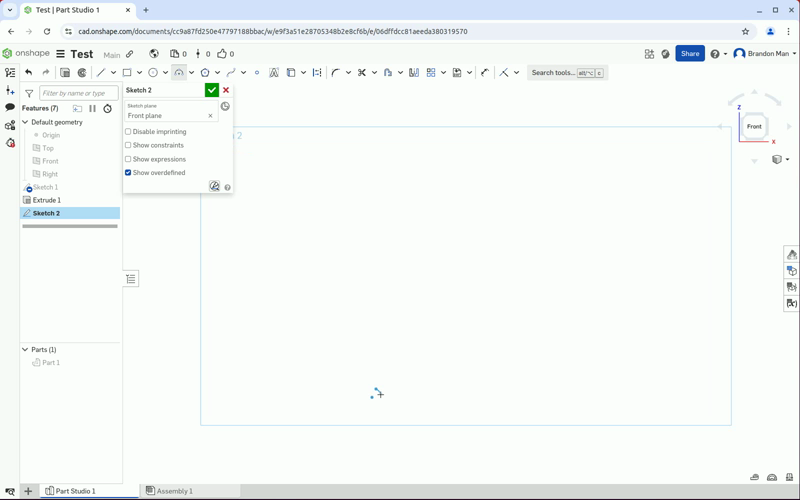
scroll(6)
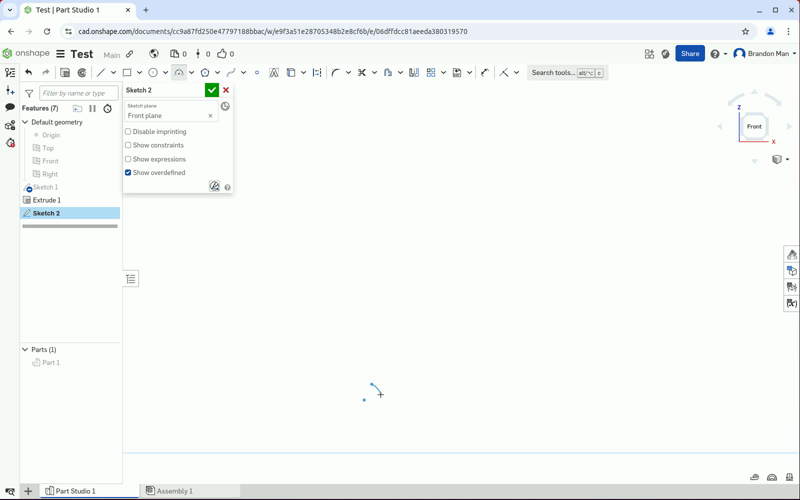
scroll(6)
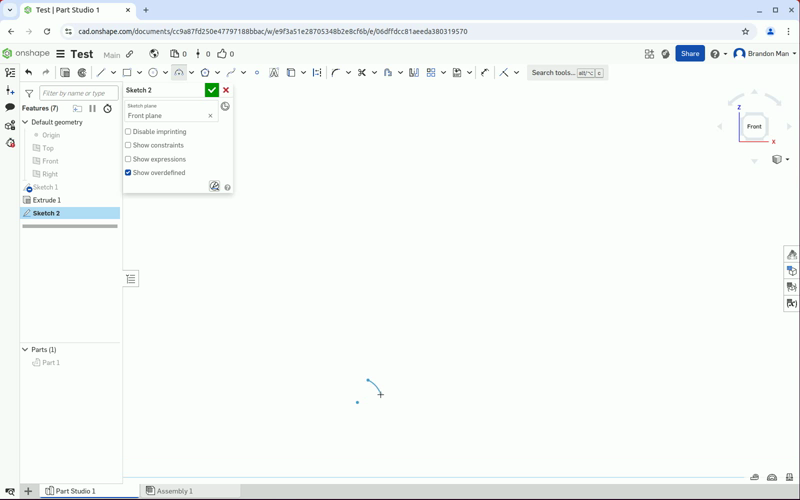
scroll(6)
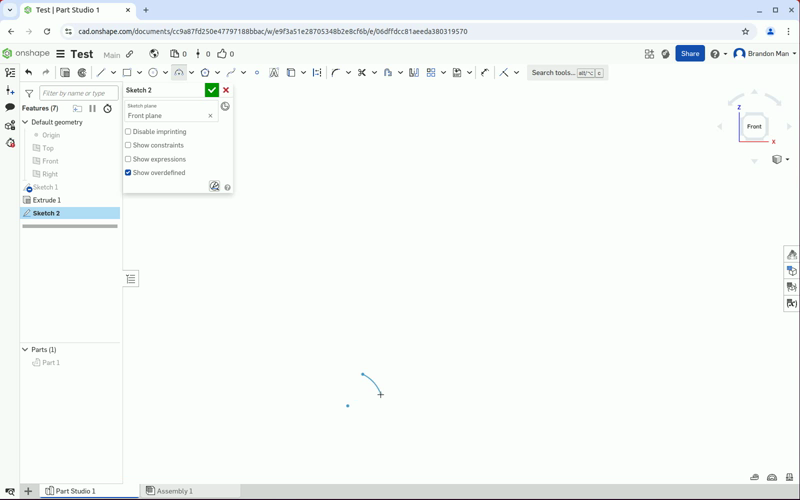
scroll(6)
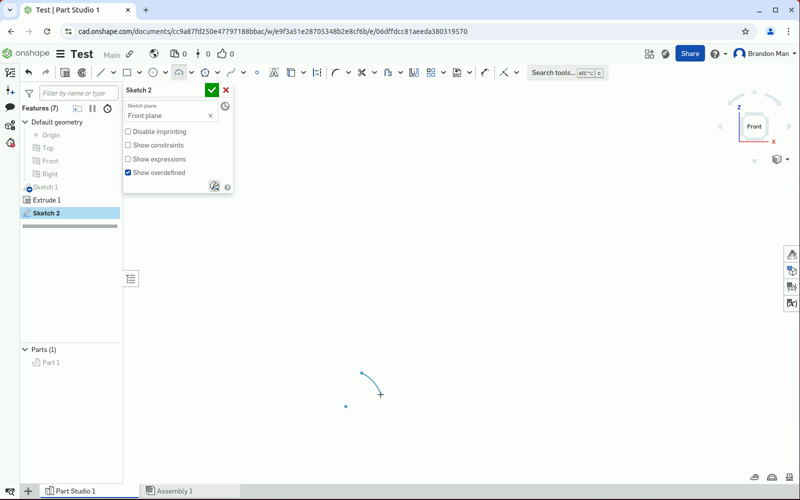
scroll(6)
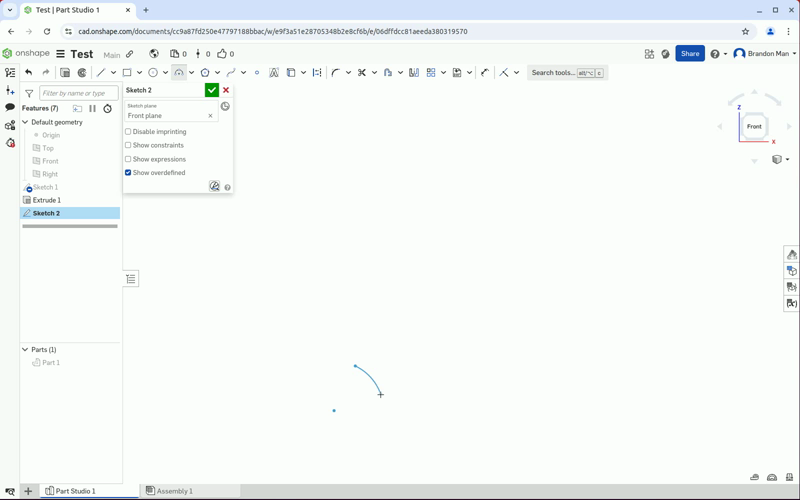
scroll(6)
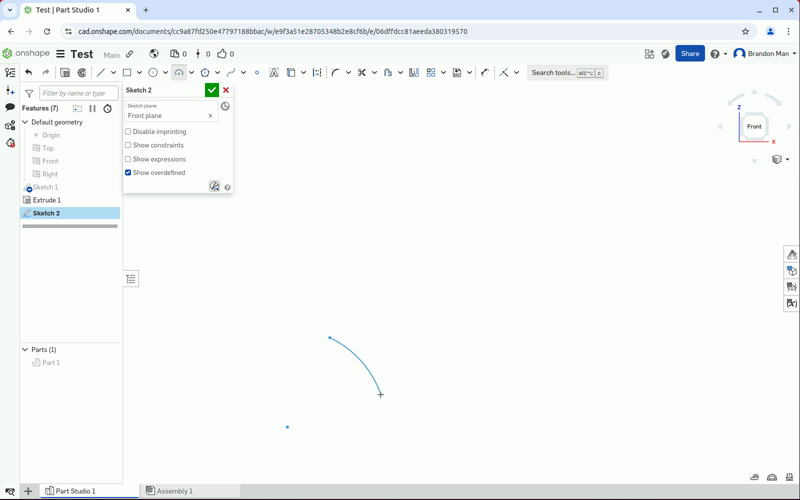
click(380, 394)
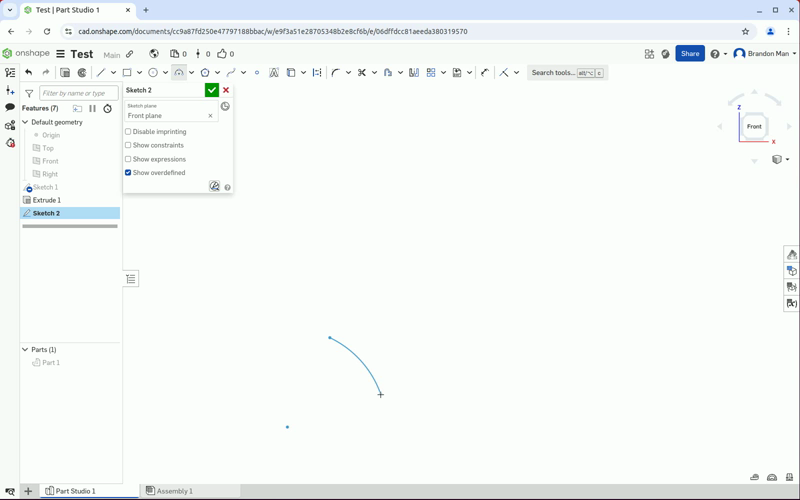
scroll(-6)
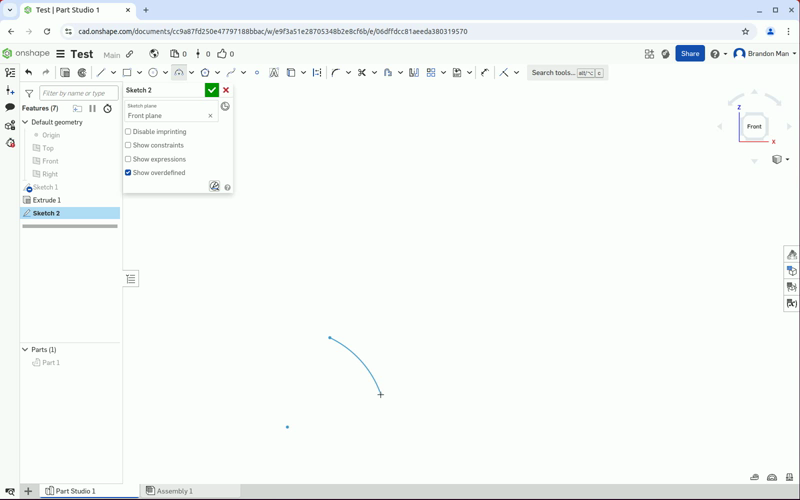
scroll(-6)
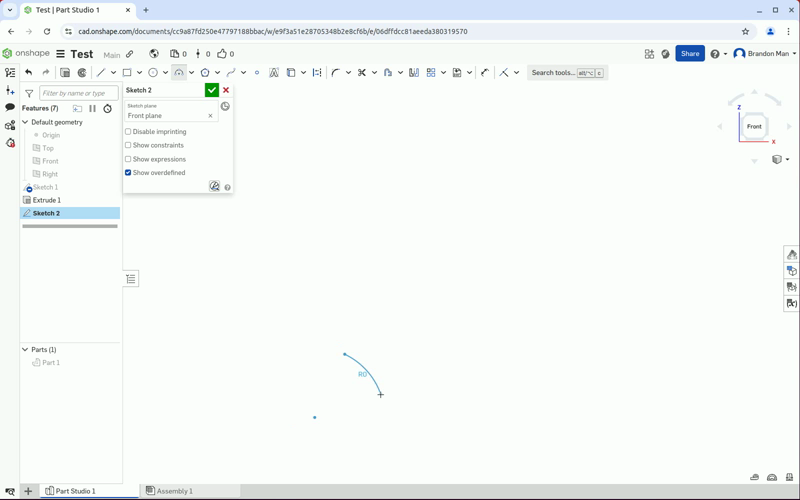
scroll(-6)
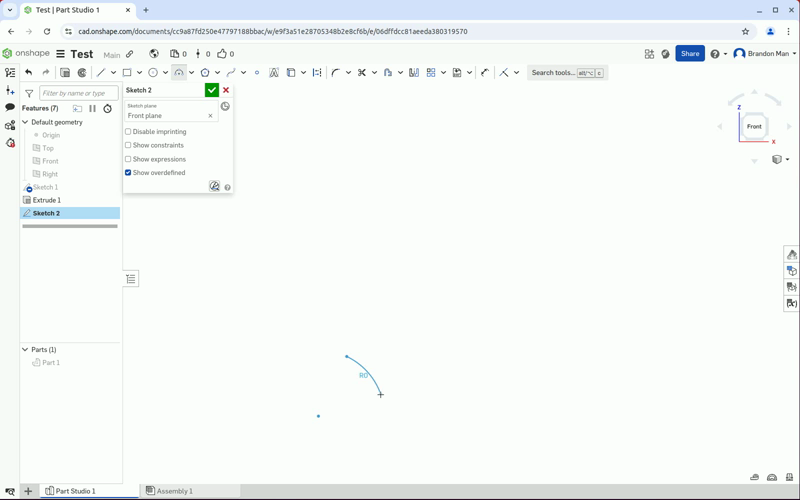
scroll(-6)
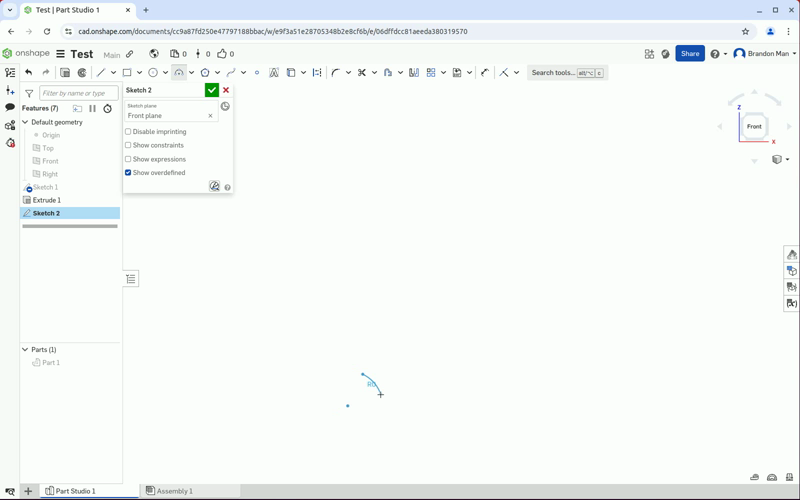
scroll(-6)
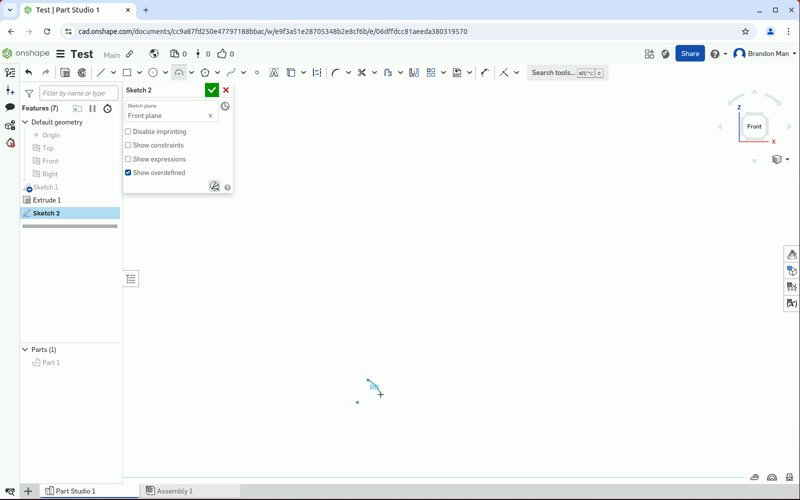
scroll(-6)
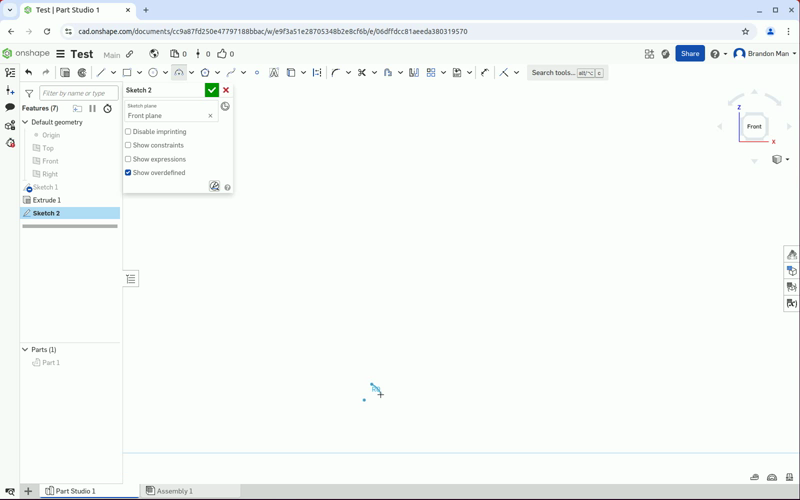
scroll(-6)
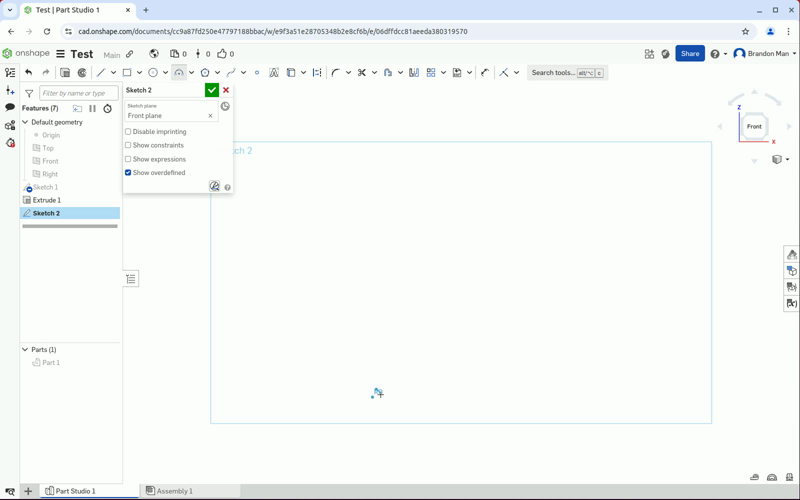
mouse_move(377, 392)
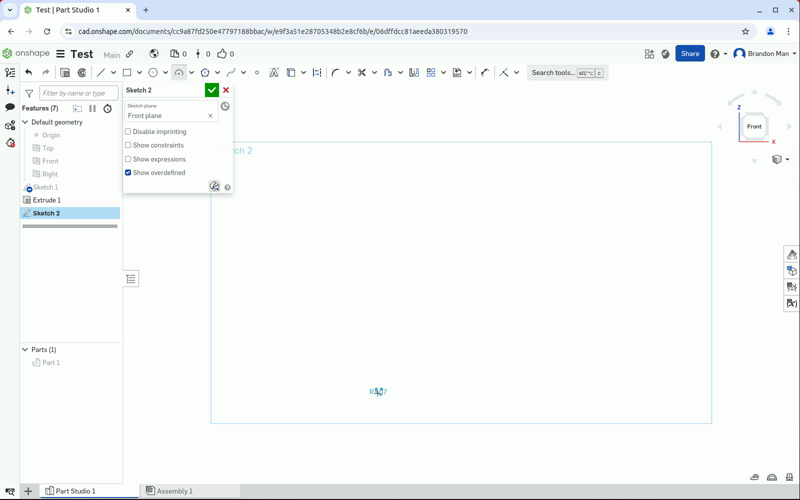
scroll(6)
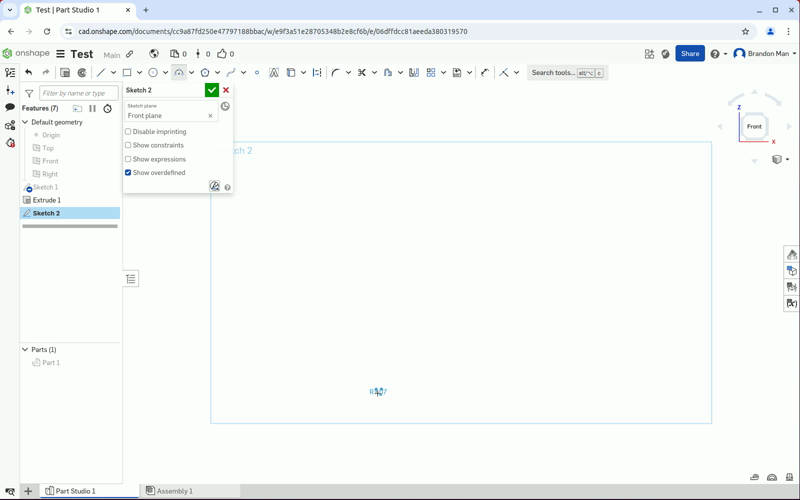
scroll(6)
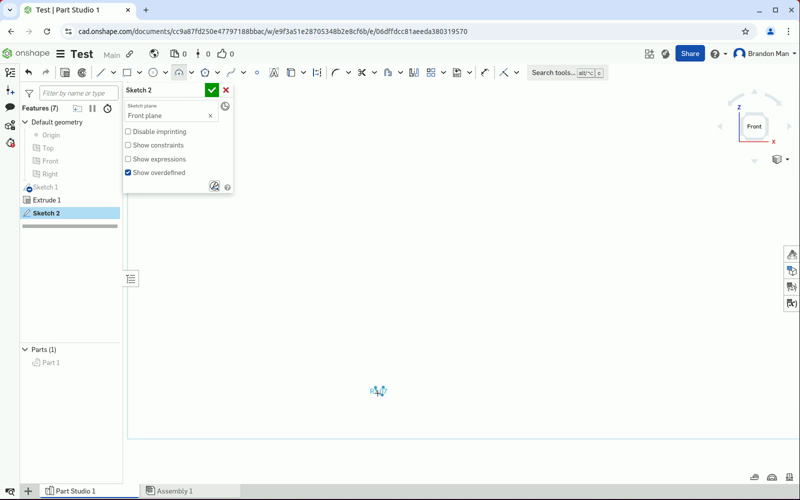
scroll(6)
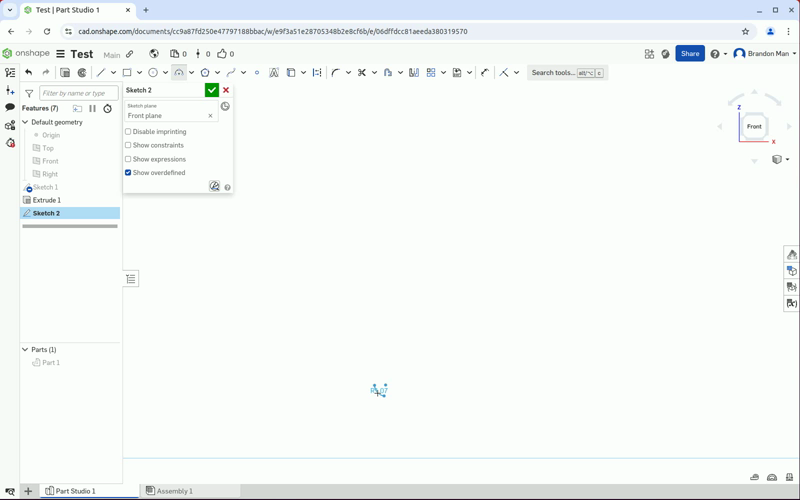
scroll(6)
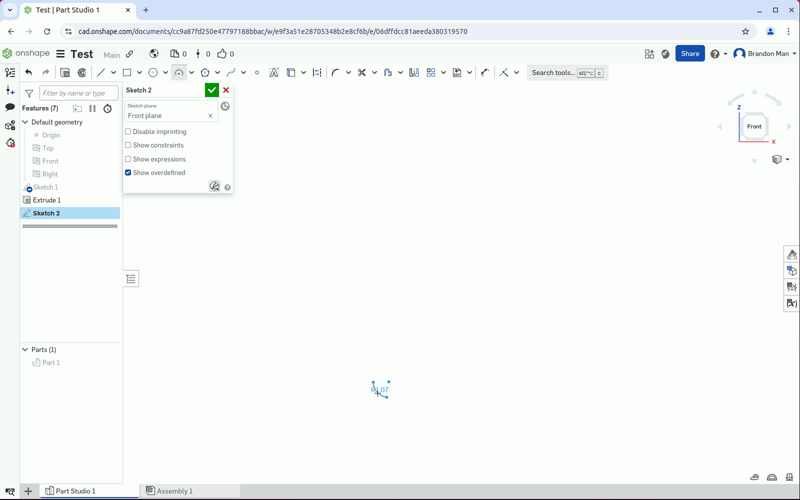
scroll(6)
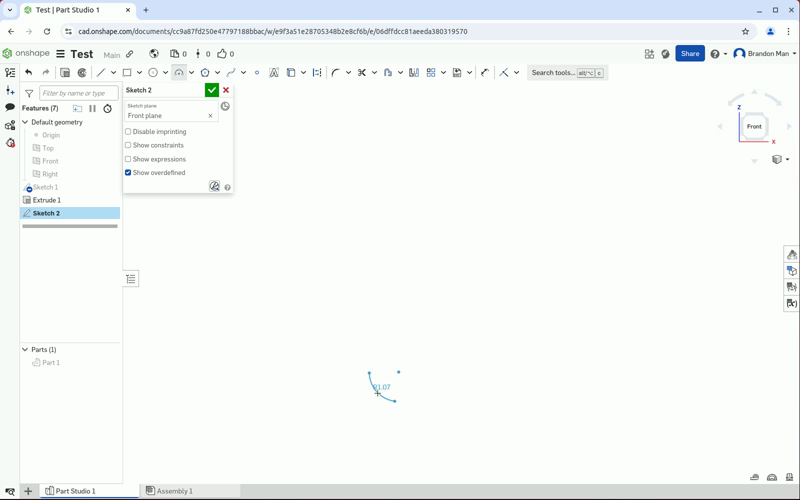
scroll(6)
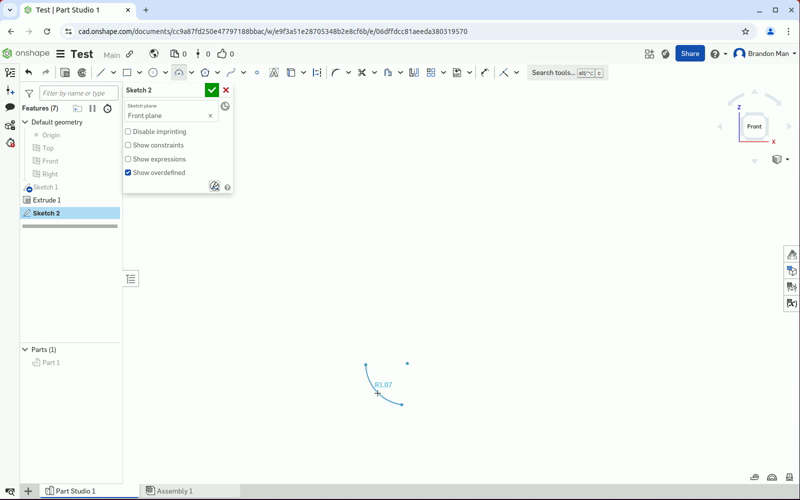
scroll(6)
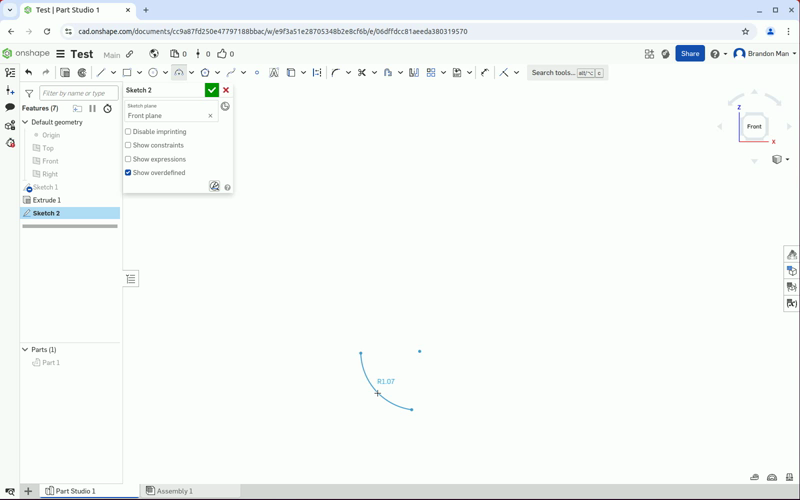
click(377, 392)
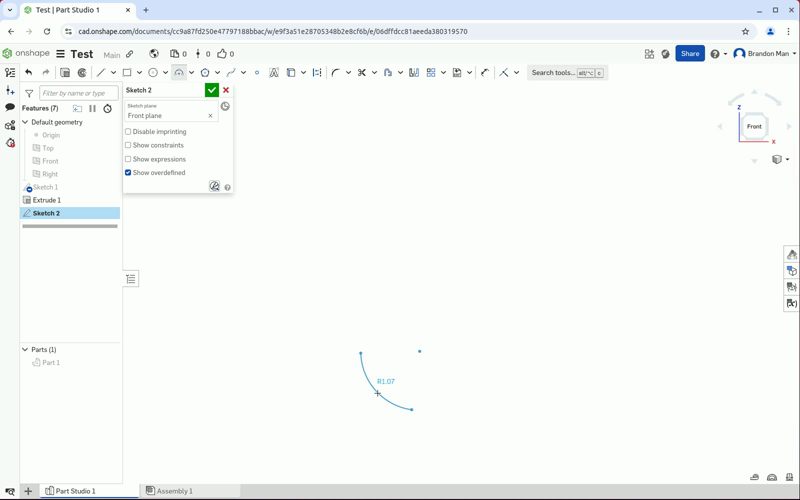
scroll(-6)
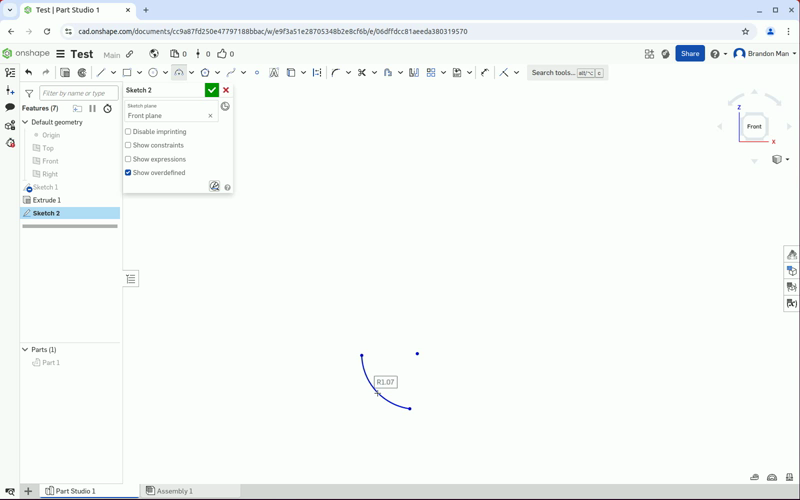
scroll(-6)
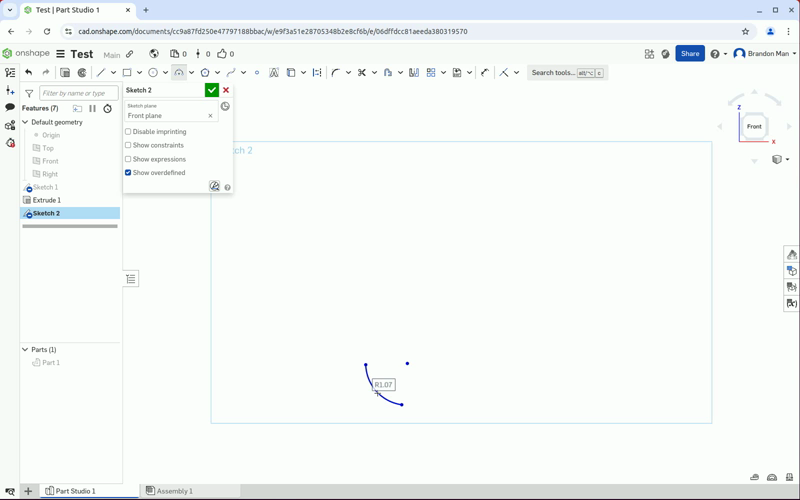
scroll(-6)
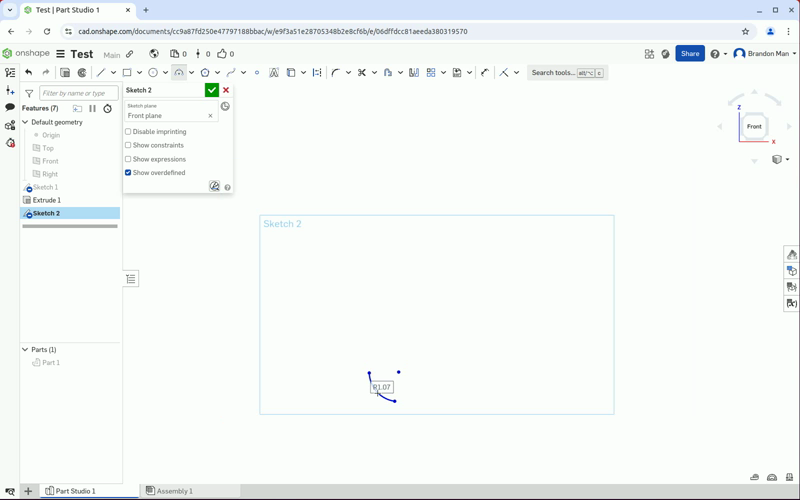
scroll(-6)
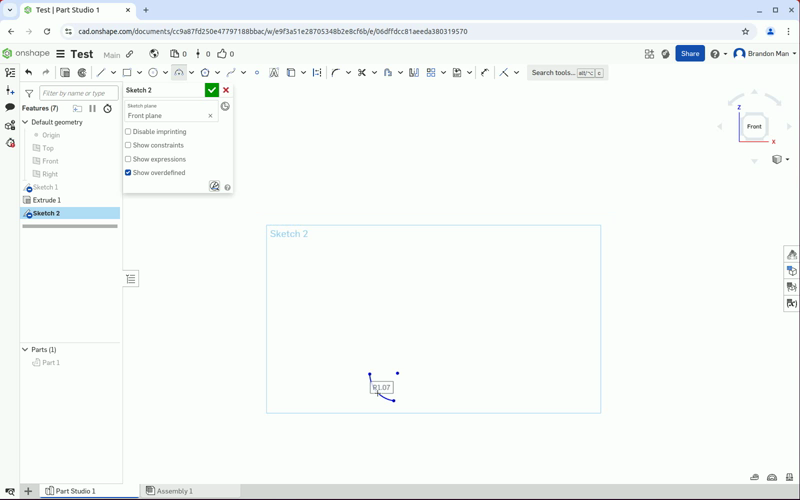
scroll(-6)
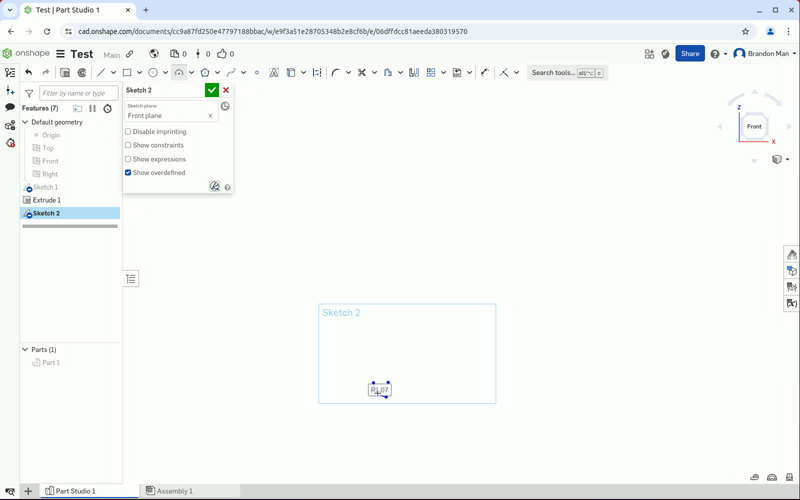
scroll(-6)
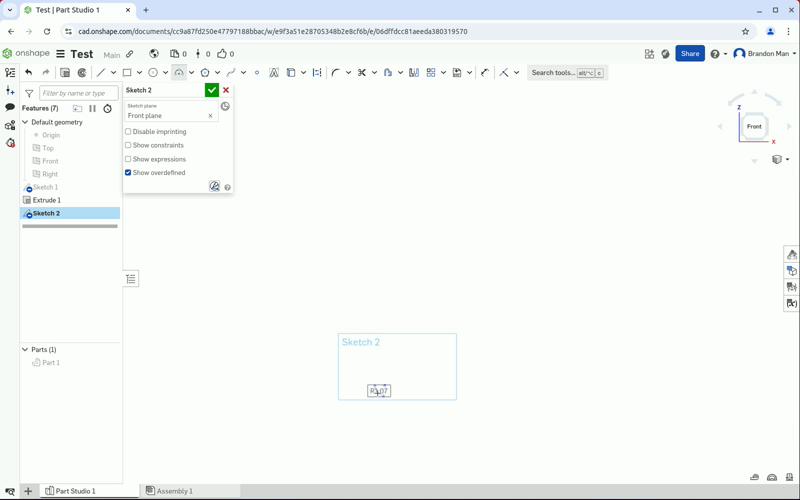
scroll(-6)
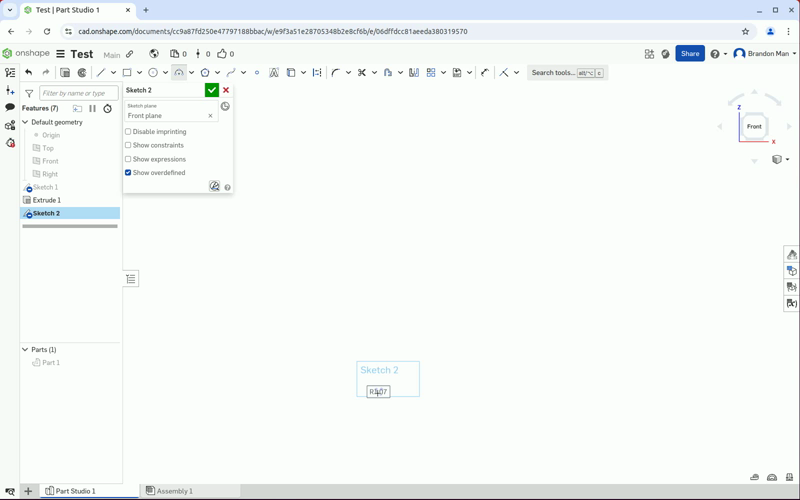
key_up(shift)
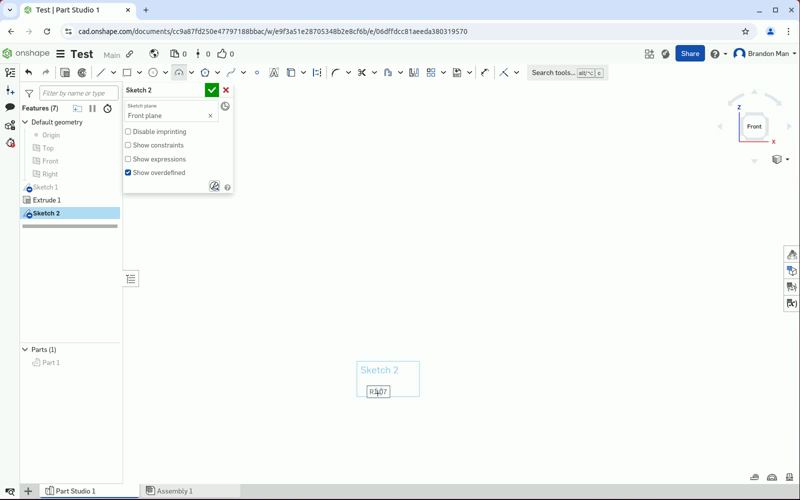
key(esc)
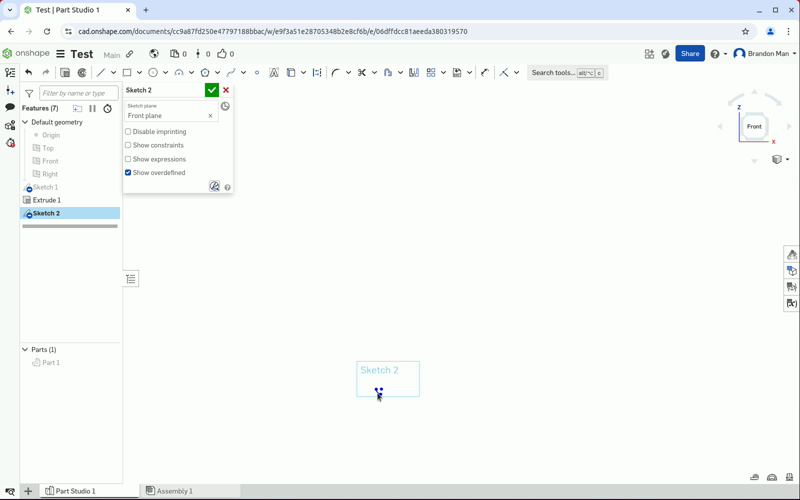
key(l)
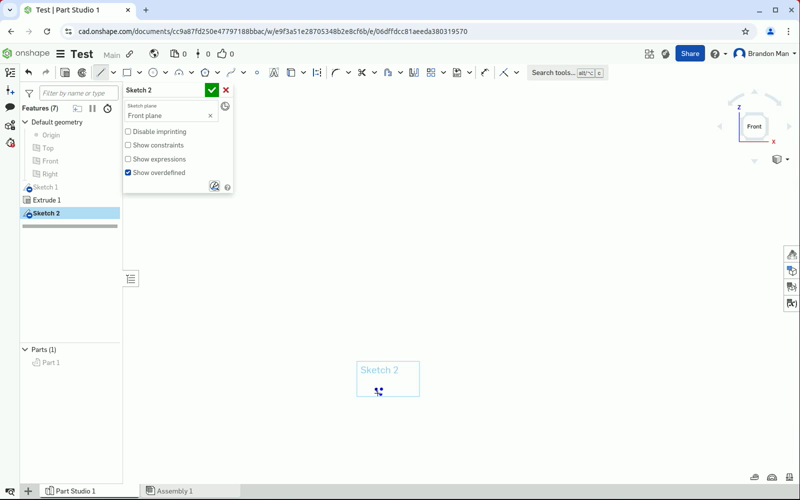
mouse_move(380, 394)
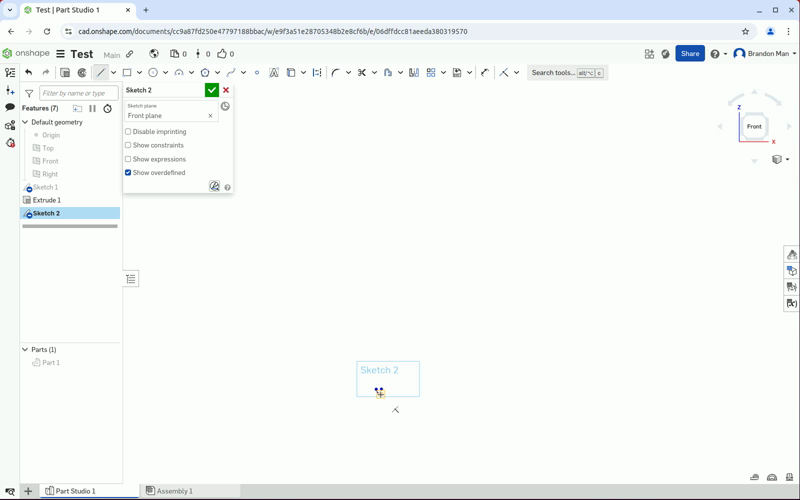
scroll(6)
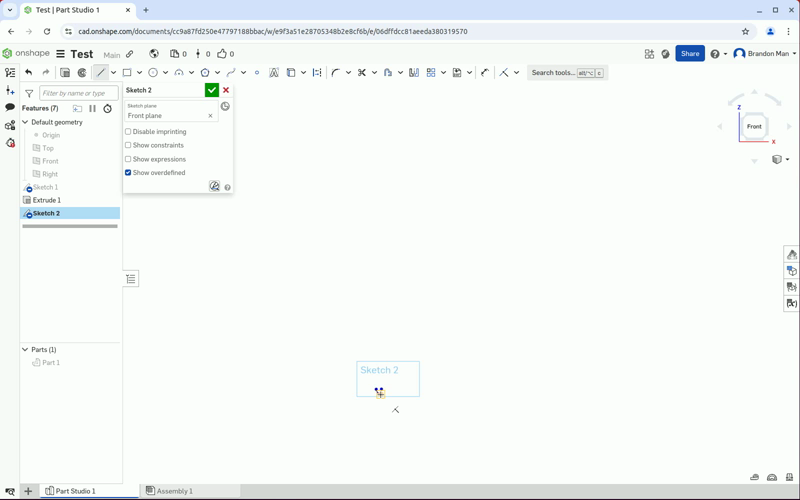
scroll(6)
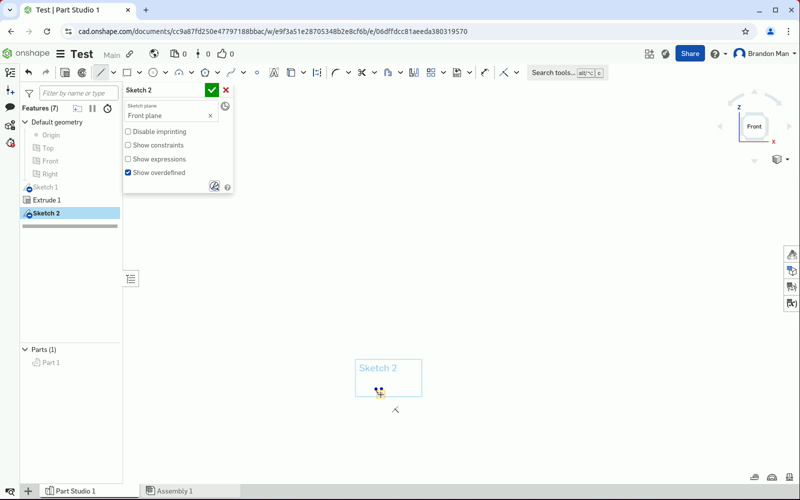
scroll(6)
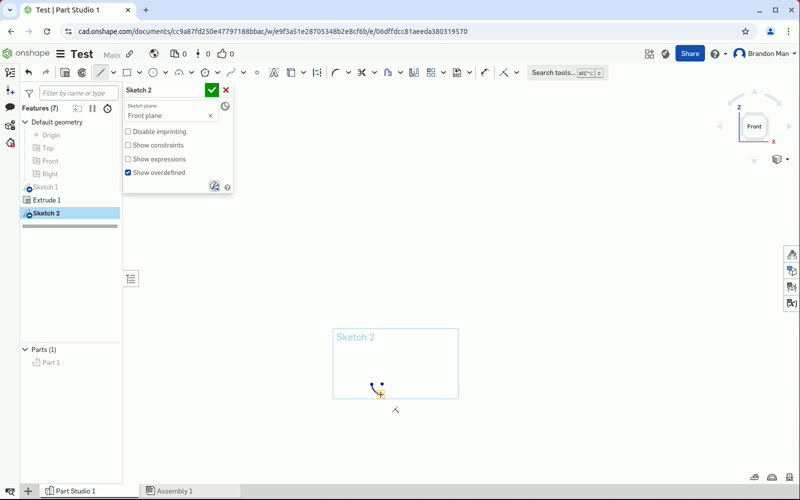
scroll(6)
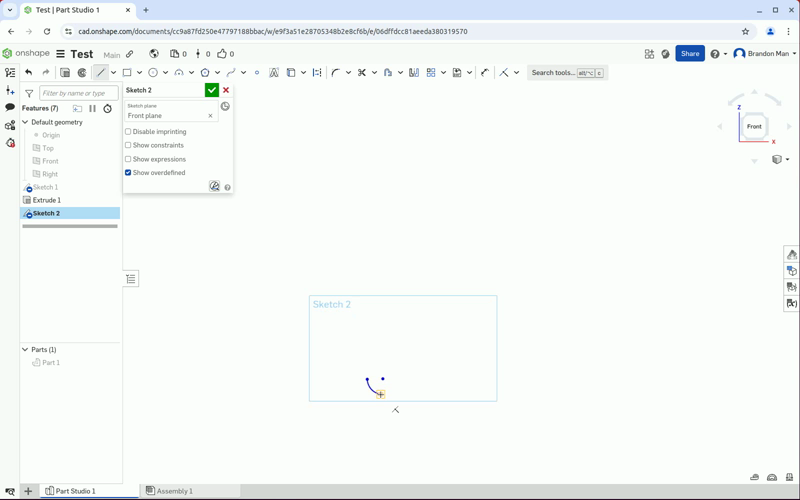
scroll(6)
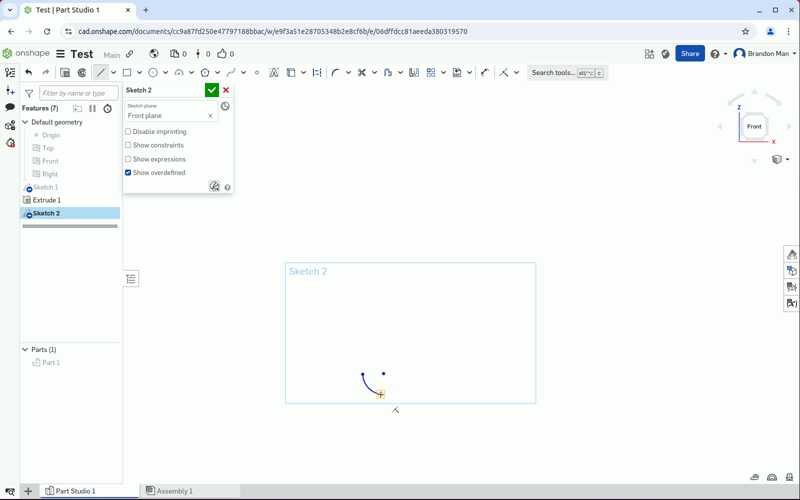
scroll(6)
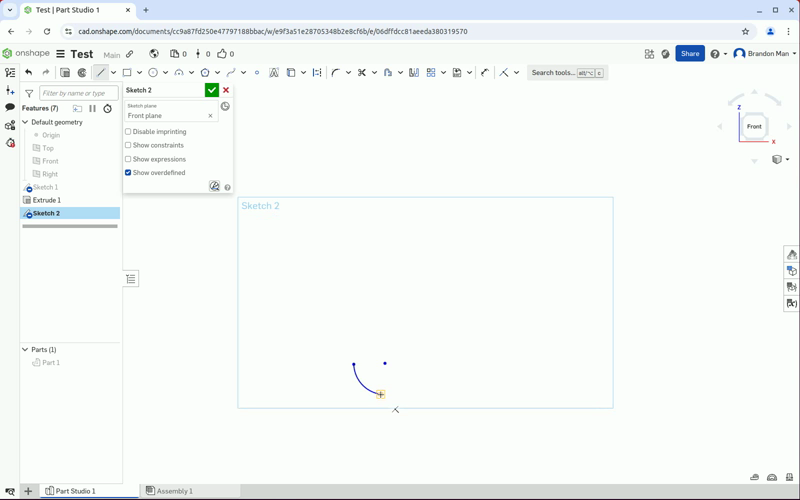
scroll(6)
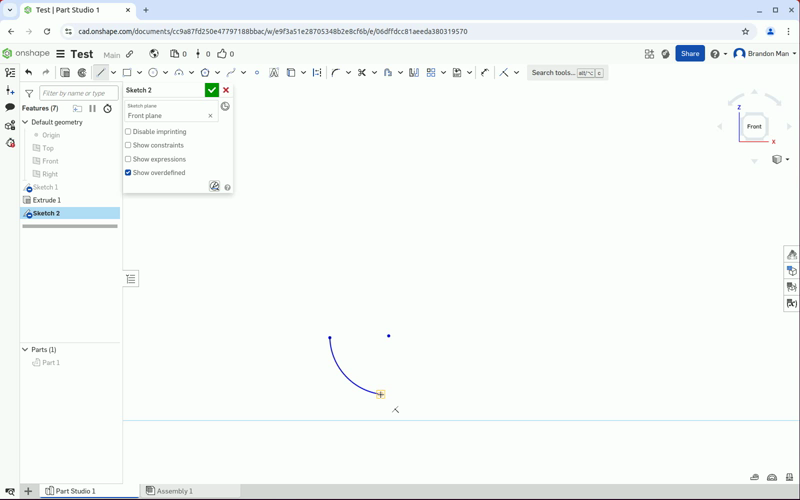
click(380, 394)
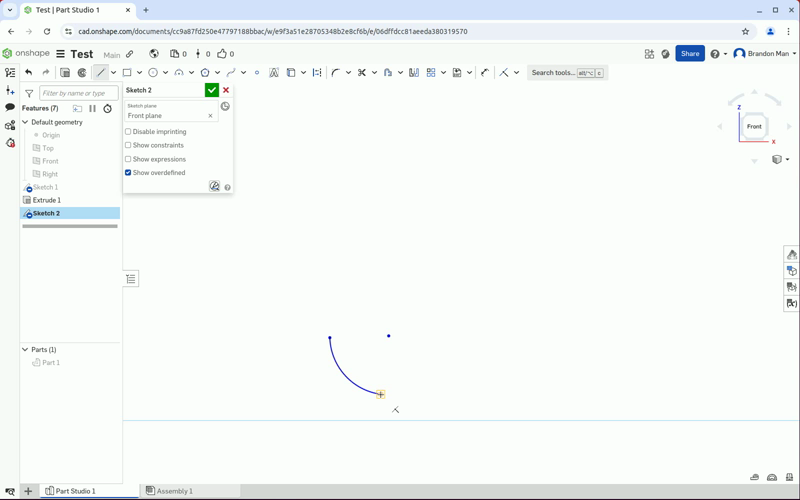
scroll(-6)
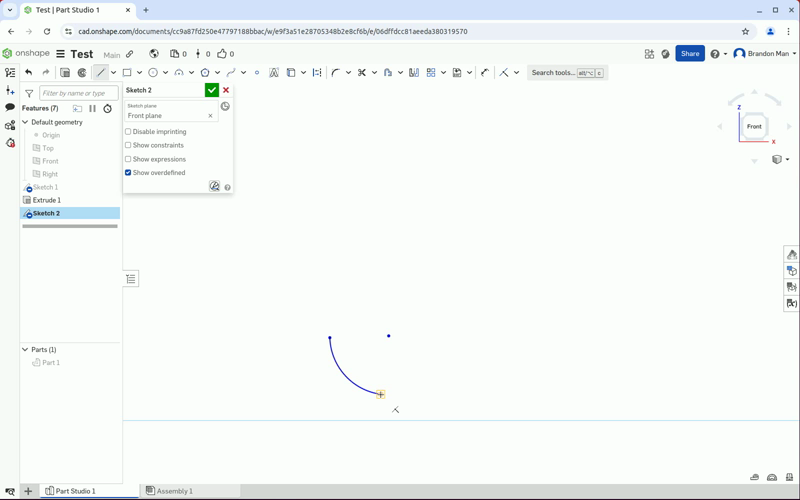
scroll(-6)
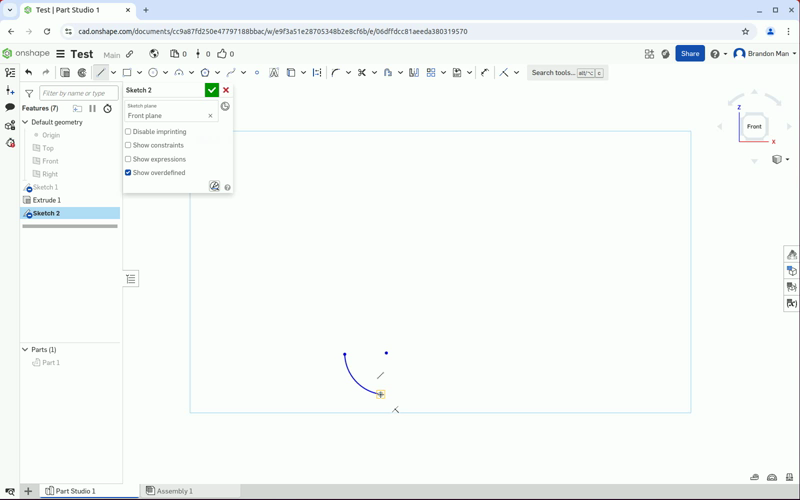
scroll(-6)
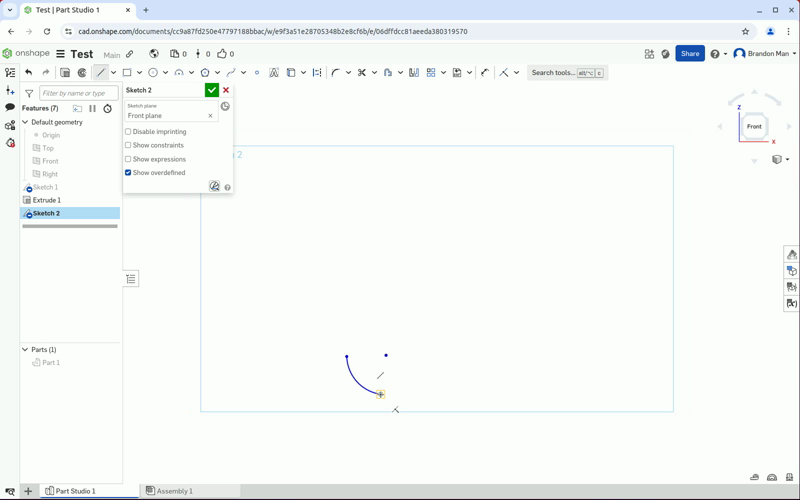
scroll(-6)
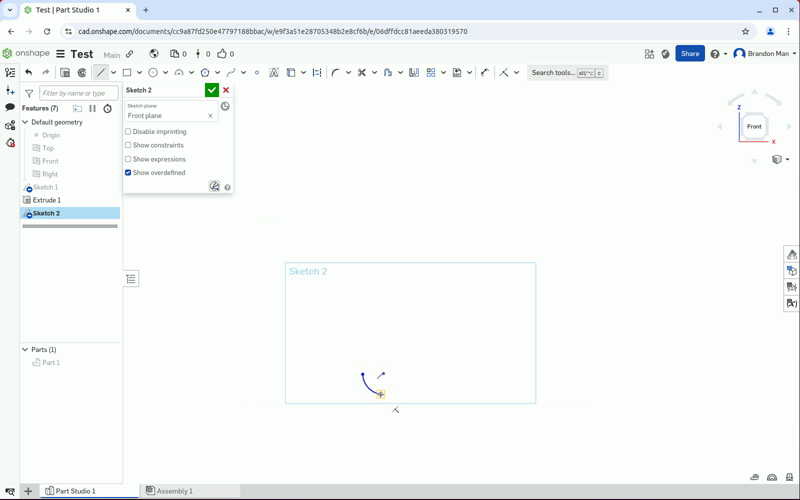
scroll(-6)
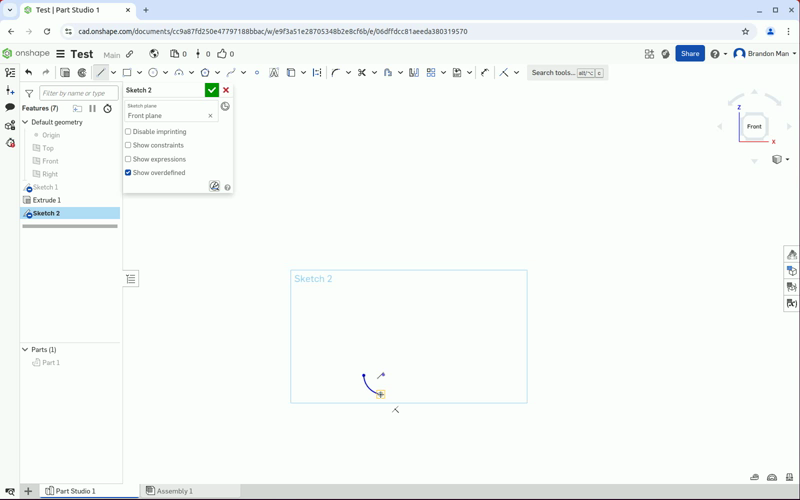
scroll(-6)
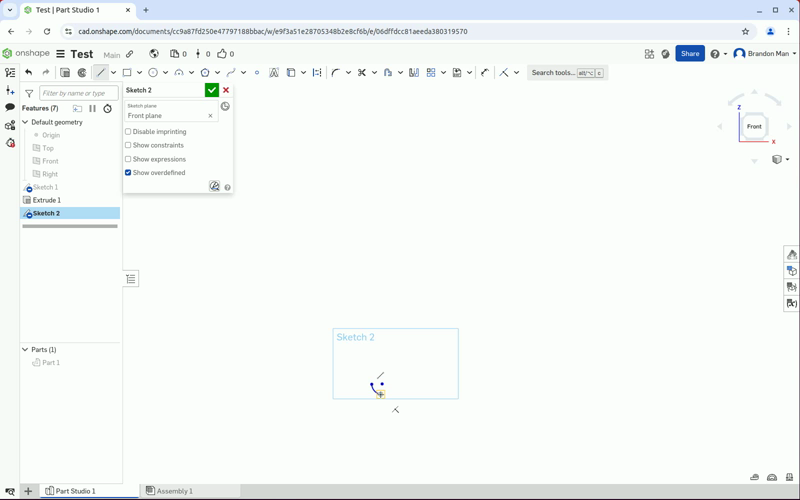
scroll(-6)
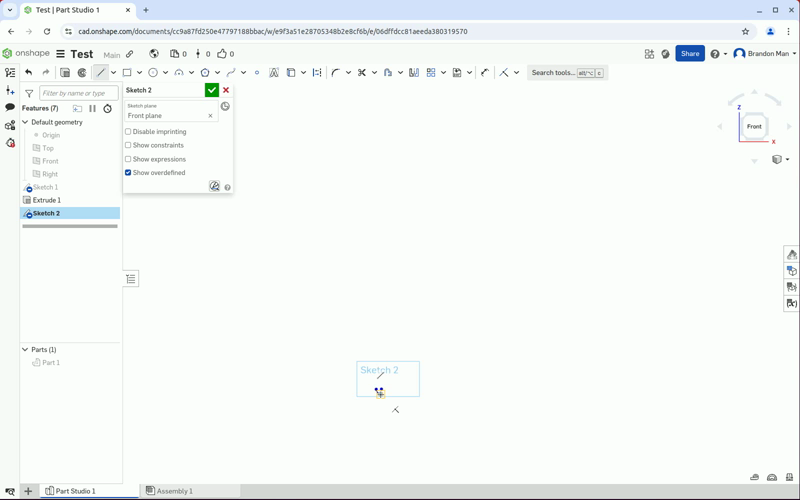
key_down(shift)
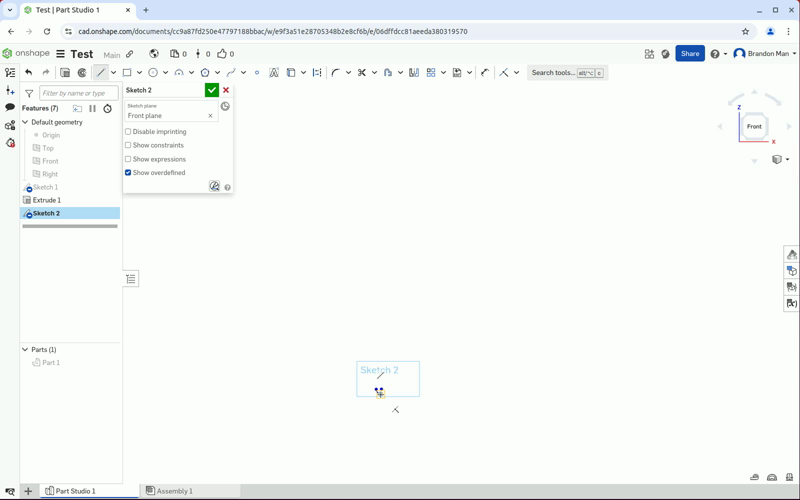
mouse_move(539, 394)
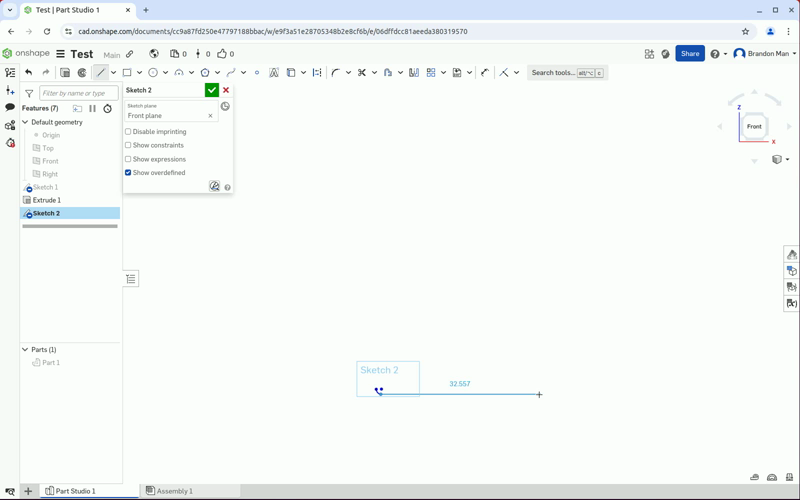
click(539, 394)
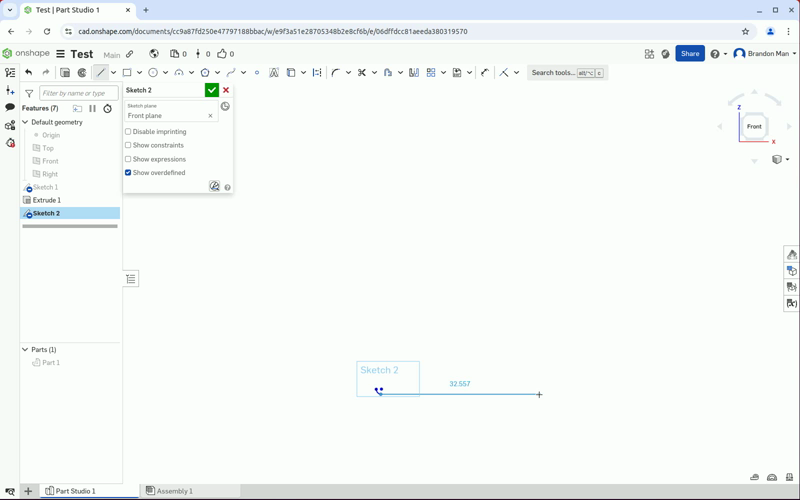
key_up(shift)
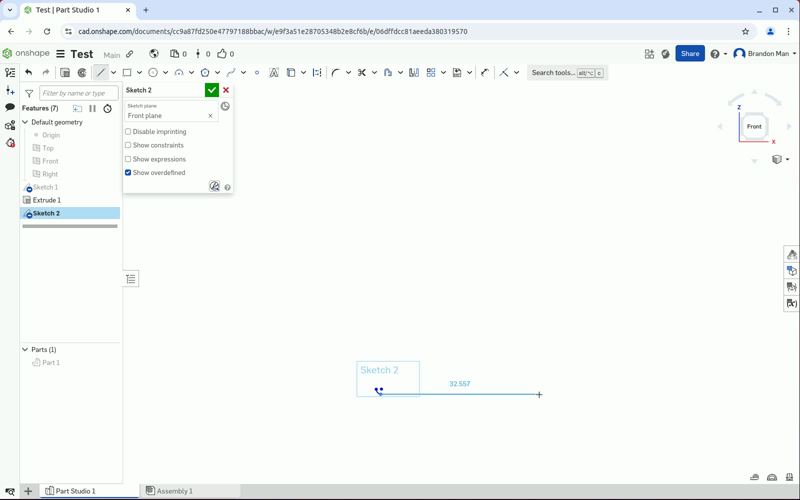
key(esc)
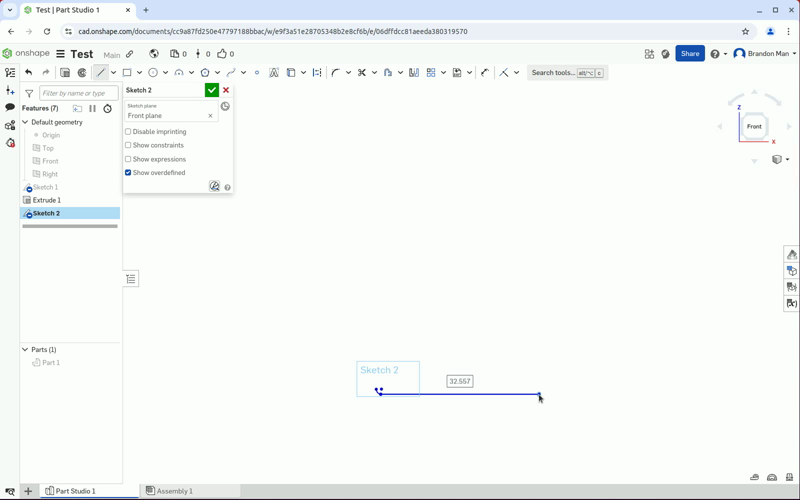
key(a)
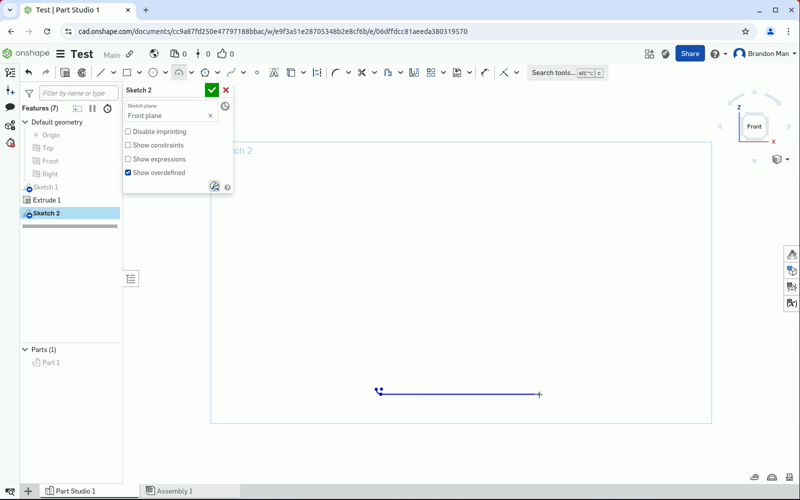
mouse_move(539, 394)
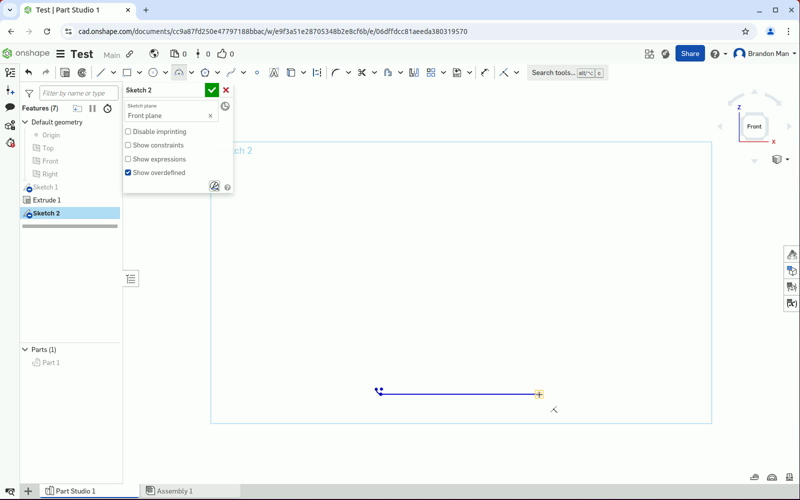
click(539, 394)
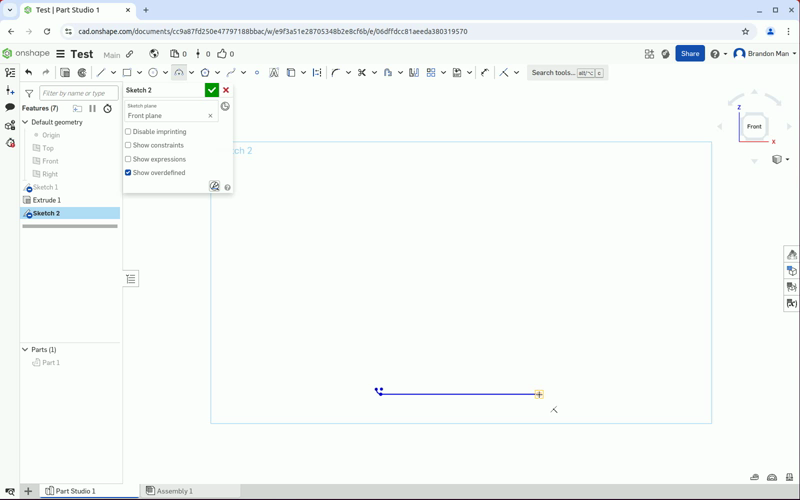
key_down(shift)
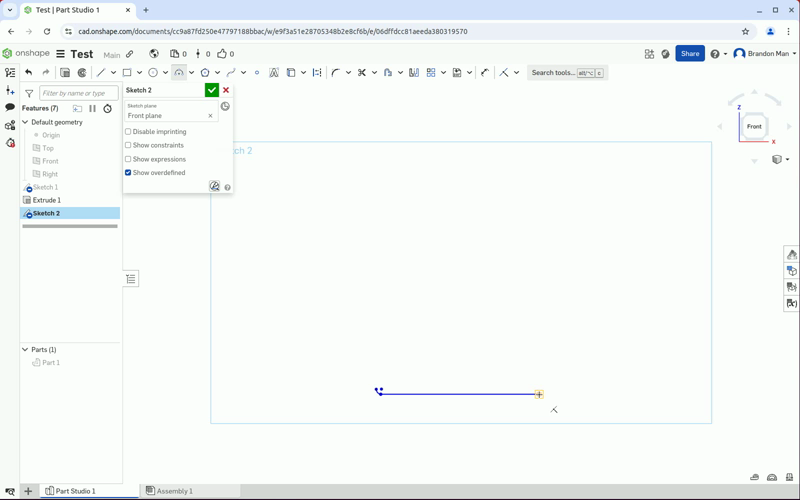
mouse_move(543, 389)
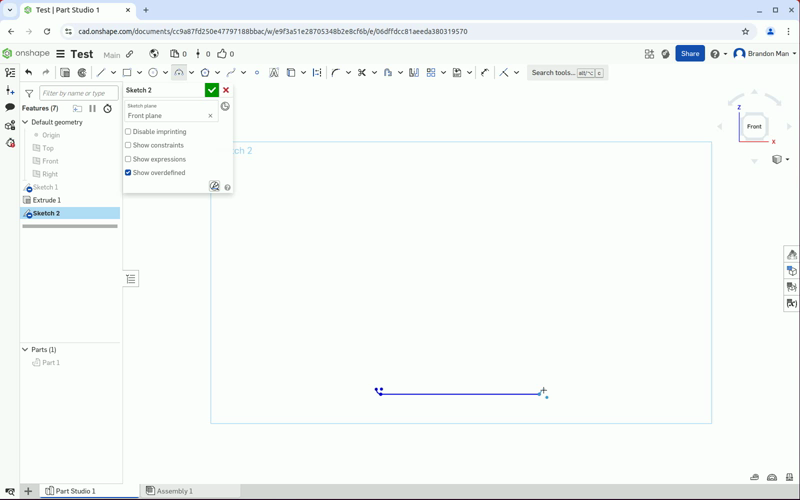
scroll(6)
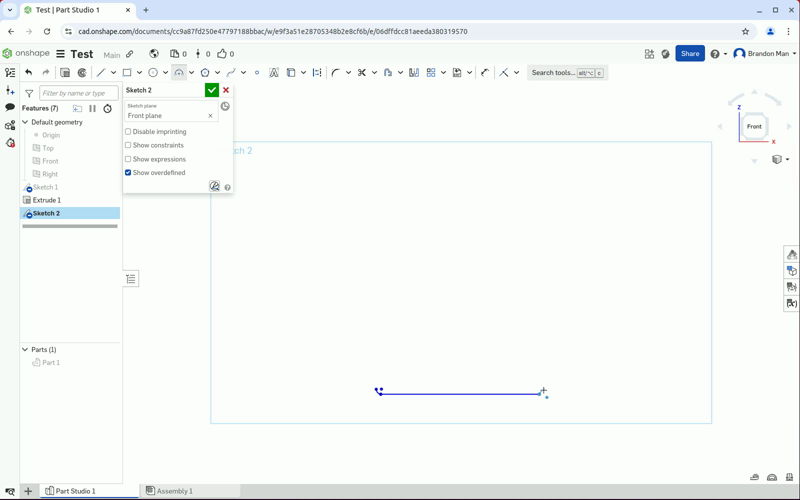
scroll(6)
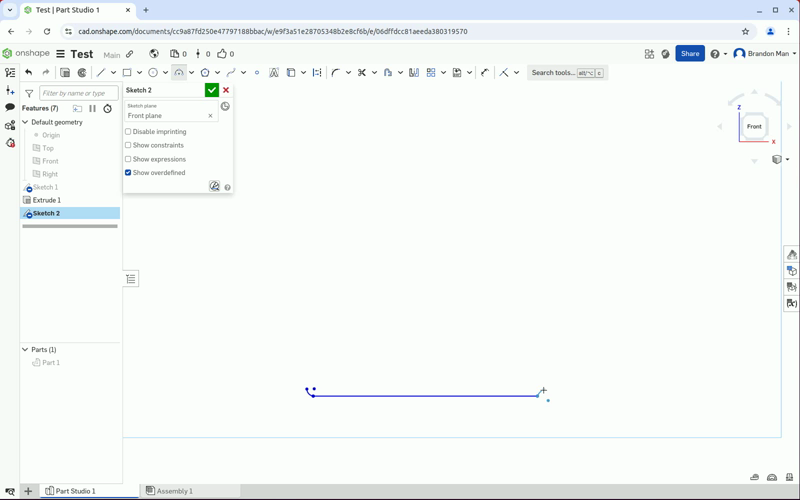
scroll(6)
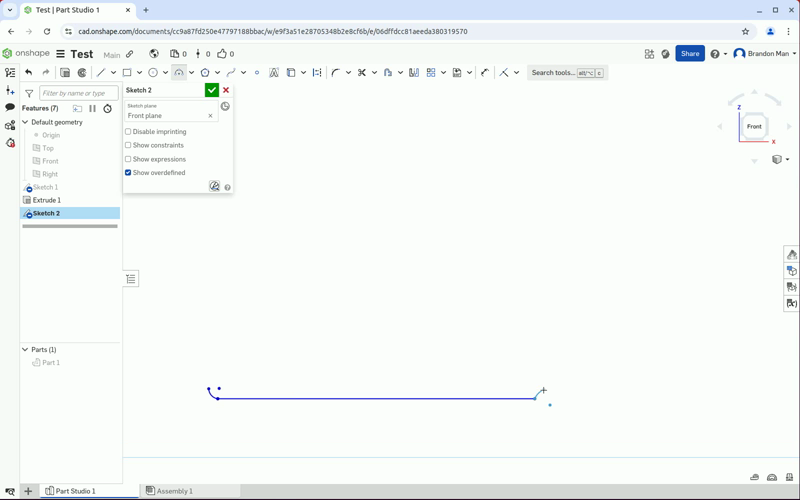
scroll(6)
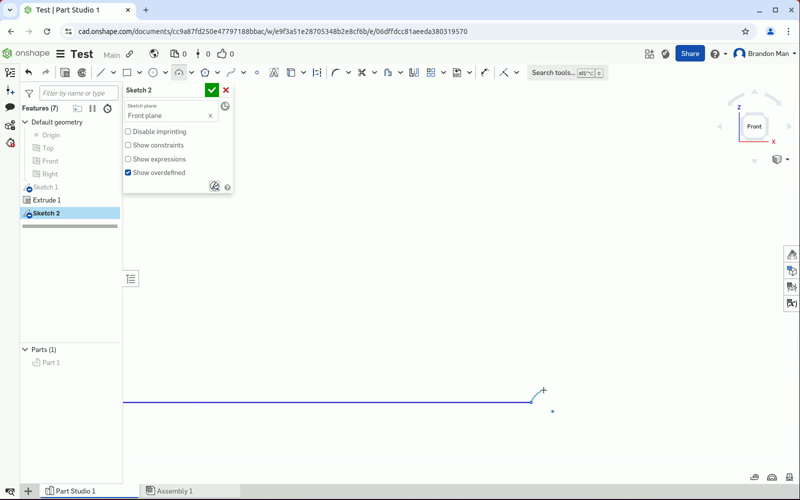
scroll(6)
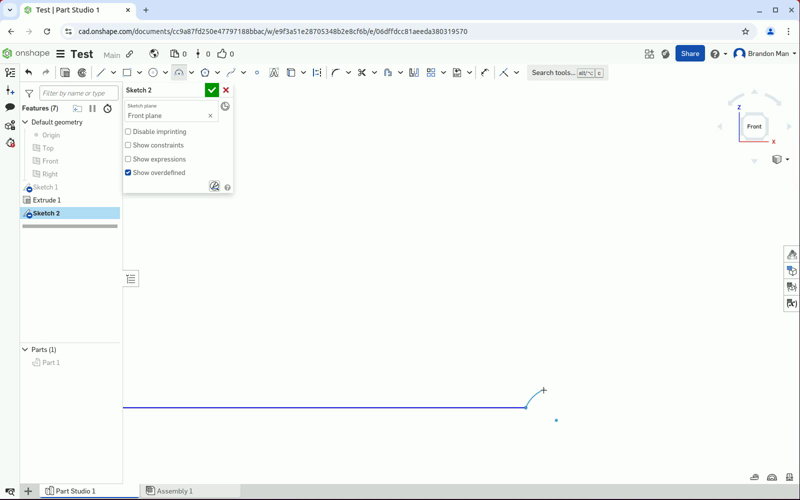
scroll(6)
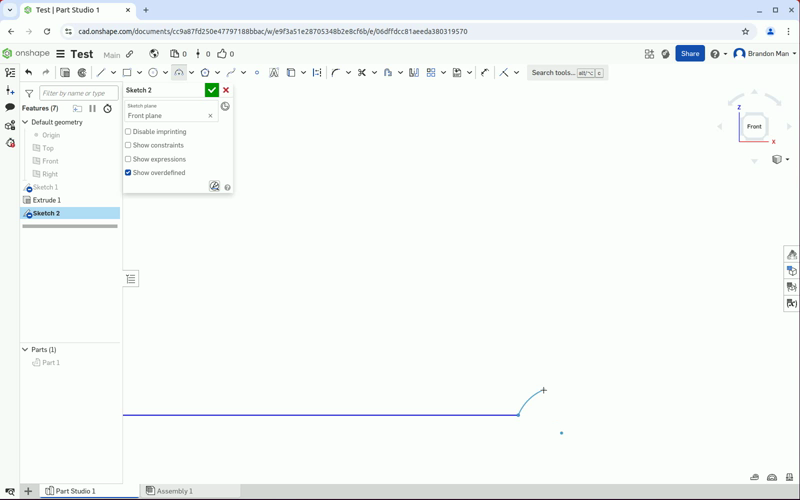
scroll(6)
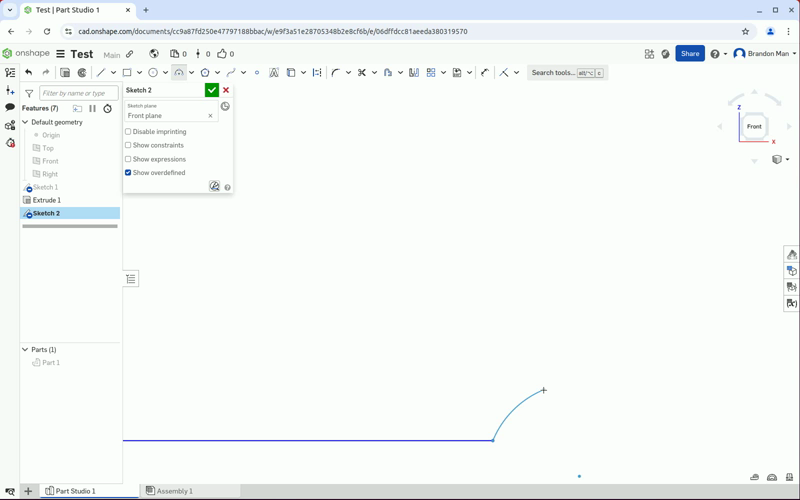
click(543, 389)
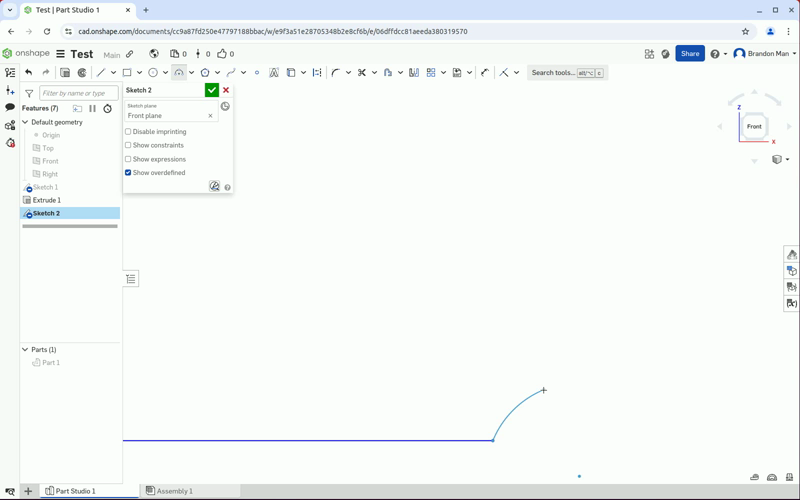
scroll(-6)
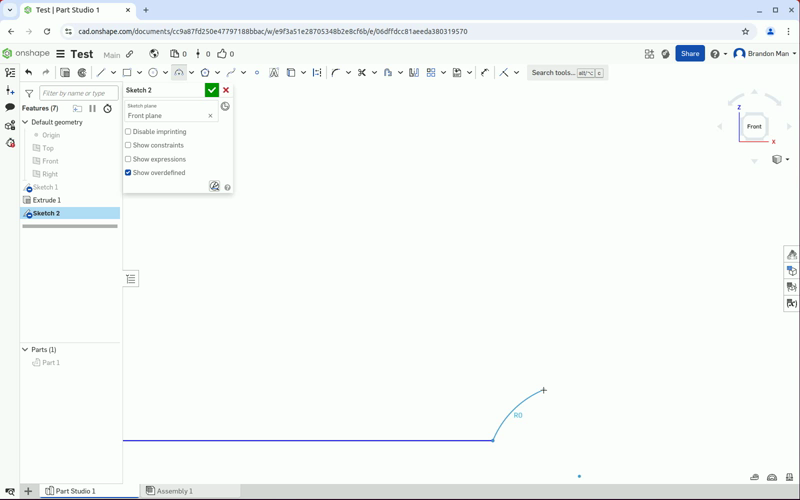
scroll(-6)
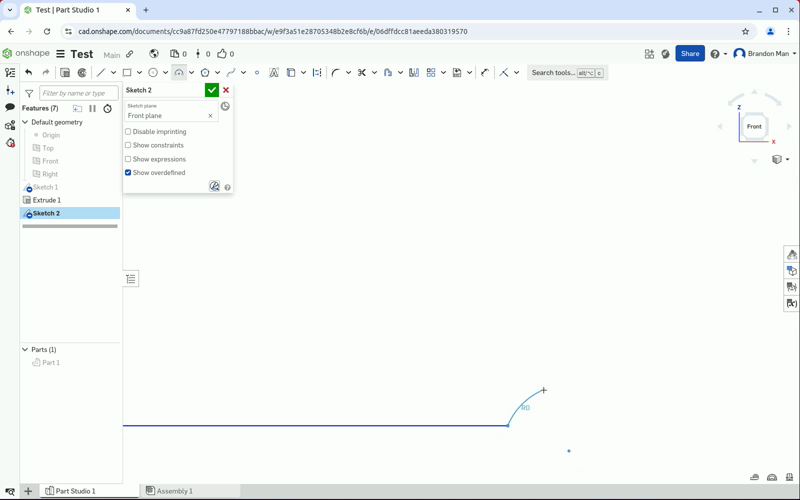
scroll(-6)
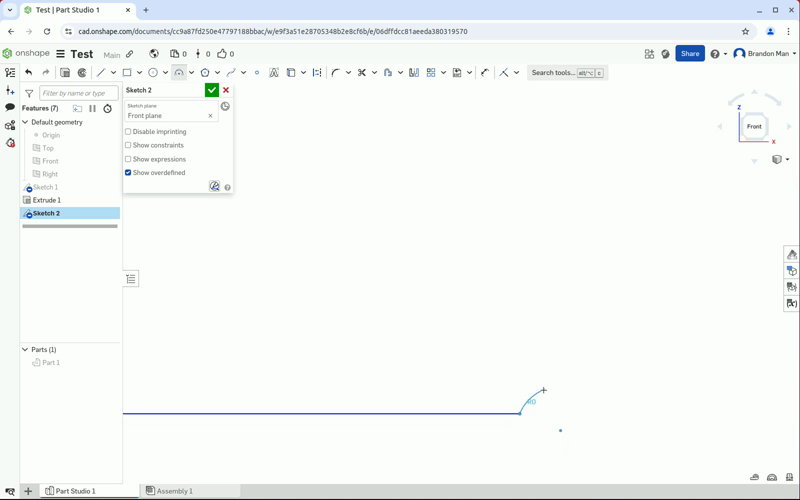
scroll(-6)
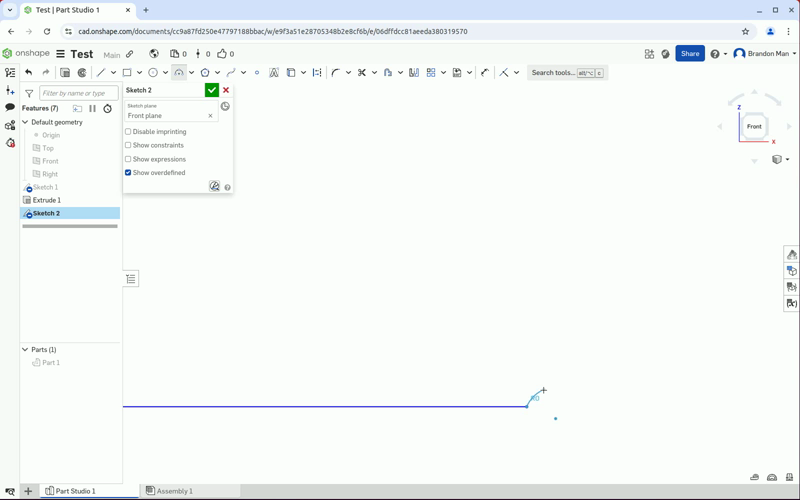
scroll(-6)
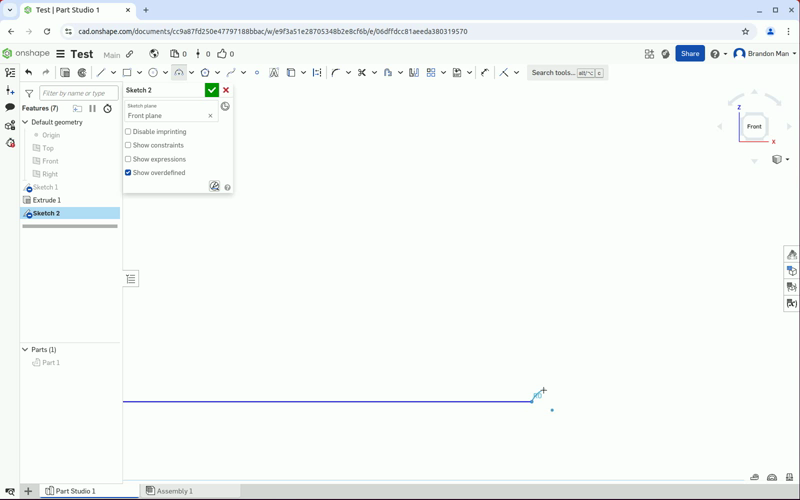
scroll(-6)
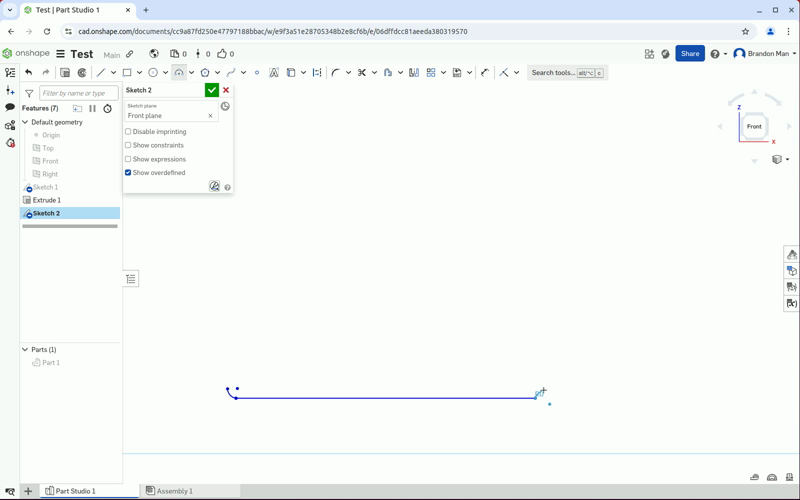
scroll(-6)
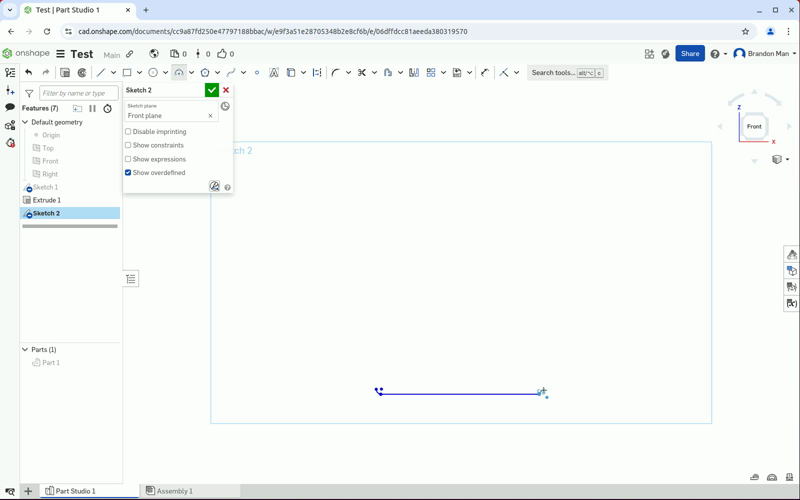
mouse_move(542, 392)
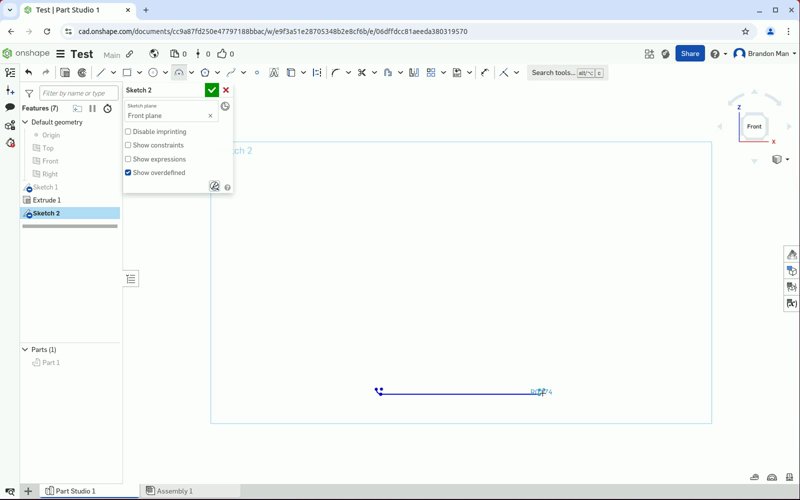
scroll(6)
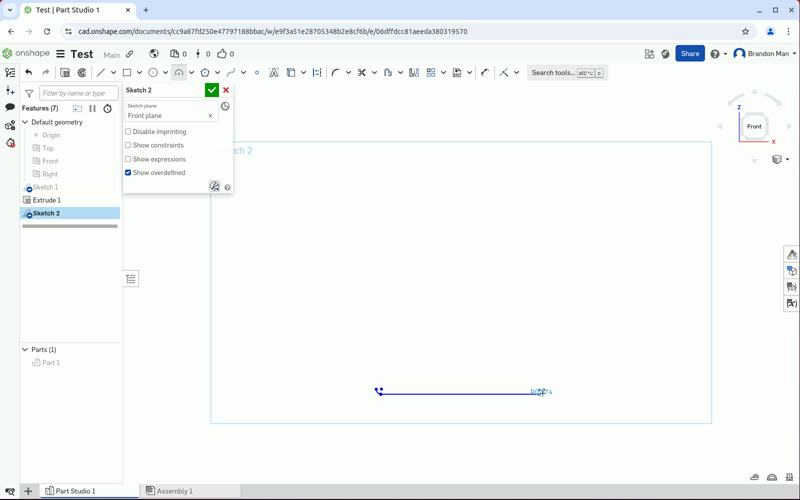
scroll(6)
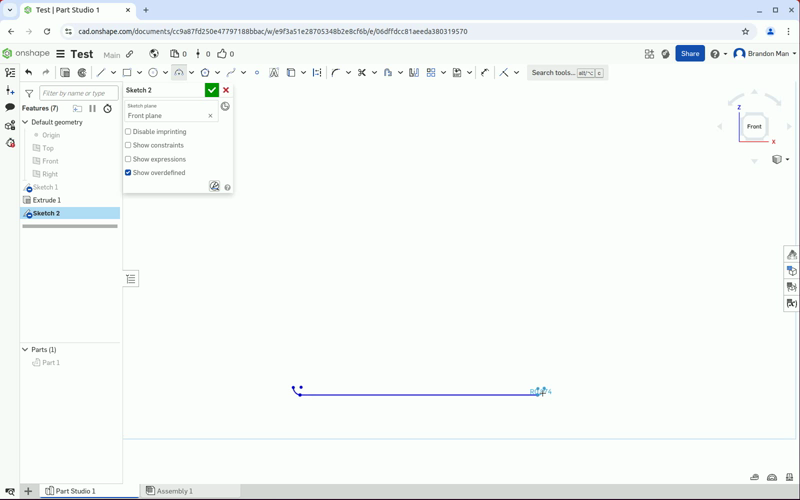
scroll(6)
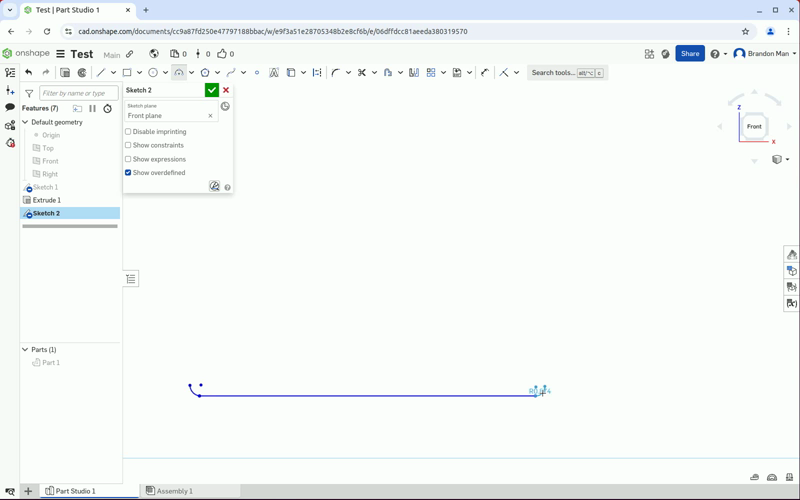
scroll(6)
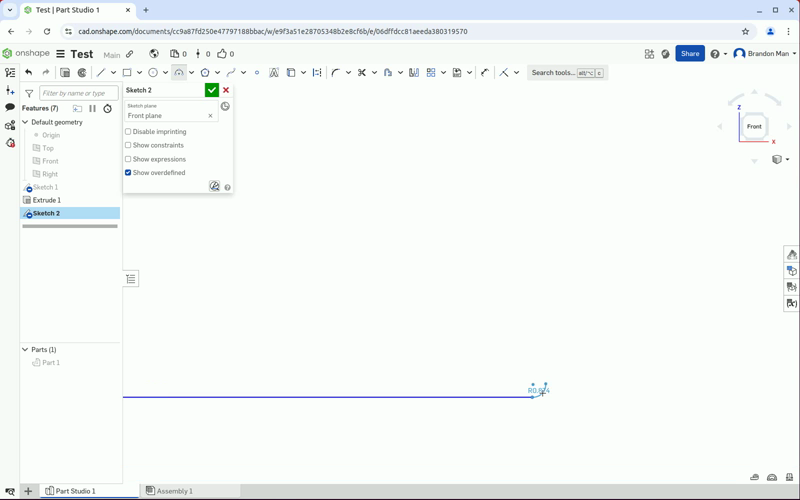
scroll(6)
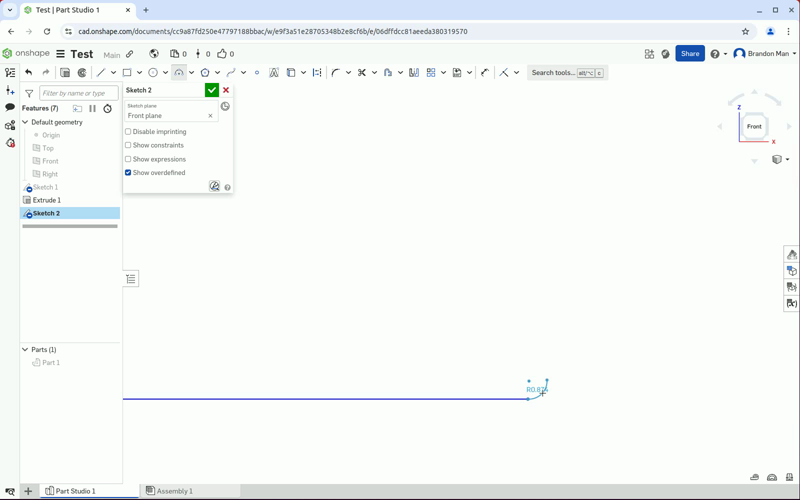
scroll(6)
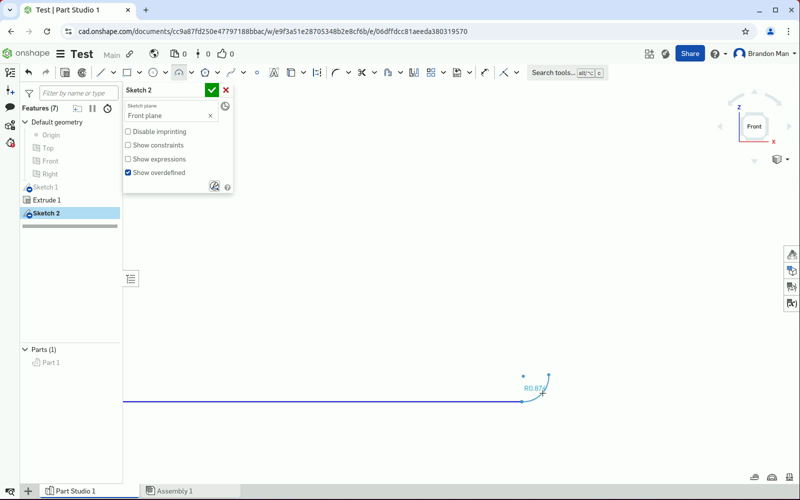
scroll(6)
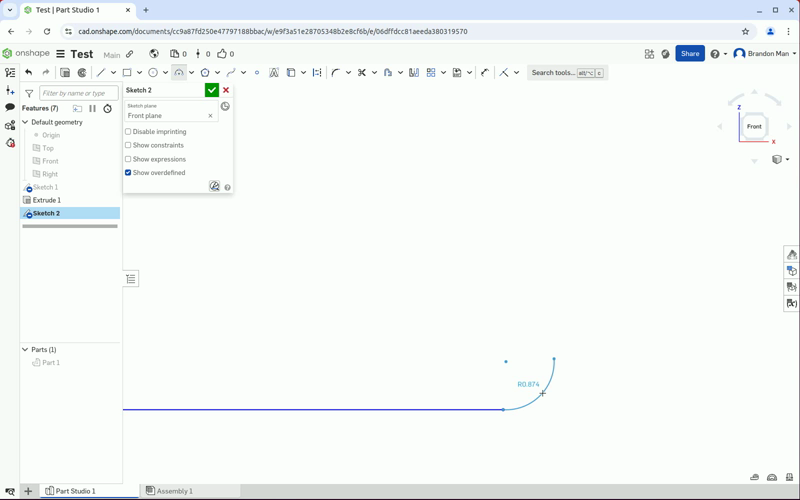
click(542, 392)
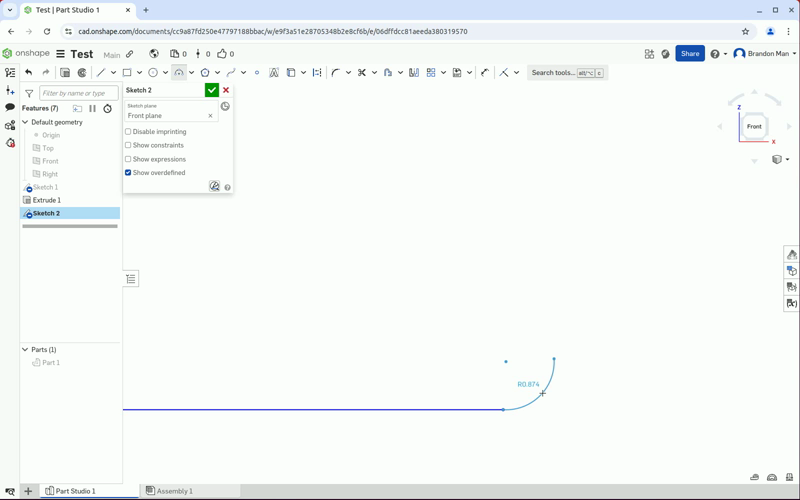
scroll(-6)
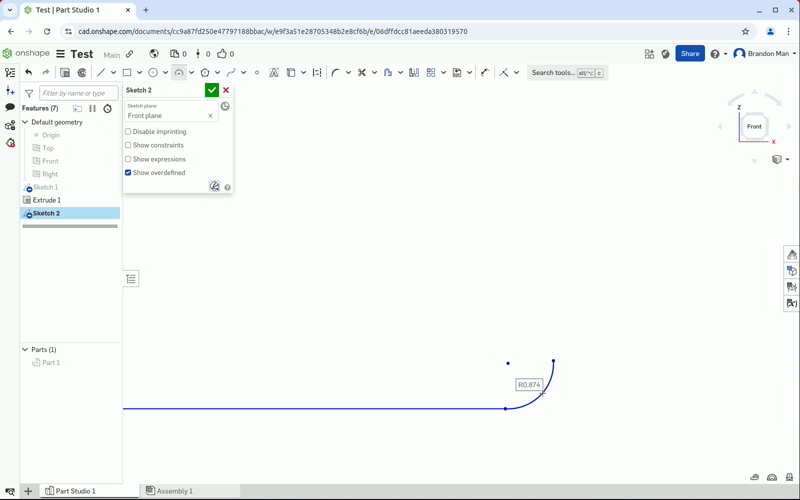
scroll(-6)
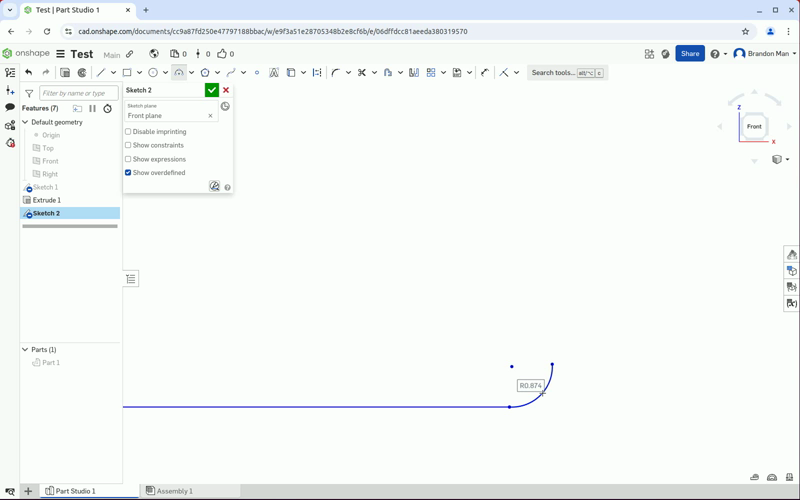
scroll(-6)
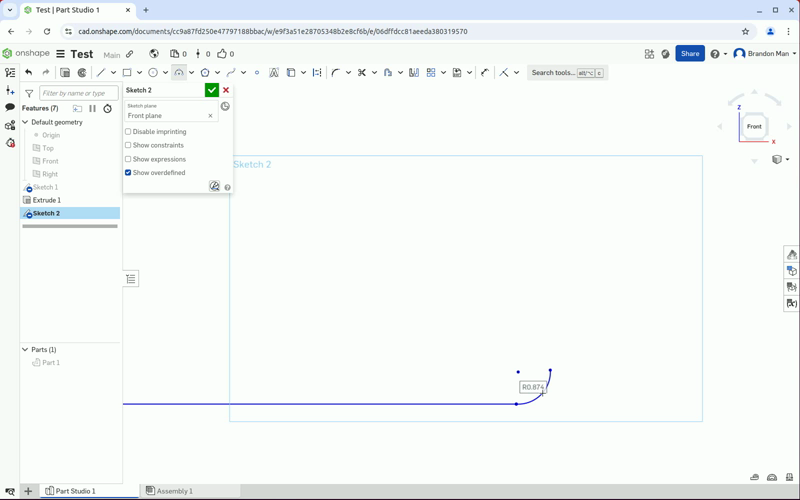
scroll(-6)
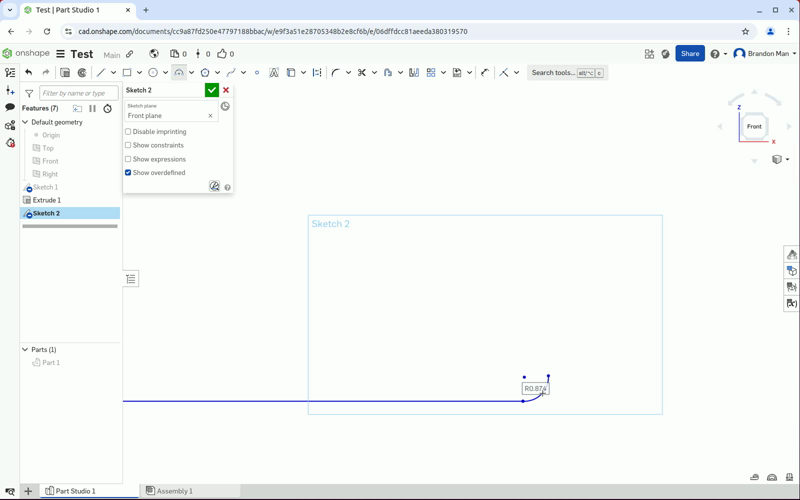
scroll(-6)
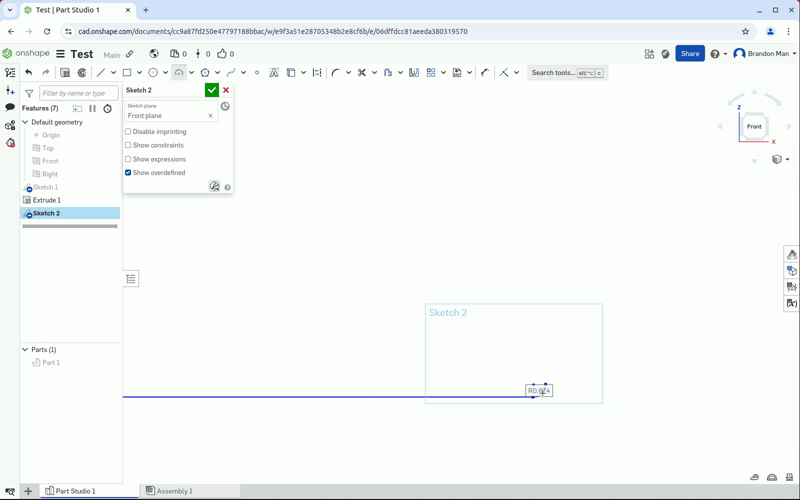
scroll(-6)
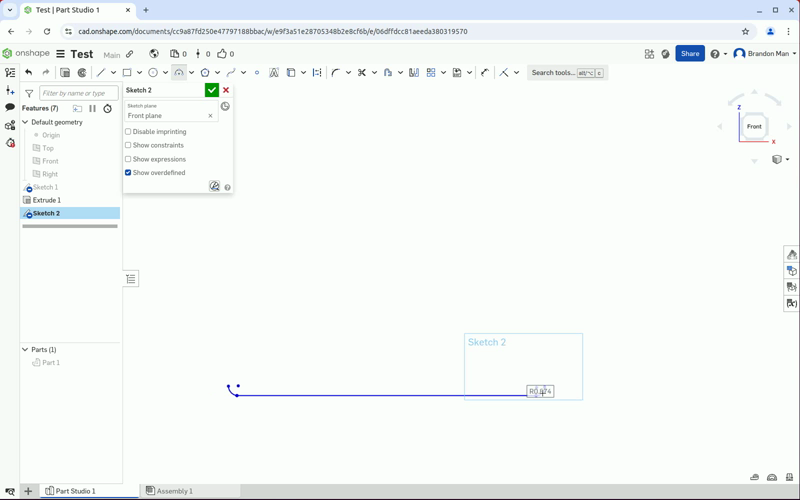
scroll(-6)
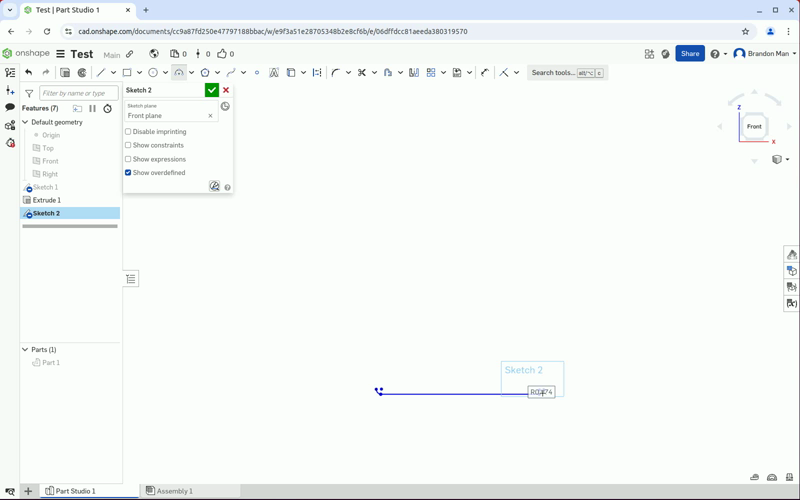
key_up(shift)
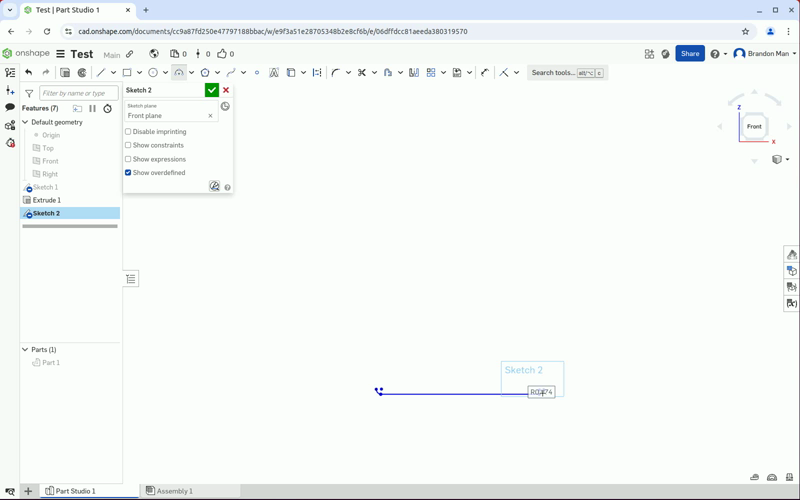
key(esc)
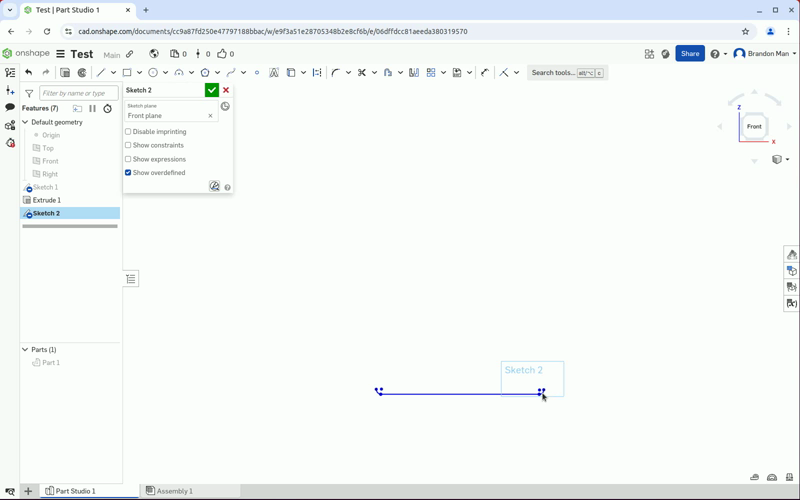
key(l)
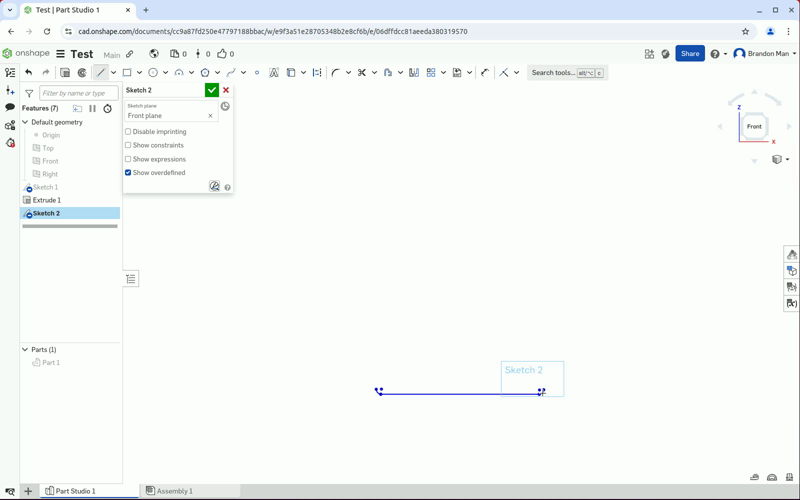
mouse_move(543, 389)
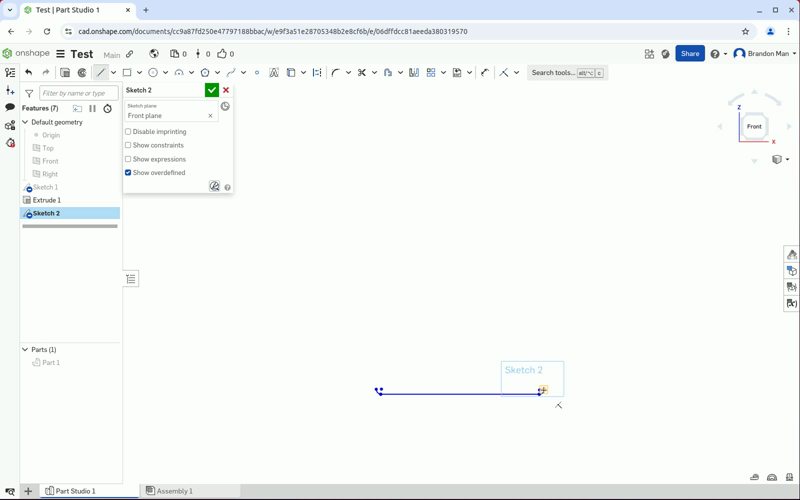
scroll(6)
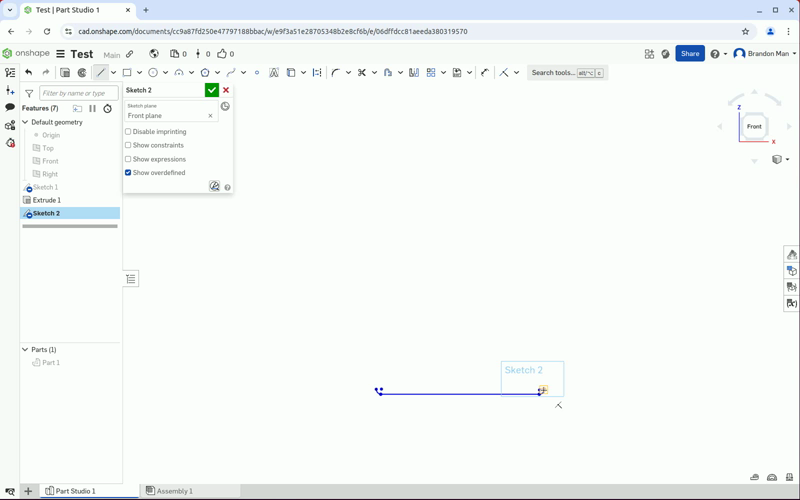
scroll(6)
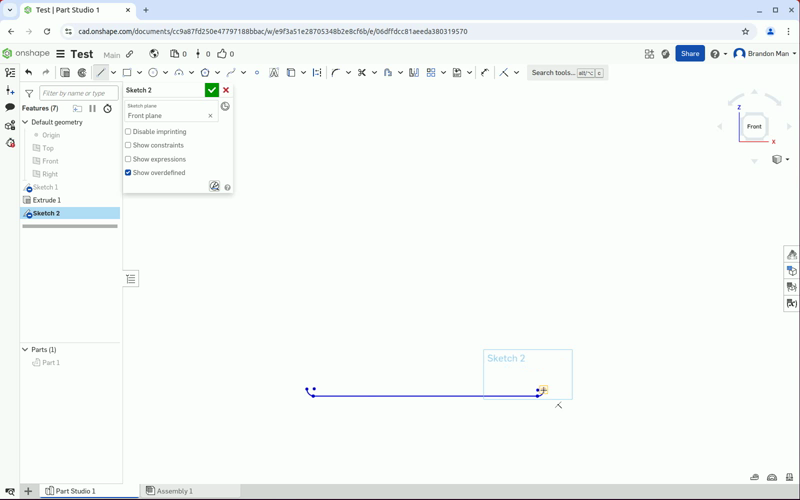
scroll(6)
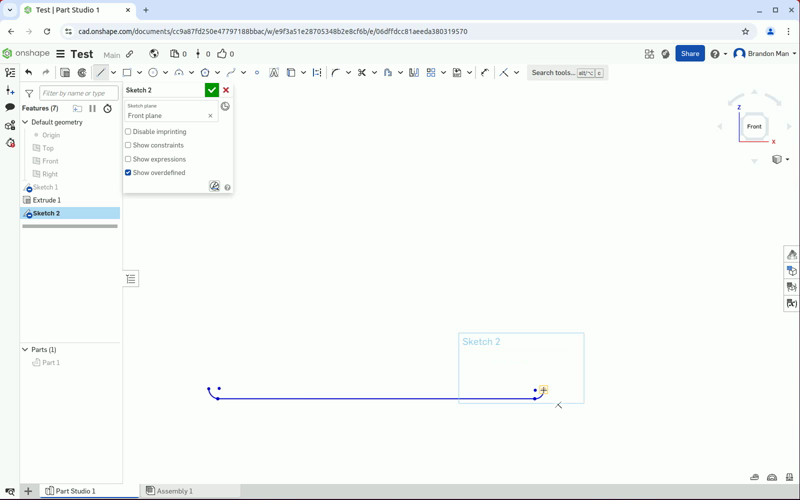
scroll(6)
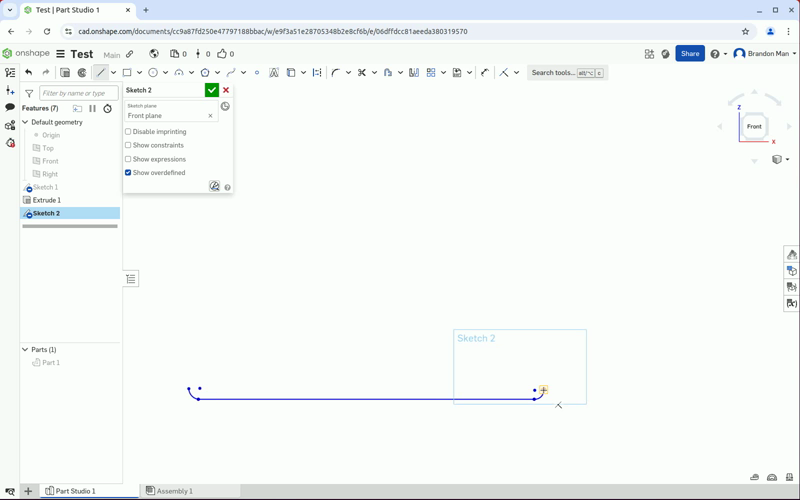
scroll(6)
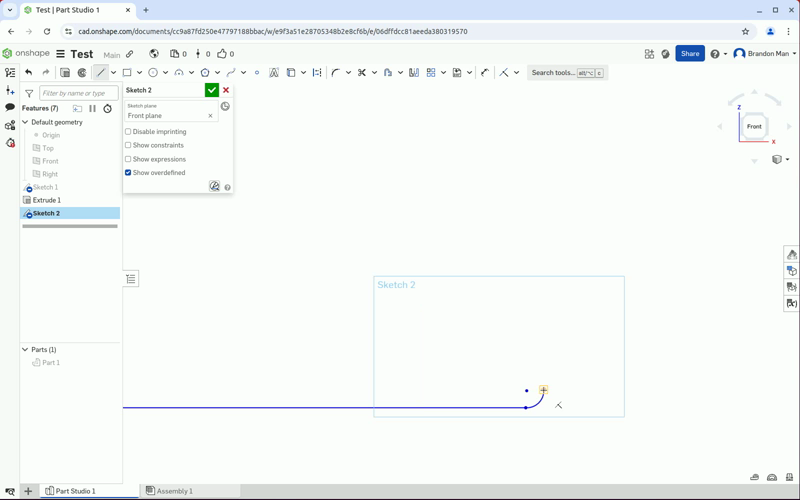
scroll(6)
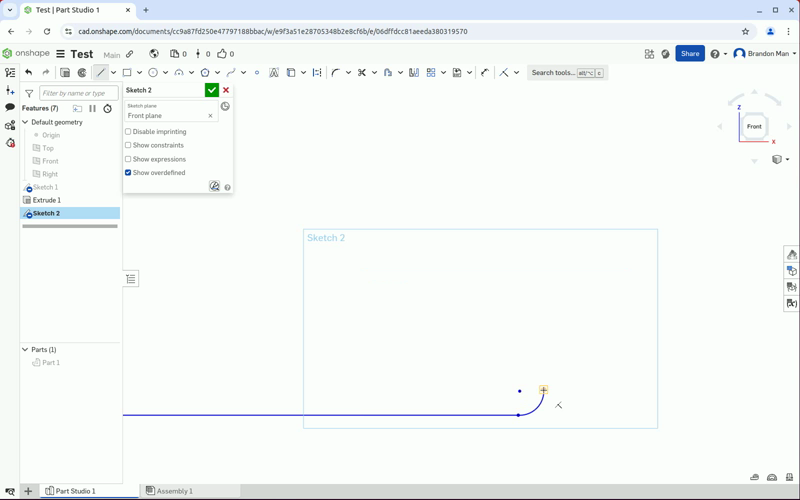
scroll(6)
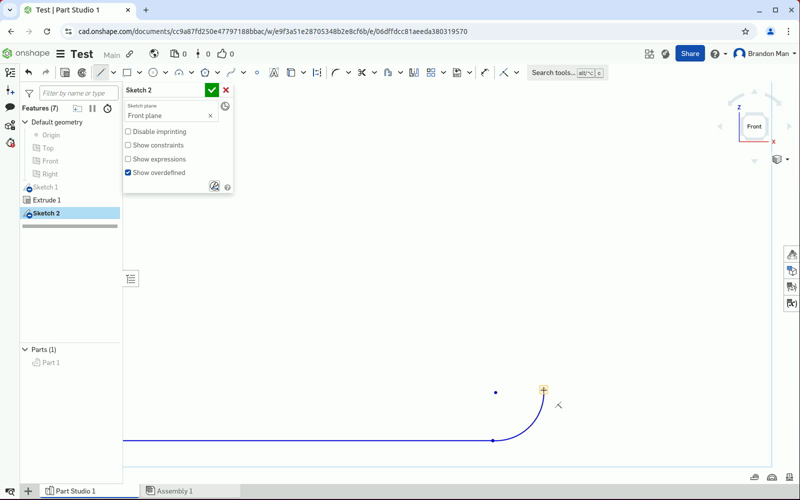
click(543, 389)
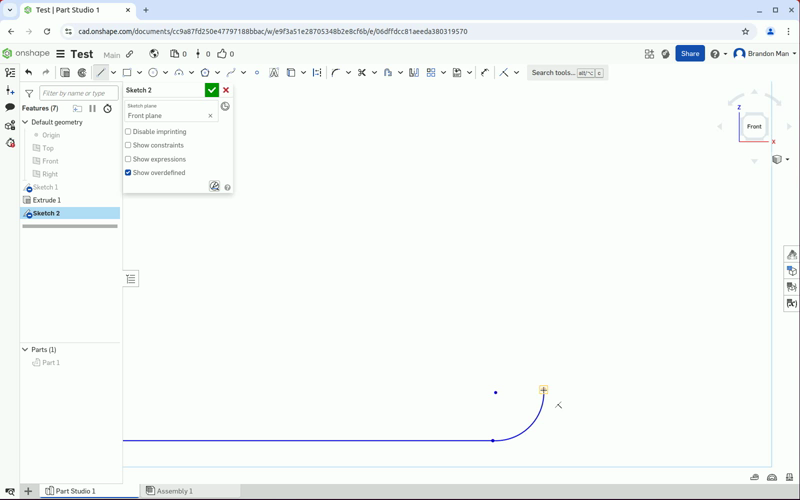
scroll(-6)
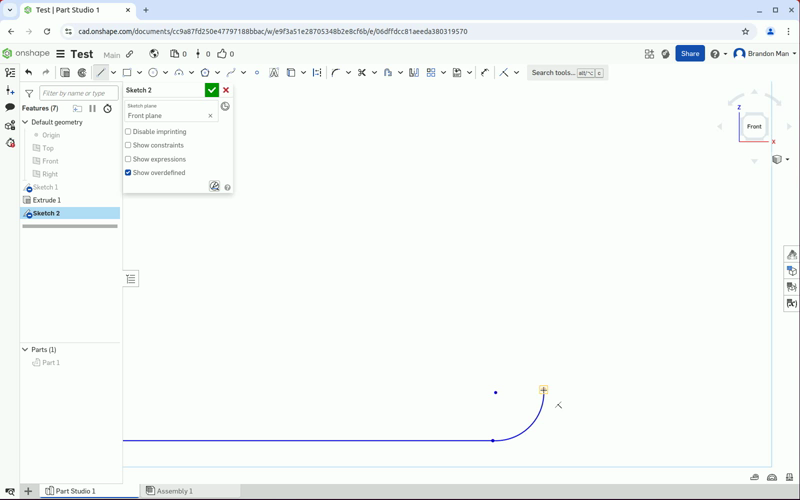
scroll(-6)
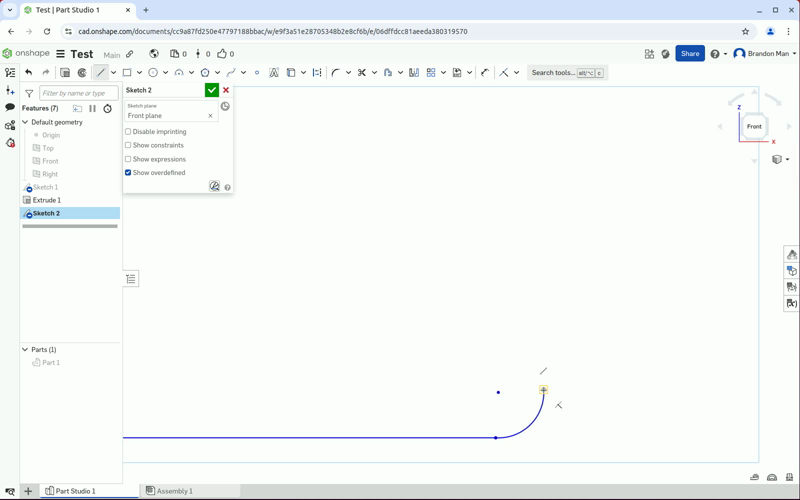
scroll(-6)
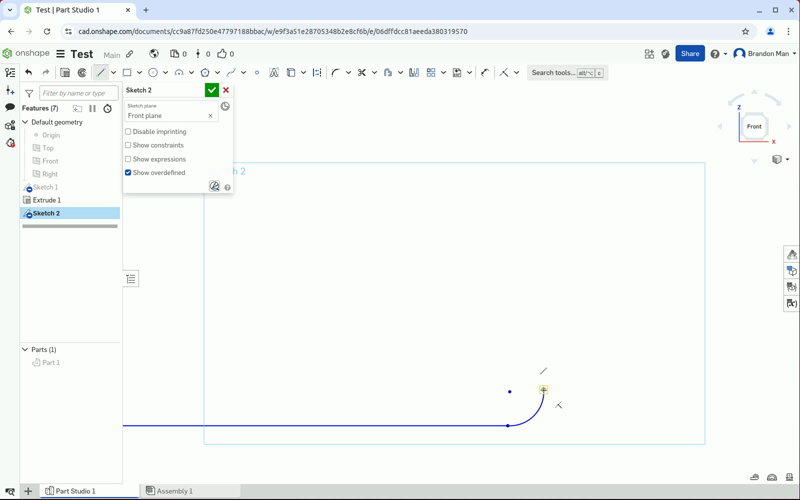
scroll(-6)
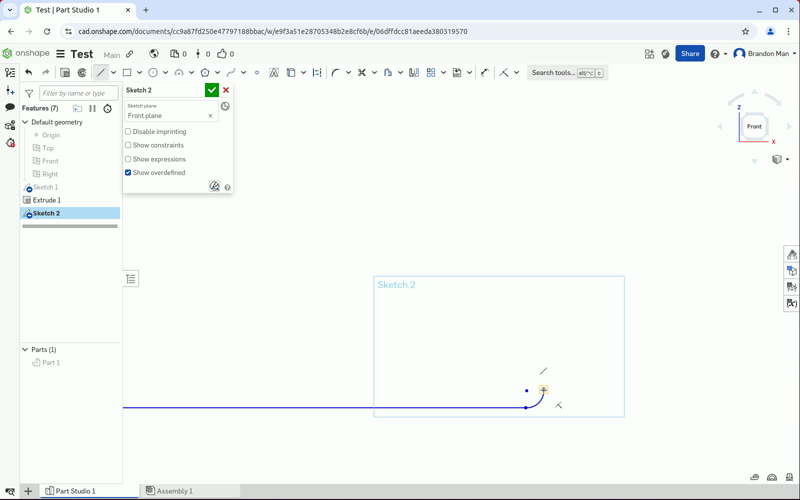
scroll(-6)
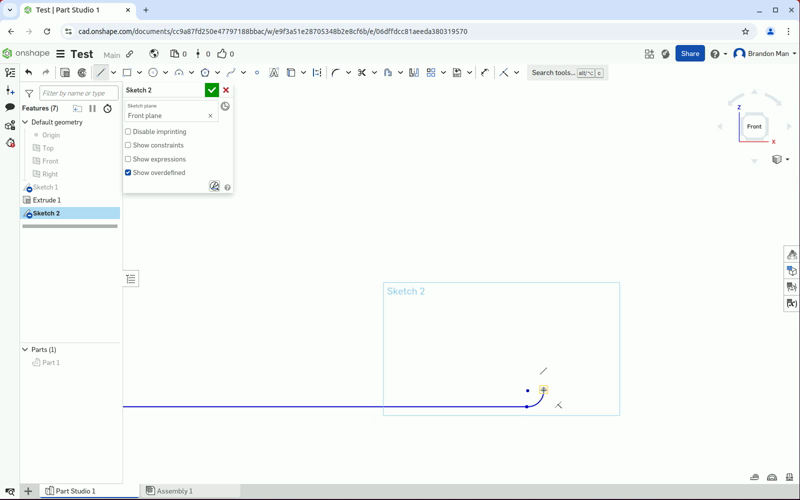
scroll(-6)
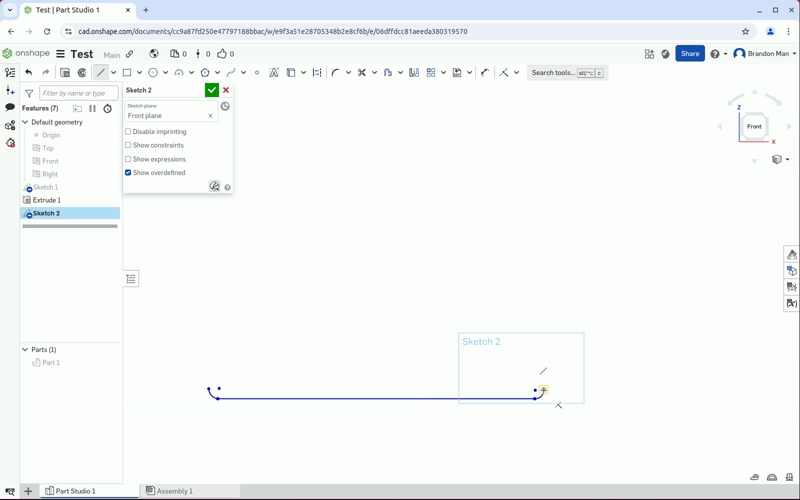
scroll(-6)
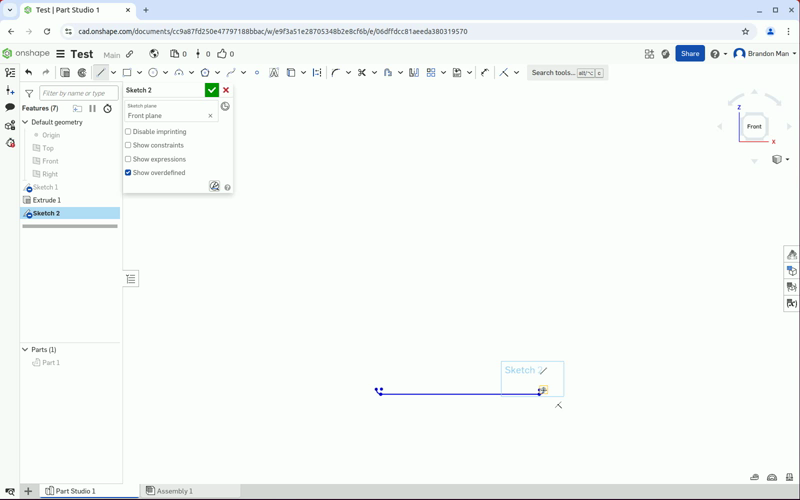
key_down(shift)
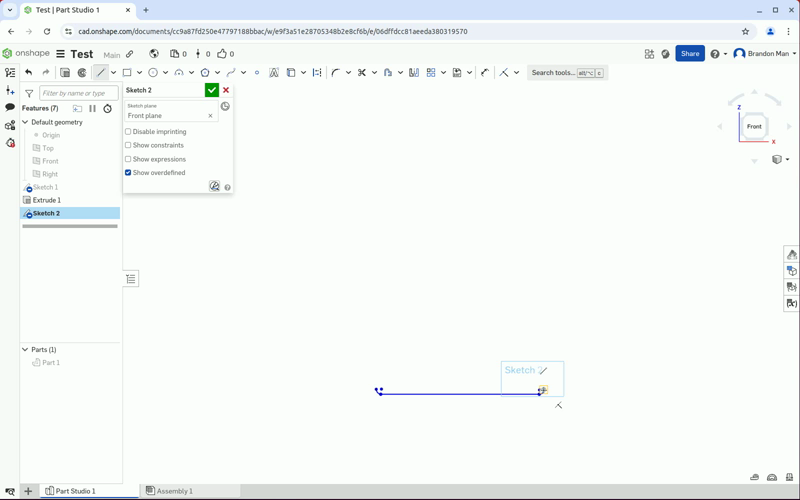
mouse_move(543, 176)
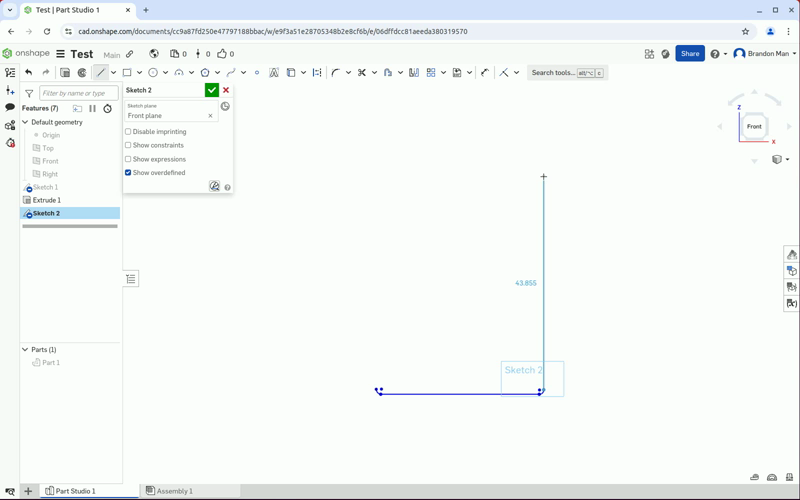
click(543, 176)
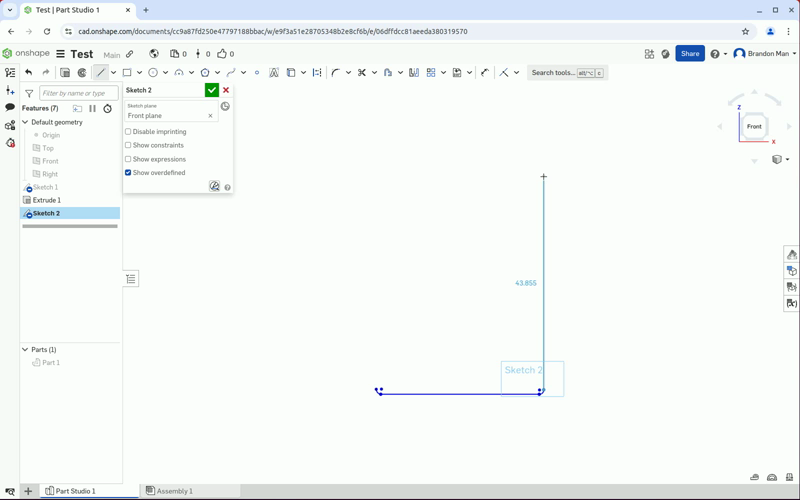
key_up(shift)
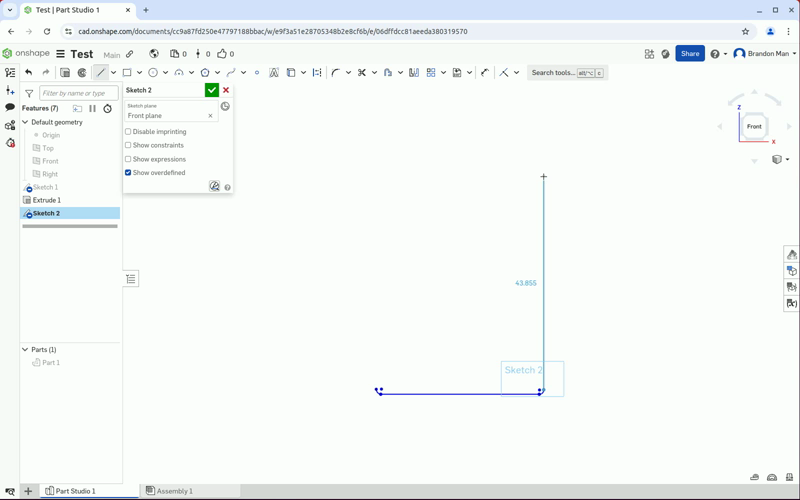
key(esc)
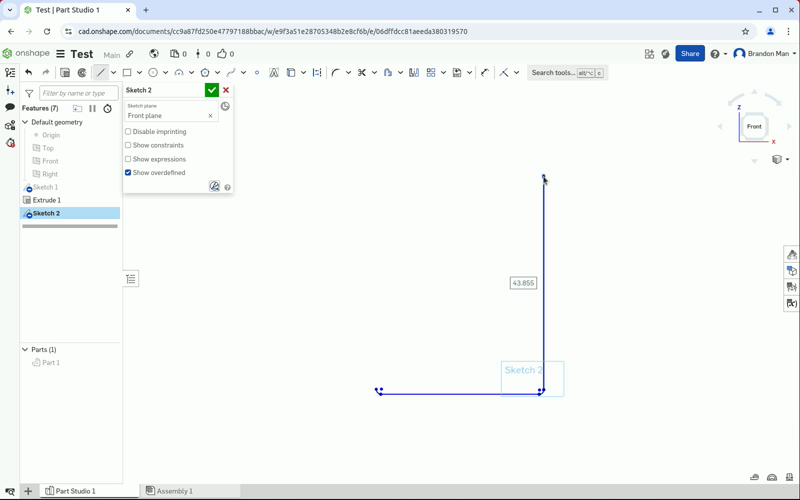
key(a)
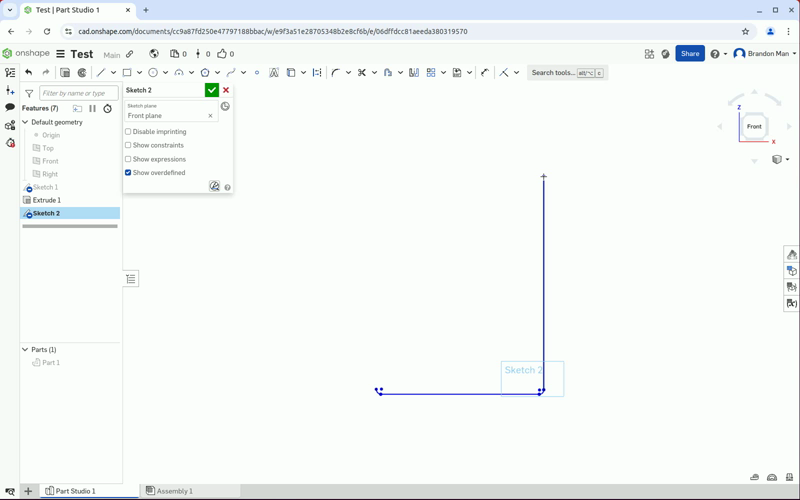
mouse_move(543, 176)
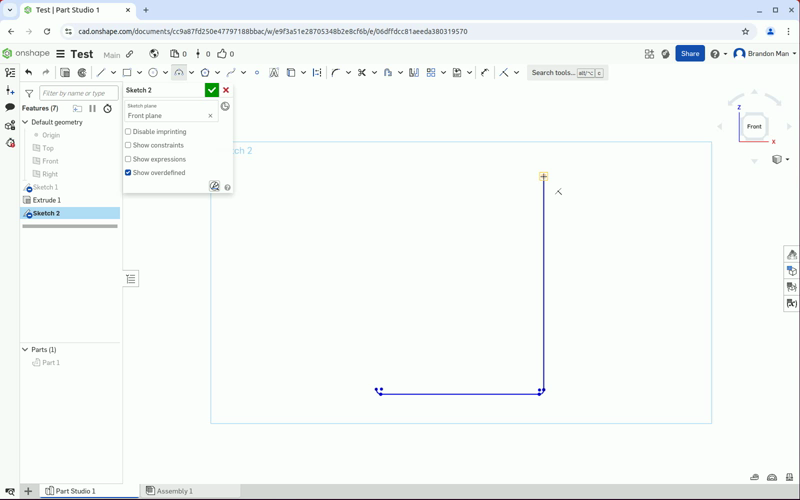
click(543, 176)
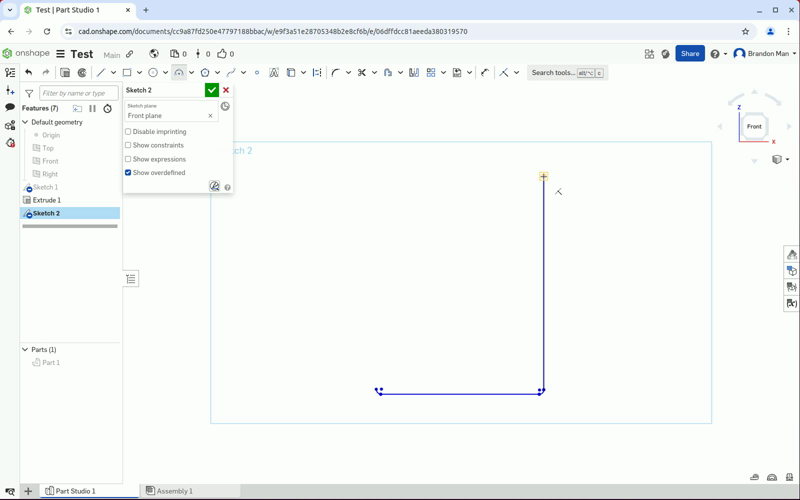
key_down(shift)
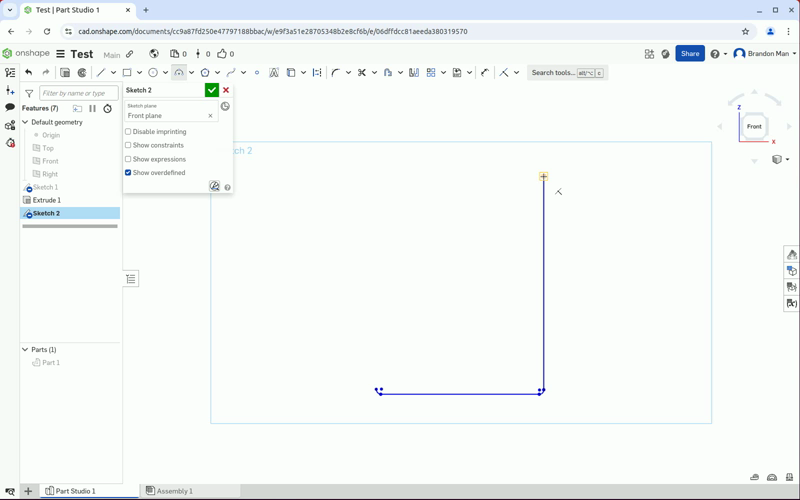
mouse_move(539, 171)
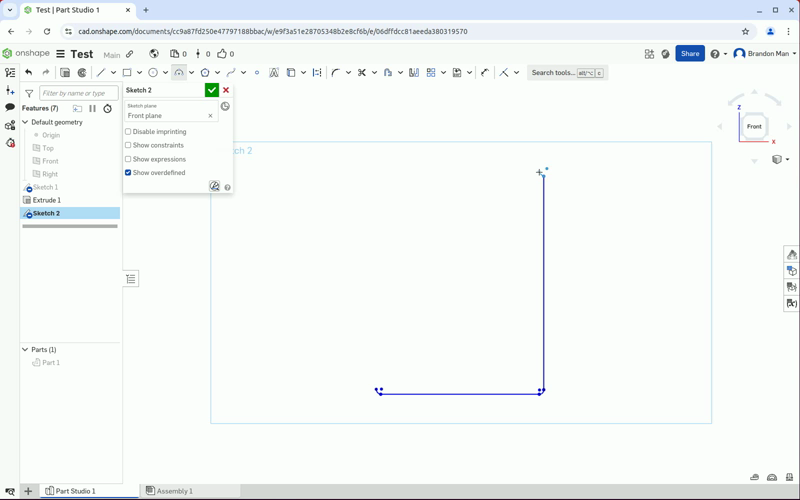
scroll(6)
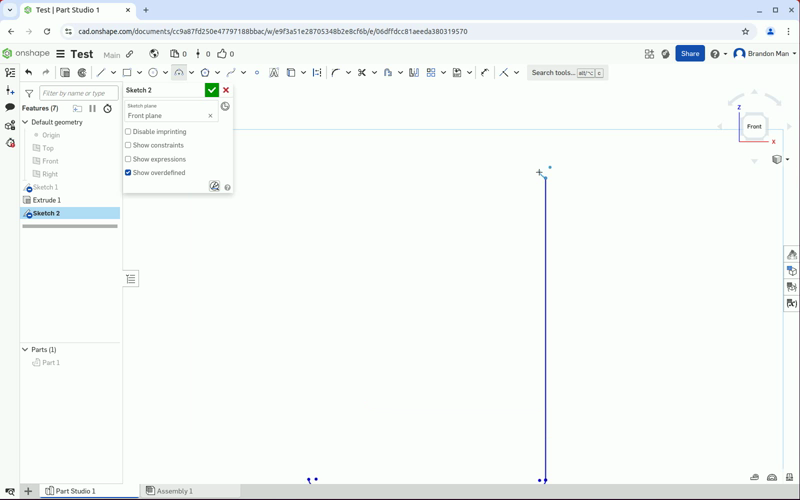
scroll(6)
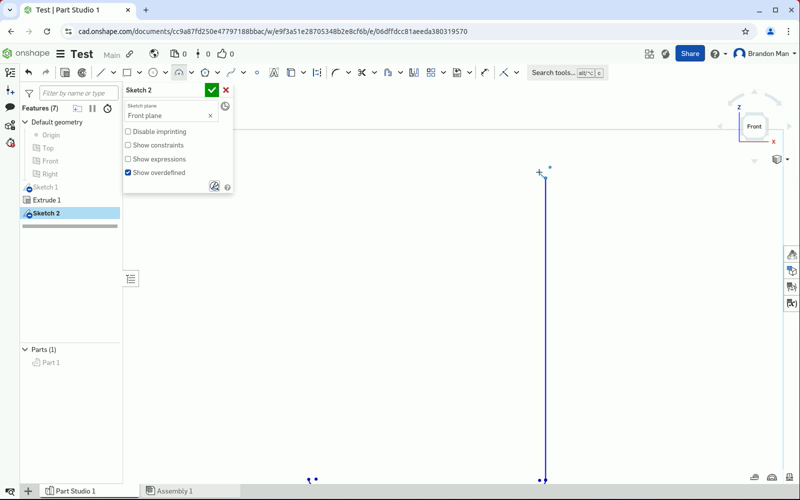
scroll(6)
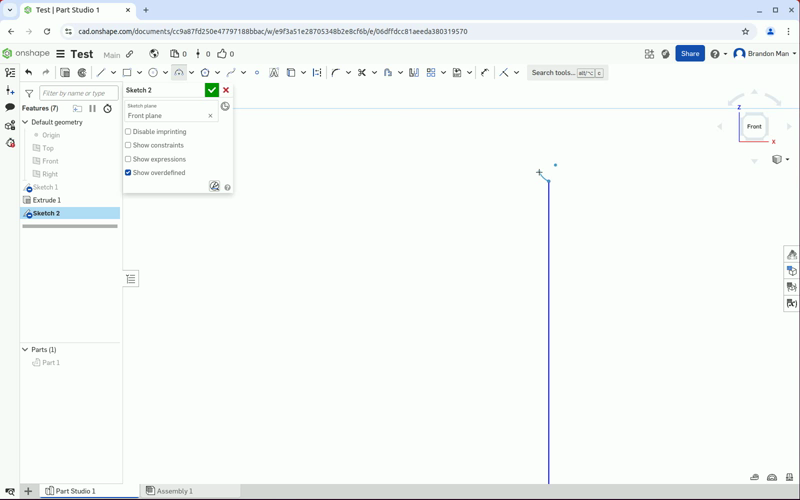
scroll(6)
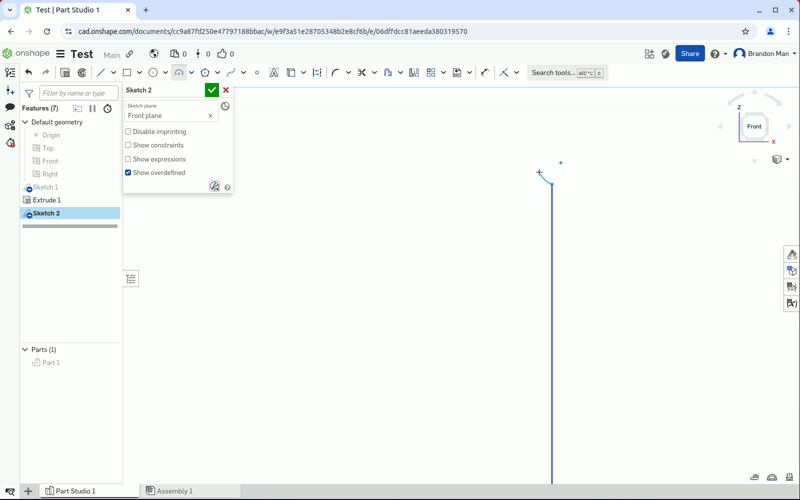
scroll(6)
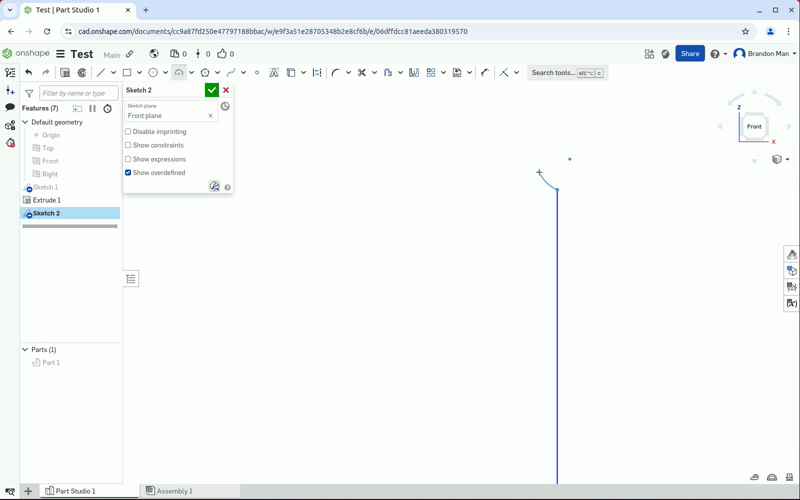
scroll(6)
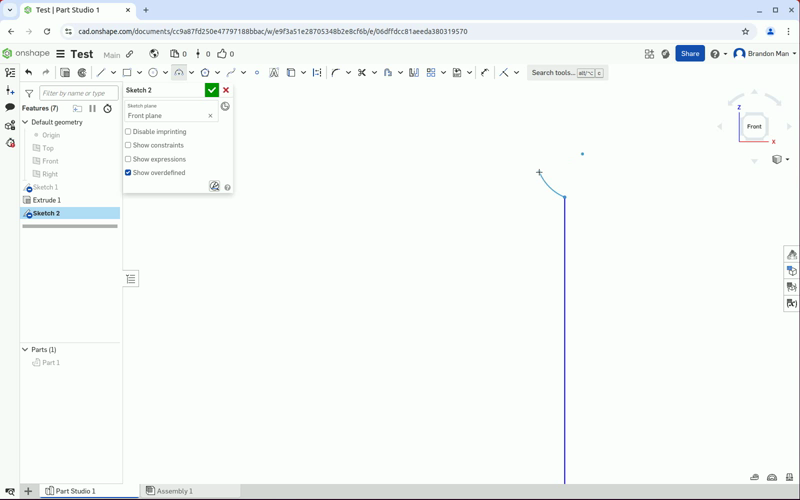
scroll(6)
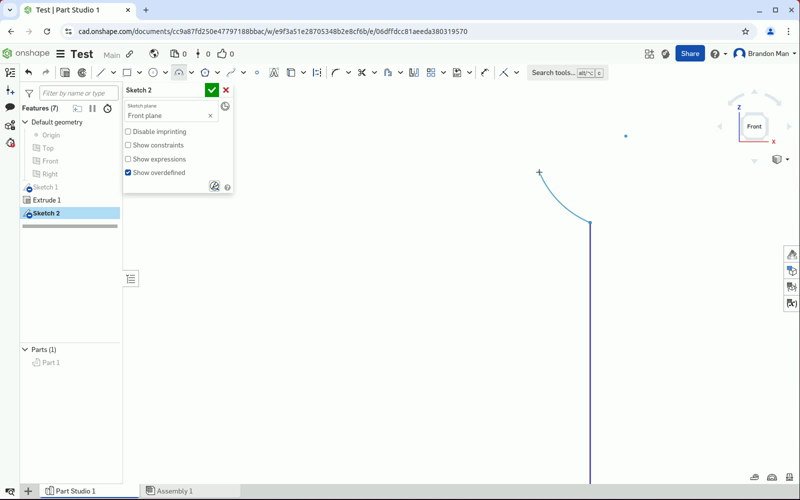
click(539, 171)
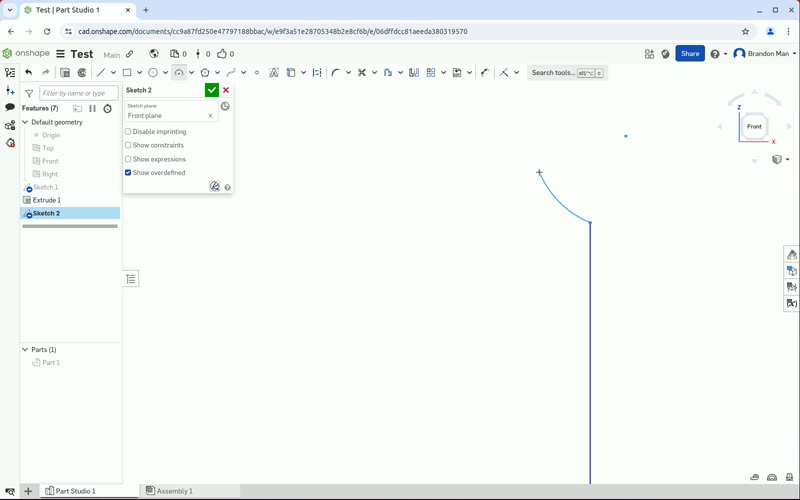
scroll(-6)
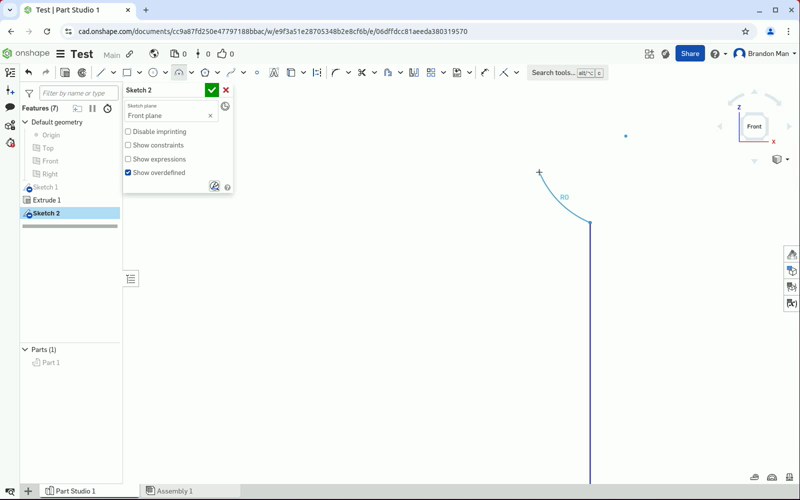
scroll(-6)
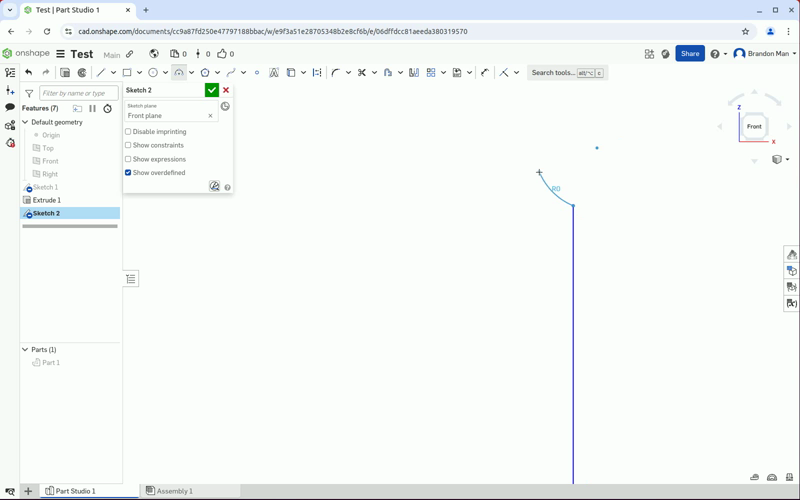
scroll(-6)
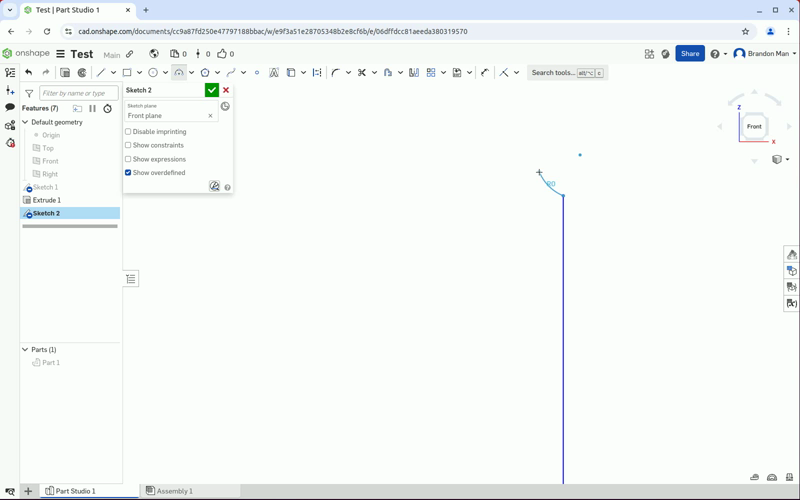
scroll(-6)
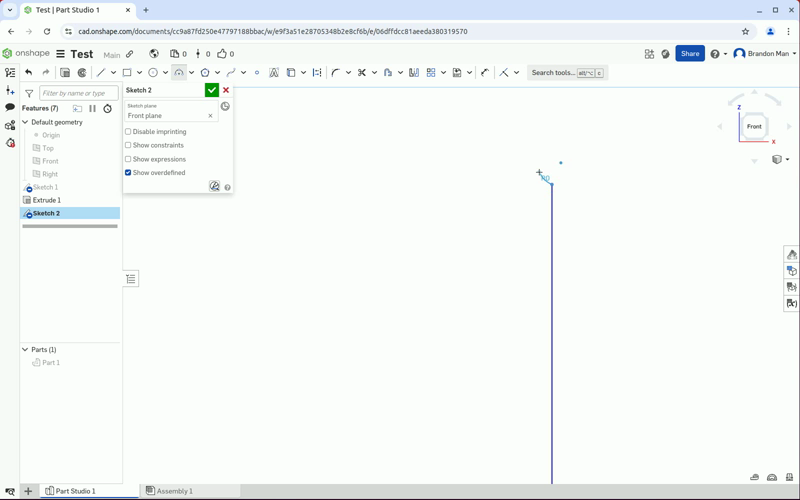
scroll(-6)
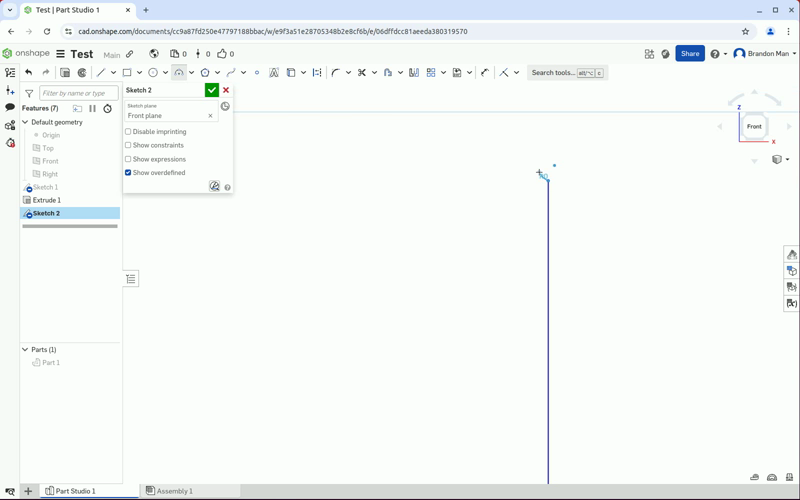
scroll(-6)
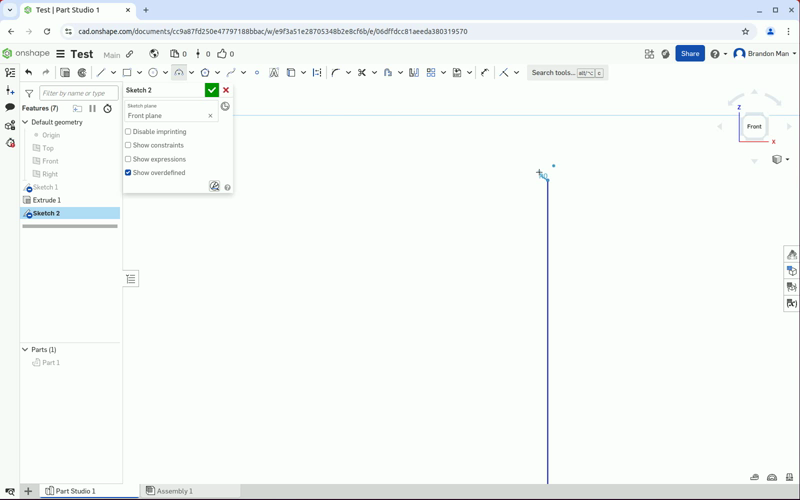
scroll(-6)
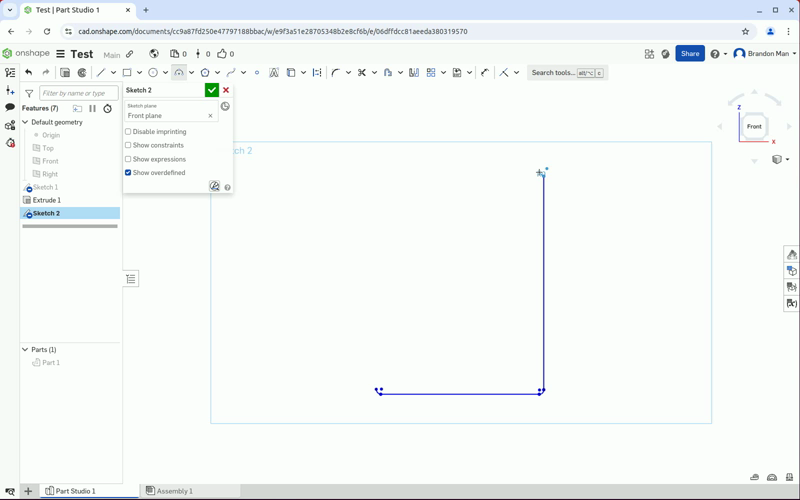
mouse_move(542, 172)
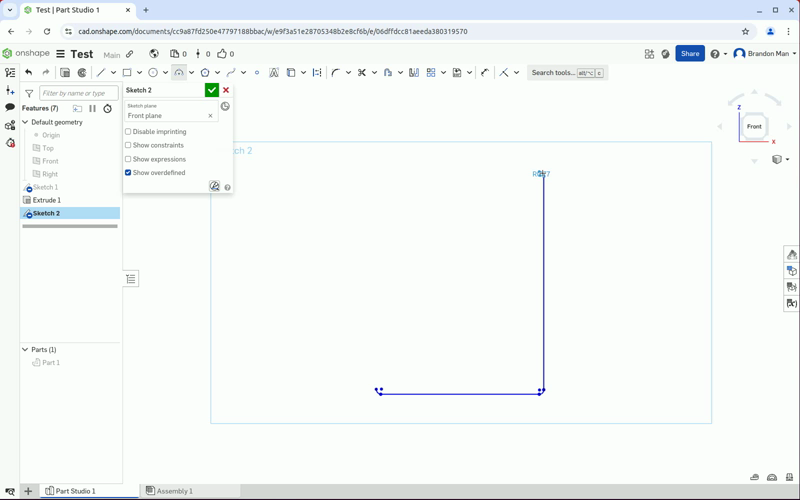
scroll(6)
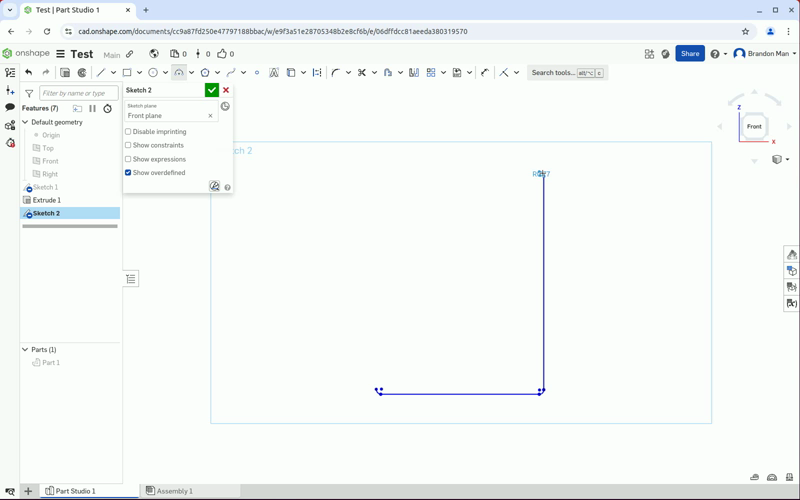
scroll(6)
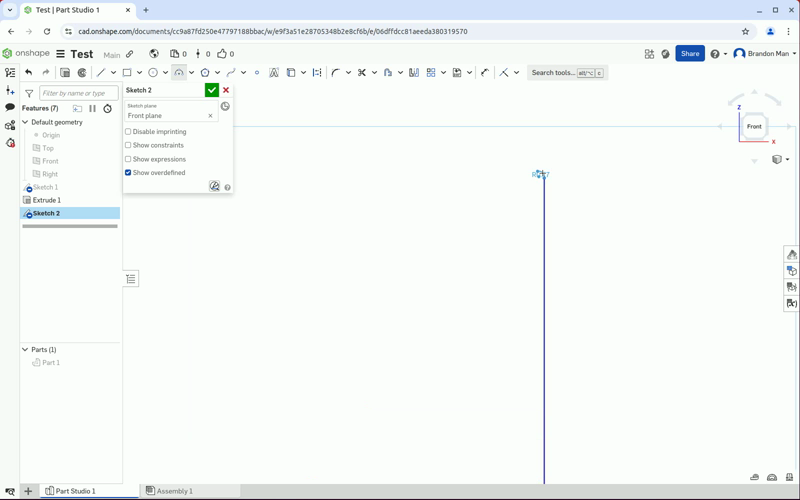
scroll(6)
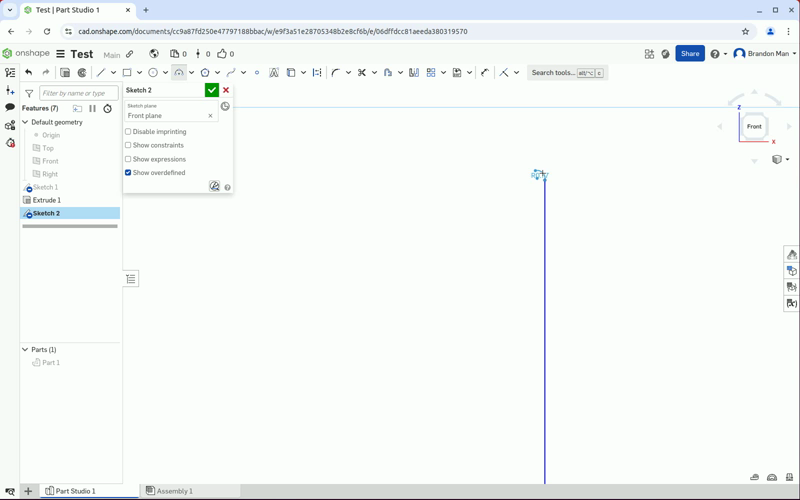
scroll(6)
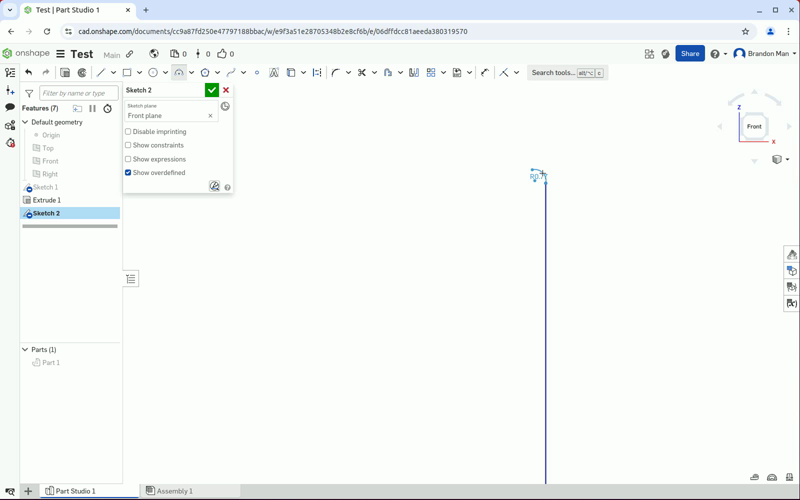
scroll(6)
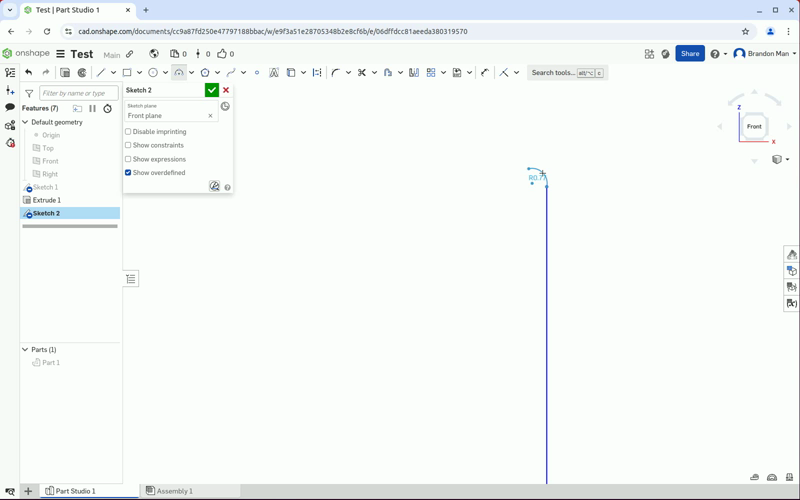
scroll(6)
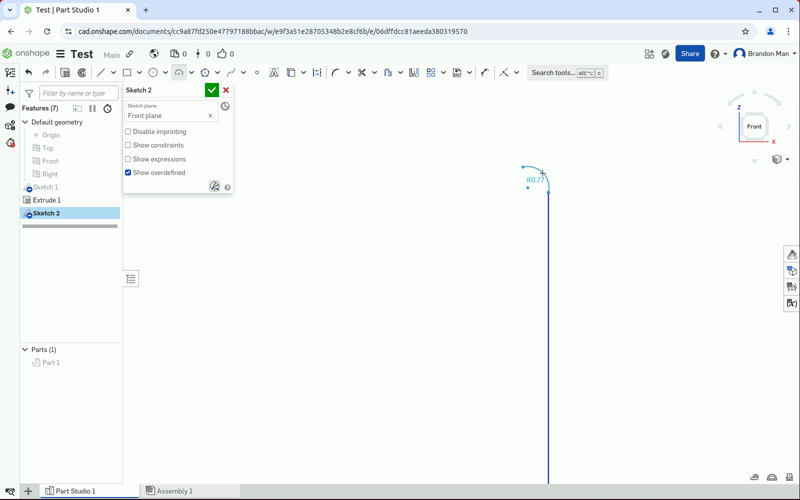
scroll(6)
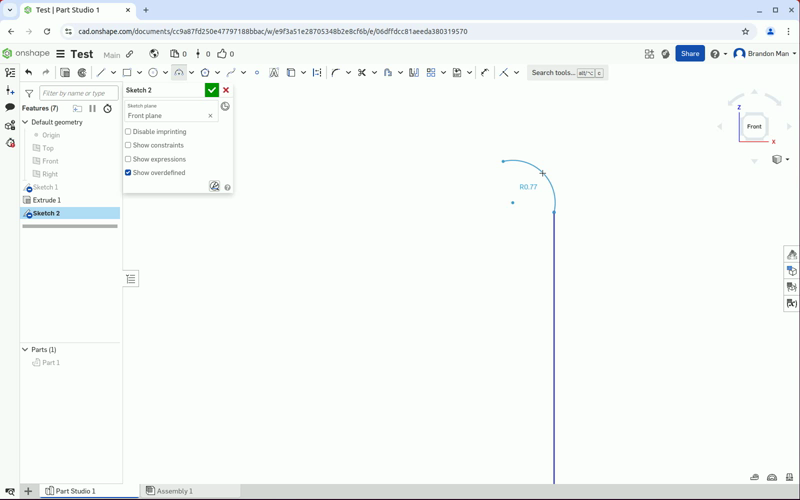
click(542, 172)
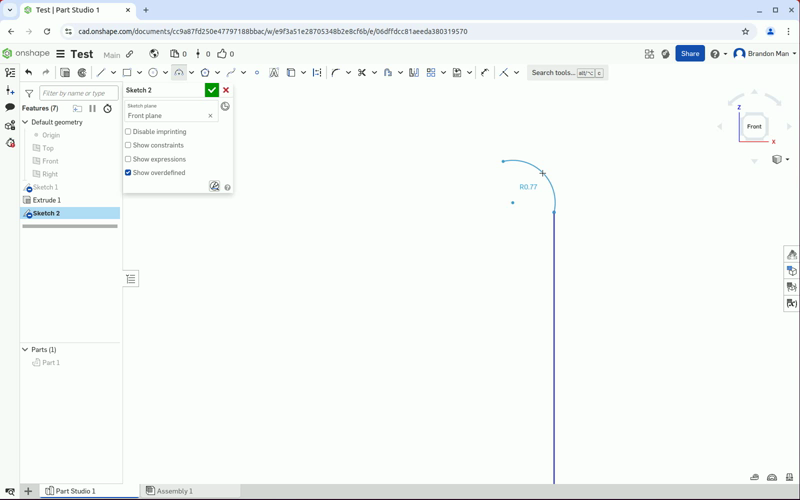
scroll(-6)
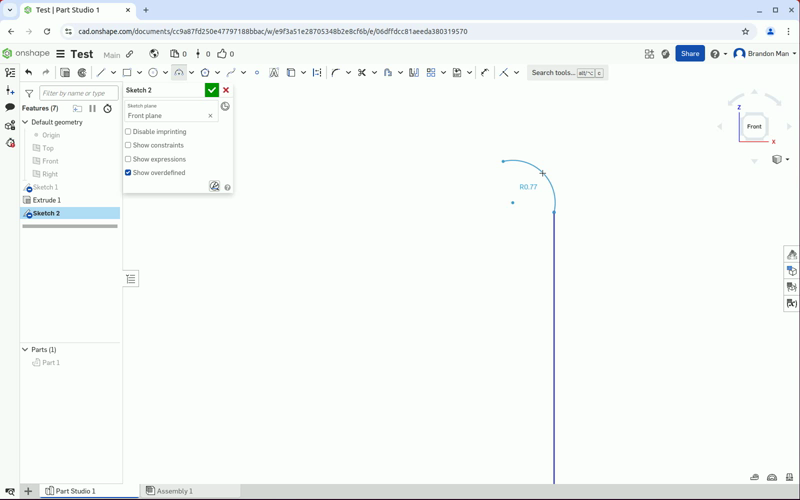
scroll(-6)
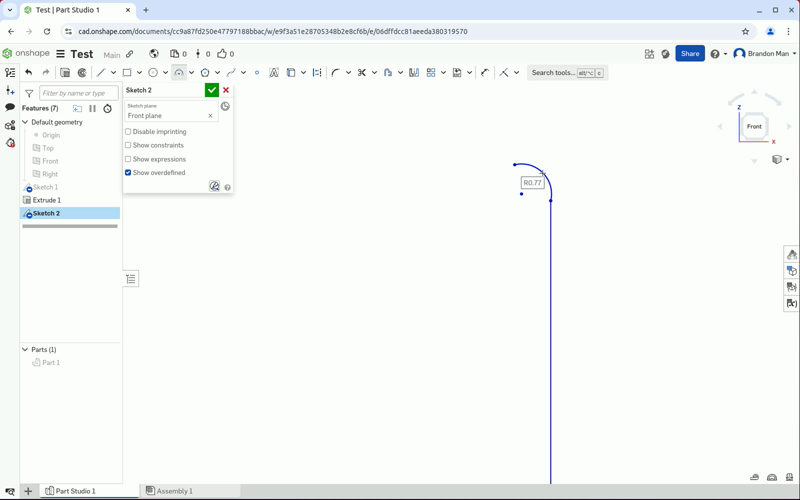
scroll(-6)
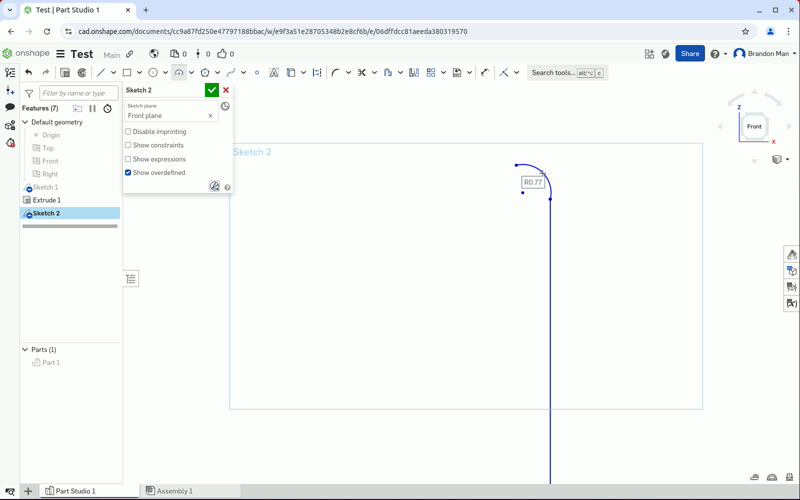
scroll(-6)
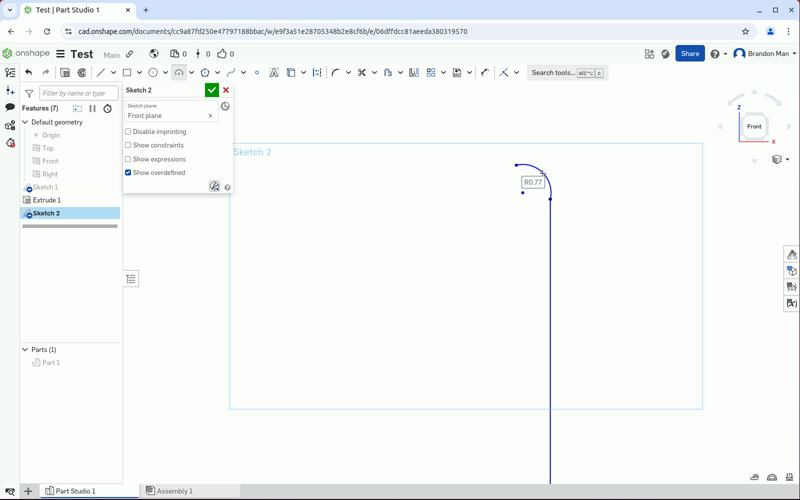
scroll(-6)
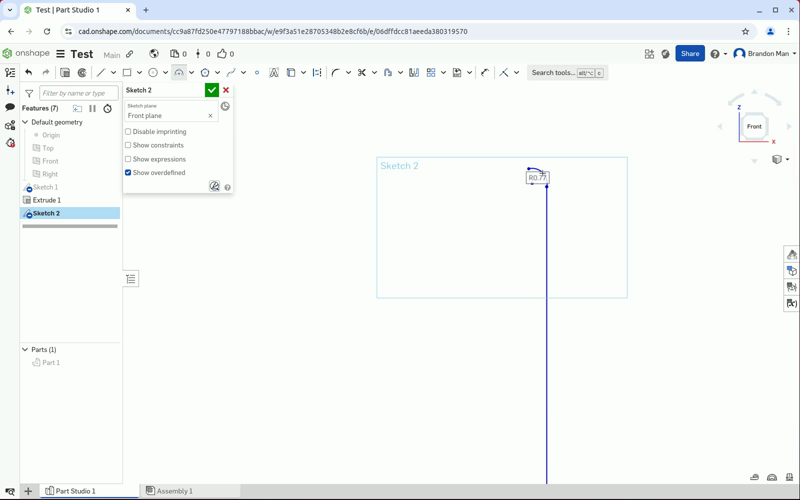
scroll(-6)
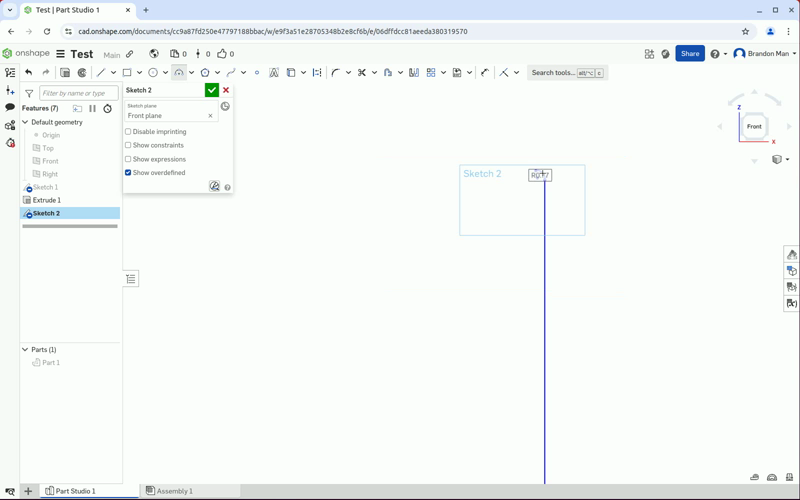
scroll(-6)
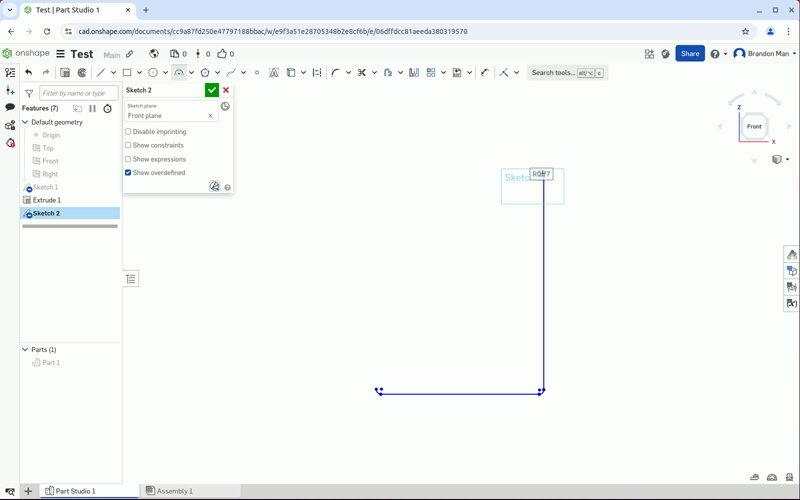
key_up(shift)
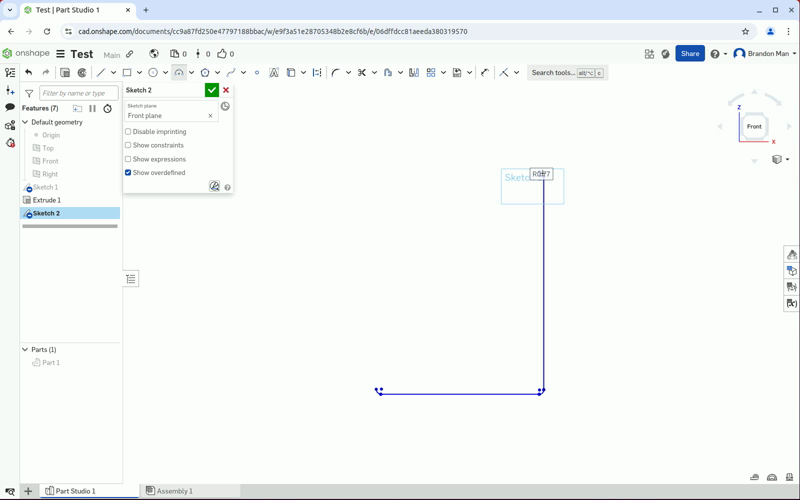
key(esc)
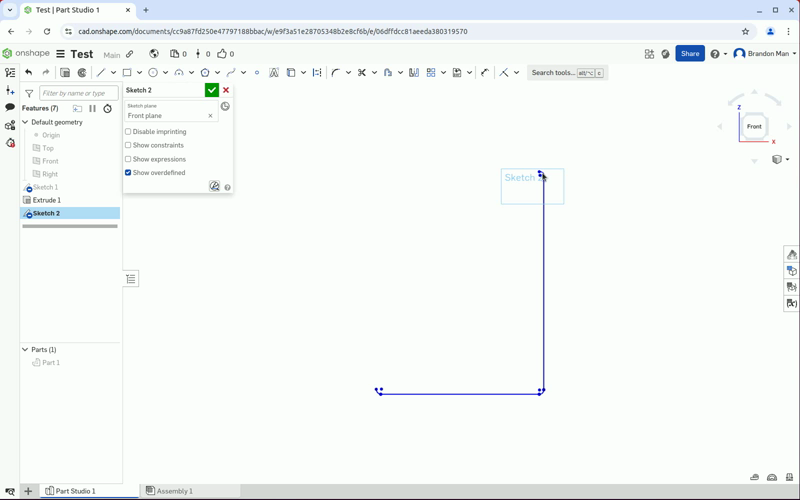
key(l)
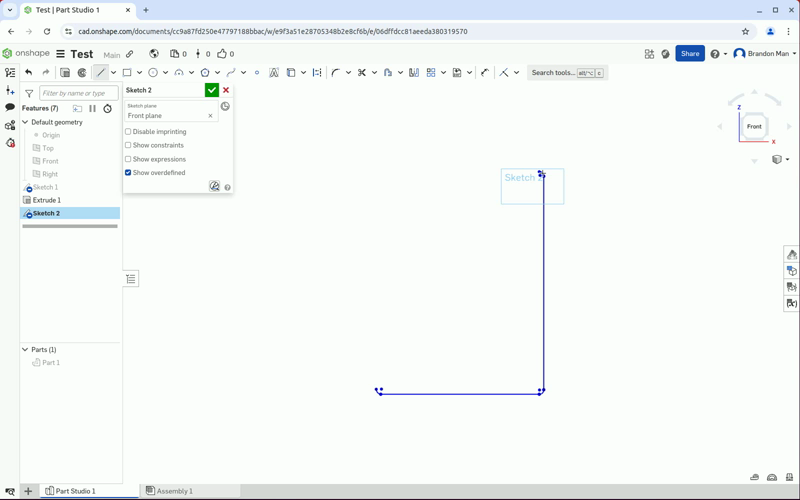
mouse_move(539, 171)
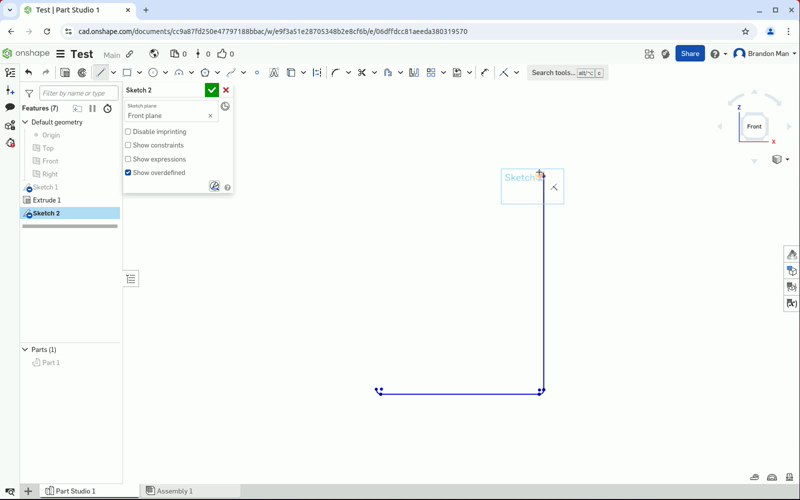
scroll(6)
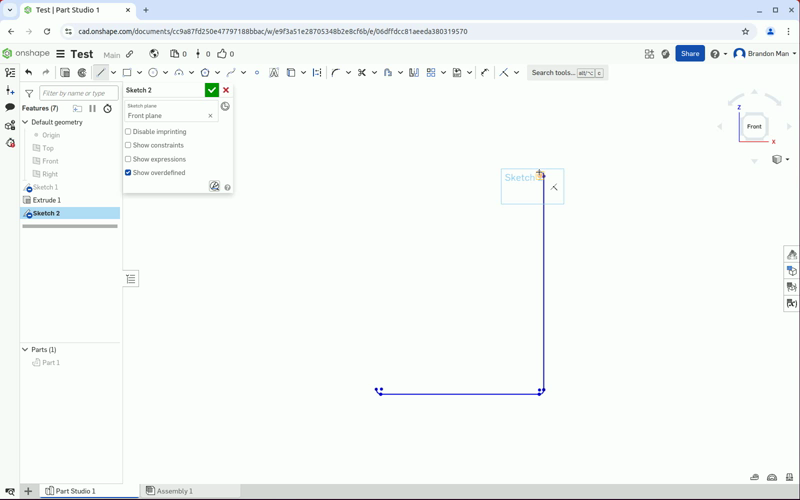
scroll(6)
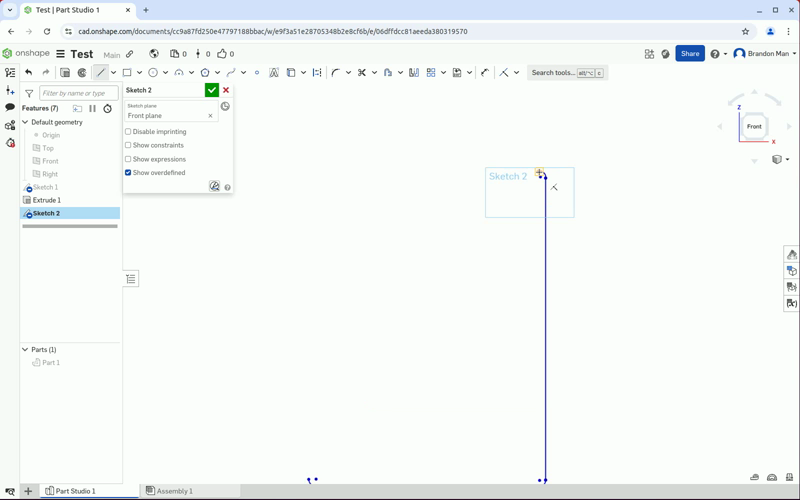
scroll(6)
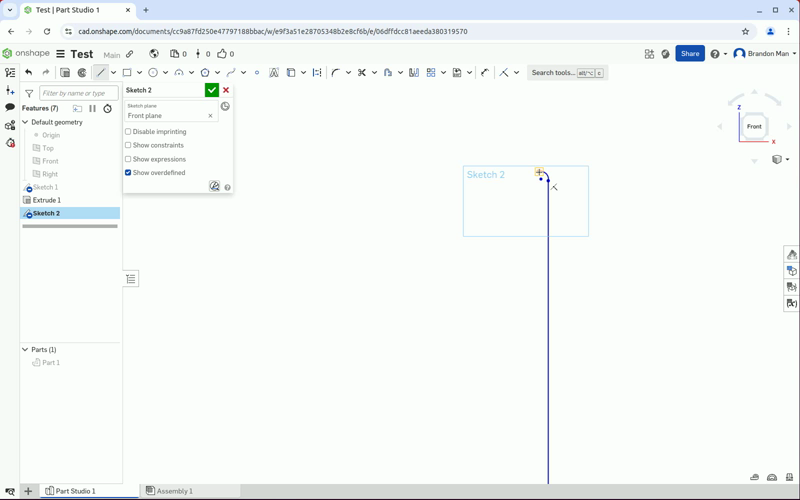
scroll(6)
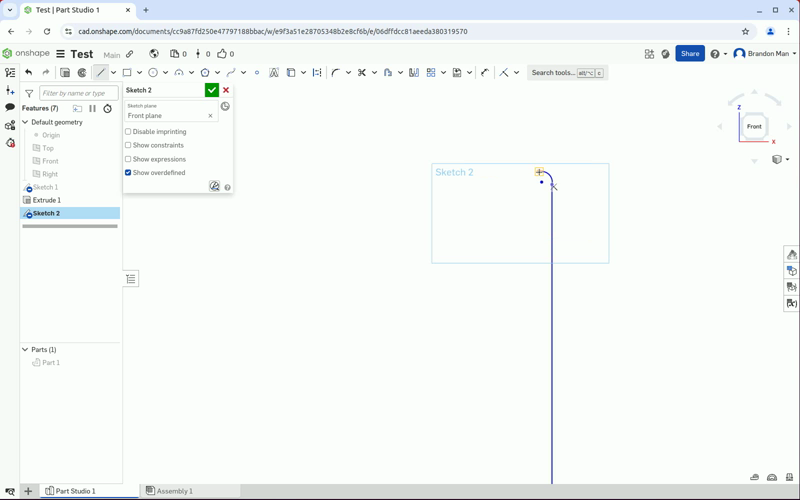
scroll(6)
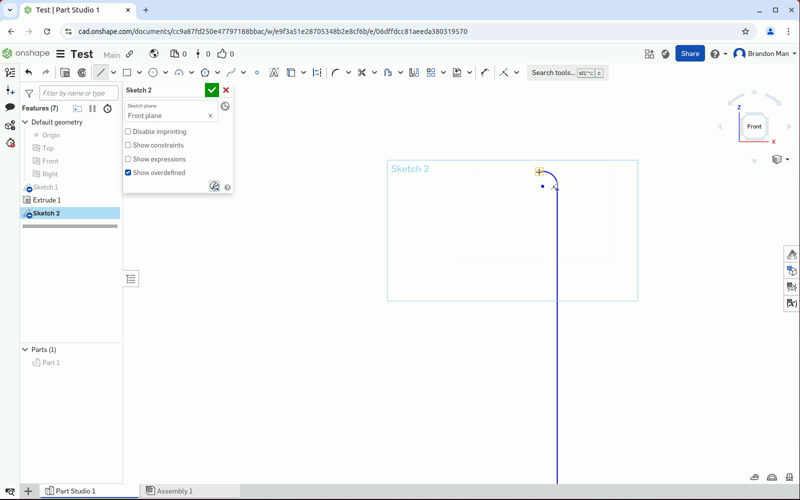
scroll(6)
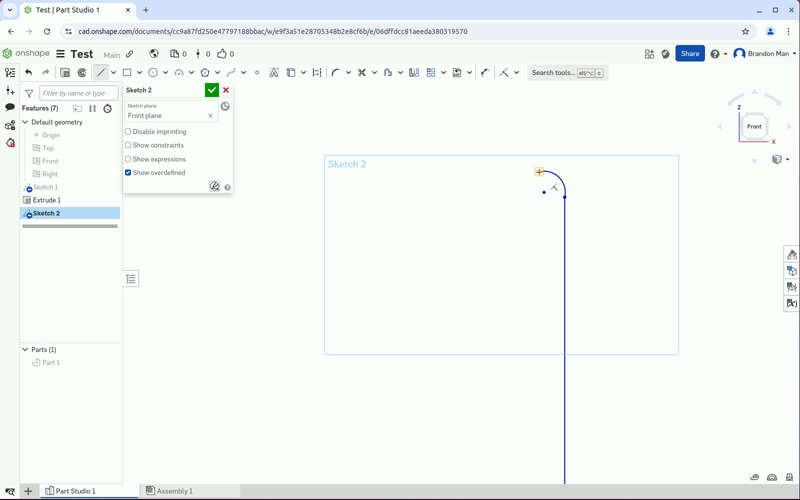
scroll(6)
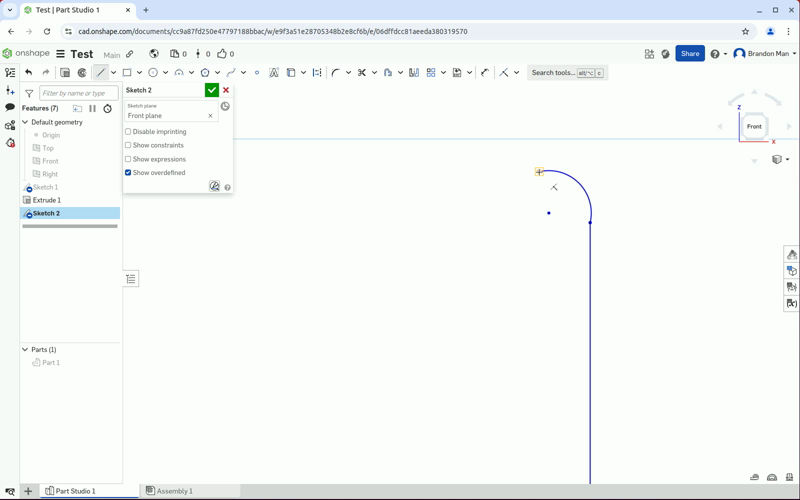
click(539, 171)
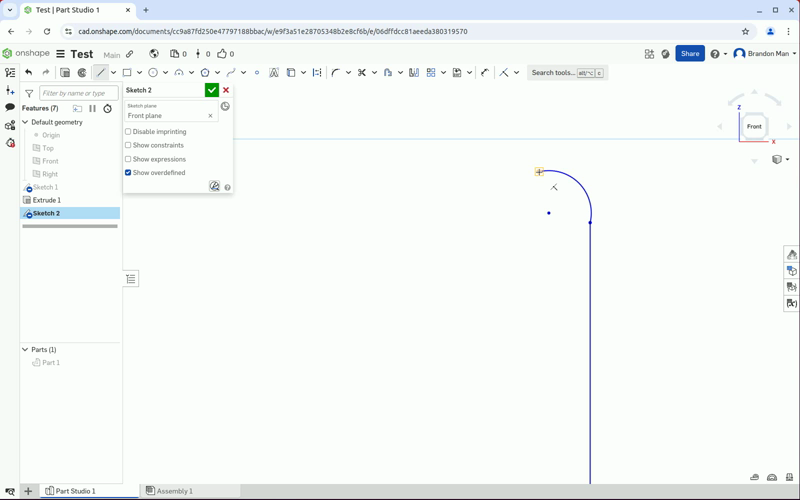
scroll(-6)
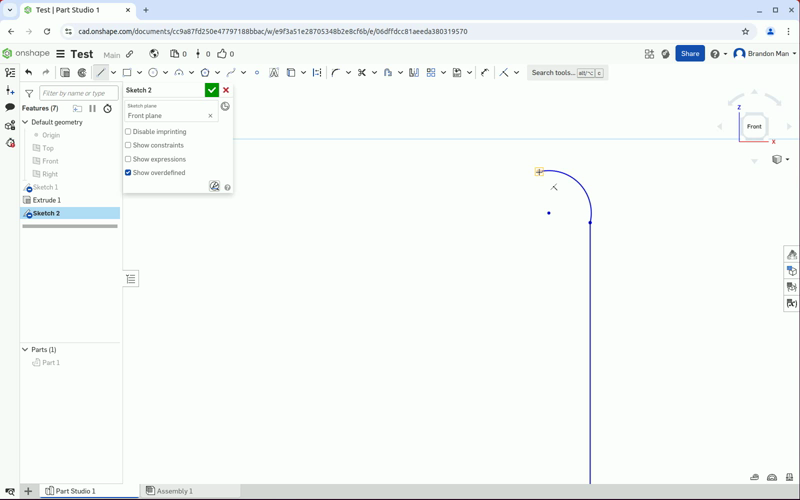
scroll(-6)
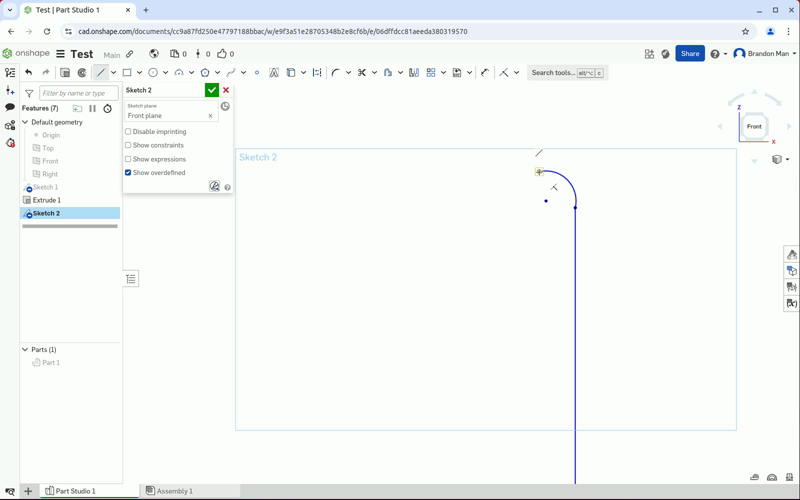
scroll(-6)
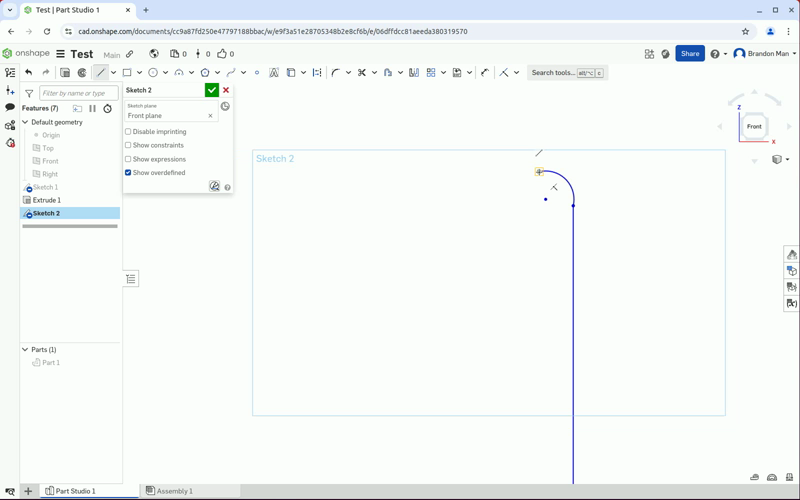
scroll(-6)
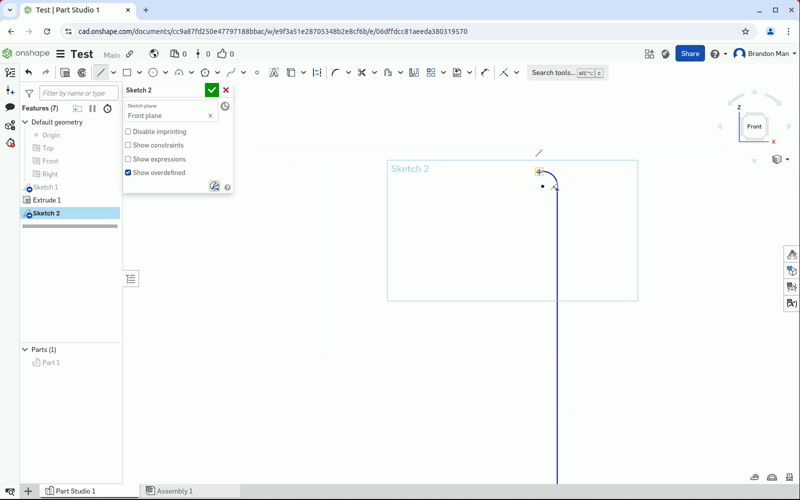
scroll(-6)
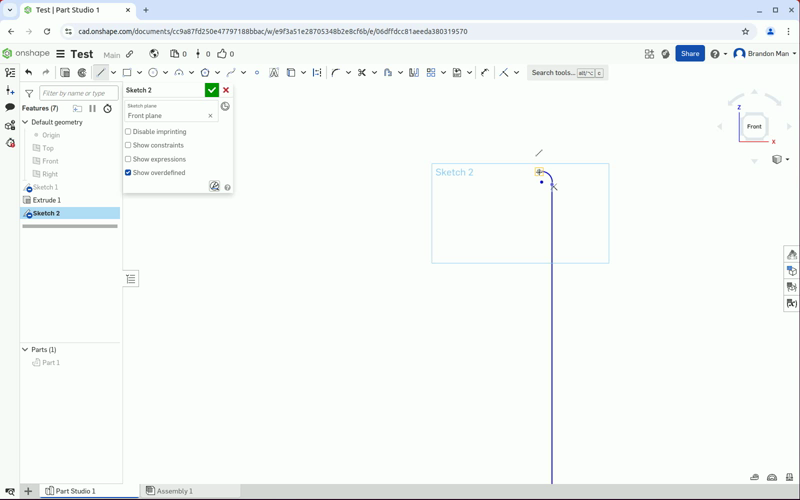
scroll(-6)
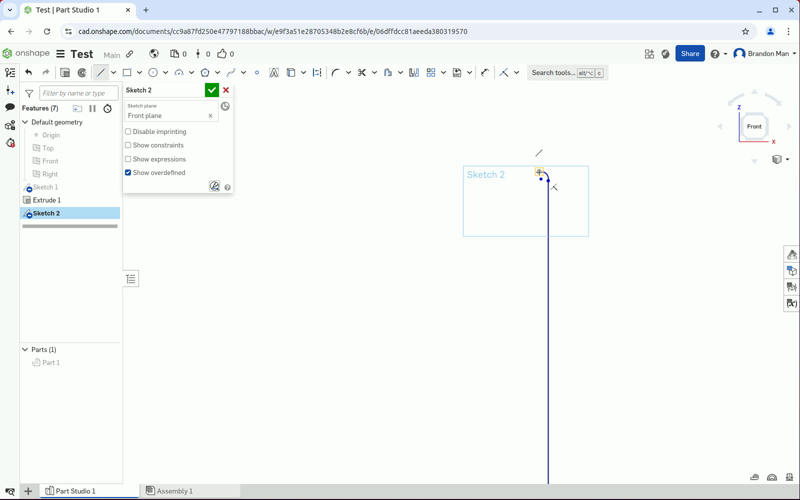
scroll(-6)
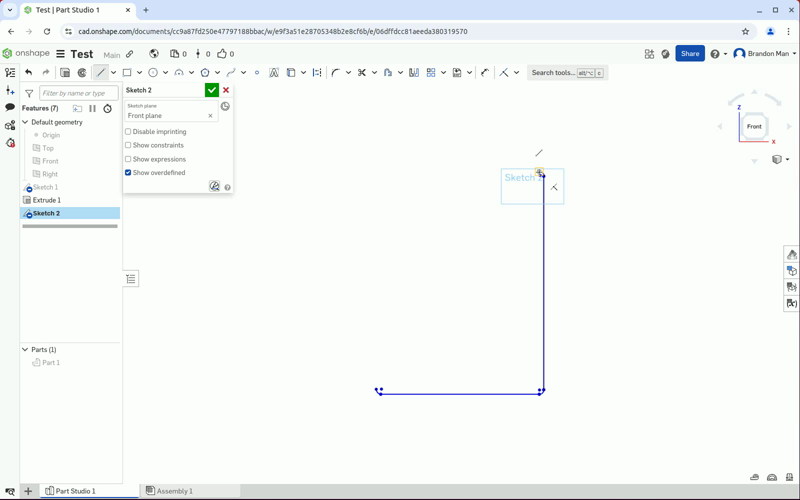
key_down(shift)
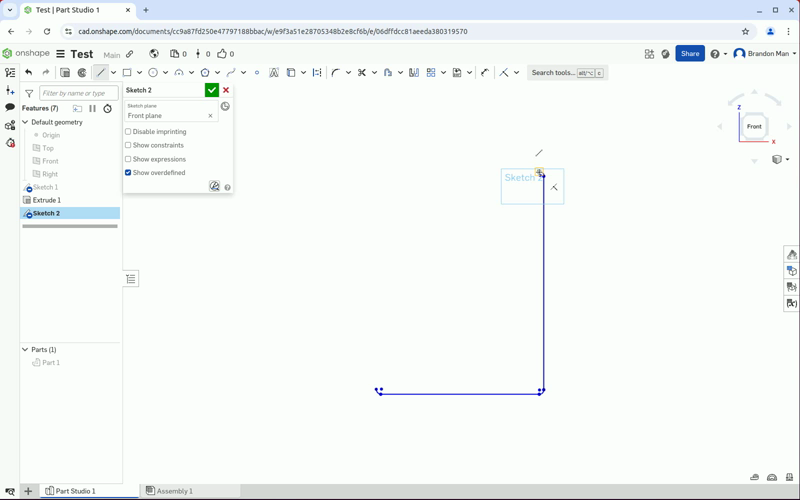
mouse_move(380, 171)
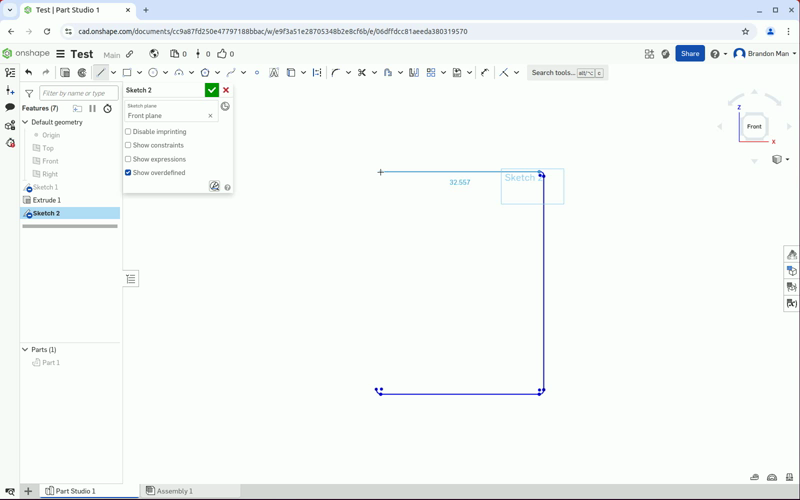
click(380, 171)
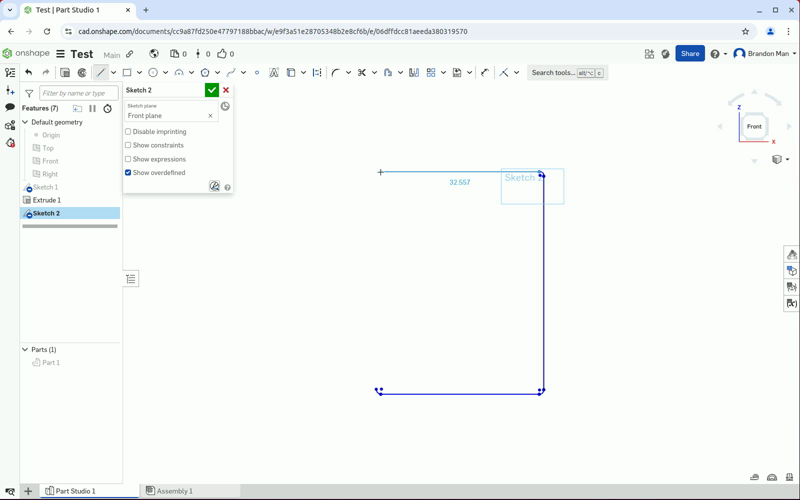
key_up(shift)
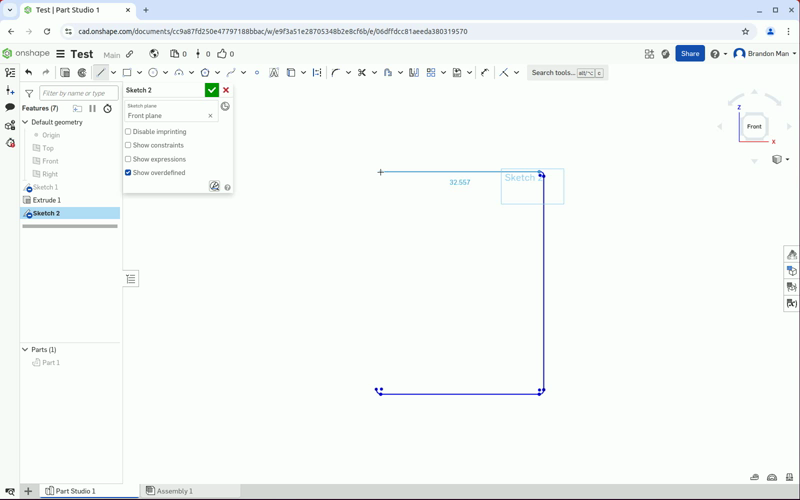
key(esc)
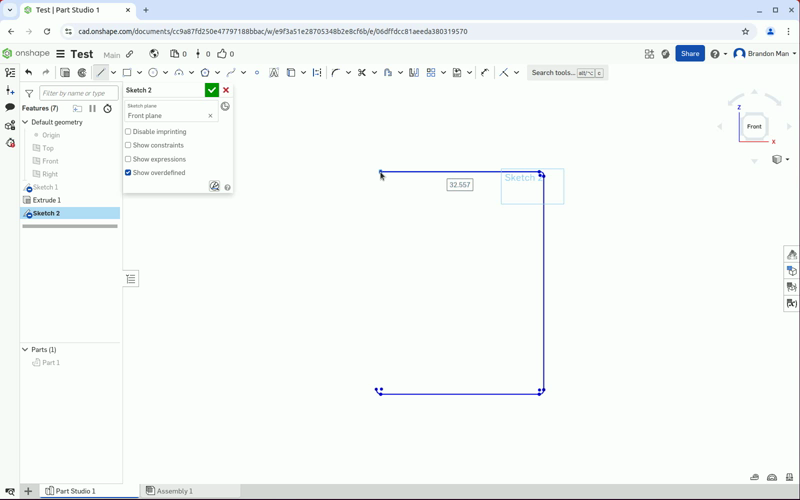
key(a)
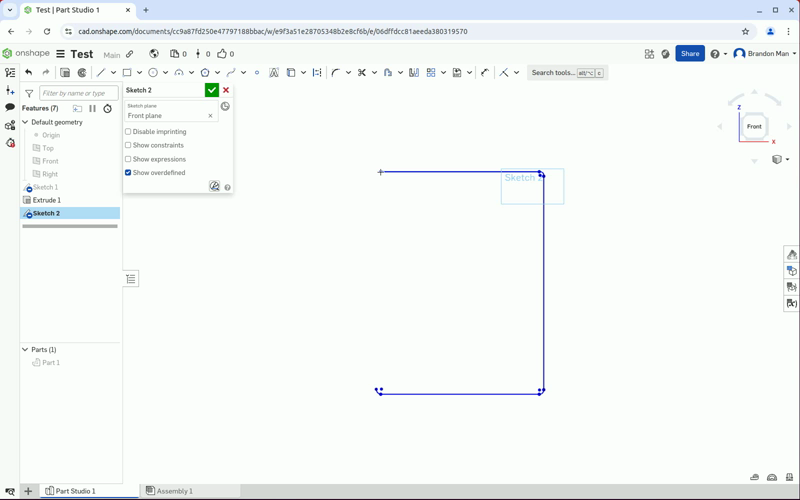
mouse_move(380, 171)
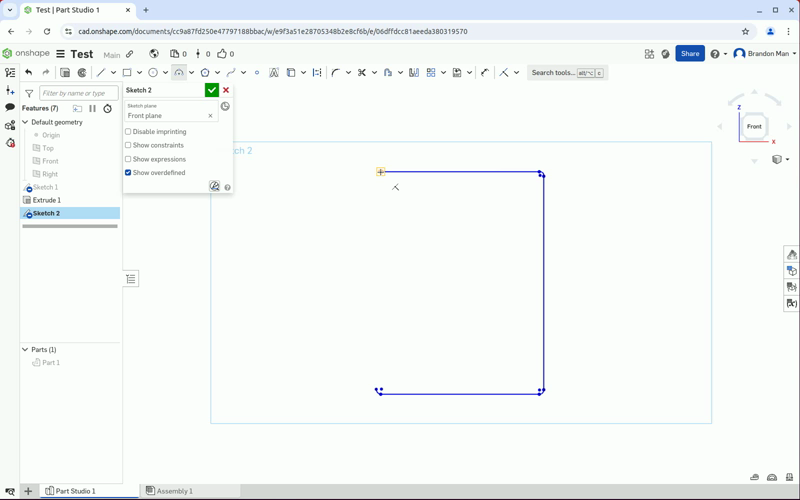
click(380, 171)
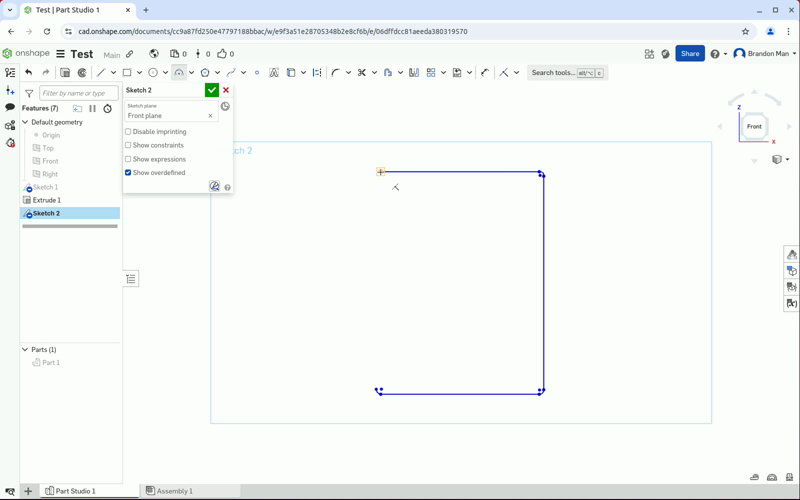
key_down(shift)
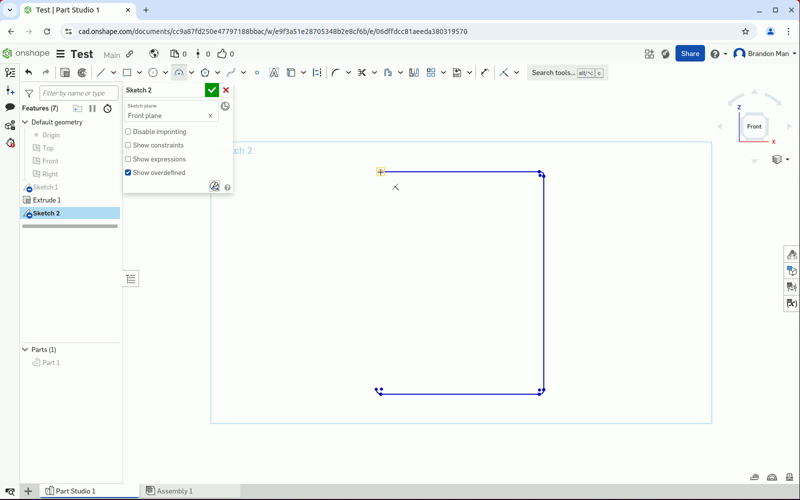
mouse_move(376, 176)
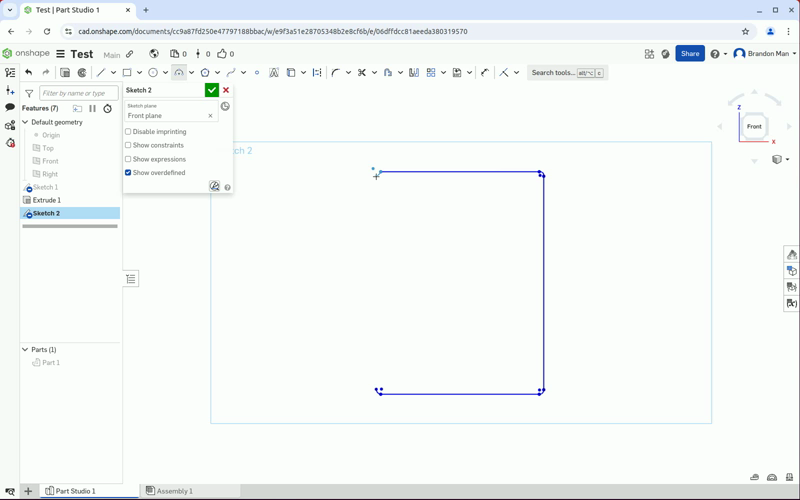
scroll(6)
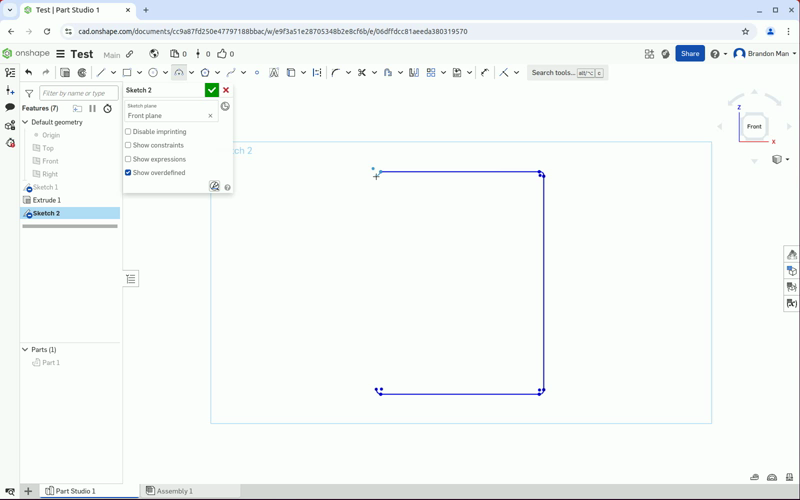
scroll(6)
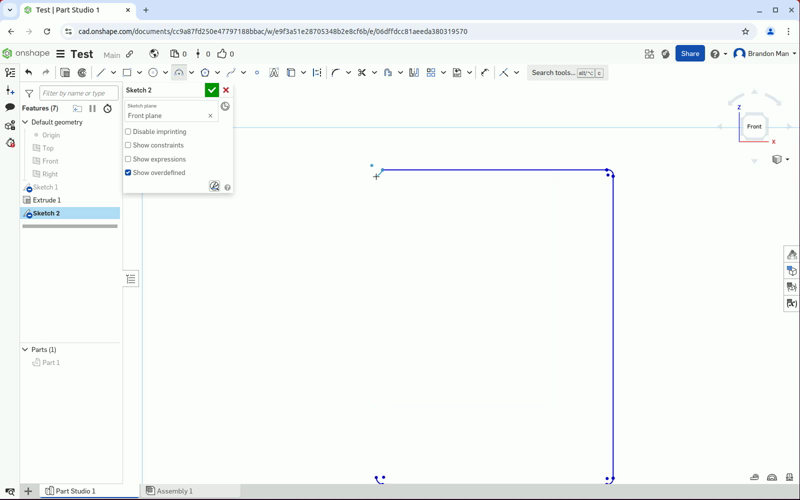
scroll(6)
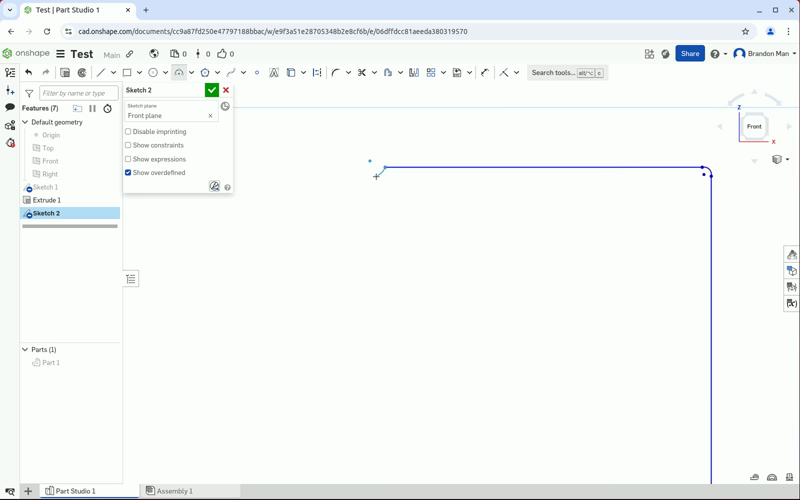
scroll(6)
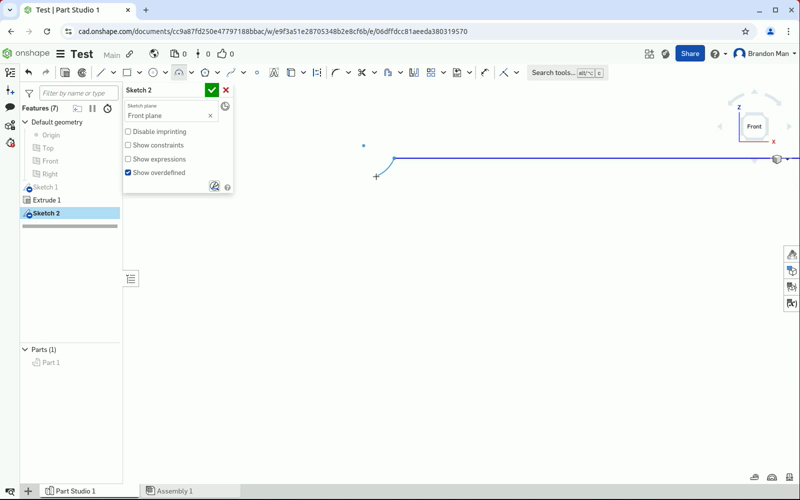
scroll(6)
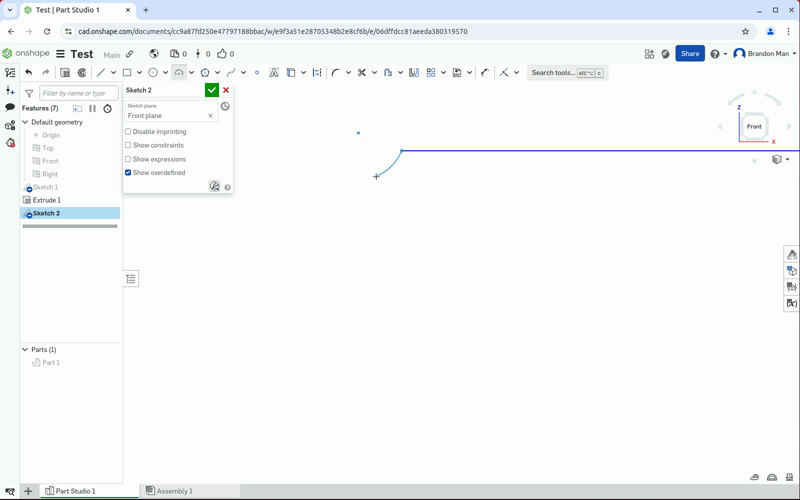
scroll(6)
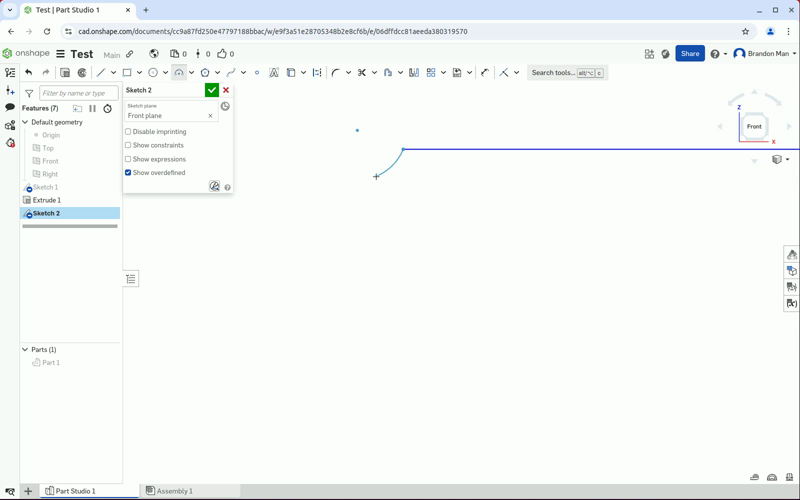
scroll(6)
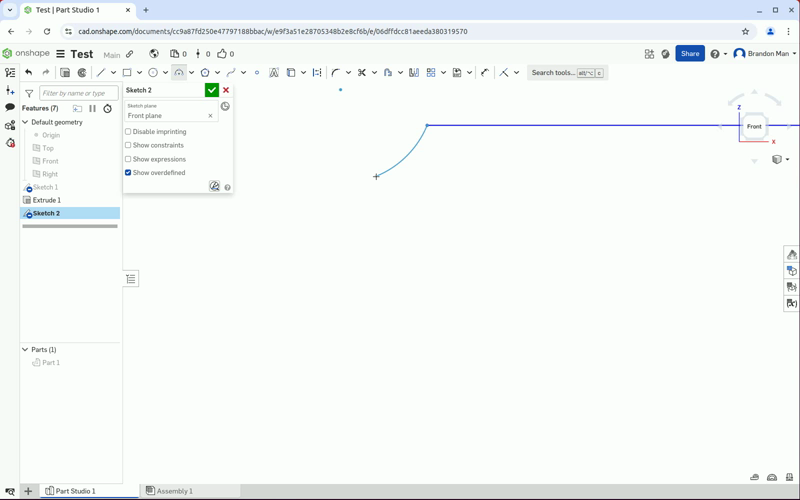
click(376, 176)
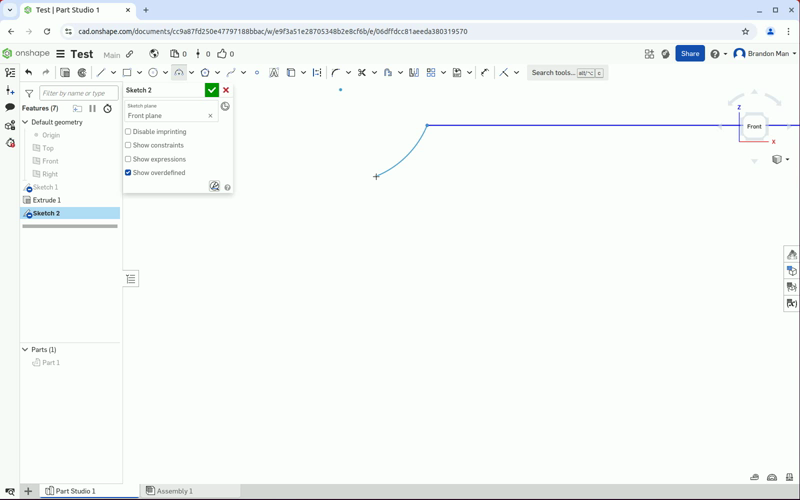
scroll(-6)
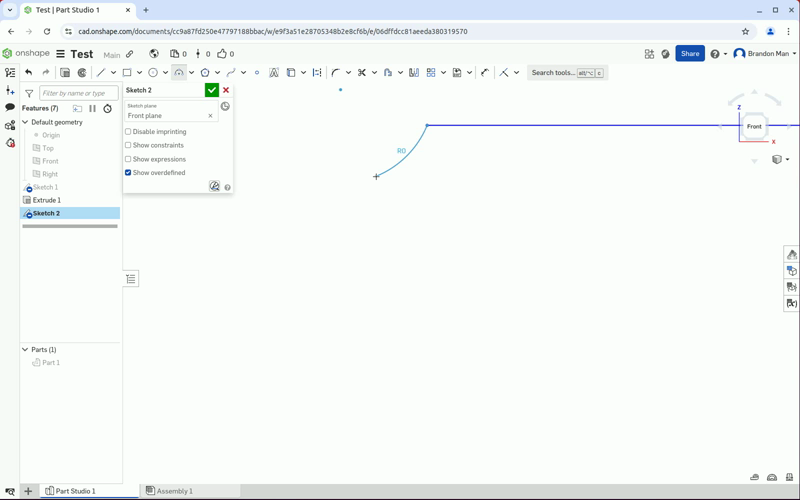
scroll(-6)
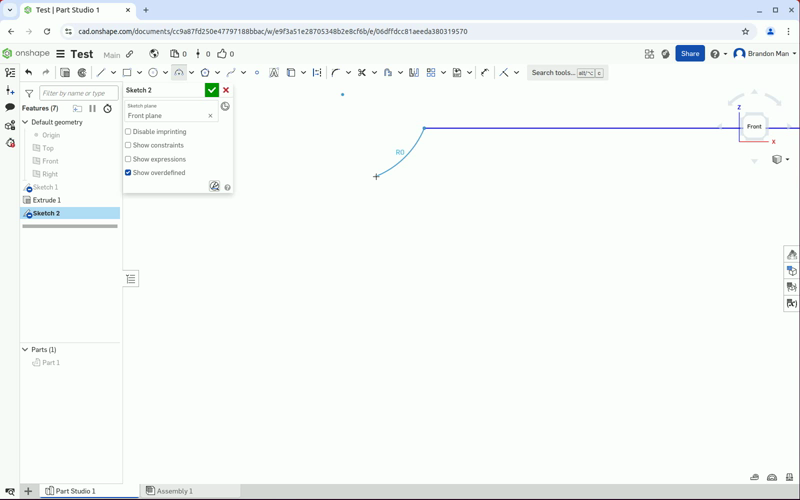
scroll(-6)
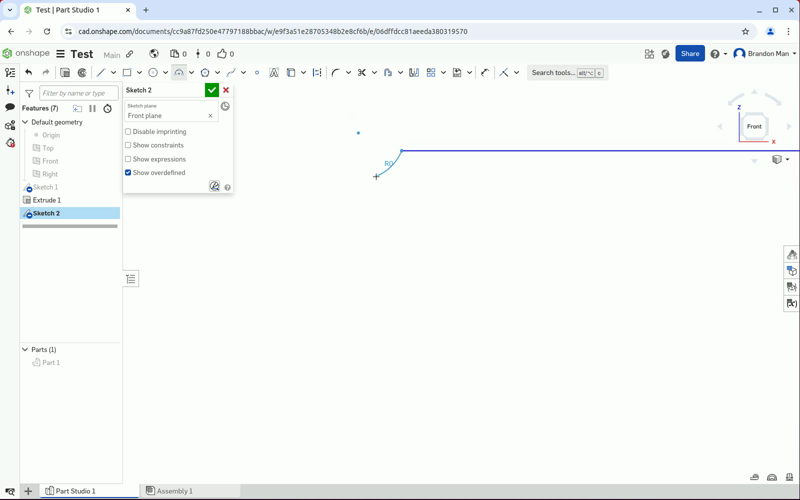
scroll(-6)
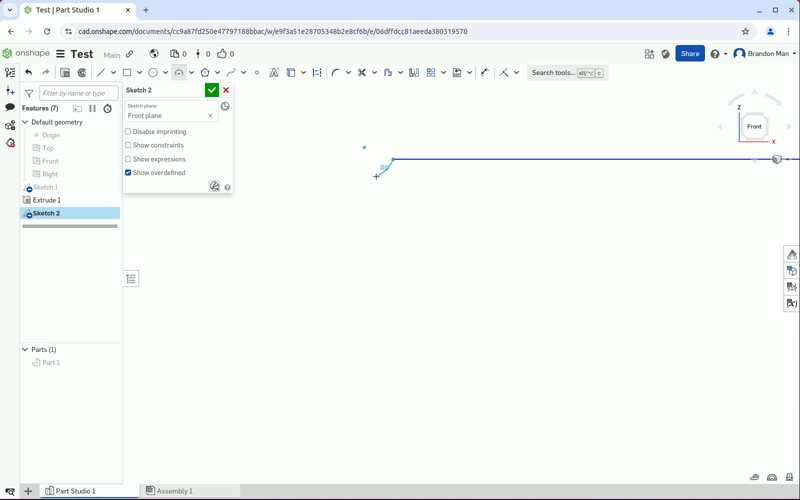
scroll(-6)
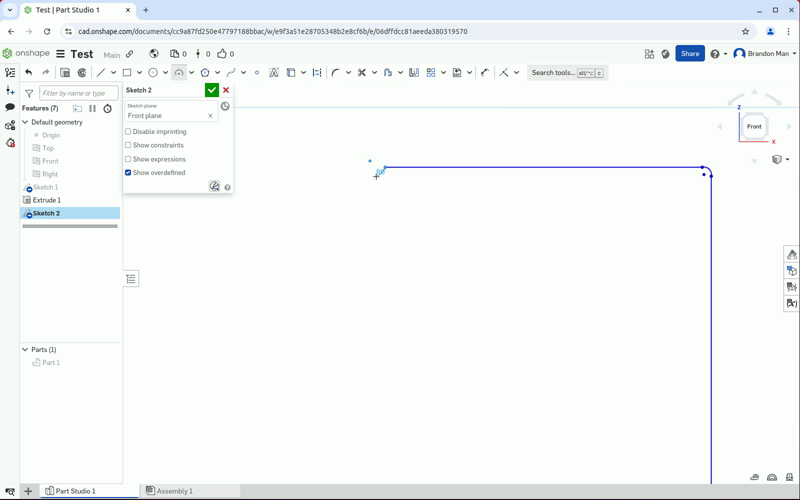
scroll(-6)
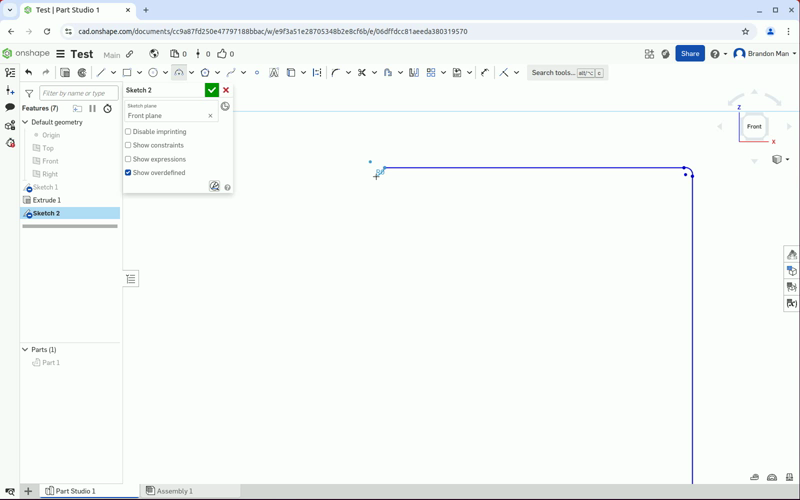
scroll(-6)
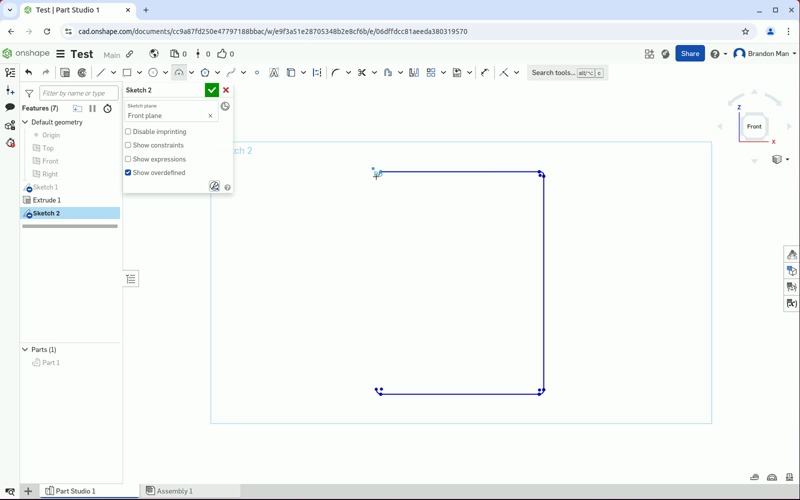
mouse_move(377, 172)
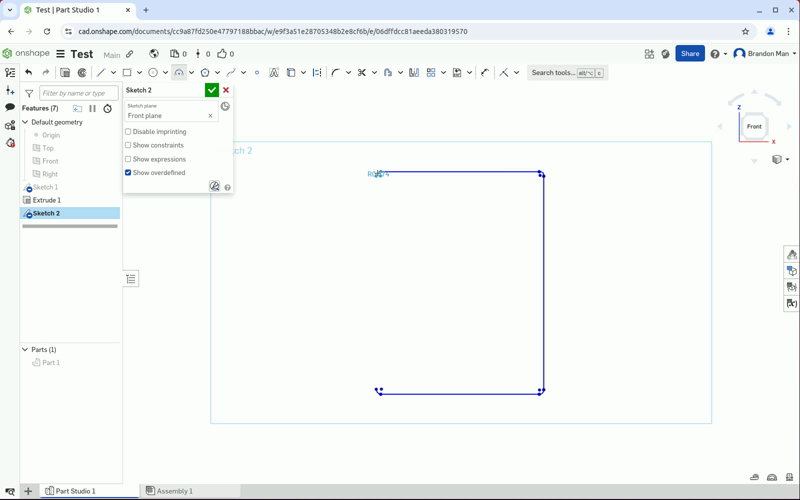
scroll(6)
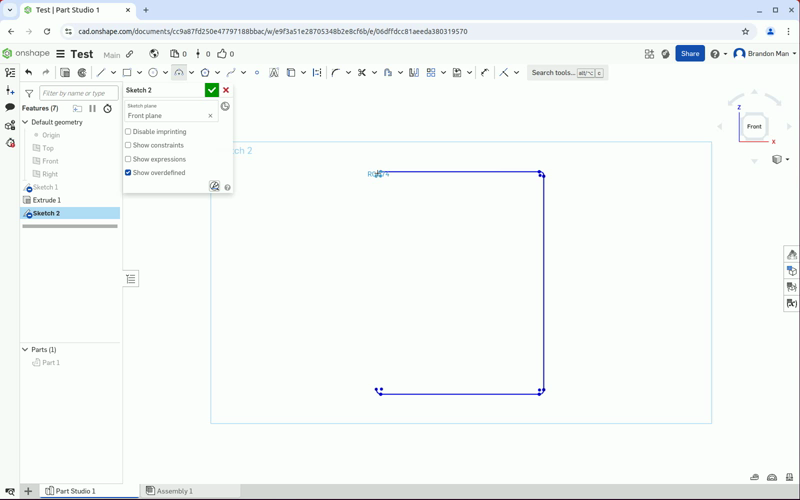
scroll(6)
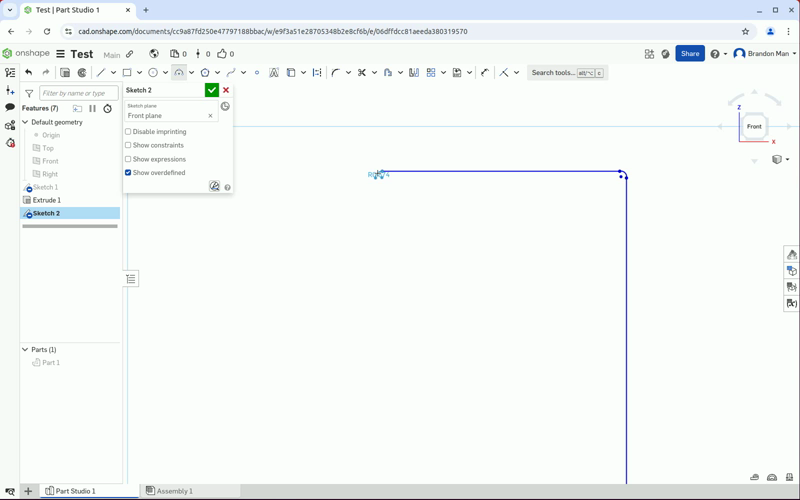
scroll(6)
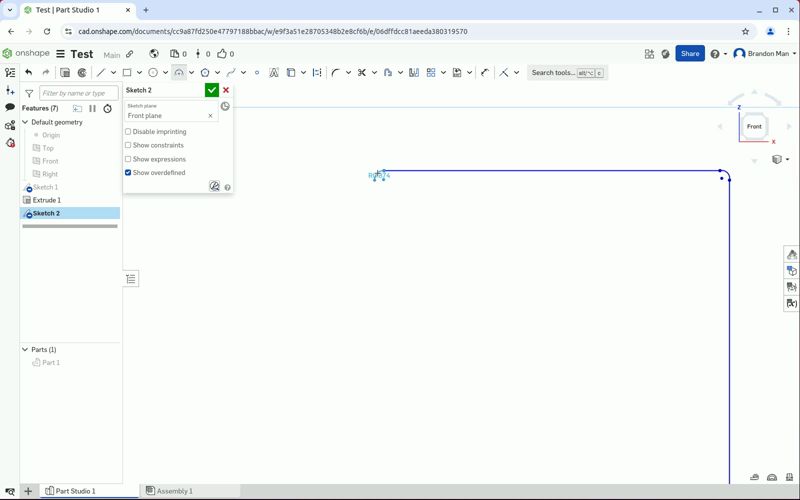
scroll(6)
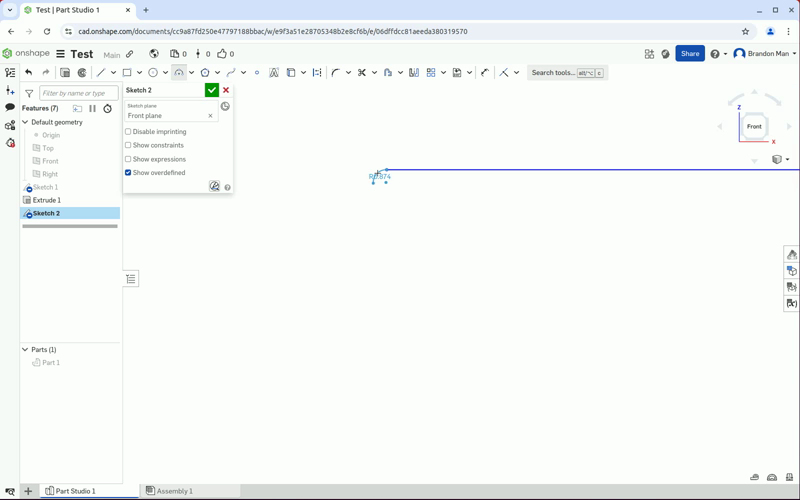
scroll(6)
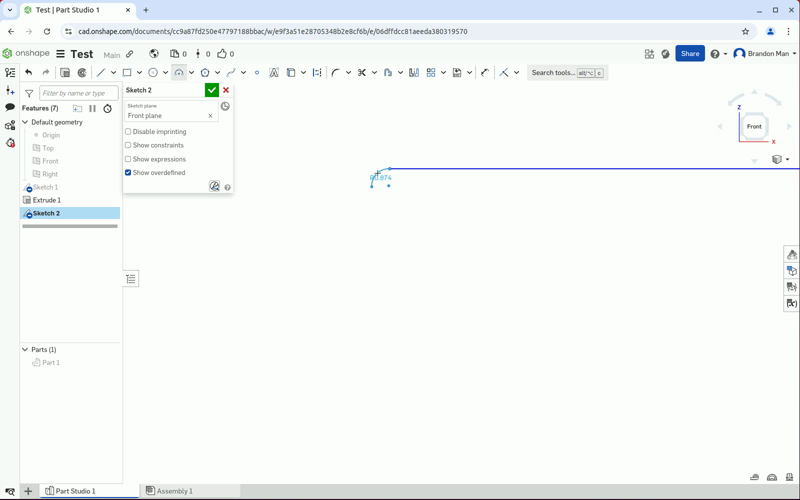
scroll(6)
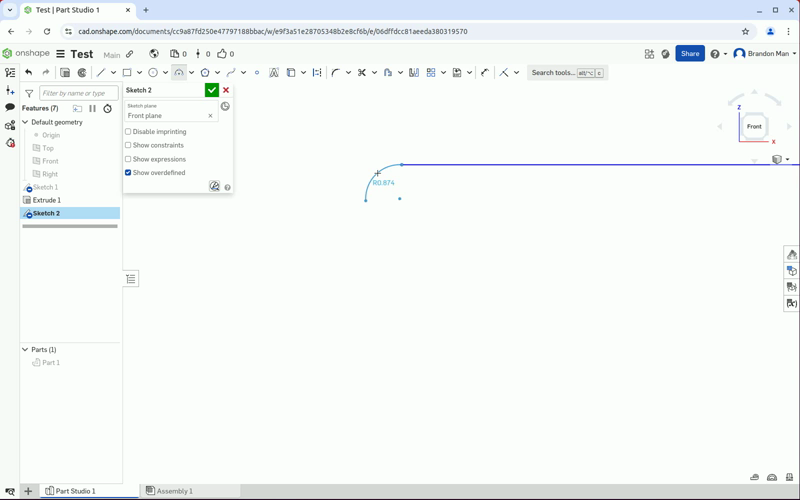
scroll(6)
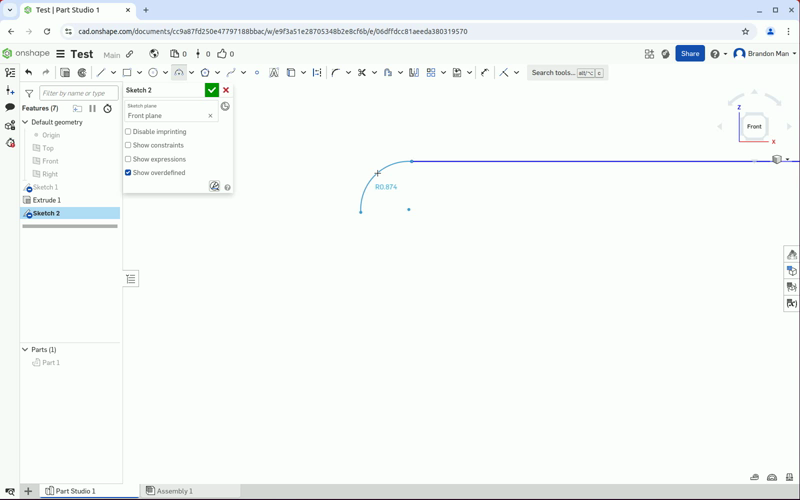
click(377, 172)
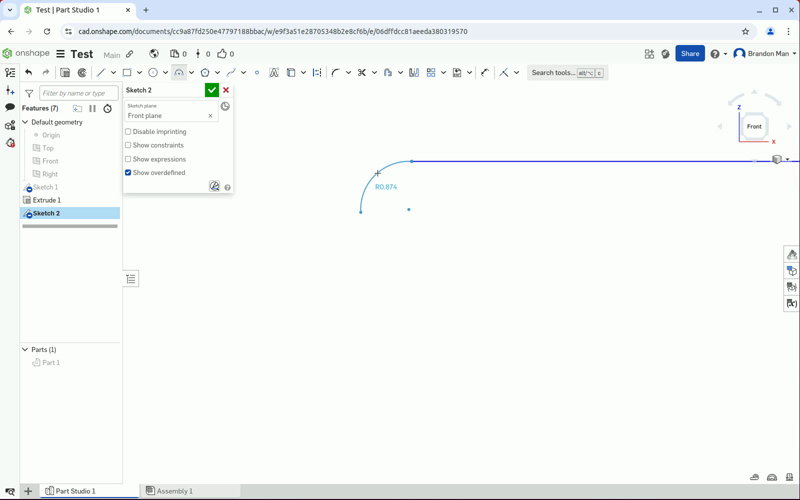
scroll(-6)
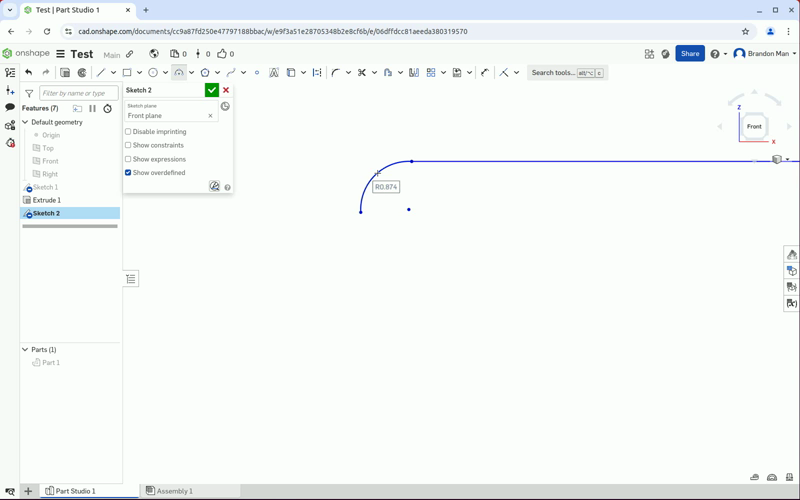
scroll(-6)
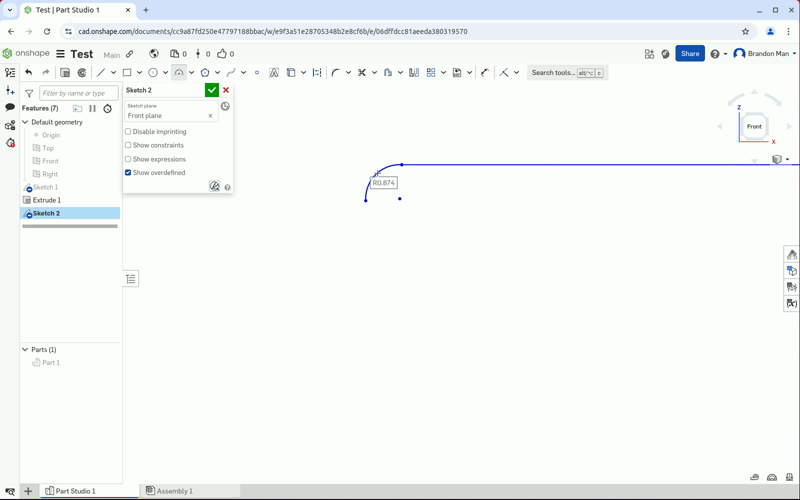
scroll(-6)
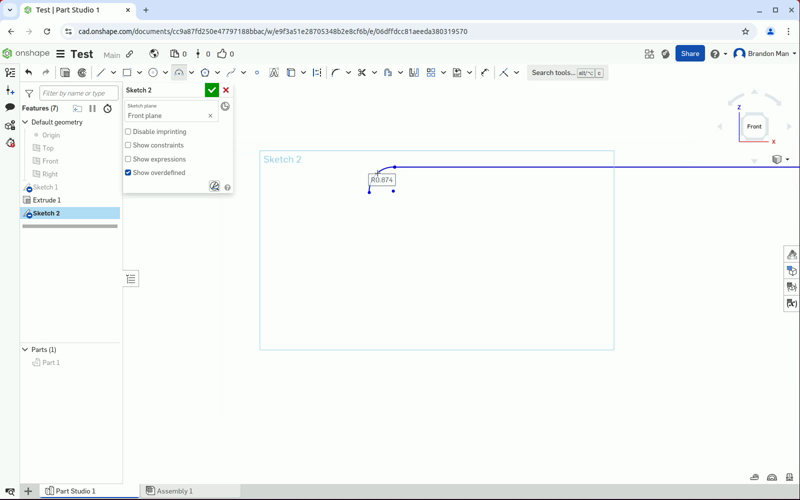
scroll(-6)
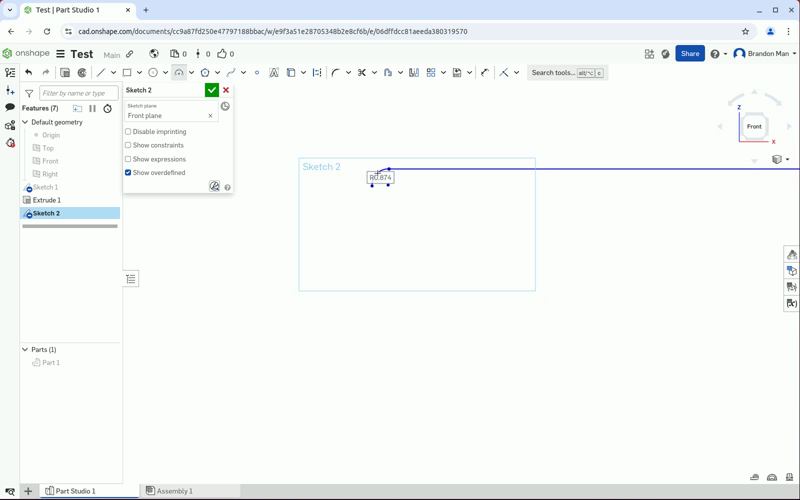
scroll(-6)
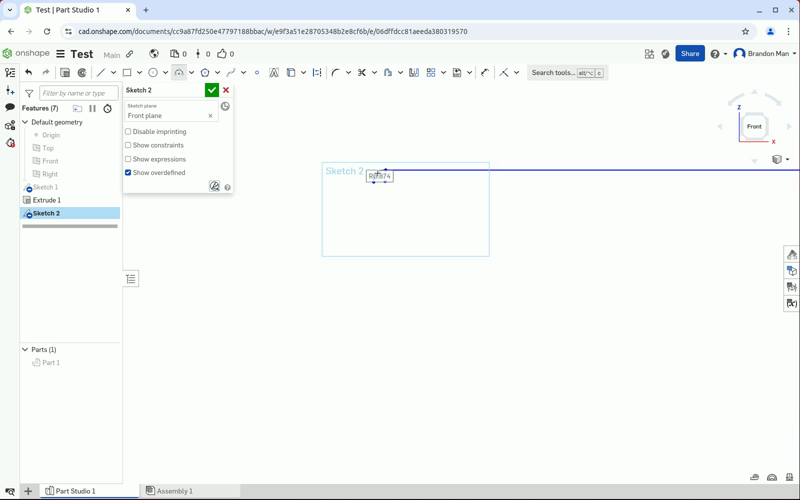
scroll(-6)
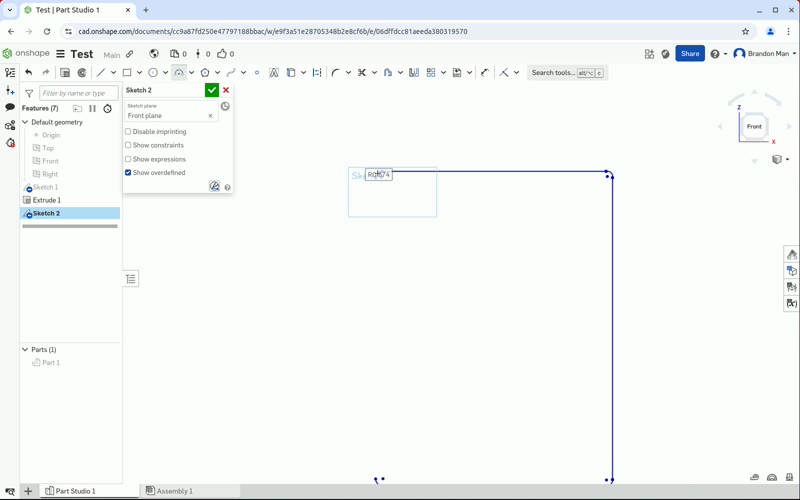
scroll(-6)
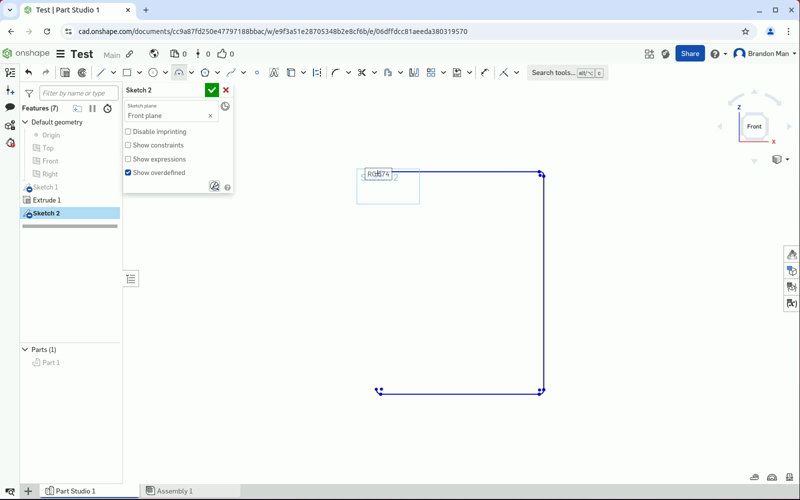
key_up(shift)
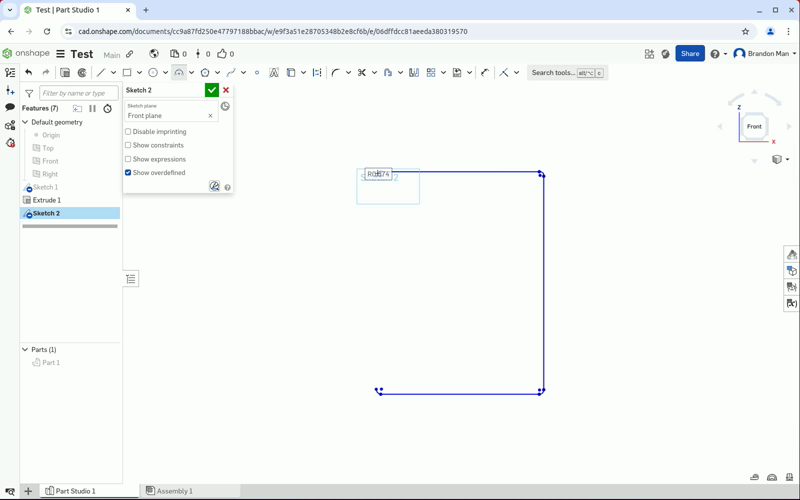
key(esc)
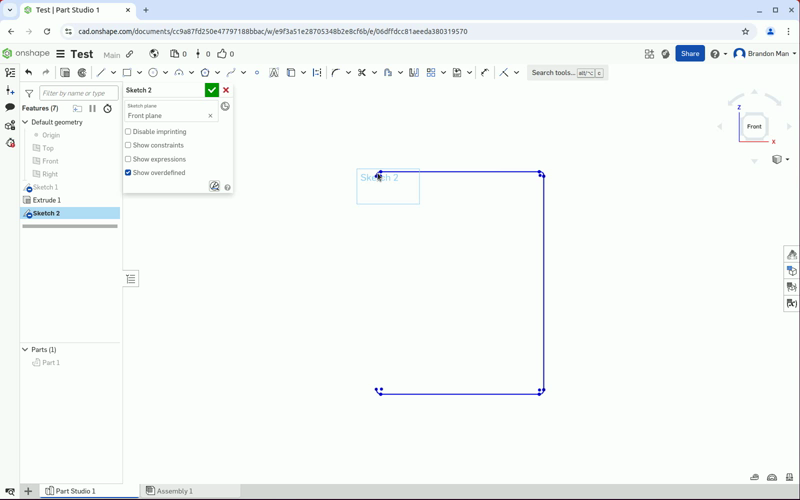
key(l)
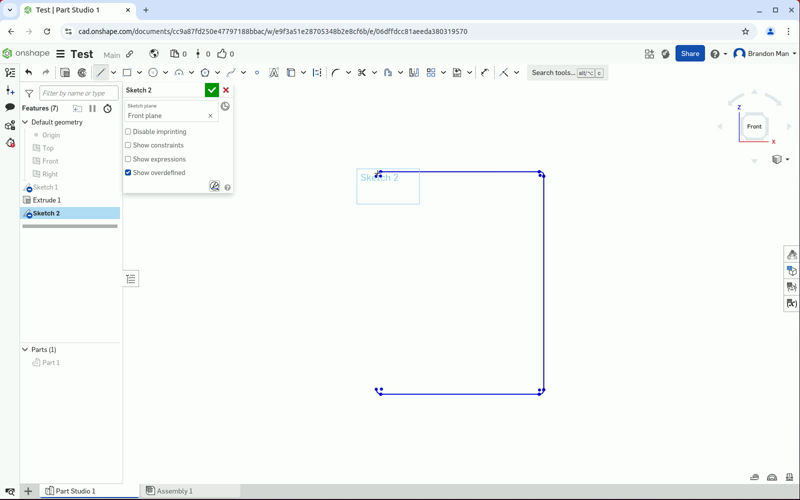
mouse_move(376, 176)
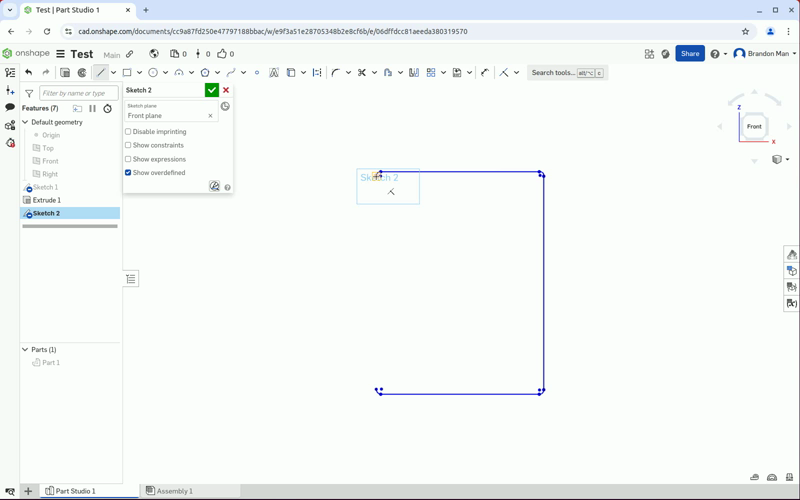
scroll(6)
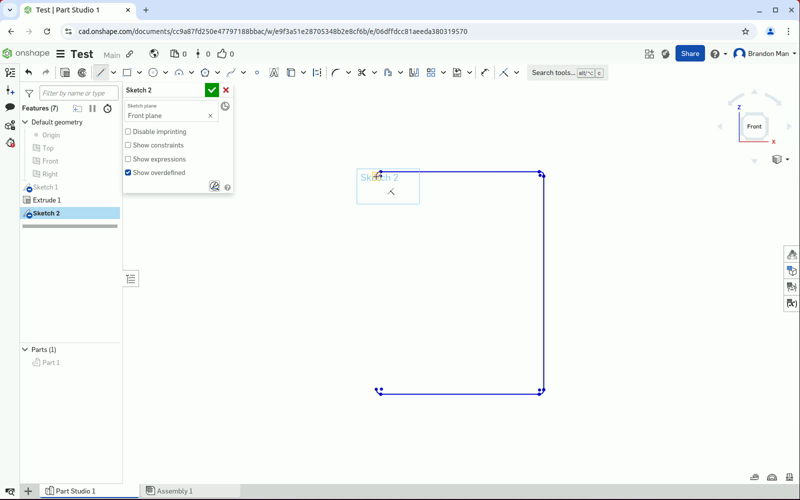
scroll(6)
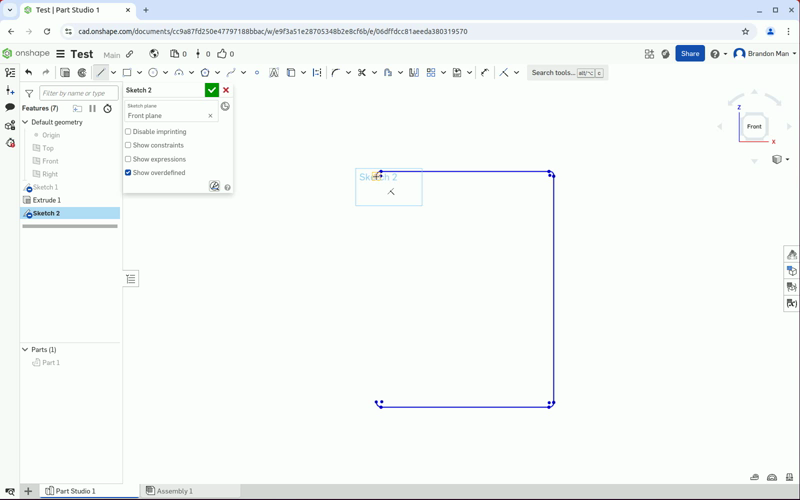
scroll(6)
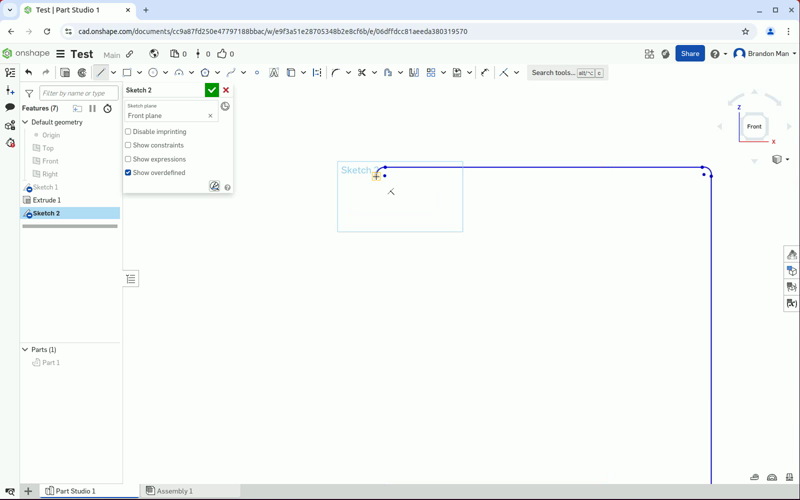
scroll(6)
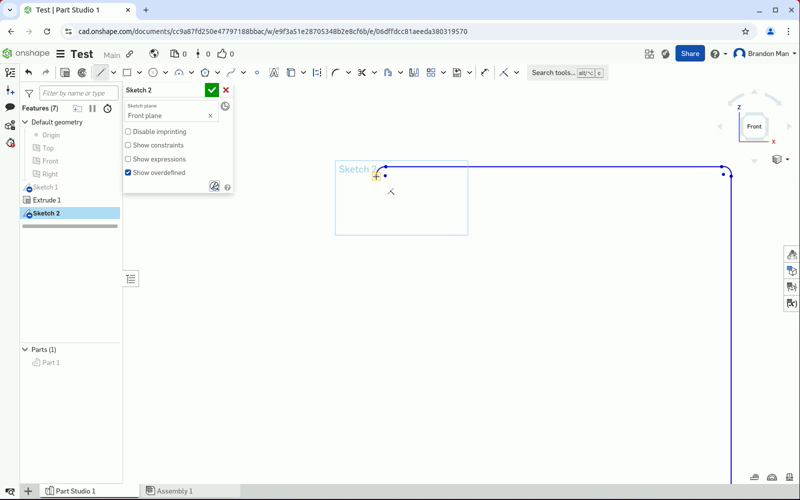
scroll(6)
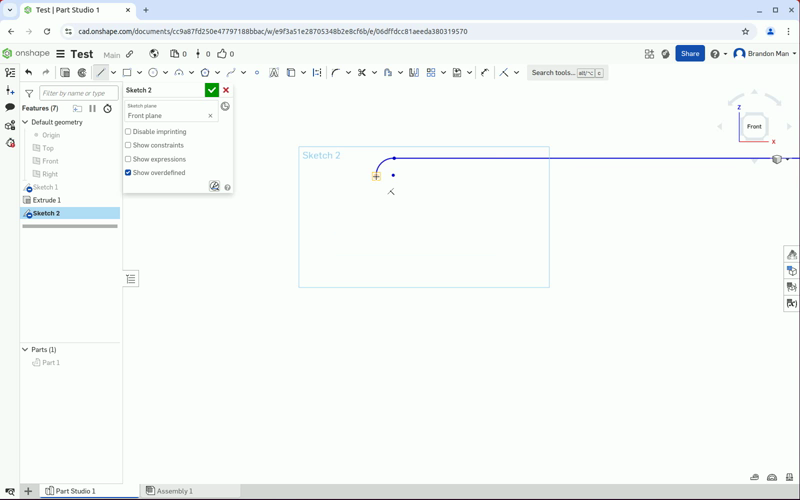
scroll(6)
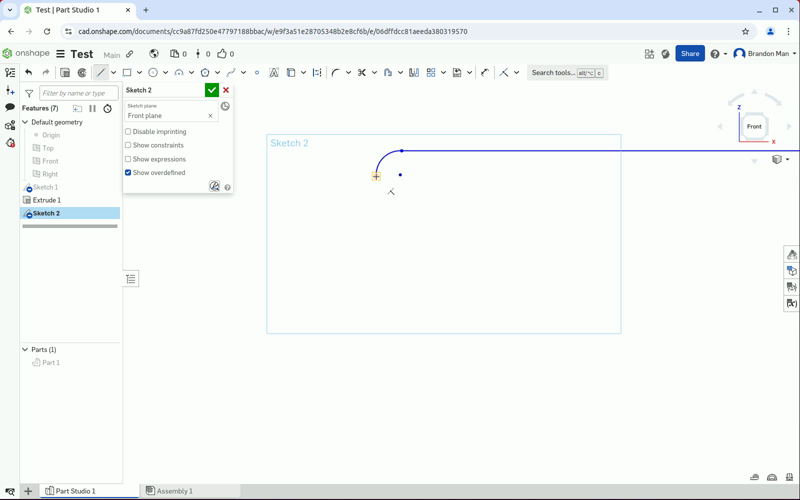
scroll(6)
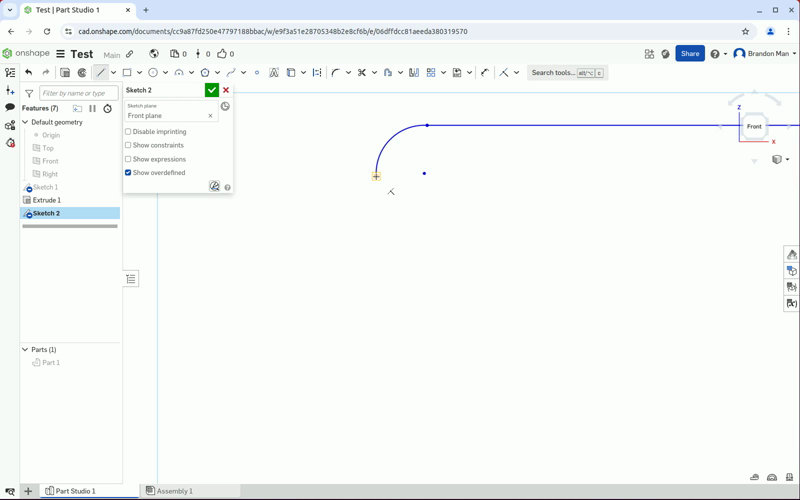
click(376, 176)
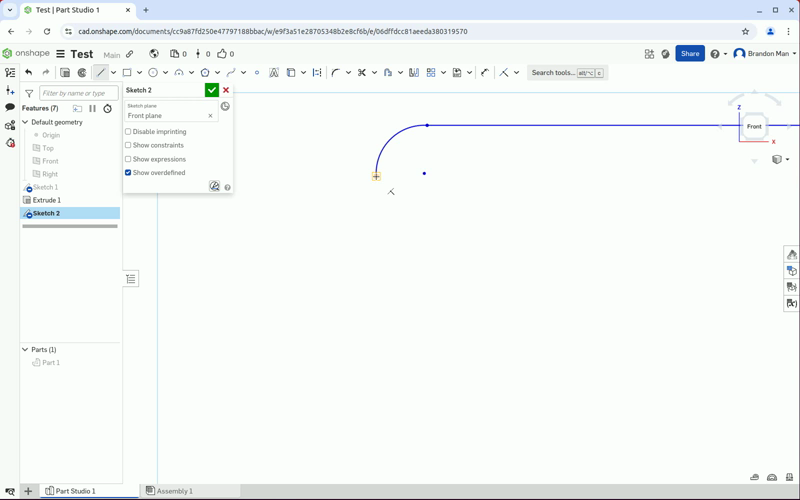
scroll(-6)
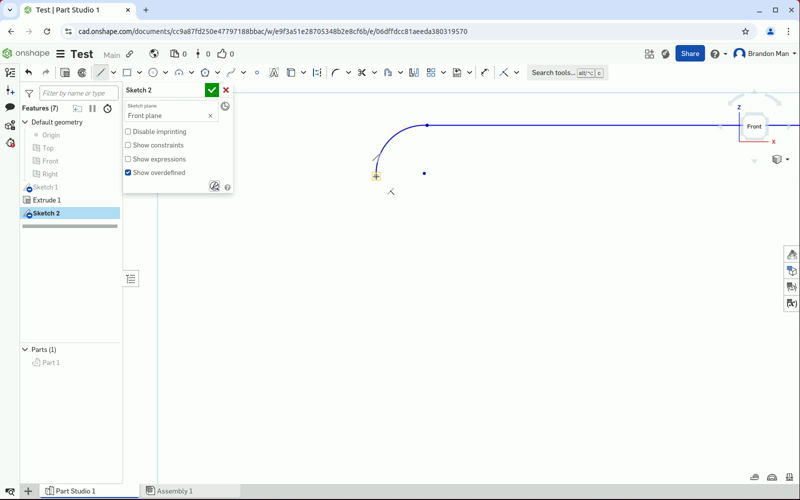
scroll(-6)
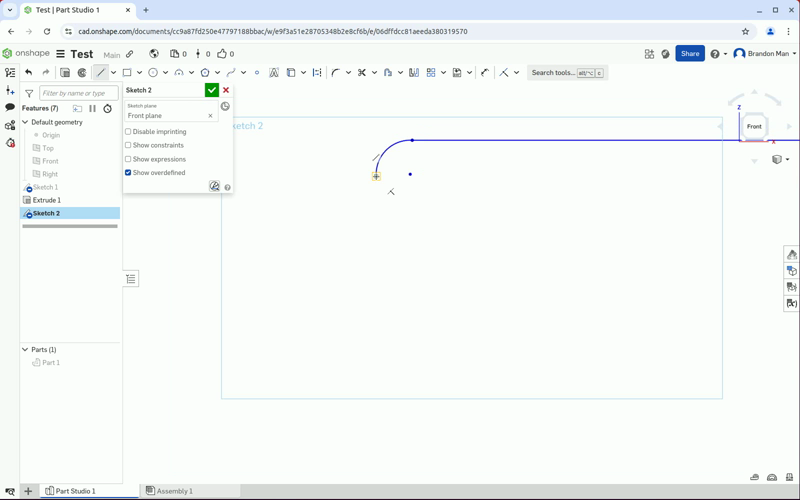
scroll(-6)
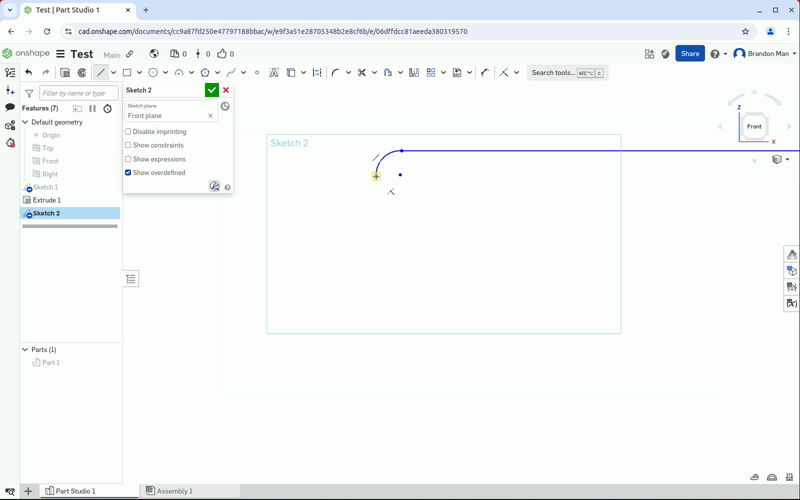
scroll(-6)
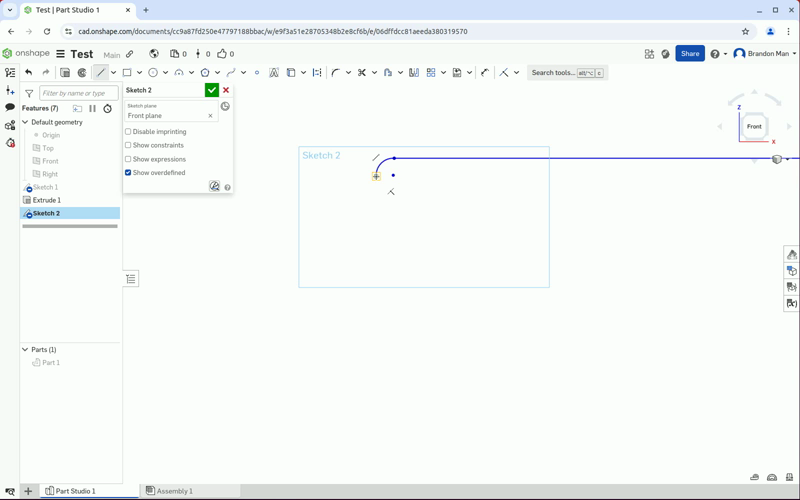
scroll(-6)
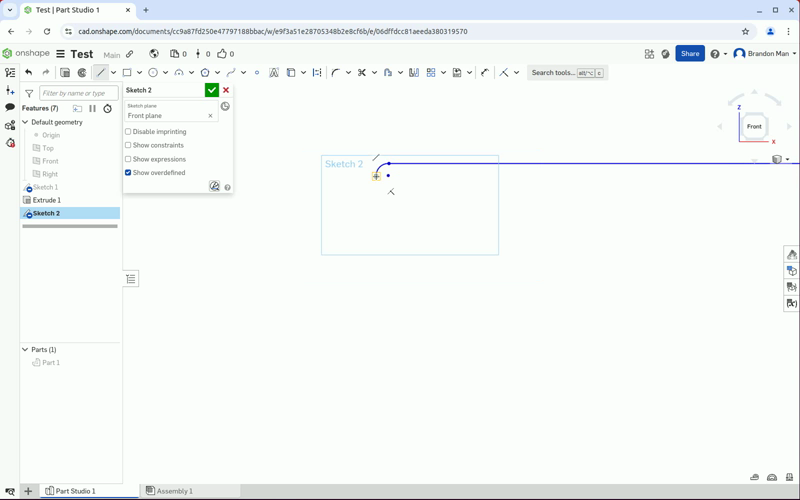
scroll(-6)
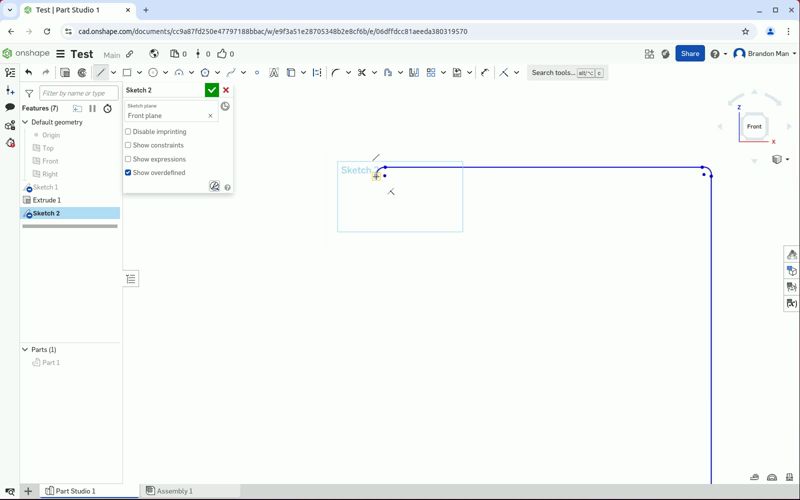
scroll(-6)
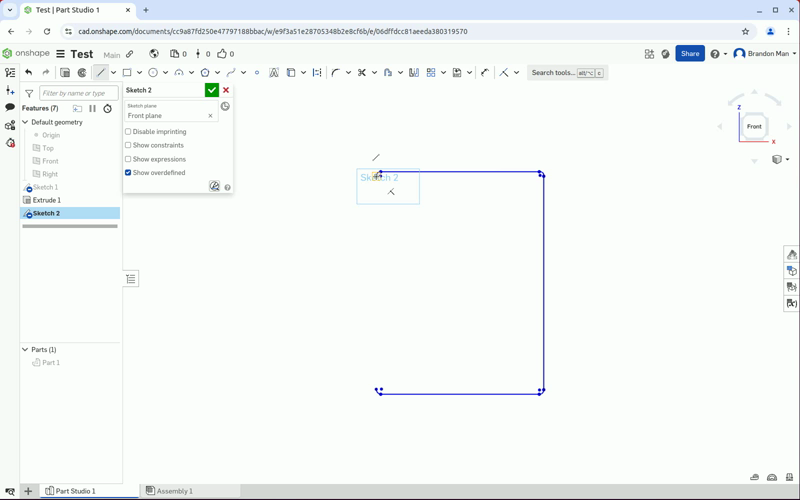
key_down(shift)
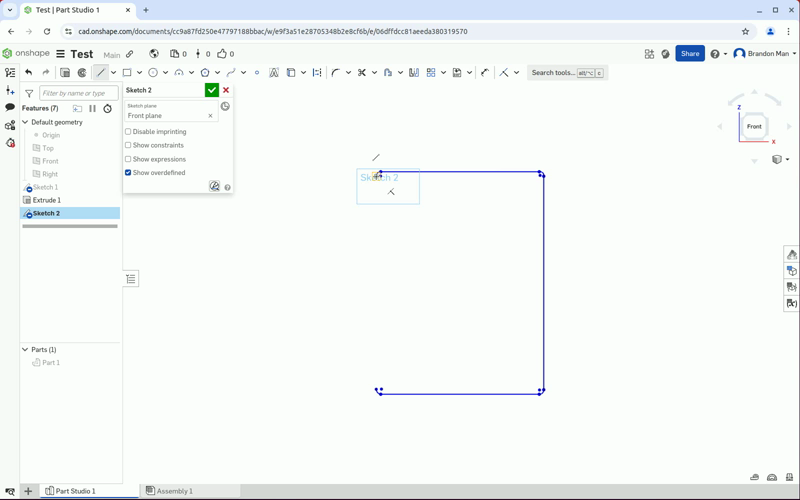
mouse_move(376, 389)
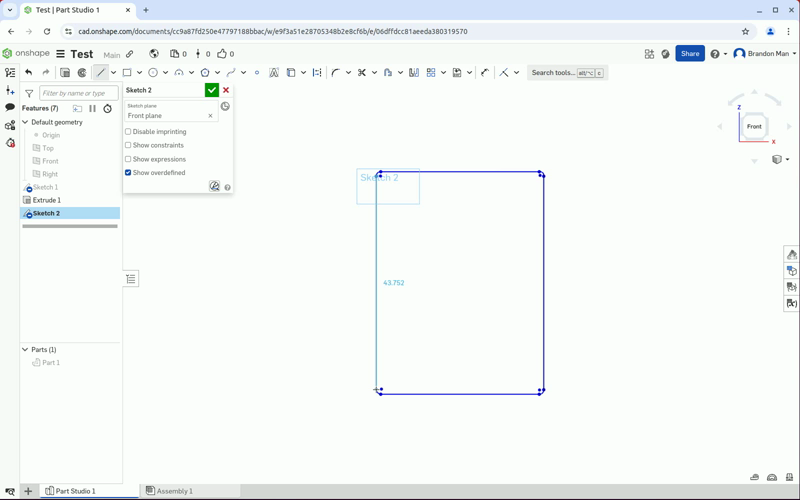
scroll(6)
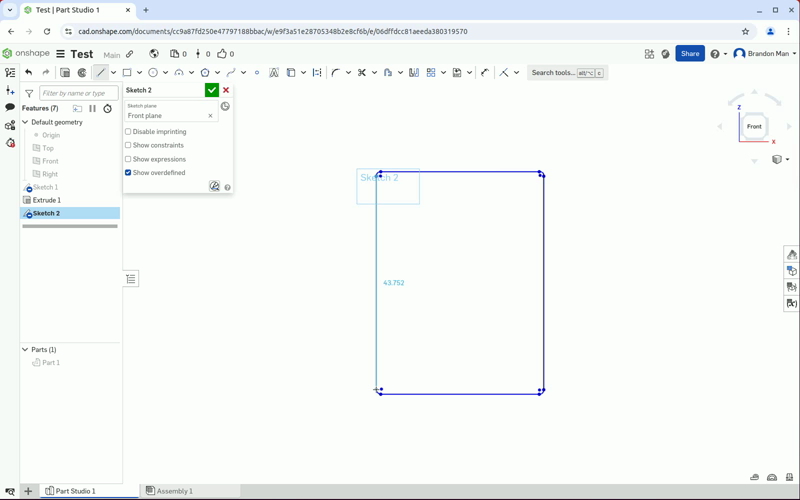
scroll(6)
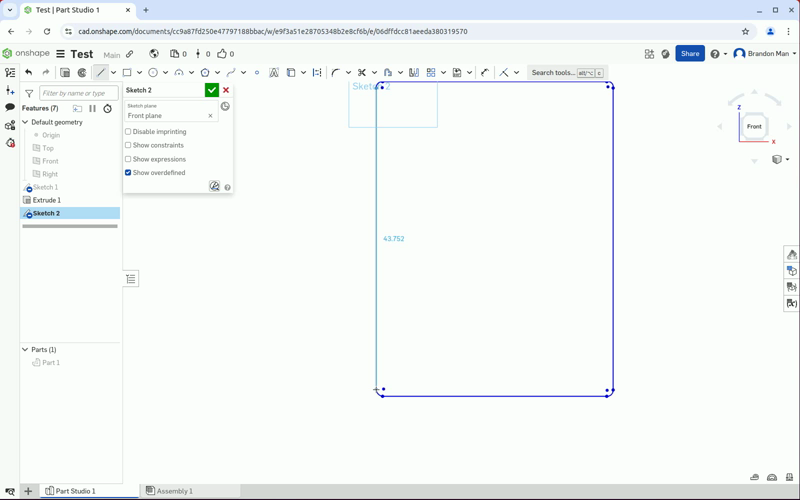
scroll(6)
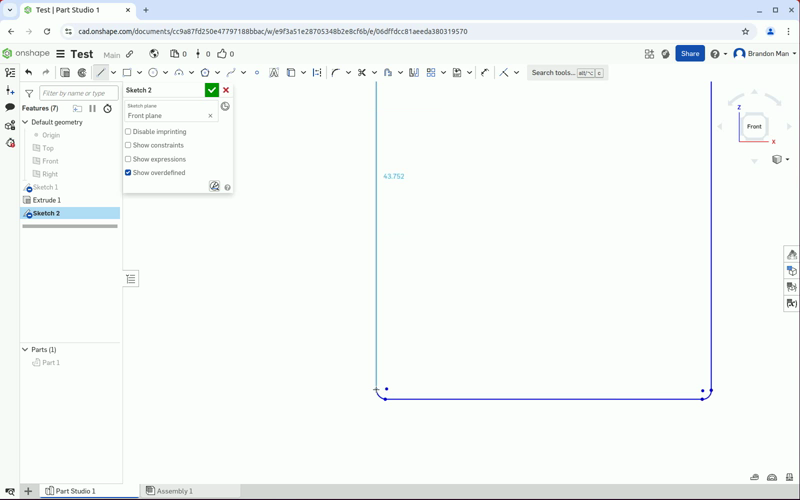
scroll(6)
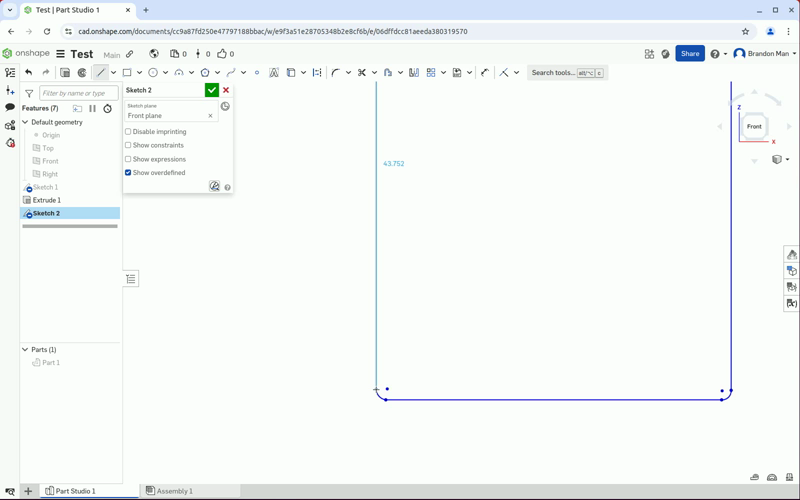
scroll(6)
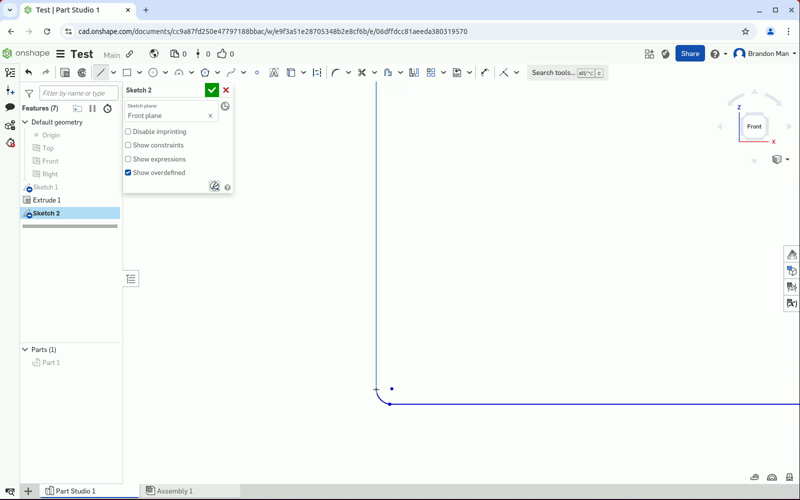
scroll(6)
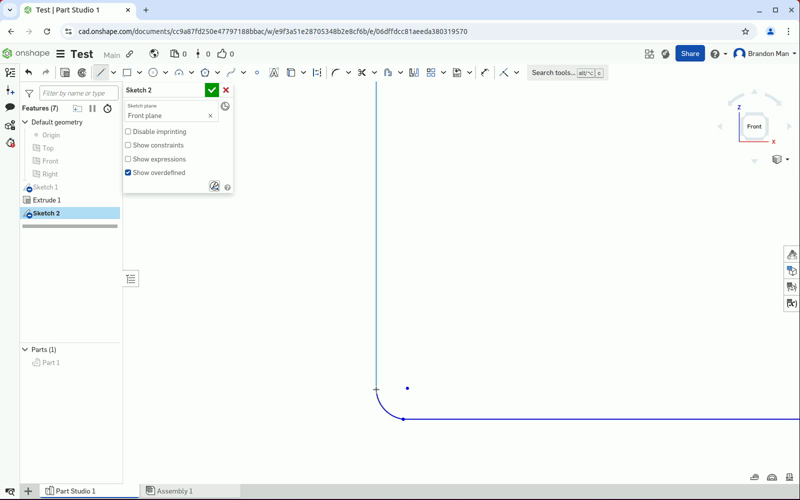
scroll(6)
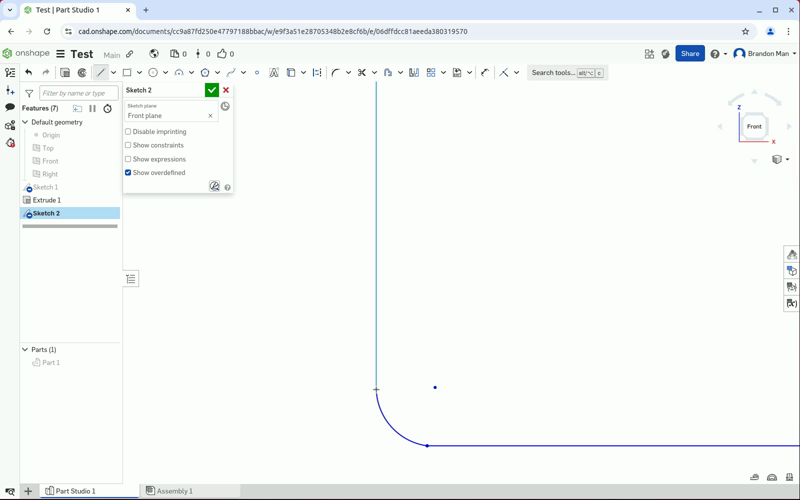
key_up(shift)
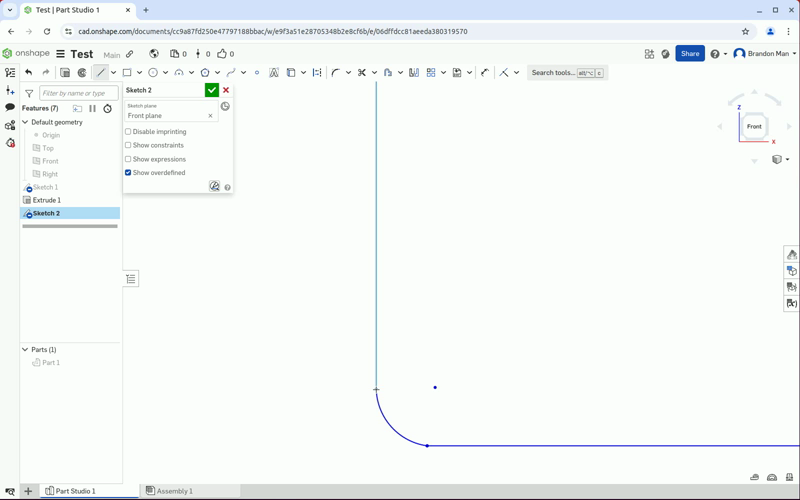
click(376, 389)
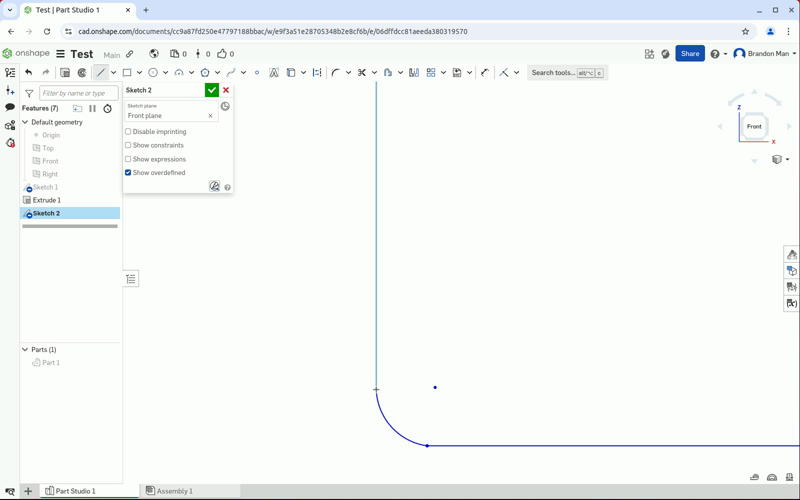
scroll(-6)
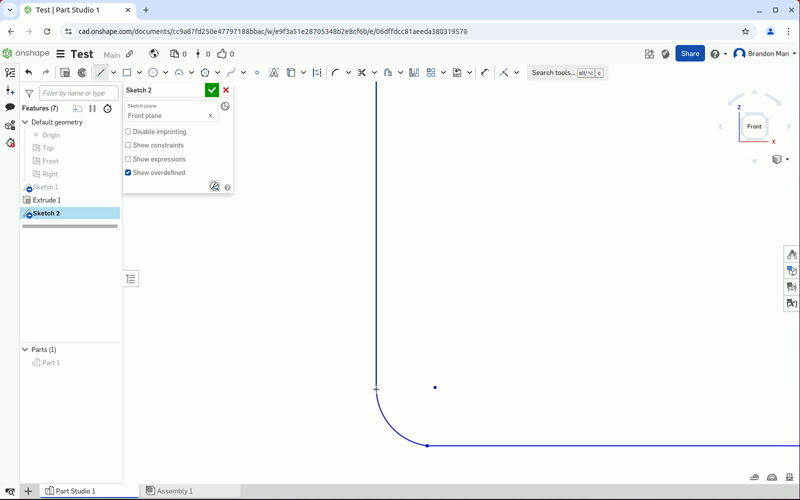
scroll(-6)
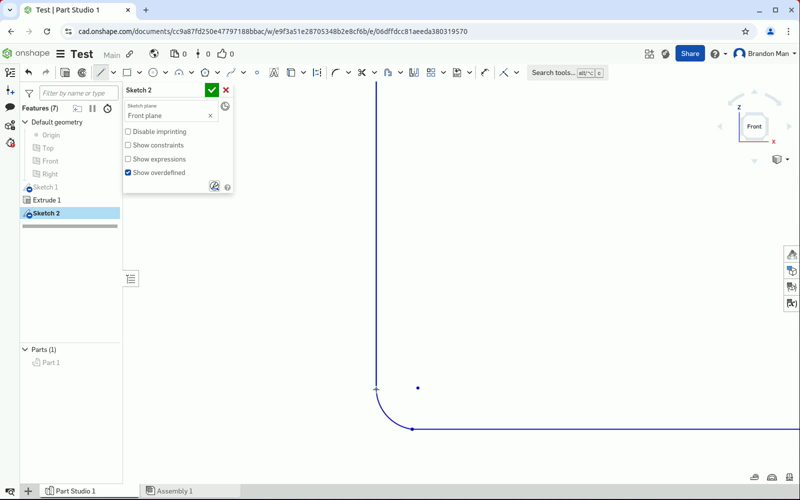
scroll(-6)
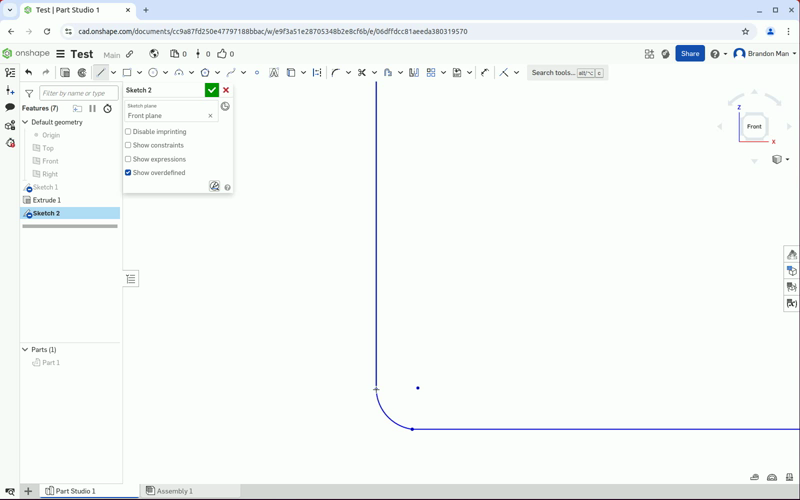
scroll(-6)
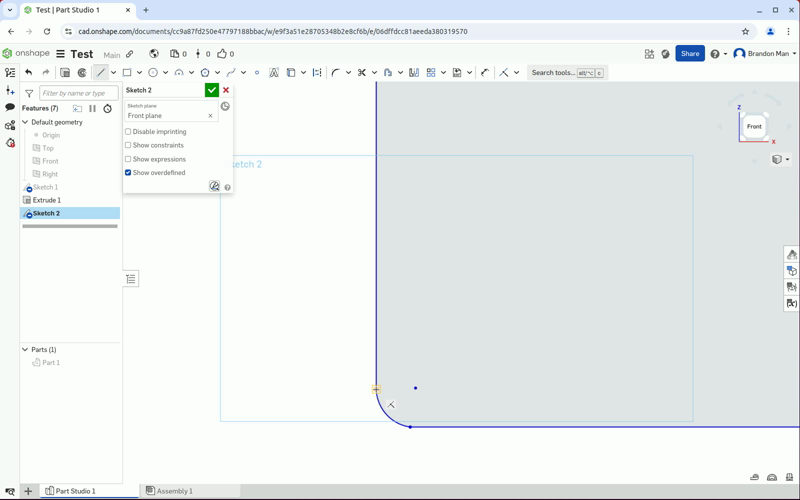
scroll(-6)
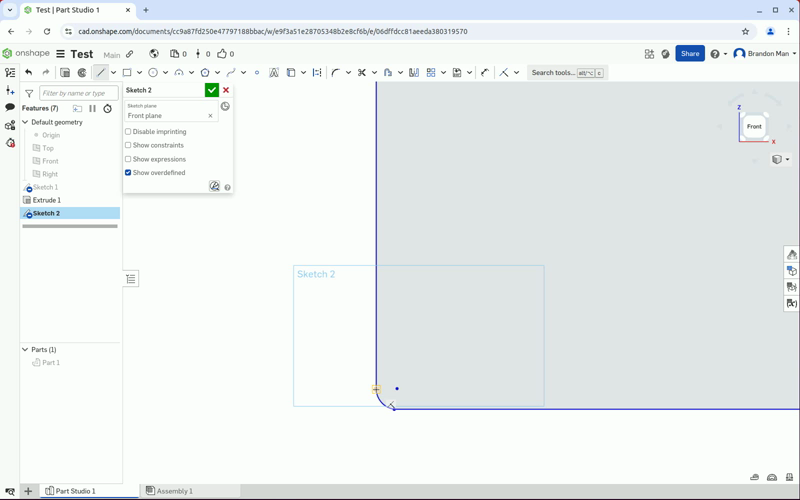
scroll(-6)
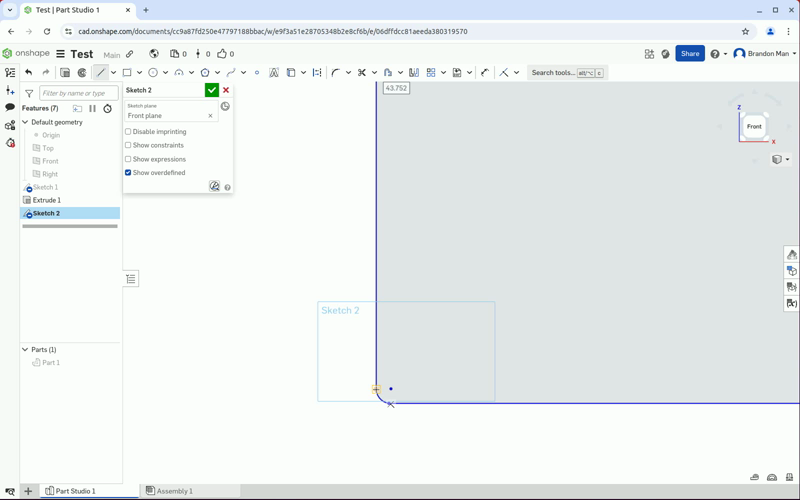
scroll(-6)
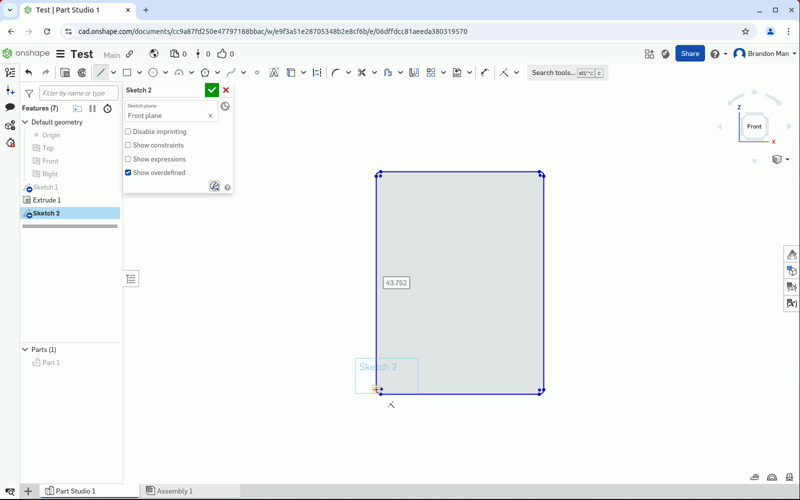
key(esc)
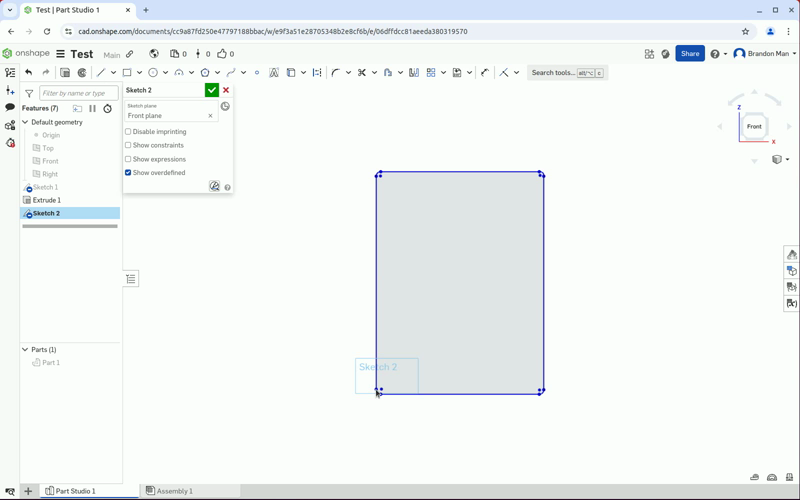
key(a)
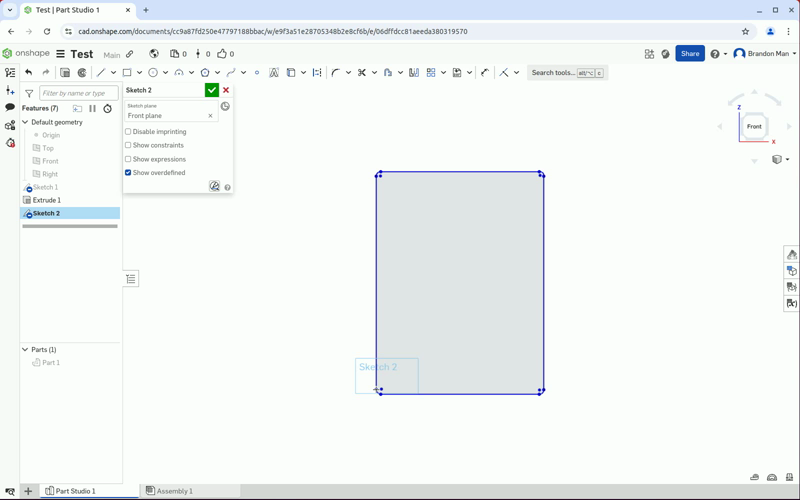
key_down(shift)
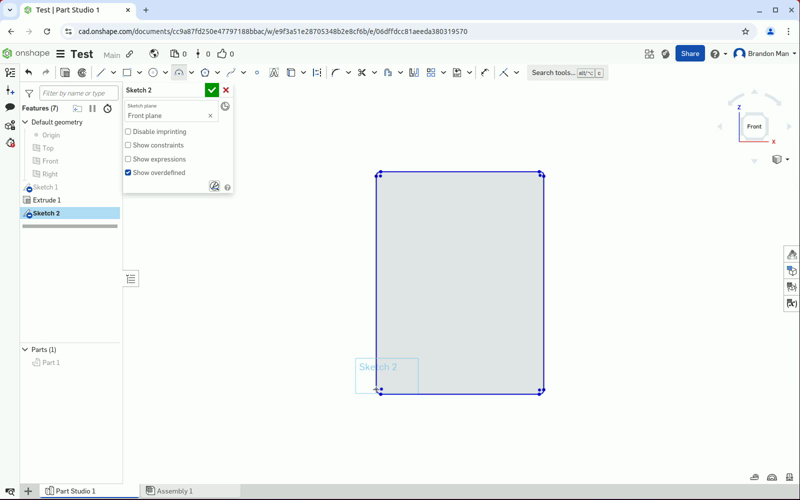
mouse_move(387, 366)
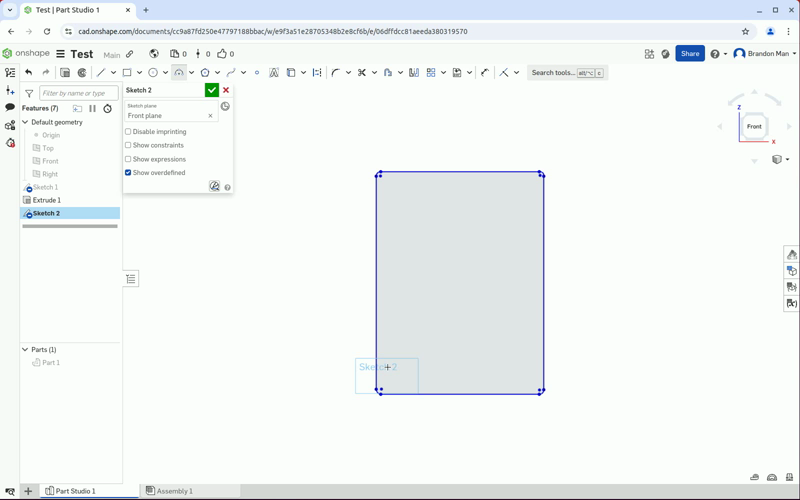
click(387, 366)
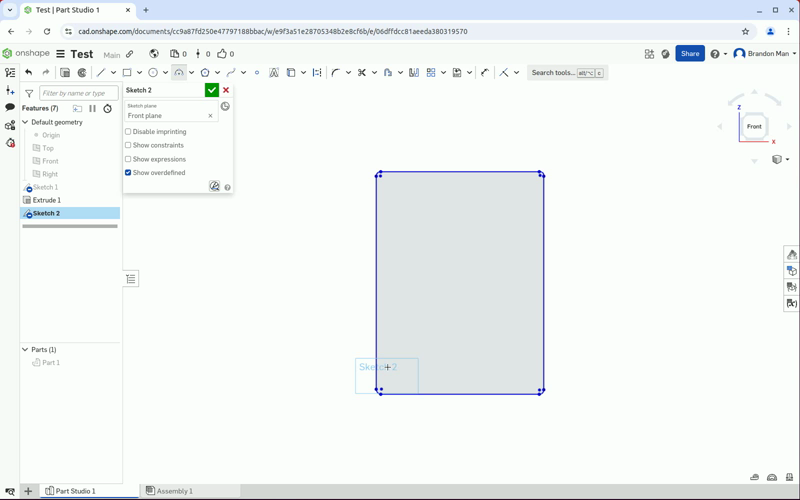
key_up(shift)
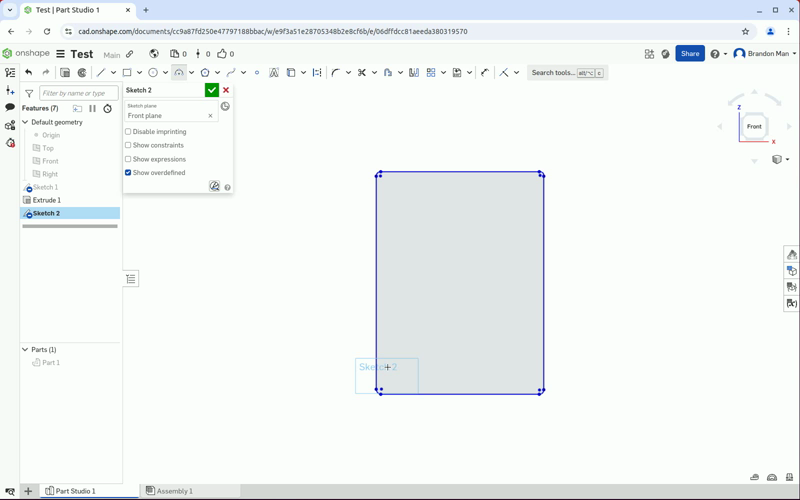
key_down(shift)
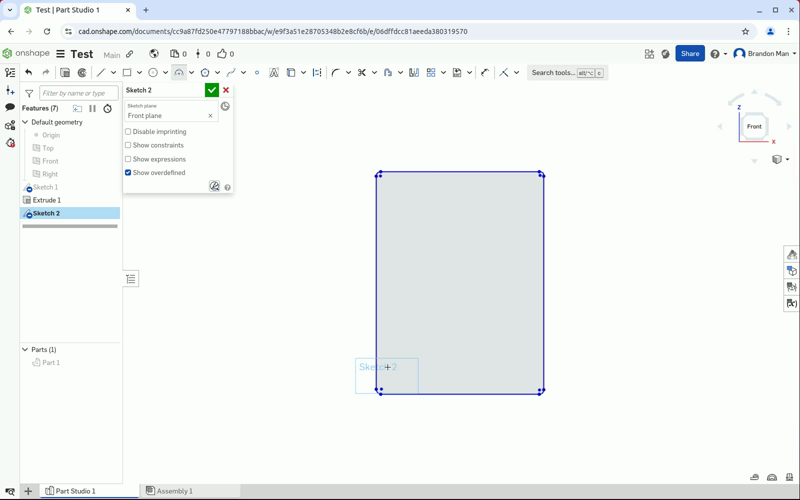
mouse_move(392, 373)
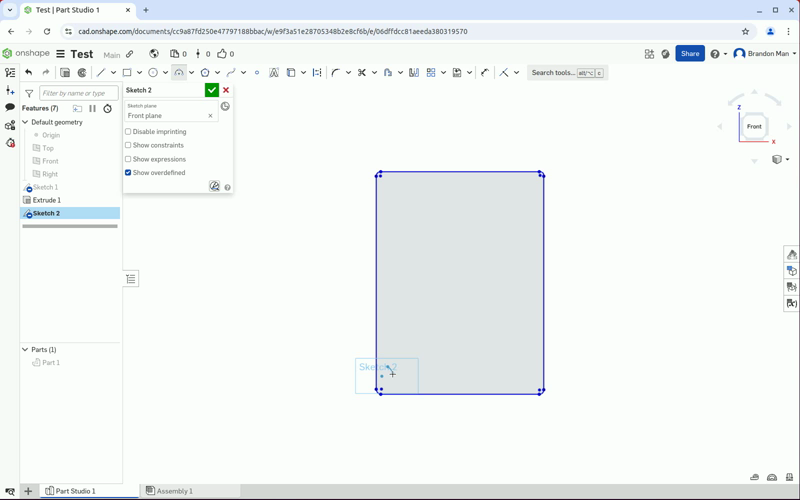
click(392, 373)
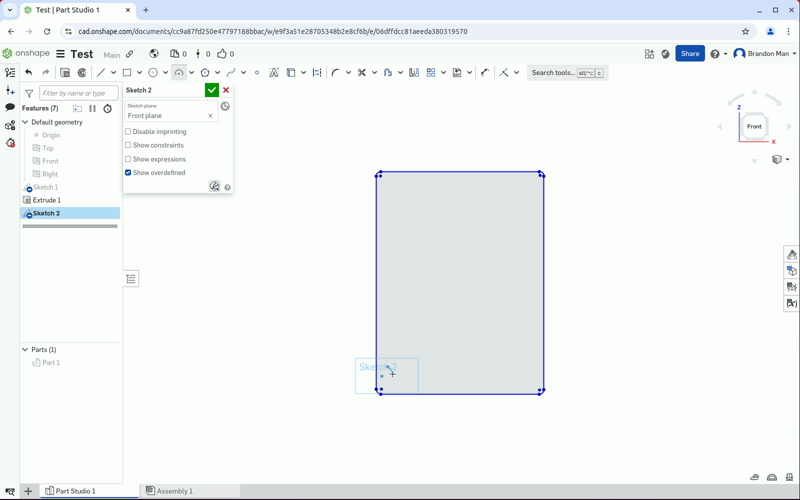
mouse_move(388, 371)
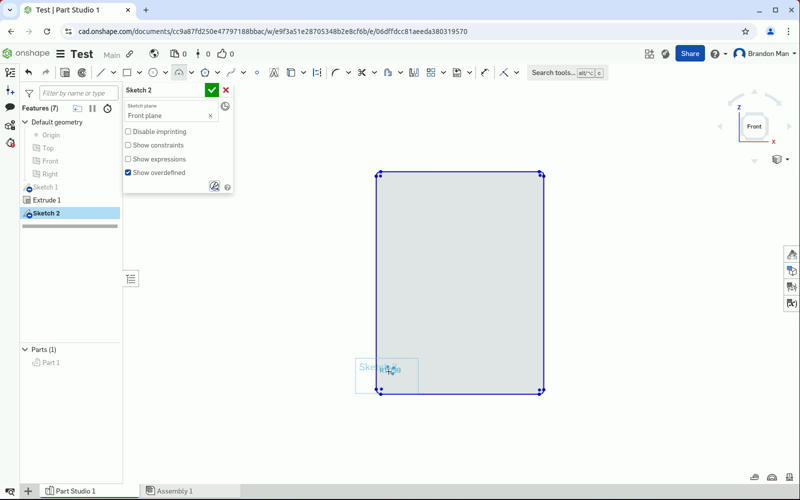
click(388, 371)
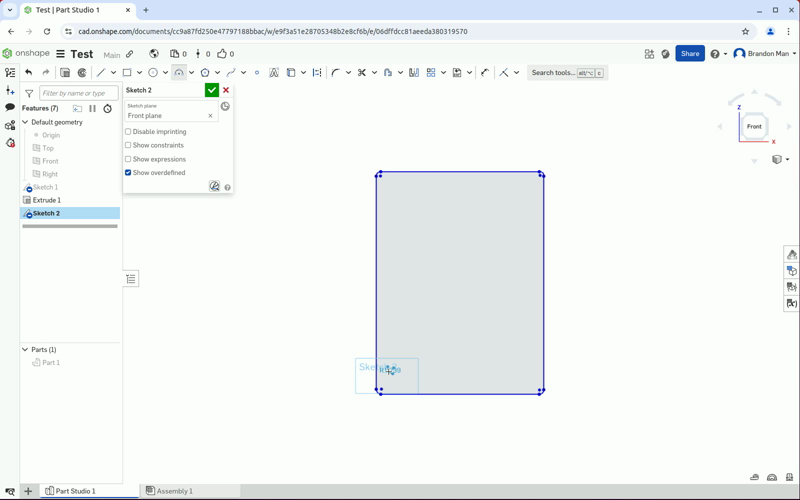
key_up(shift)
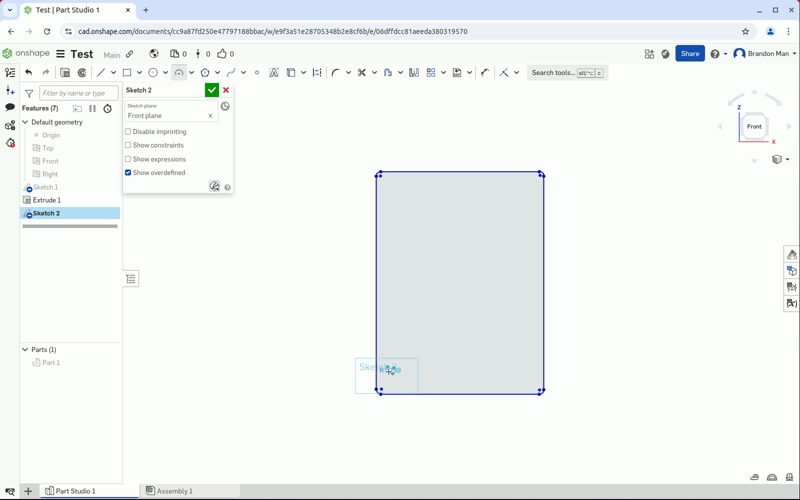
key(esc)
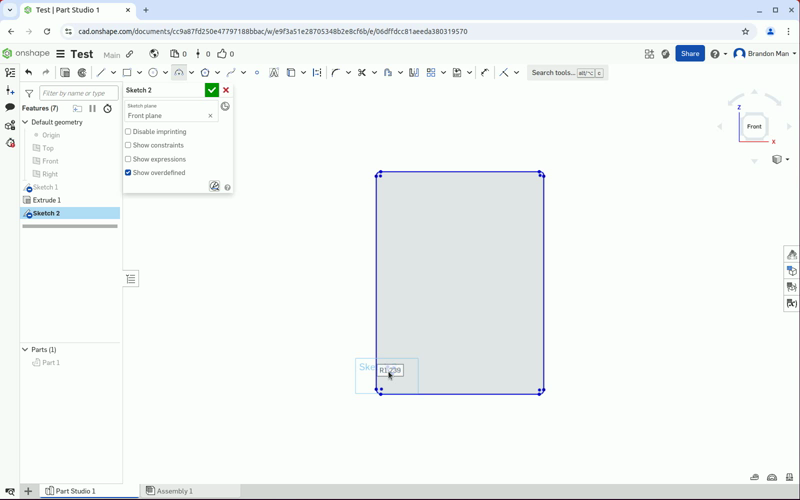
key(l)
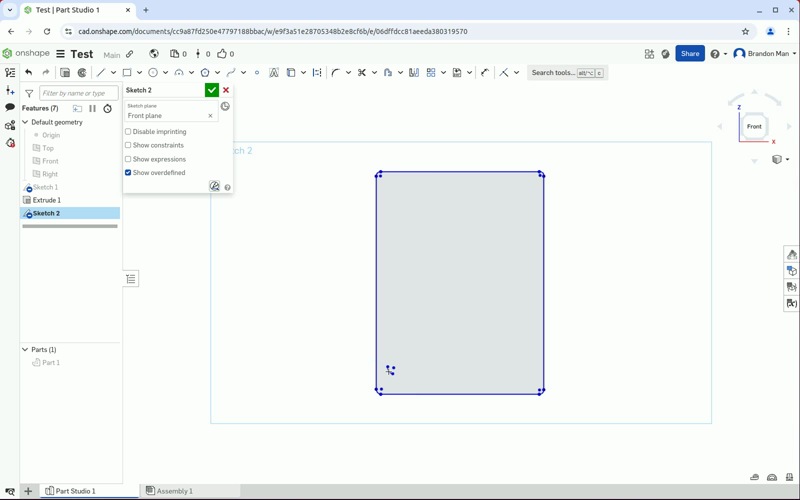
mouse_move(392, 373)
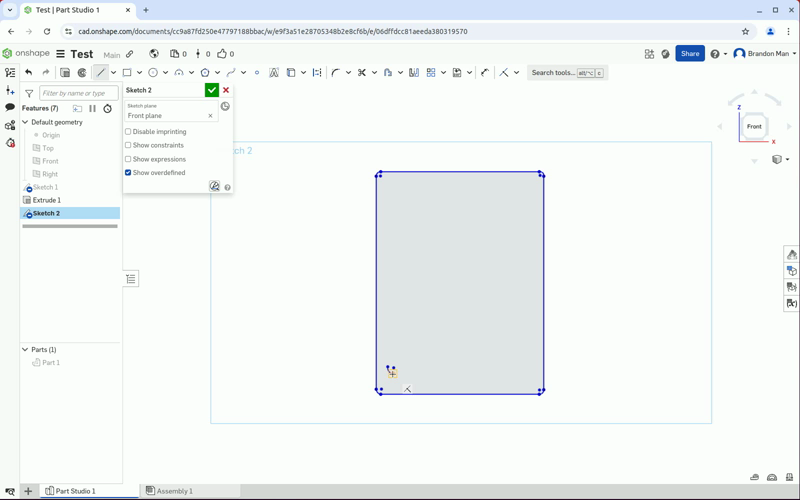
click(392, 373)
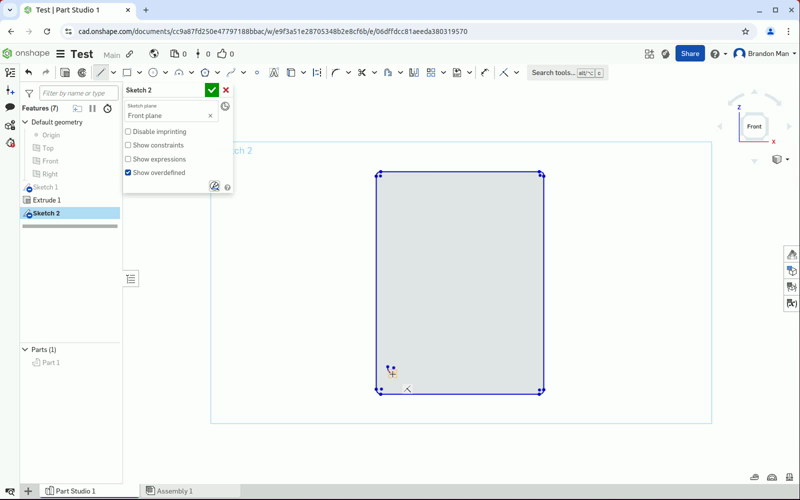
key_down(shift)
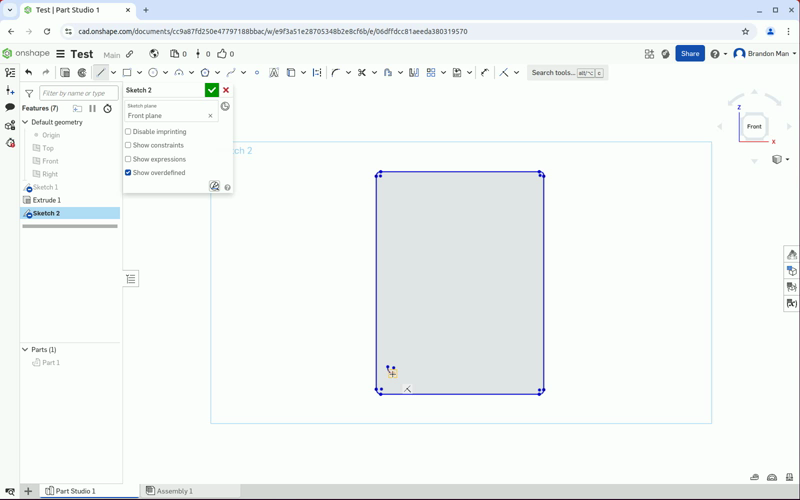
mouse_move(528, 373)
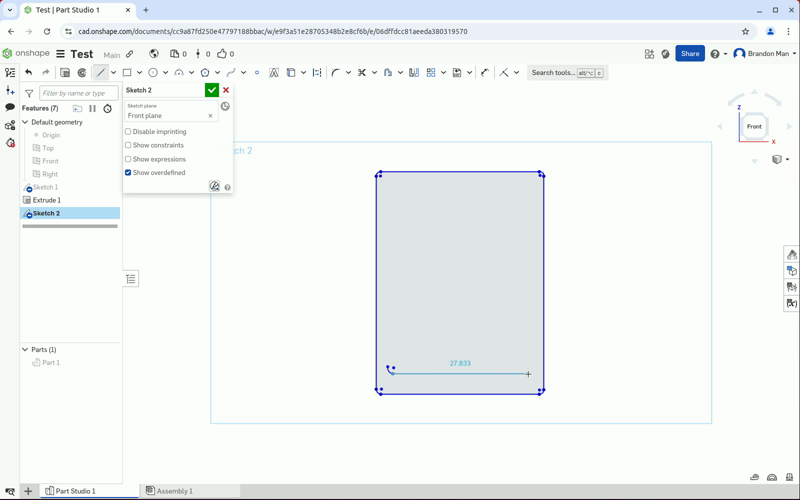
click(528, 373)
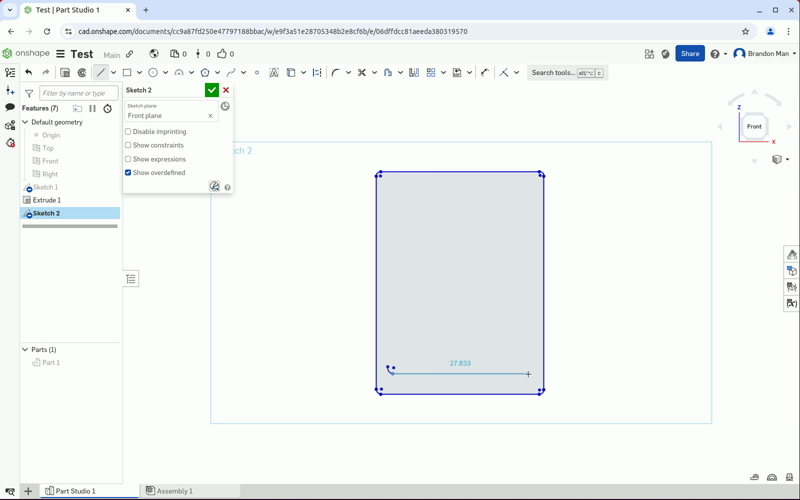
key_up(shift)
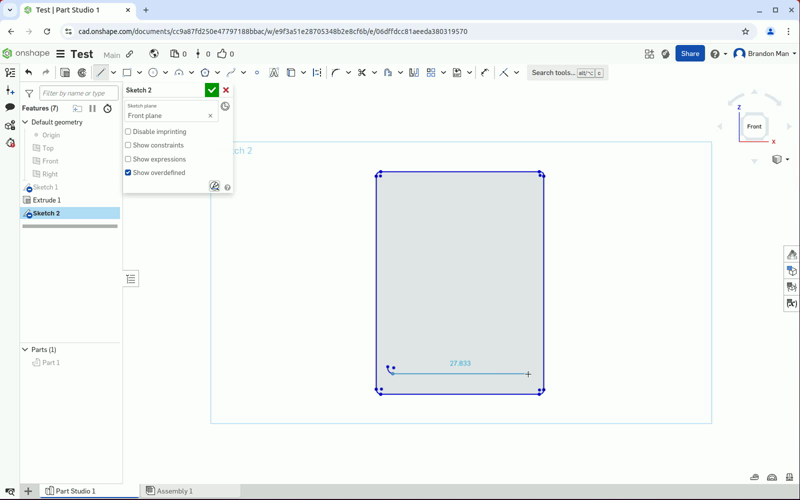
key(esc)
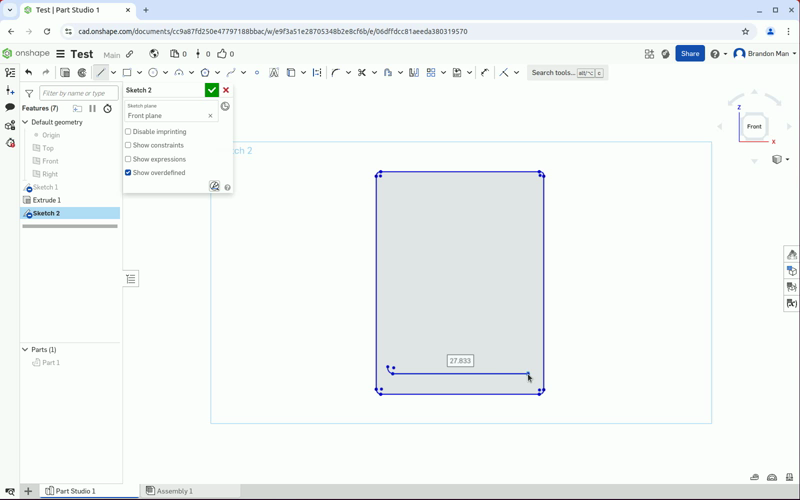
key(a)
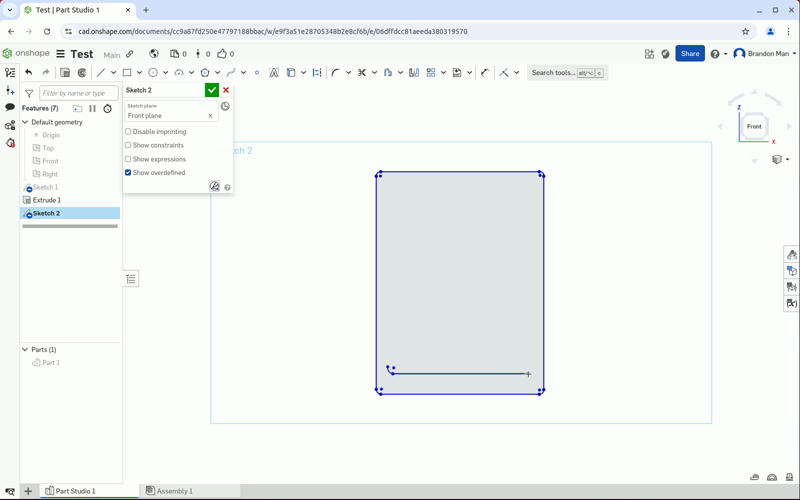
mouse_move(528, 373)
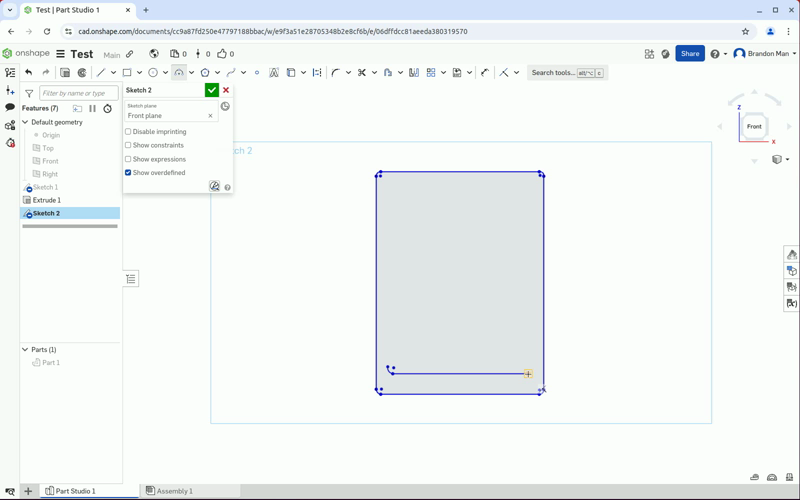
click(528, 373)
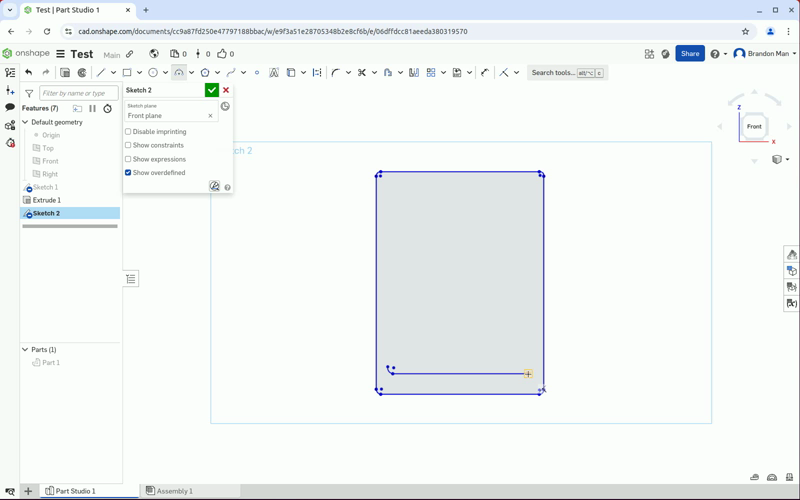
key_down(shift)
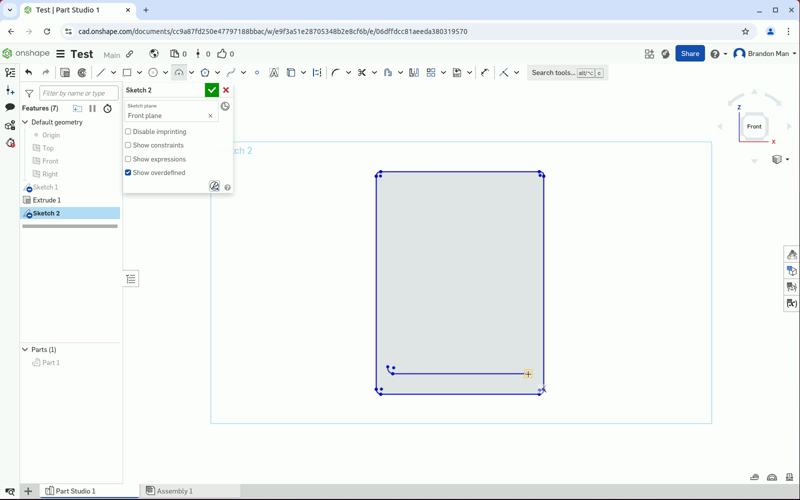
mouse_move(532, 366)
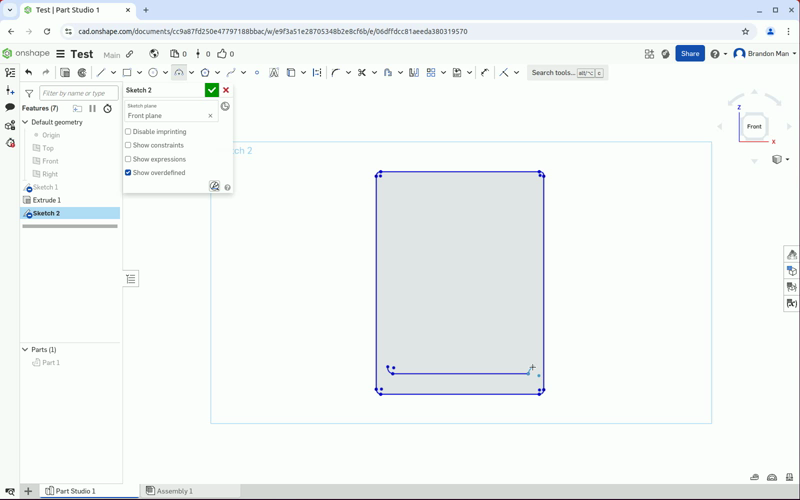
click(532, 366)
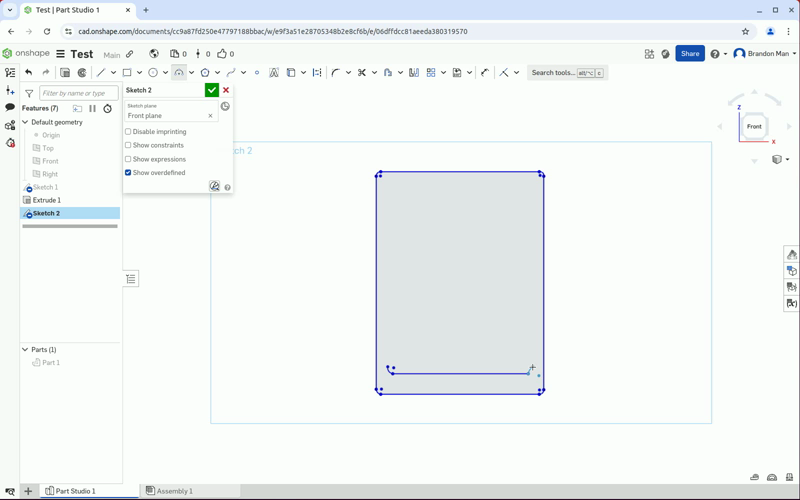
mouse_move(531, 371)
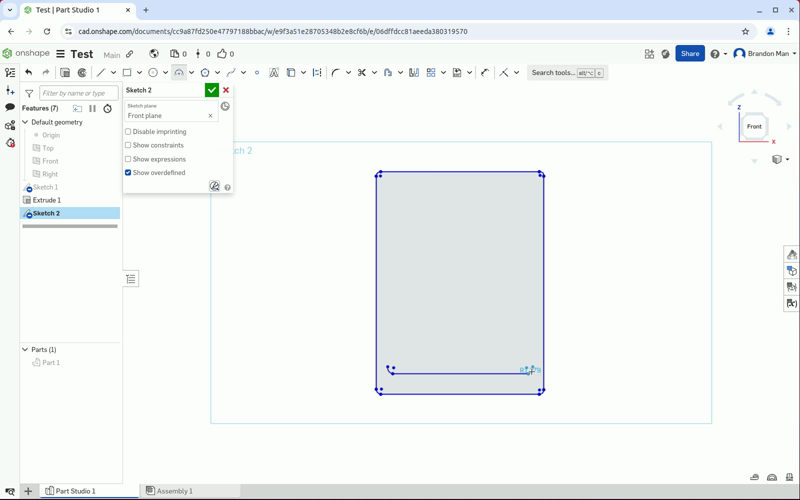
scroll(6)
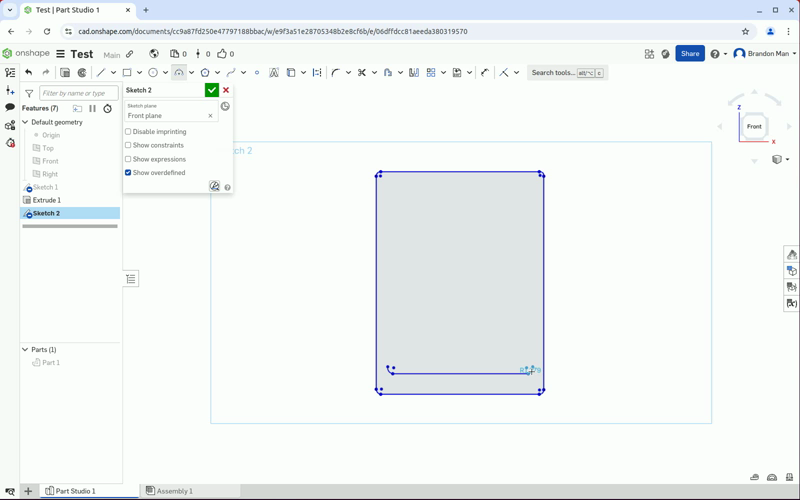
scroll(6)
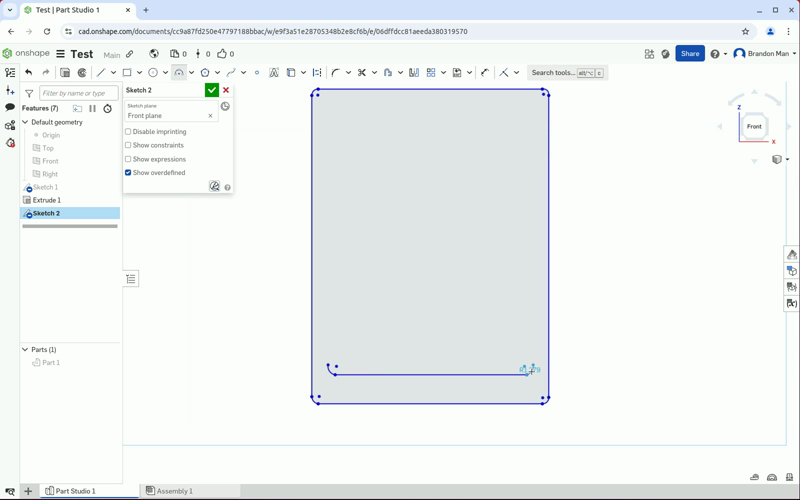
scroll(6)
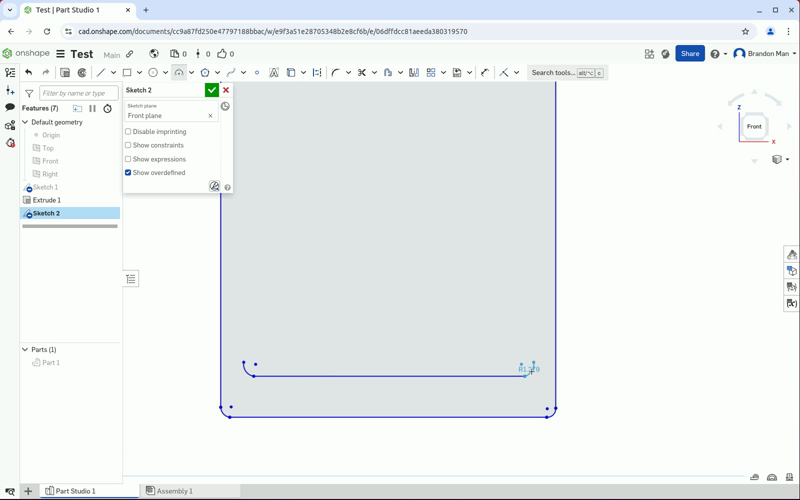
scroll(6)
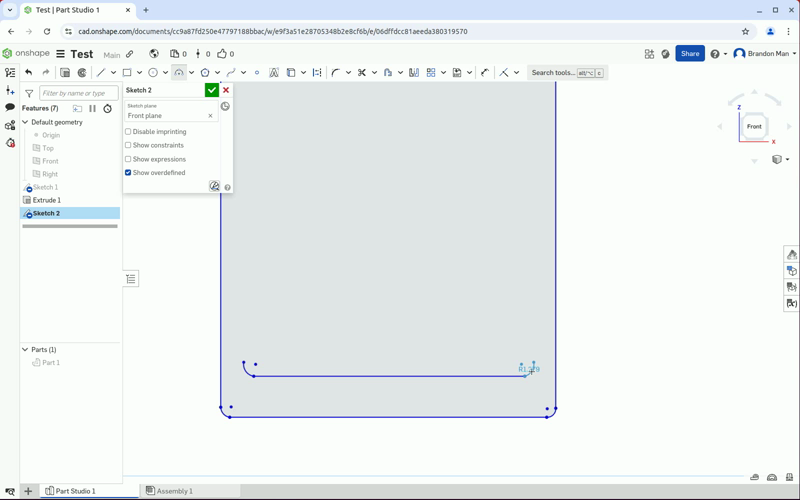
scroll(6)
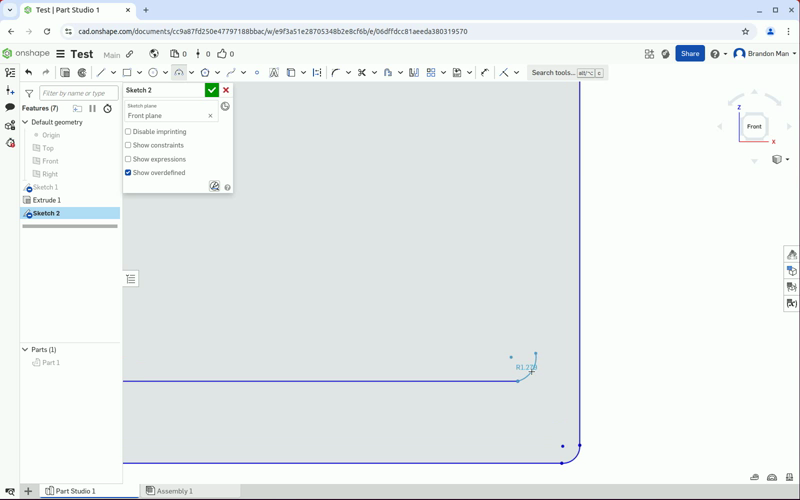
scroll(6)
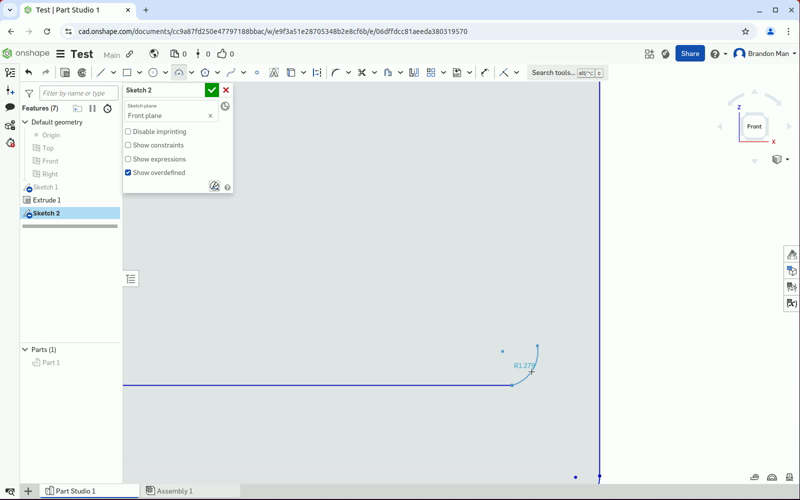
scroll(6)
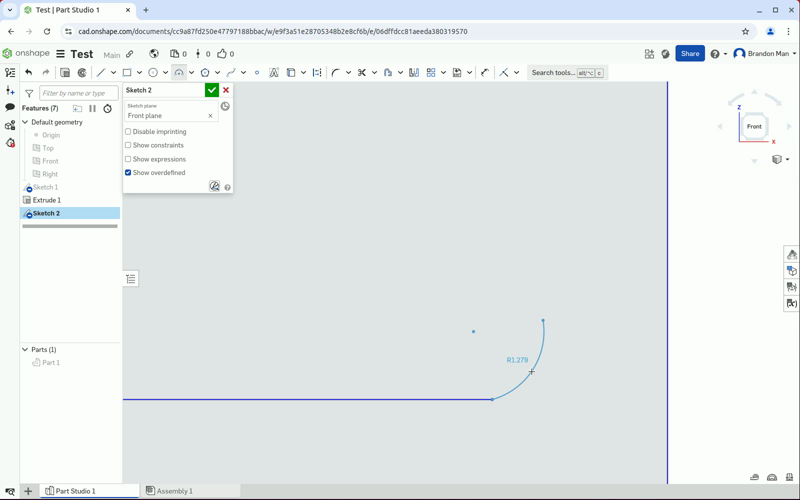
click(531, 371)
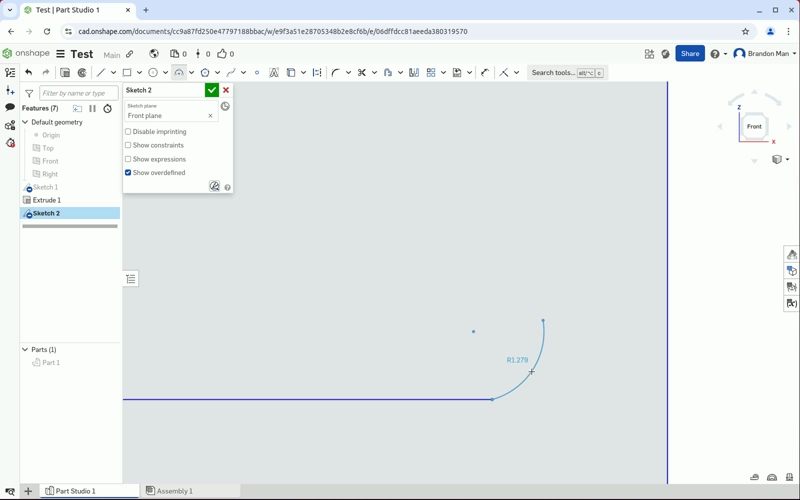
scroll(-6)
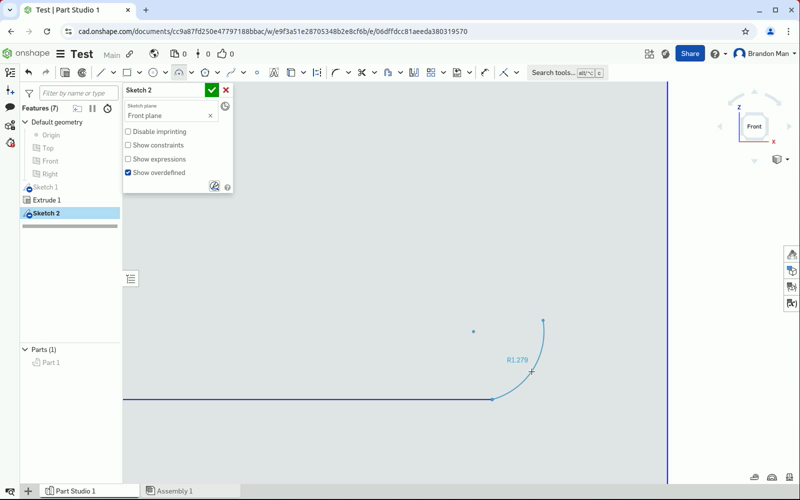
scroll(-6)
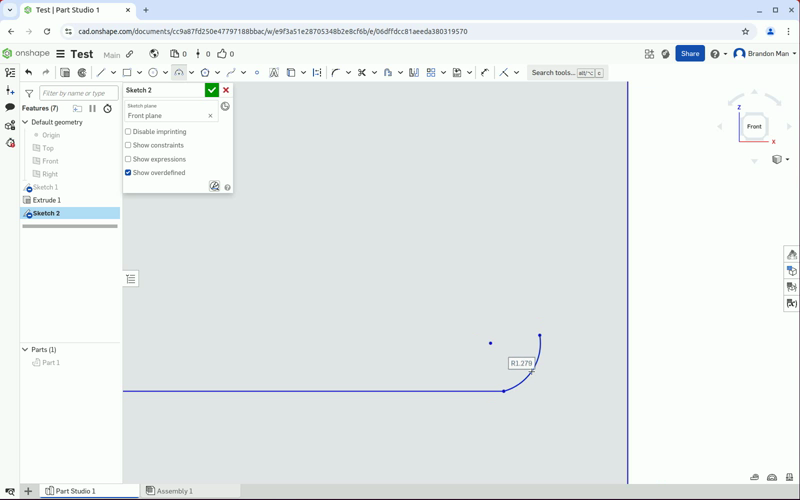
scroll(-6)
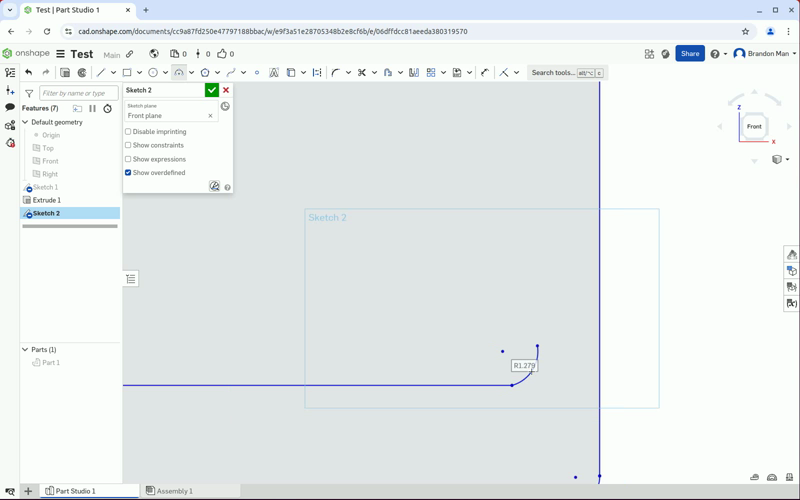
scroll(-6)
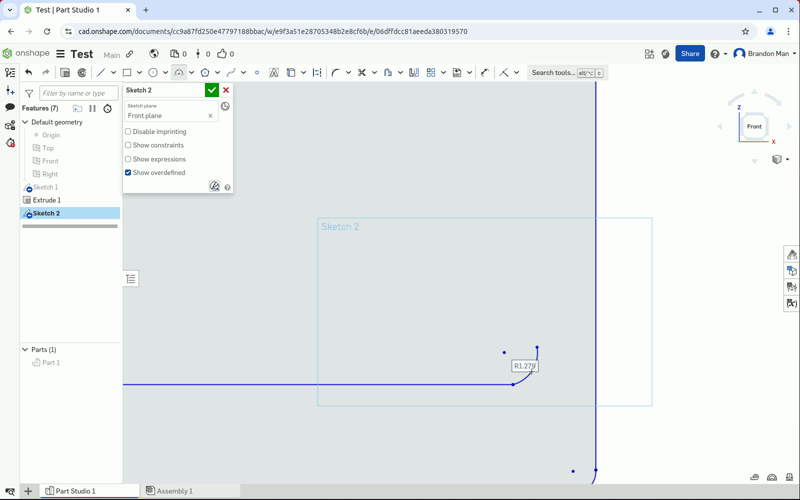
scroll(-6)
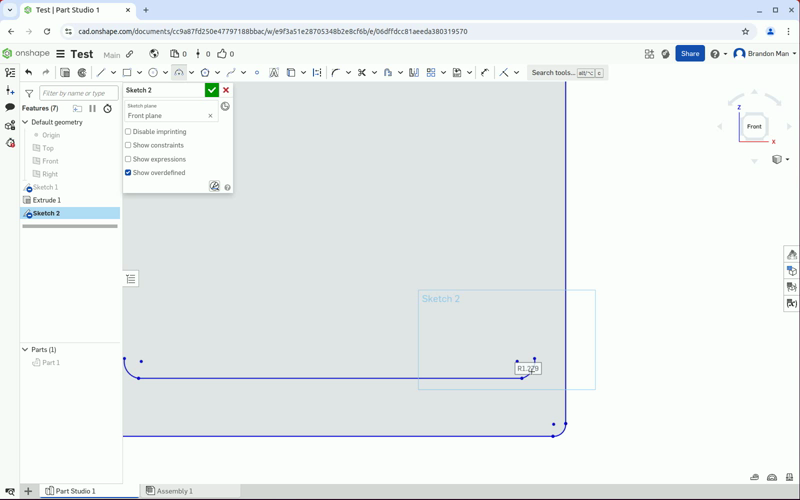
scroll(-6)
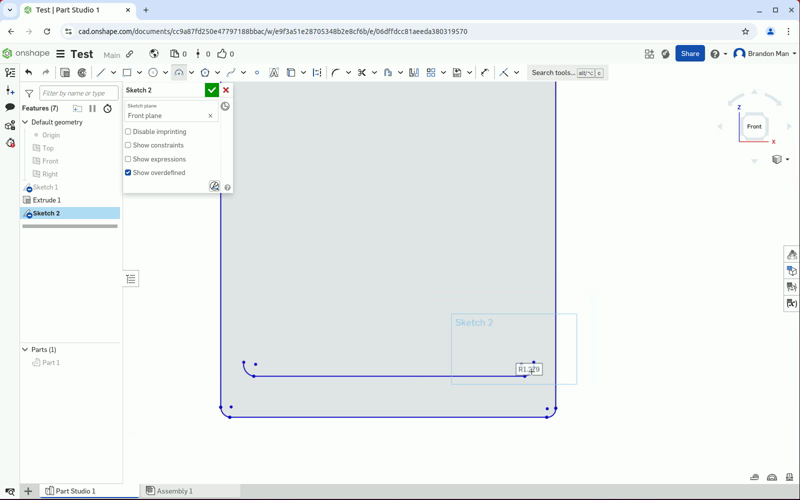
scroll(-6)
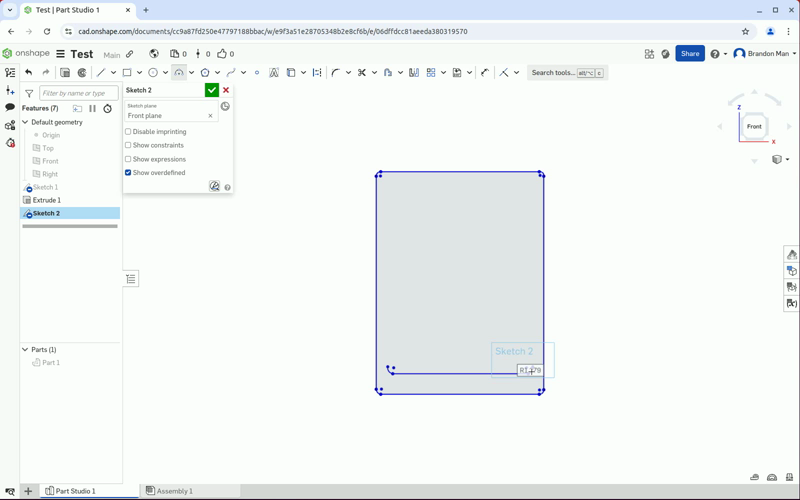
key_up(shift)
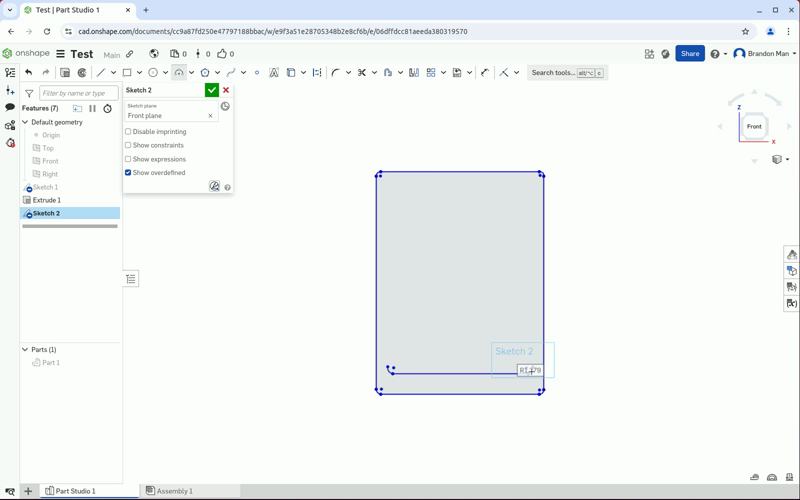
key(esc)
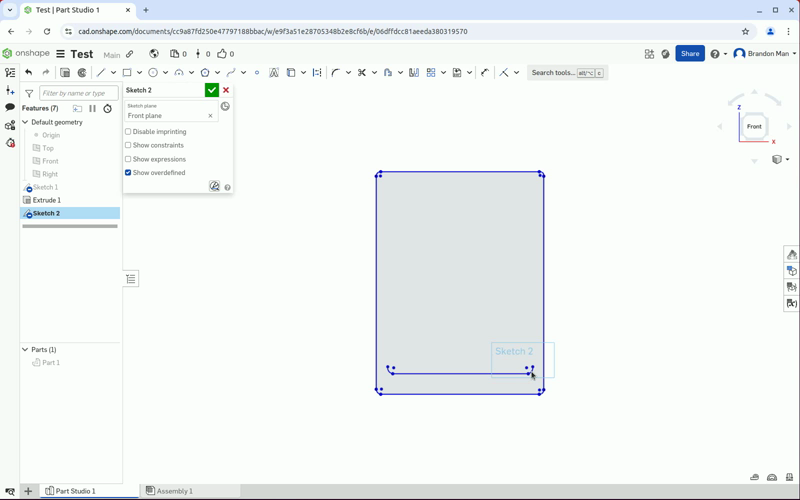
key(l)
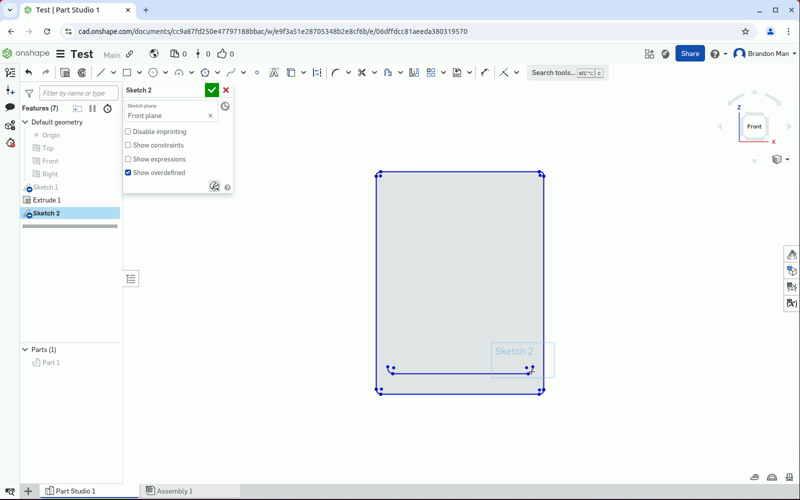
mouse_move(532, 366)
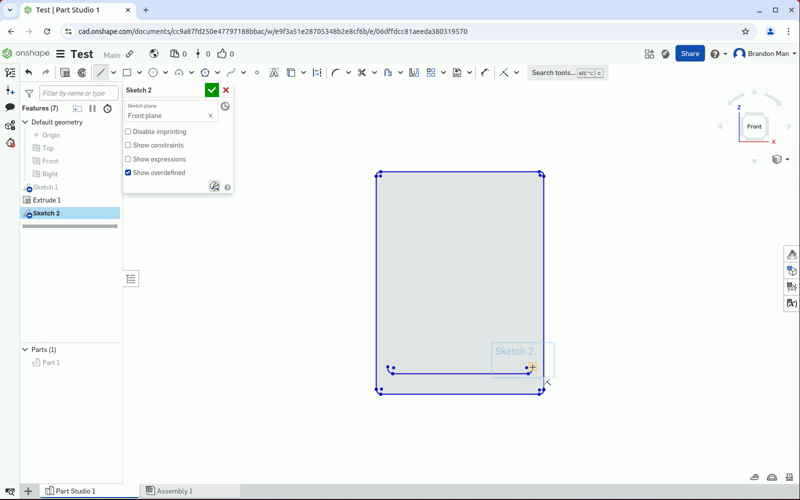
click(532, 366)
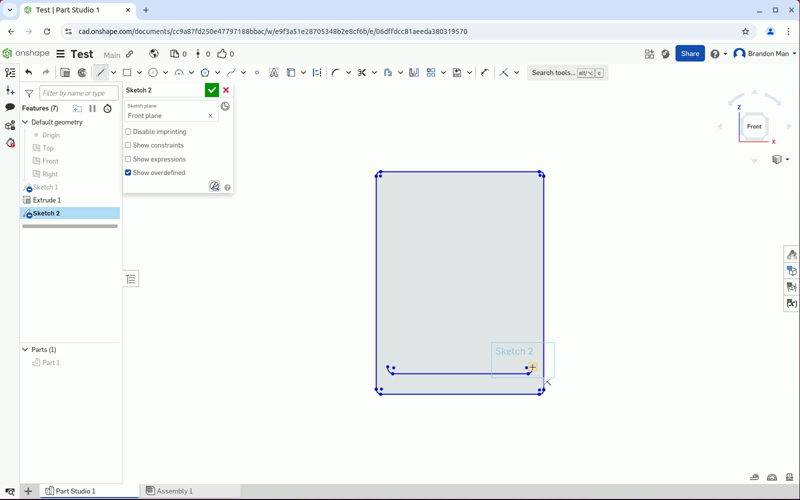
key_down(shift)
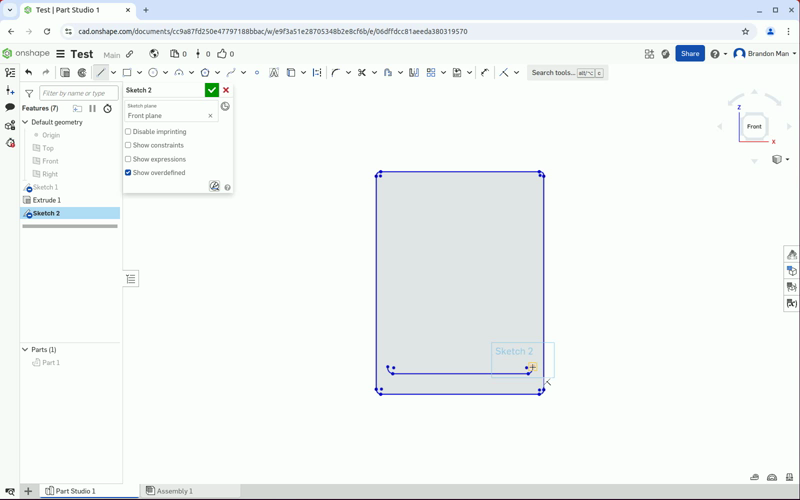
mouse_move(562, 366)
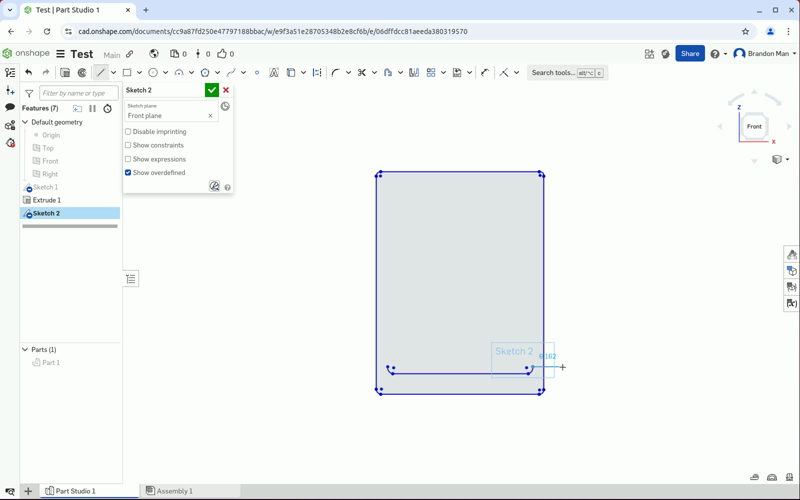
mouse_move(532, 323)
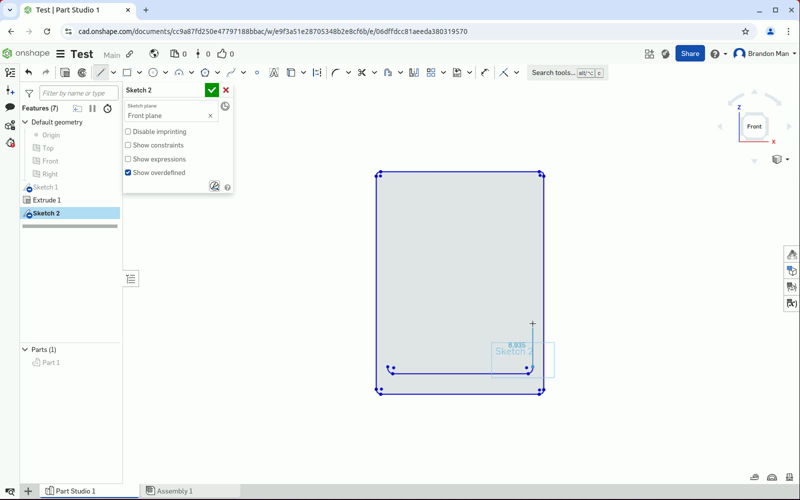
click(532, 323)
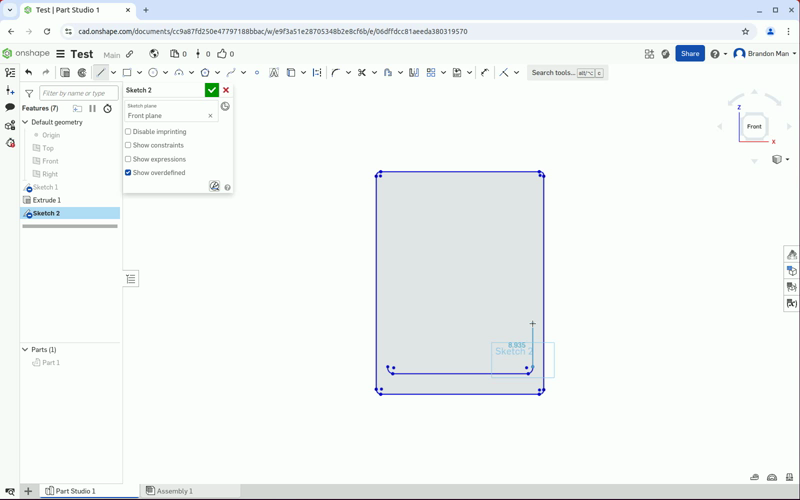
key_up(shift)
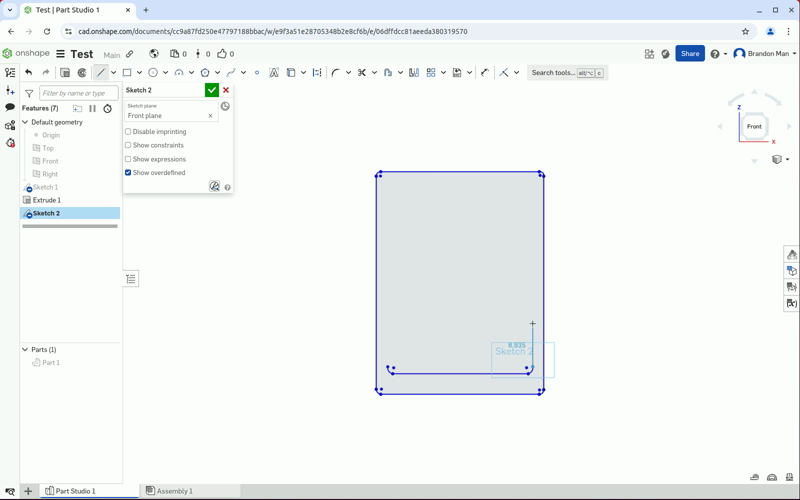
key(esc)
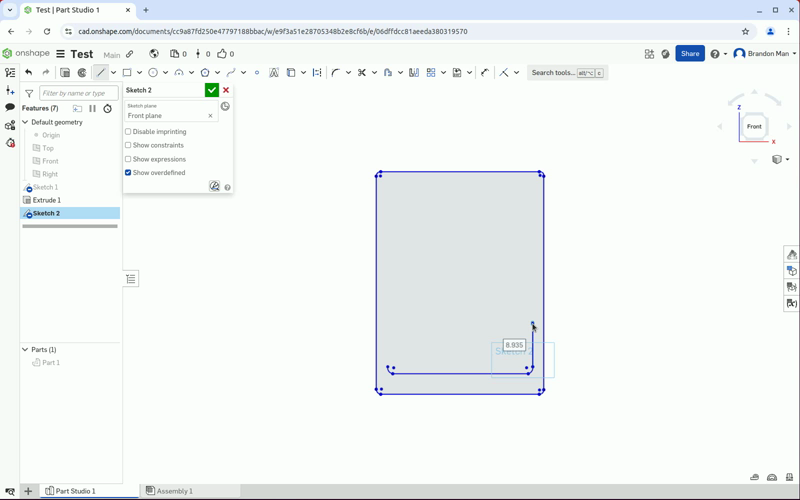
key(a)
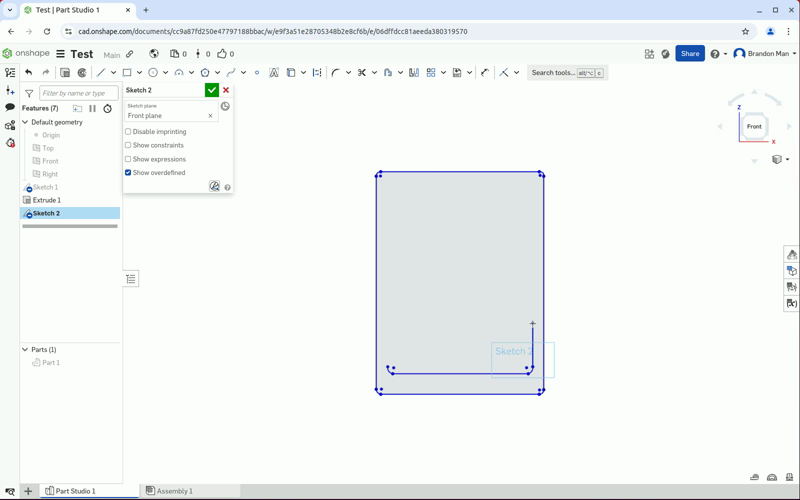
mouse_move(532, 323)
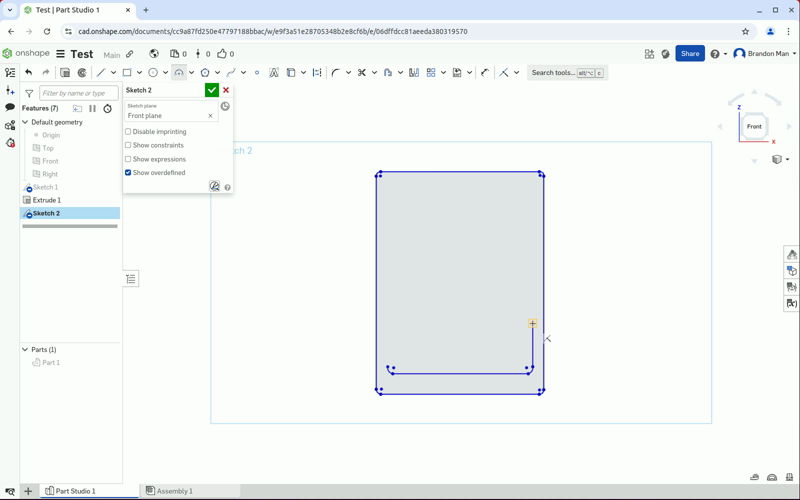
click(532, 323)
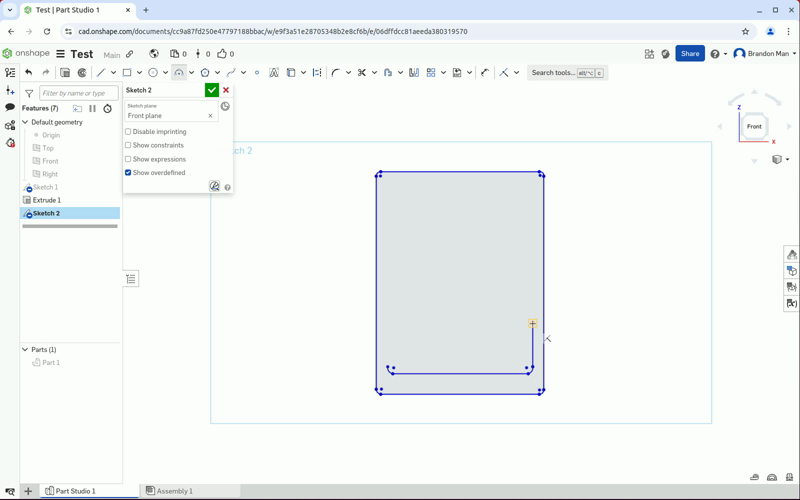
key_down(shift)
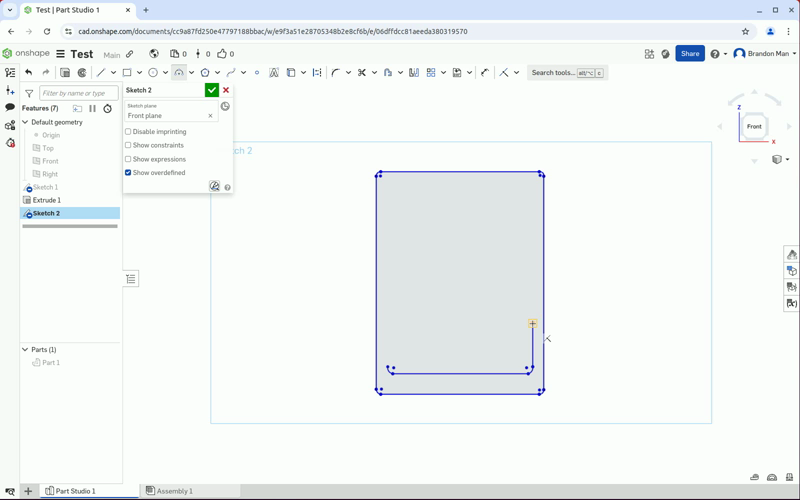
mouse_move(528, 316)
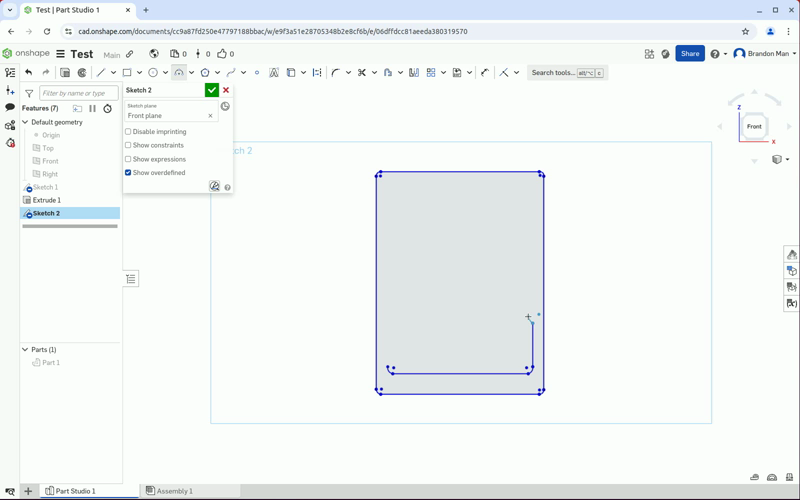
click(528, 316)
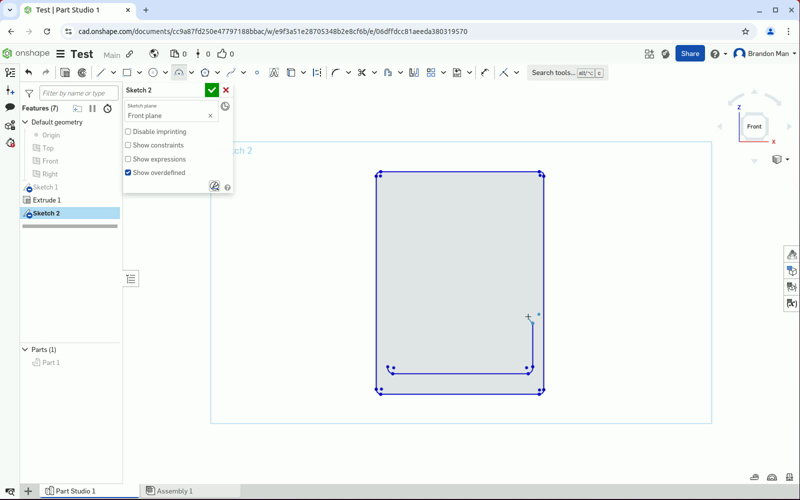
mouse_move(531, 318)
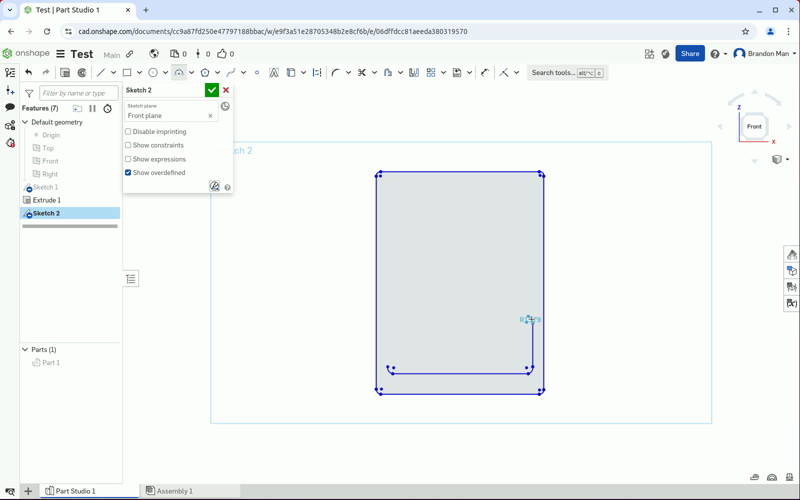
click(531, 318)
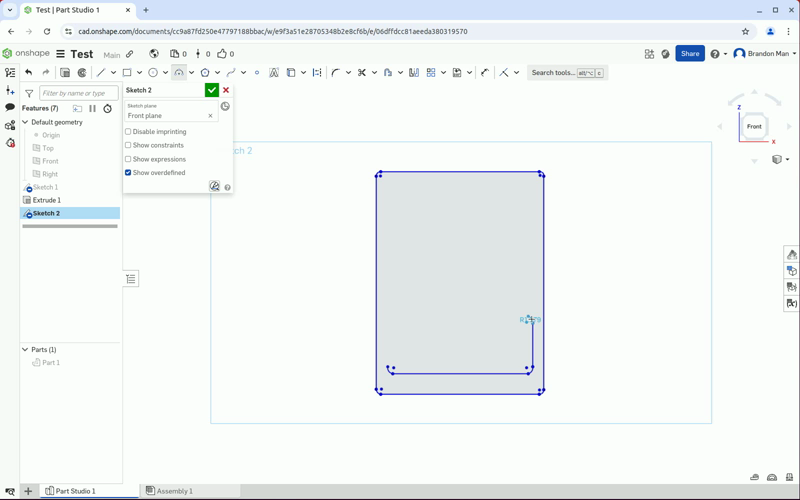
key_up(shift)
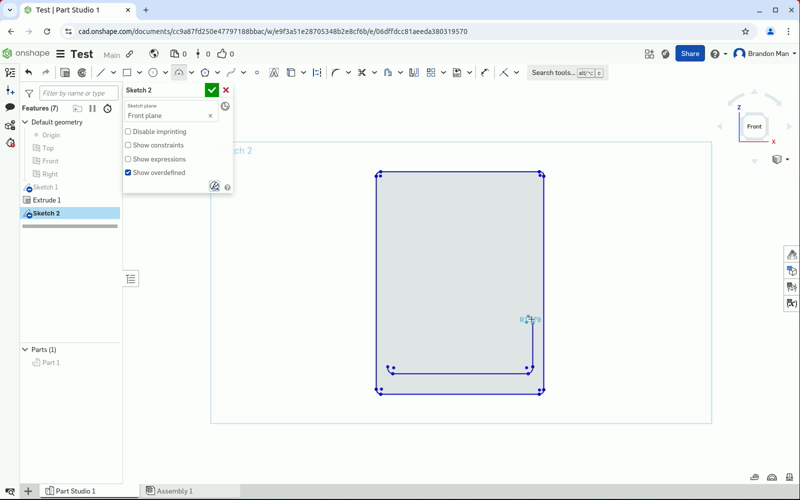
key(esc)
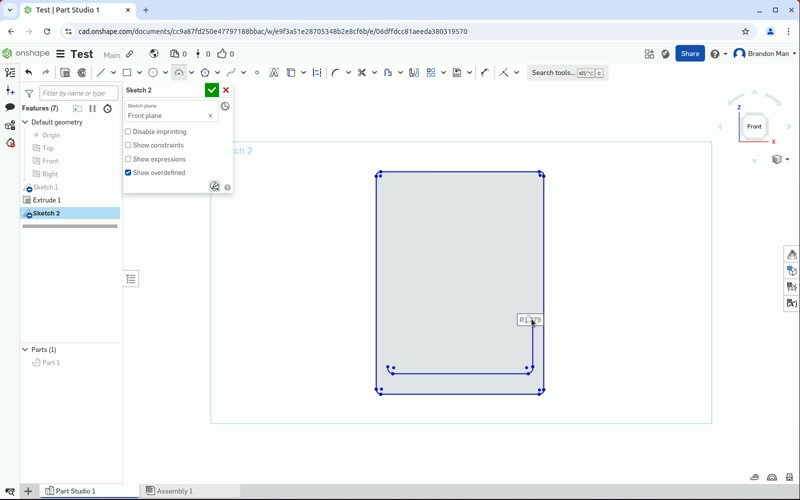
key(l)
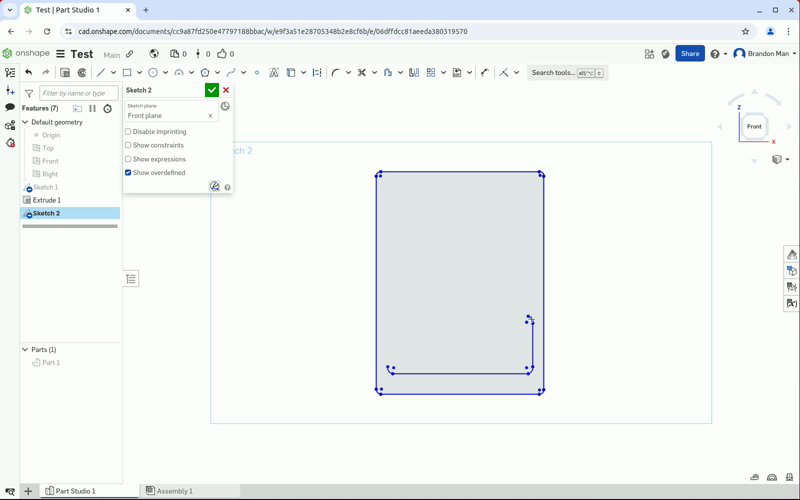
mouse_move(528, 316)
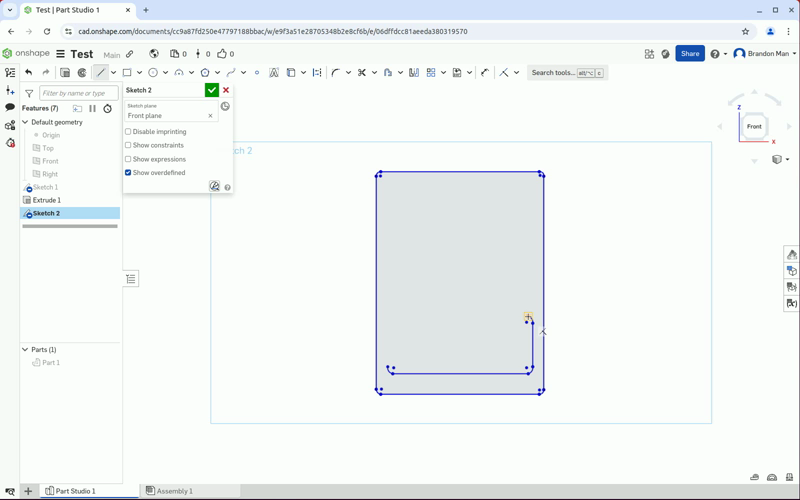
scroll(6)
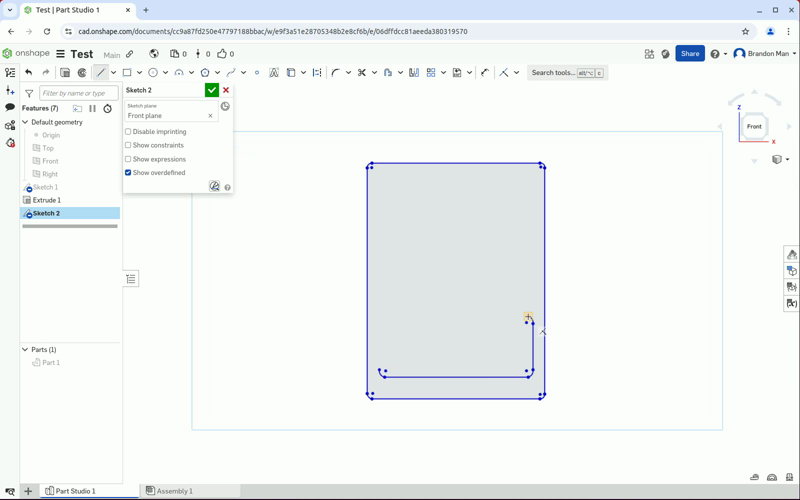
scroll(6)
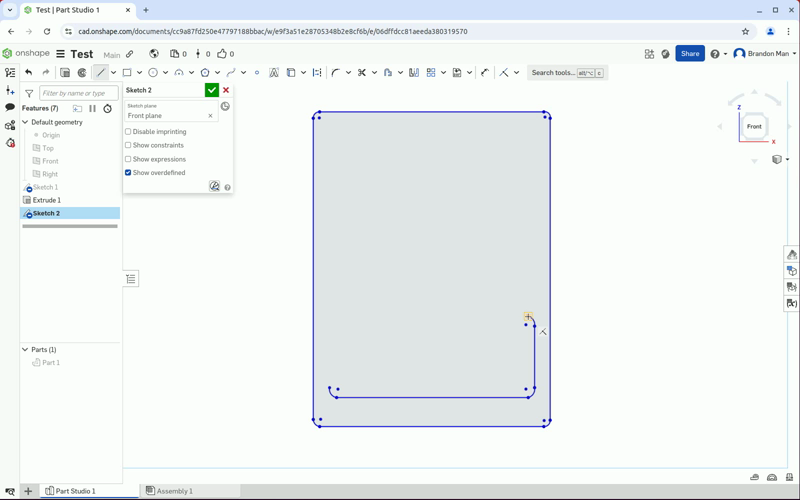
scroll(6)
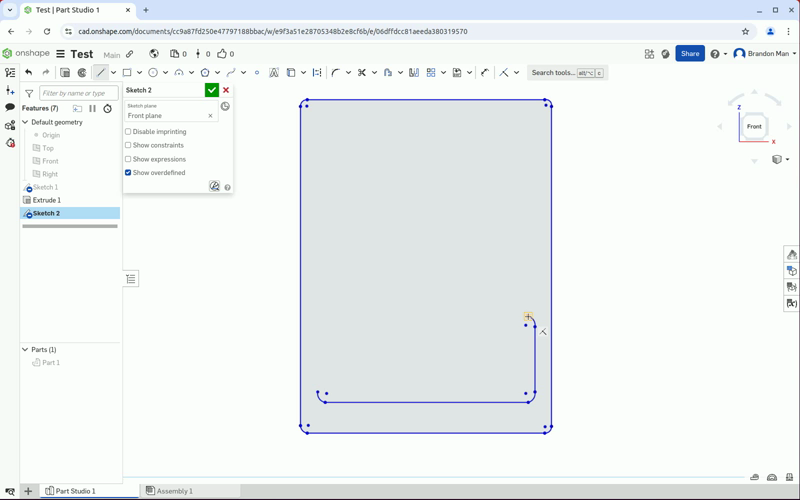
scroll(6)
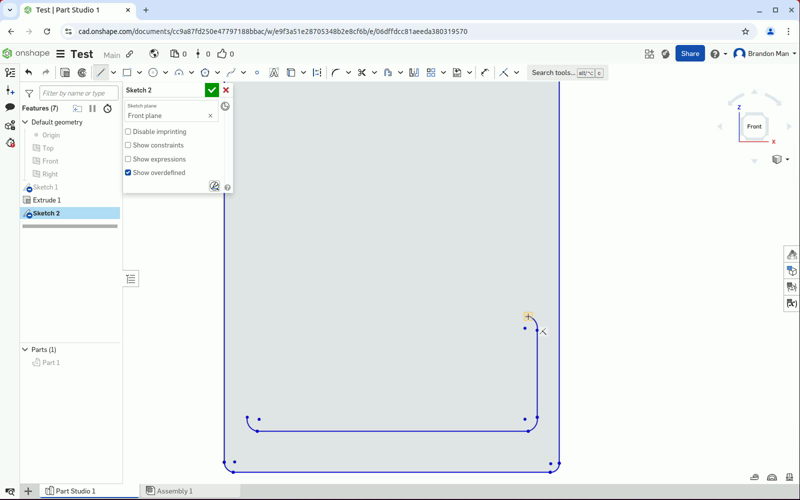
scroll(6)
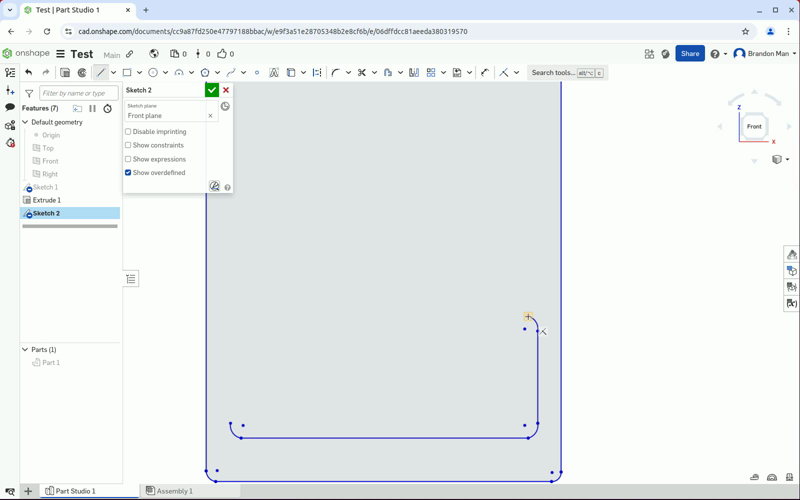
scroll(6)
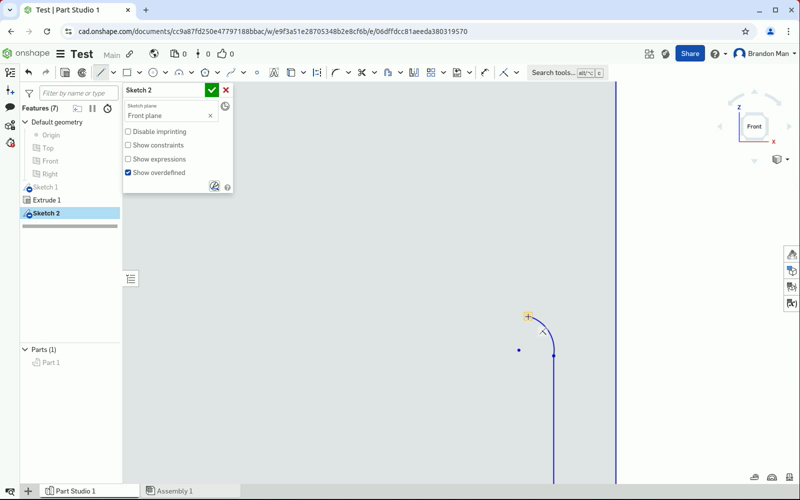
scroll(6)
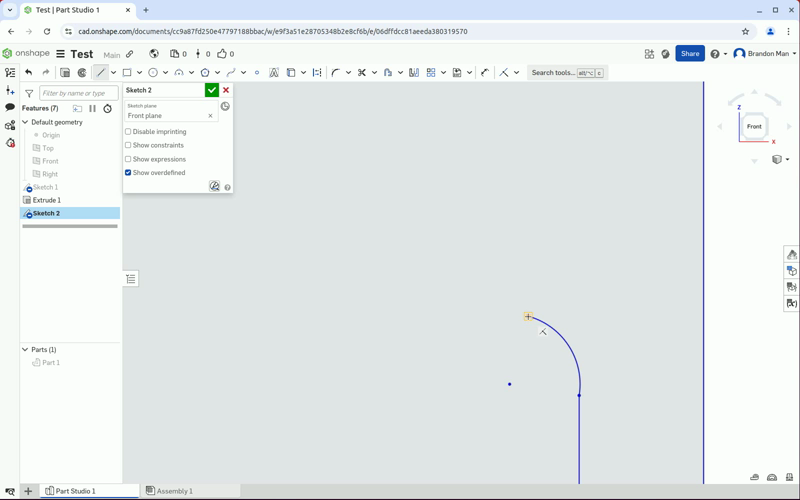
click(528, 316)
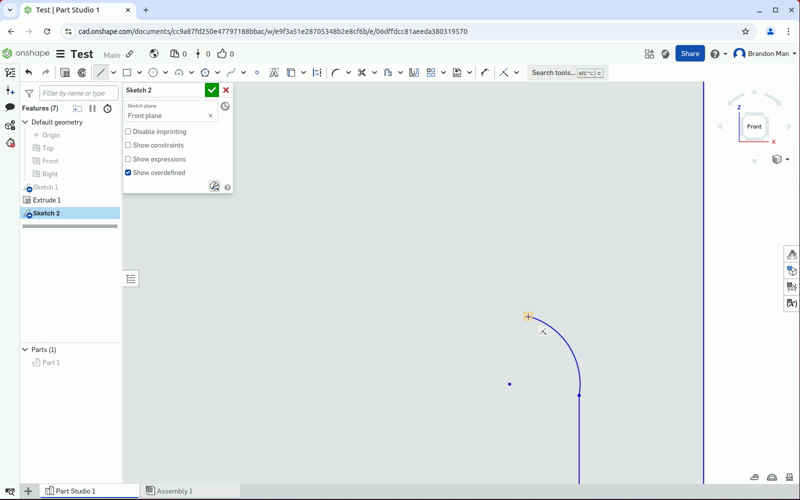
scroll(-6)
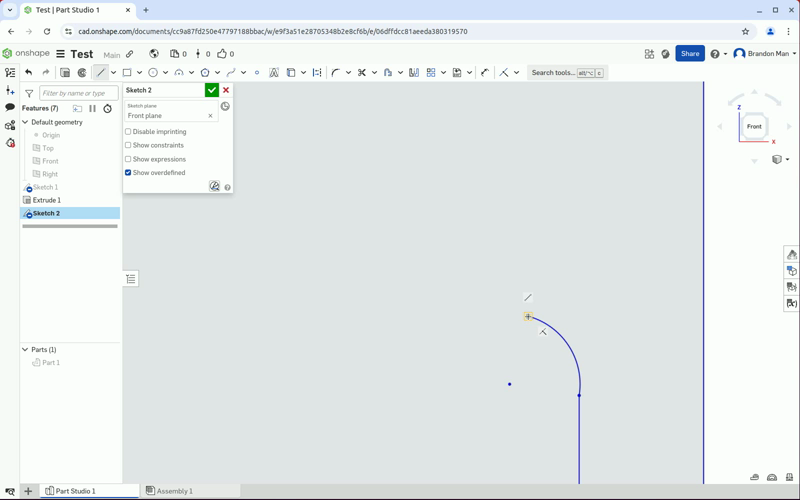
scroll(-6)
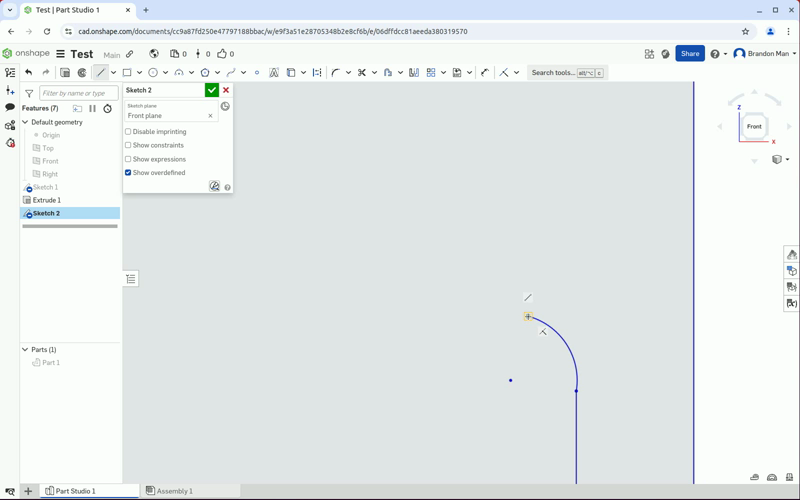
scroll(-6)
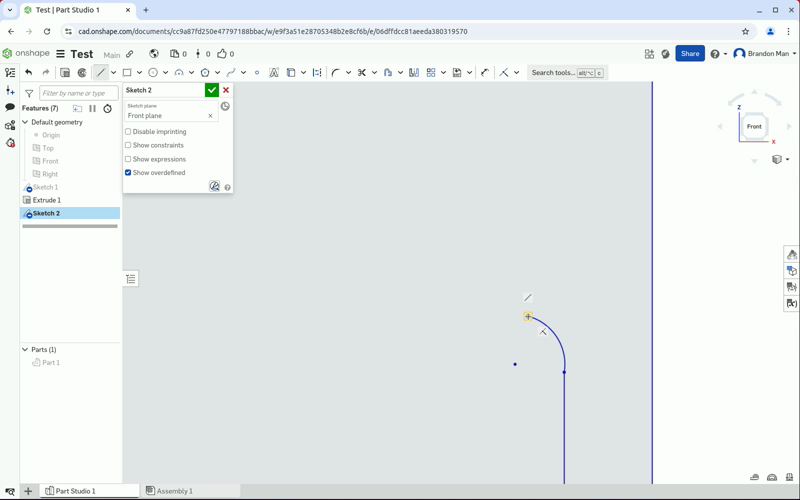
scroll(-6)
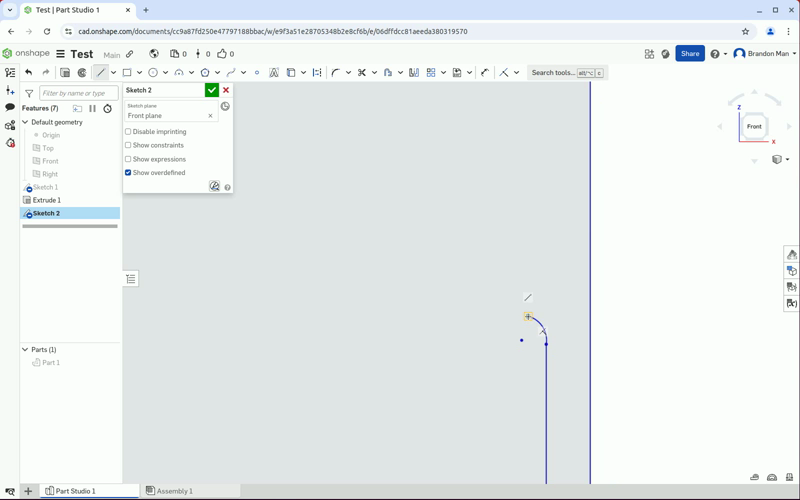
scroll(-6)
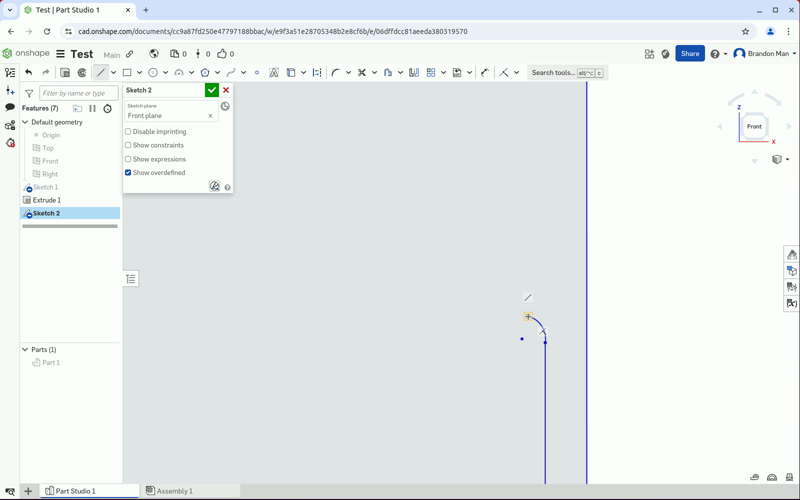
scroll(-6)
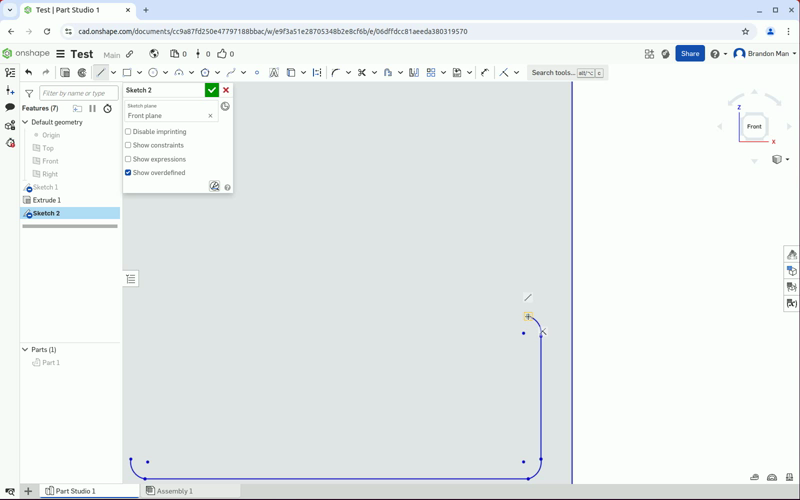
scroll(-6)
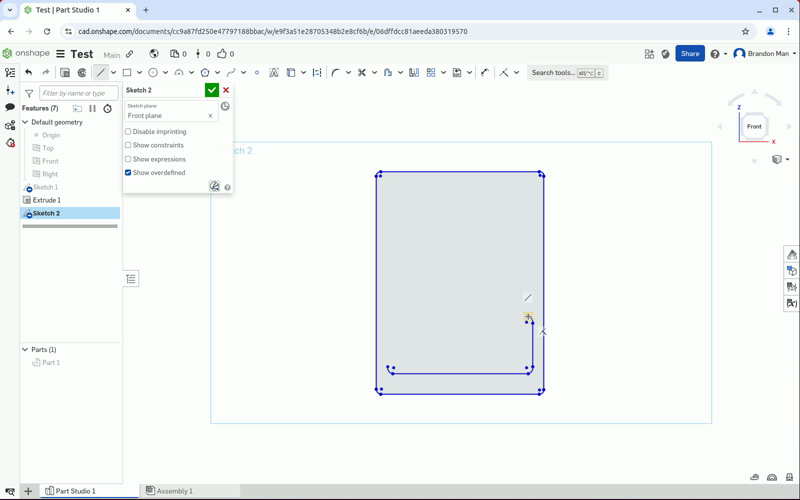
key_down(shift)
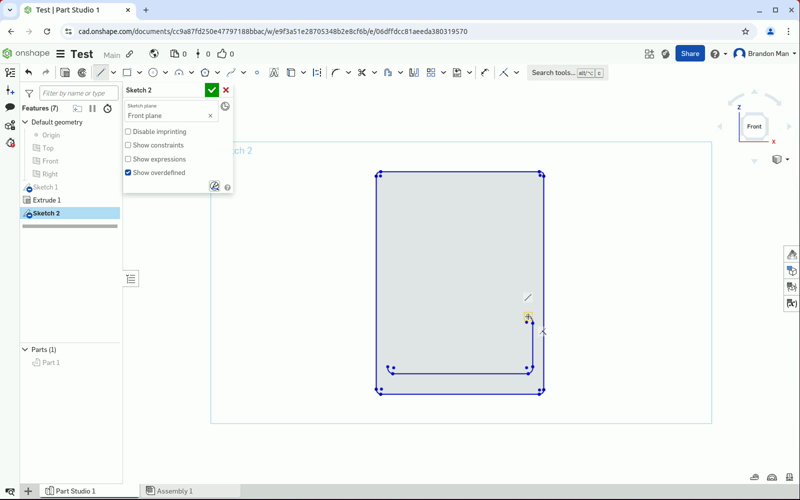
mouse_move(392, 316)
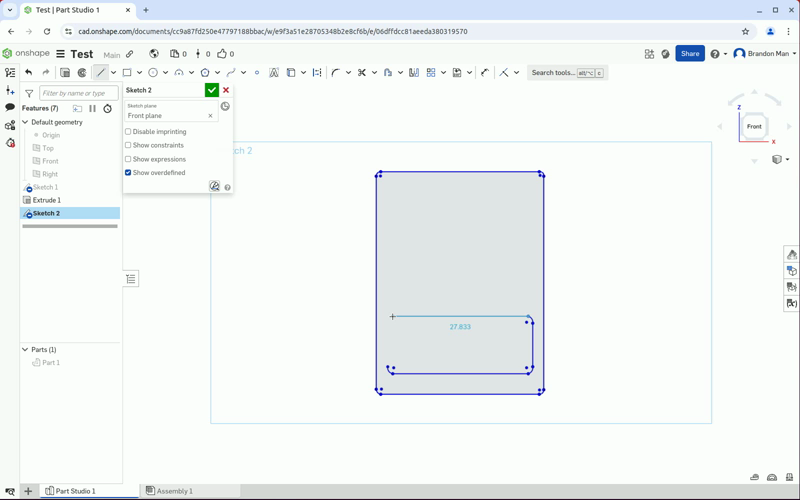
click(392, 316)
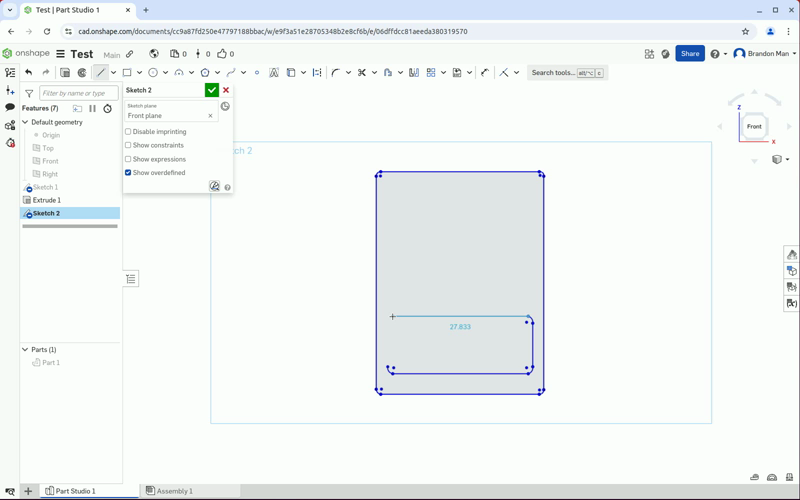
key_up(shift)
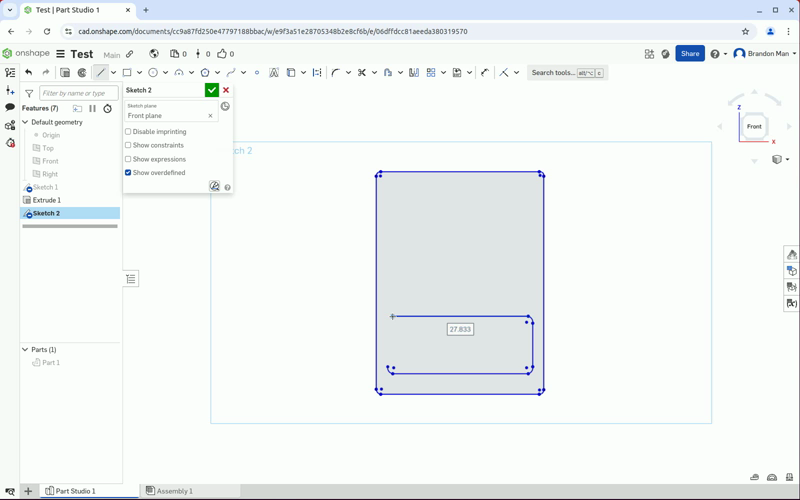
key(esc)
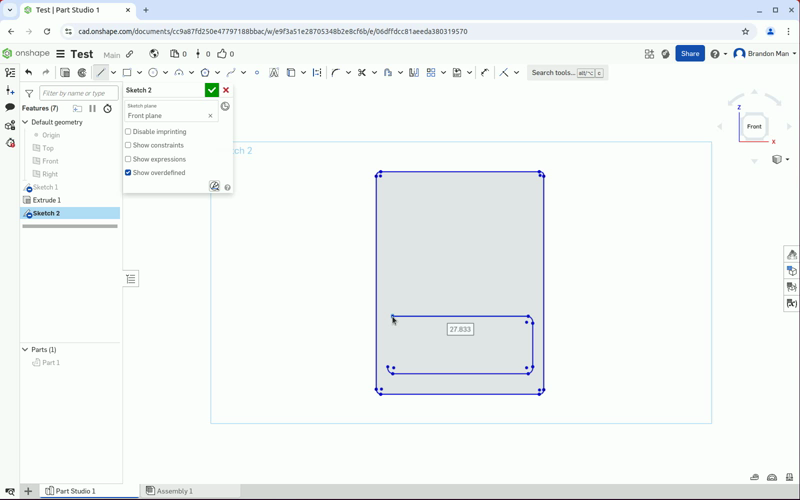
key(a)
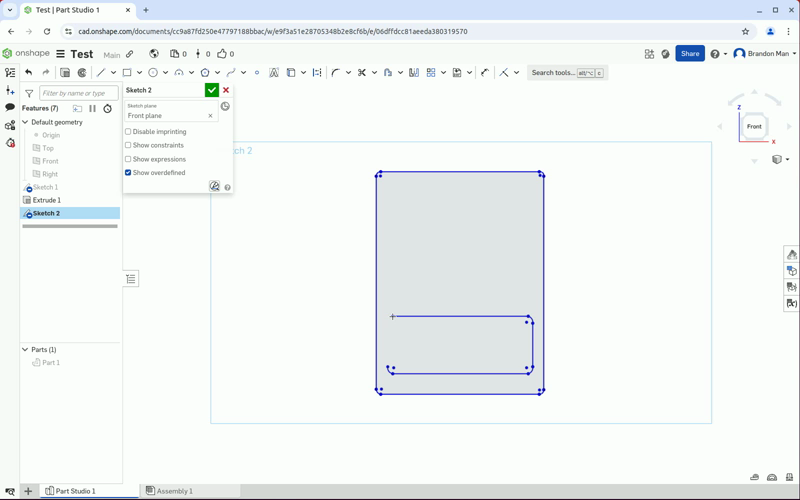
mouse_move(392, 316)
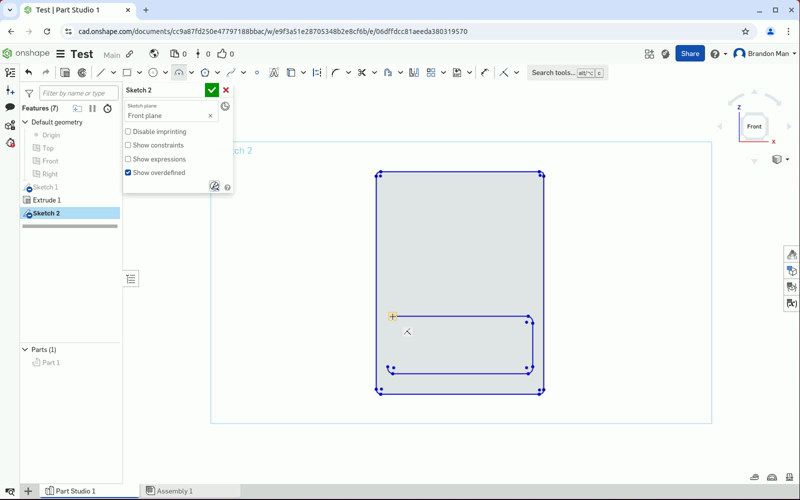
click(392, 316)
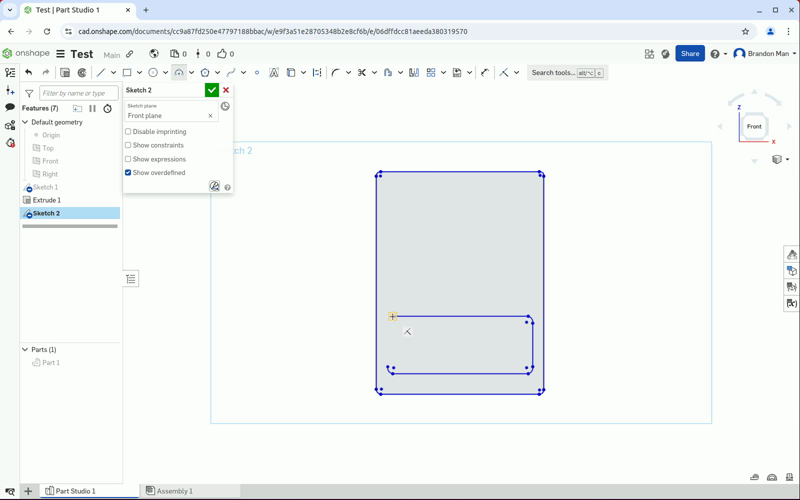
key_down(shift)
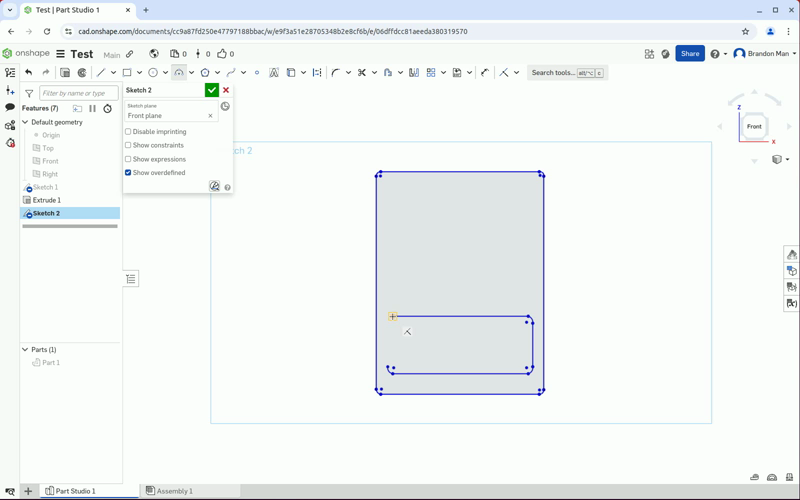
mouse_move(387, 323)
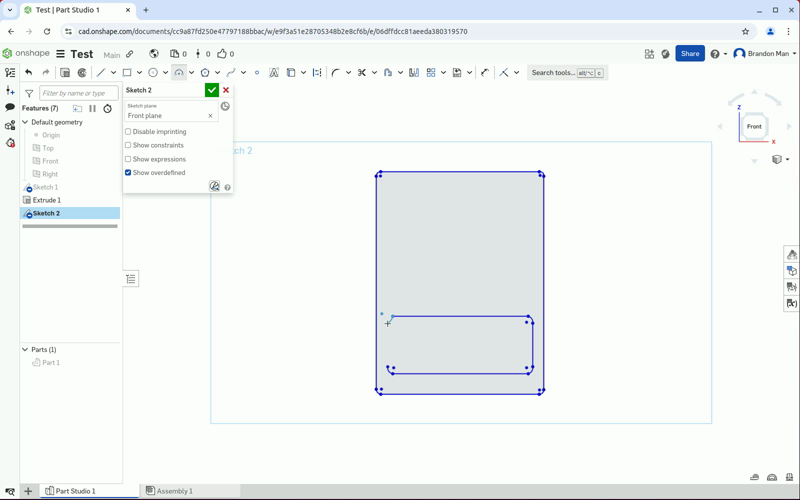
click(387, 323)
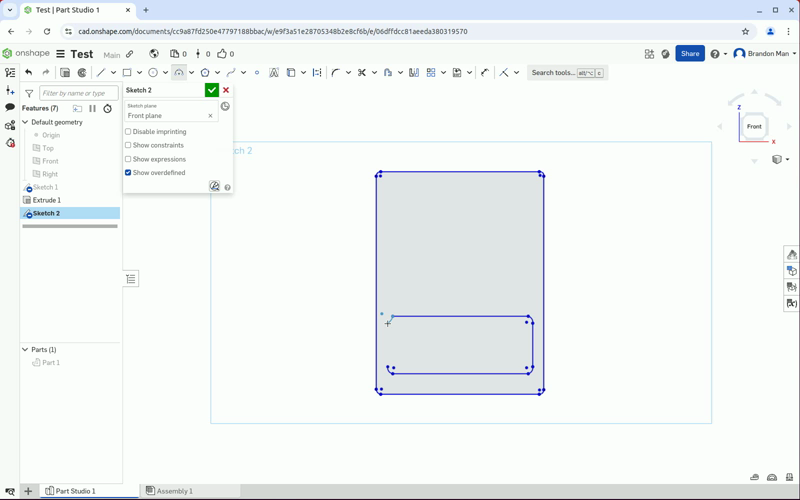
mouse_move(388, 318)
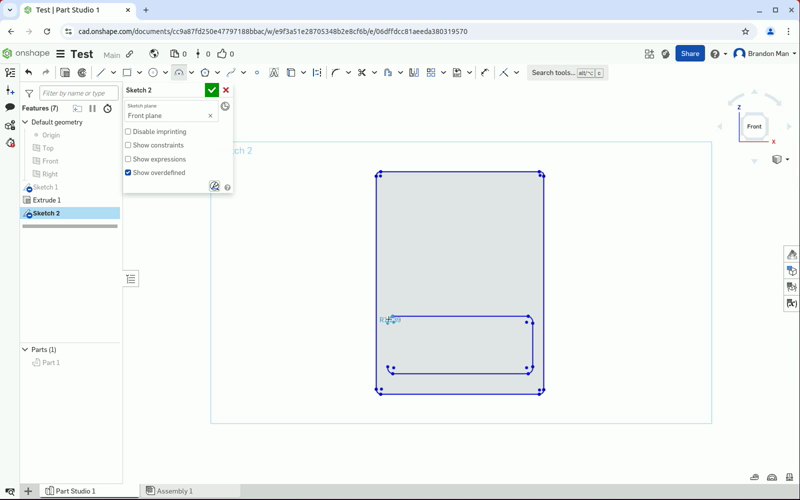
click(388, 318)
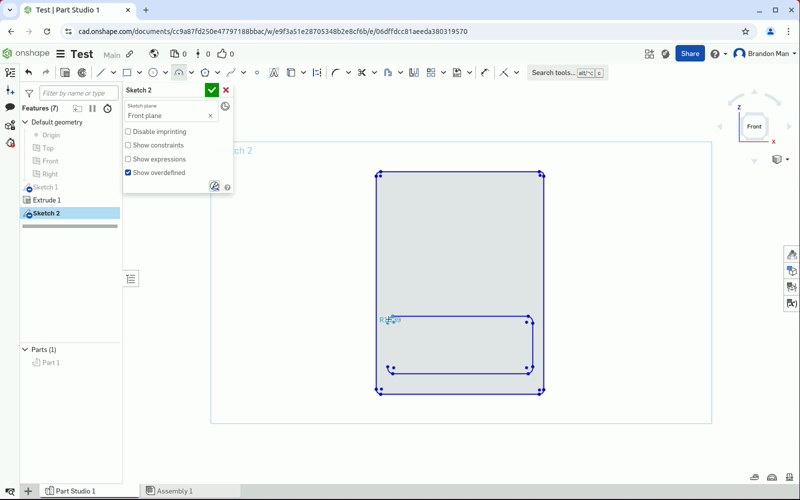
key_up(shift)
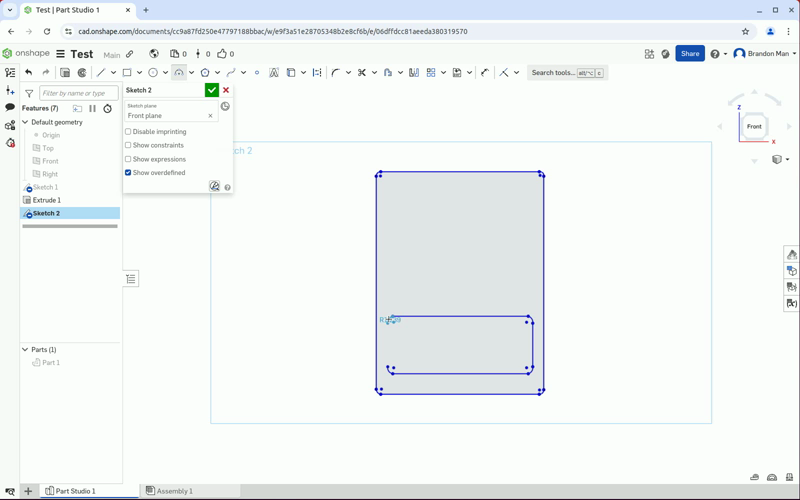
key(esc)
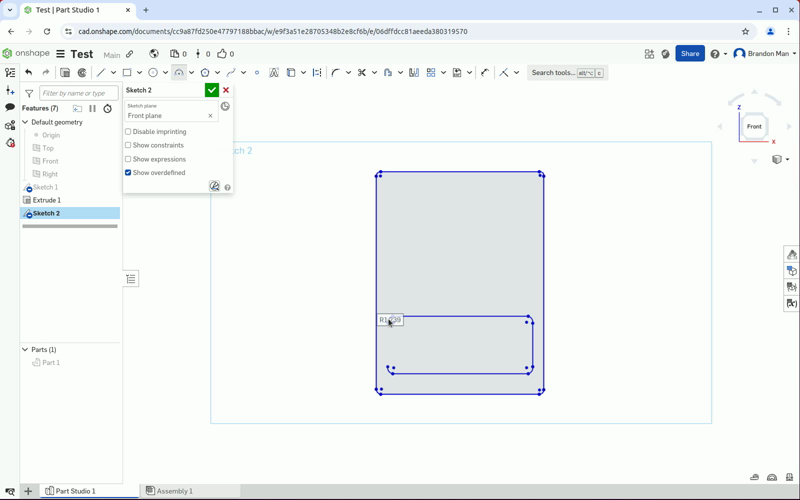
key(l)
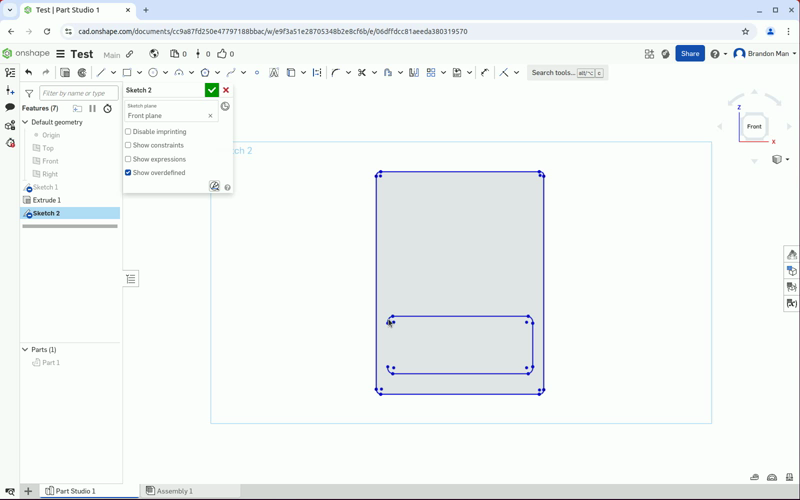
mouse_move(387, 323)
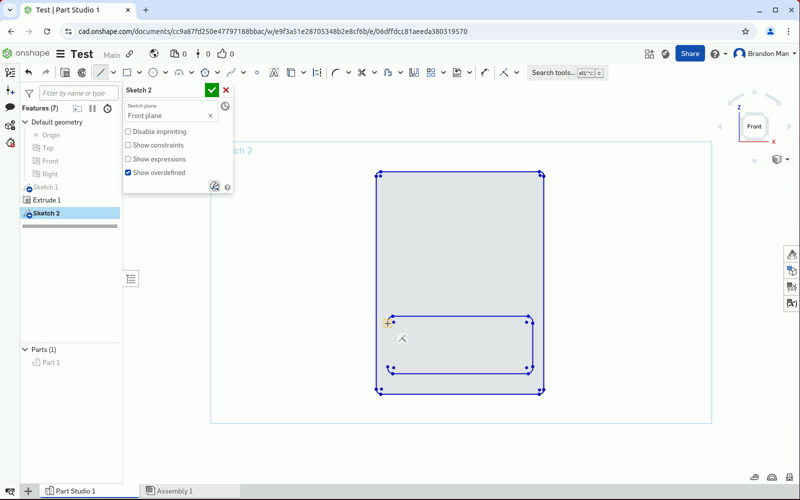
click(387, 323)
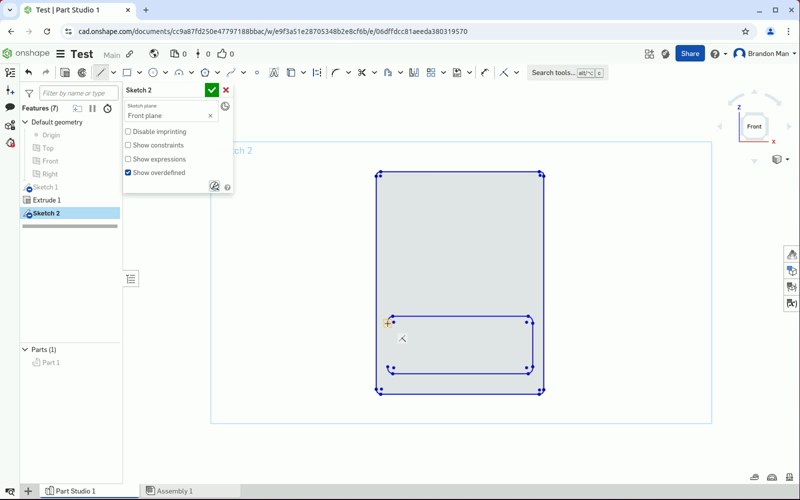
mouse_move(417, 323)
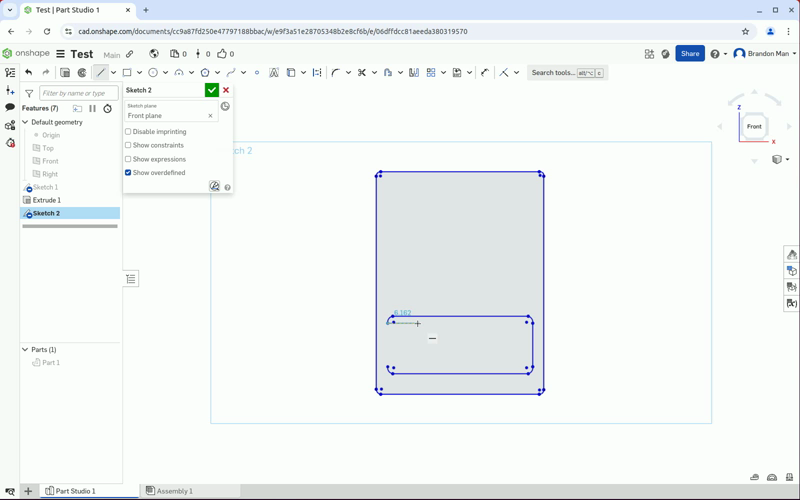
key_down(shift)
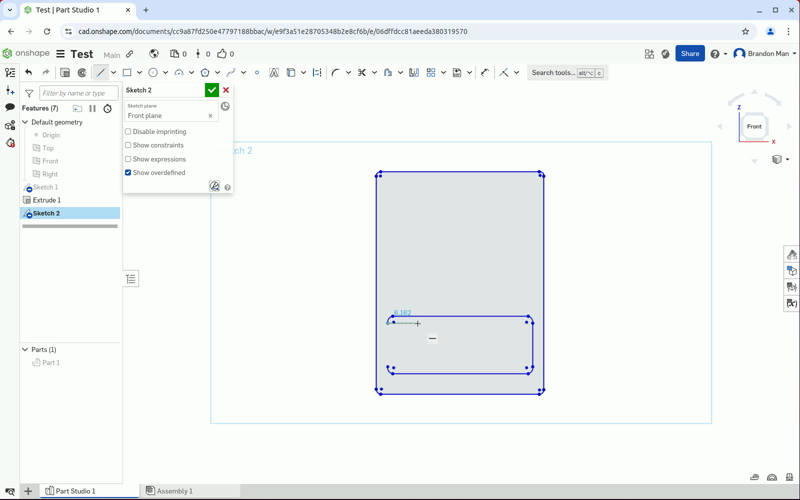
mouse_move(387, 366)
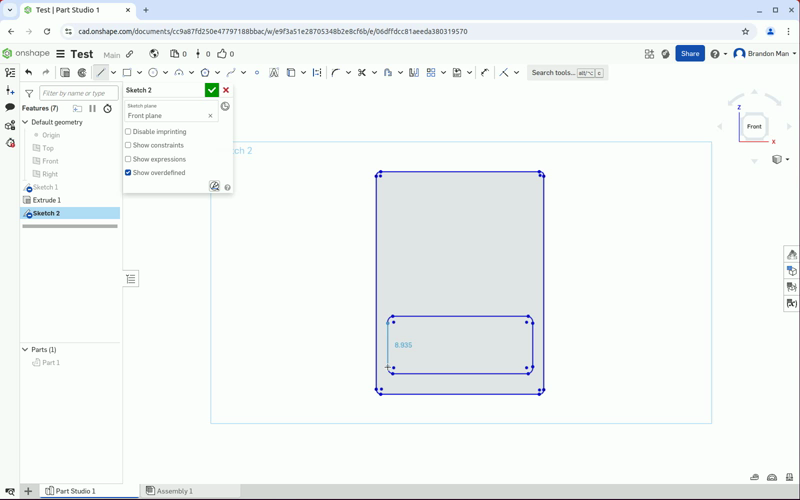
key_up(shift)
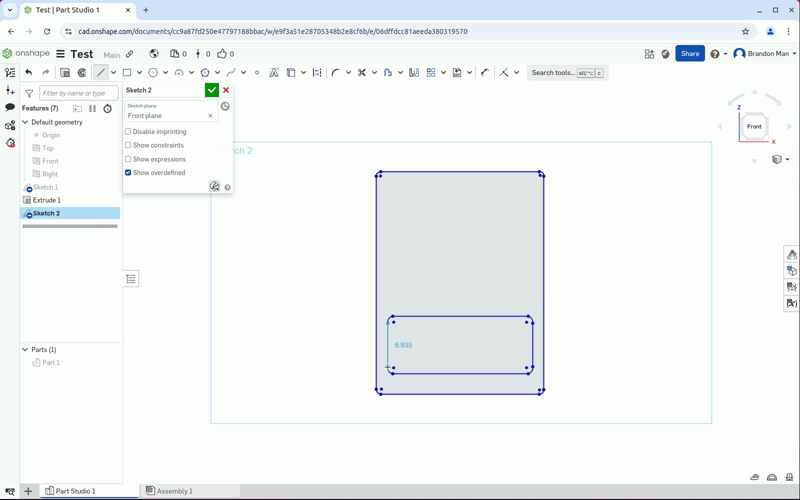
click(387, 366)
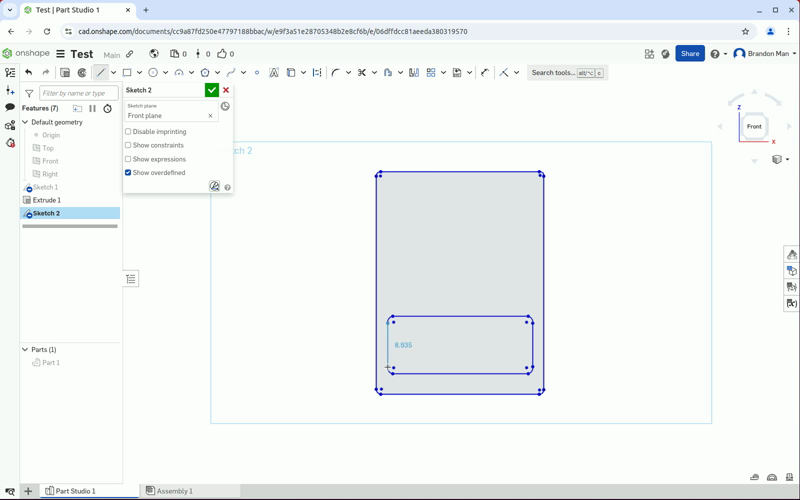
key(esc)
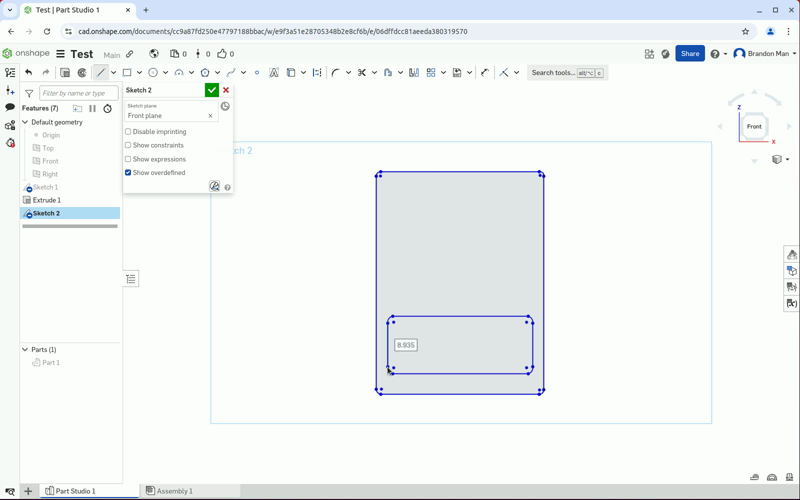
mouse_move(489, 272)
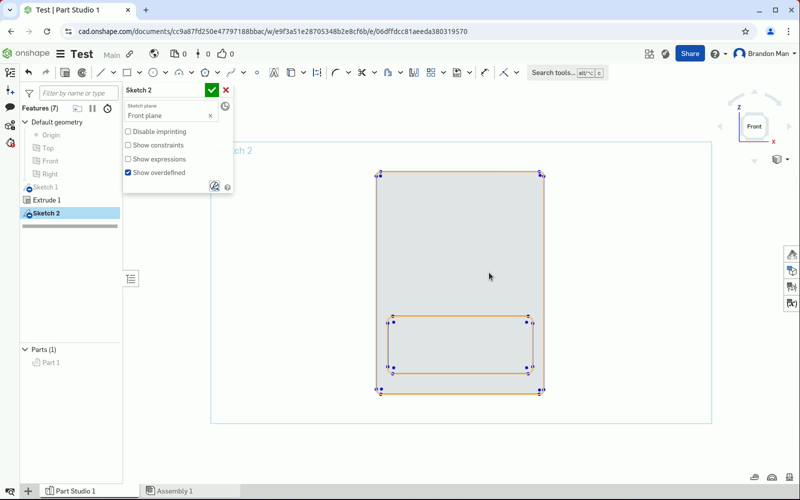
click(489, 272)
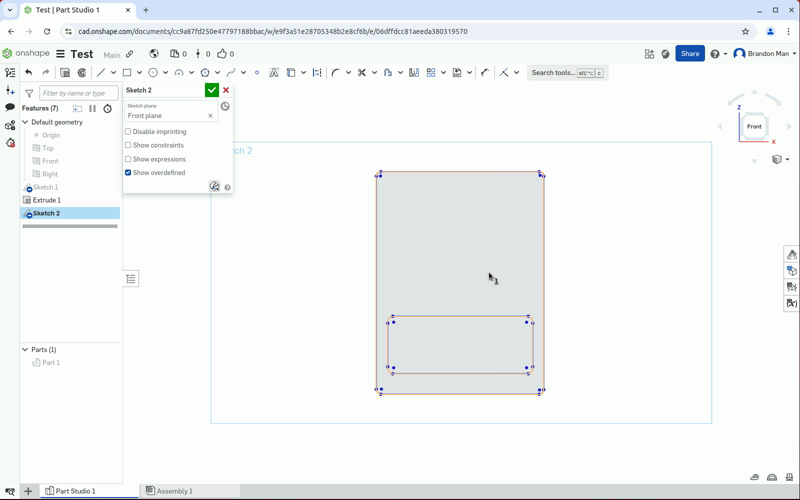
mouse_move(73, 352)
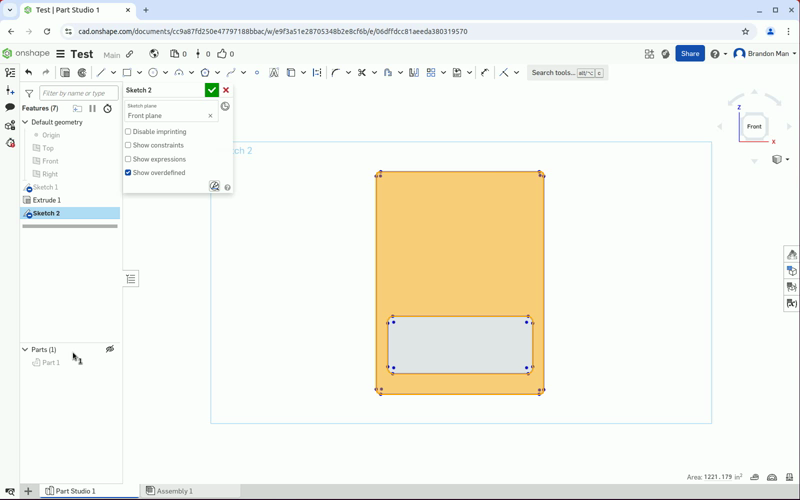
key(shift+y)
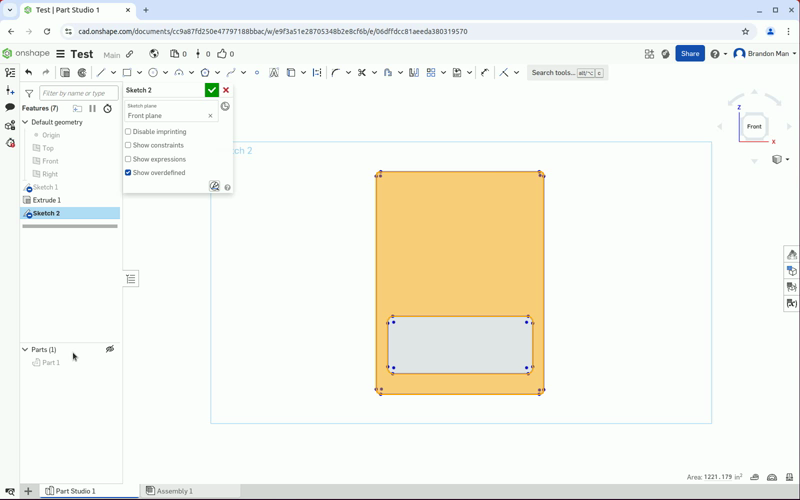
key(shift+e)
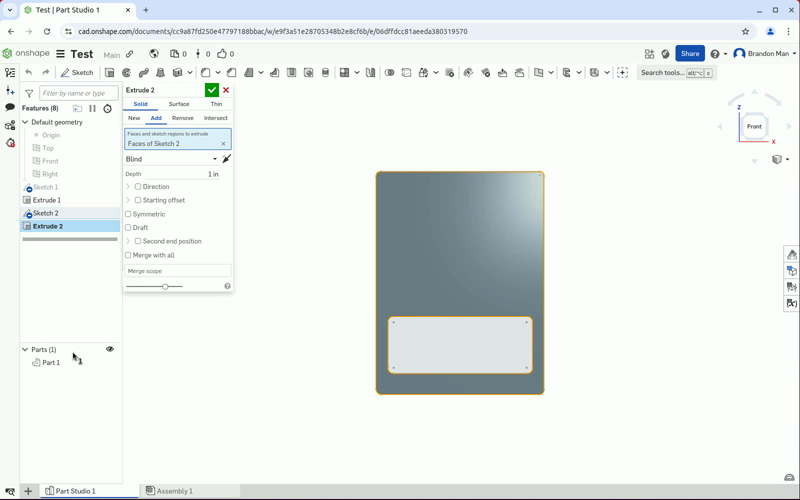
mouse_move(143, 106)
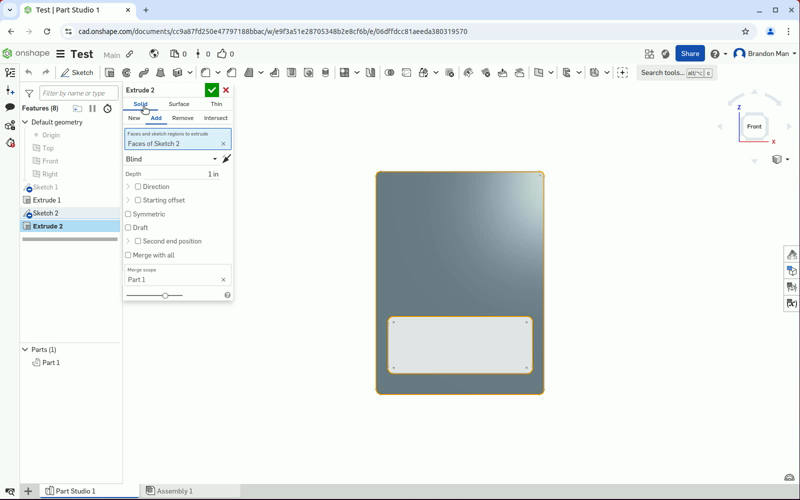
click(143, 106)
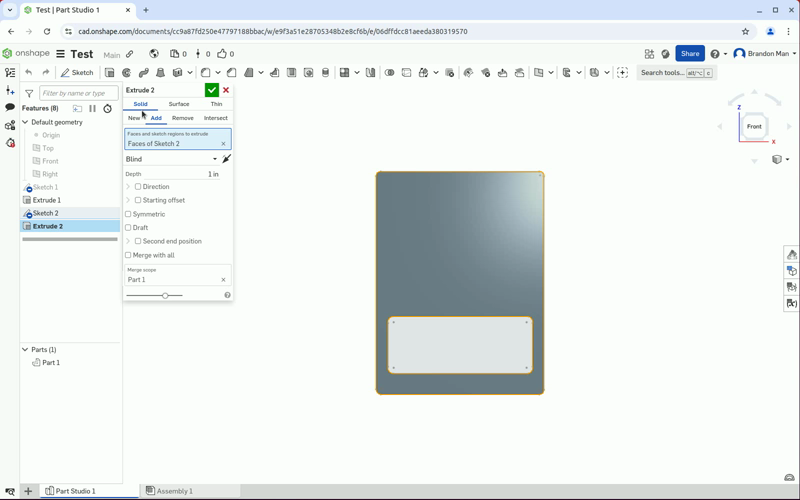
mouse_move(137, 120)
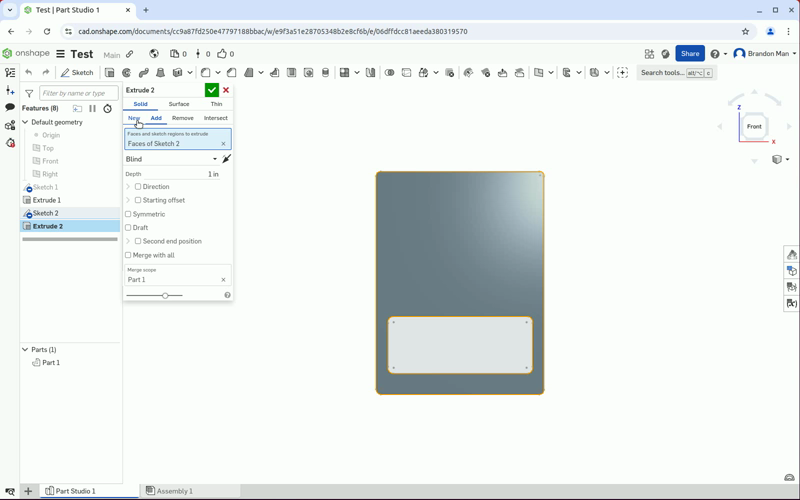
click(137, 120)
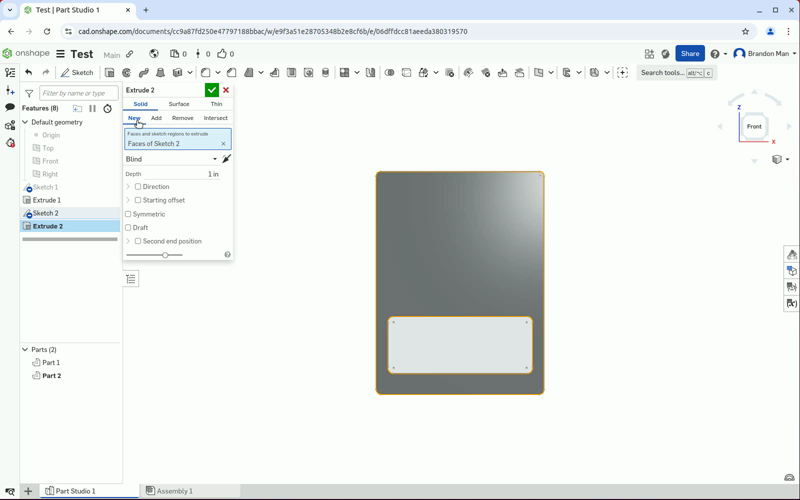
key(tab, 4)
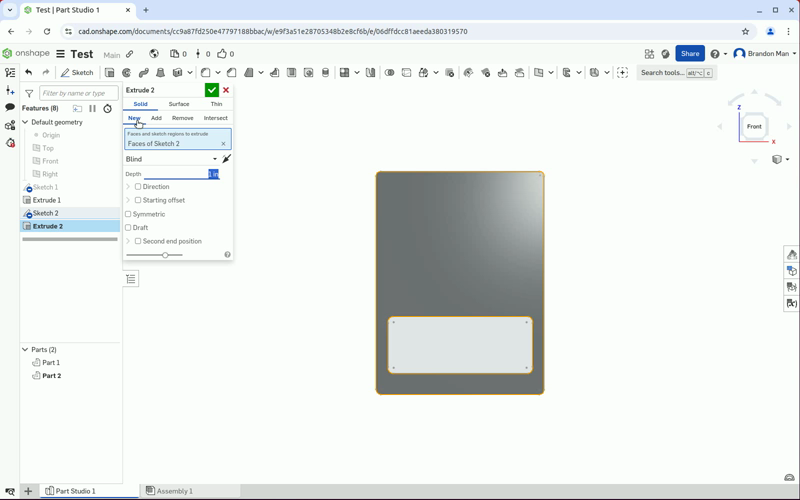
text(0.722)
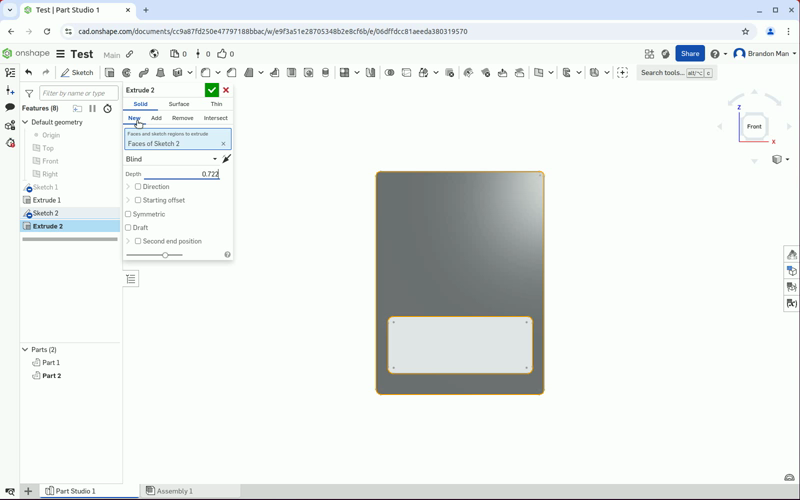
key(enter)
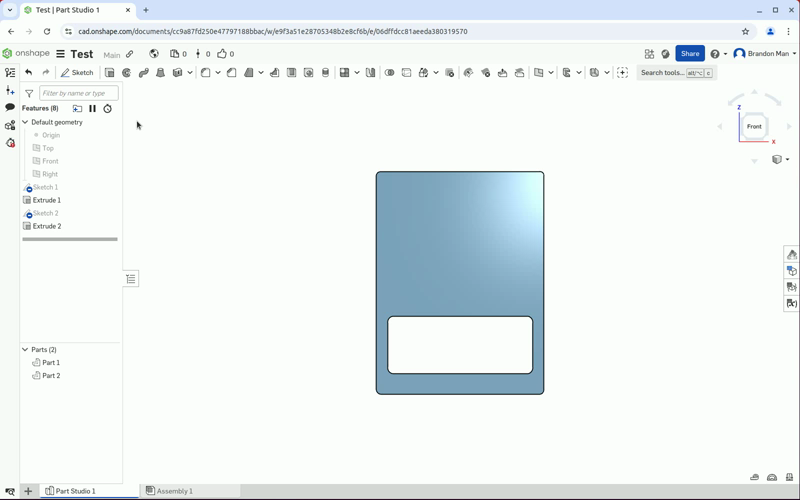
key(shift+h)
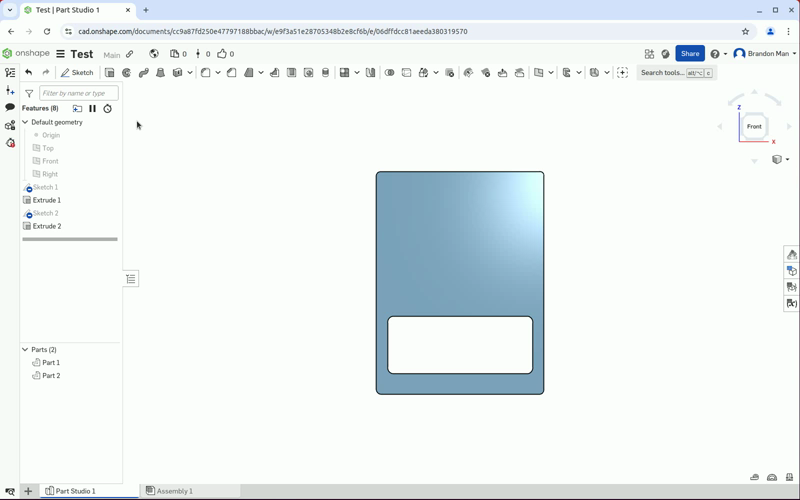
key(shift+h)
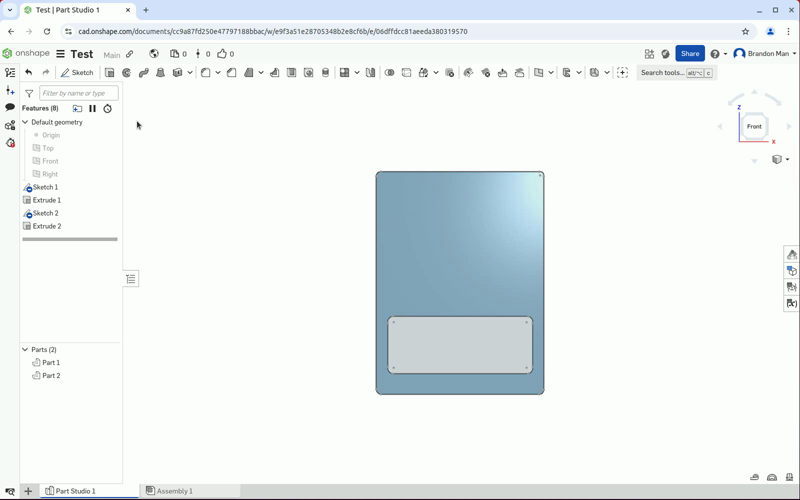
key(shift+7)
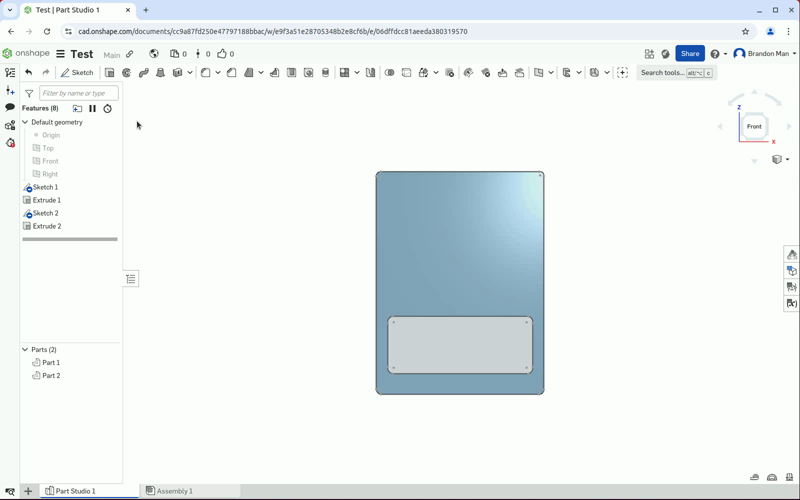
key(left, 2)
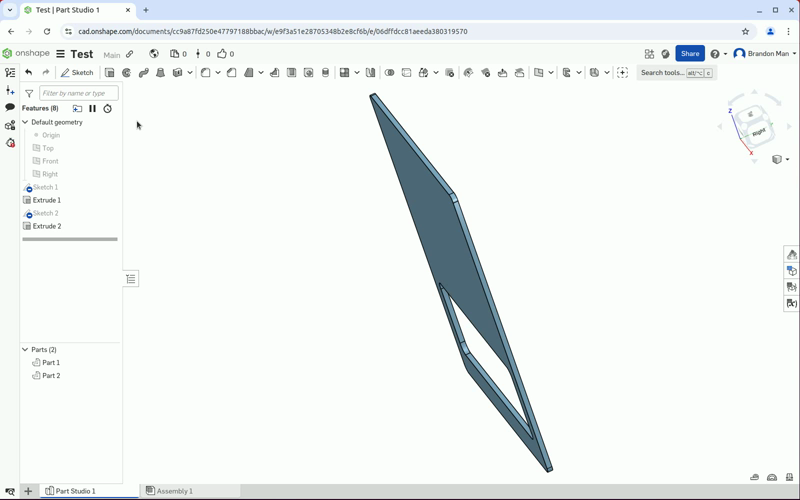
key(down, 2)
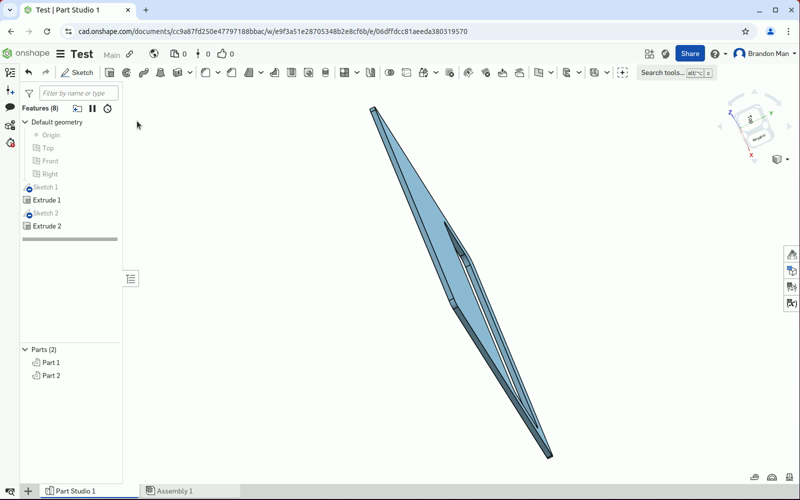
key(up, 2)
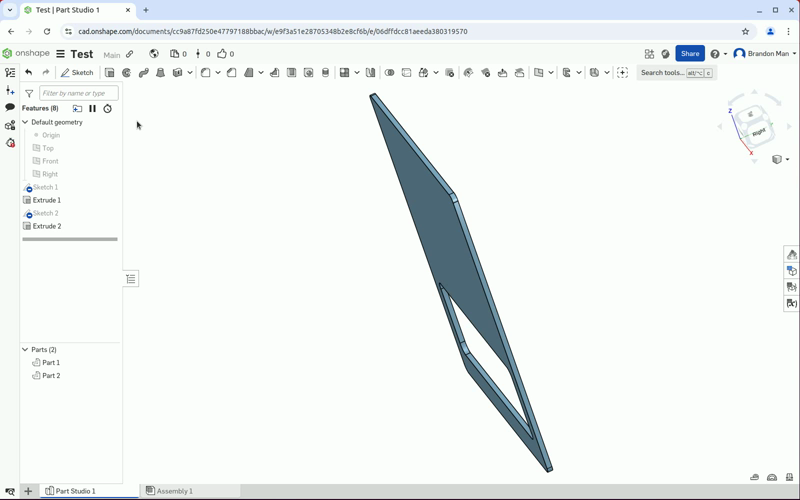
key(right, 2)
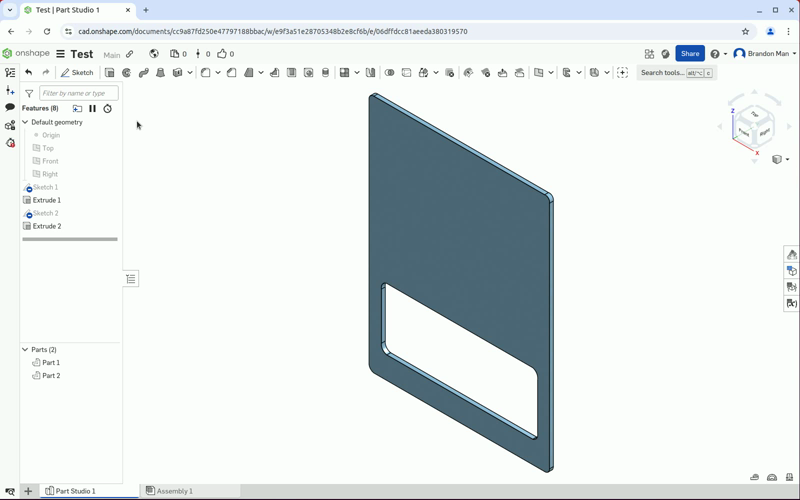
mouse_move(73, 189)
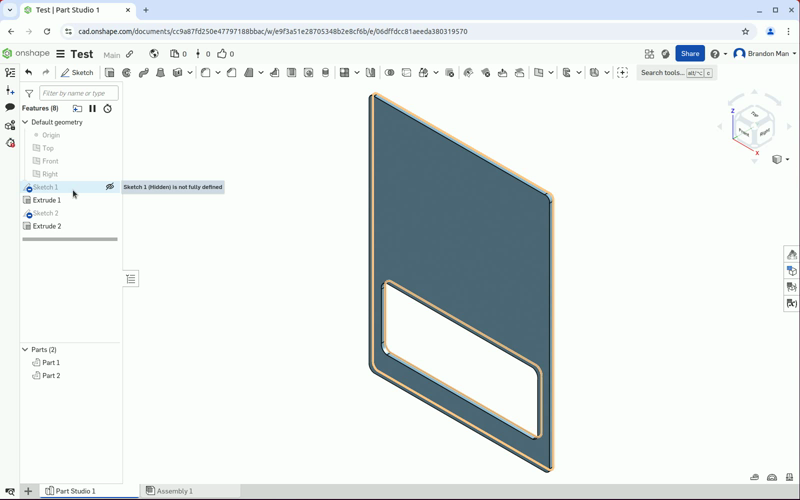
click(73, 189)